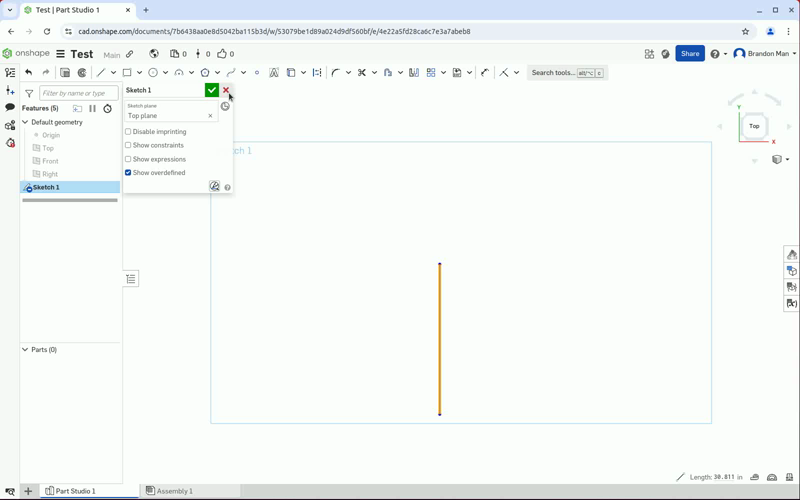
key(shift+h)
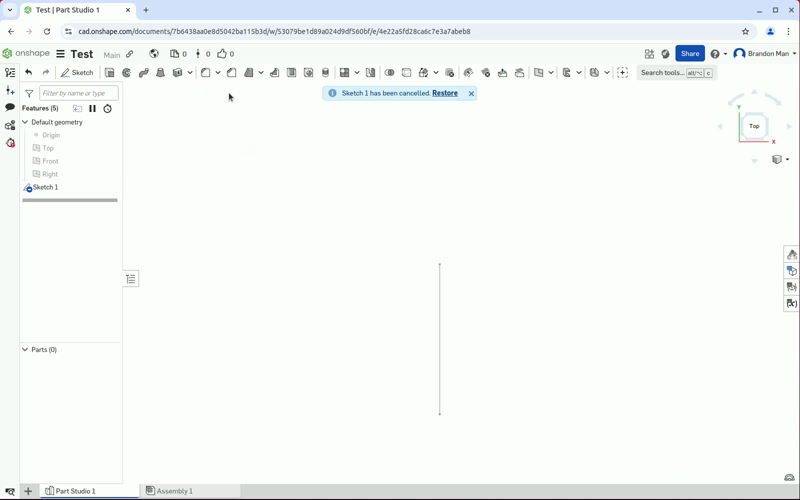
key(shift+s)
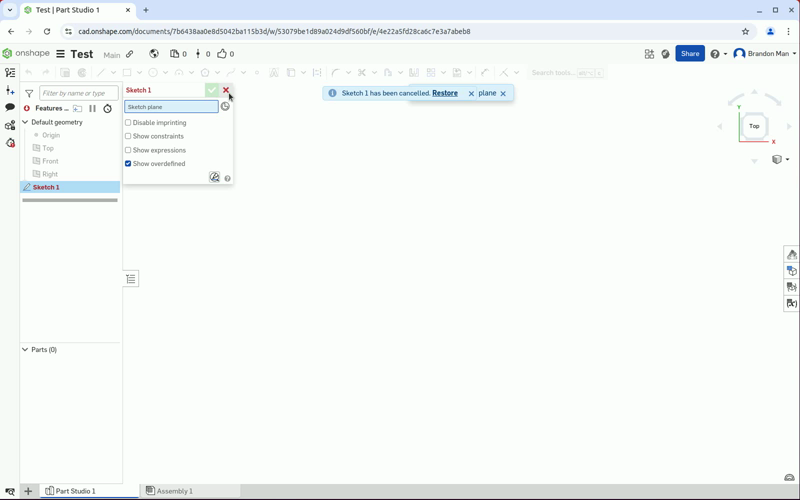
mouse_move(73, 150)
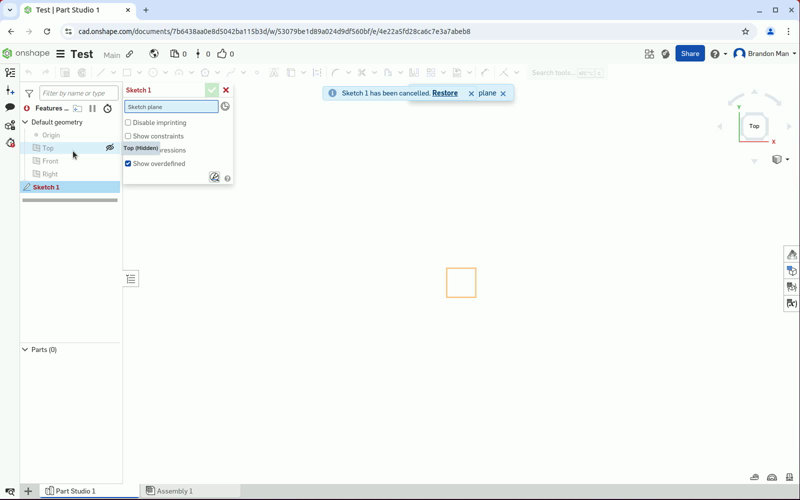
click(73, 150)
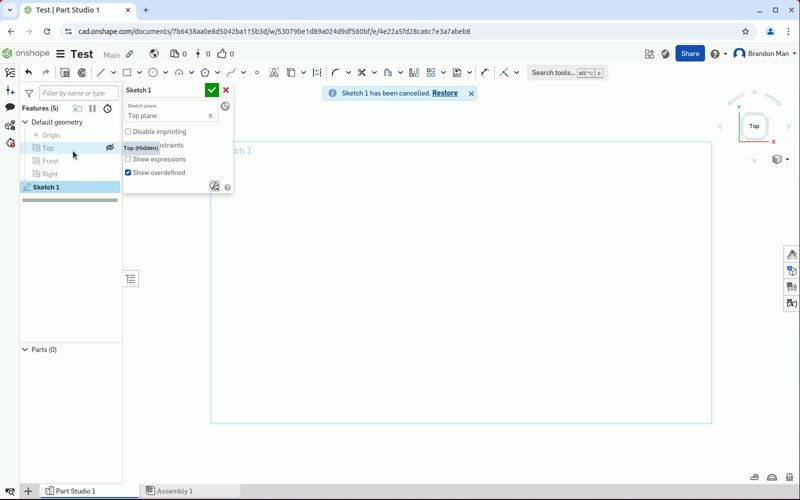
mouse_move(73, 352)
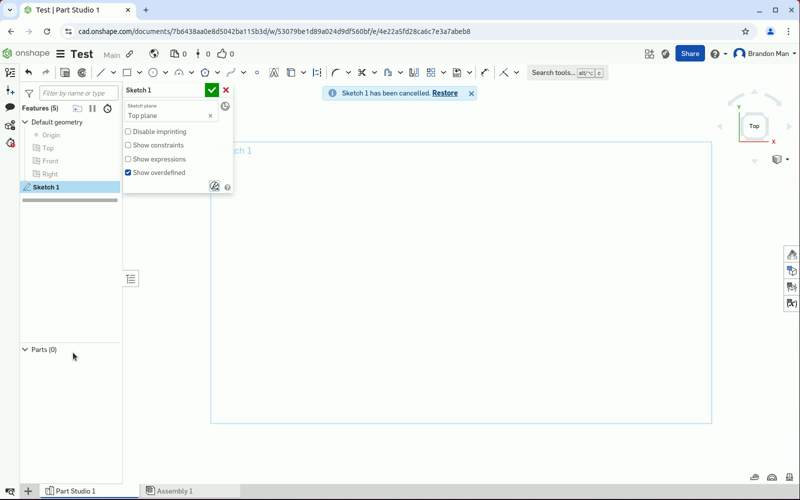
key(y)
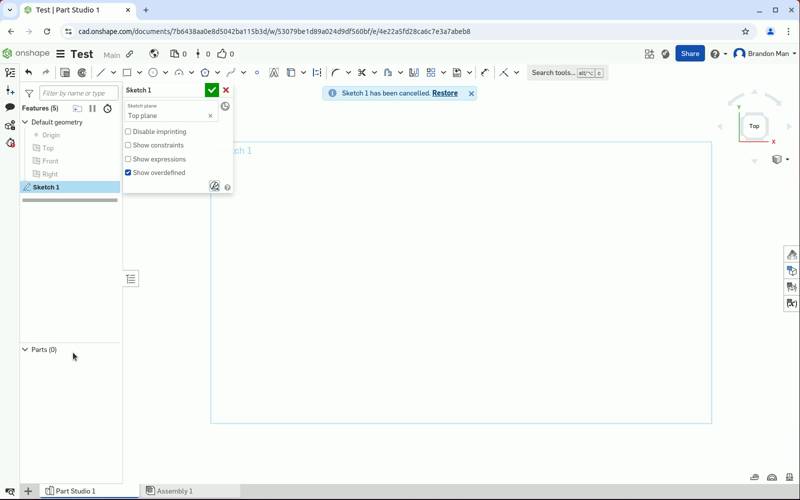
key(l)
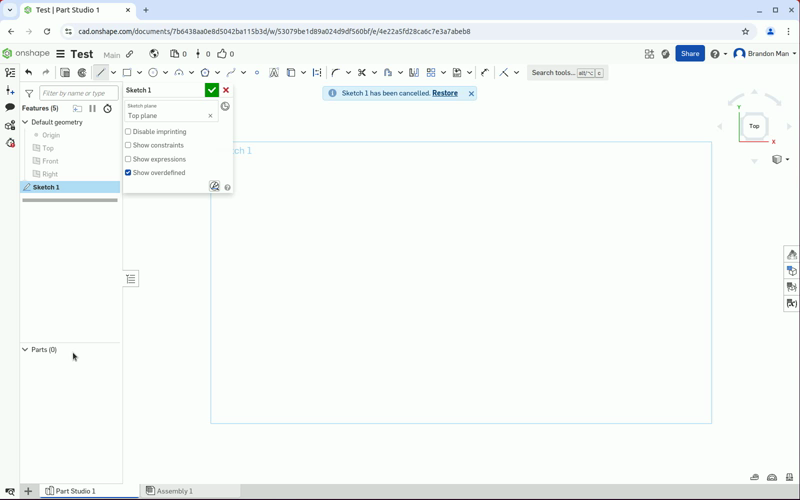
key_down(shift)
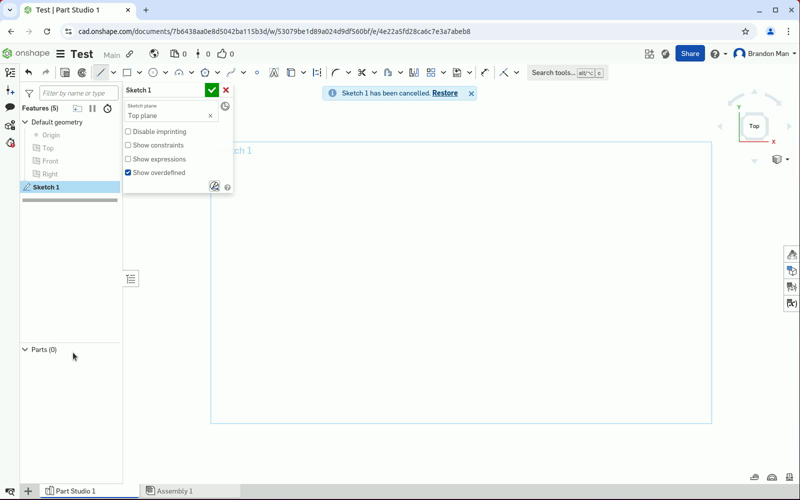
mouse_move(429, 255)
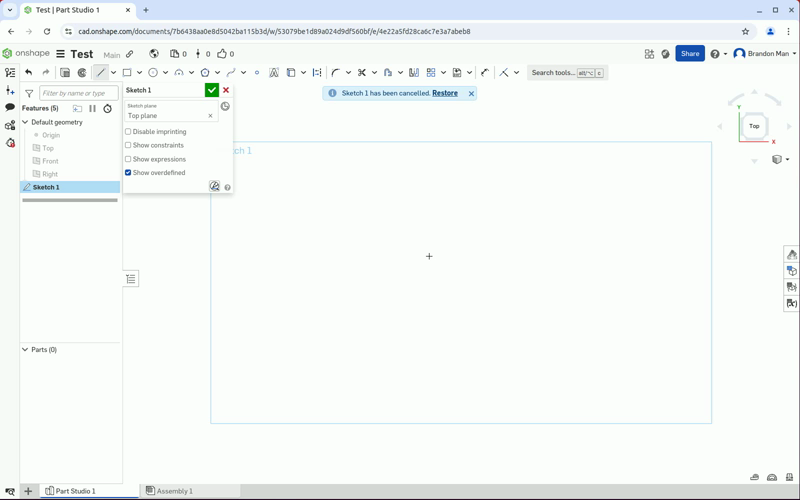
click(429, 255)
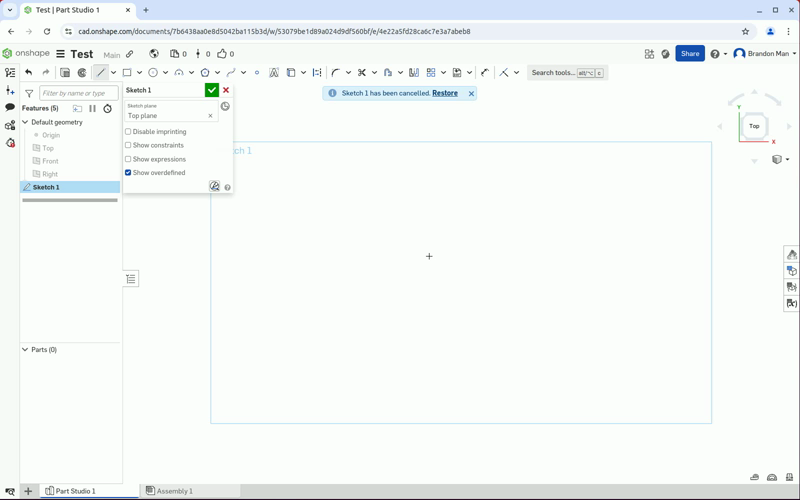
key_up(shift)
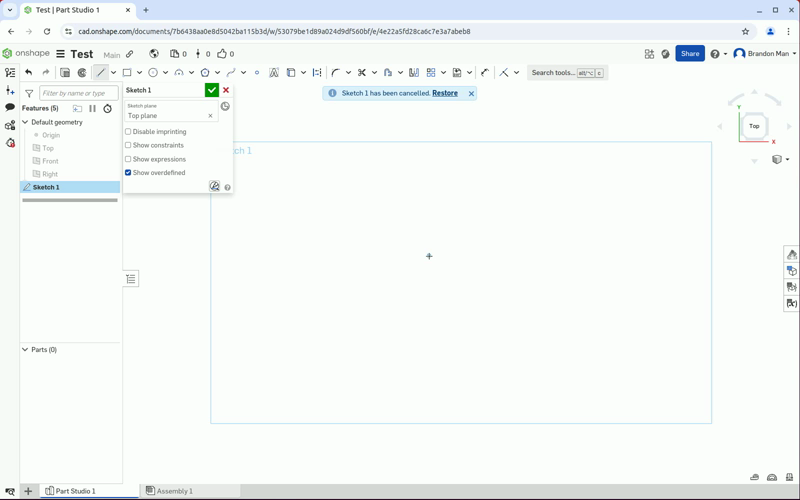
key_down(shift)
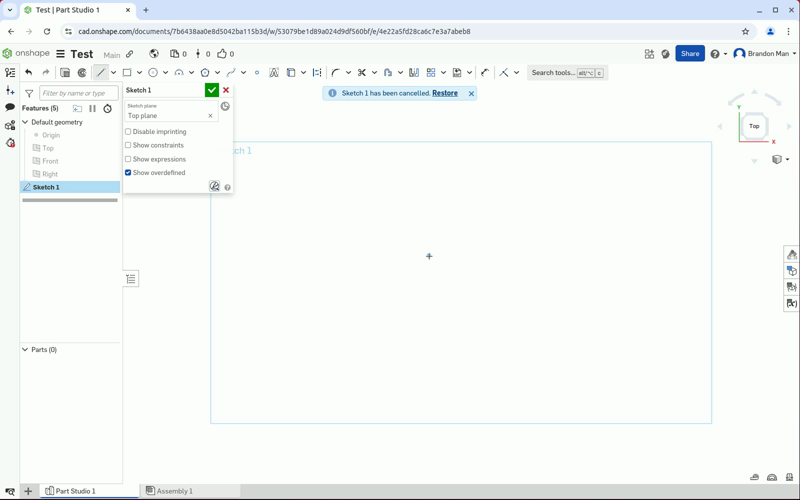
mouse_move(459, 255)
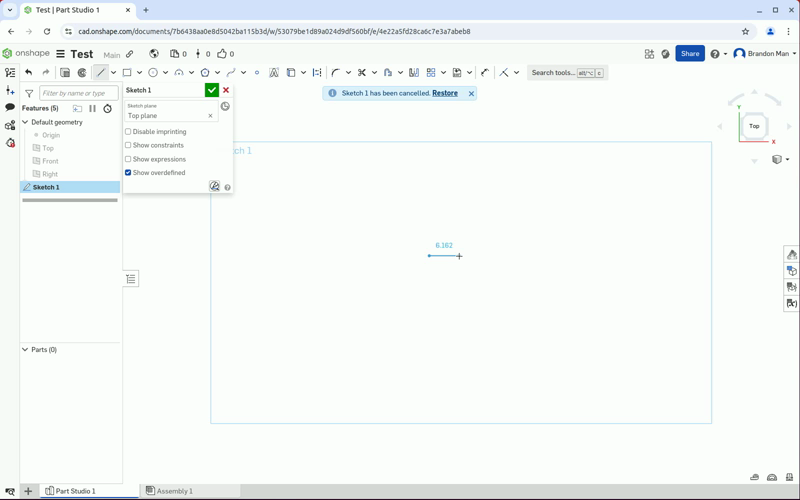
mouse_move(432, 255)
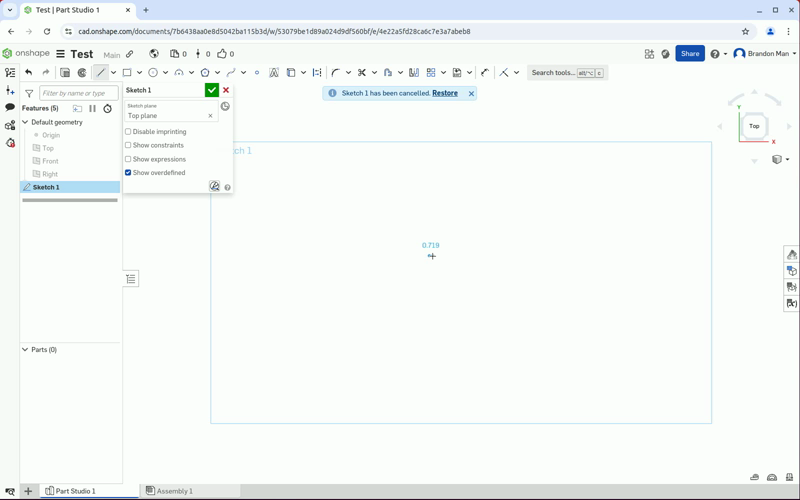
scroll(6)
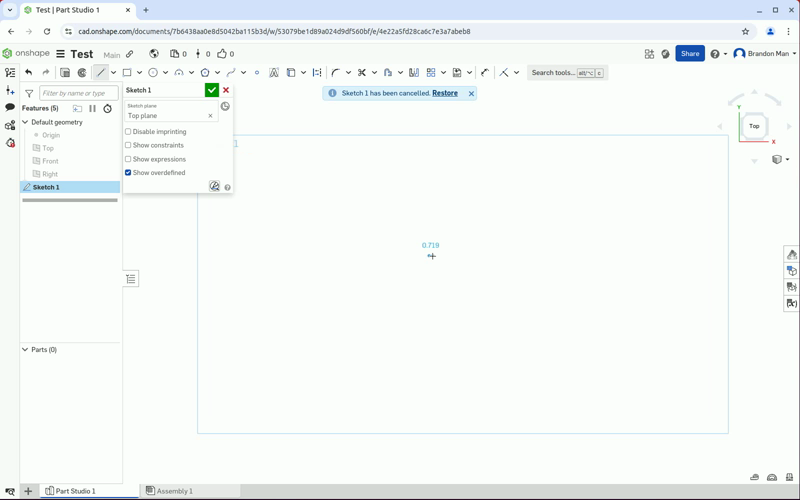
scroll(6)
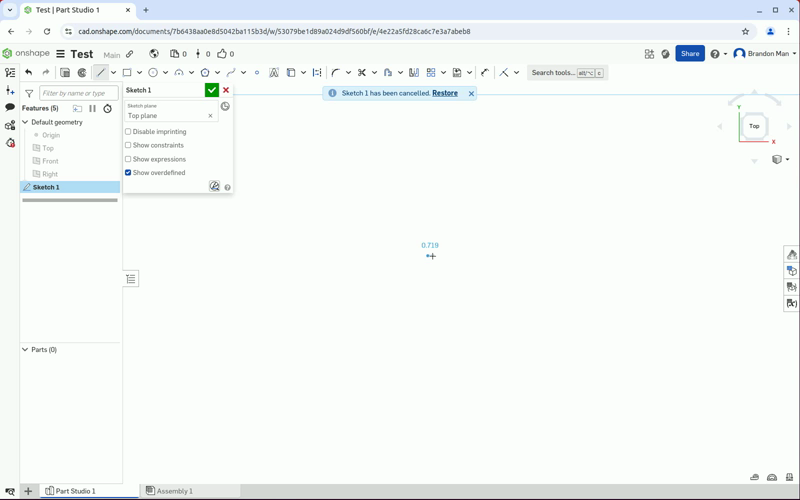
scroll(6)
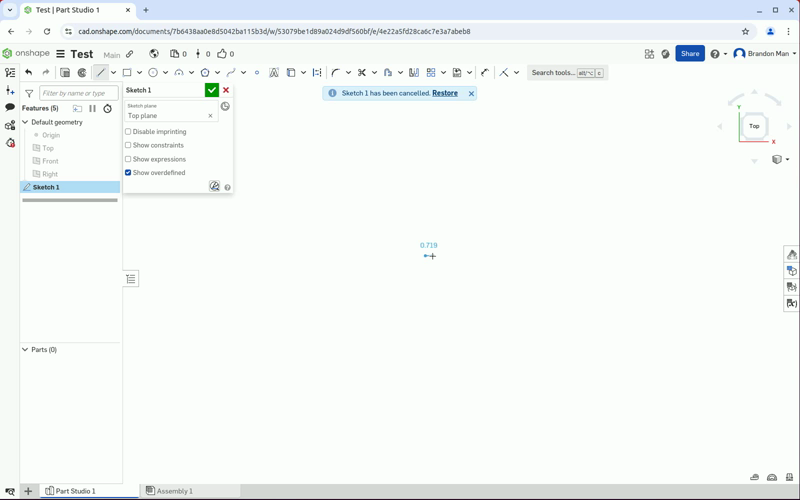
scroll(6)
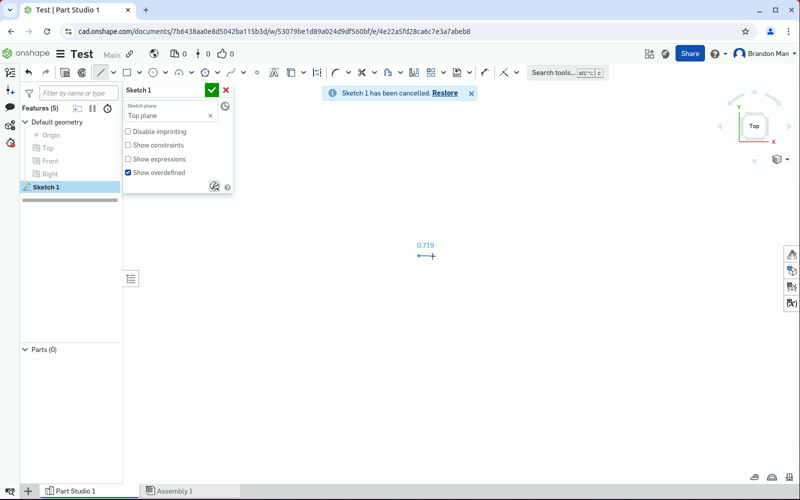
scroll(6)
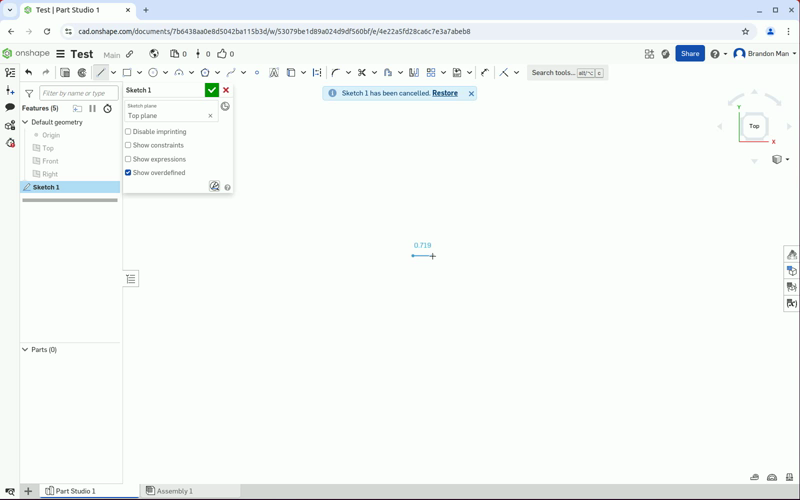
scroll(6)
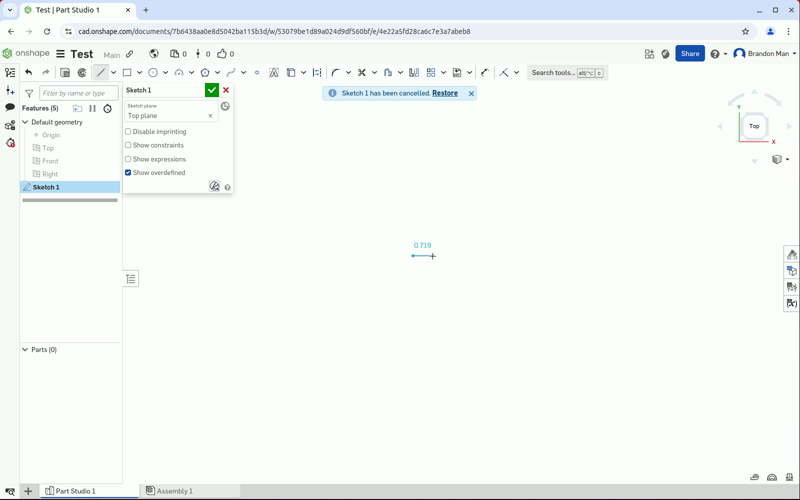
scroll(6)
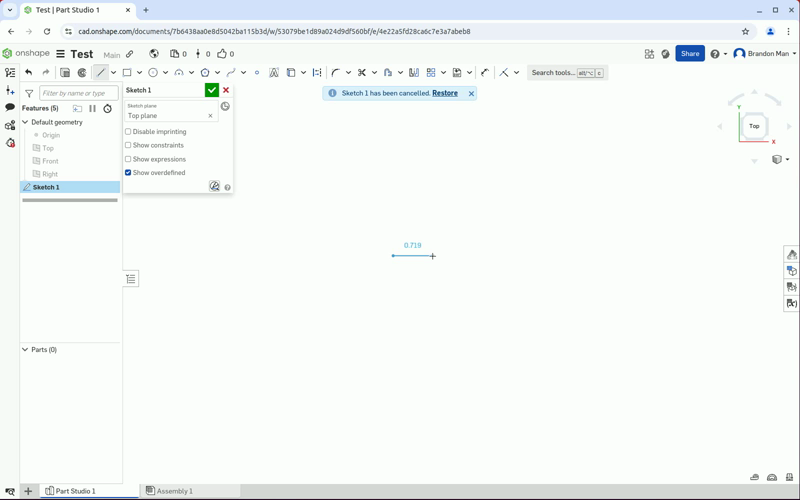
click(432, 255)
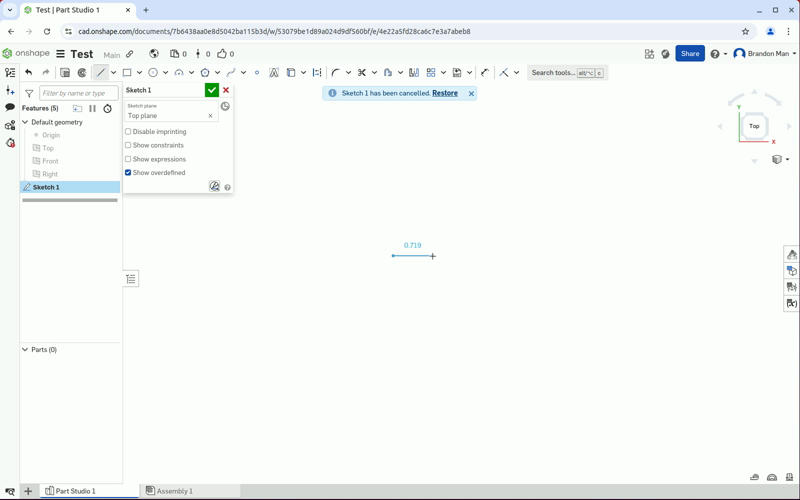
scroll(-6)
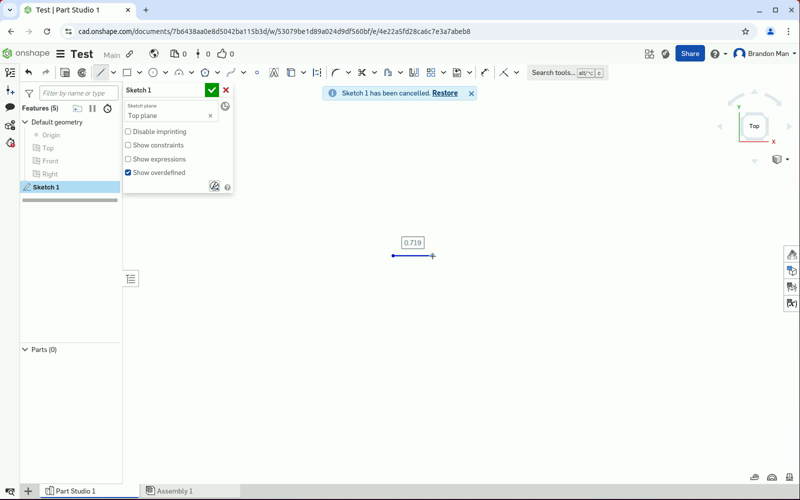
scroll(-6)
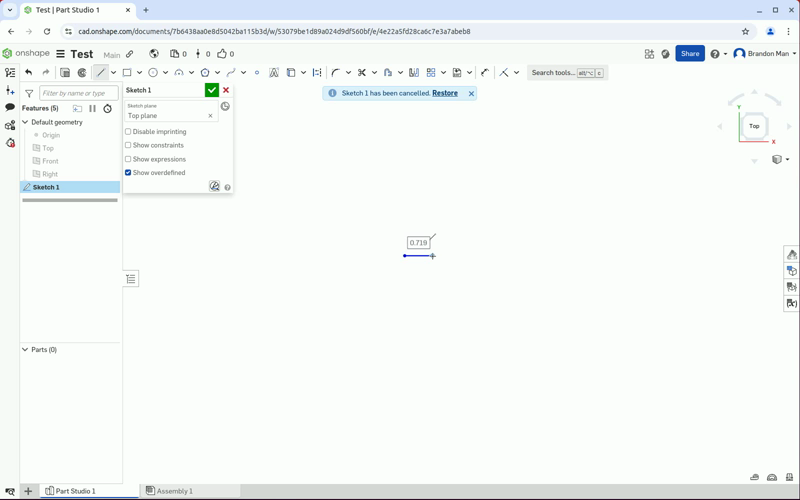
scroll(-6)
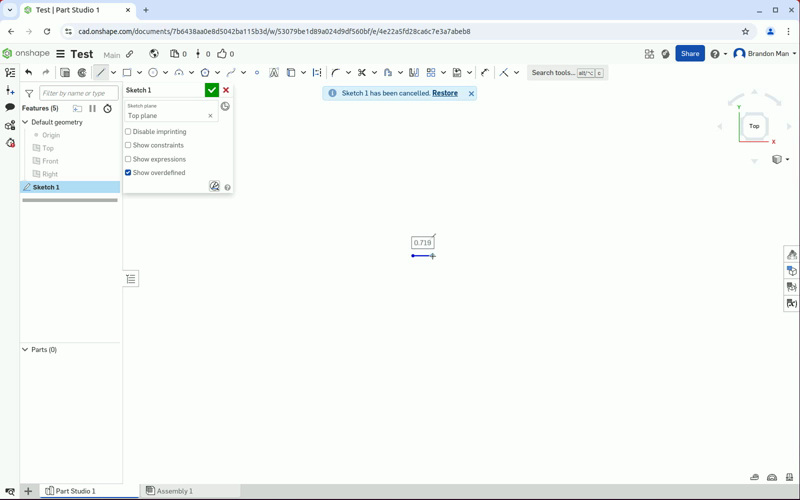
scroll(-6)
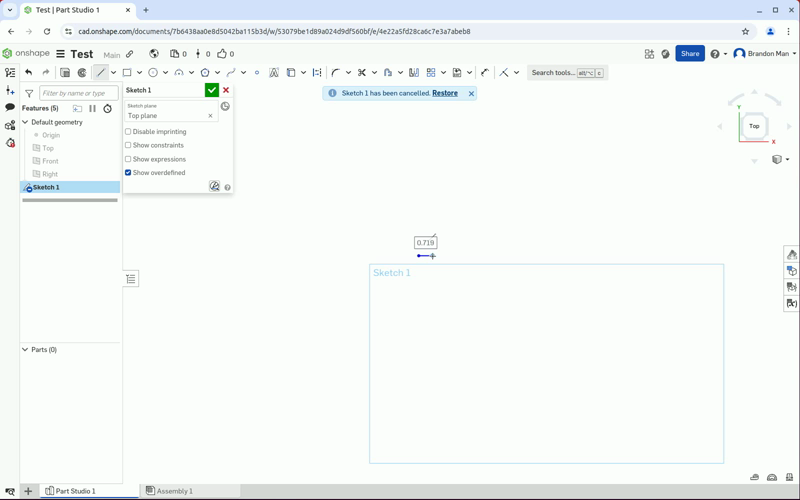
scroll(-6)
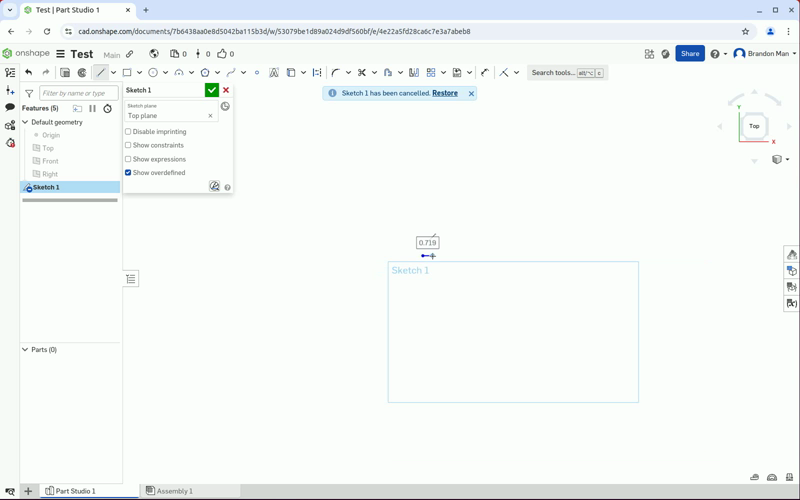
scroll(-6)
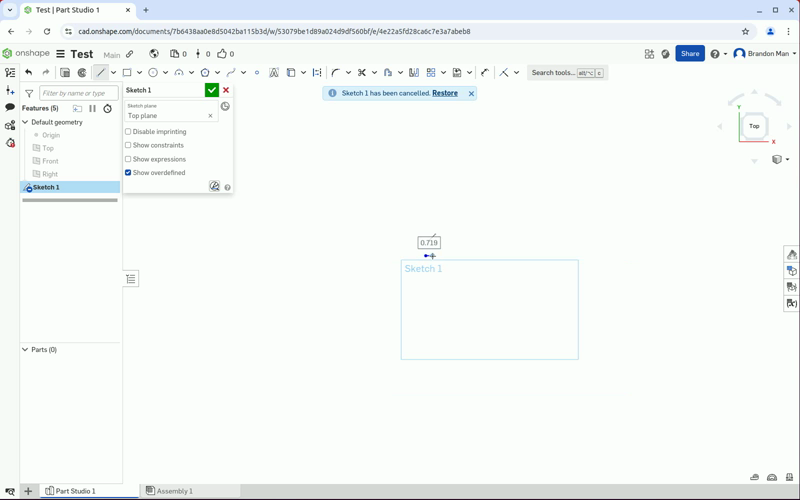
scroll(-6)
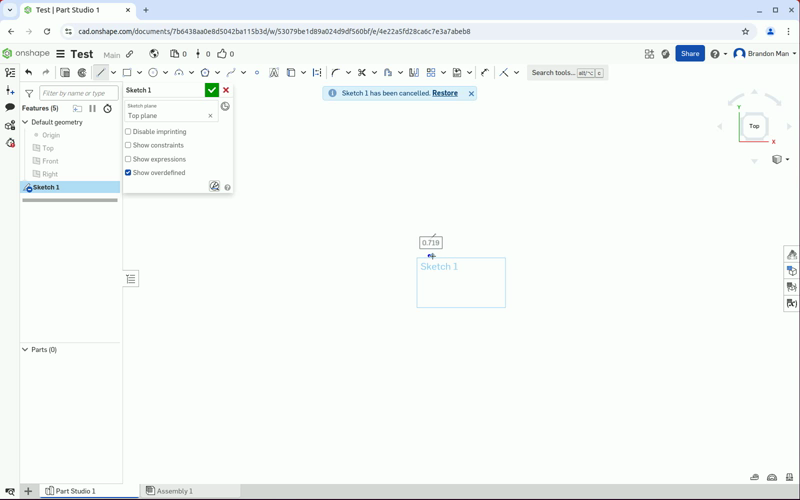
key_up(shift)
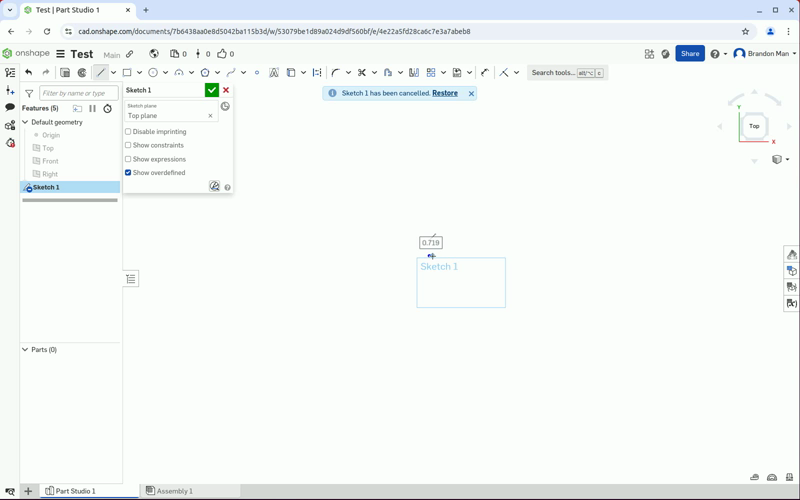
key_down(shift)
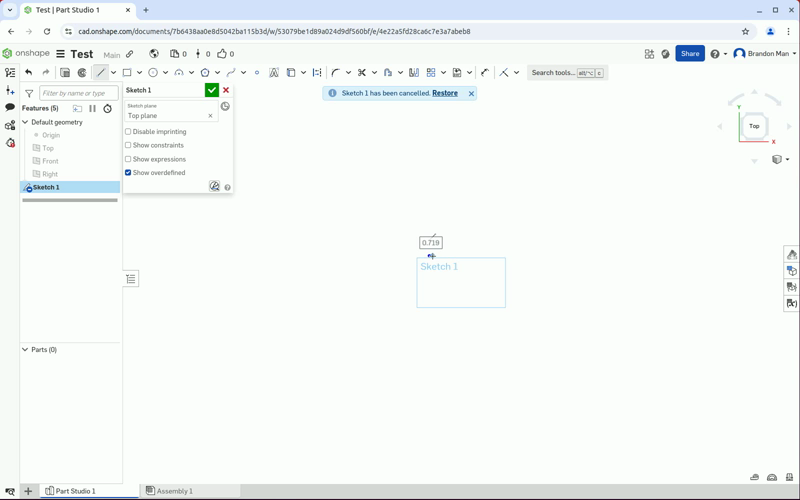
mouse_move(462, 255)
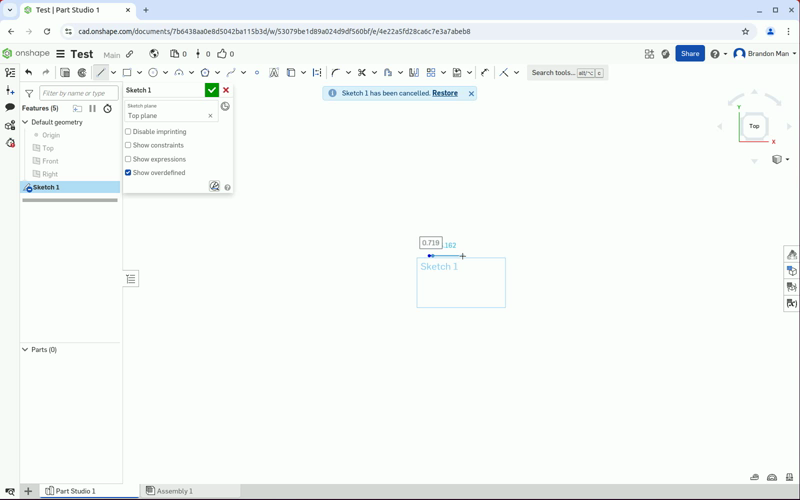
mouse_move(465, 255)
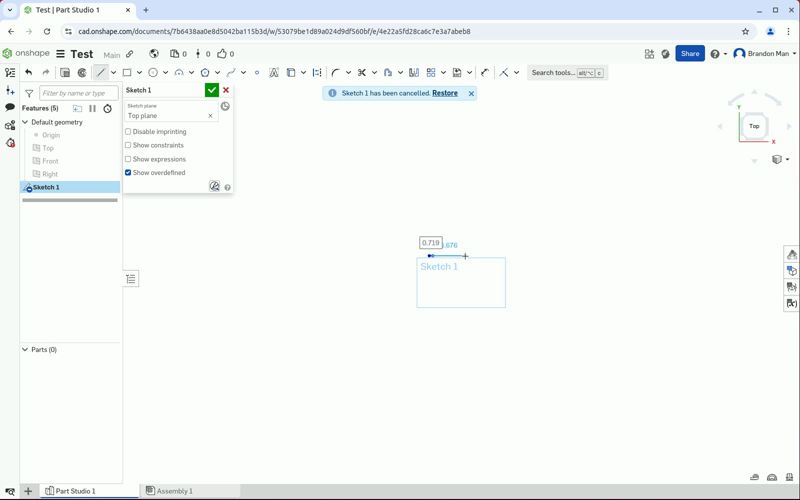
click(465, 255)
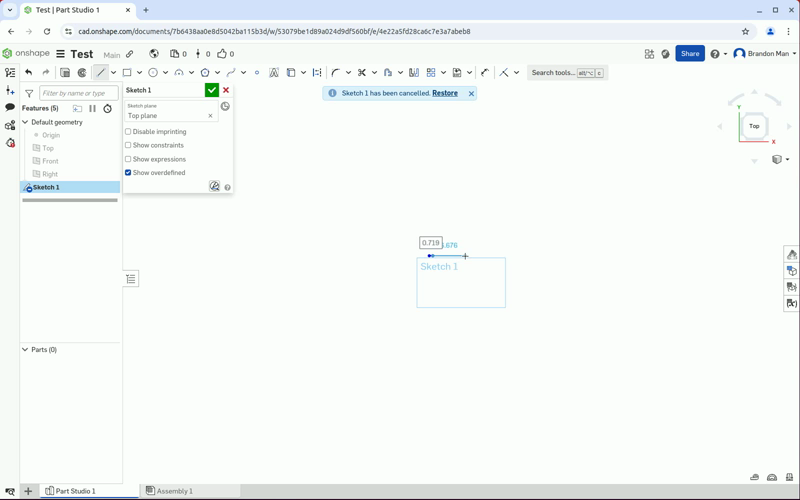
key_up(shift)
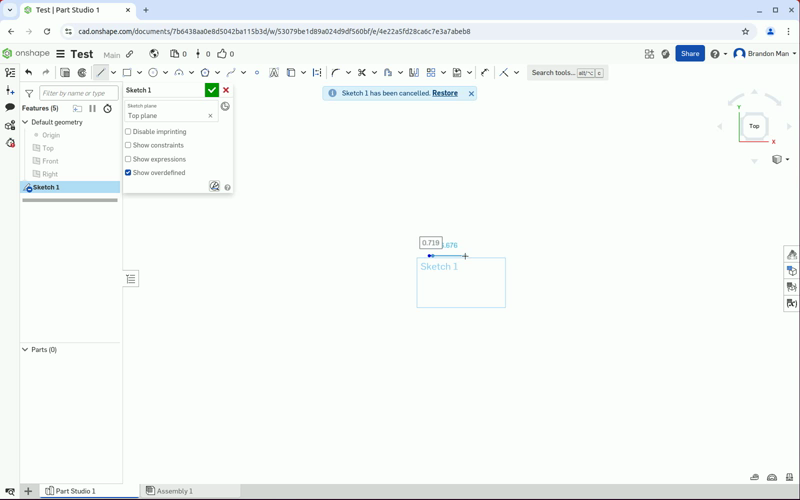
key_down(shift)
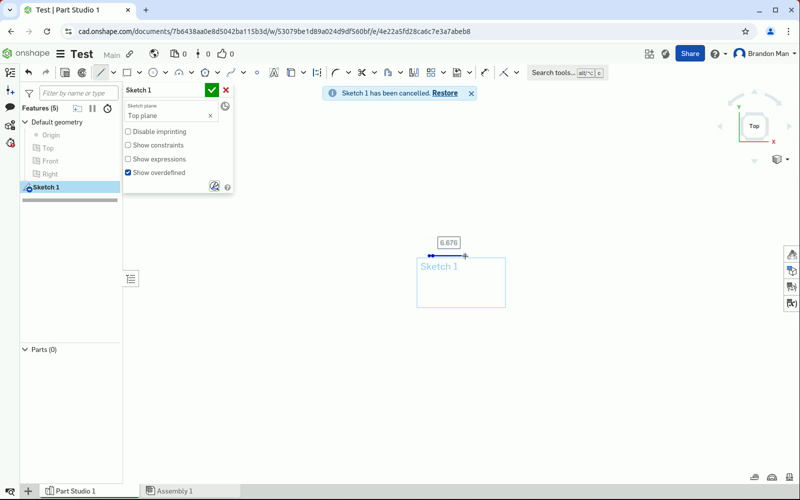
mouse_move(495, 255)
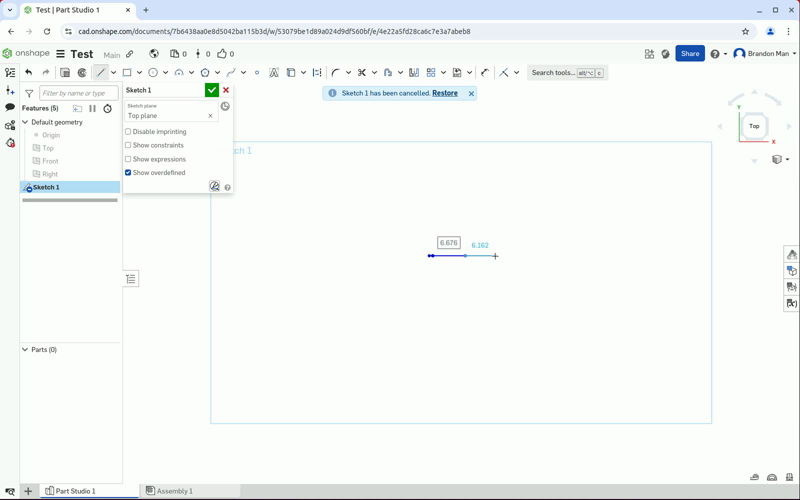
mouse_move(465, 282)
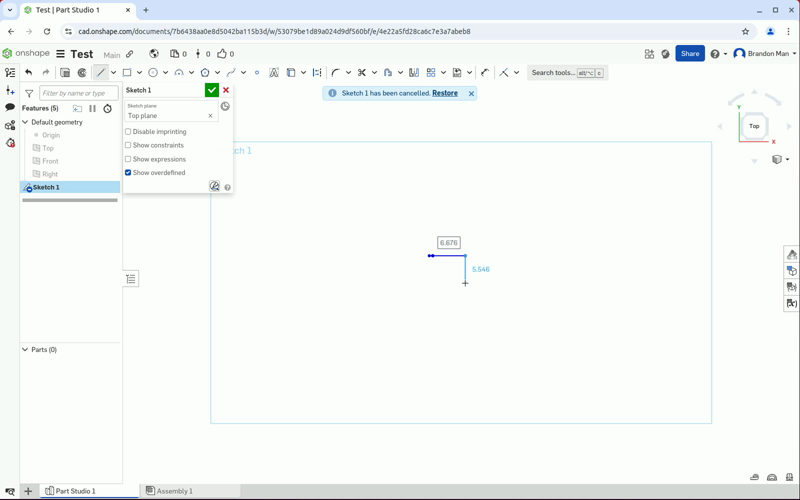
click(465, 282)
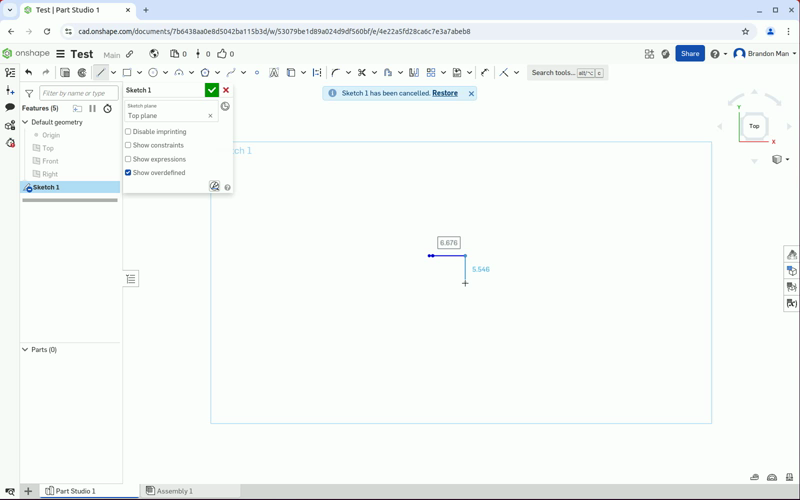
key_up(shift)
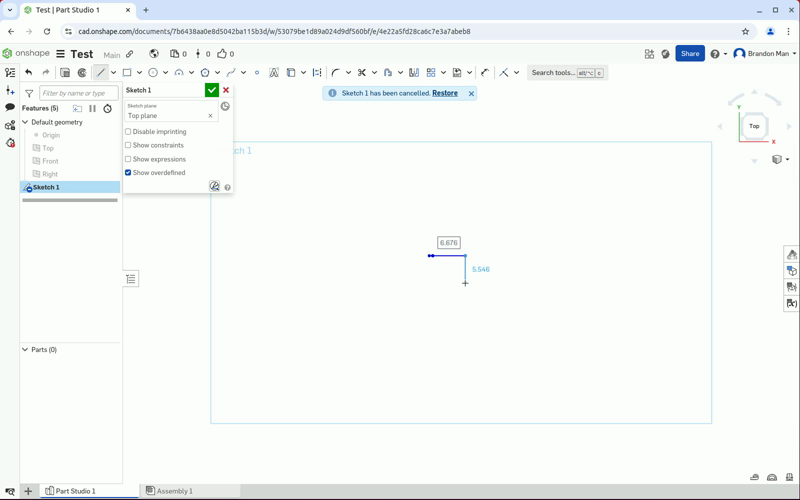
key_down(shift)
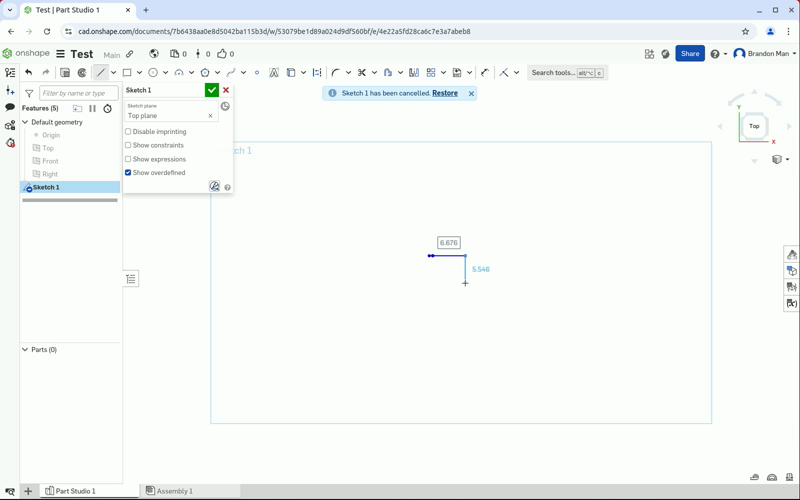
mouse_move(495, 282)
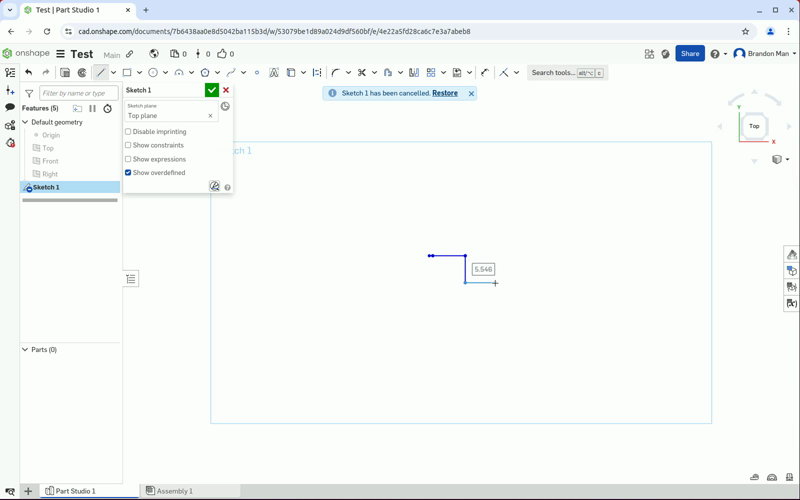
mouse_move(461, 282)
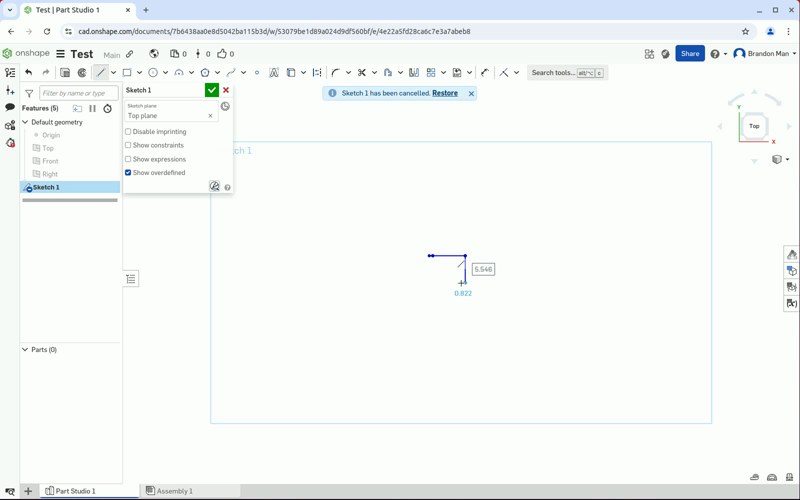
scroll(6)
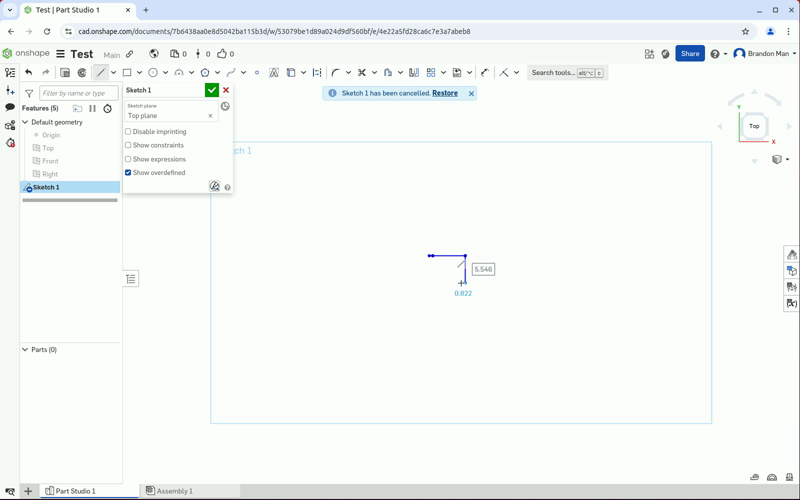
scroll(6)
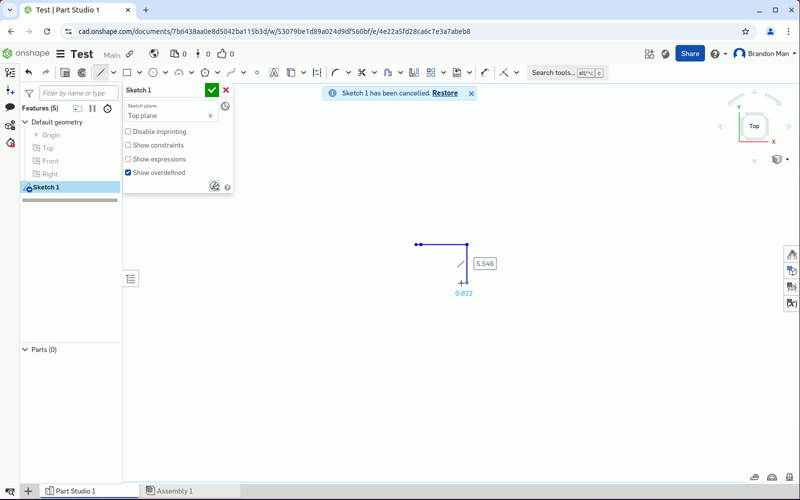
scroll(6)
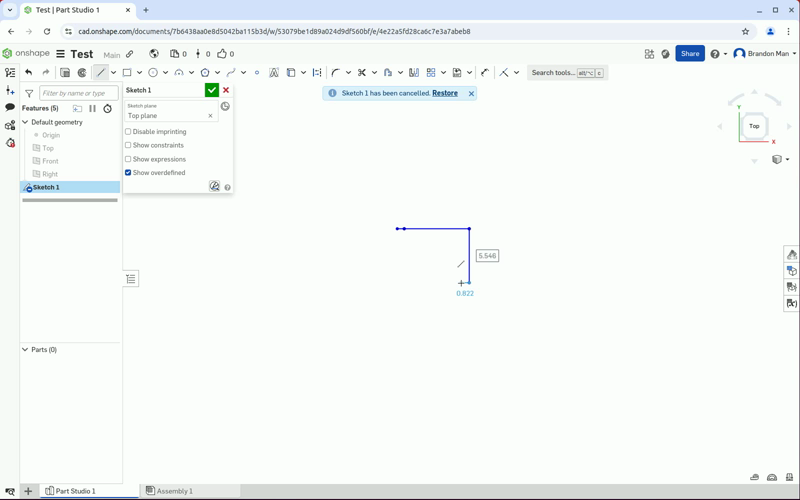
scroll(6)
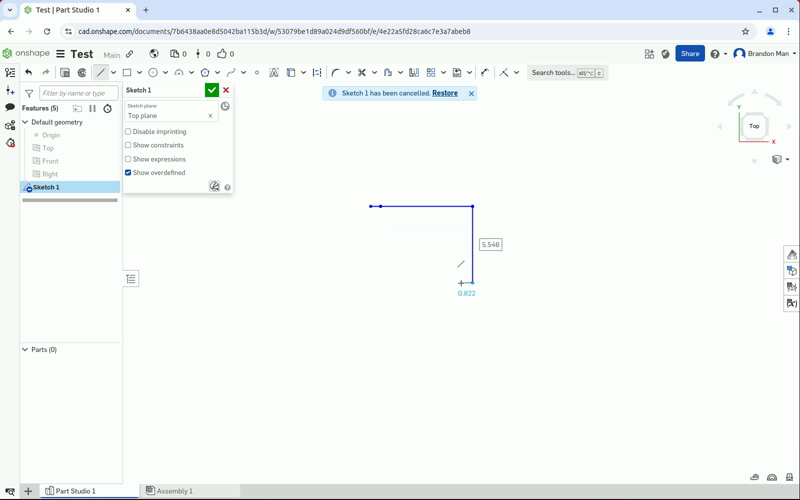
scroll(6)
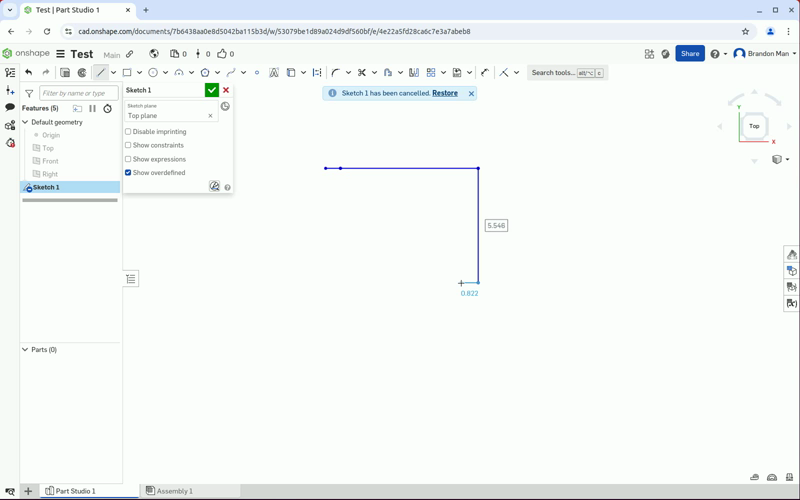
scroll(6)
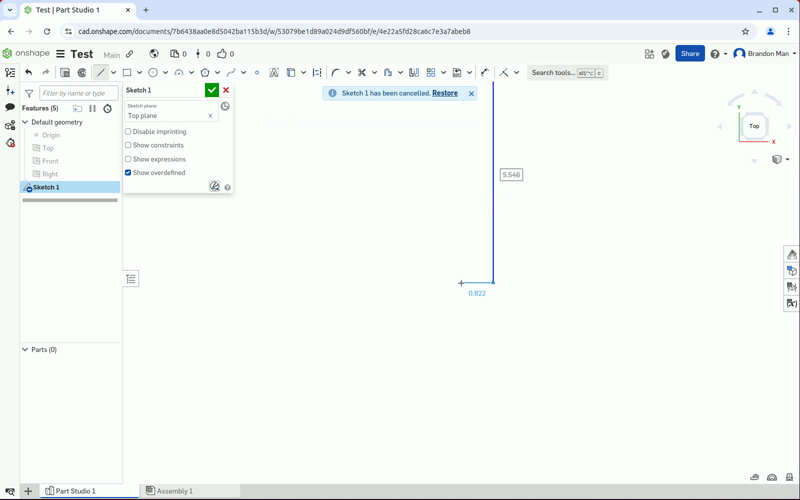
scroll(6)
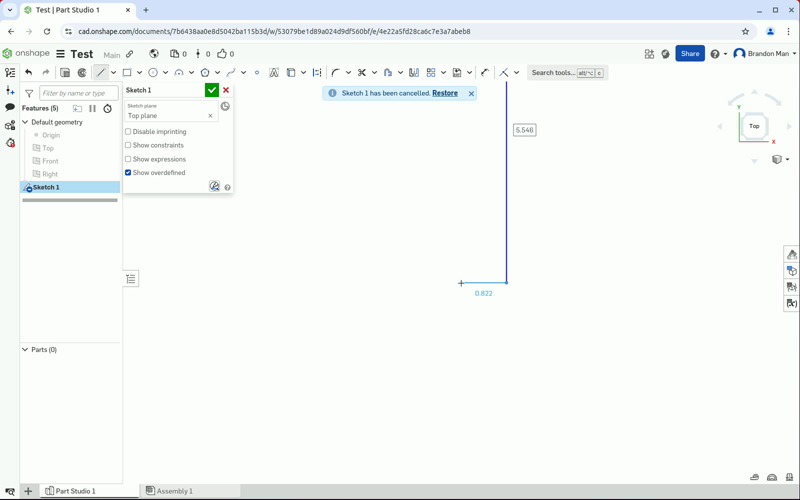
click(461, 282)
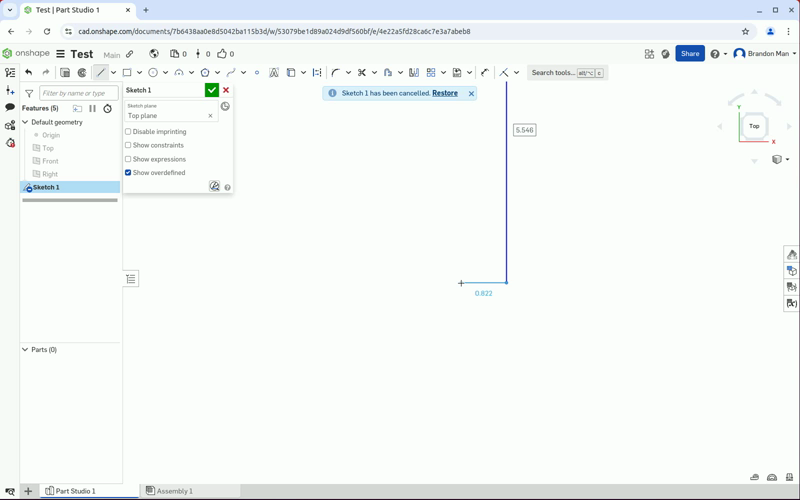
scroll(-6)
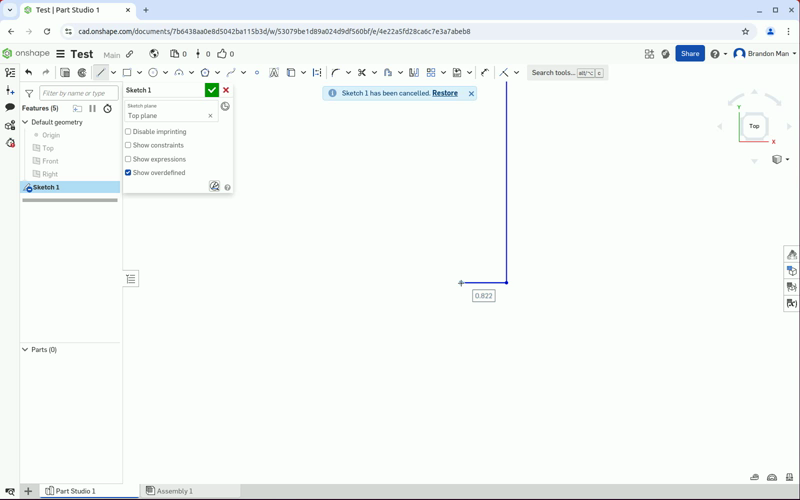
scroll(-6)
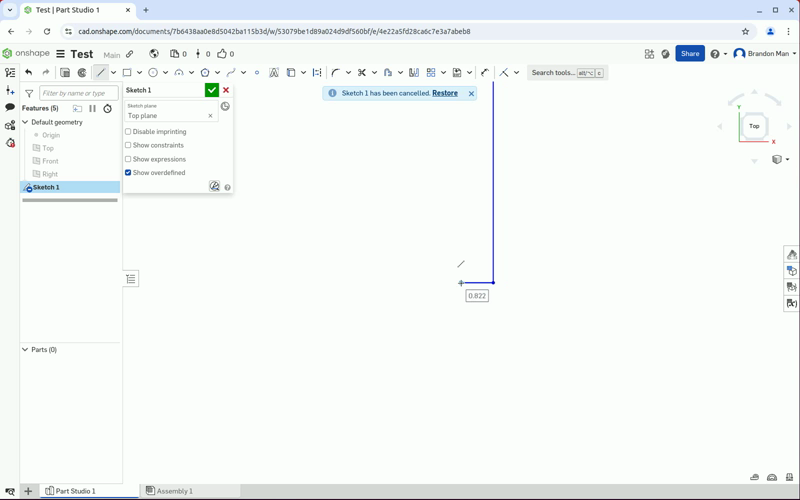
scroll(-6)
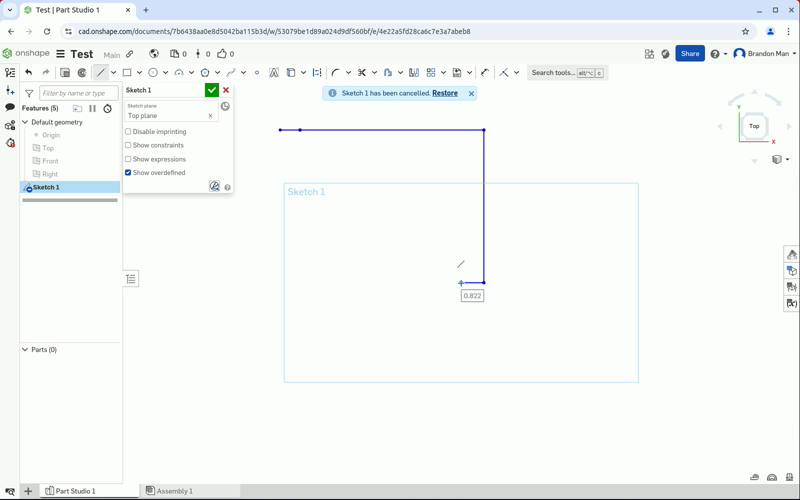
scroll(-6)
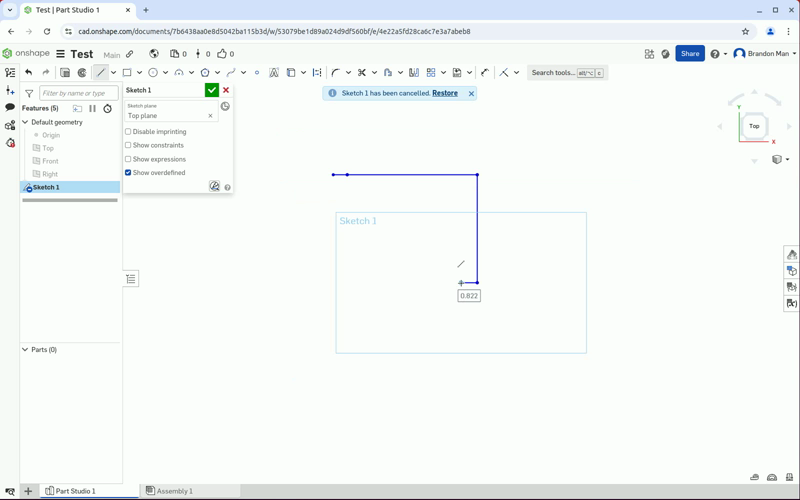
scroll(-6)
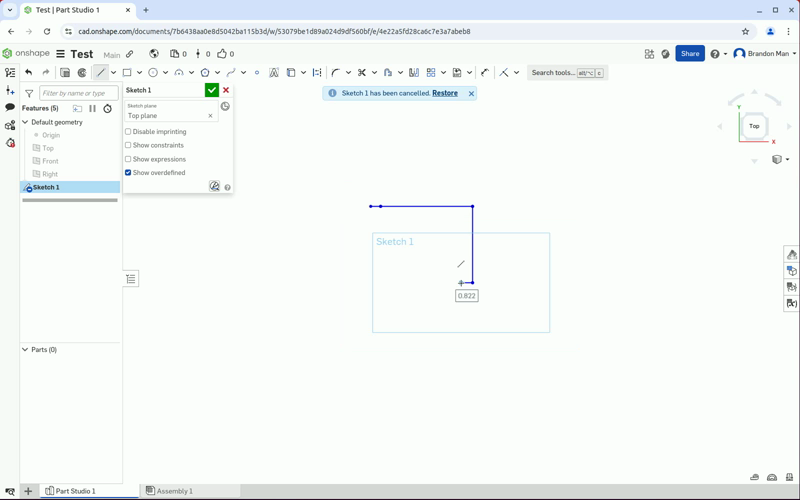
scroll(-6)
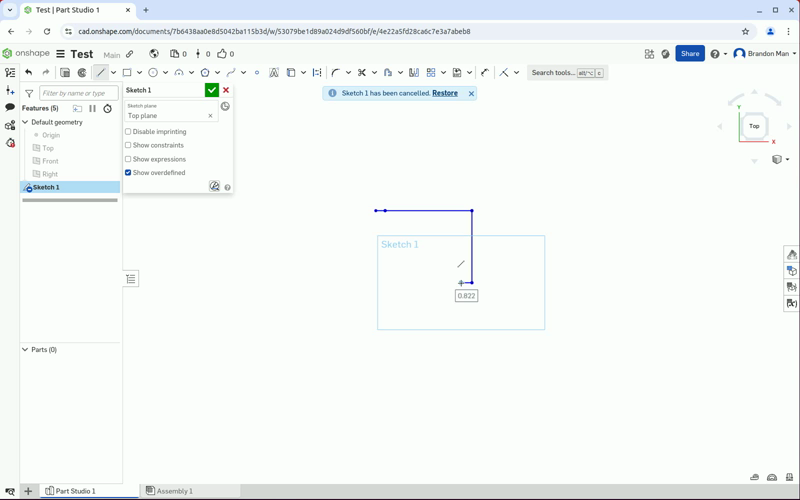
scroll(-6)
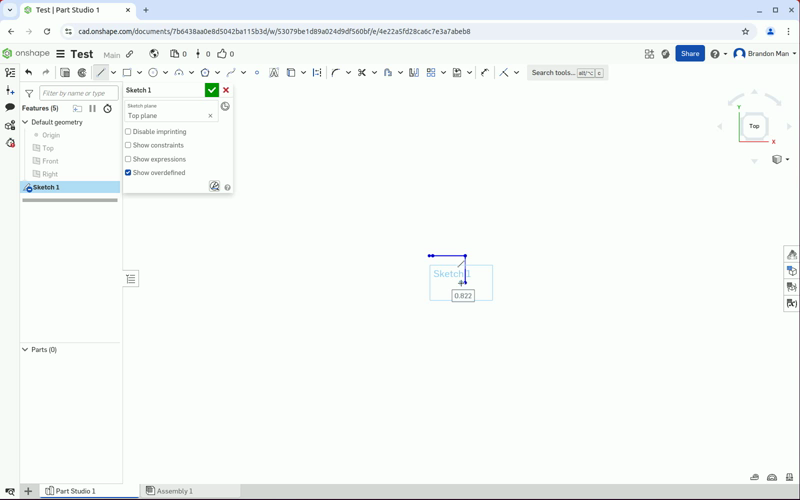
key_up(shift)
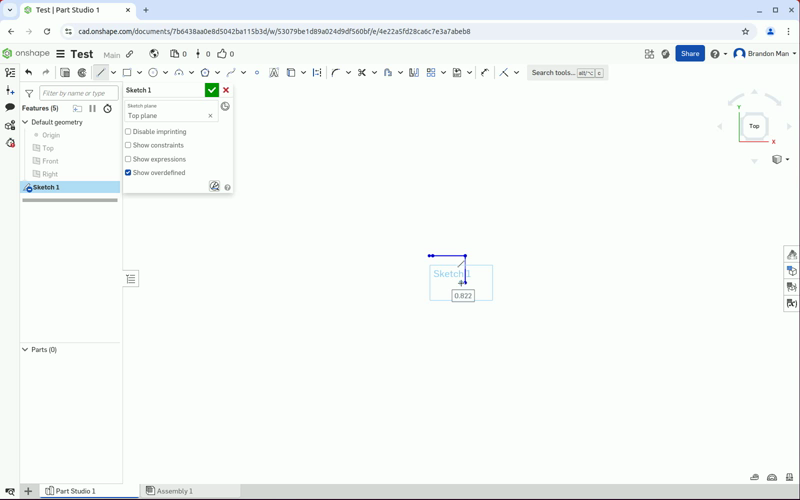
key_down(shift)
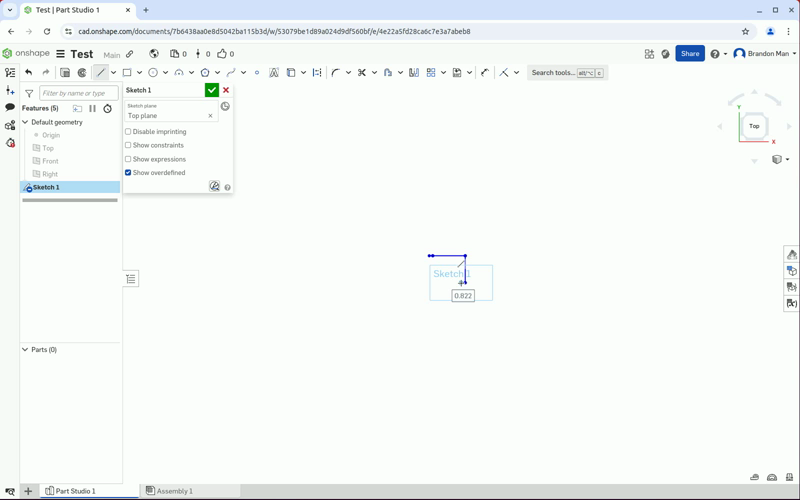
mouse_move(491, 282)
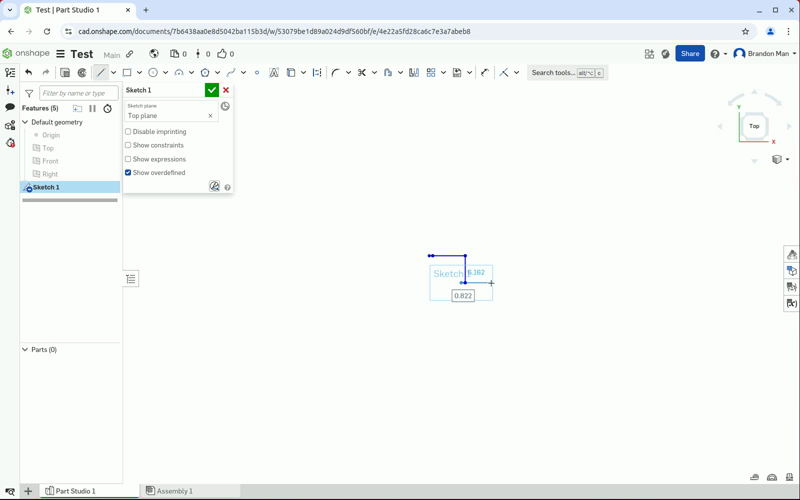
mouse_move(461, 285)
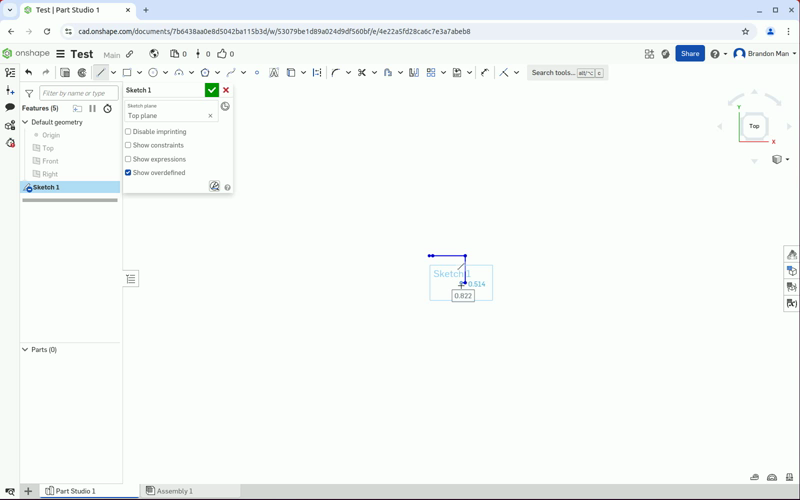
scroll(6)
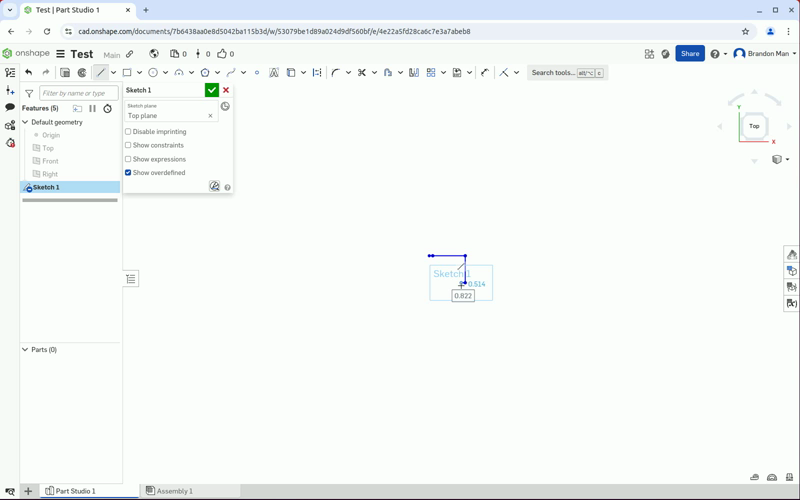
scroll(6)
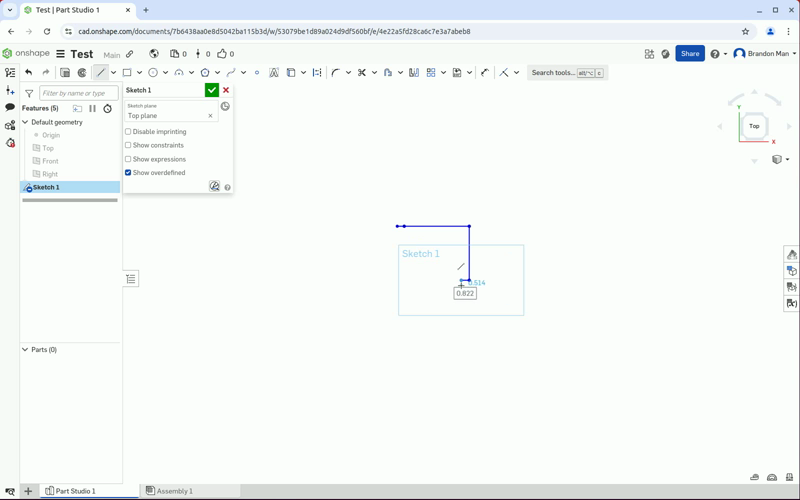
scroll(6)
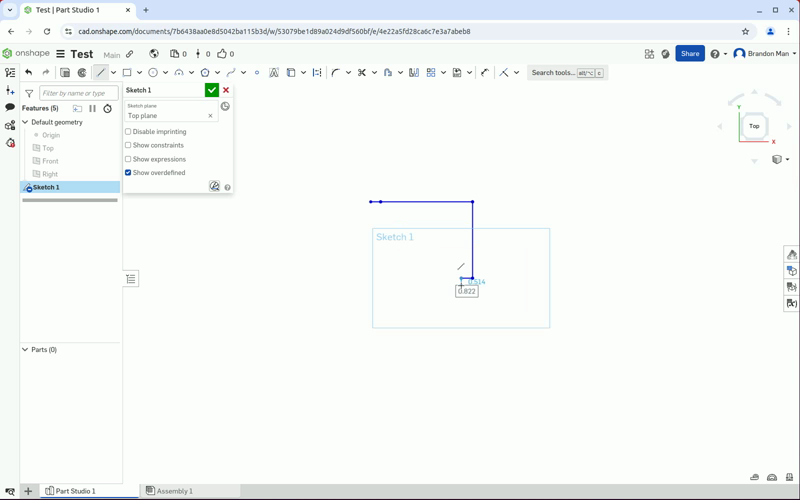
scroll(6)
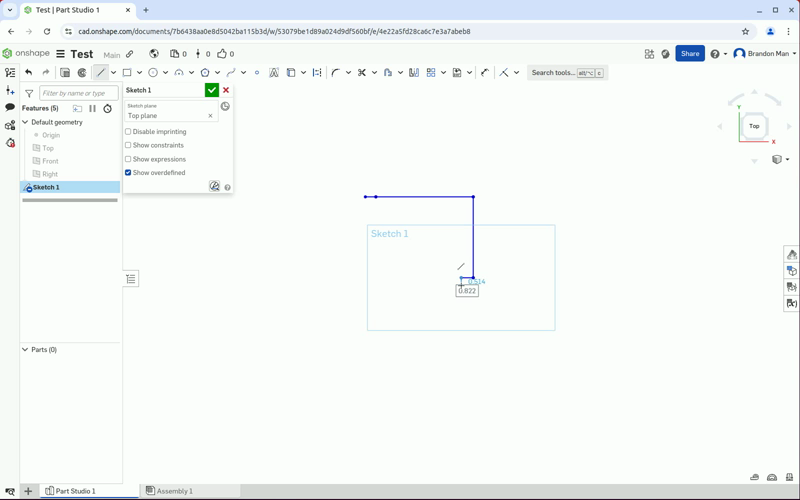
scroll(6)
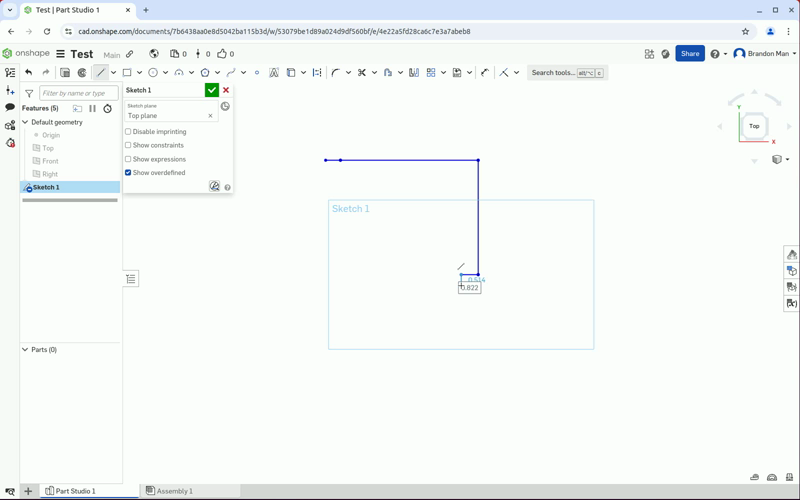
scroll(6)
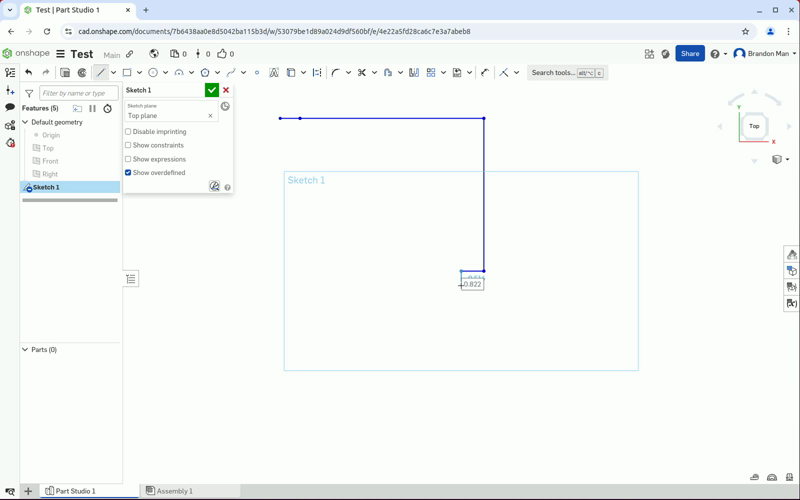
scroll(6)
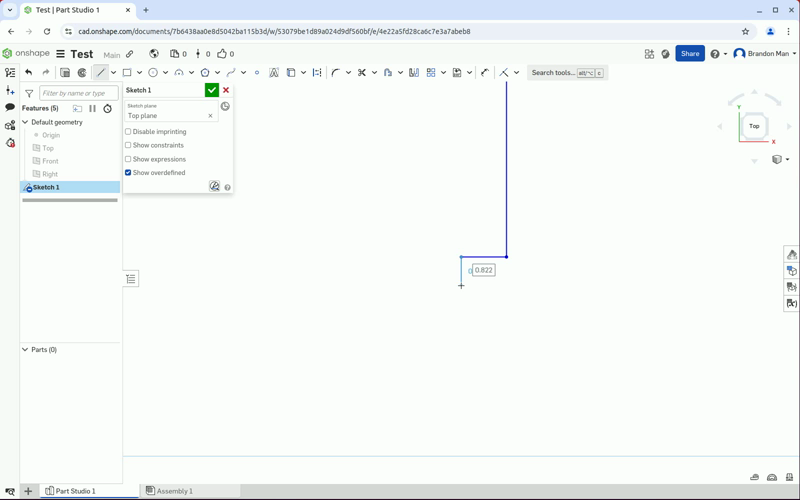
click(461, 285)
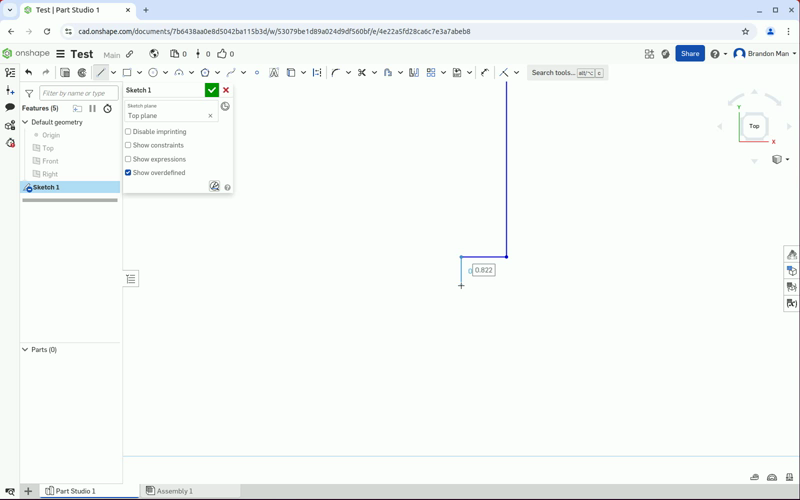
scroll(-6)
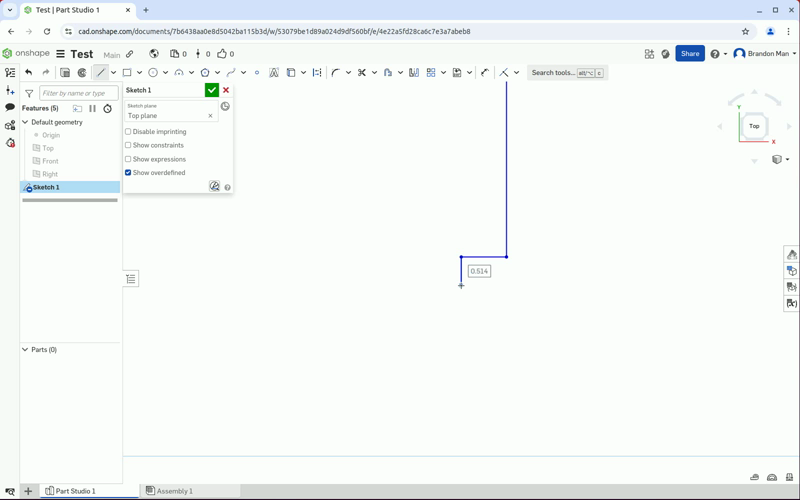
scroll(-6)
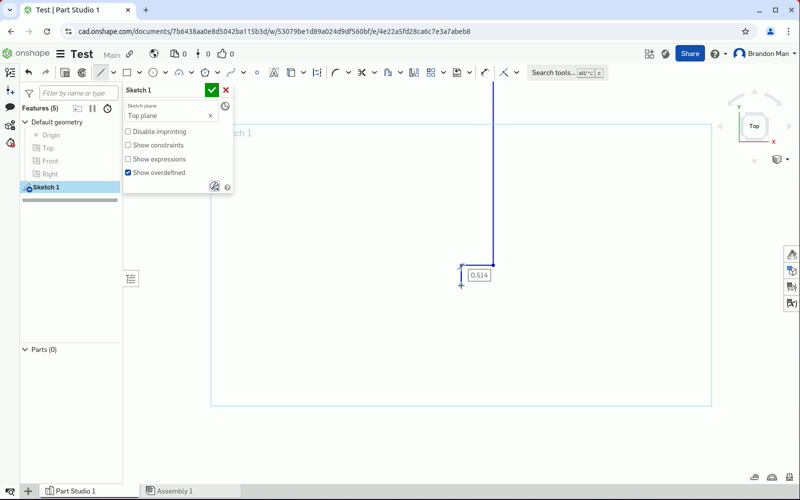
scroll(-6)
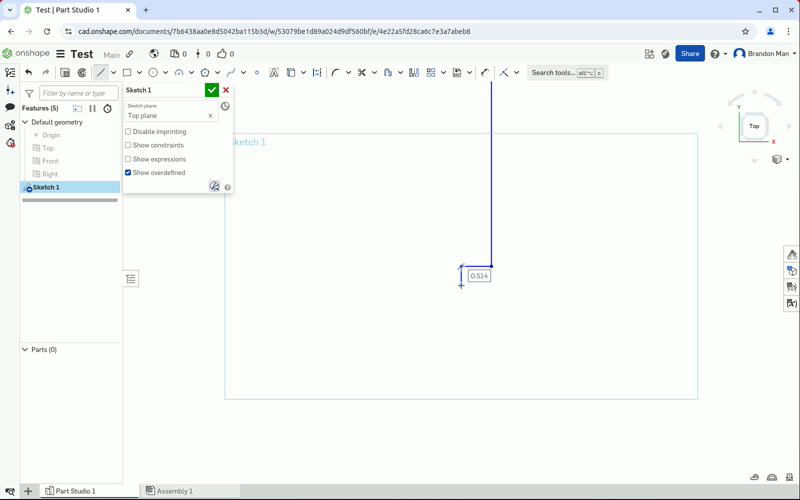
scroll(-6)
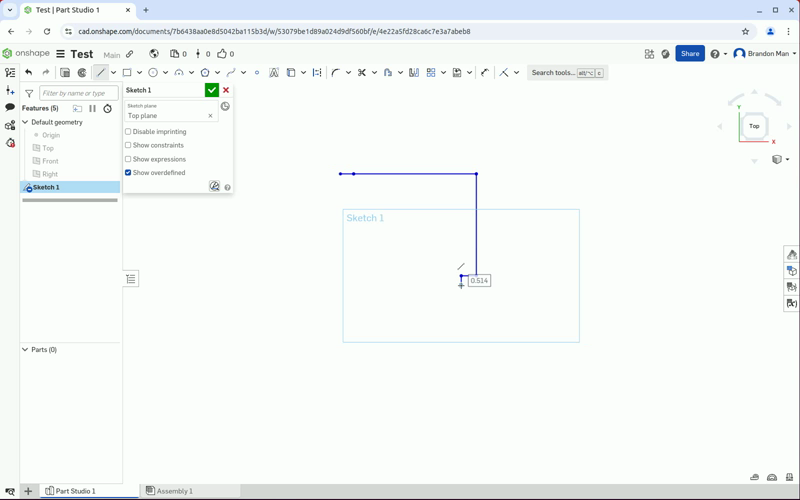
scroll(-6)
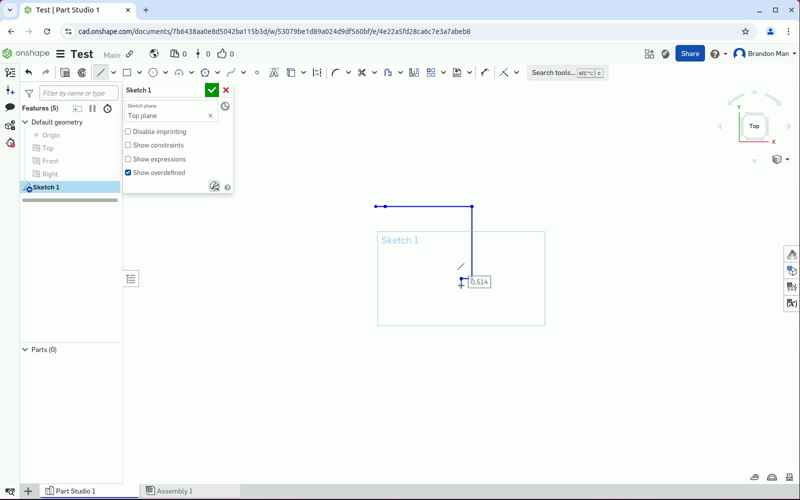
scroll(-6)
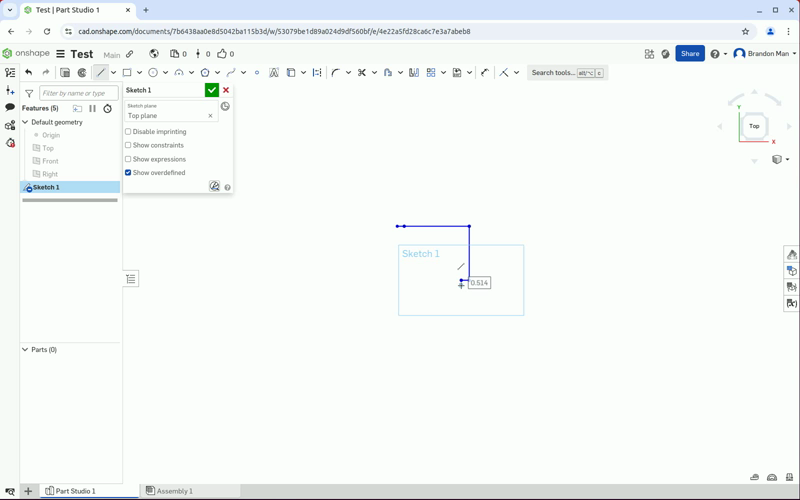
scroll(-6)
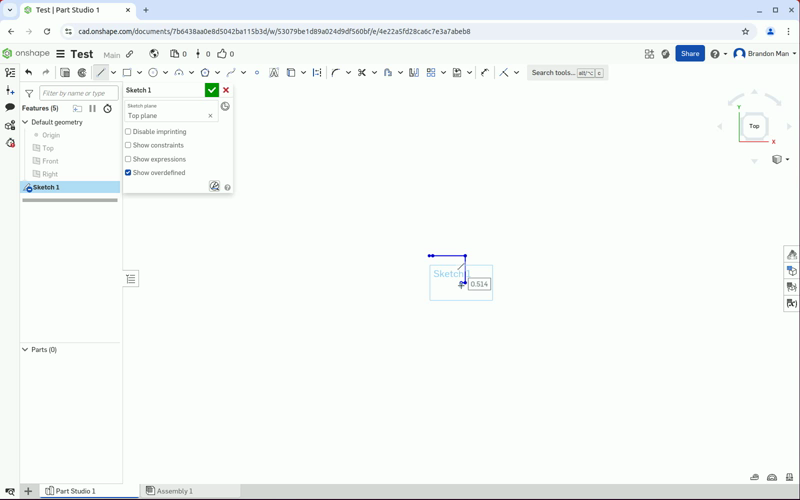
key_up(shift)
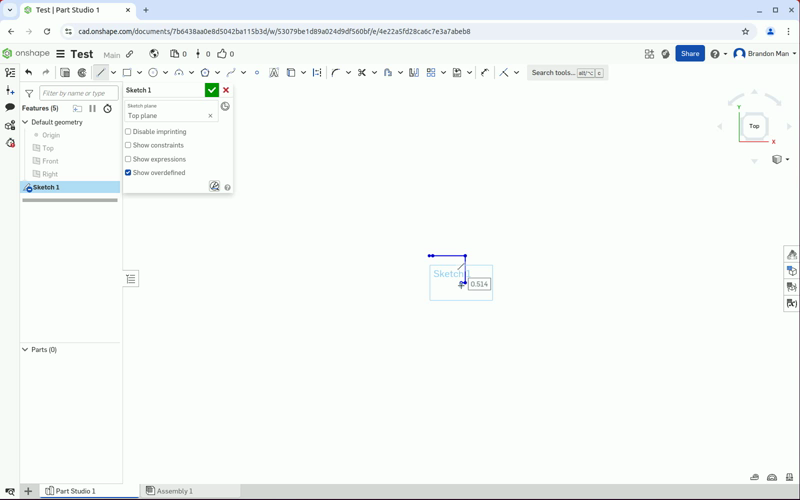
key_down(shift)
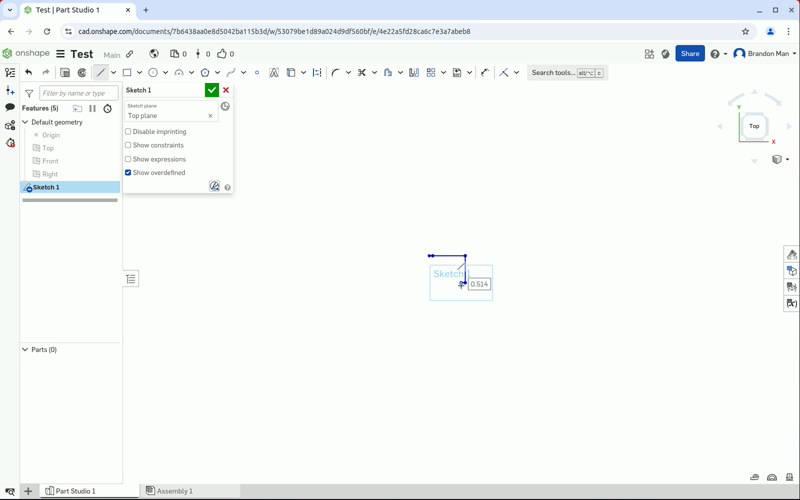
mouse_move(491, 285)
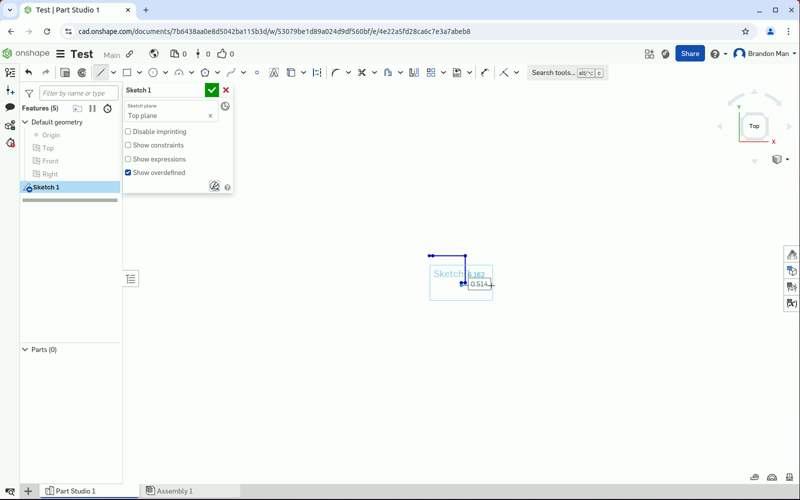
mouse_move(466, 285)
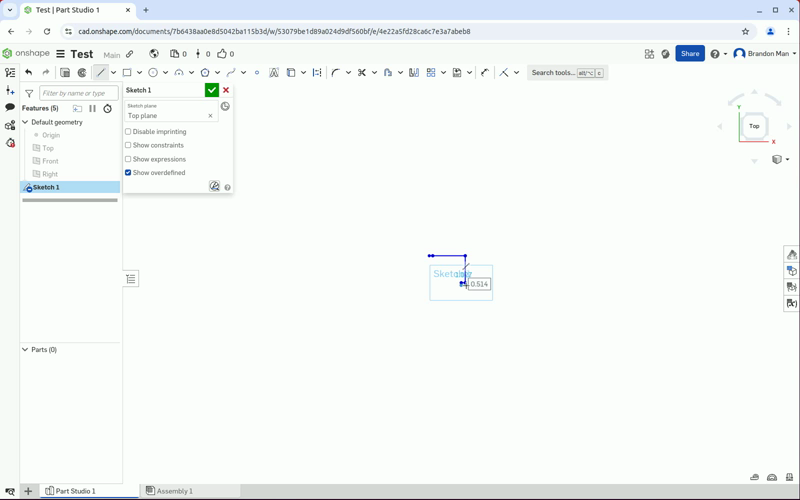
scroll(6)
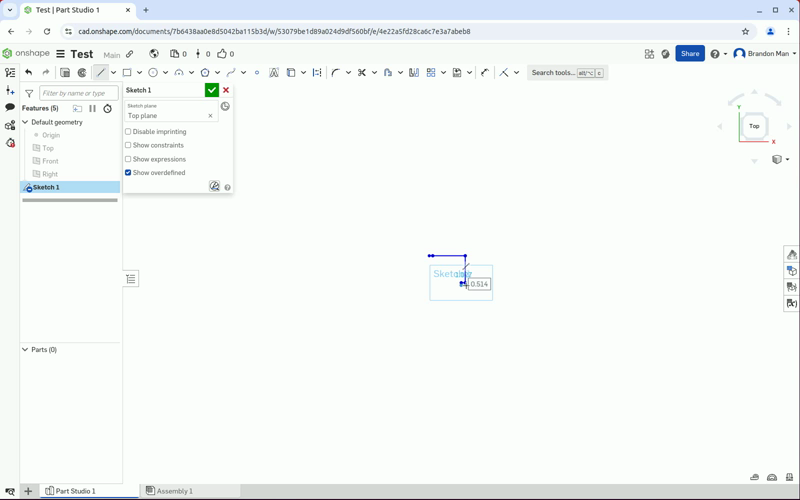
scroll(6)
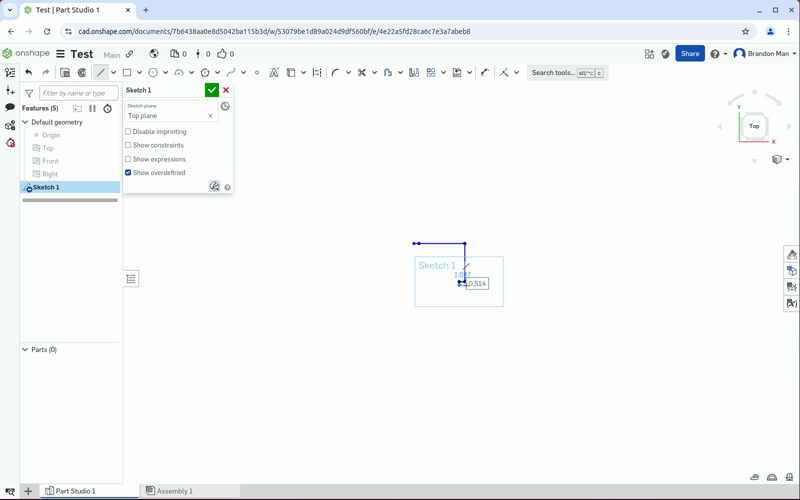
scroll(6)
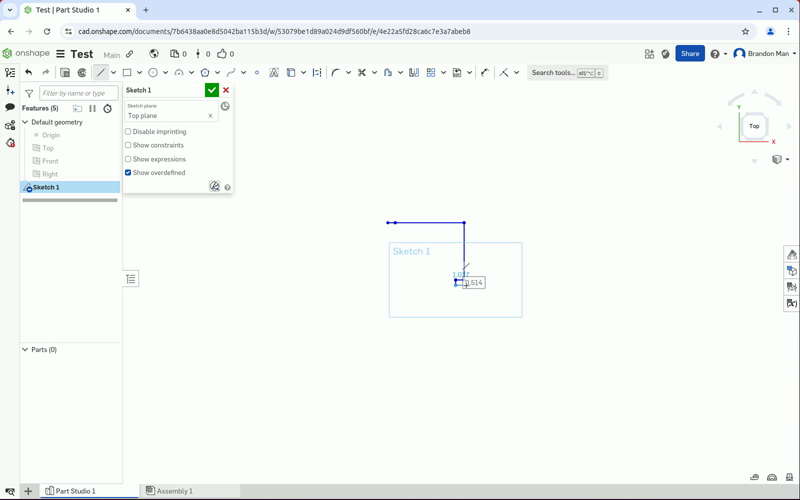
scroll(6)
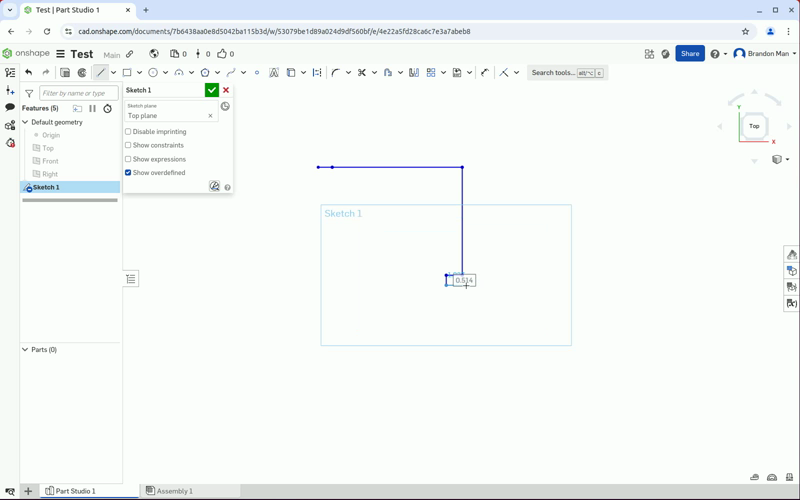
scroll(6)
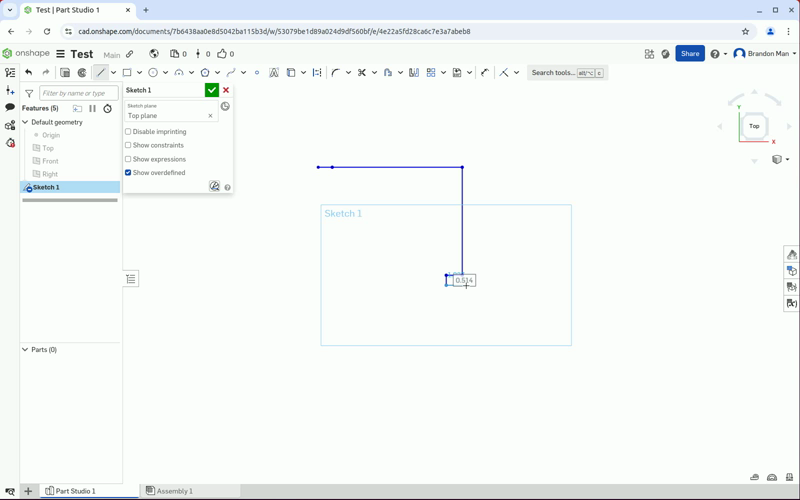
scroll(6)
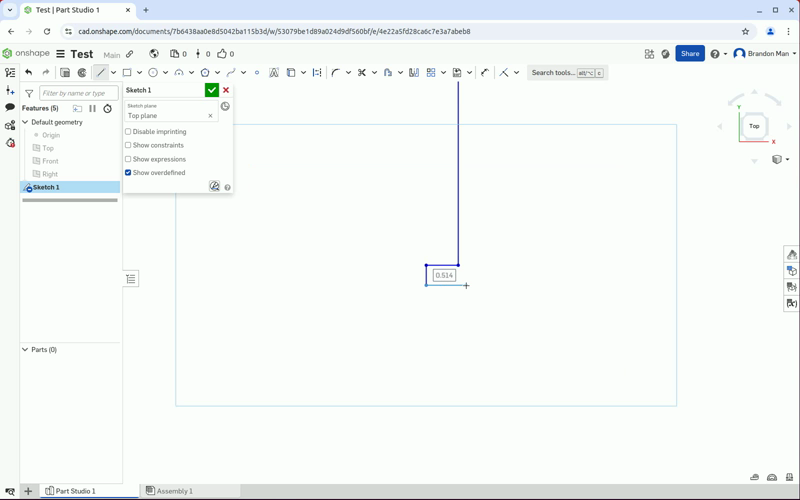
scroll(6)
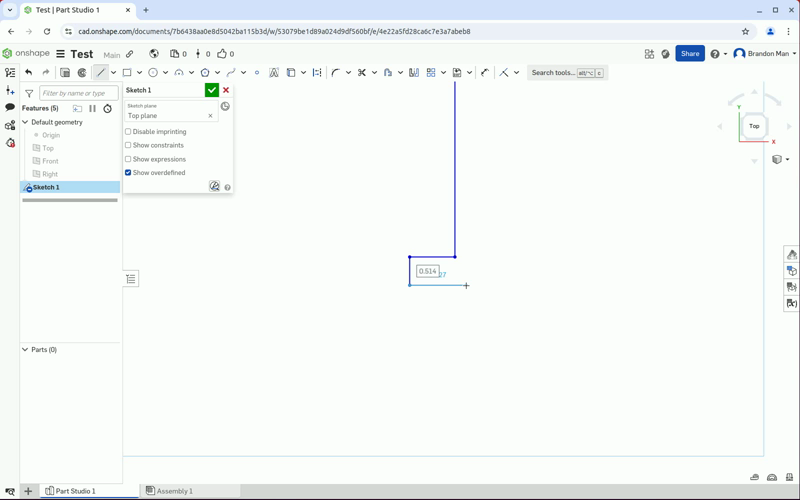
click(466, 285)
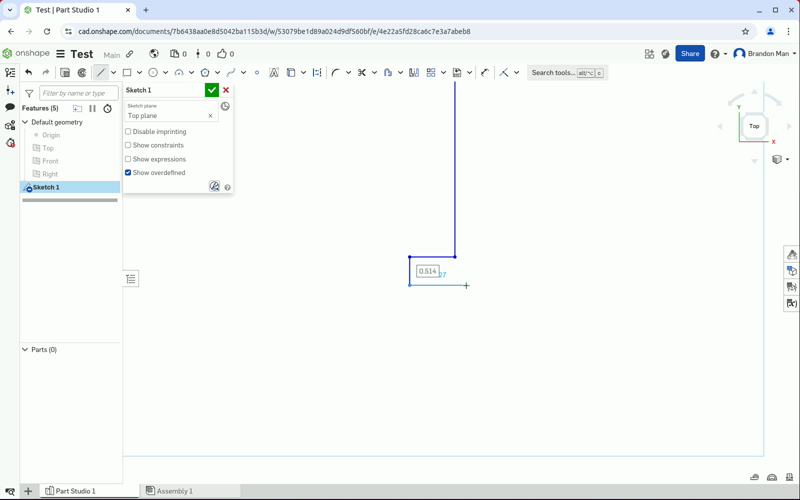
scroll(-6)
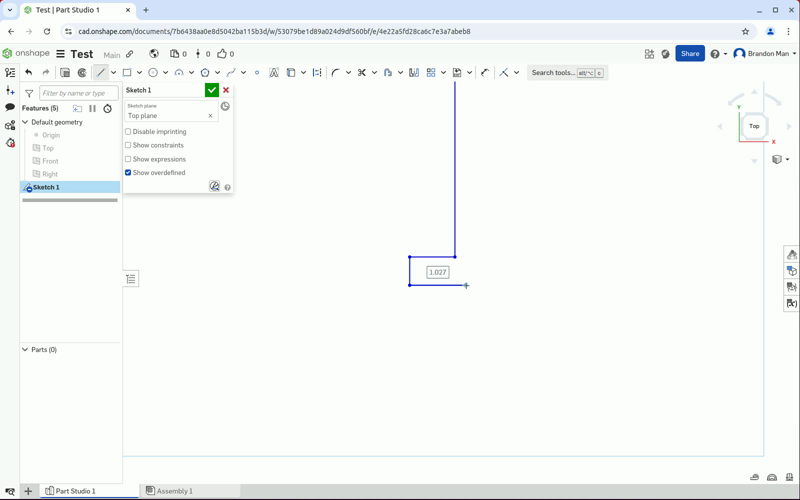
scroll(-6)
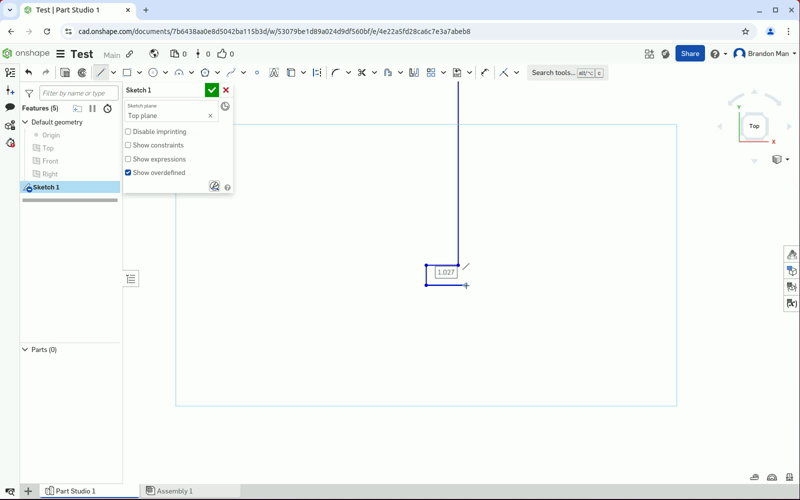
scroll(-6)
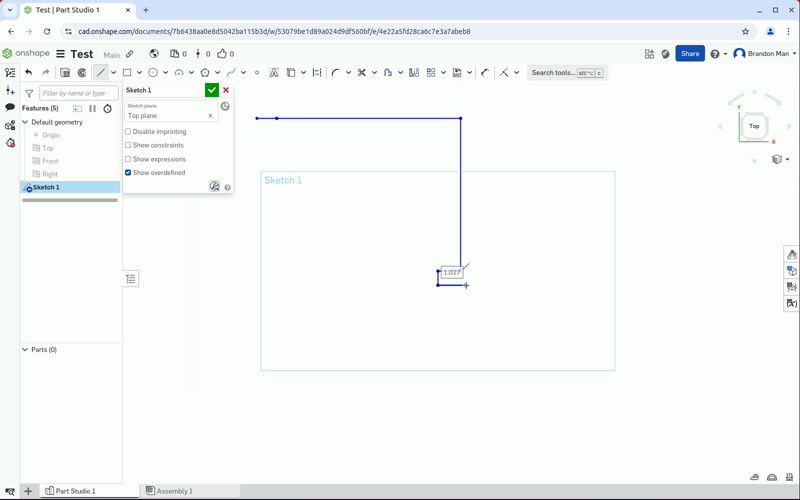
scroll(-6)
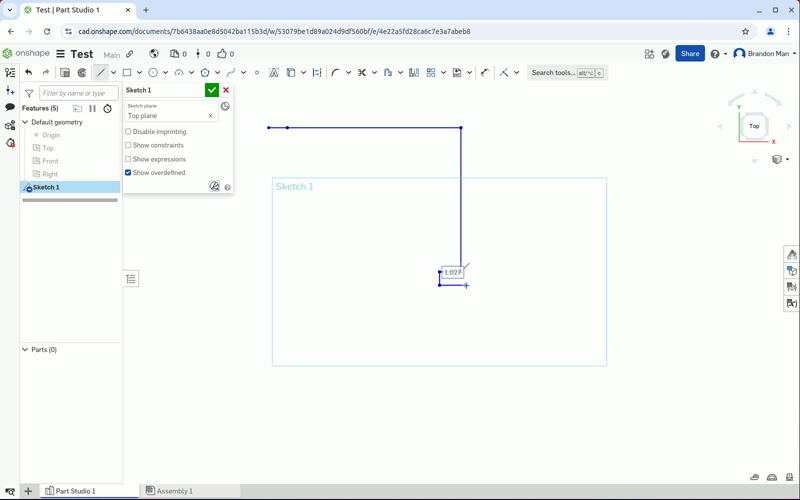
scroll(-6)
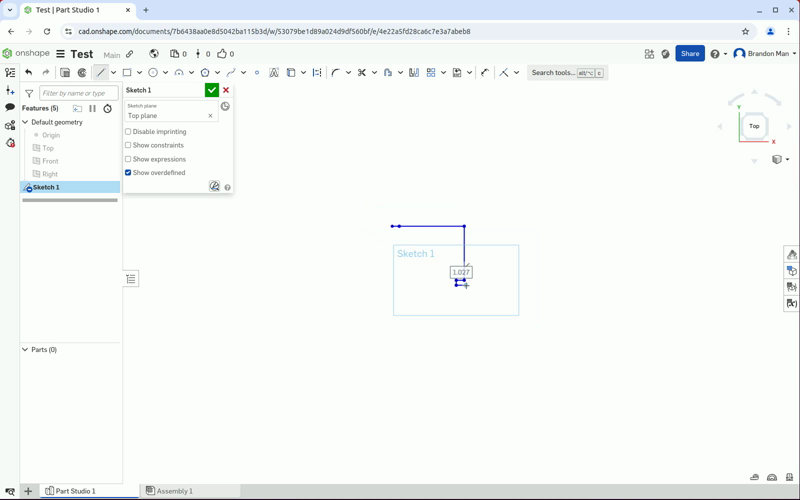
scroll(-6)
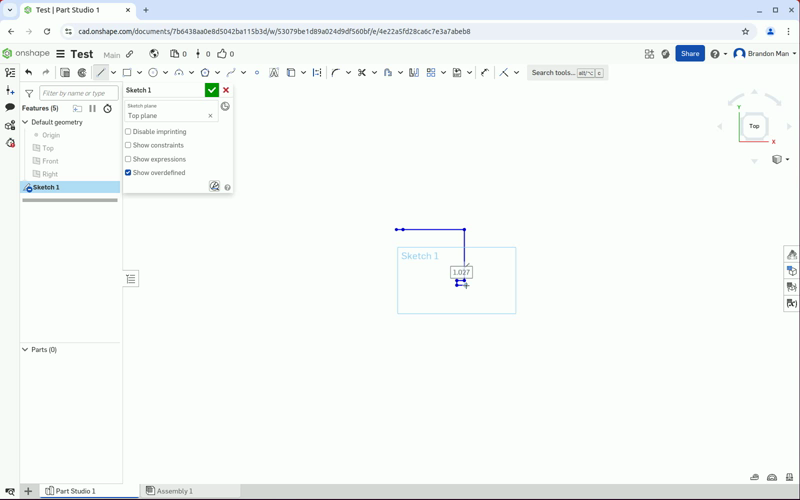
scroll(-6)
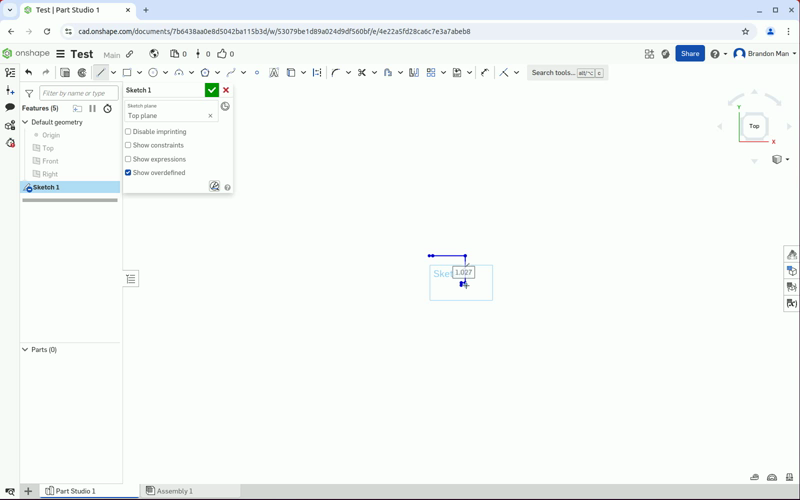
key_up(shift)
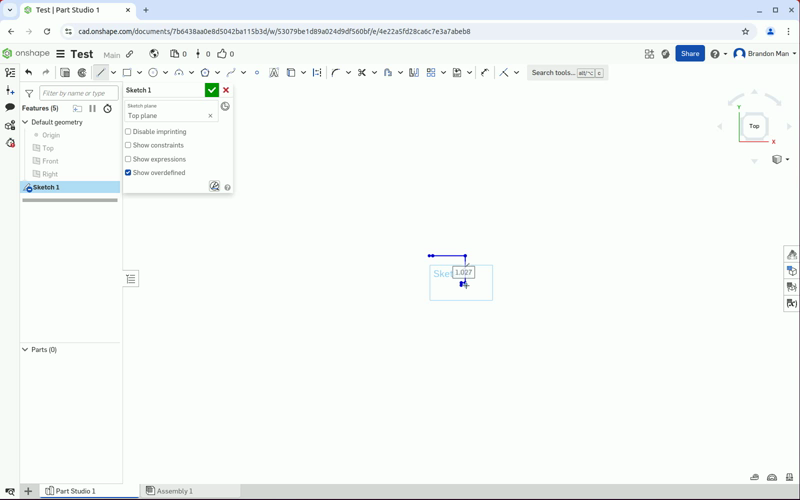
key(esc)
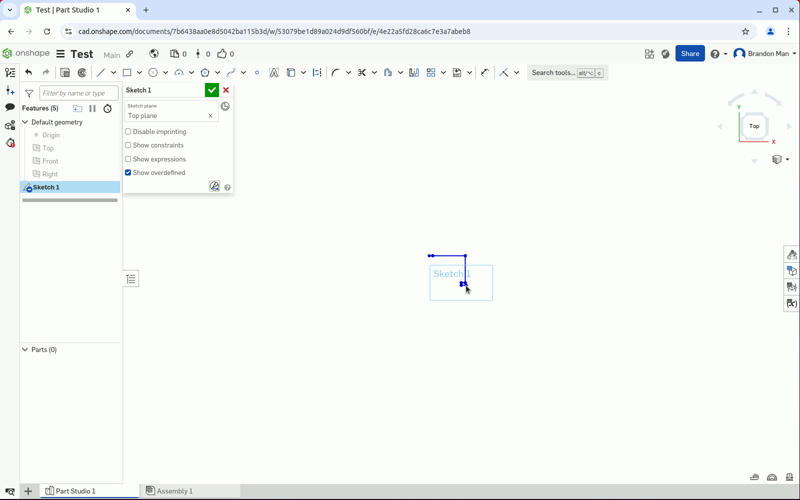
key(a)
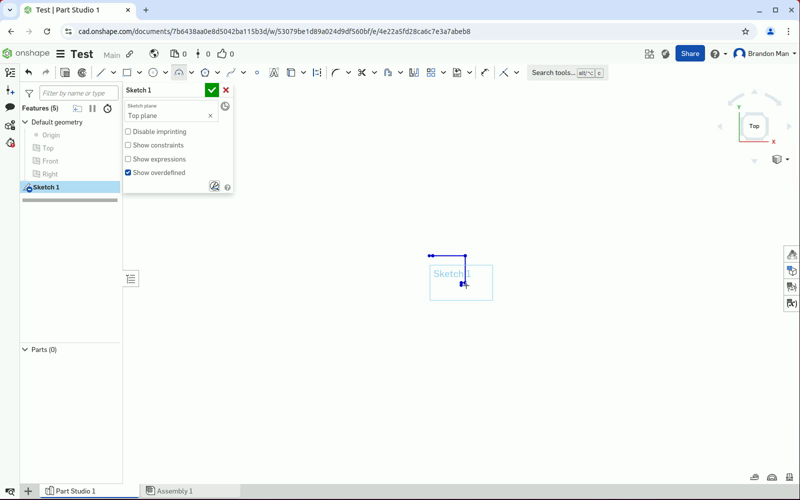
mouse_move(466, 285)
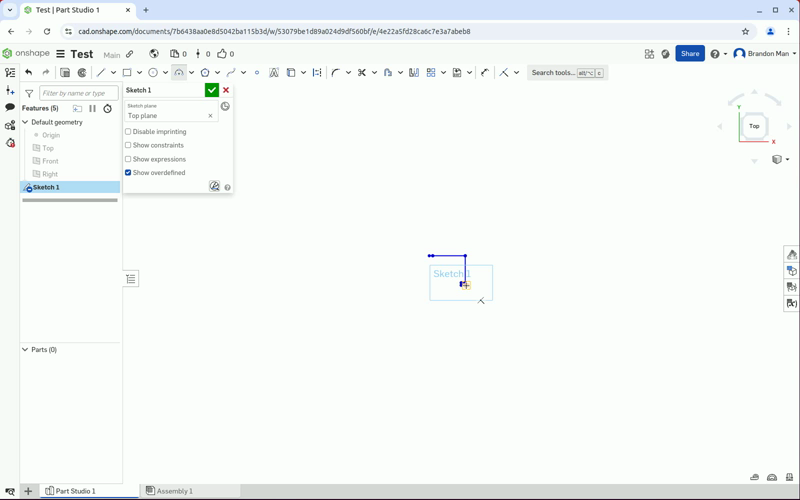
scroll(6)
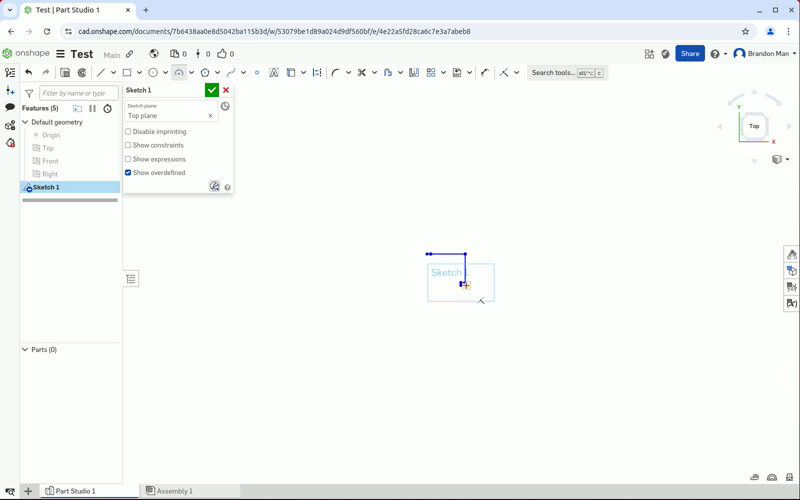
scroll(6)
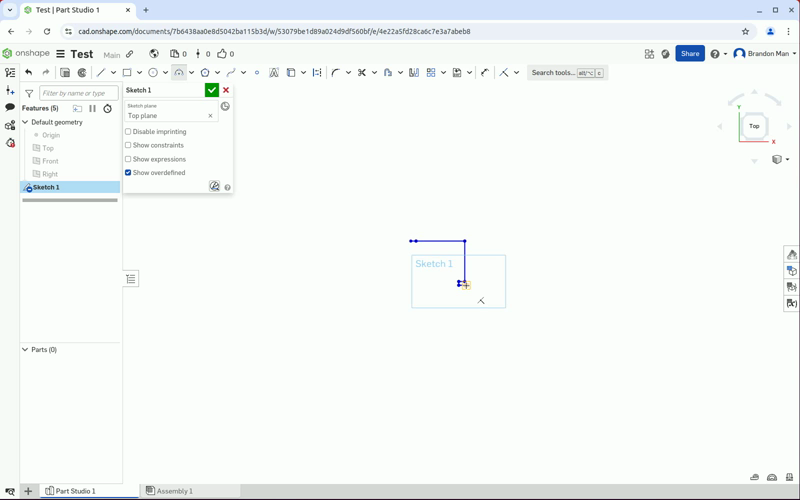
scroll(6)
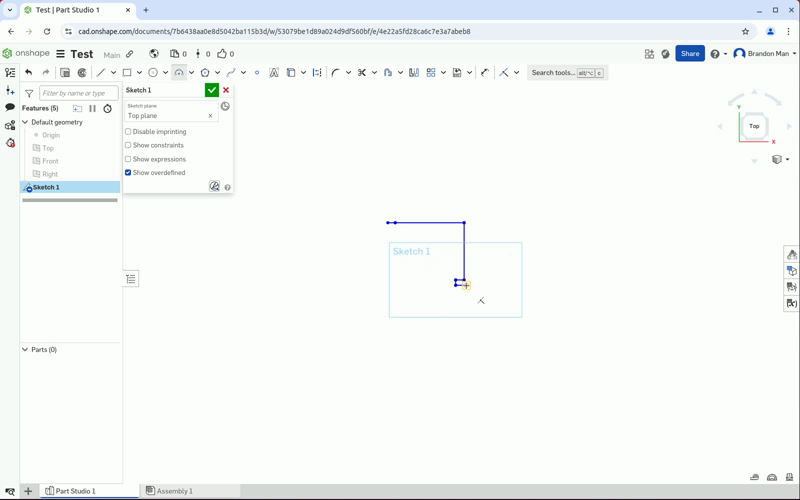
scroll(6)
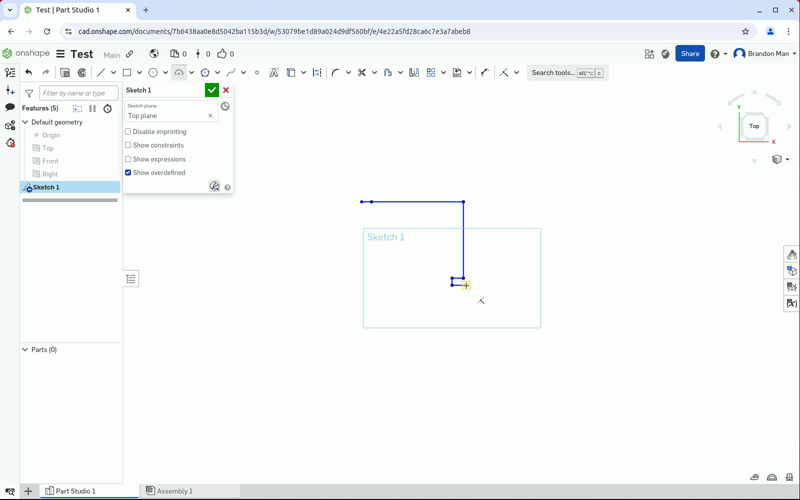
scroll(6)
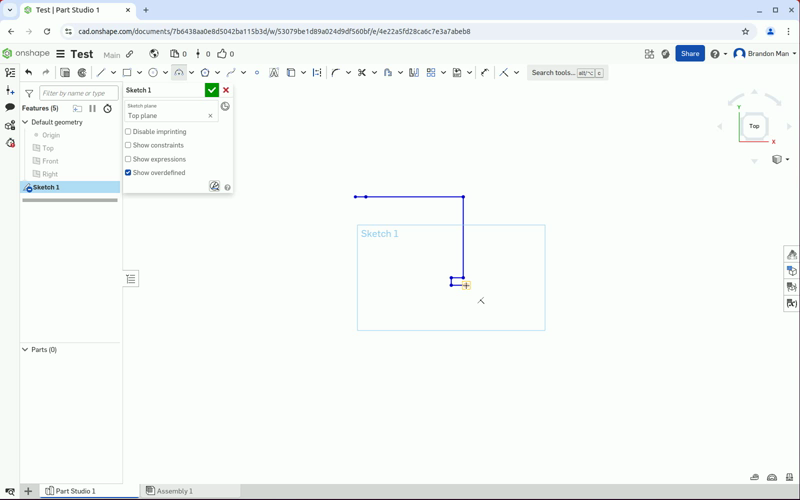
scroll(6)
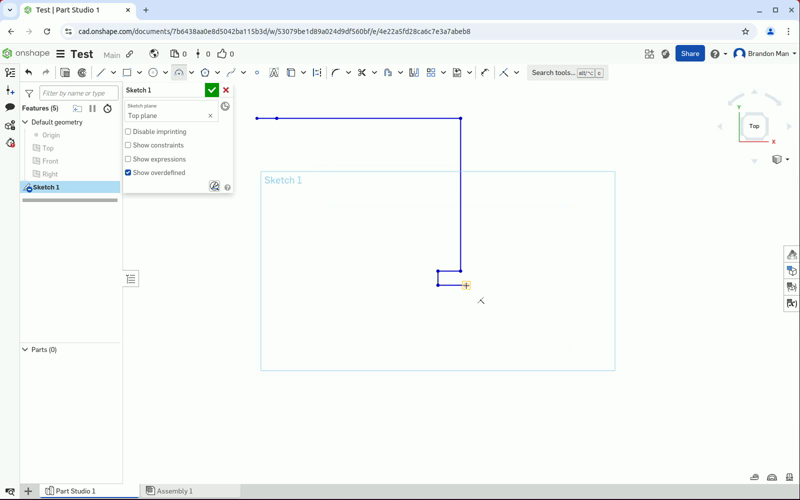
scroll(6)
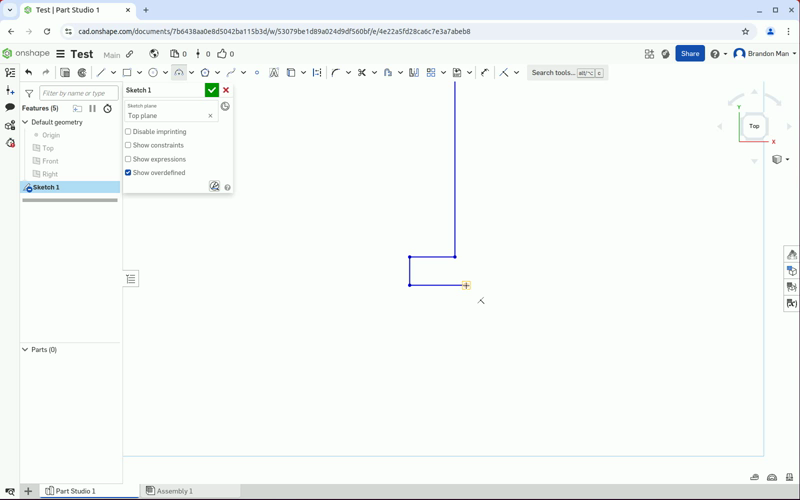
click(466, 285)
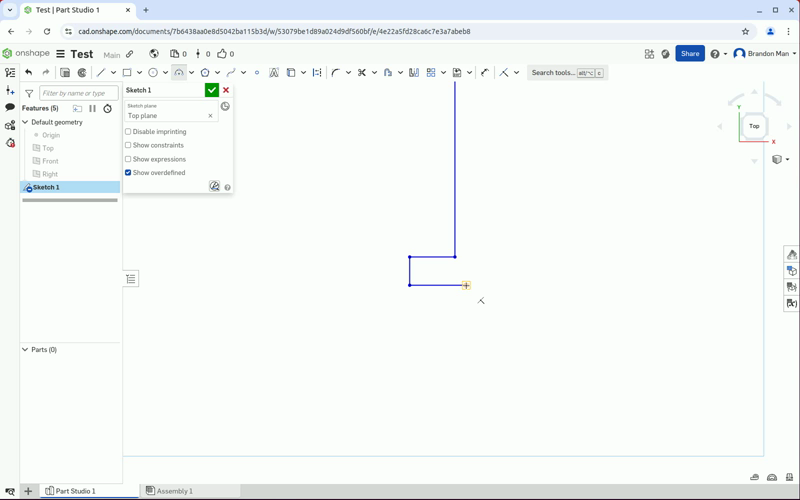
scroll(-6)
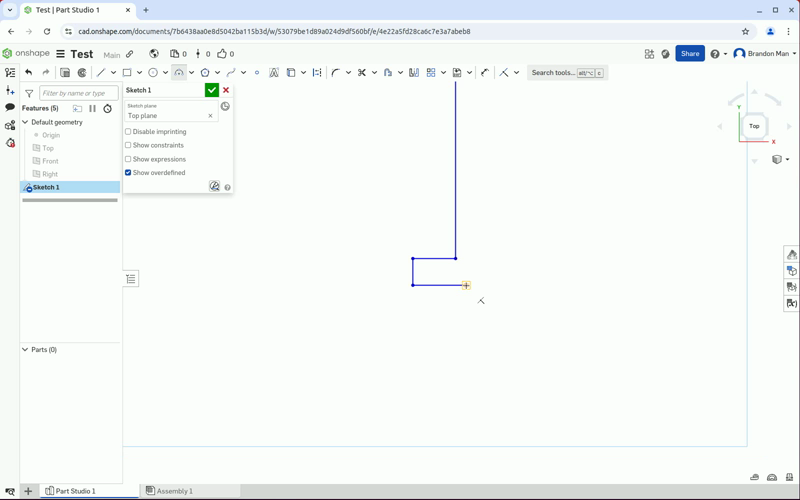
scroll(-6)
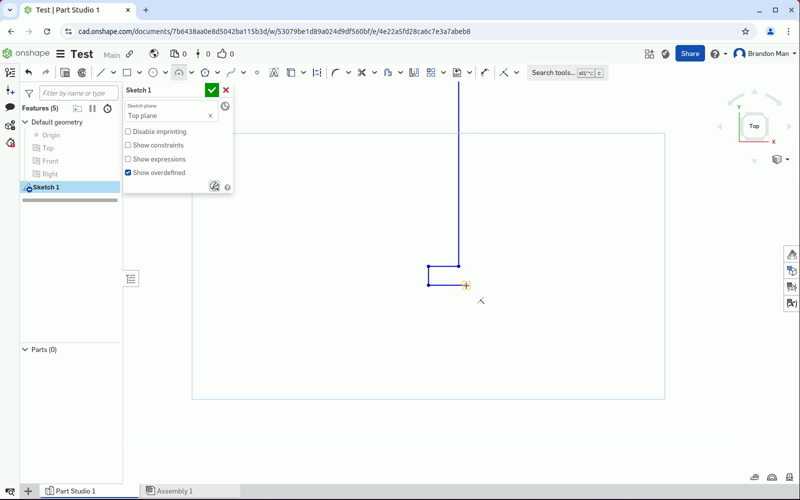
scroll(-6)
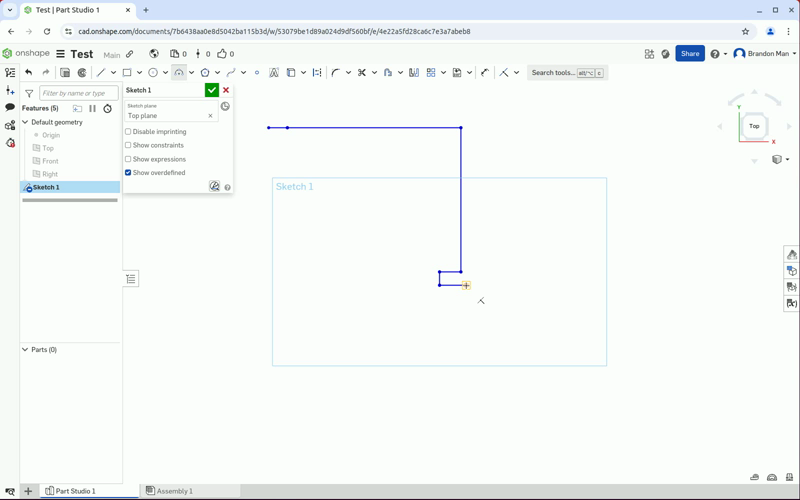
scroll(-6)
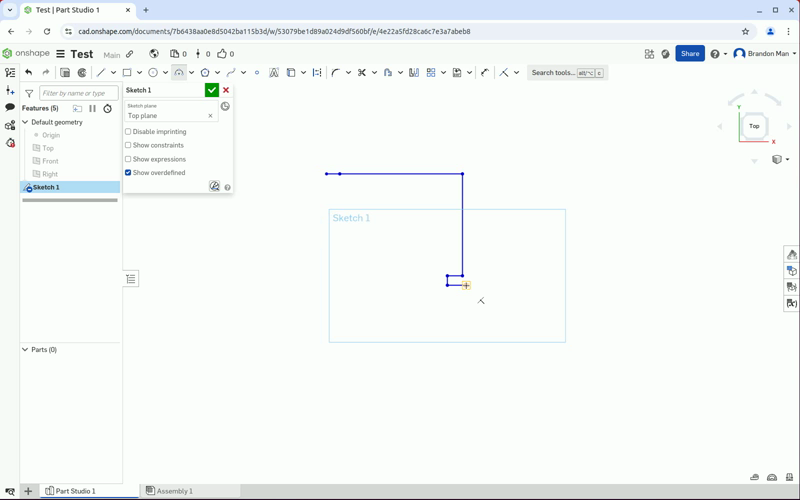
scroll(-6)
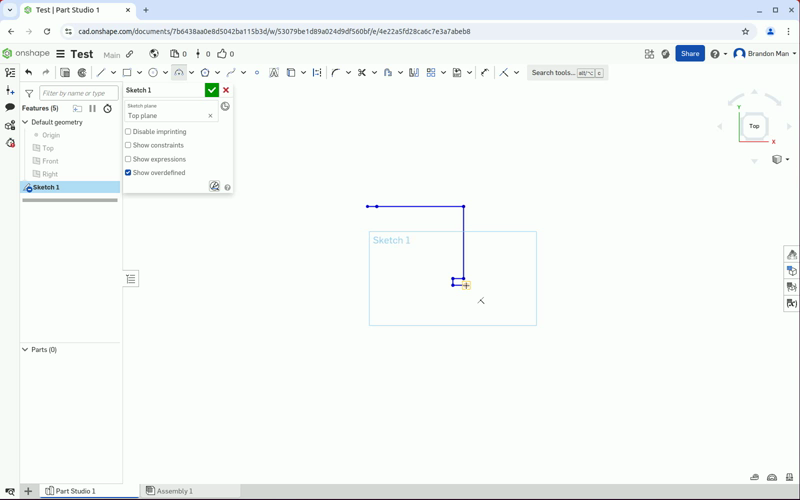
scroll(-6)
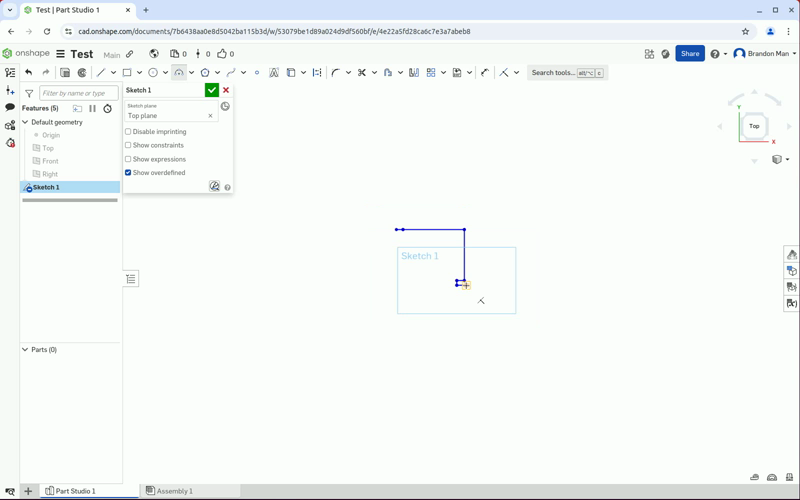
scroll(-6)
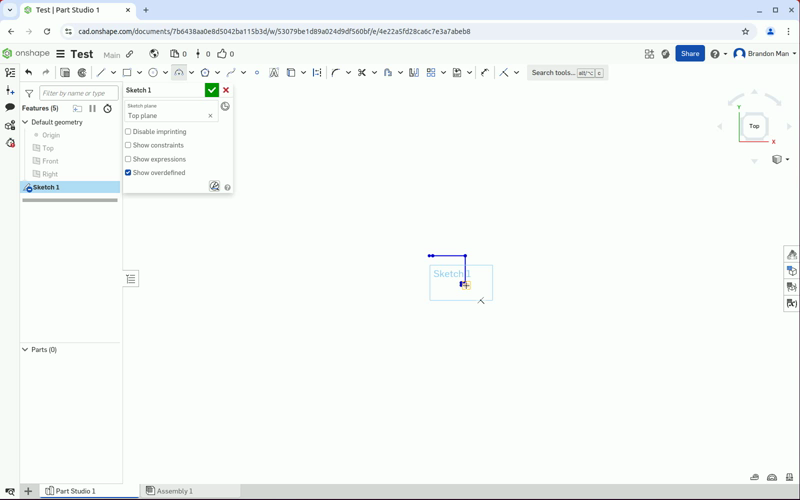
key_down(shift)
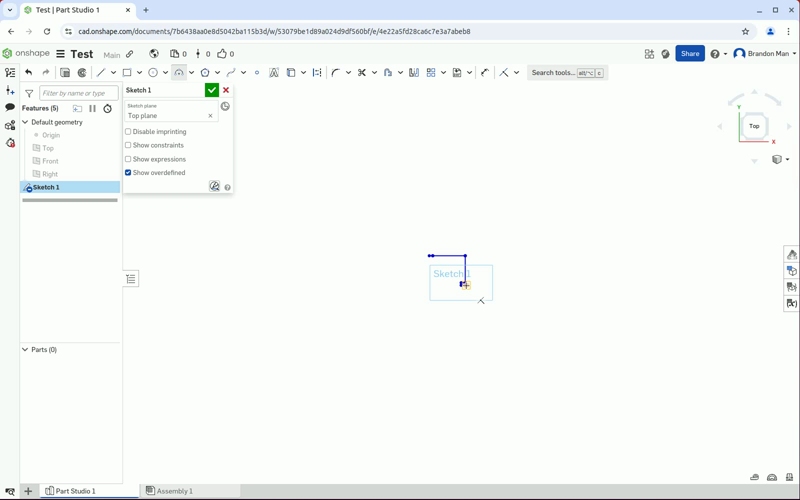
mouse_move(468, 282)
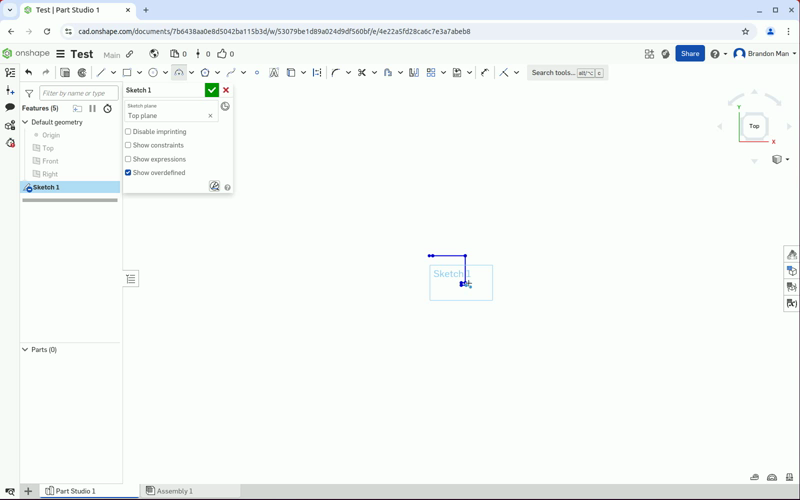
scroll(6)
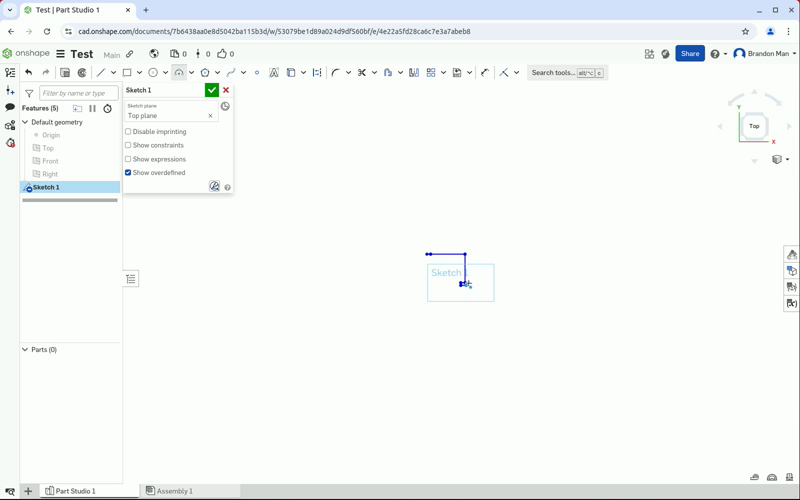
scroll(6)
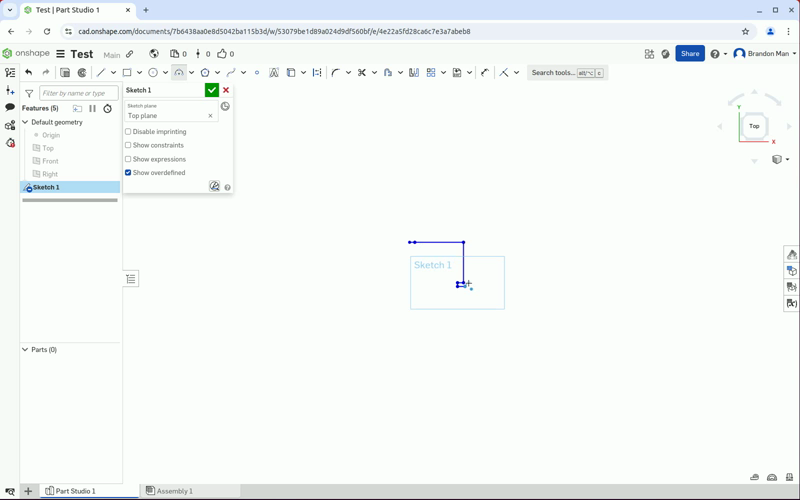
scroll(6)
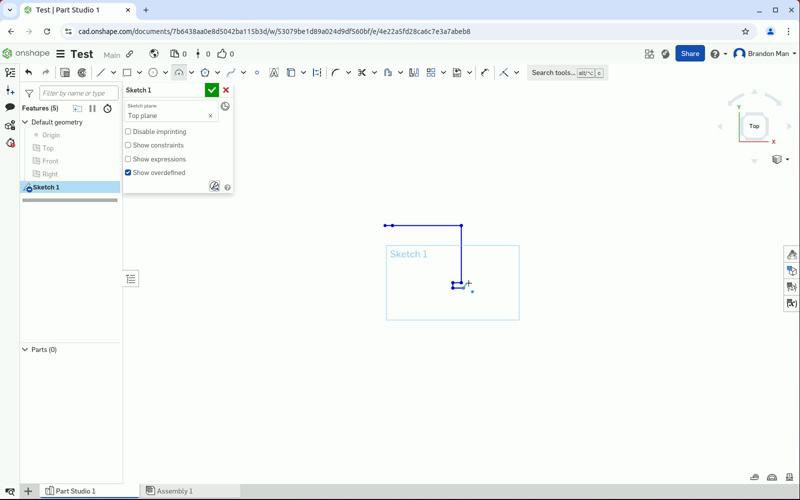
scroll(6)
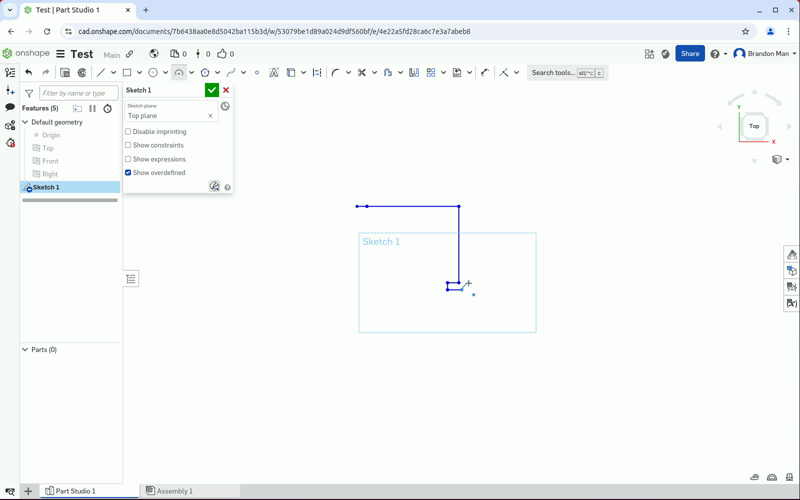
scroll(6)
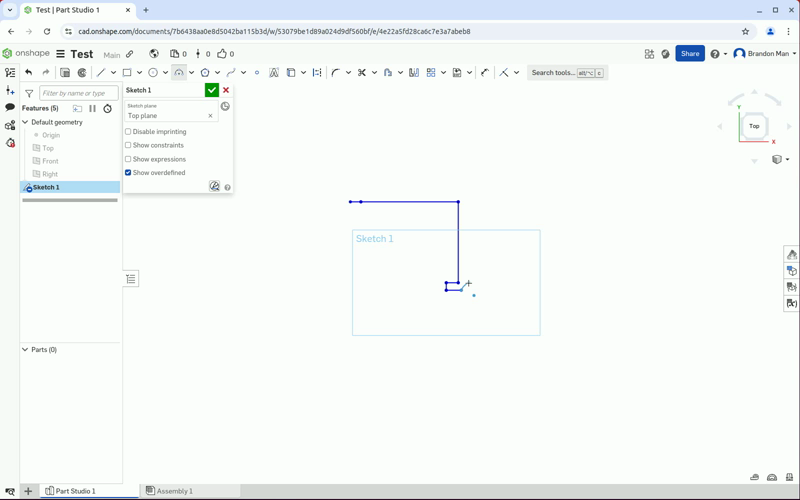
scroll(6)
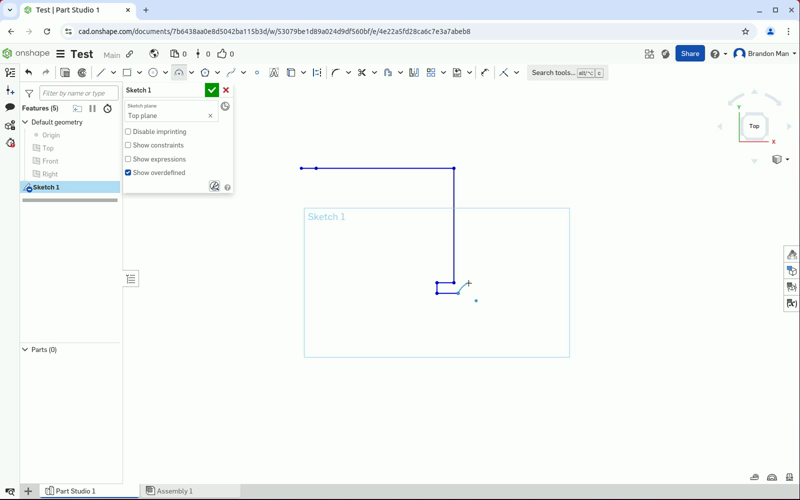
scroll(6)
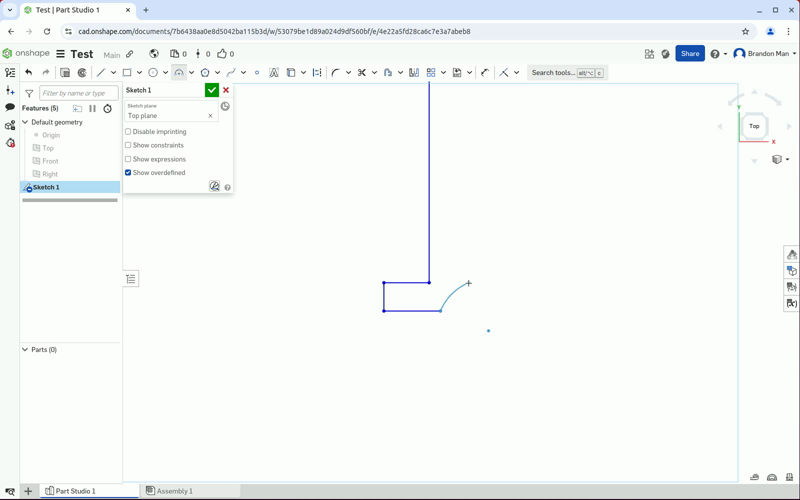
click(468, 282)
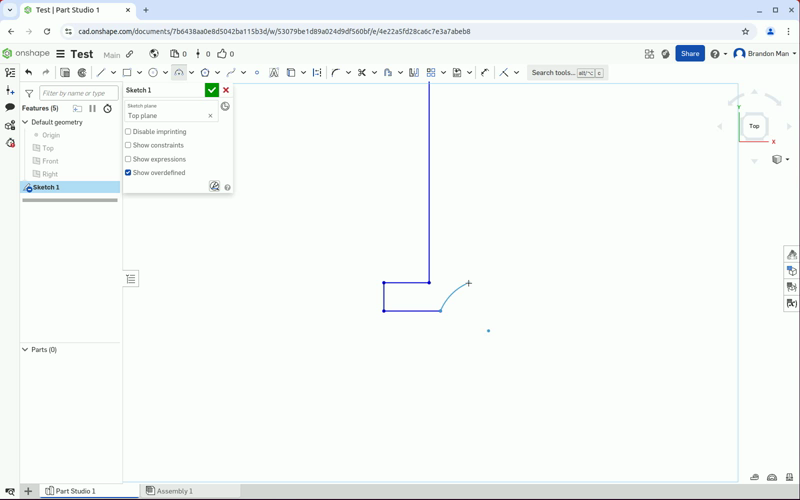
scroll(-6)
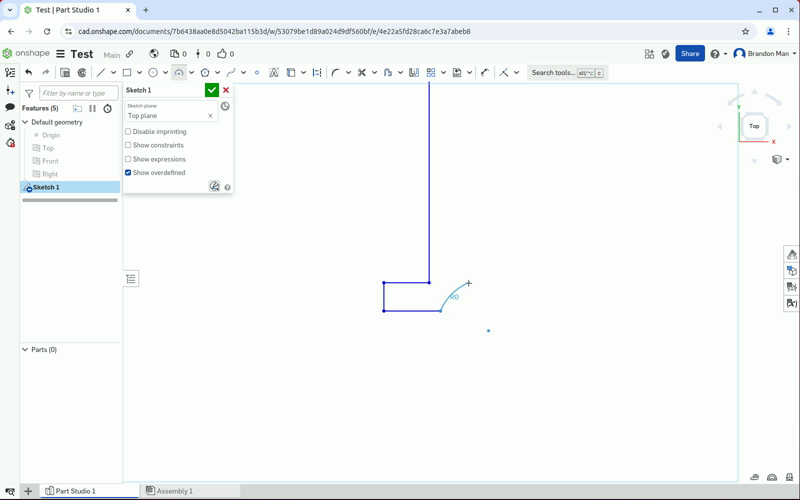
scroll(-6)
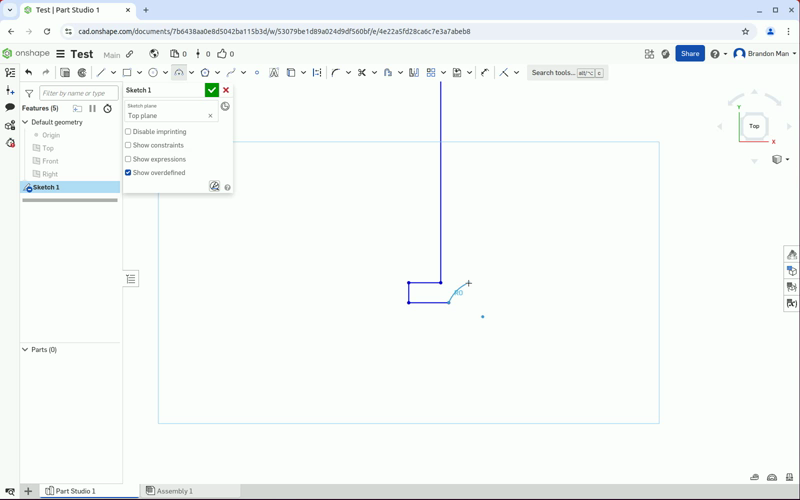
scroll(-6)
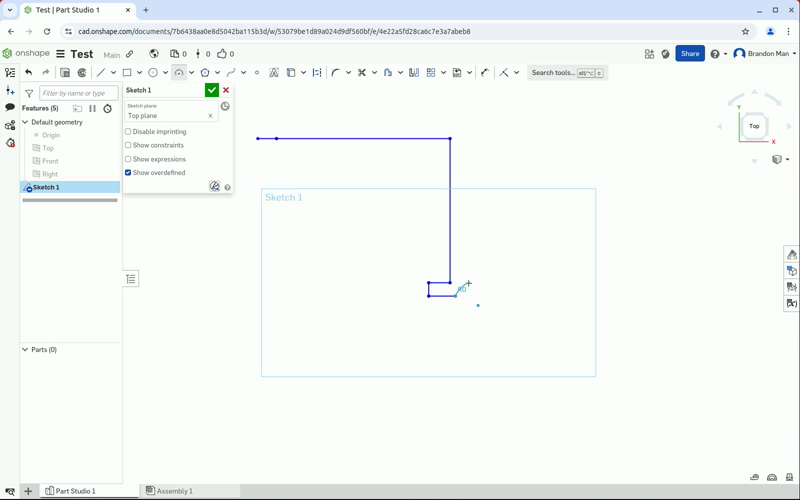
scroll(-6)
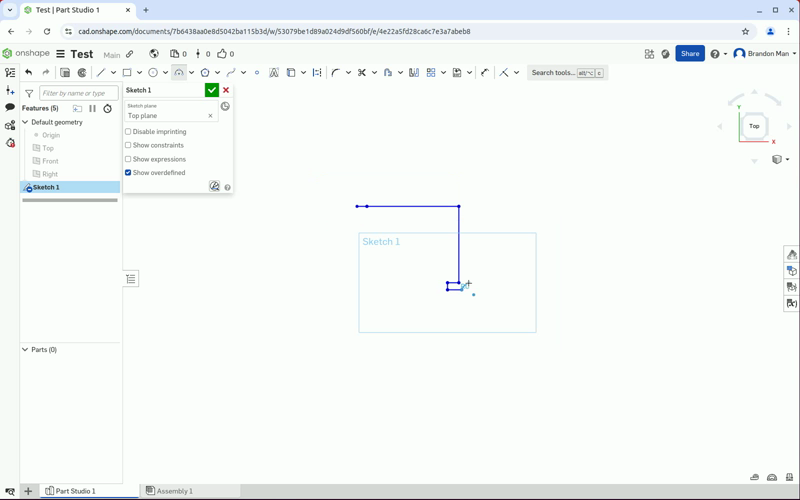
scroll(-6)
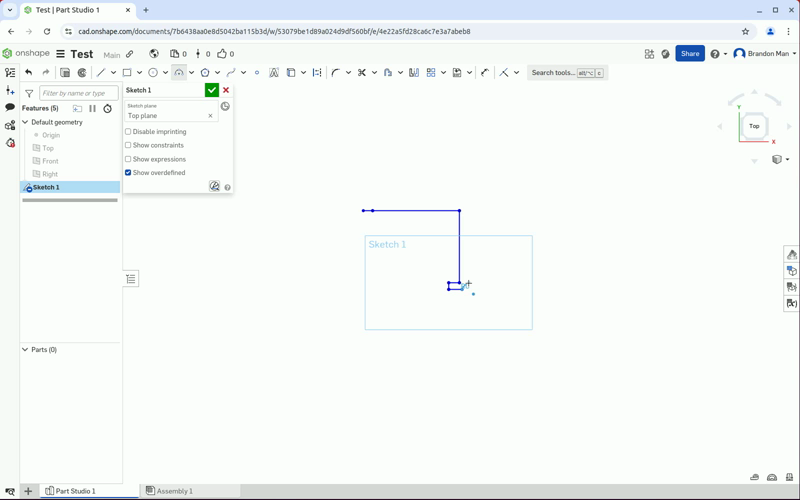
scroll(-6)
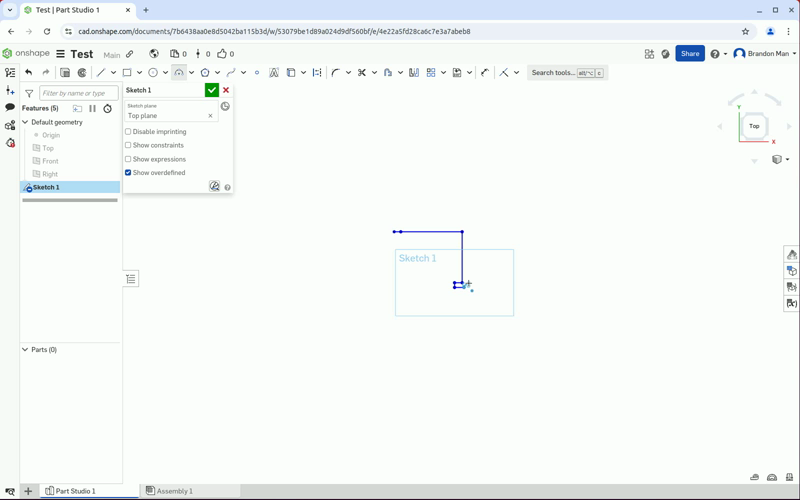
scroll(-6)
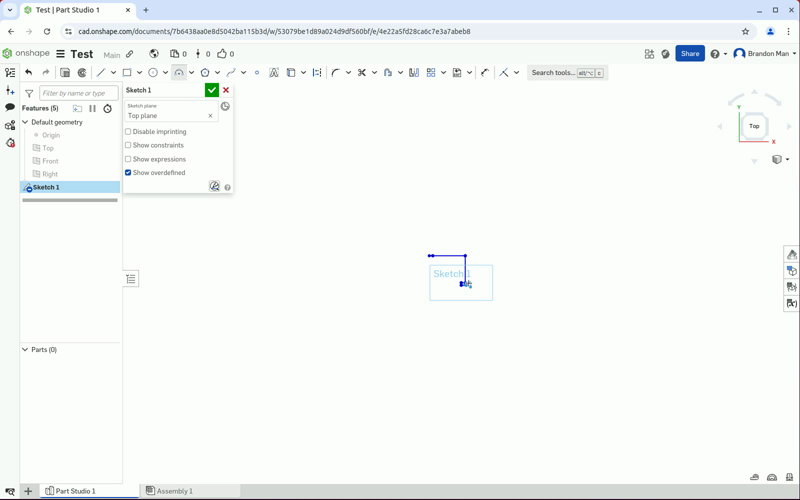
mouse_move(467, 284)
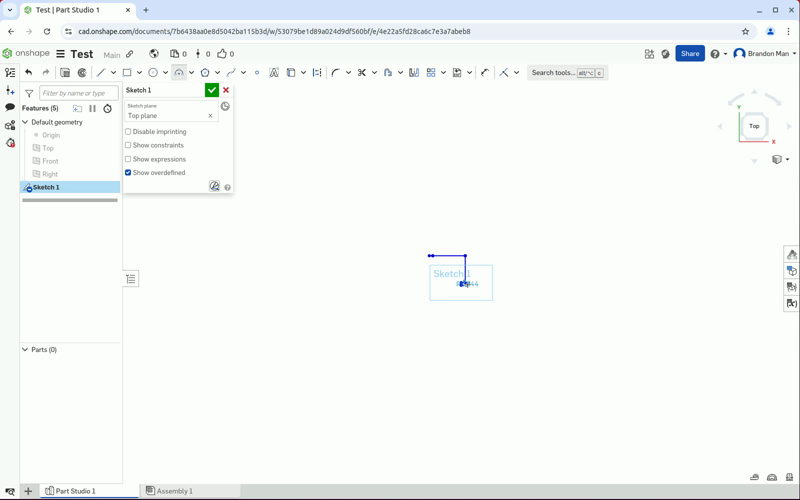
scroll(6)
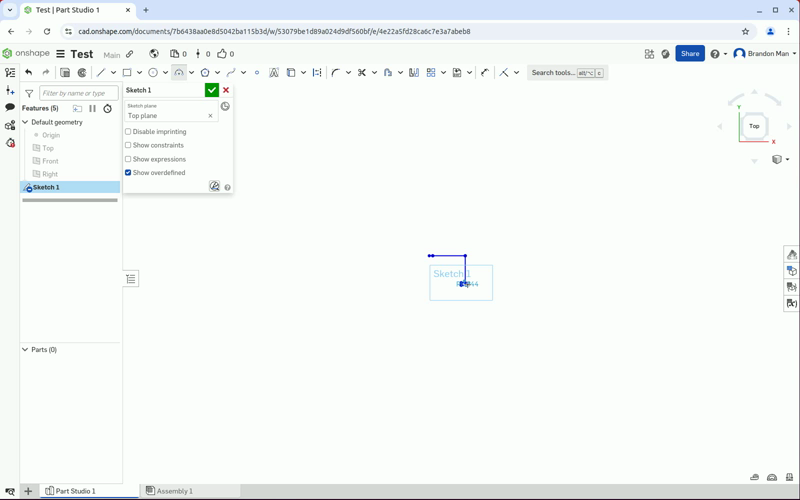
scroll(6)
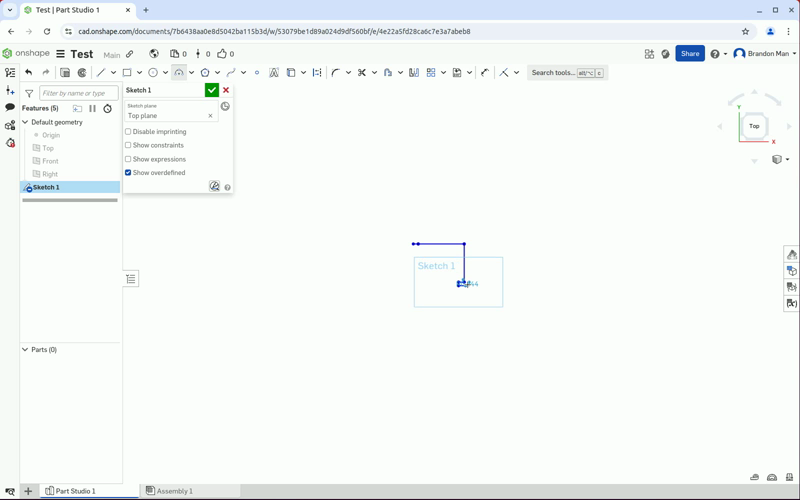
scroll(6)
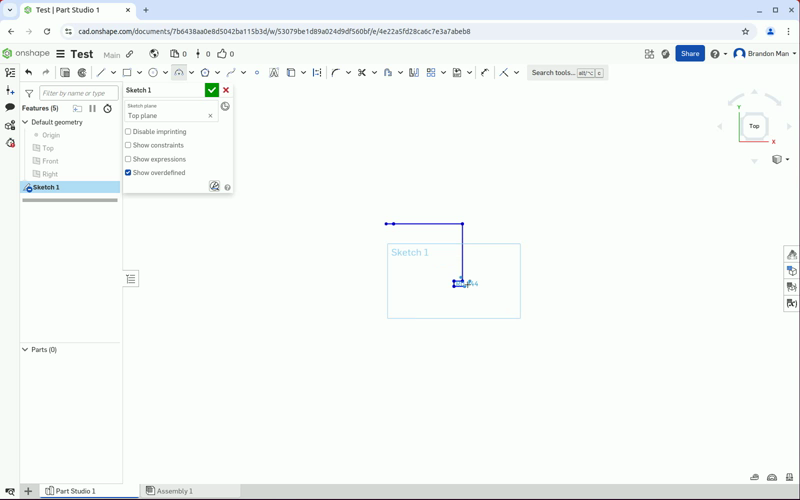
scroll(6)
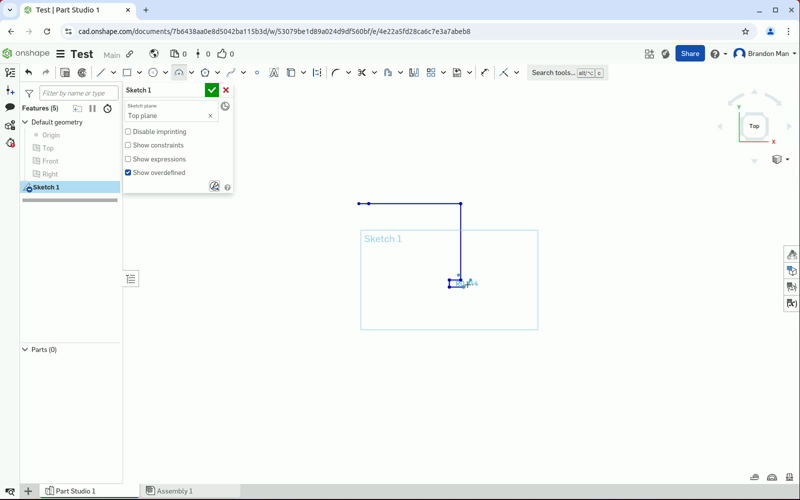
scroll(6)
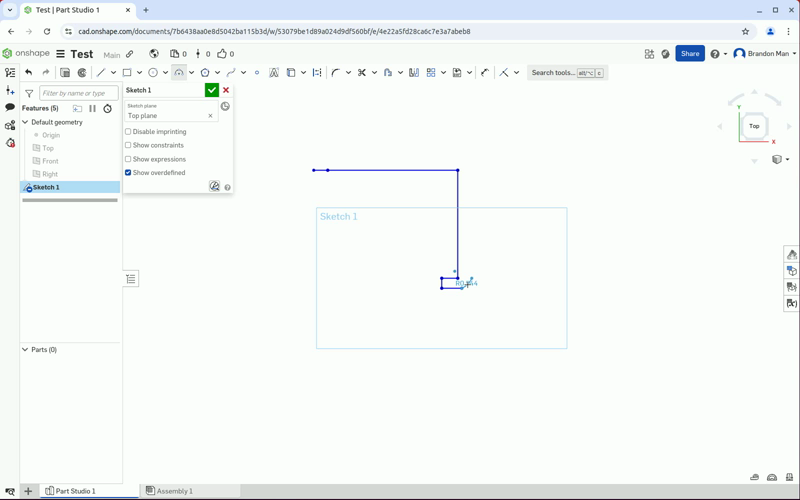
scroll(6)
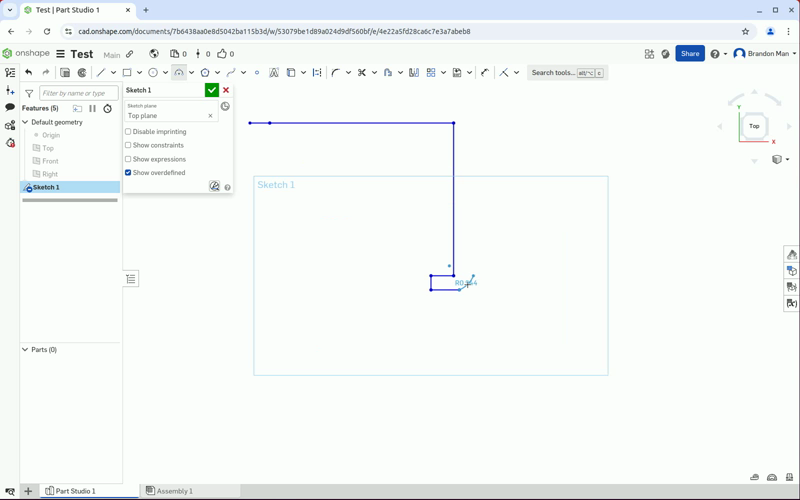
scroll(6)
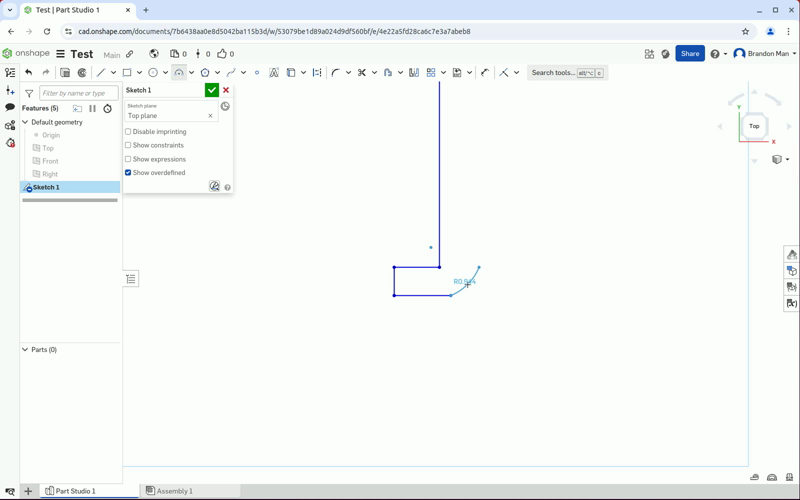
click(467, 284)
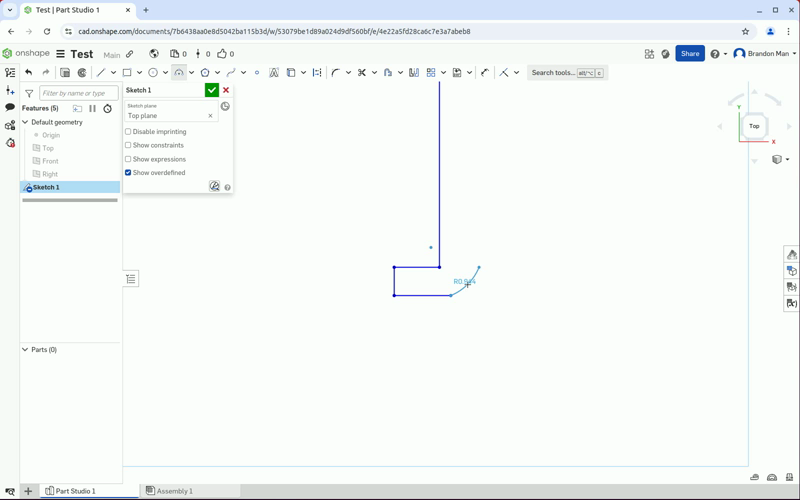
scroll(-6)
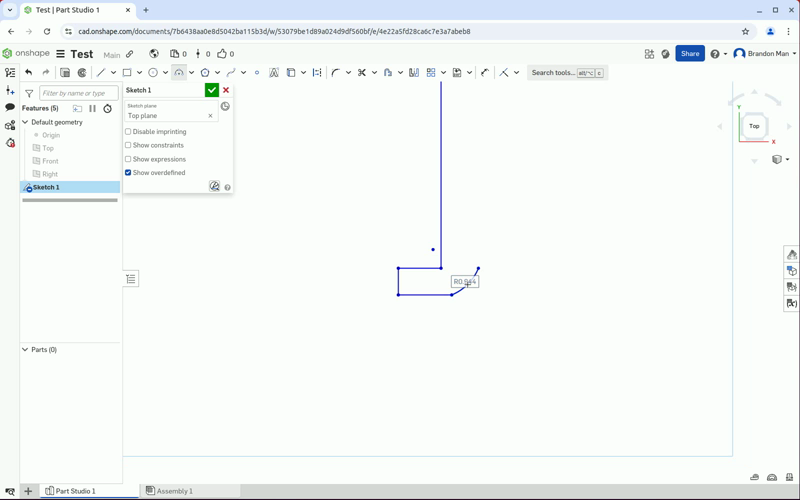
scroll(-6)
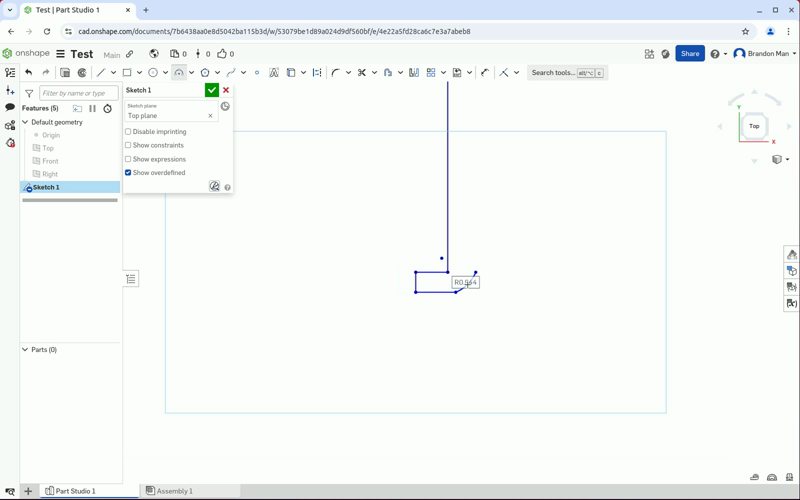
scroll(-6)
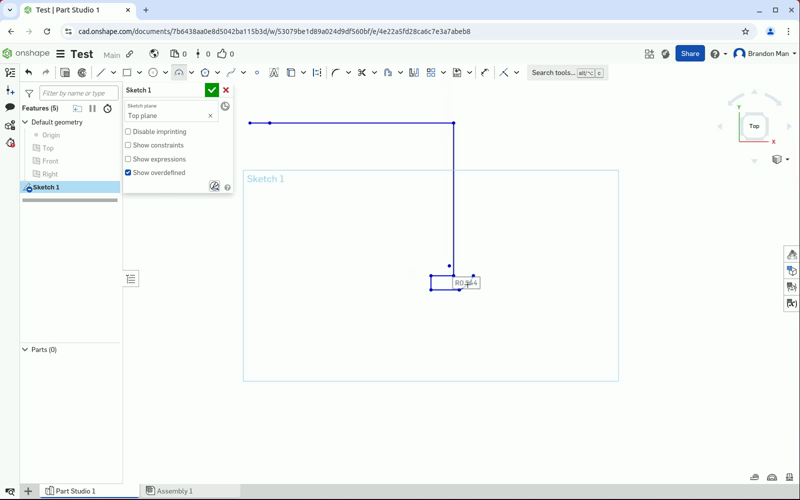
scroll(-6)
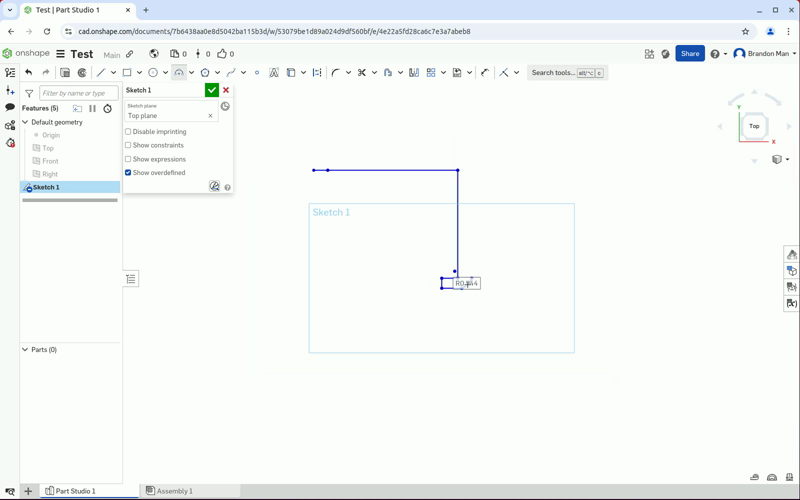
scroll(-6)
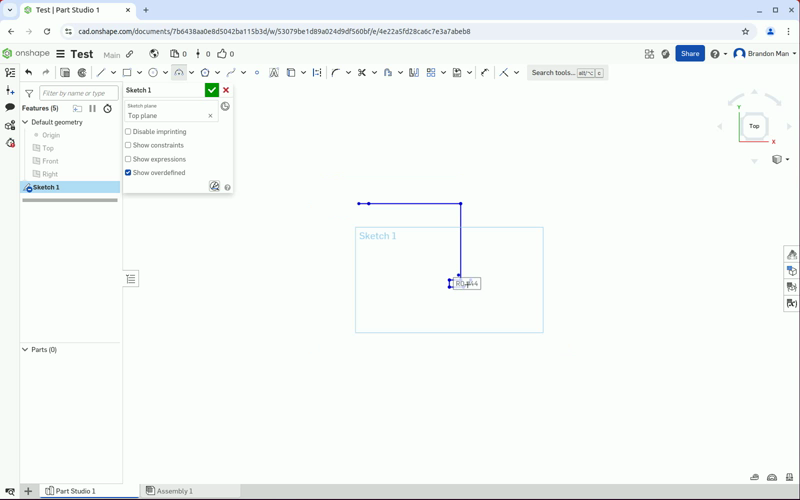
scroll(-6)
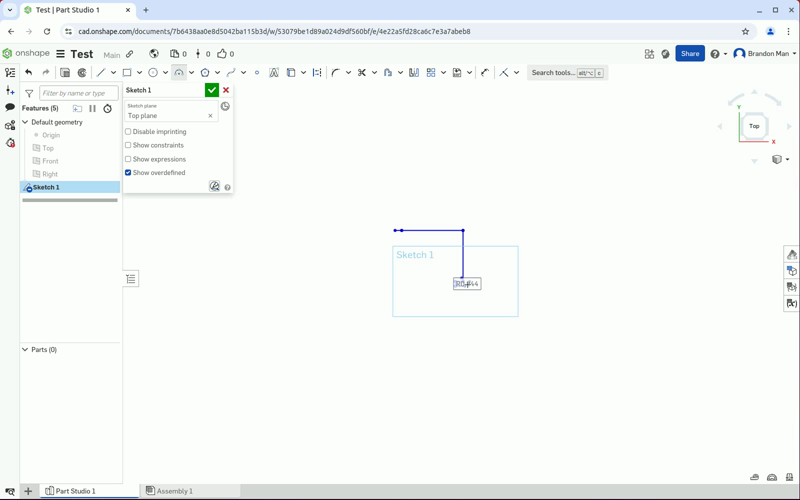
scroll(-6)
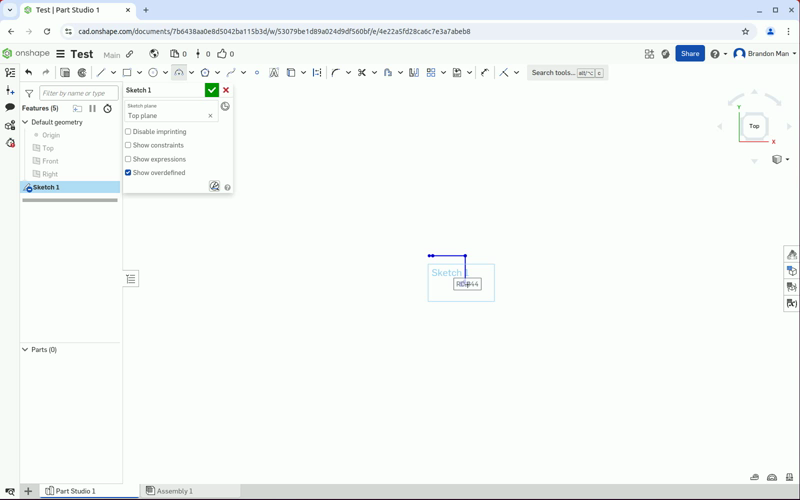
key_up(shift)
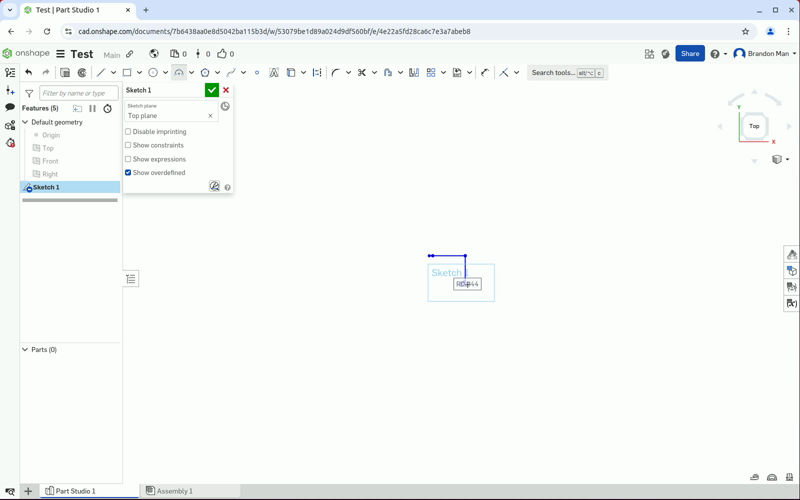
key(esc)
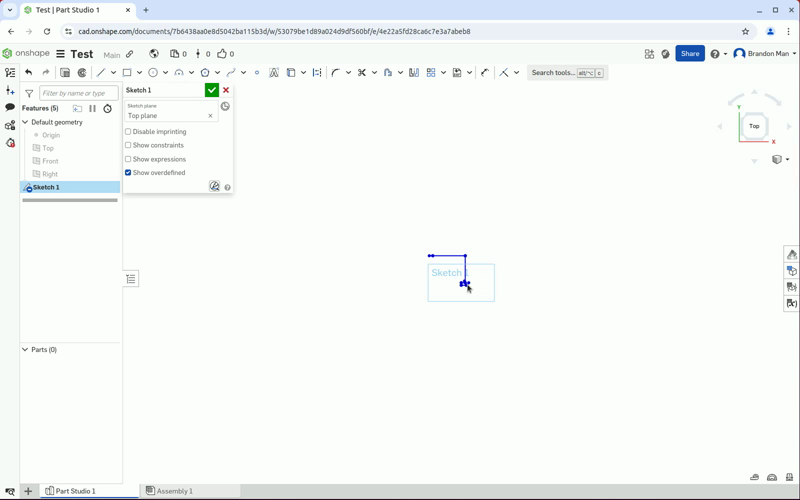
key(l)
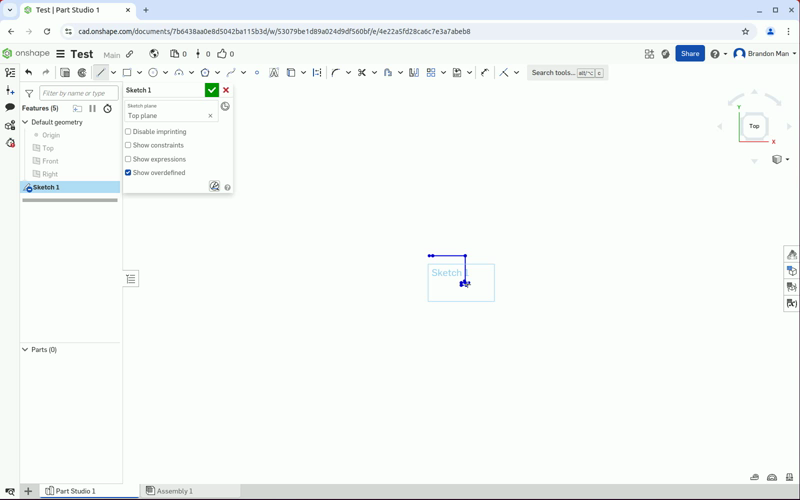
mouse_move(468, 282)
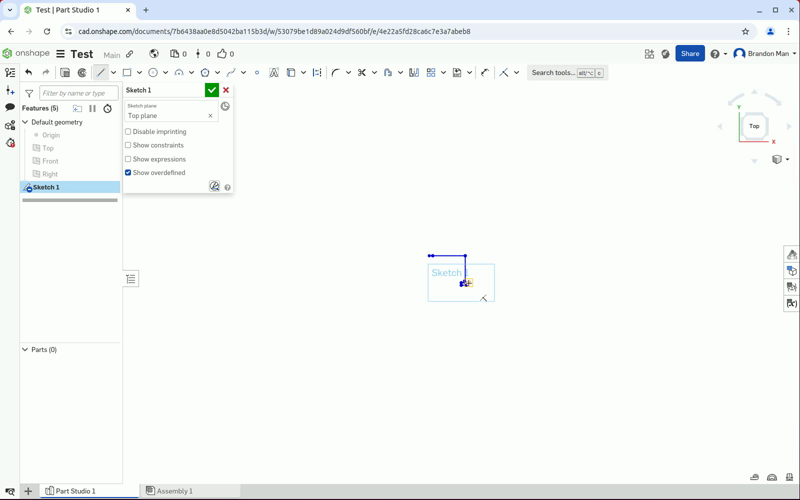
scroll(6)
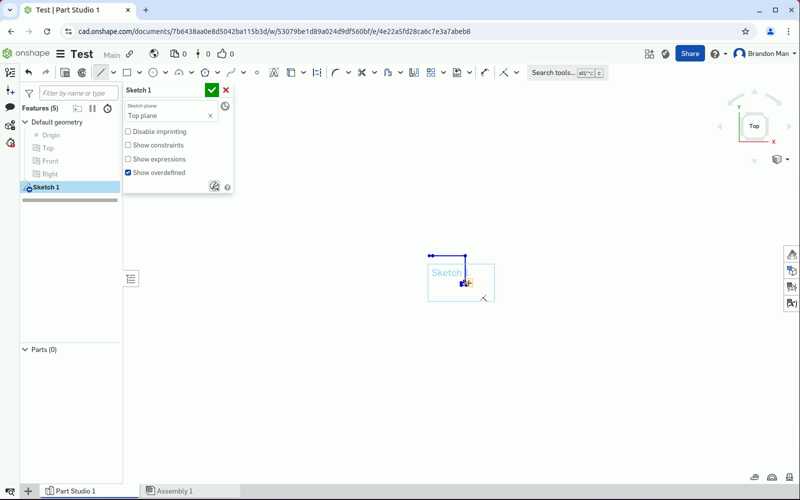
scroll(6)
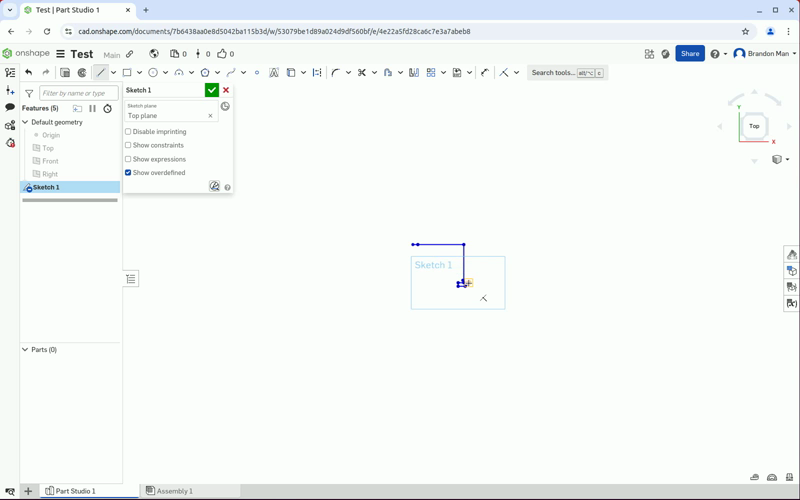
scroll(6)
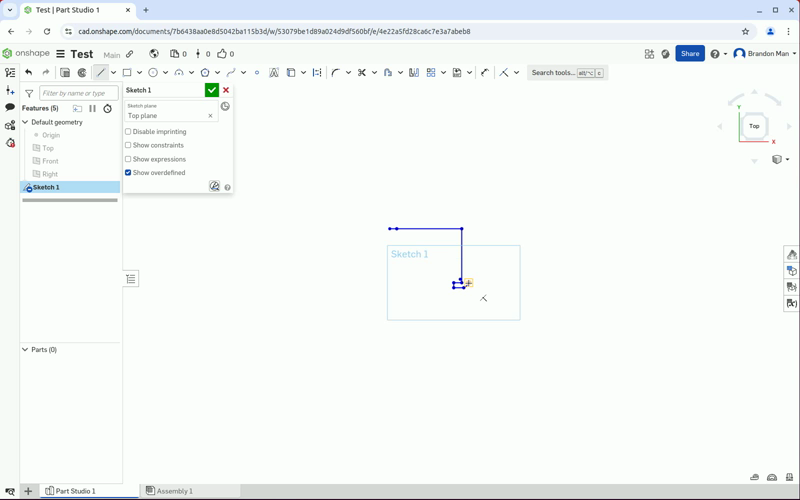
scroll(6)
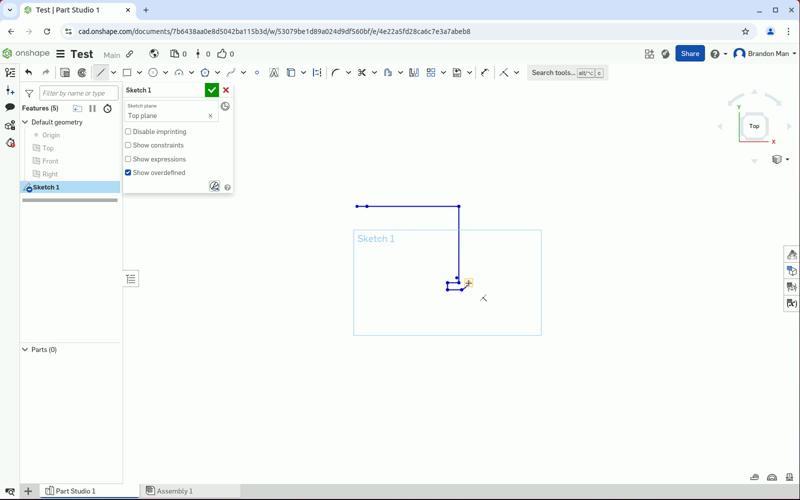
scroll(6)
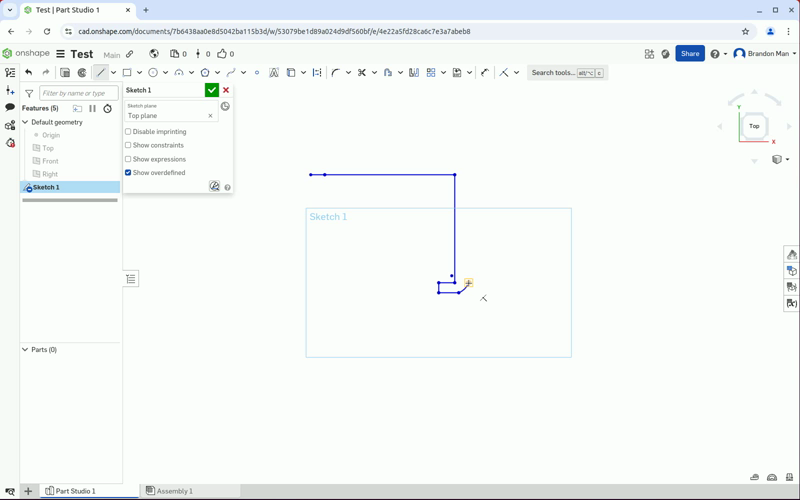
scroll(6)
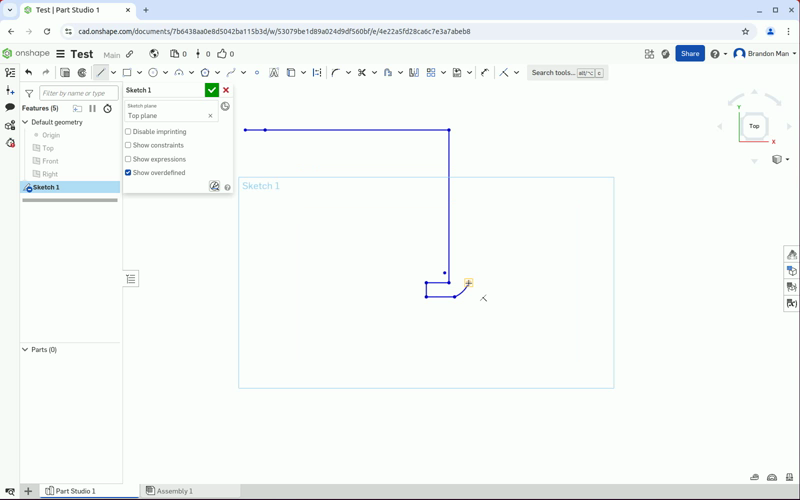
scroll(6)
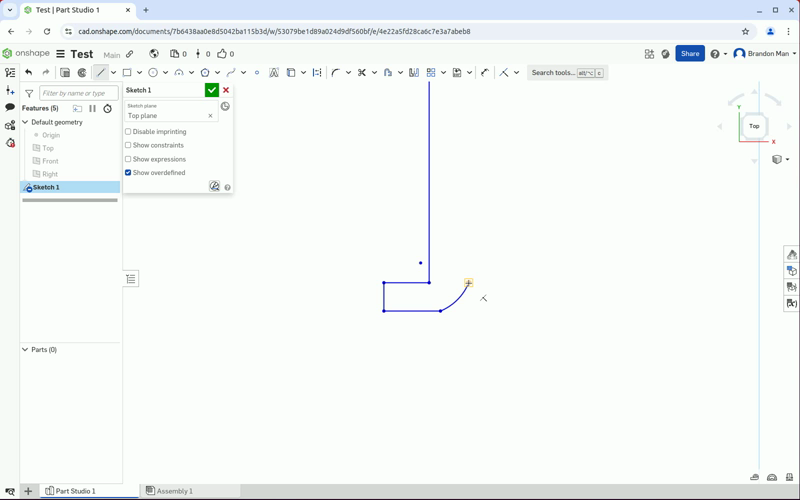
click(468, 282)
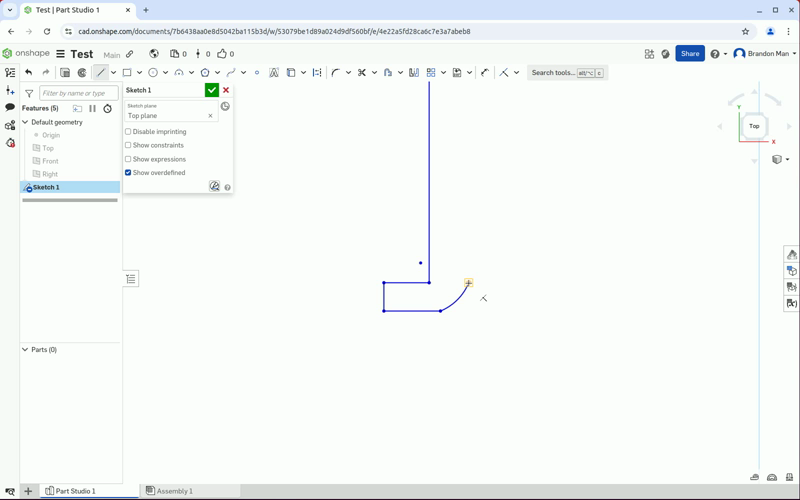
scroll(-6)
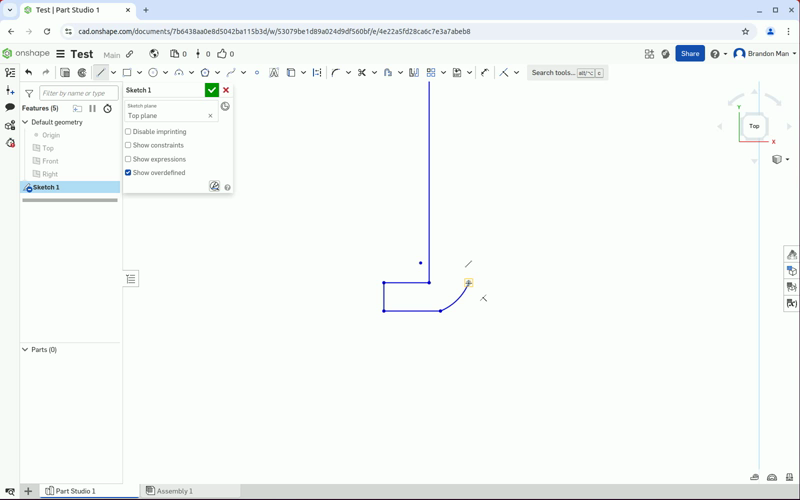
scroll(-6)
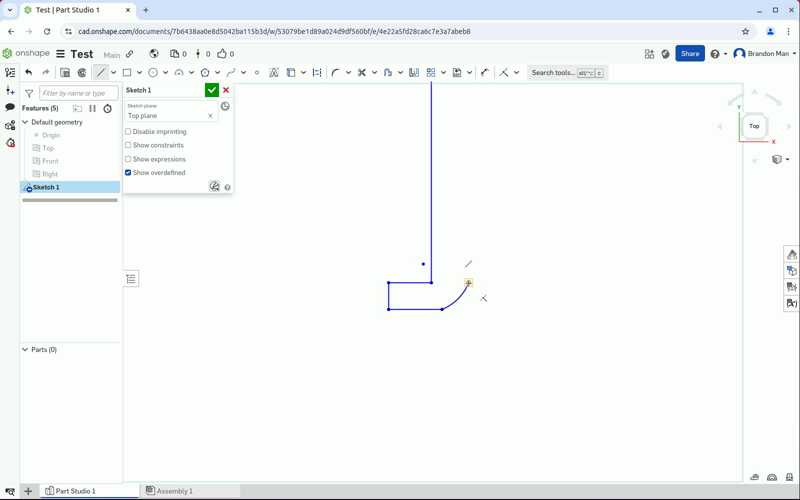
scroll(-6)
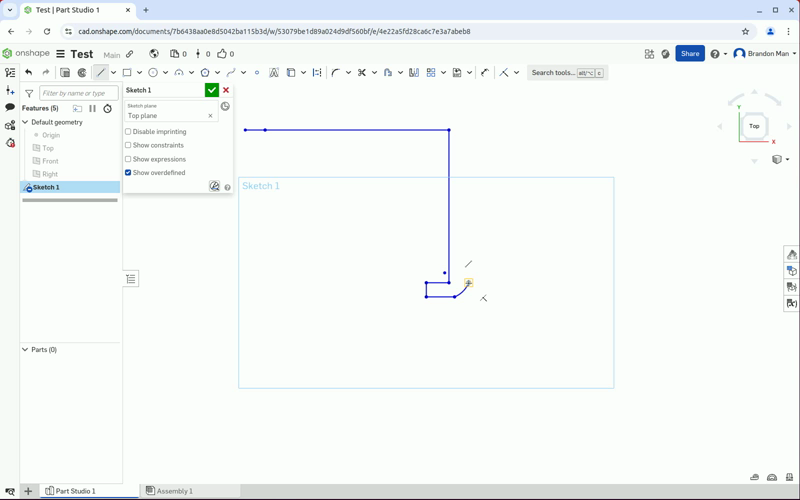
scroll(-6)
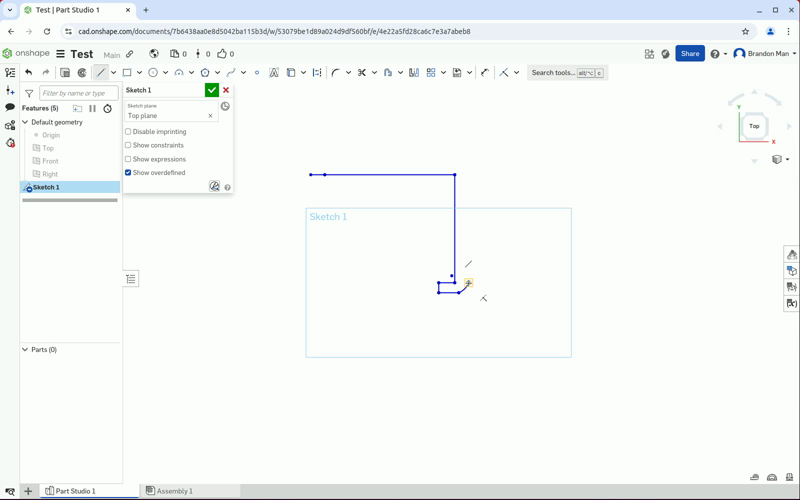
scroll(-6)
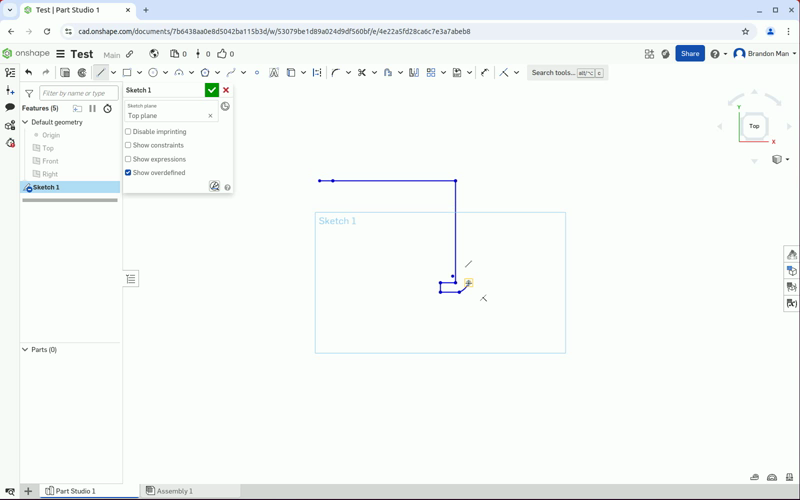
scroll(-6)
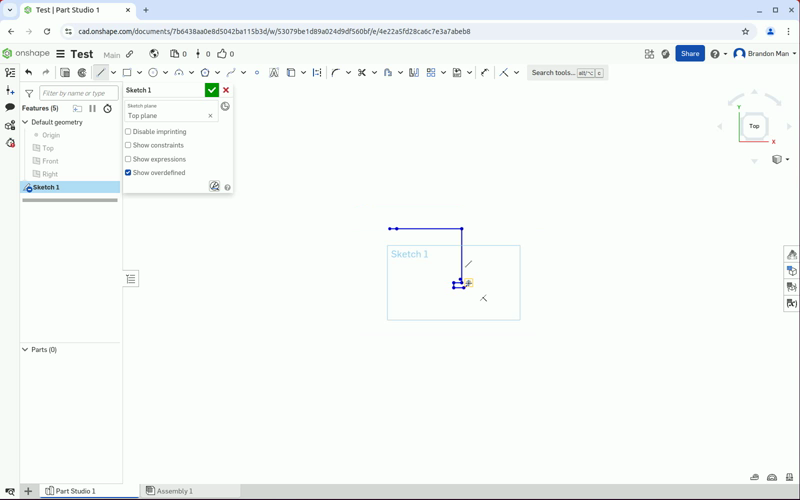
scroll(-6)
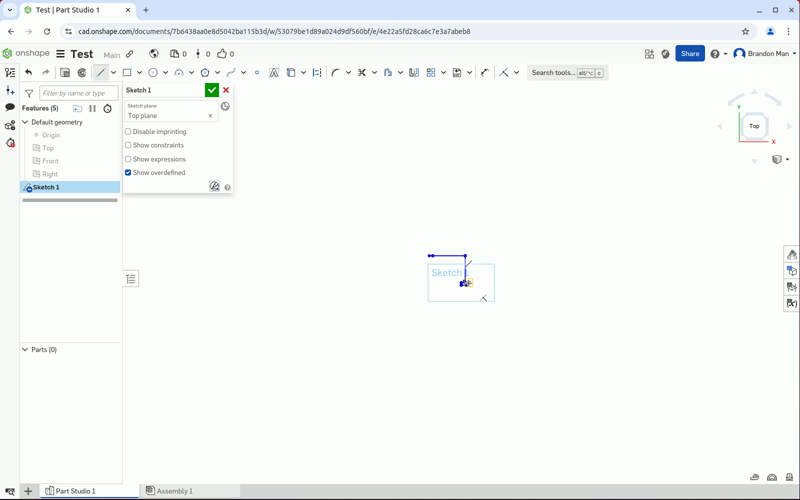
key_down(shift)
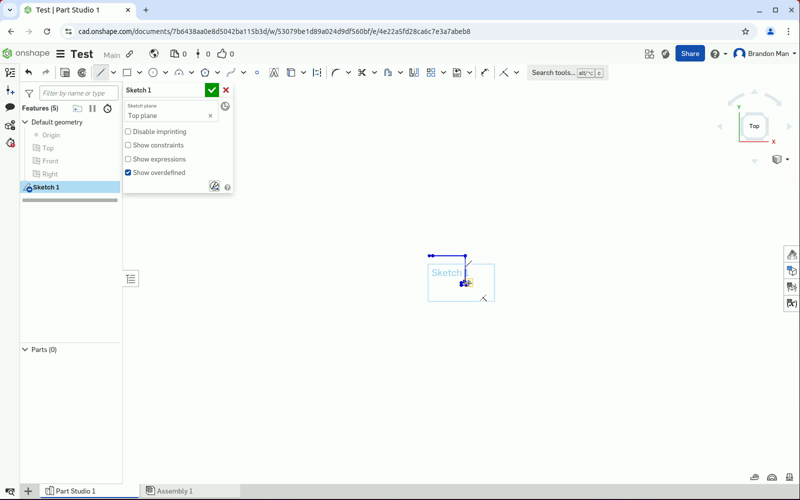
mouse_move(498, 282)
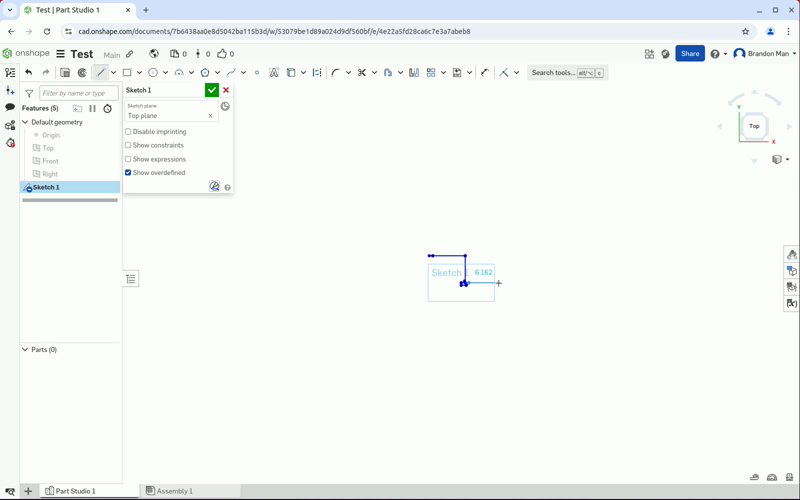
mouse_move(468, 255)
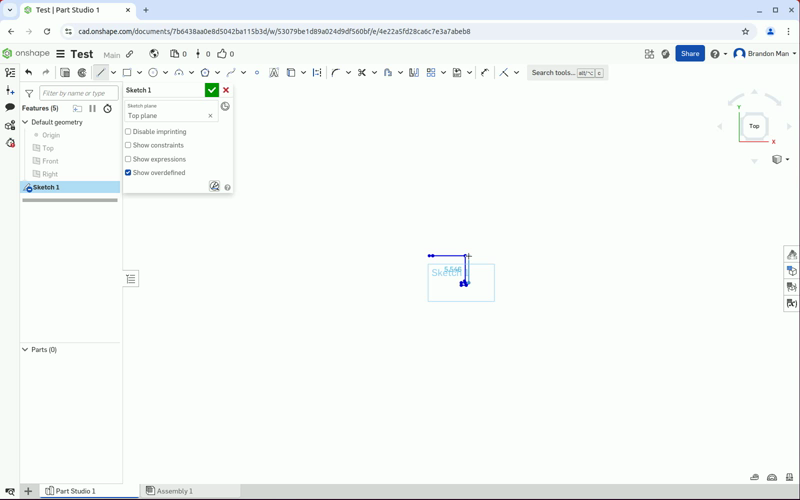
scroll(6)
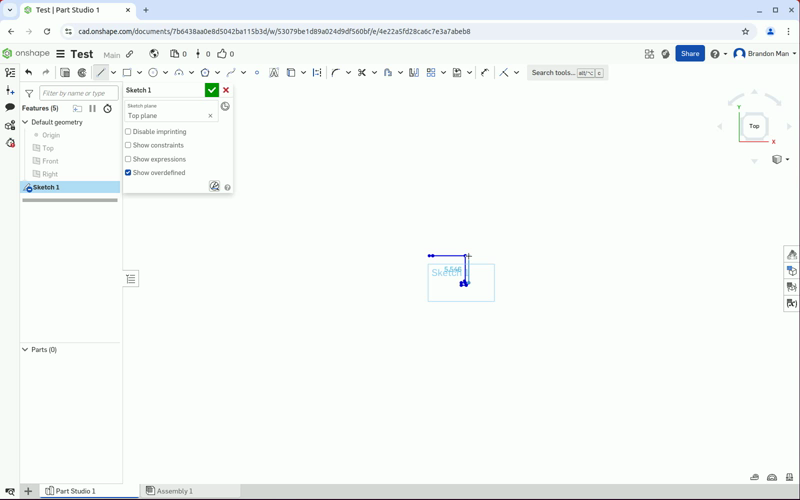
scroll(6)
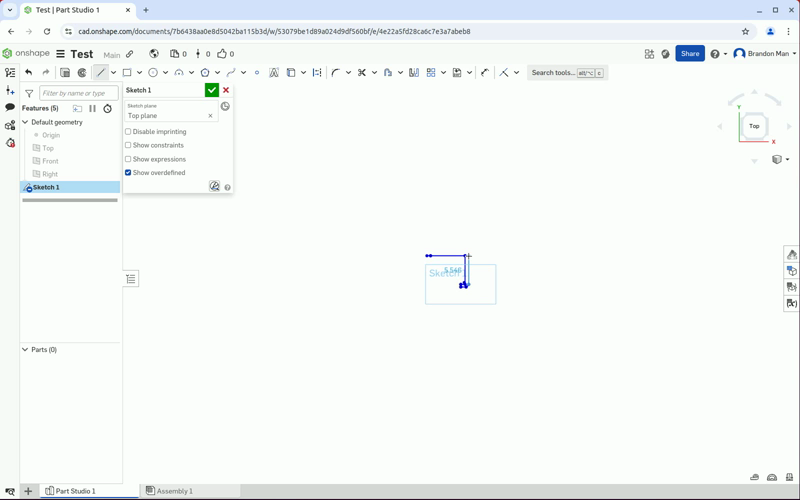
scroll(6)
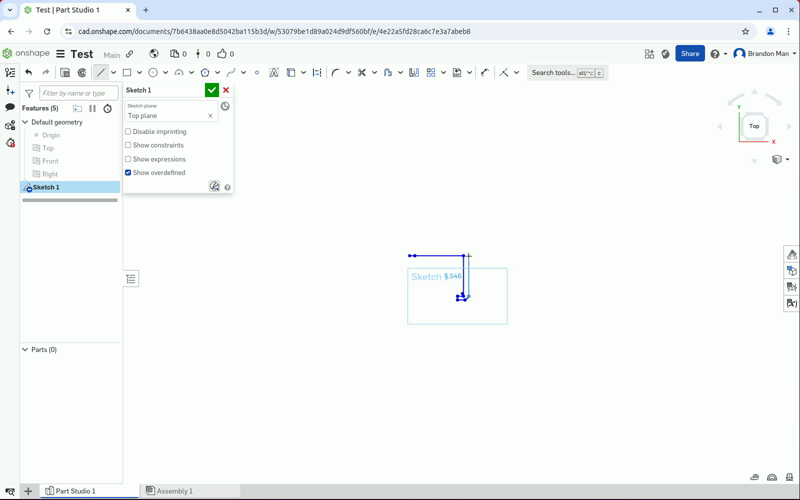
scroll(6)
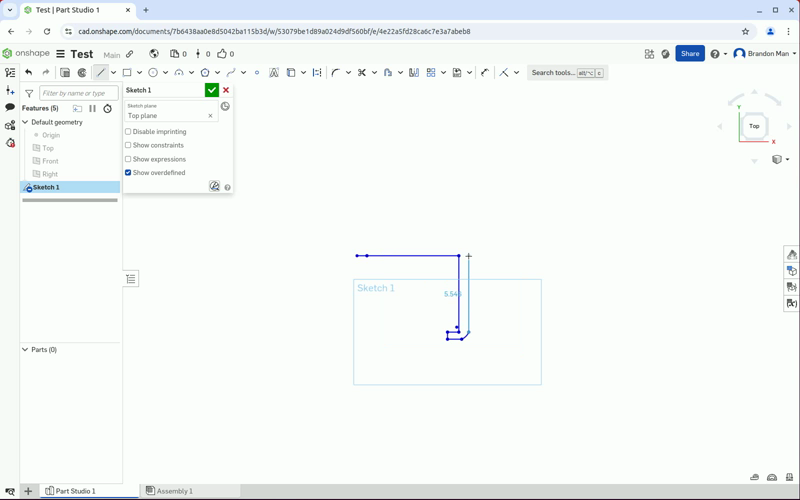
scroll(6)
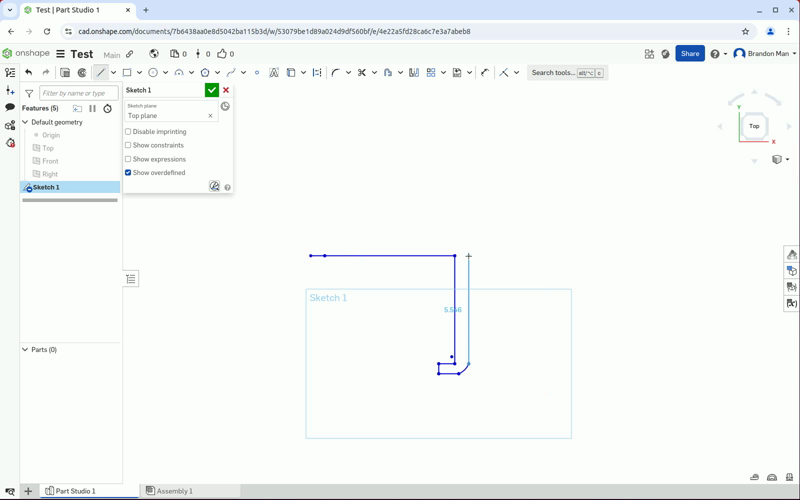
scroll(6)
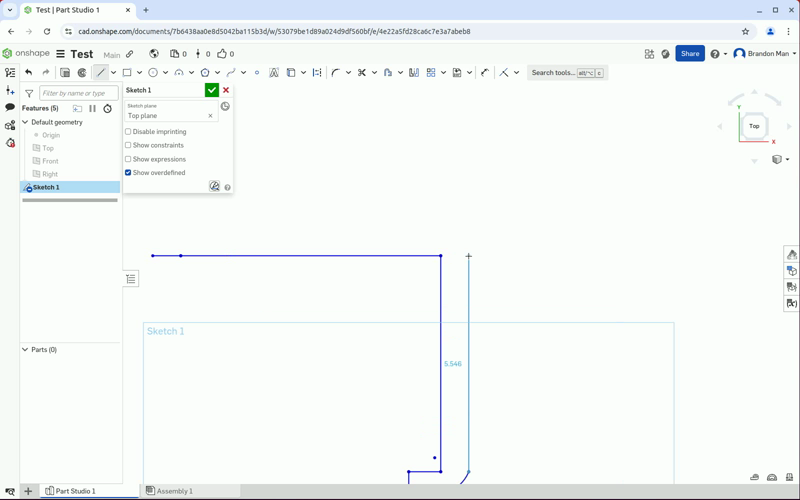
scroll(6)
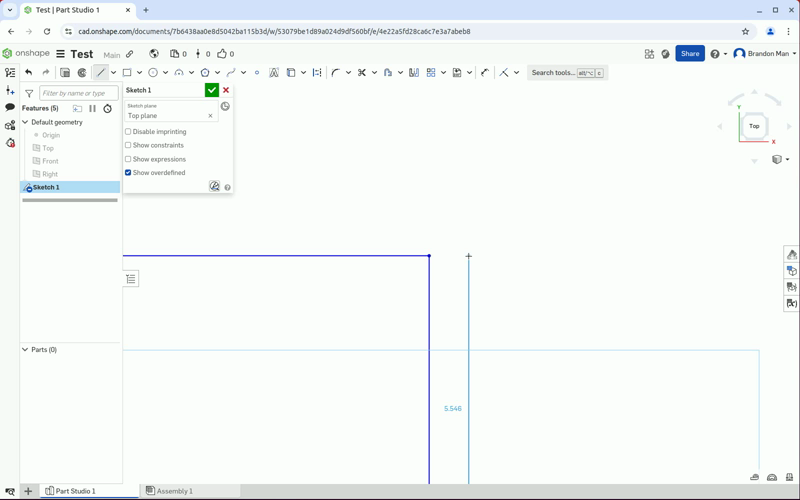
click(468, 255)
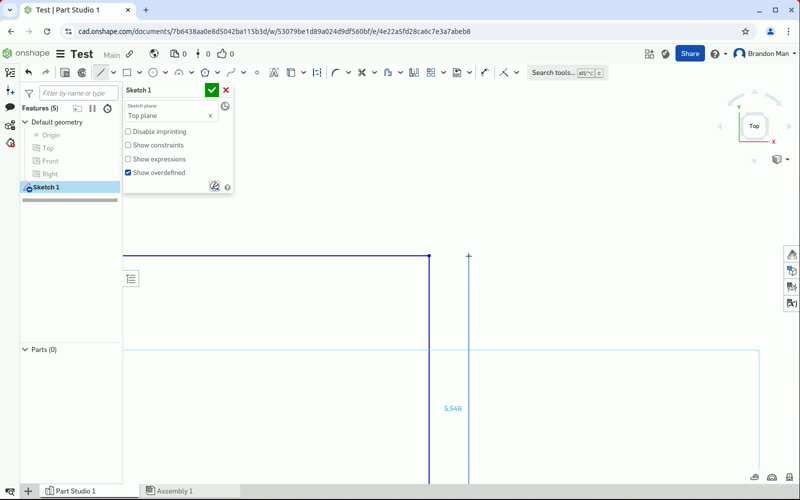
scroll(-6)
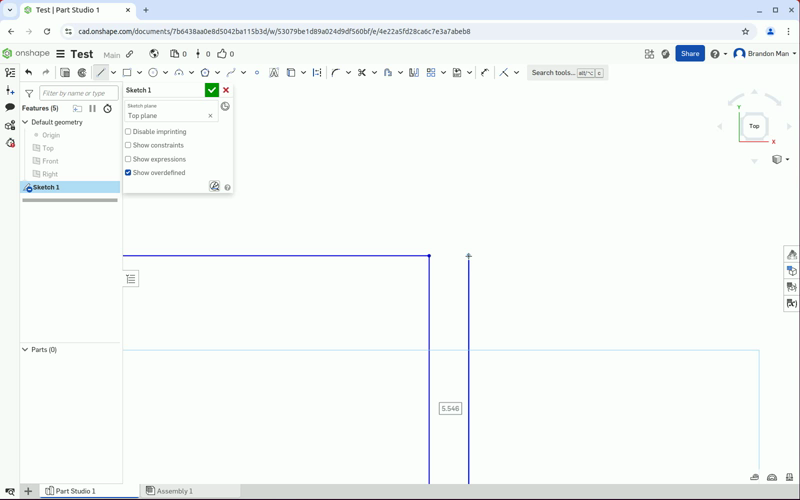
scroll(-6)
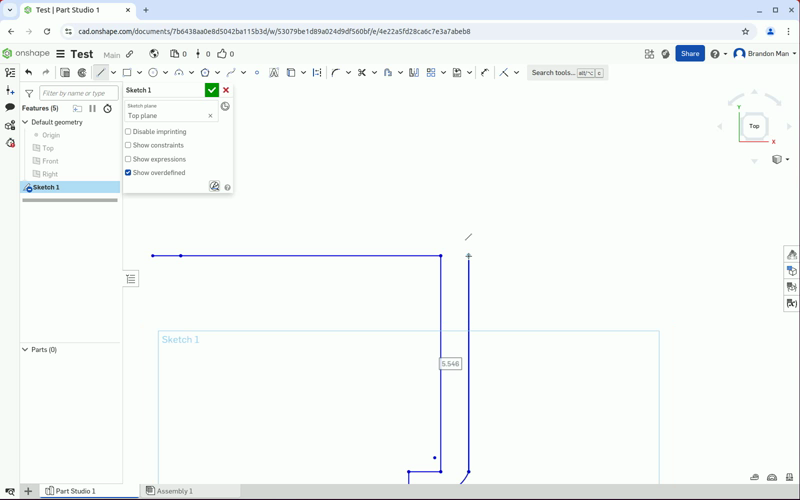
scroll(-6)
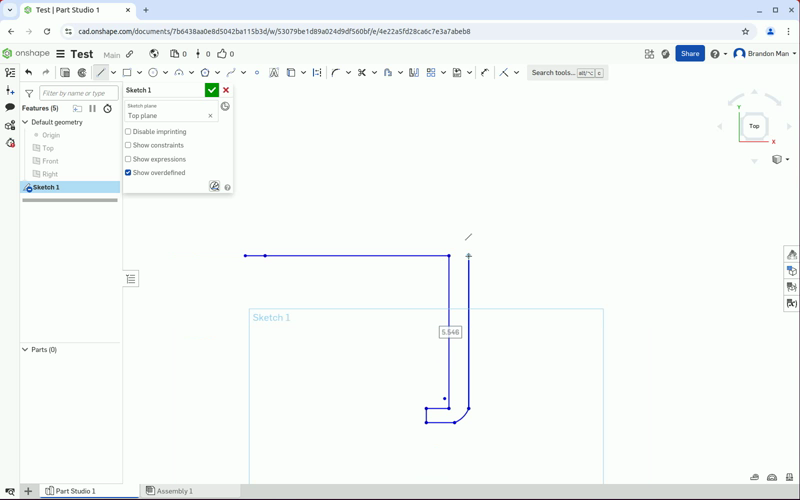
scroll(-6)
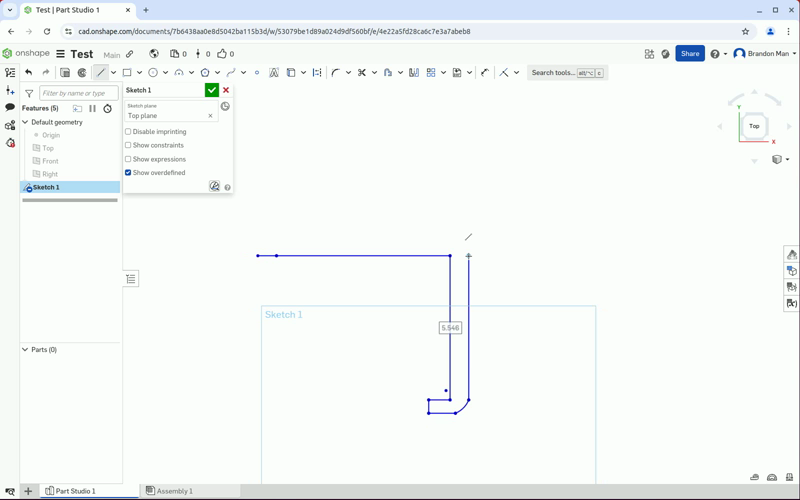
scroll(-6)
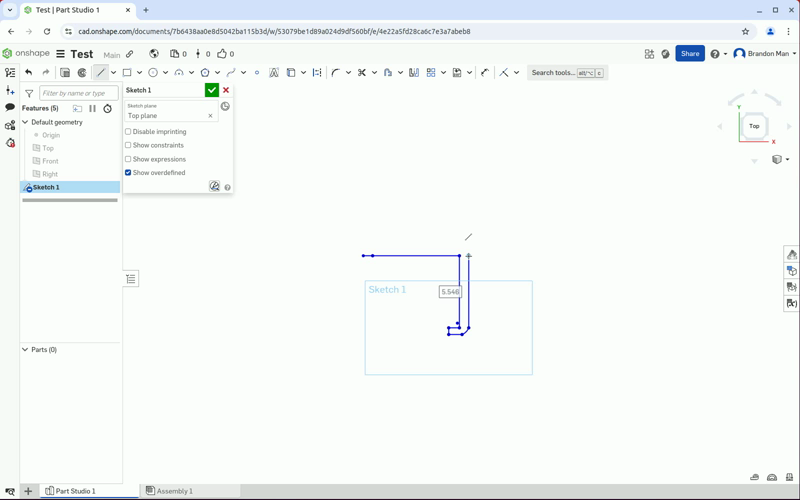
scroll(-6)
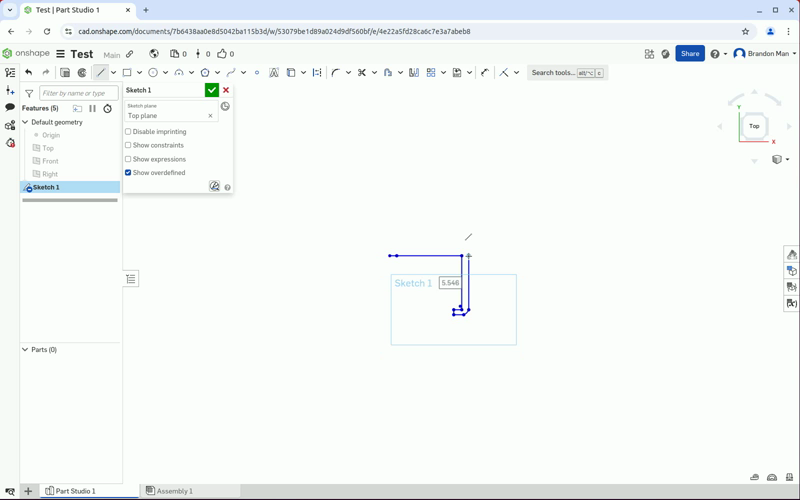
scroll(-6)
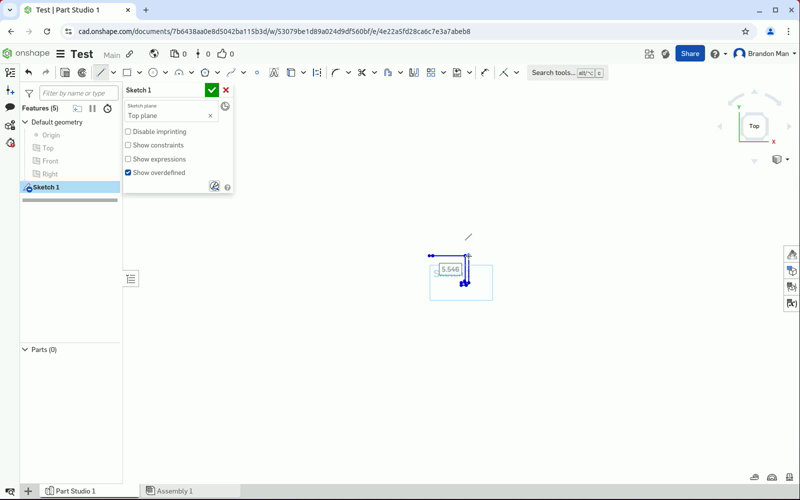
key_up(shift)
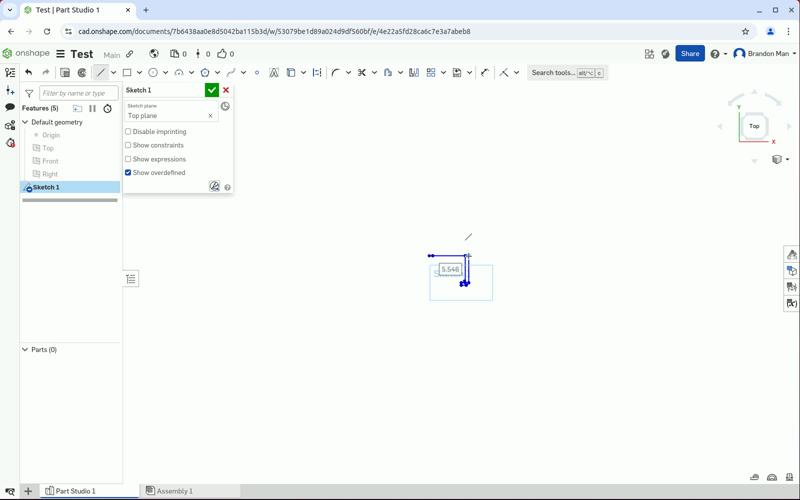
key(esc)
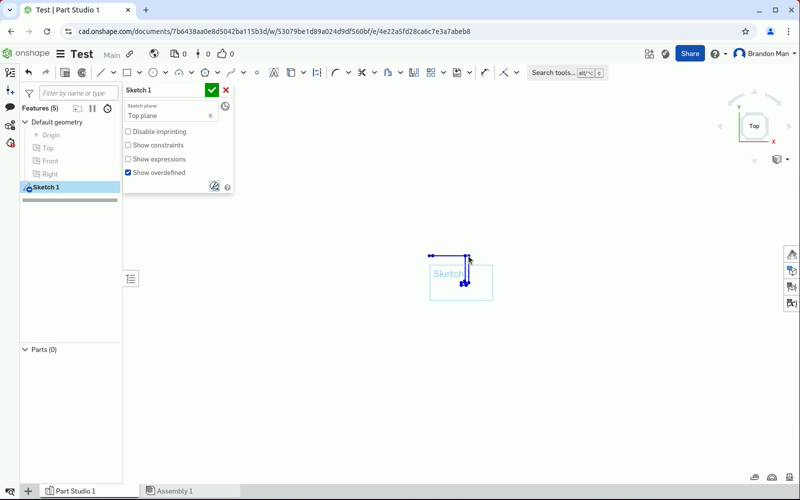
key(a)
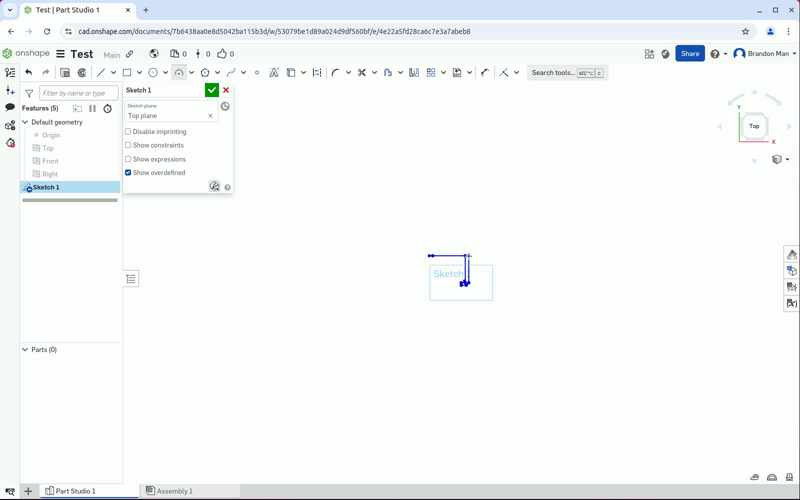
mouse_move(468, 255)
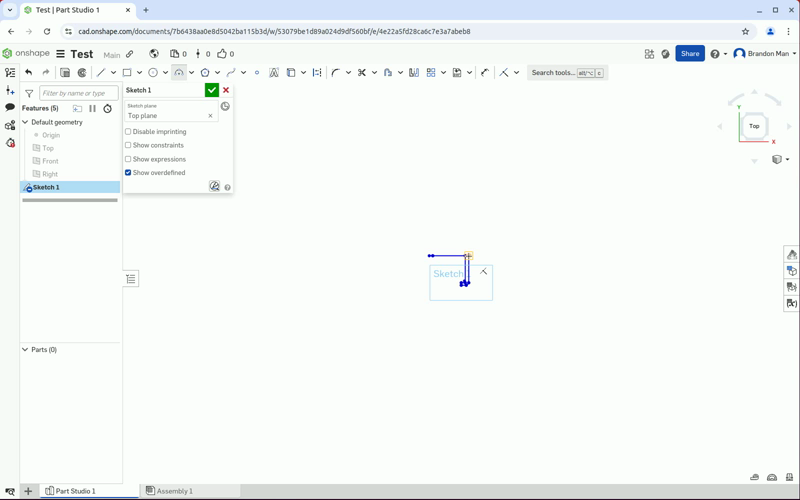
scroll(6)
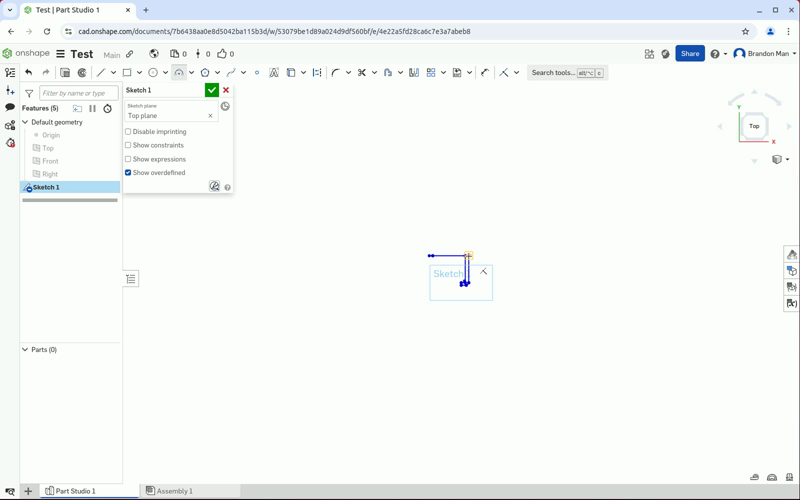
scroll(6)
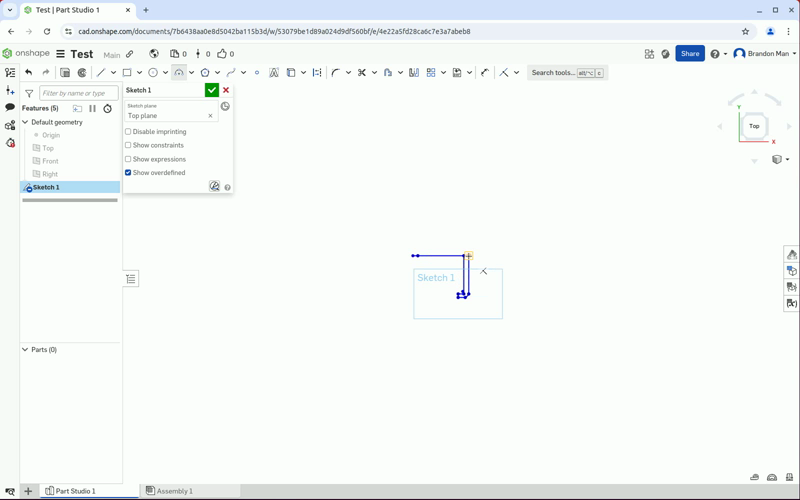
scroll(6)
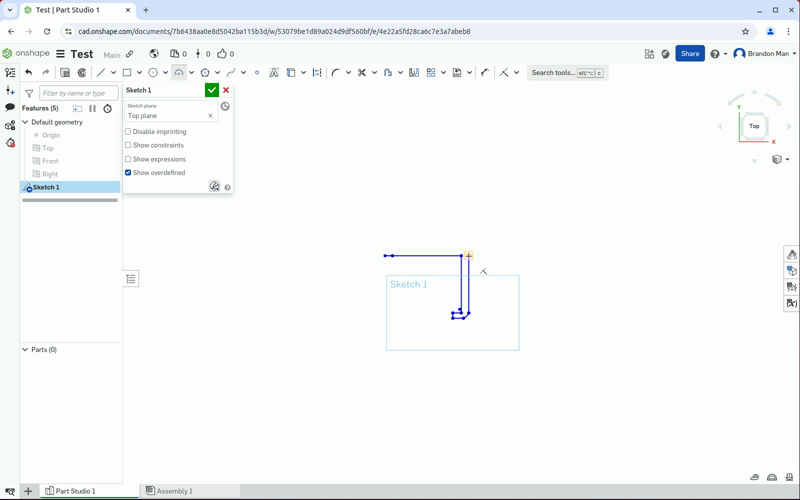
scroll(6)
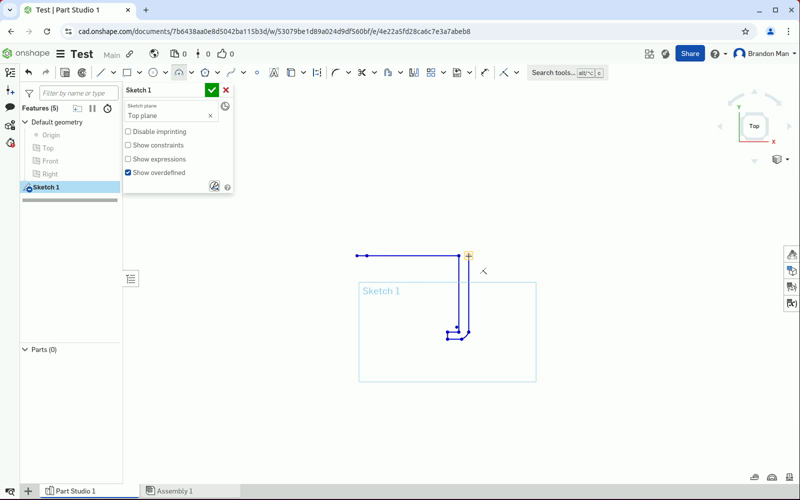
scroll(6)
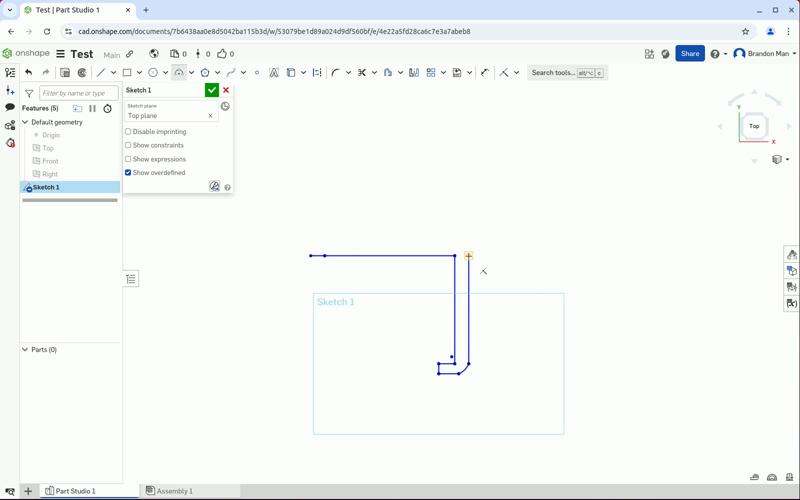
scroll(6)
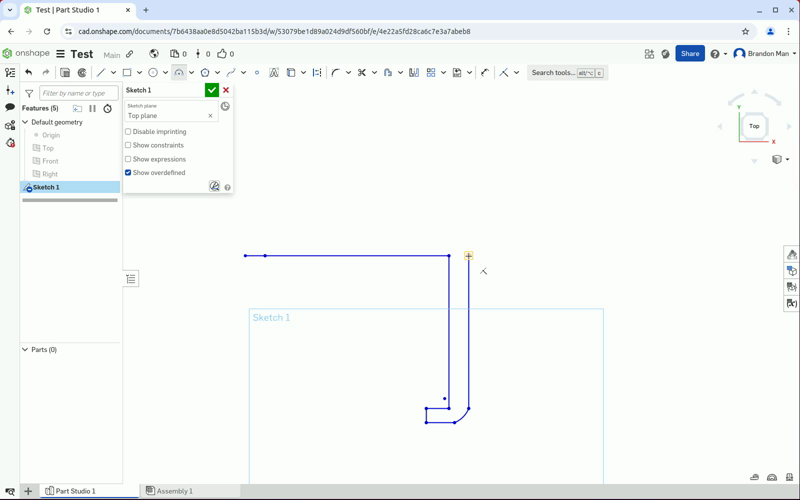
scroll(6)
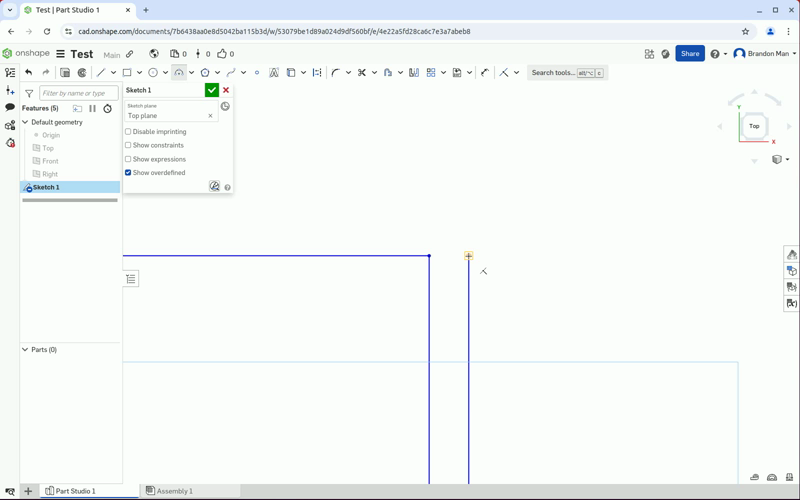
click(468, 255)
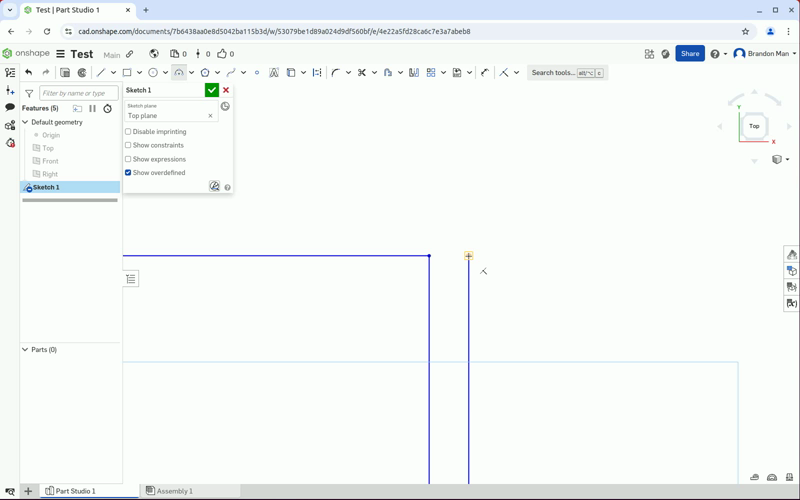
scroll(-6)
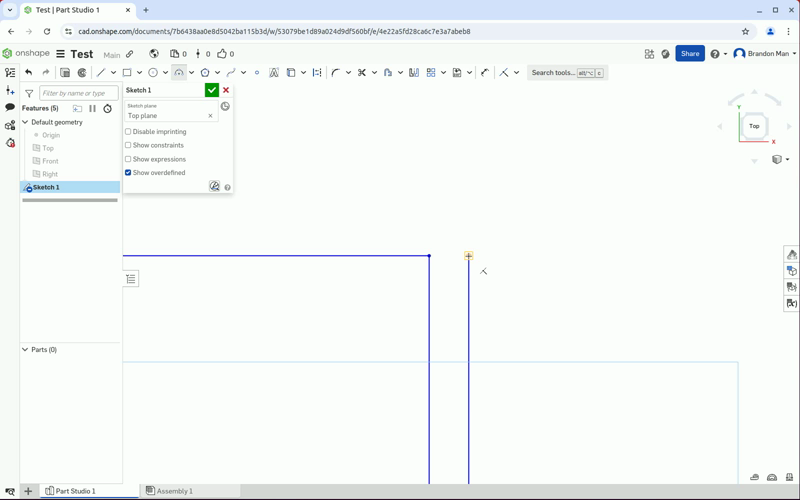
scroll(-6)
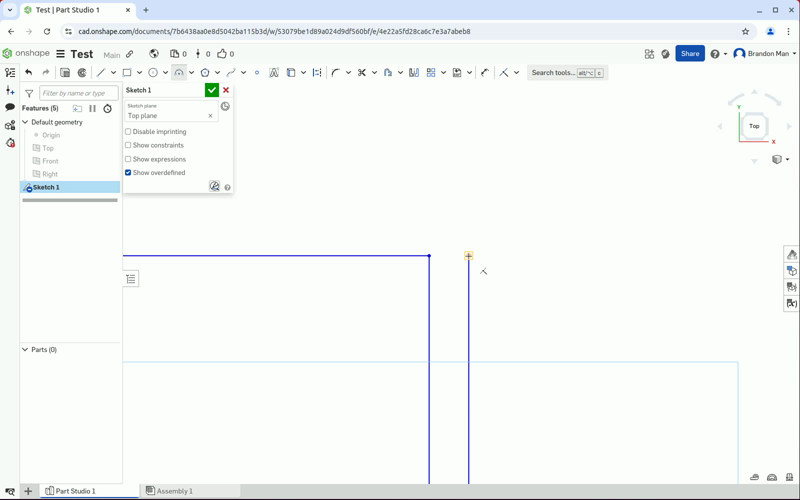
scroll(-6)
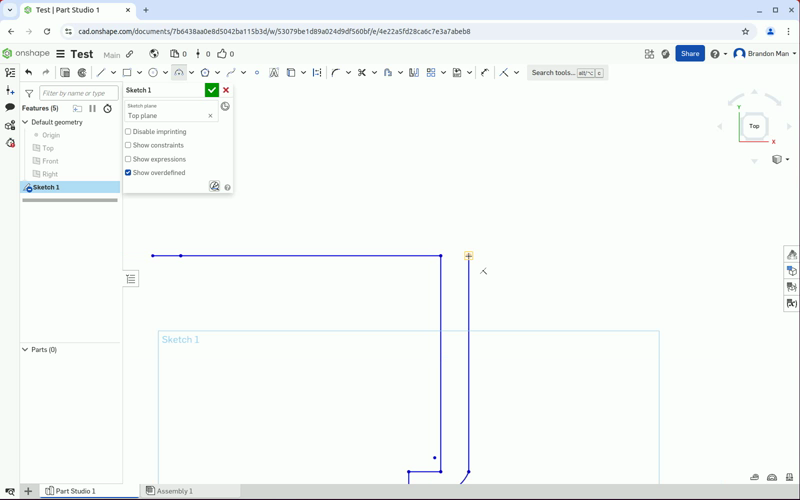
scroll(-6)
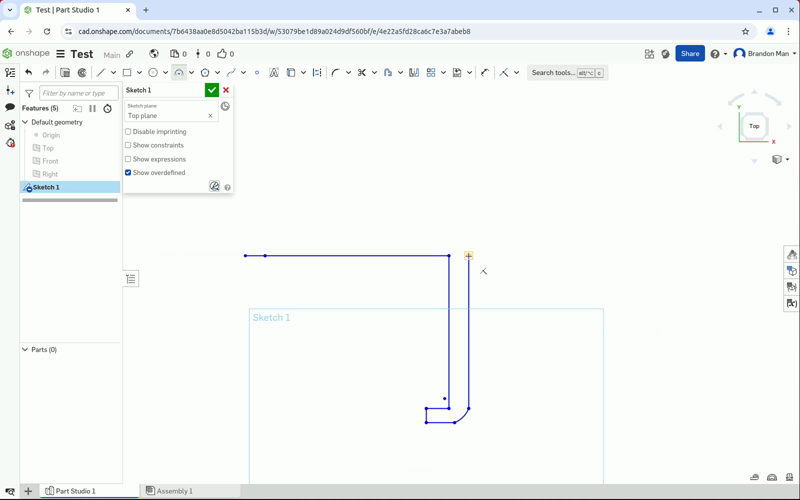
scroll(-6)
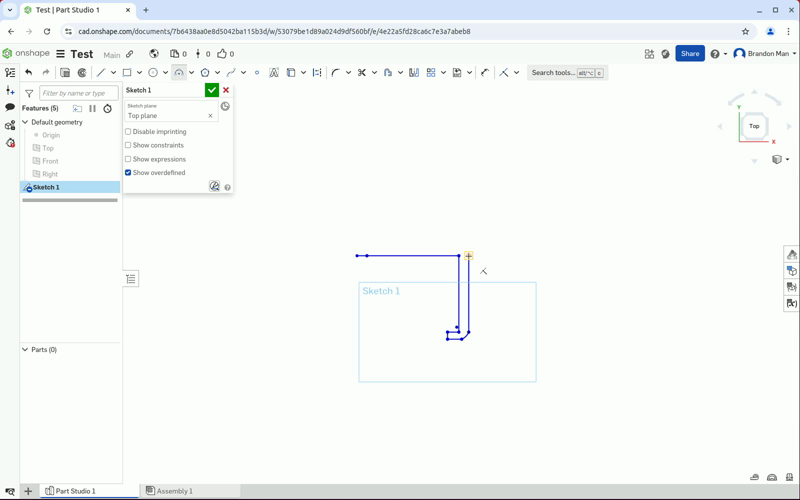
scroll(-6)
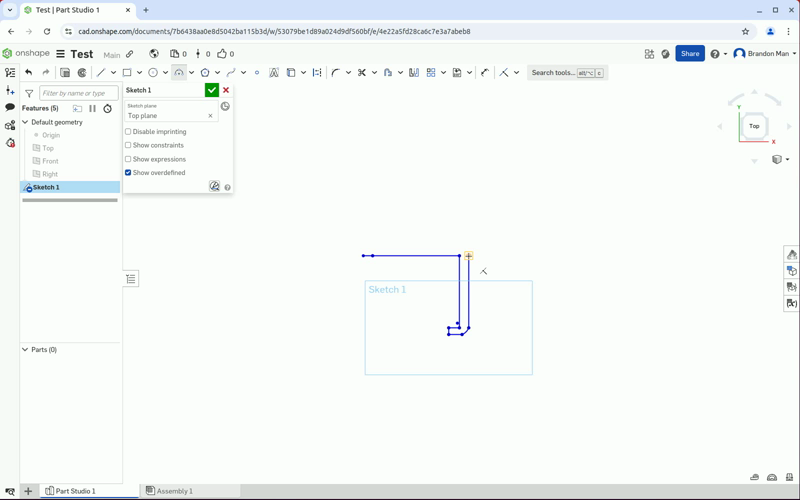
scroll(-6)
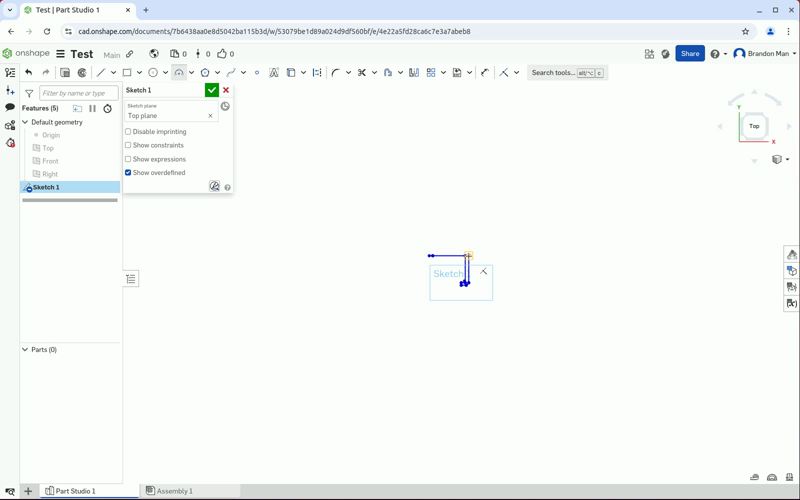
key_down(shift)
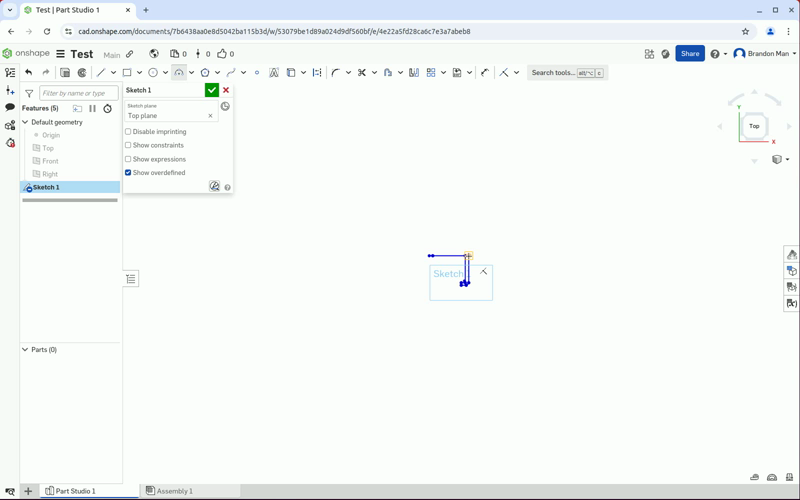
mouse_move(465, 252)
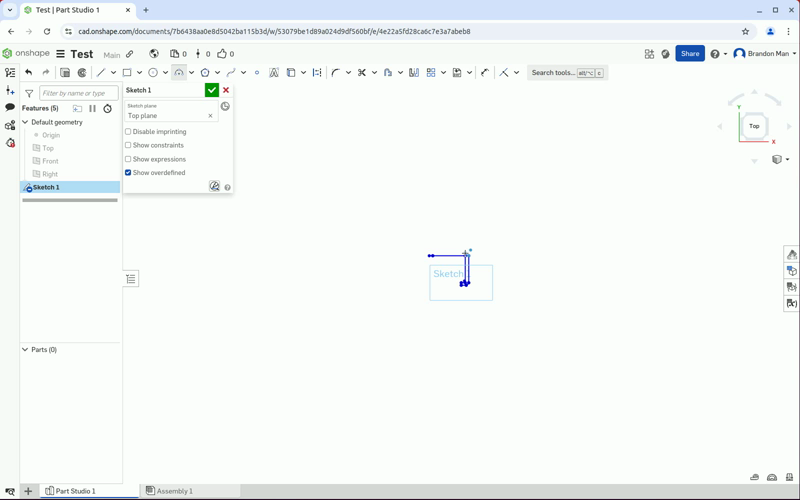
scroll(6)
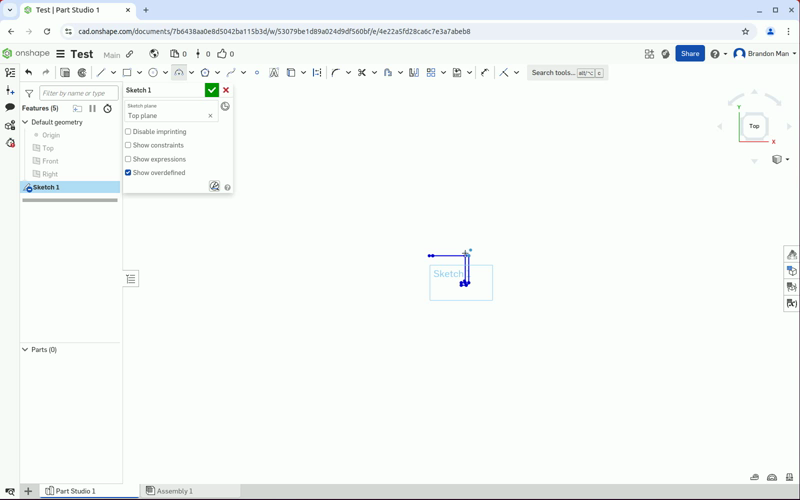
scroll(6)
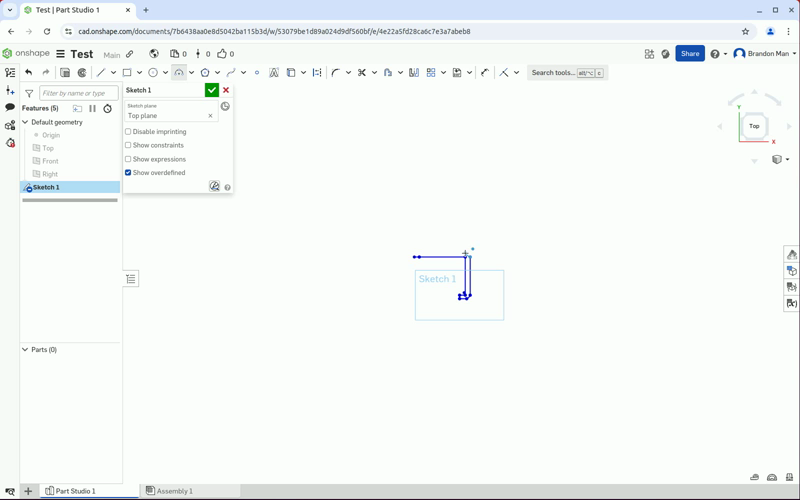
scroll(6)
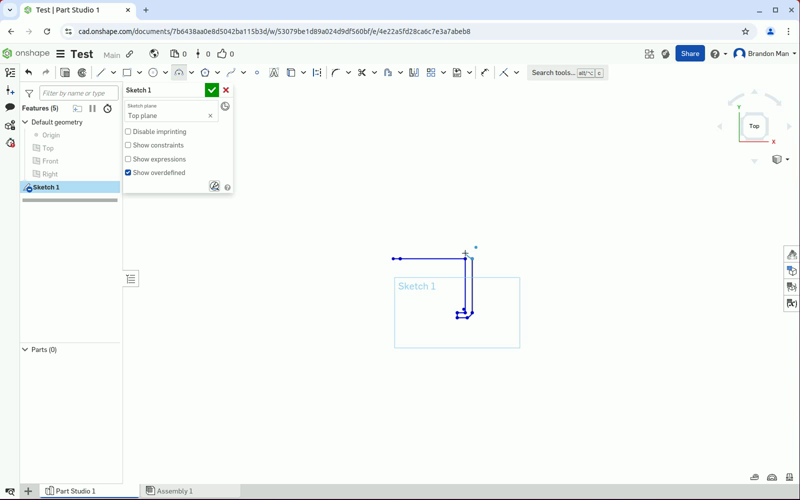
scroll(6)
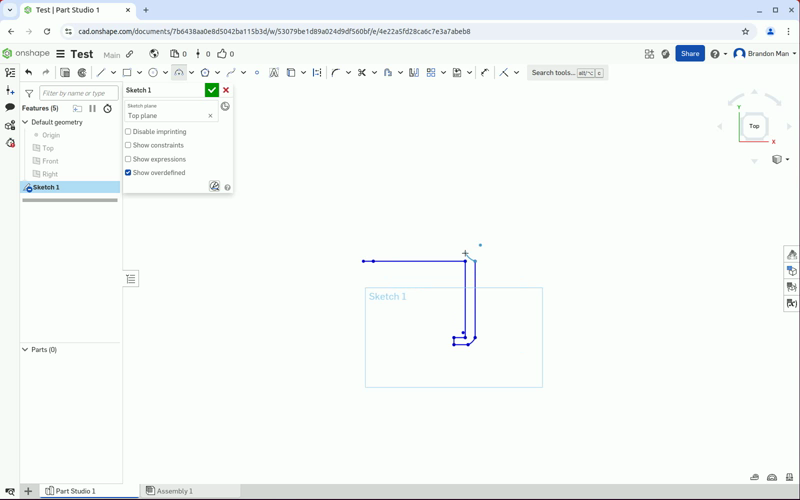
scroll(6)
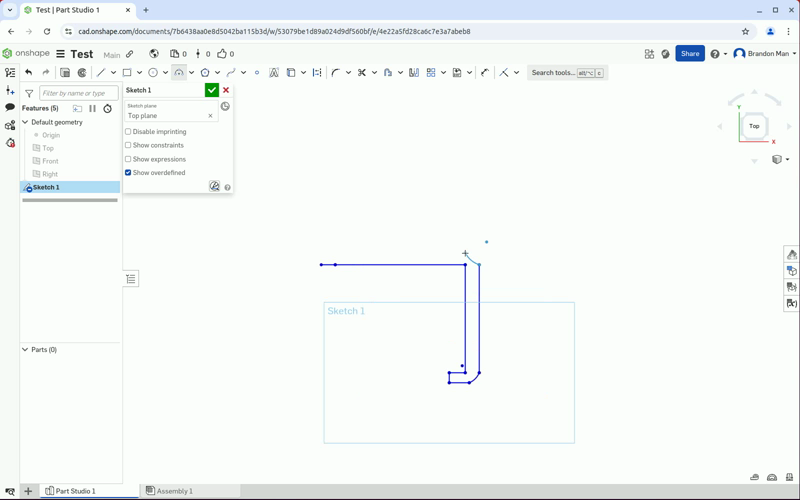
scroll(6)
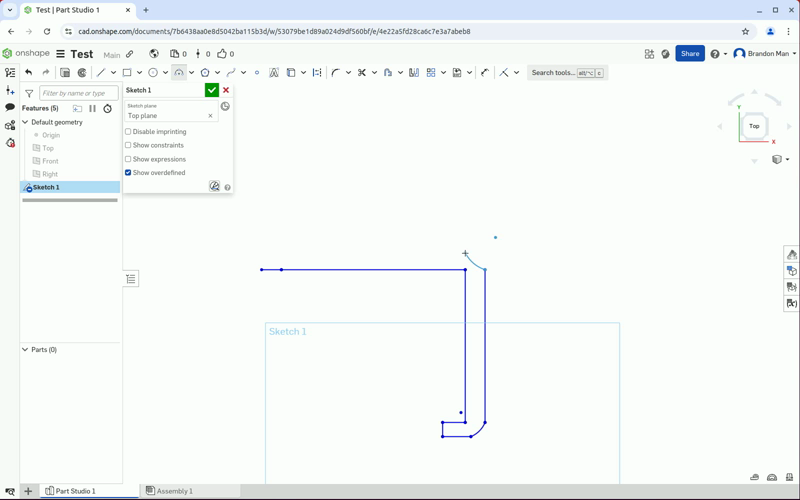
scroll(6)
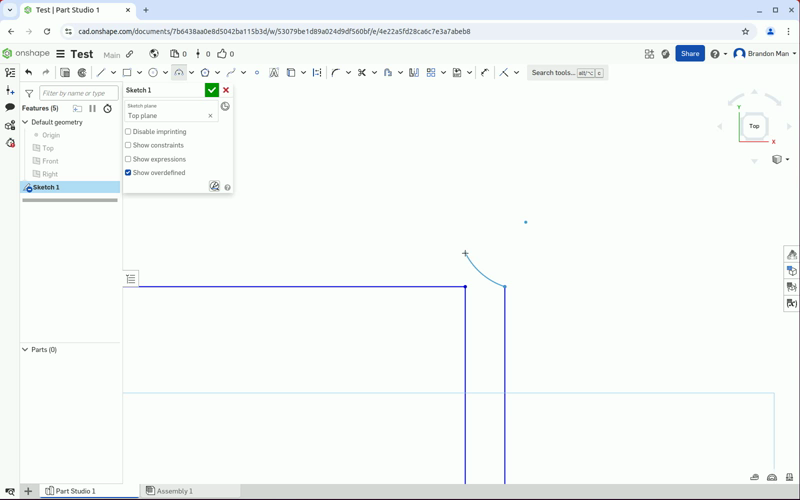
click(465, 252)
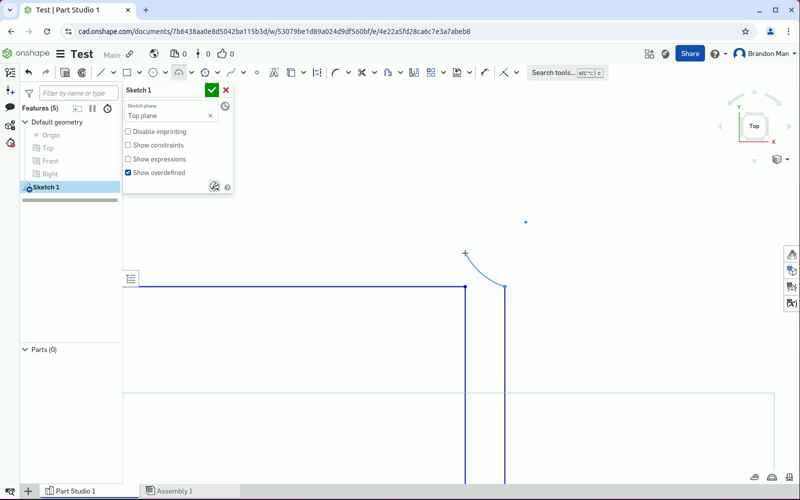
scroll(-6)
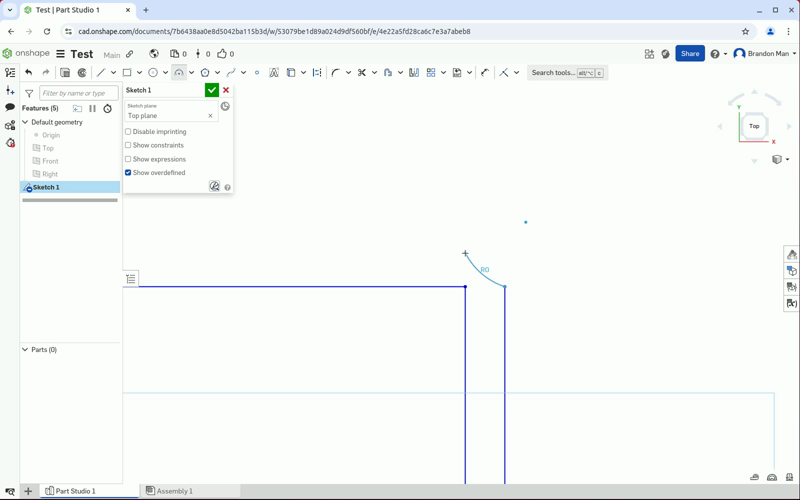
scroll(-6)
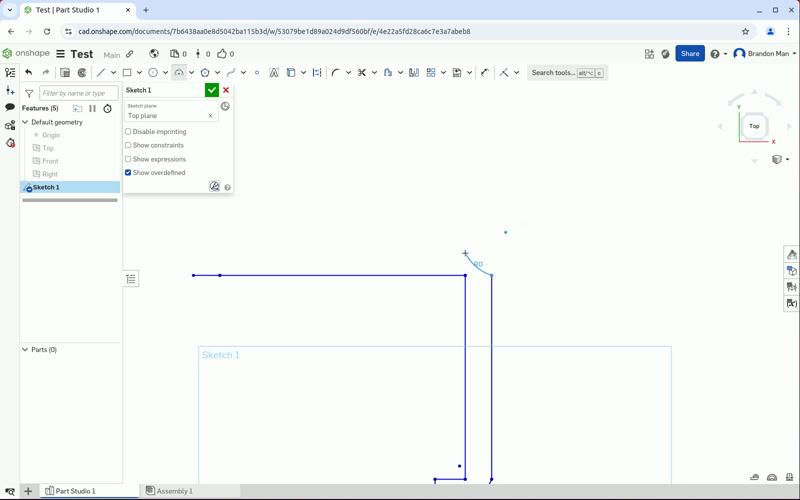
scroll(-6)
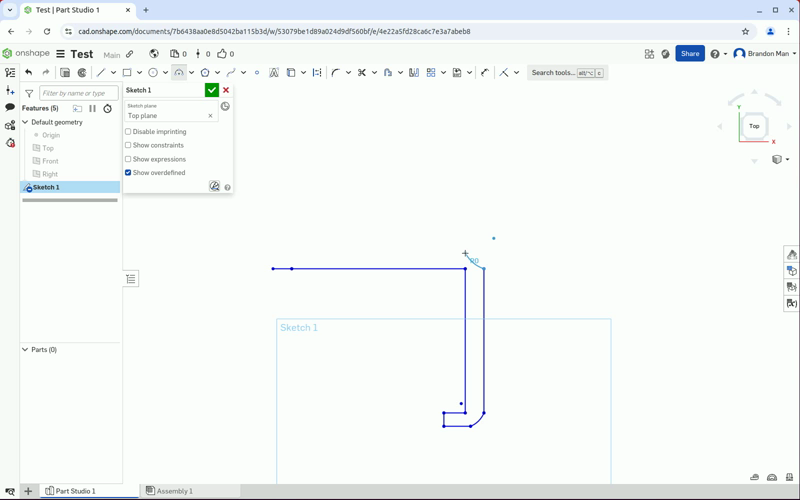
scroll(-6)
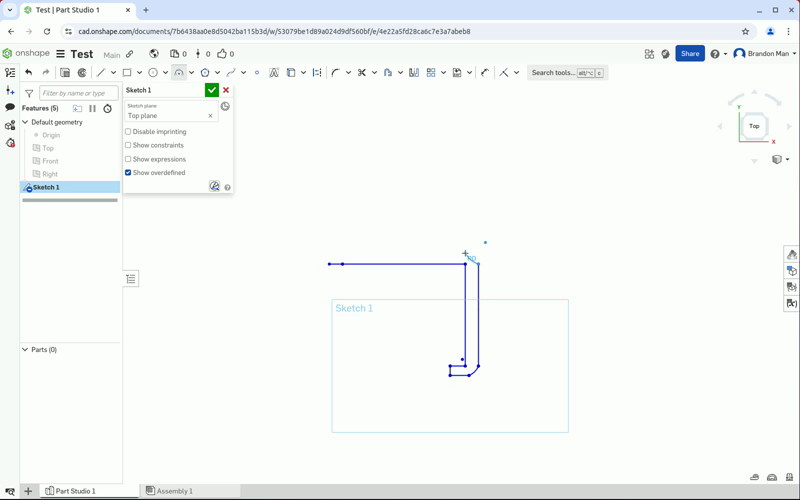
scroll(-6)
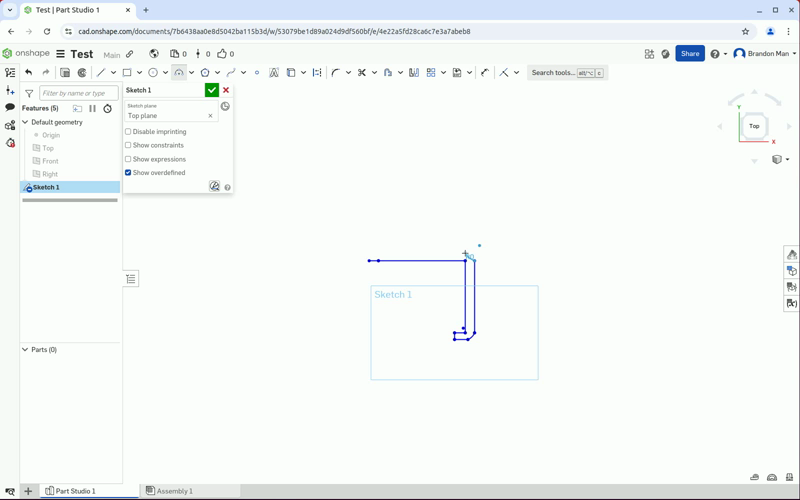
scroll(-6)
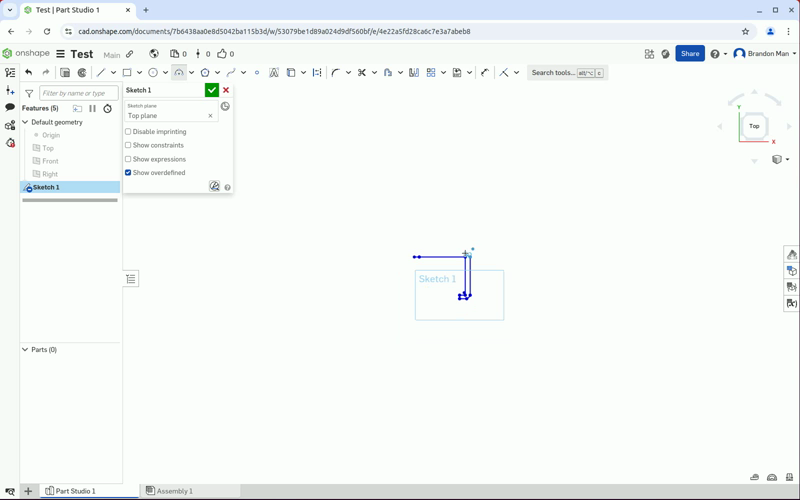
scroll(-6)
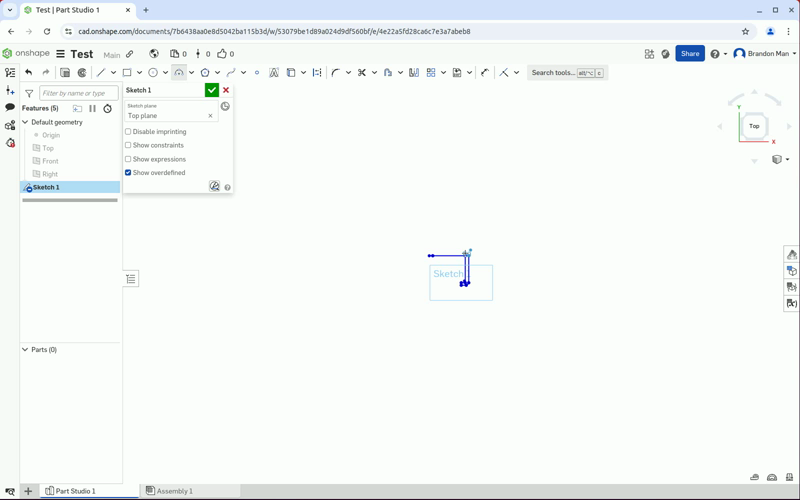
mouse_move(467, 253)
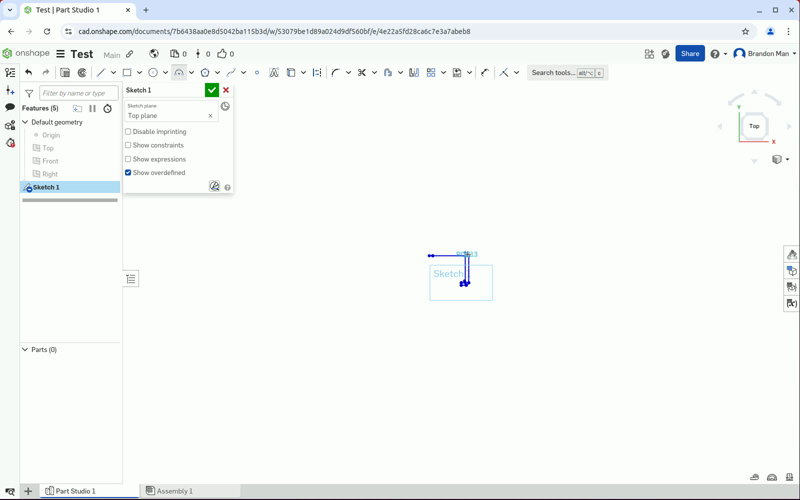
scroll(6)
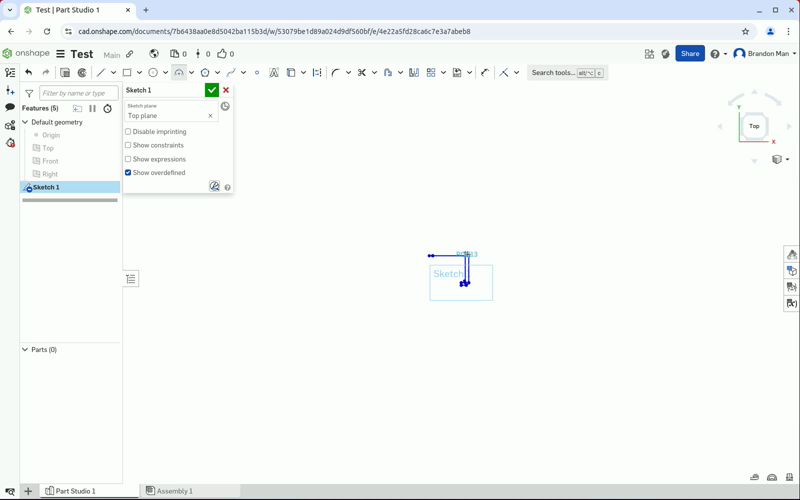
scroll(6)
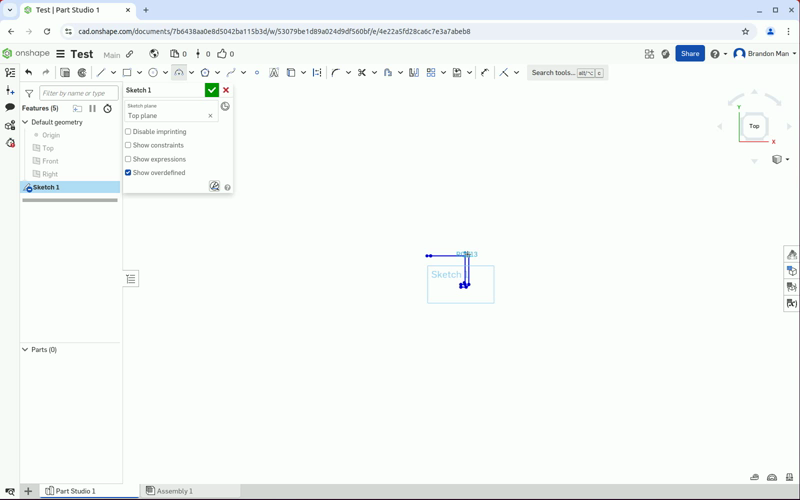
scroll(6)
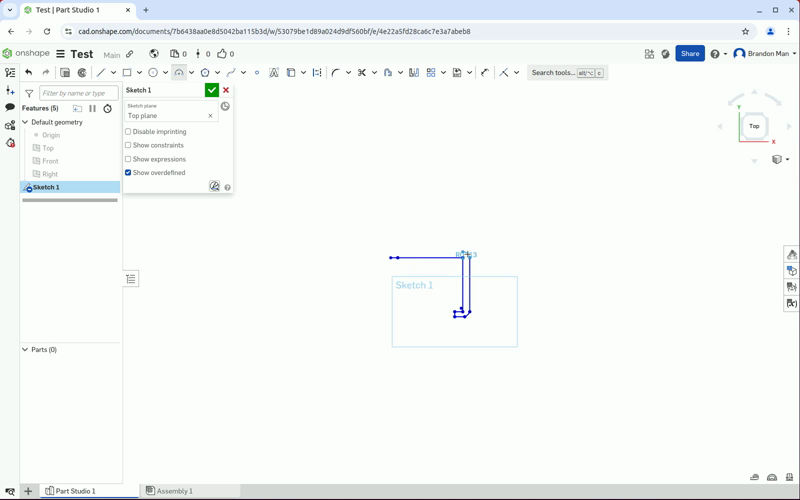
scroll(6)
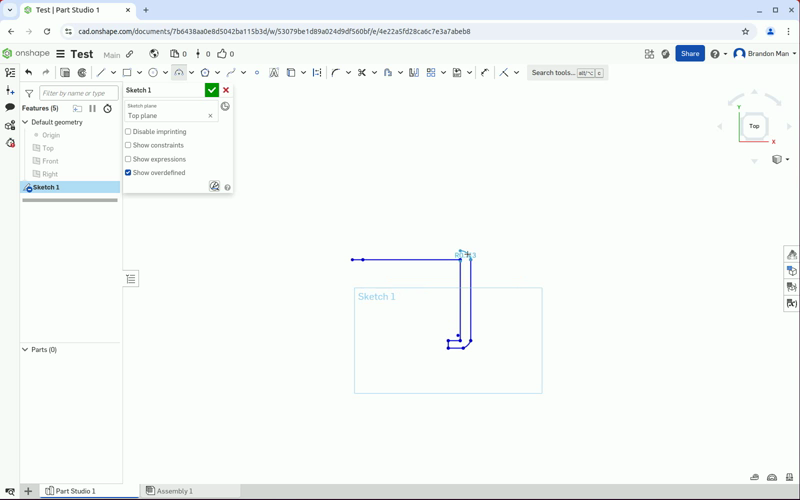
scroll(6)
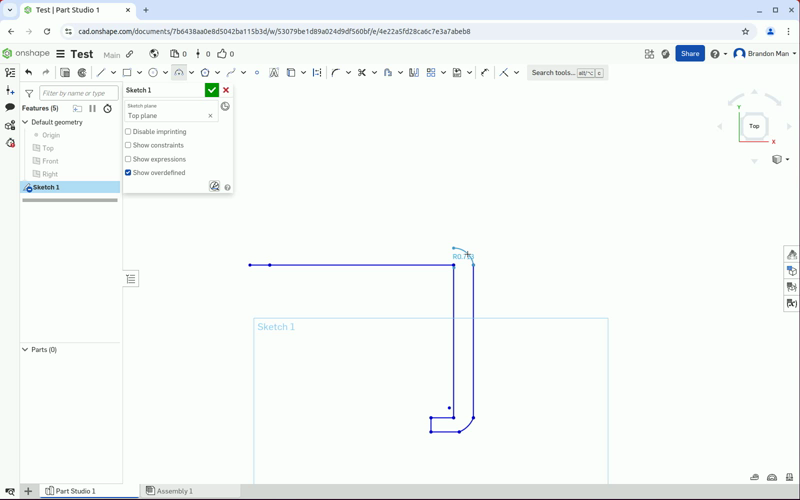
scroll(6)
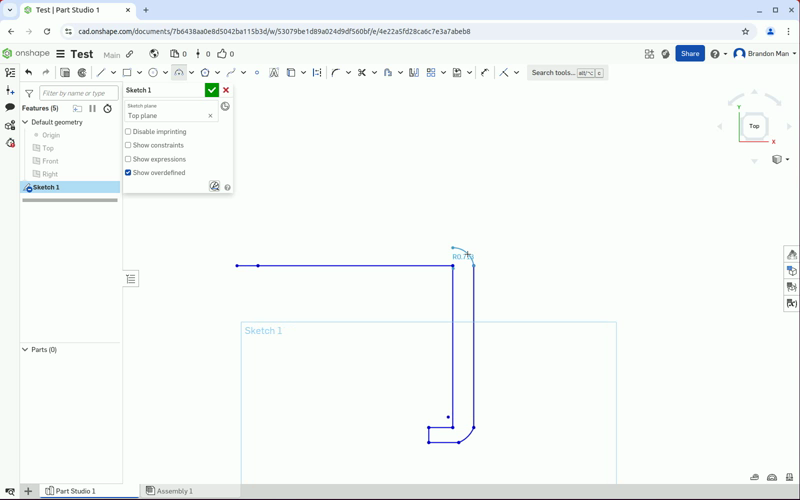
scroll(6)
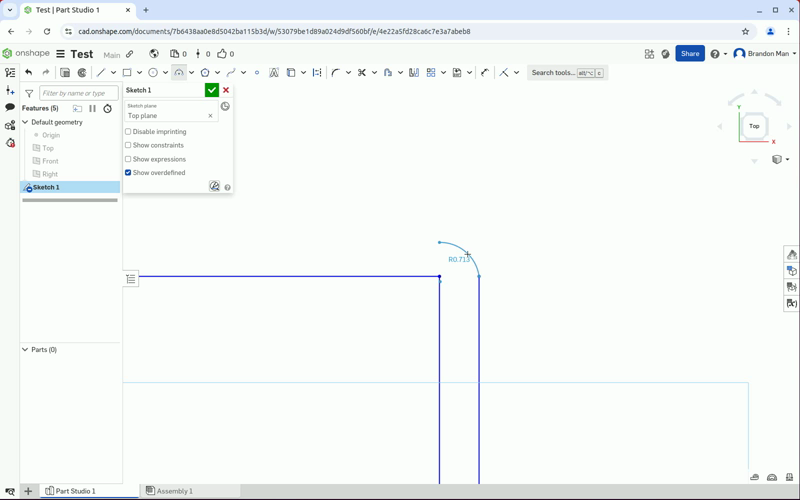
click(467, 253)
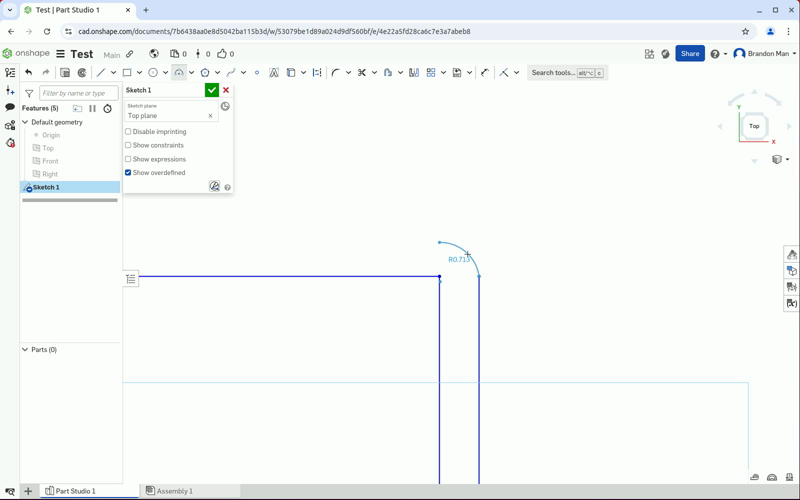
scroll(-6)
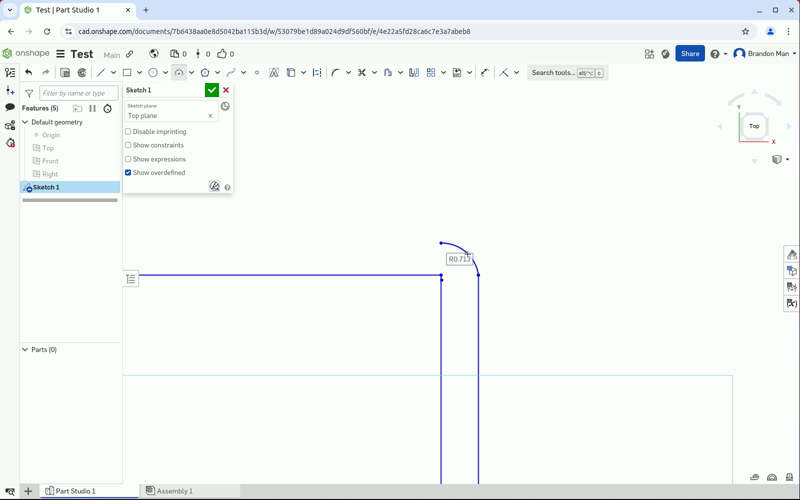
scroll(-6)
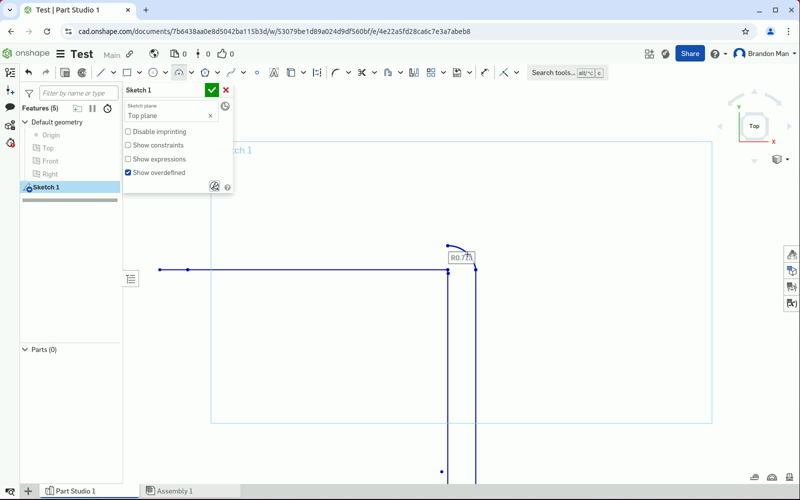
scroll(-6)
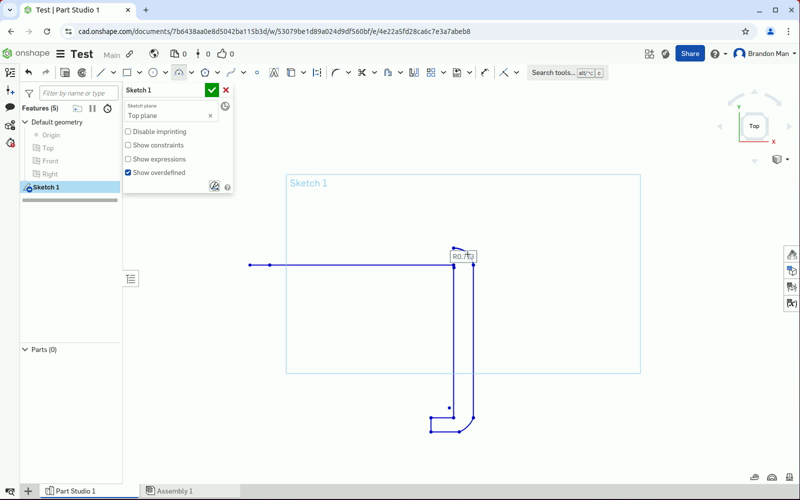
scroll(-6)
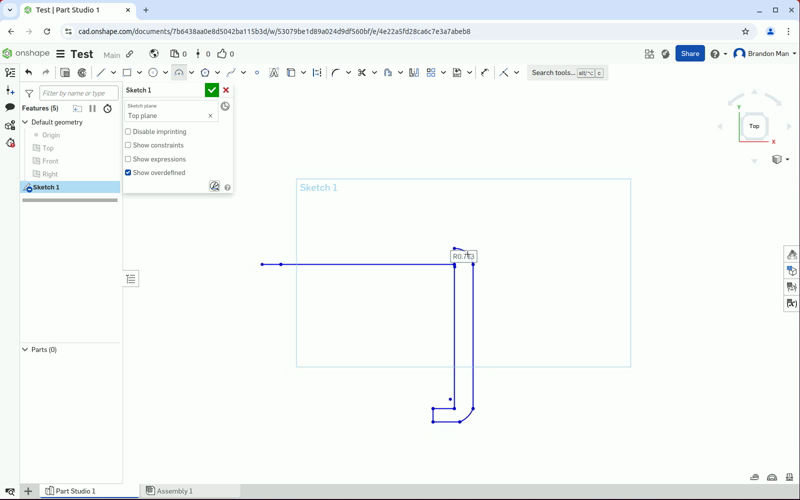
scroll(-6)
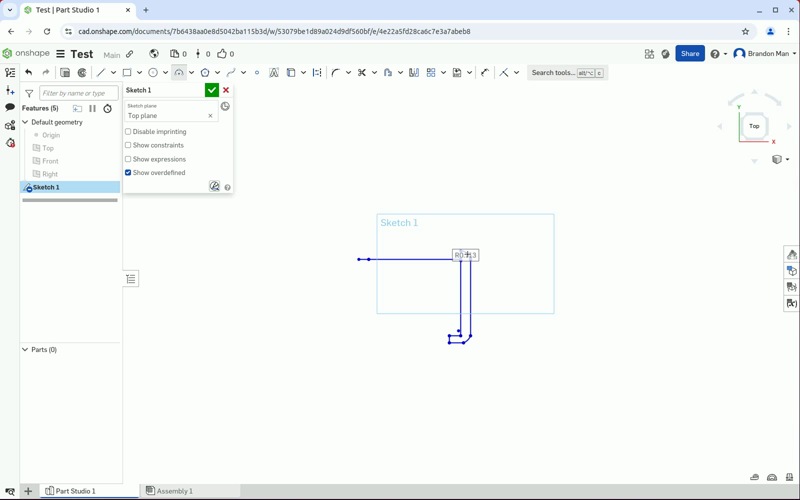
scroll(-6)
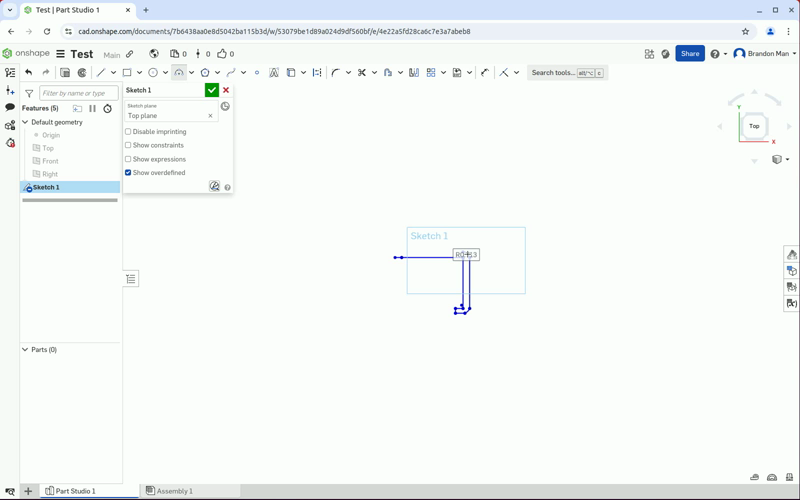
scroll(-6)
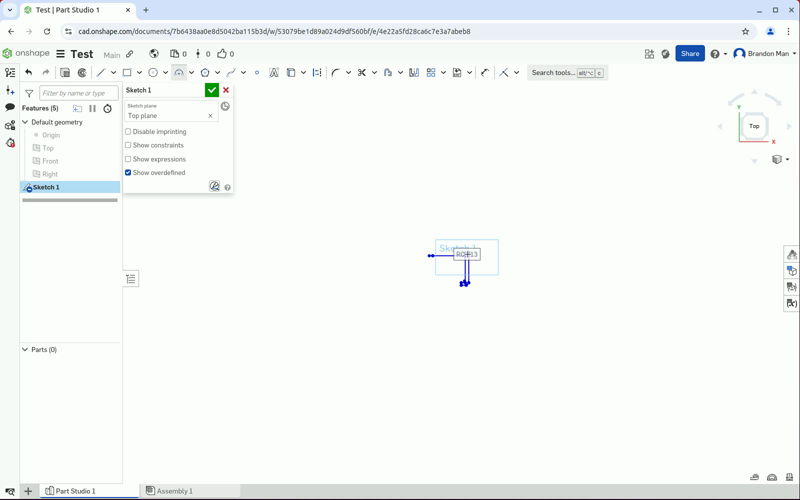
key_up(shift)
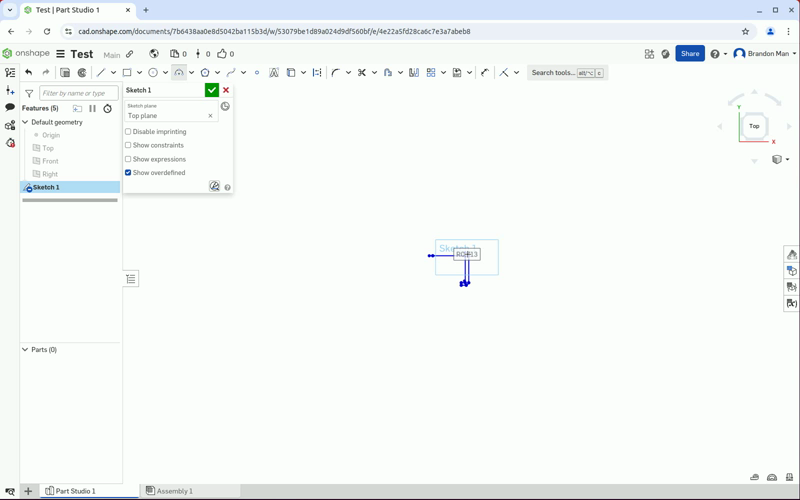
key(esc)
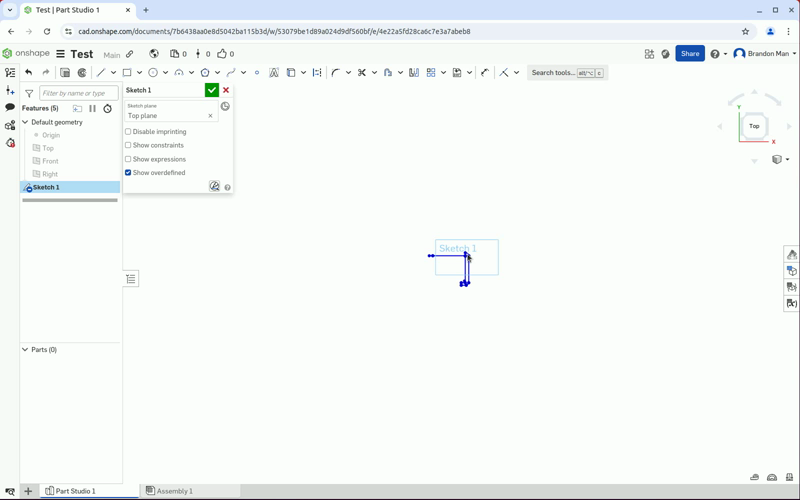
key(l)
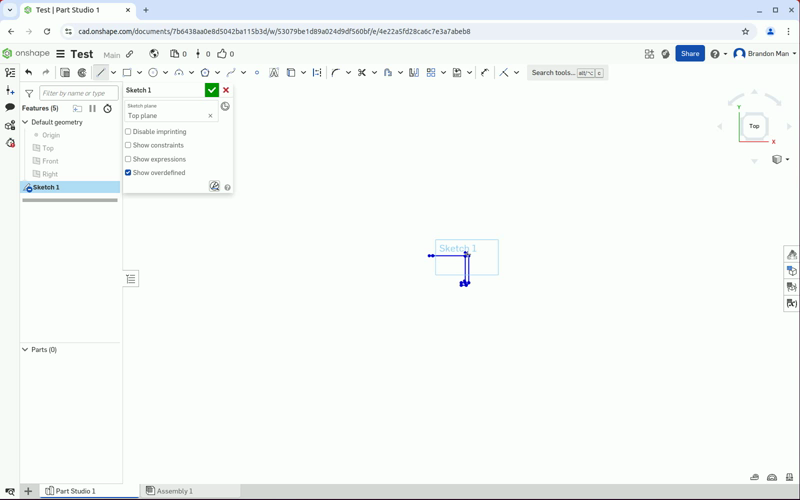
mouse_move(465, 252)
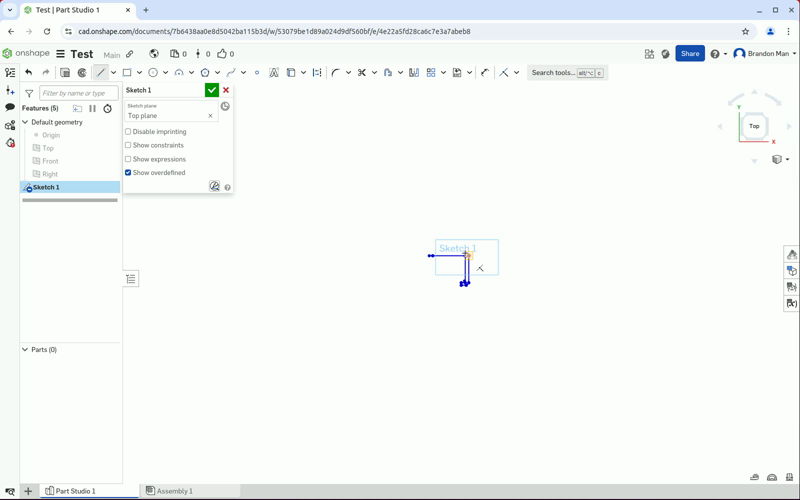
scroll(6)
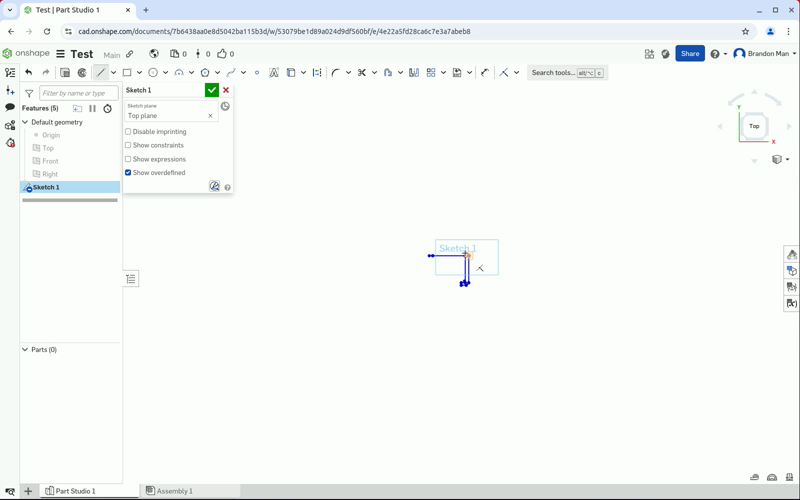
scroll(6)
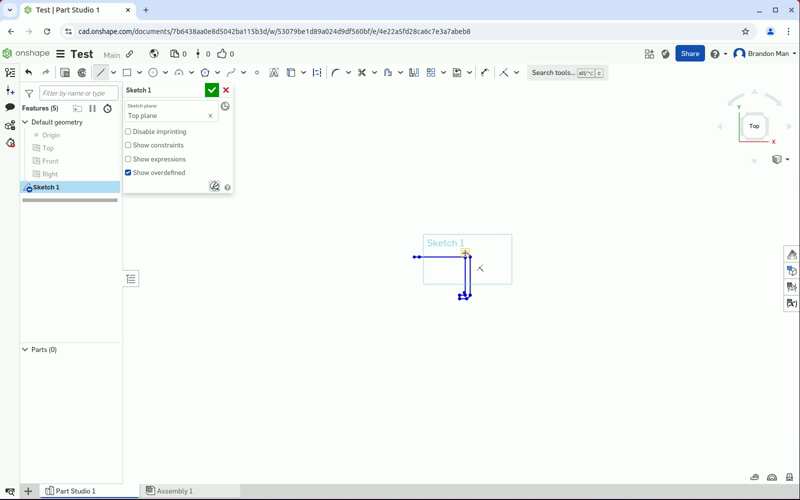
scroll(6)
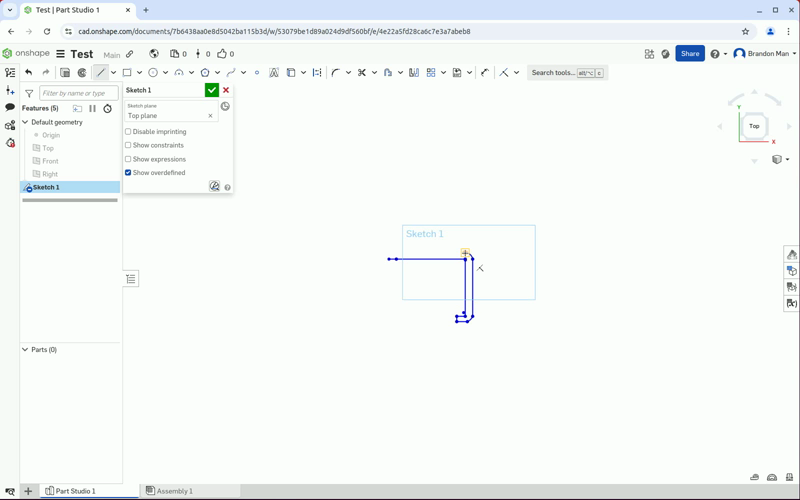
scroll(6)
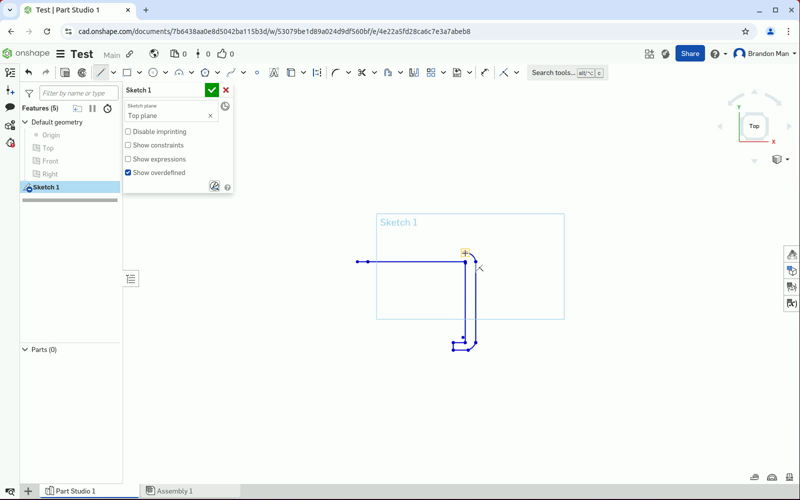
scroll(6)
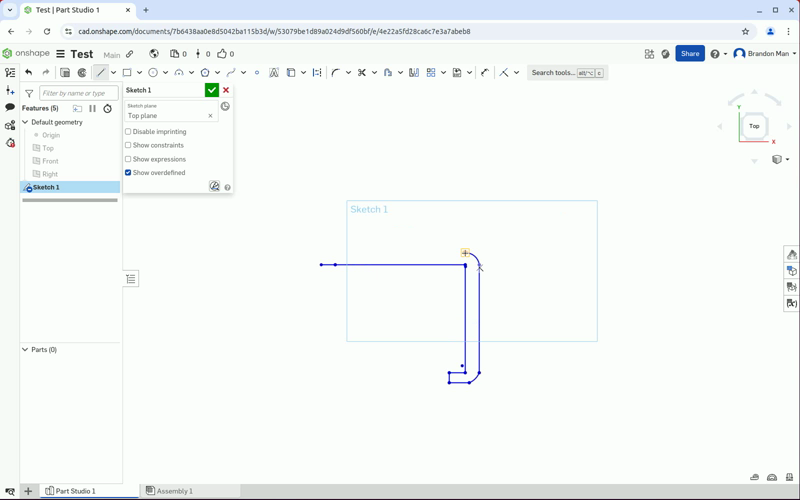
scroll(6)
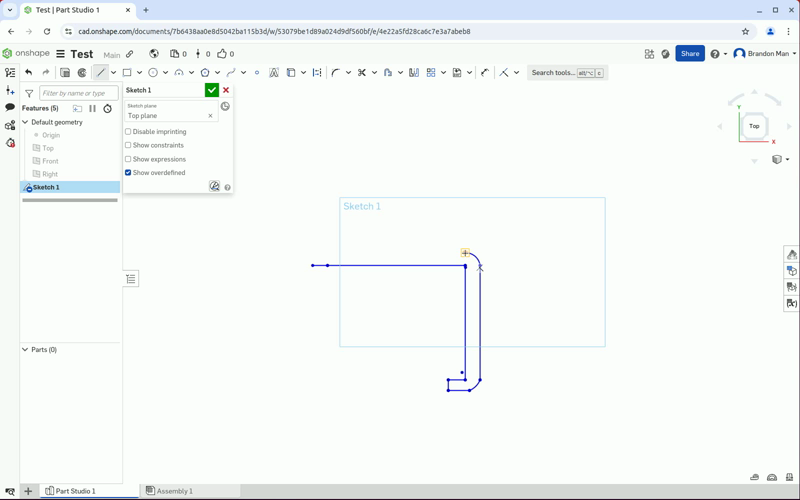
scroll(6)
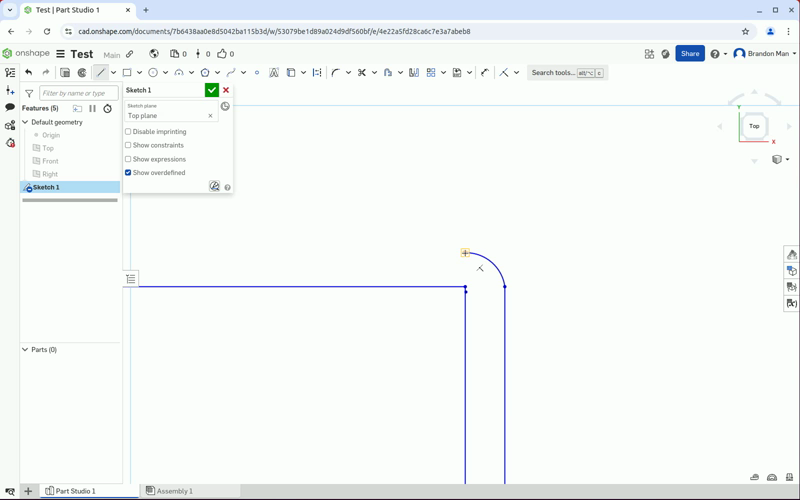
click(465, 252)
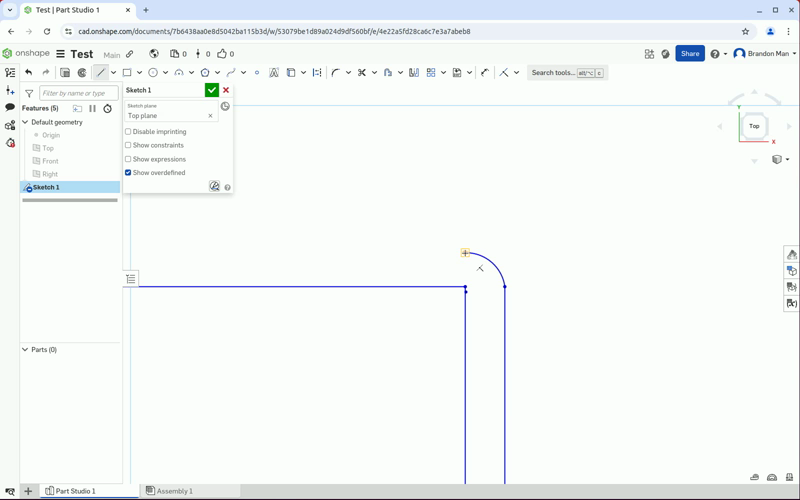
scroll(-6)
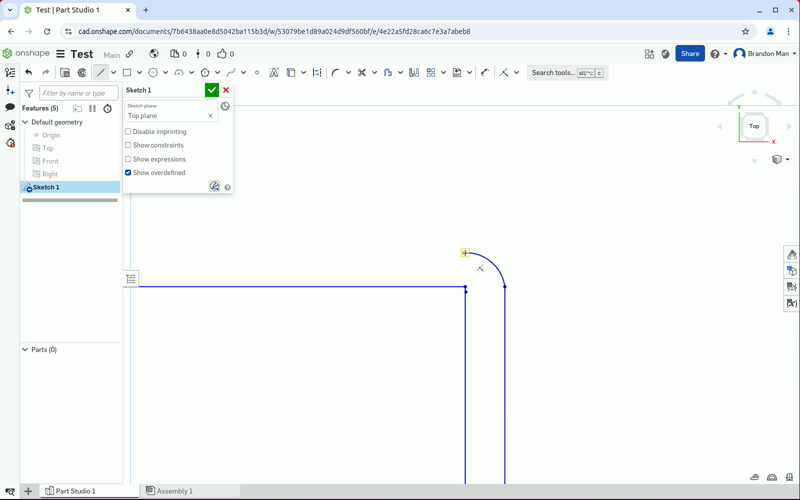
scroll(-6)
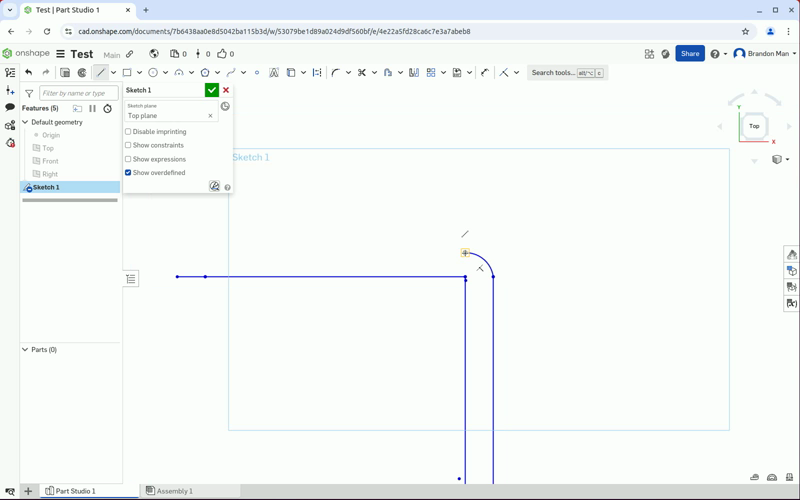
scroll(-6)
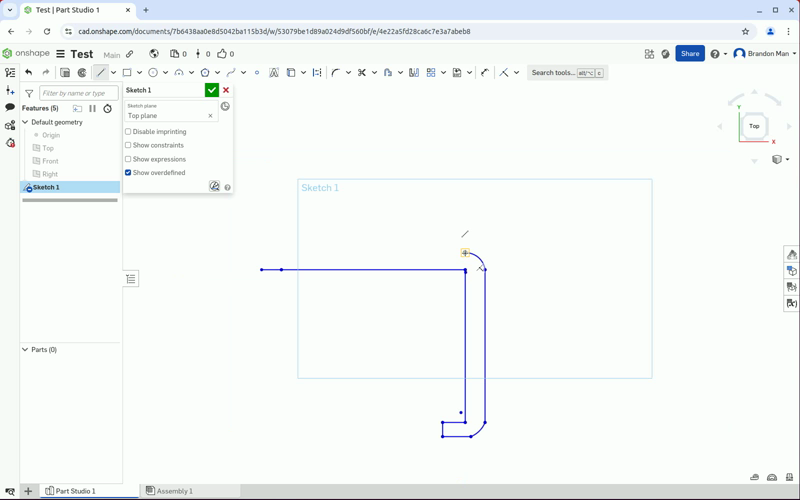
scroll(-6)
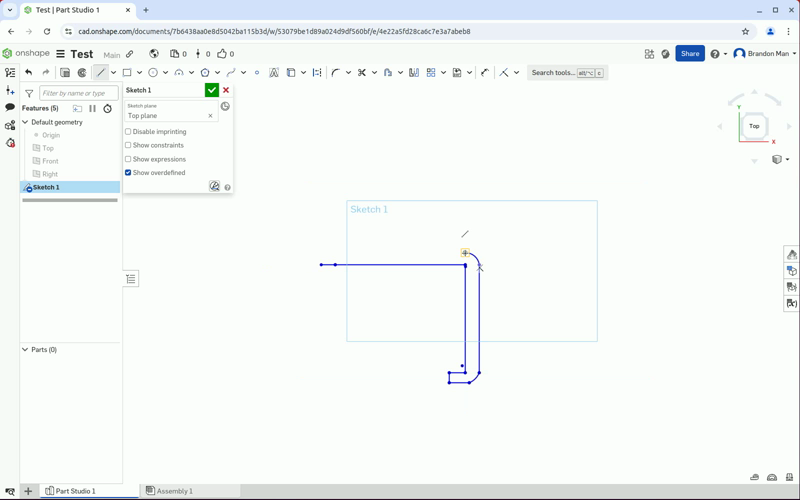
scroll(-6)
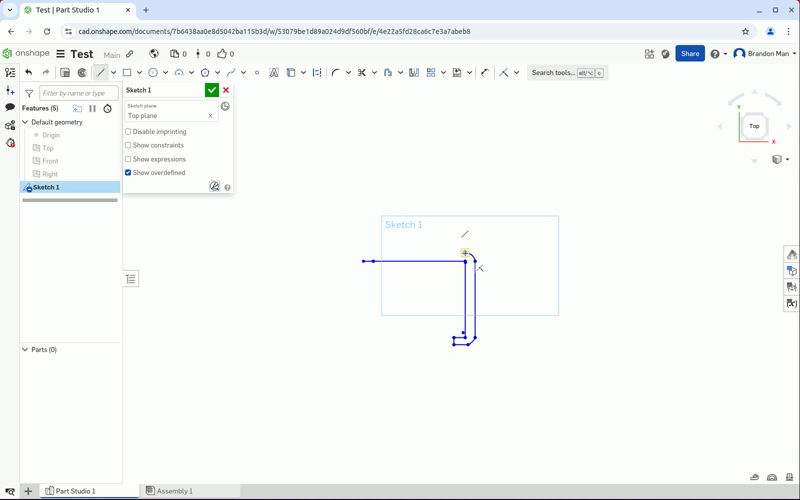
scroll(-6)
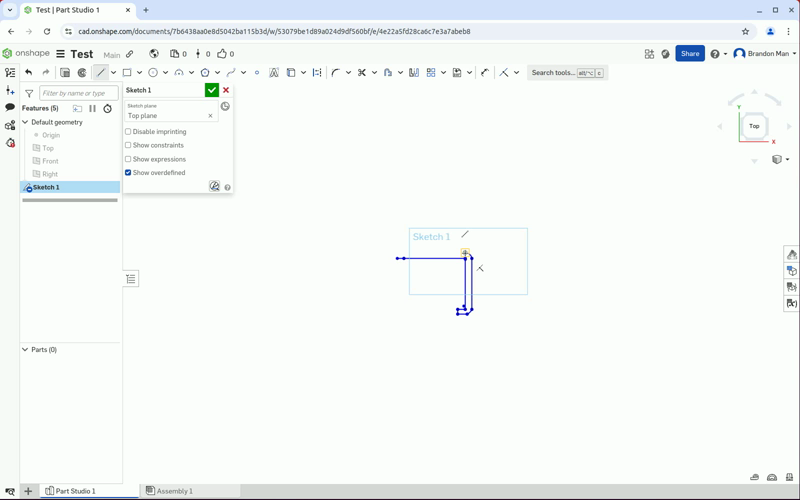
scroll(-6)
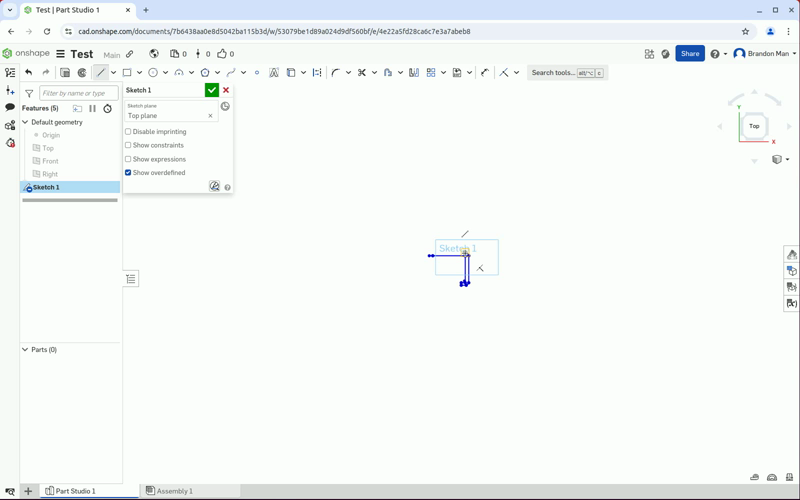
key_down(shift)
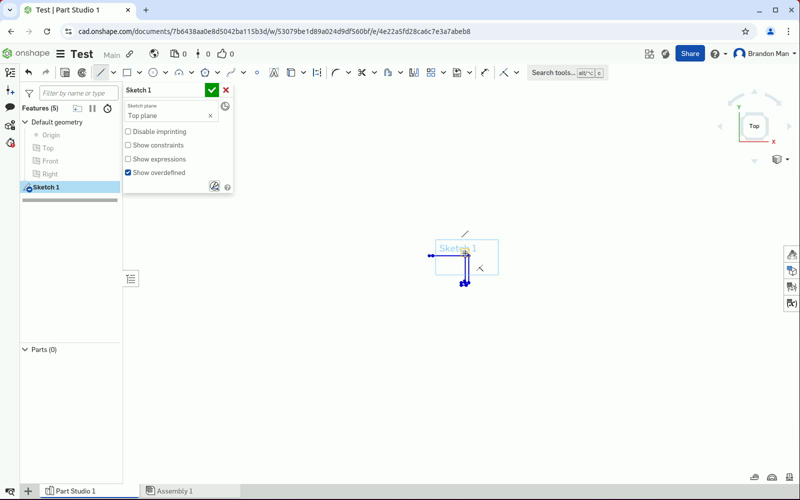
mouse_move(495, 252)
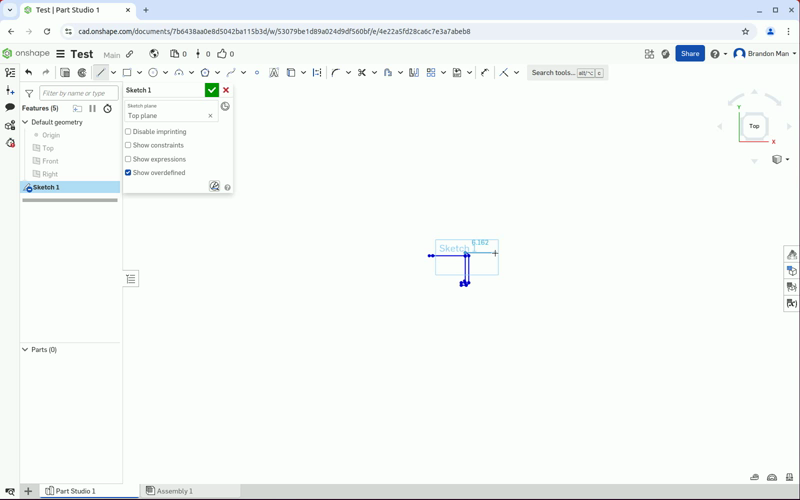
mouse_move(434, 252)
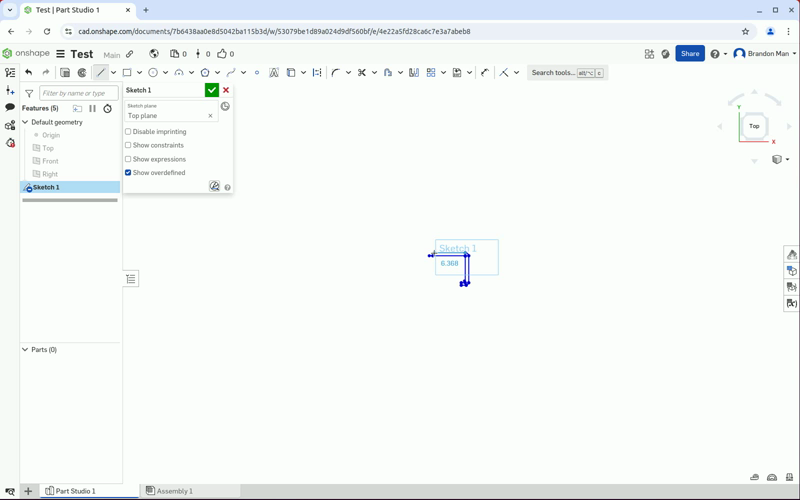
scroll(6)
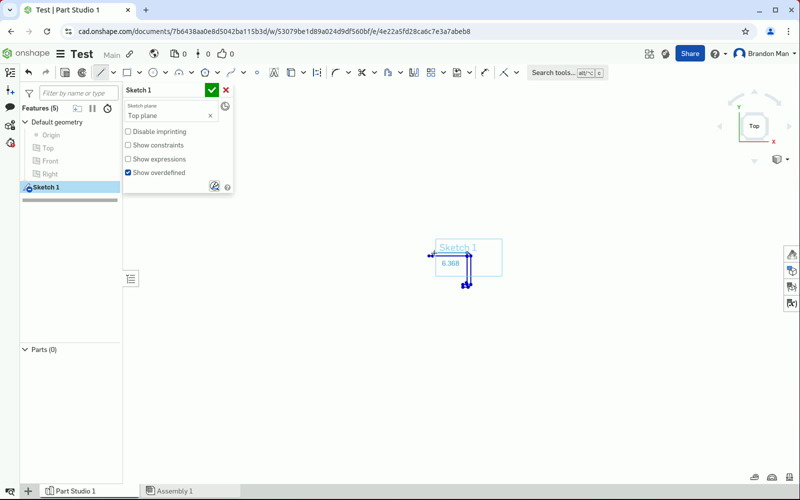
scroll(6)
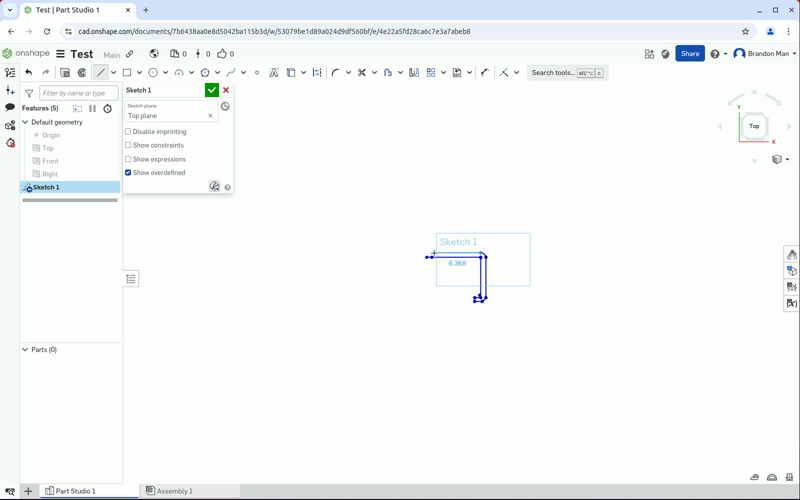
scroll(6)
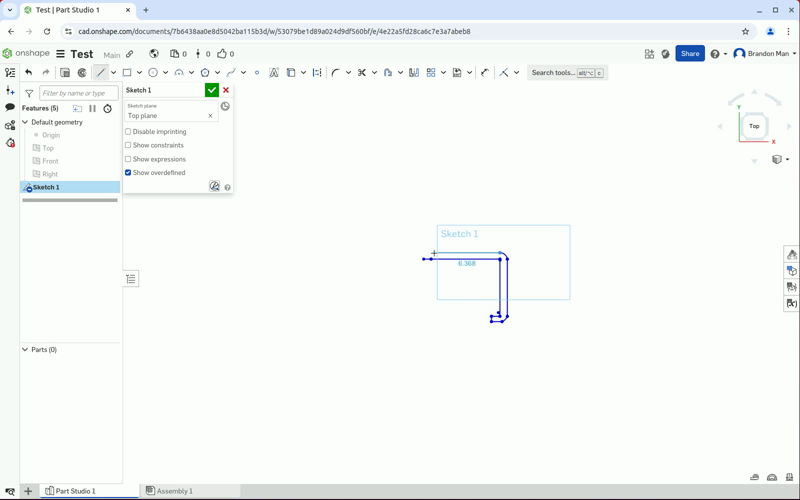
scroll(6)
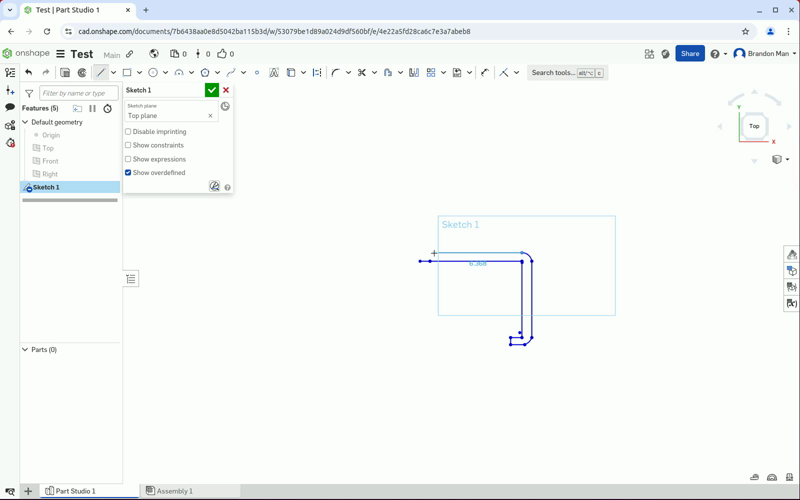
scroll(6)
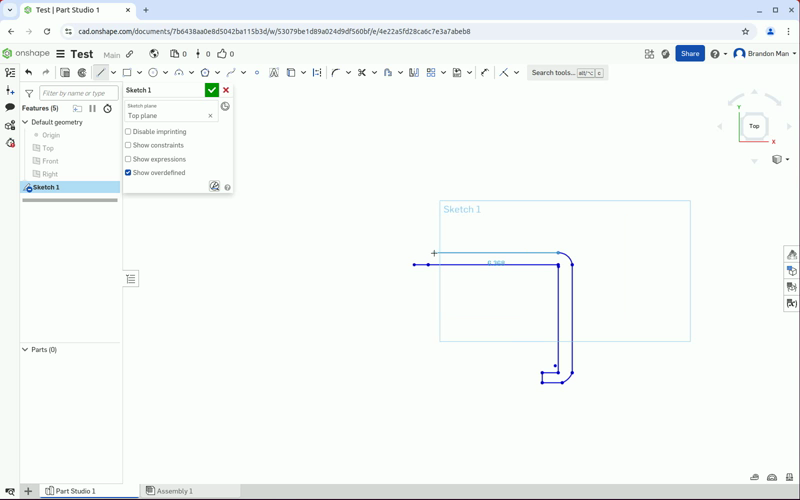
scroll(6)
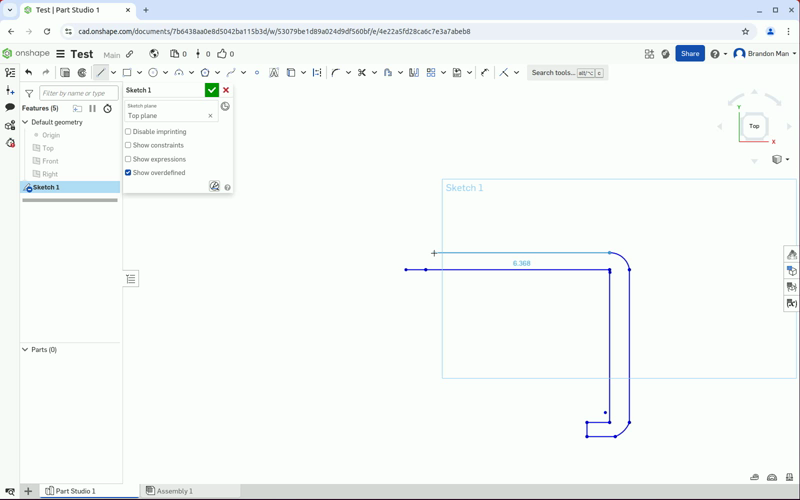
scroll(6)
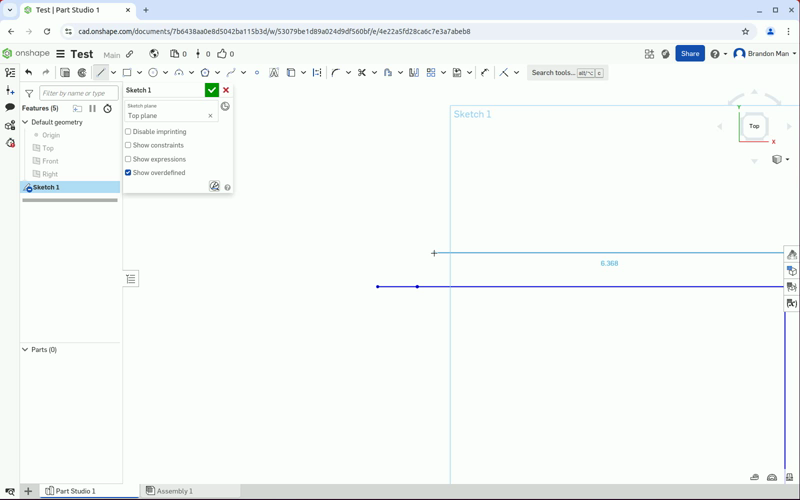
click(434, 252)
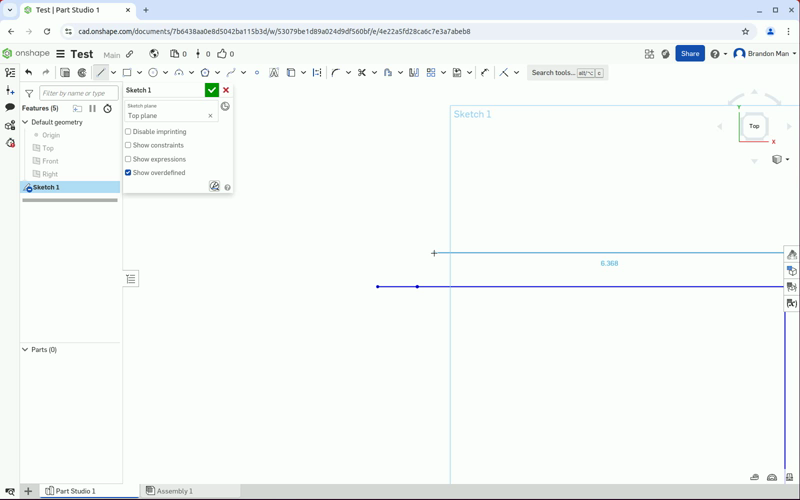
scroll(-6)
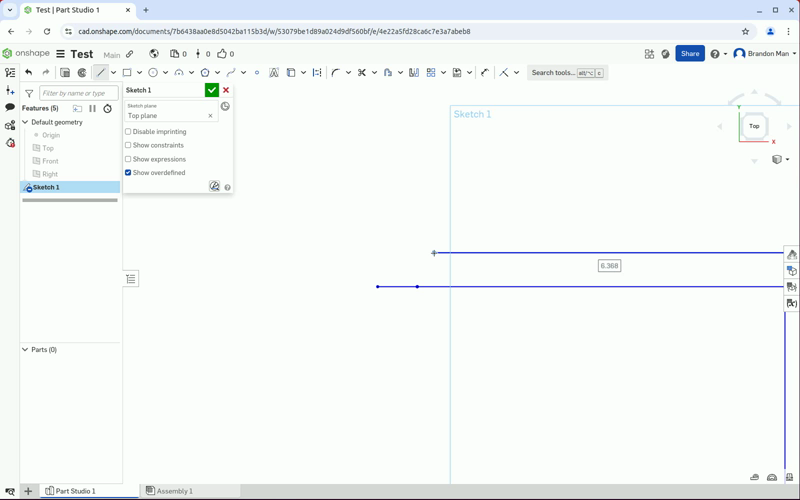
scroll(-6)
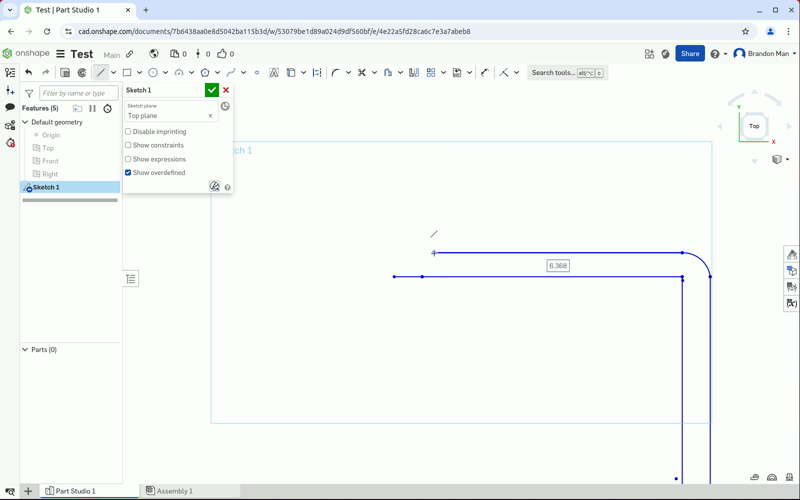
scroll(-6)
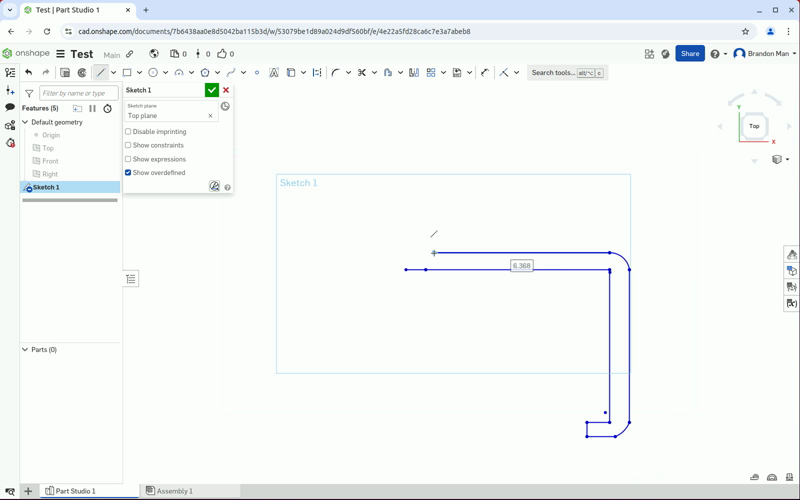
scroll(-6)
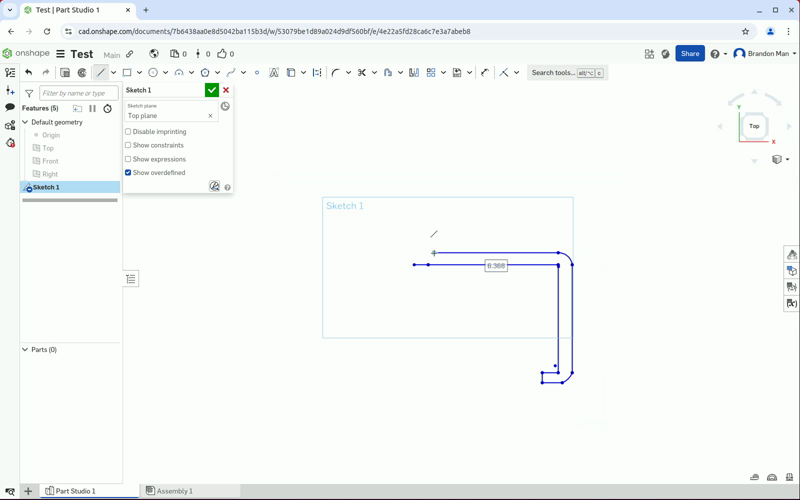
scroll(-6)
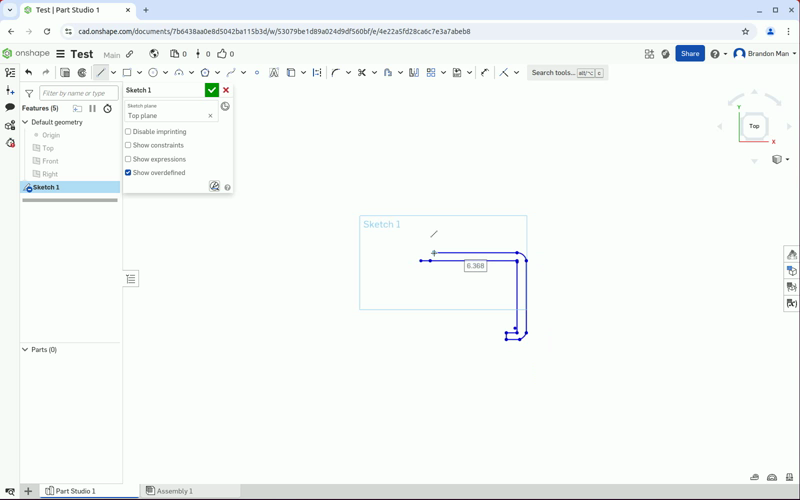
scroll(-6)
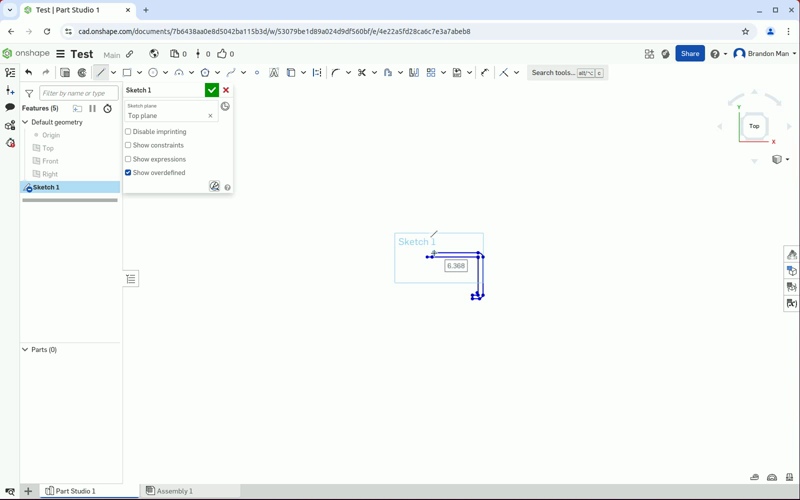
scroll(-6)
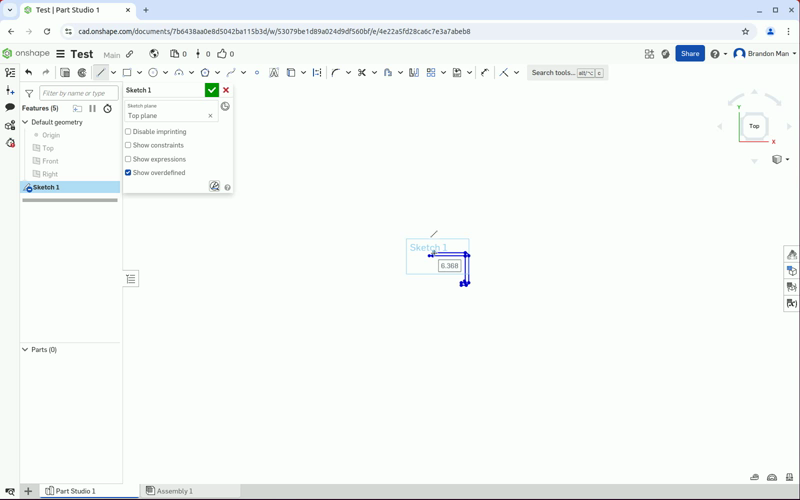
key_up(shift)
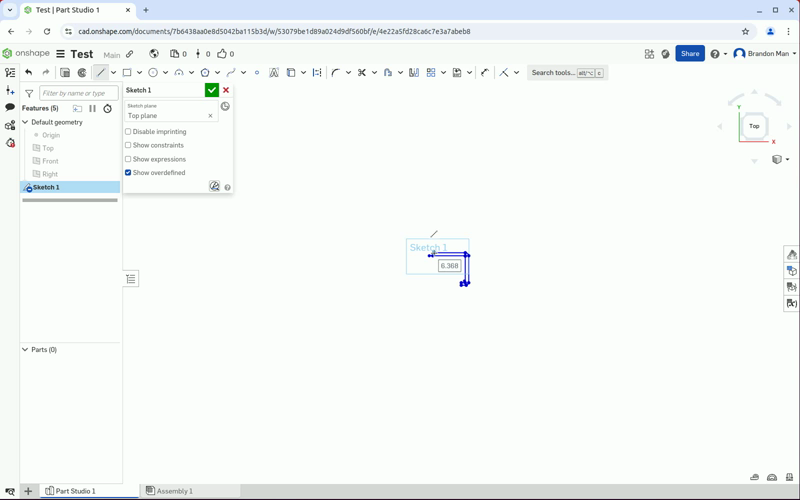
key(esc)
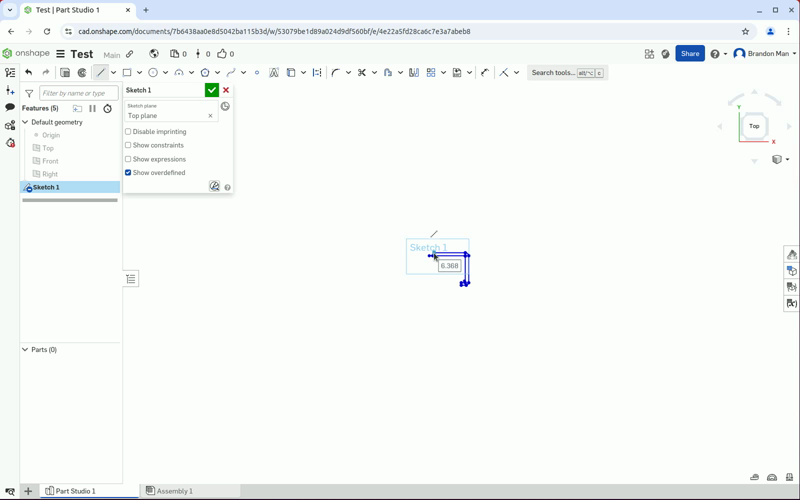
key(a)
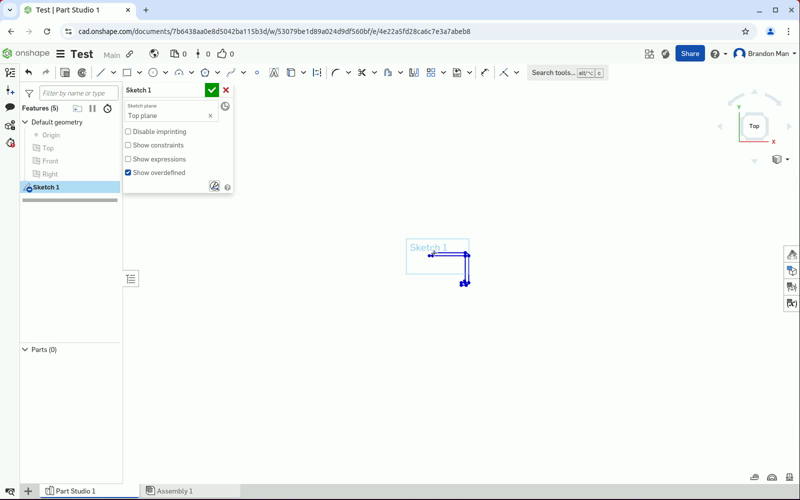
mouse_move(434, 252)
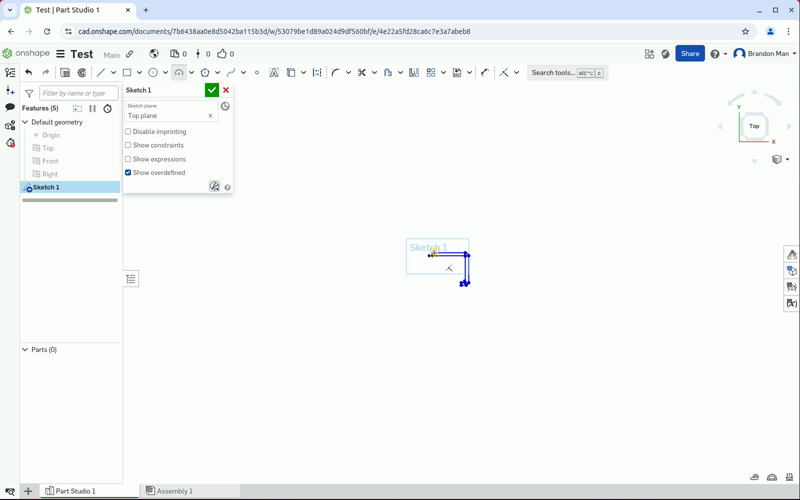
scroll(6)
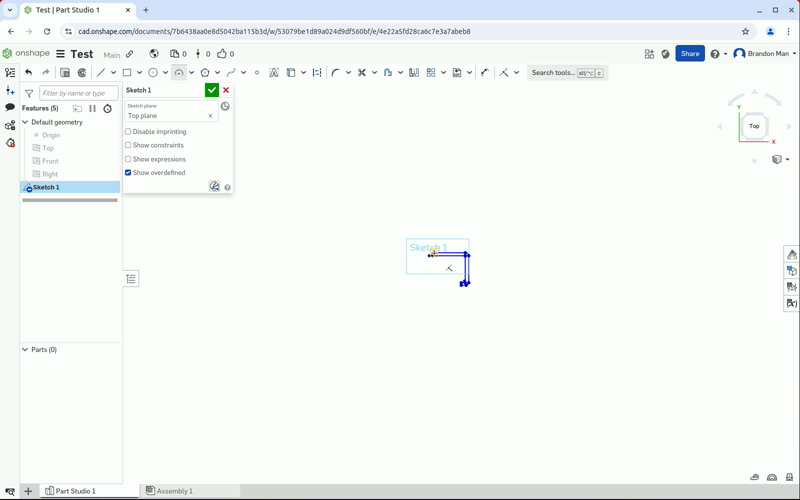
scroll(6)
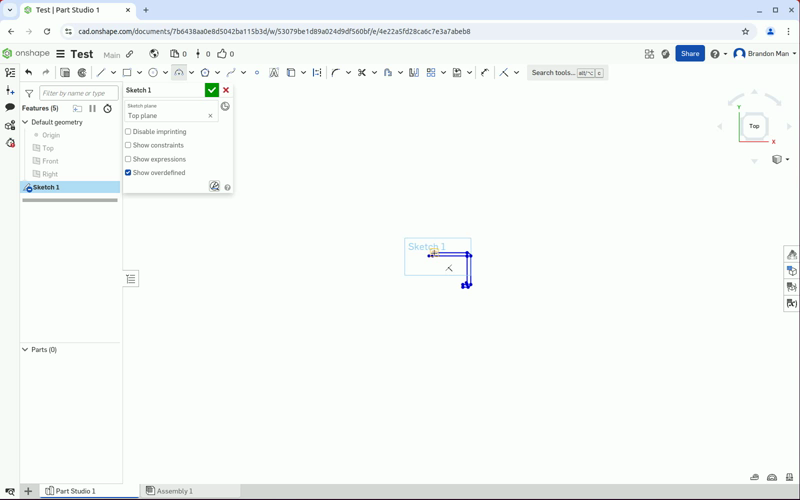
scroll(6)
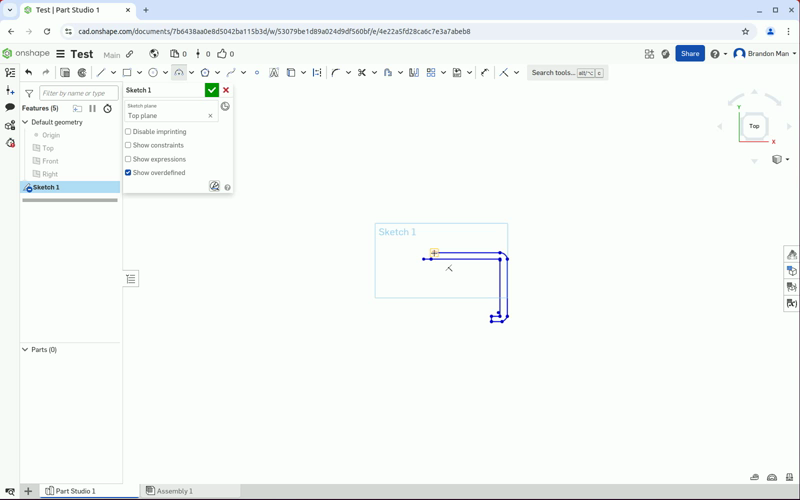
scroll(6)
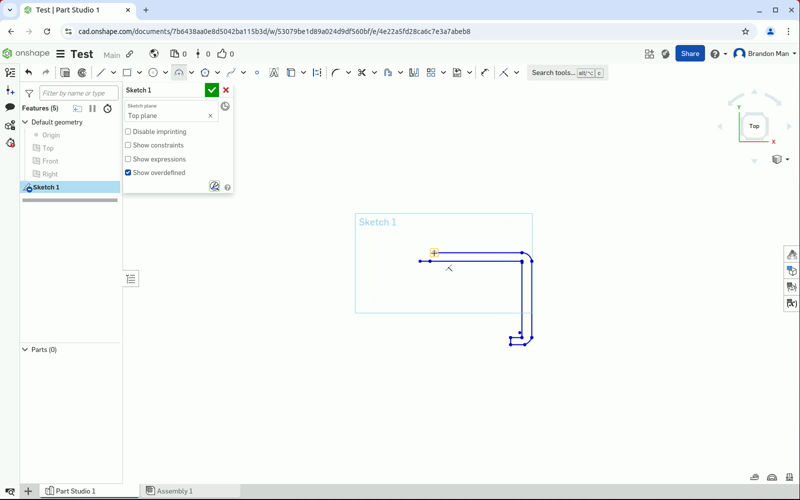
scroll(6)
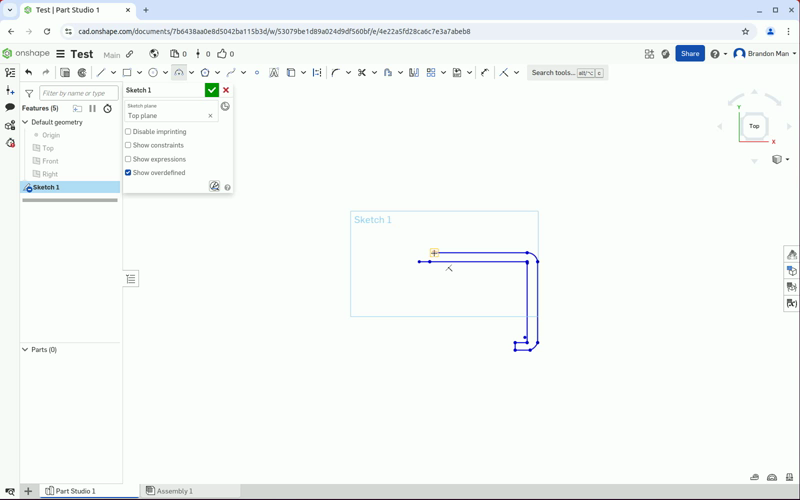
scroll(6)
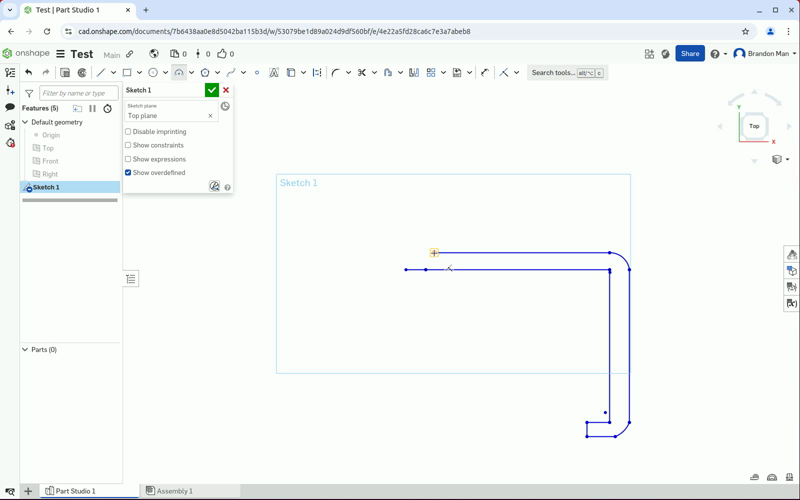
scroll(6)
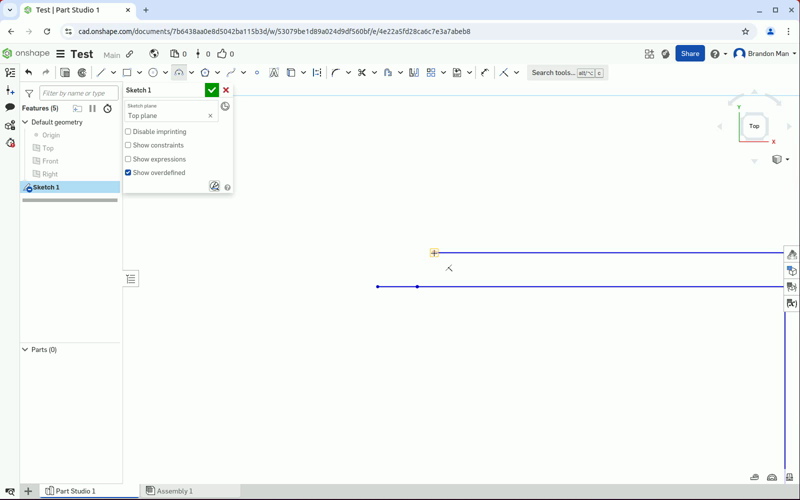
click(434, 252)
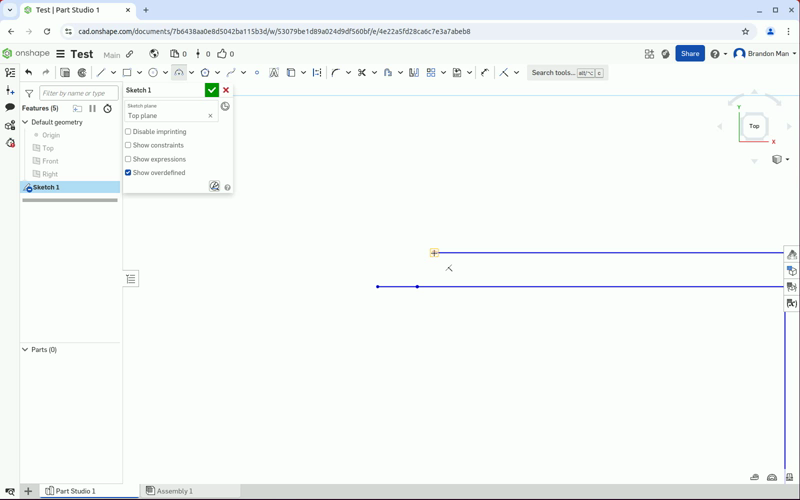
scroll(-6)
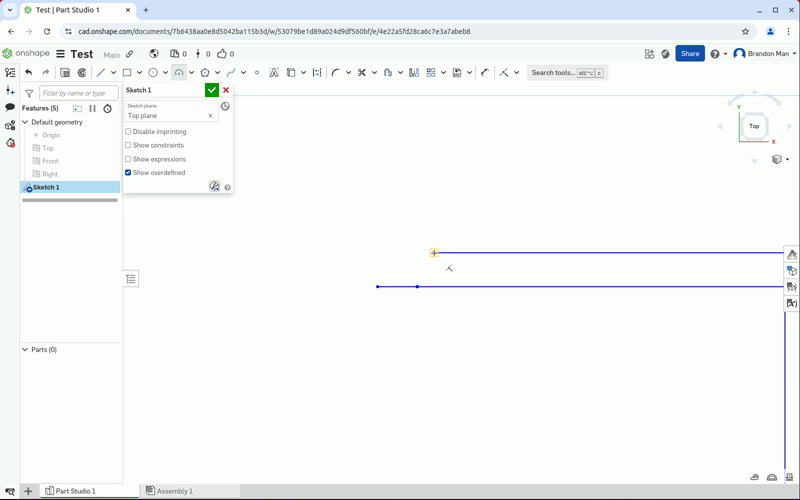
scroll(-6)
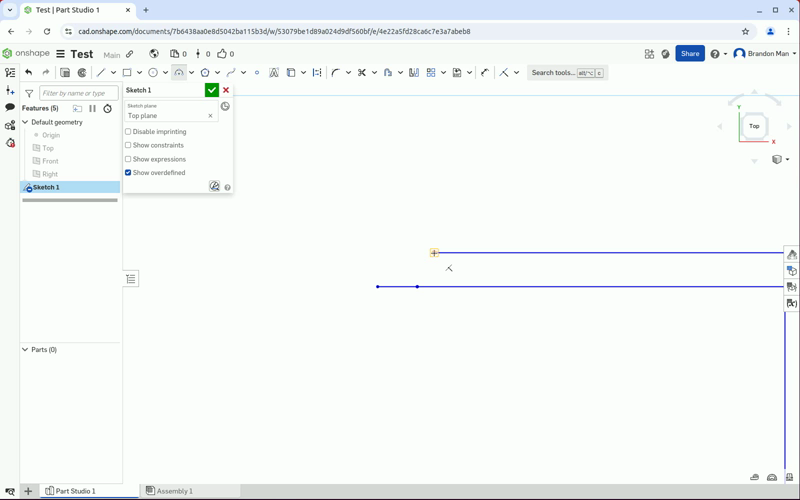
scroll(-6)
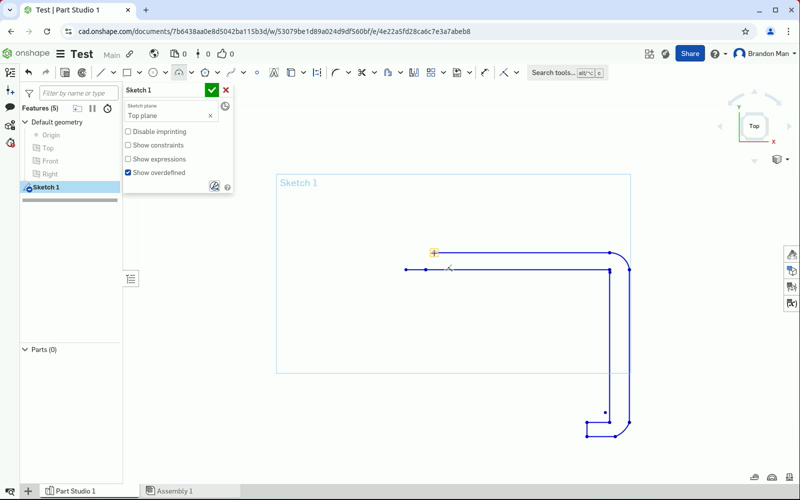
scroll(-6)
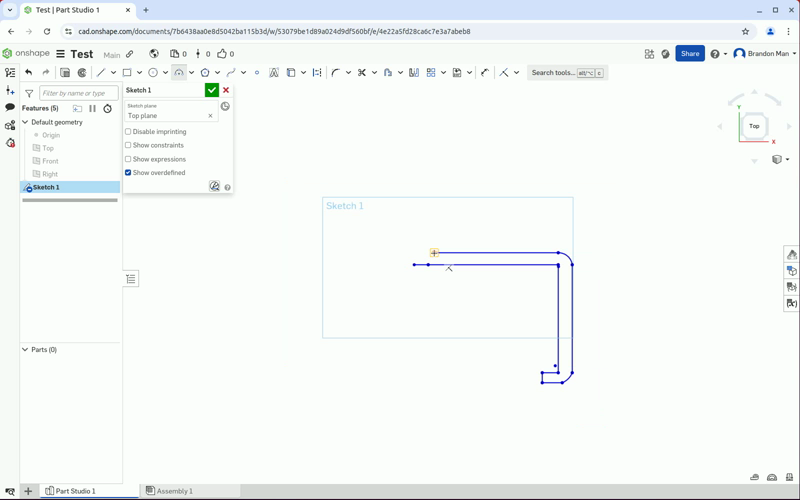
scroll(-6)
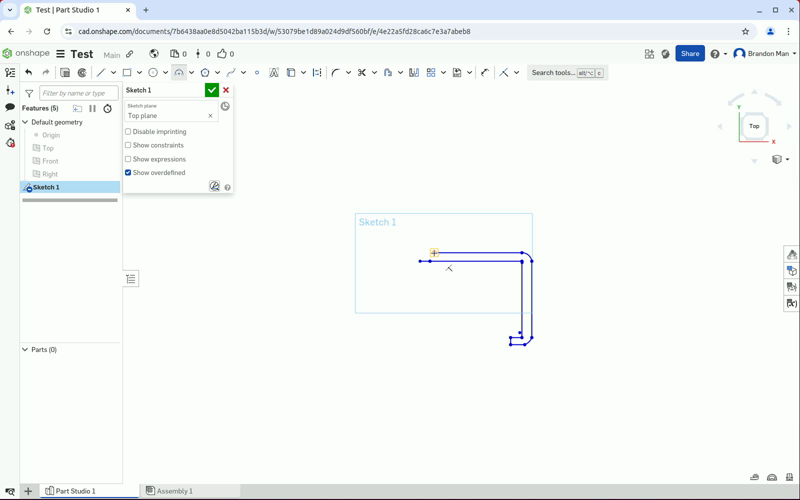
scroll(-6)
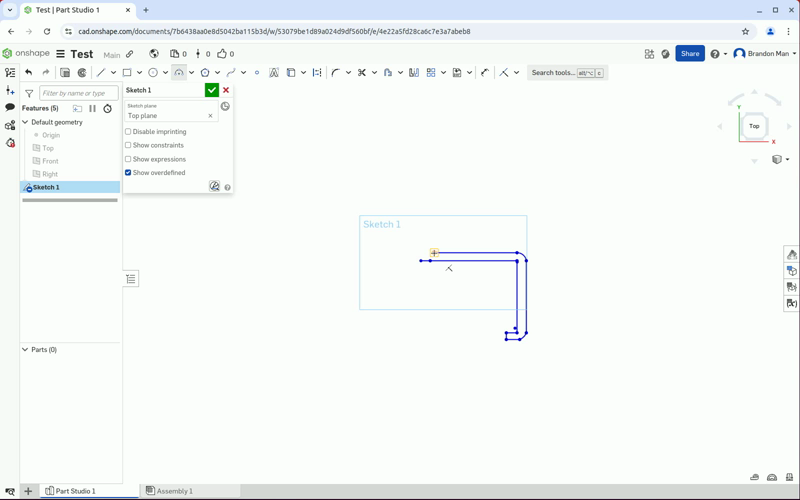
scroll(-6)
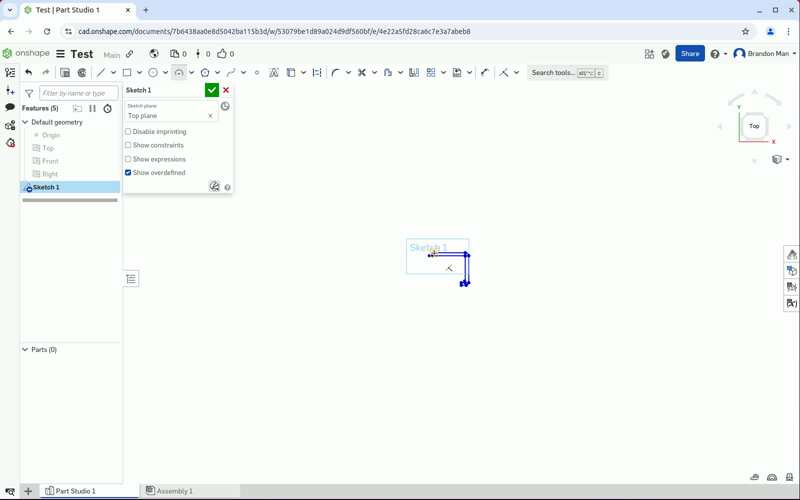
key_down(shift)
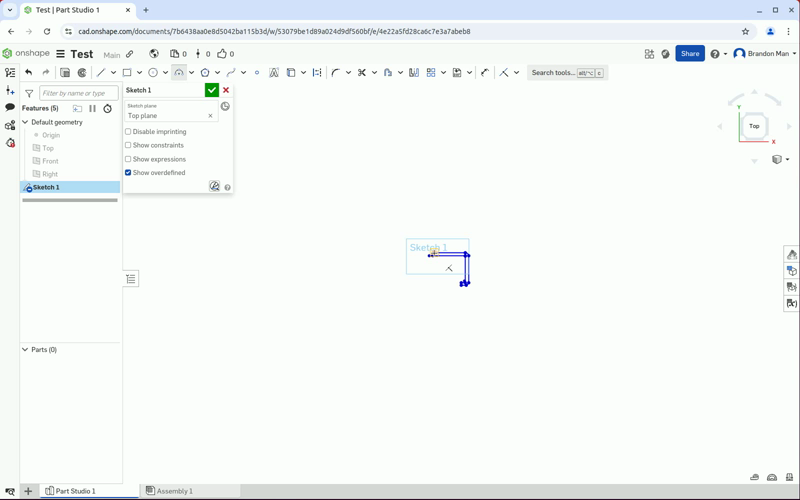
mouse_move(429, 255)
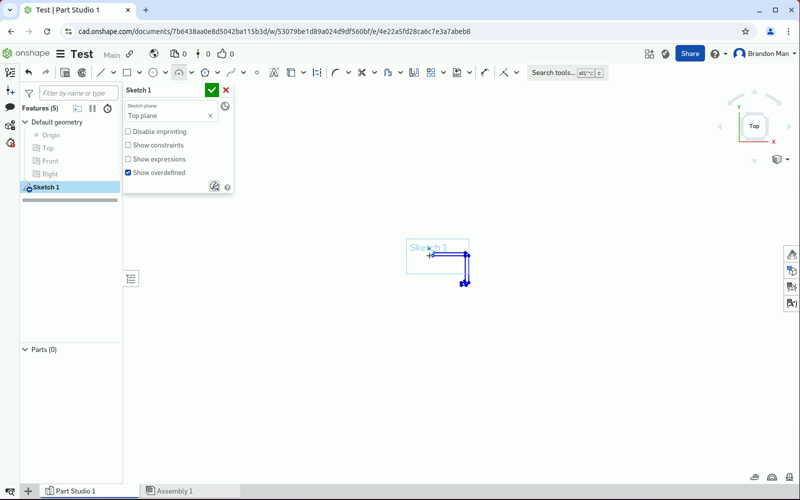
scroll(6)
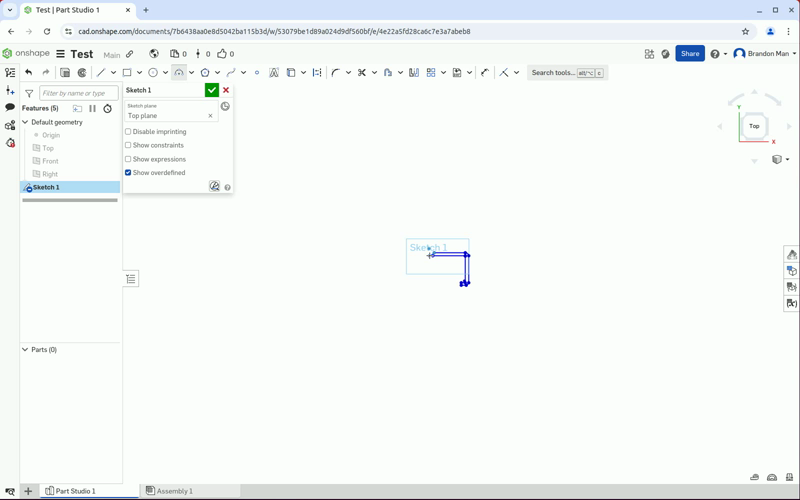
scroll(6)
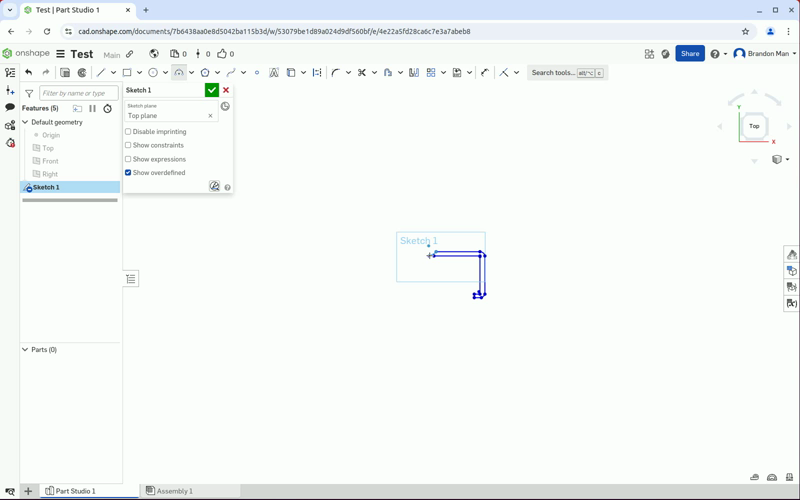
scroll(6)
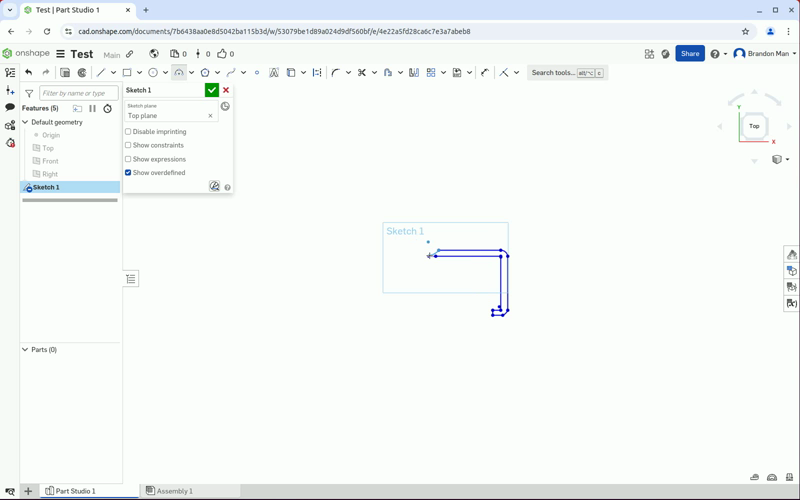
scroll(6)
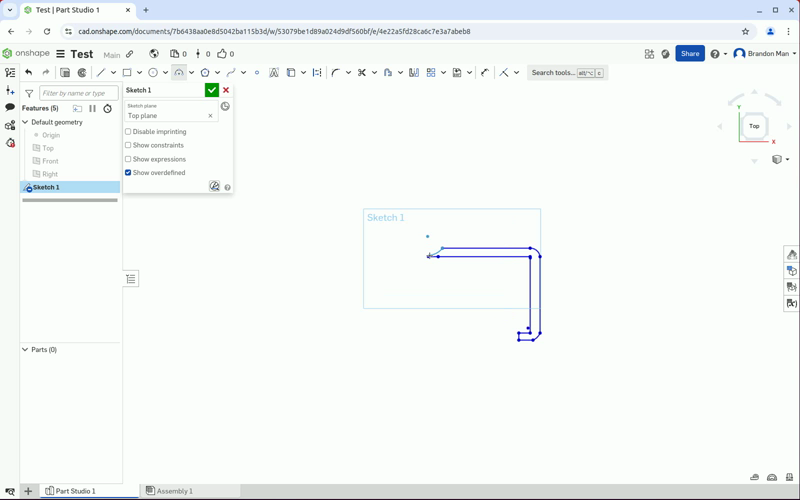
scroll(6)
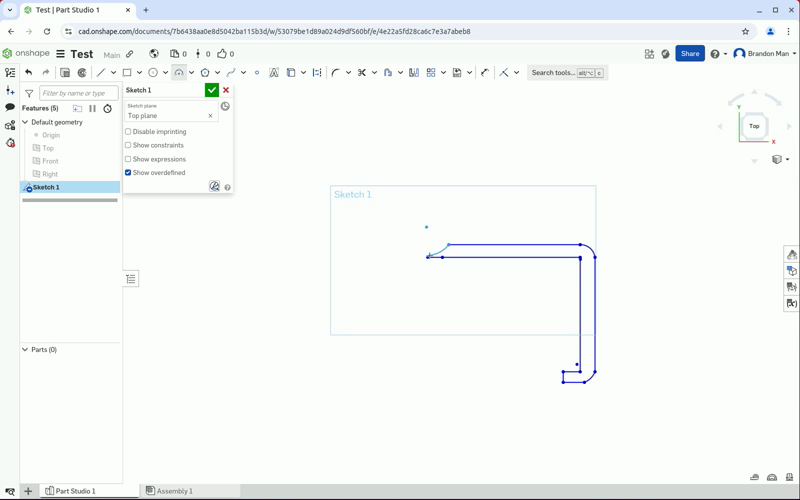
scroll(6)
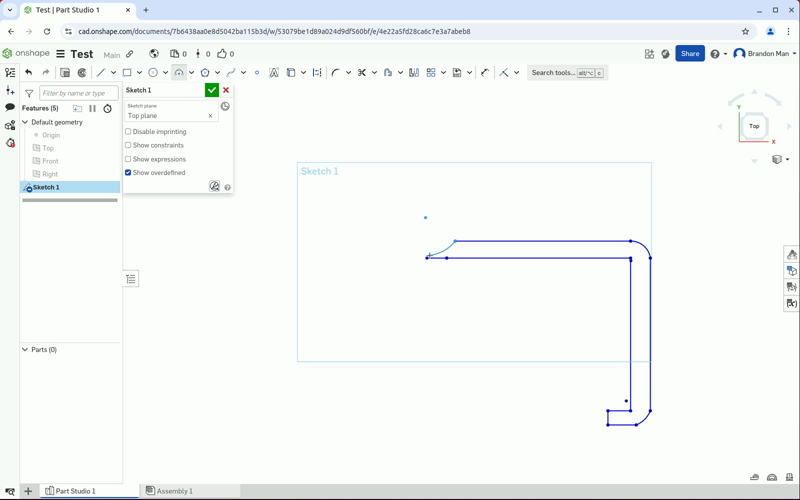
scroll(6)
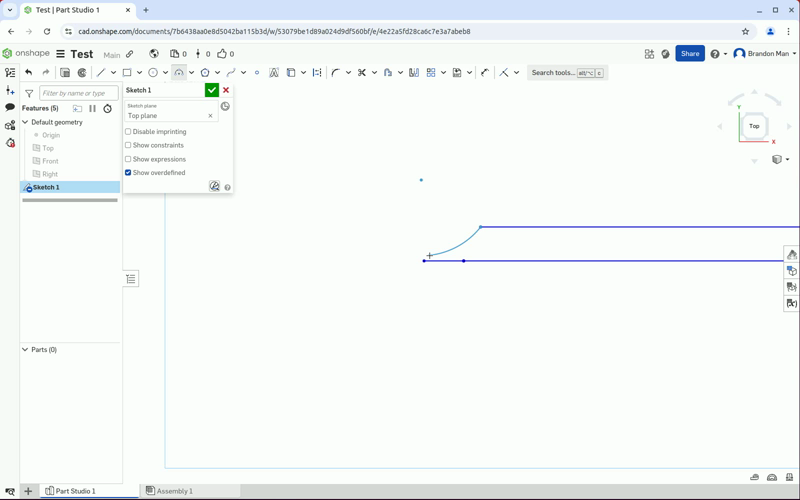
click(429, 255)
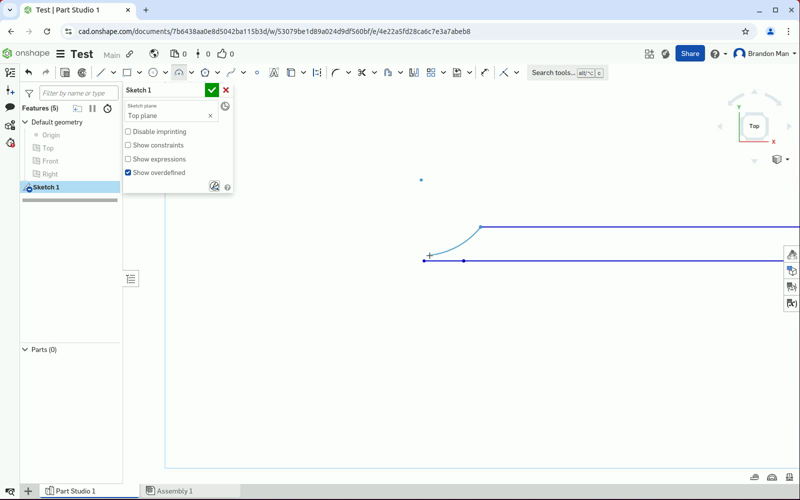
scroll(-6)
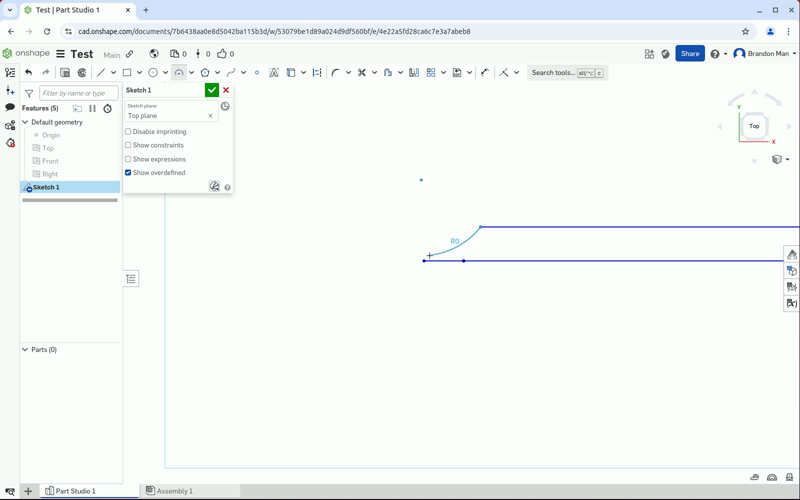
scroll(-6)
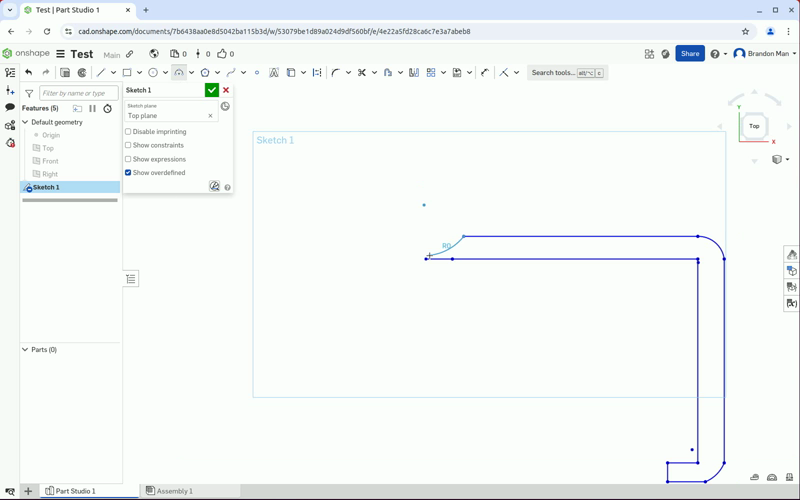
scroll(-6)
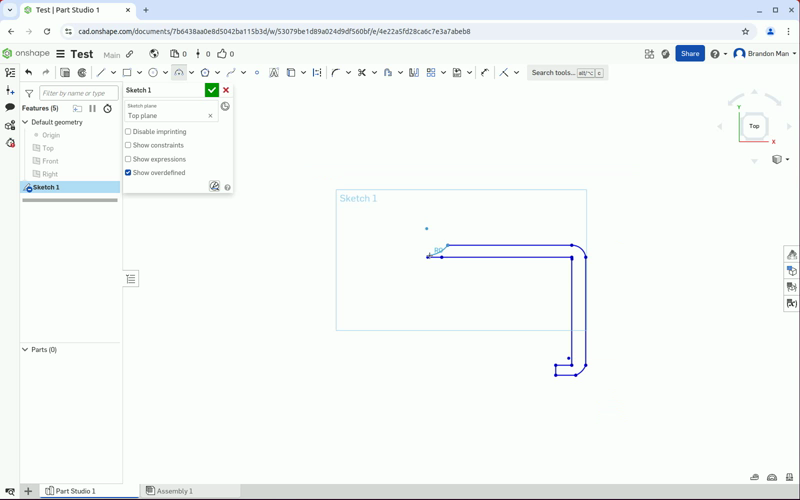
scroll(-6)
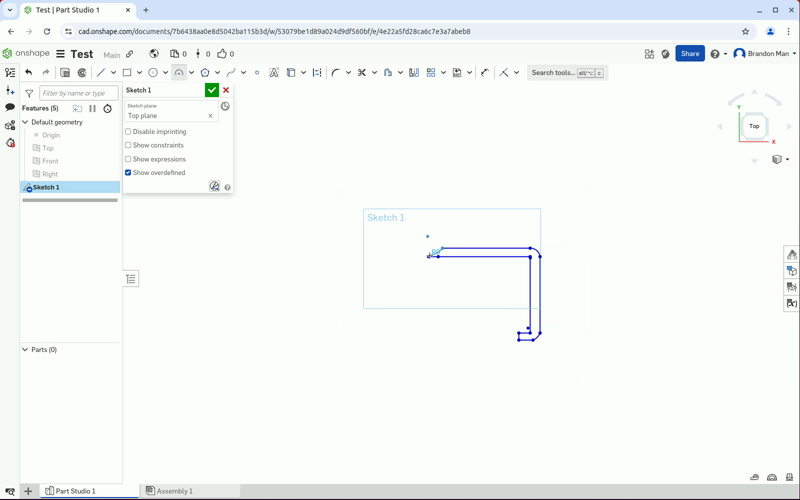
scroll(-6)
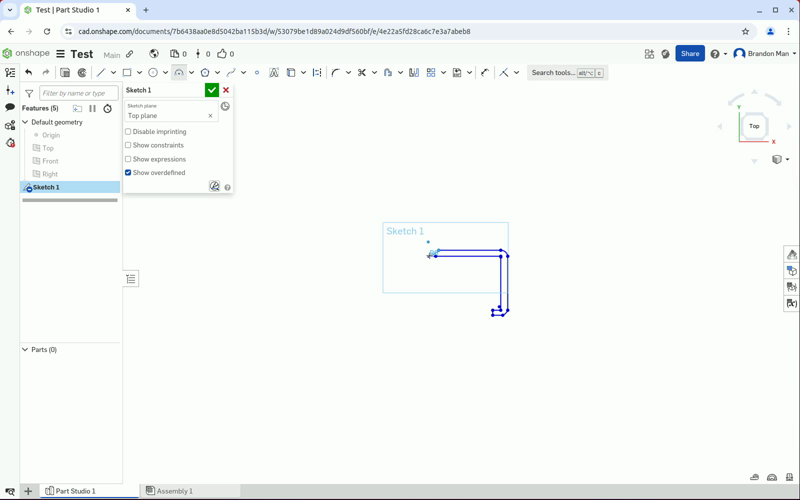
scroll(-6)
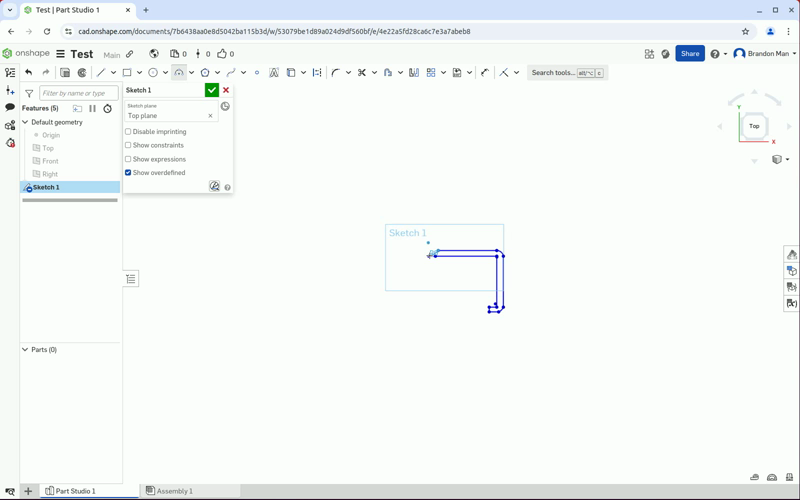
scroll(-6)
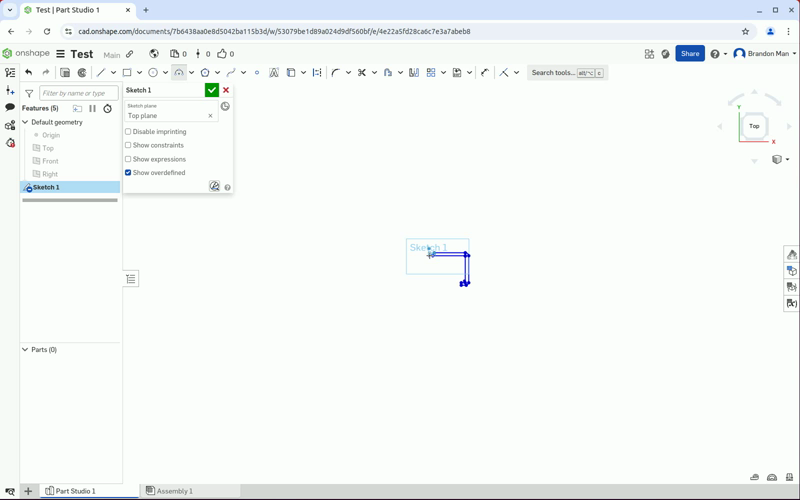
mouse_move(431, 253)
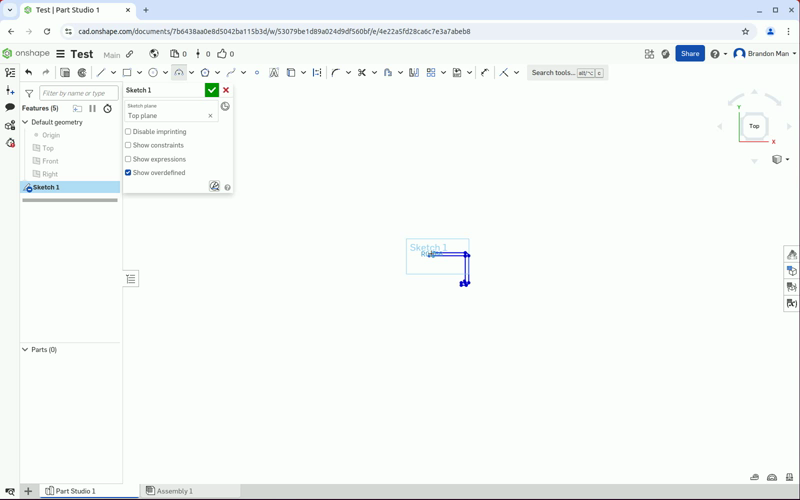
scroll(6)
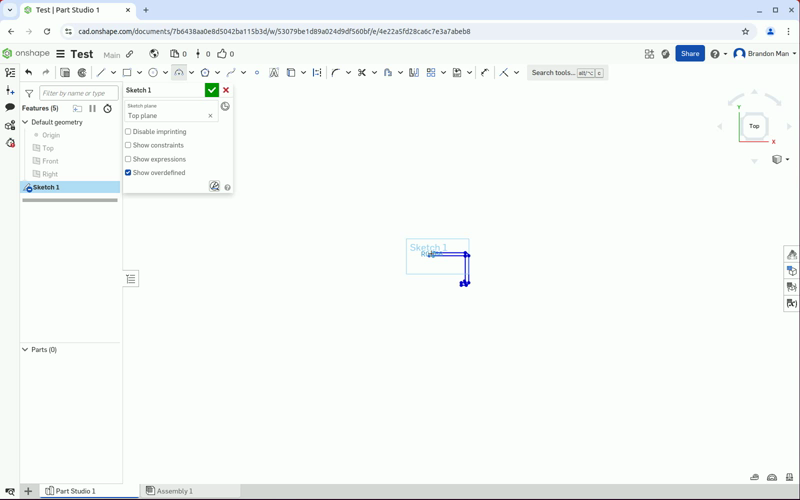
scroll(6)
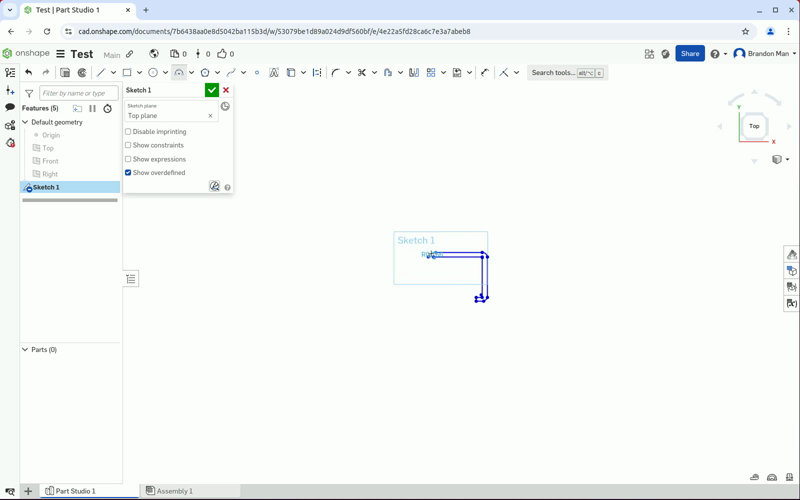
scroll(6)
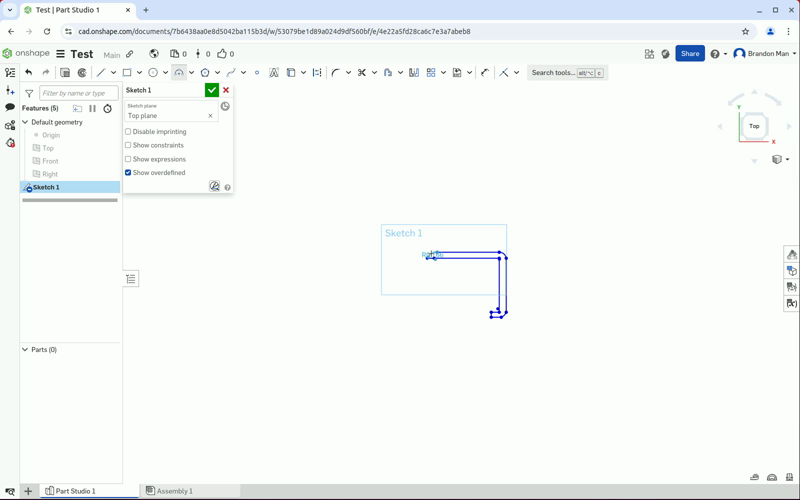
scroll(6)
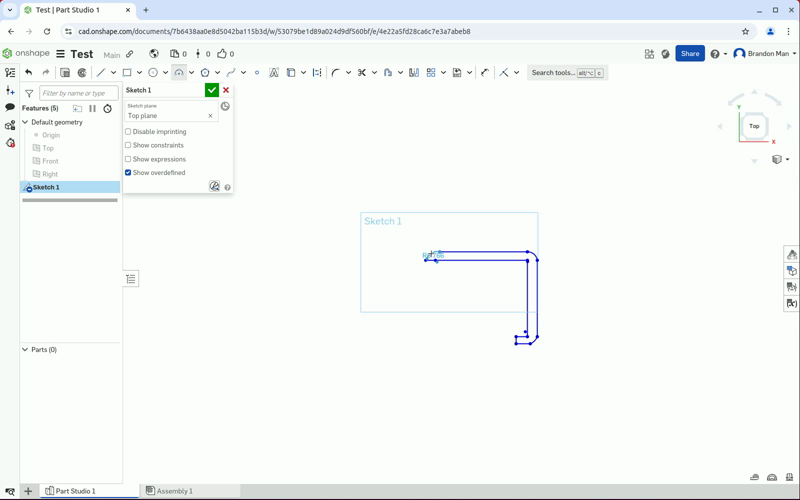
scroll(6)
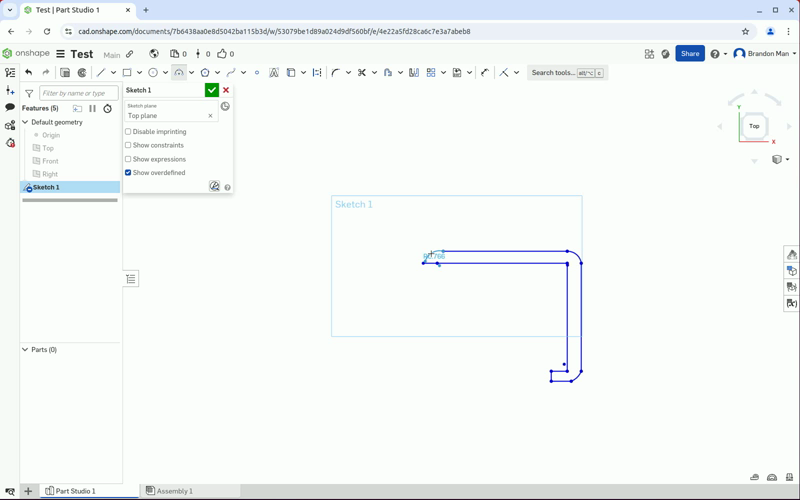
scroll(6)
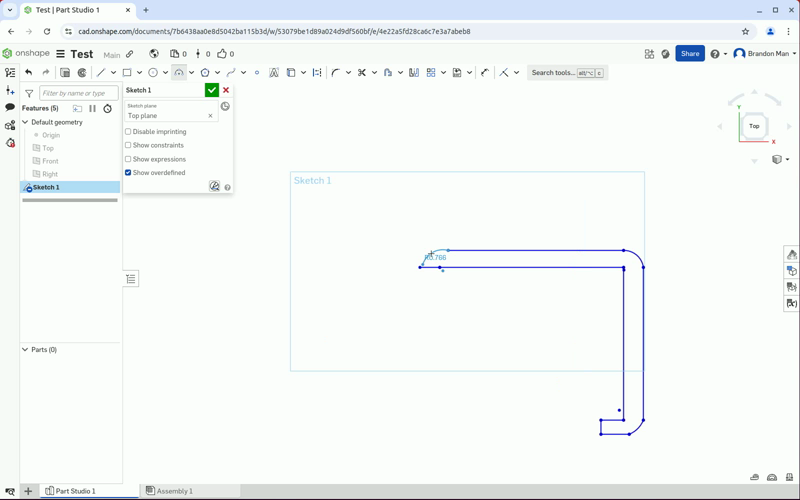
scroll(6)
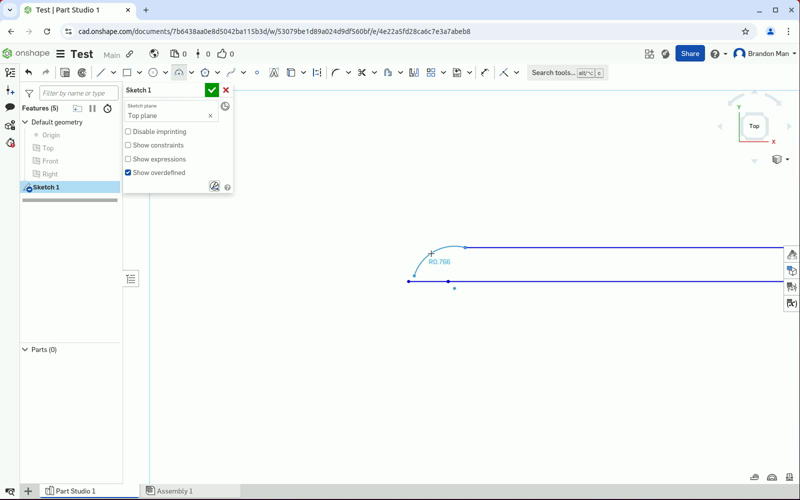
click(431, 253)
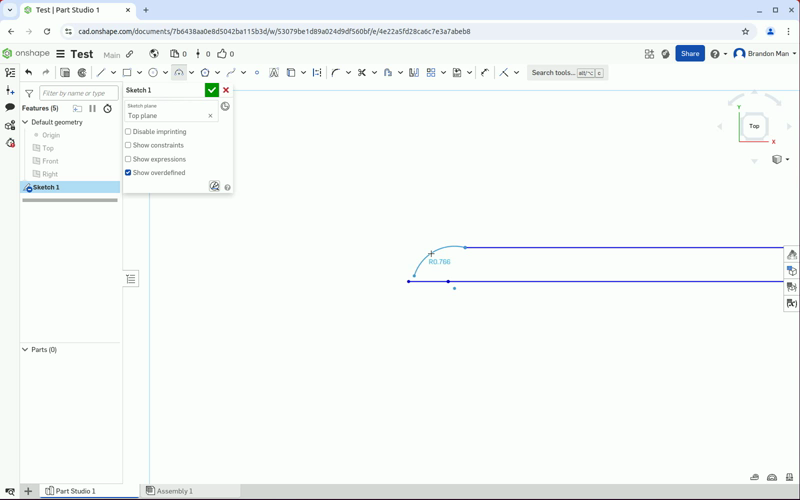
scroll(-6)
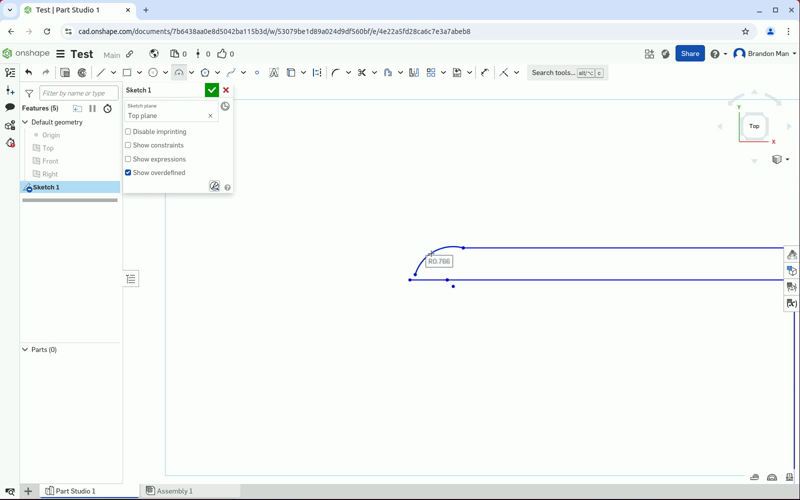
scroll(-6)
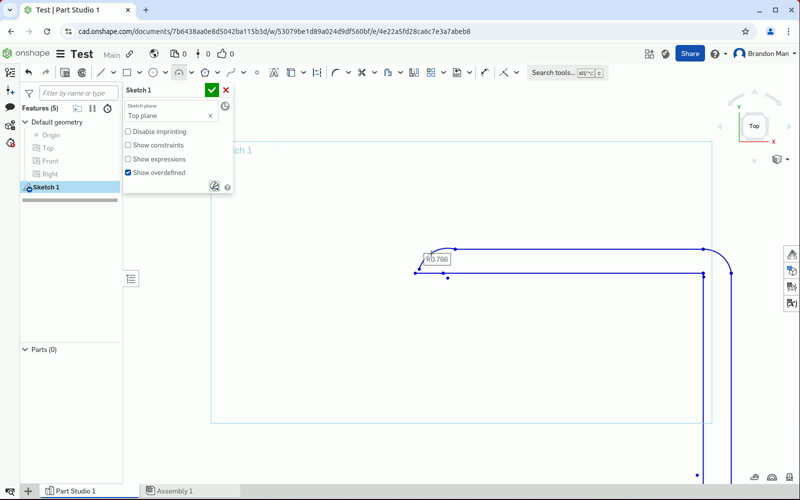
scroll(-6)
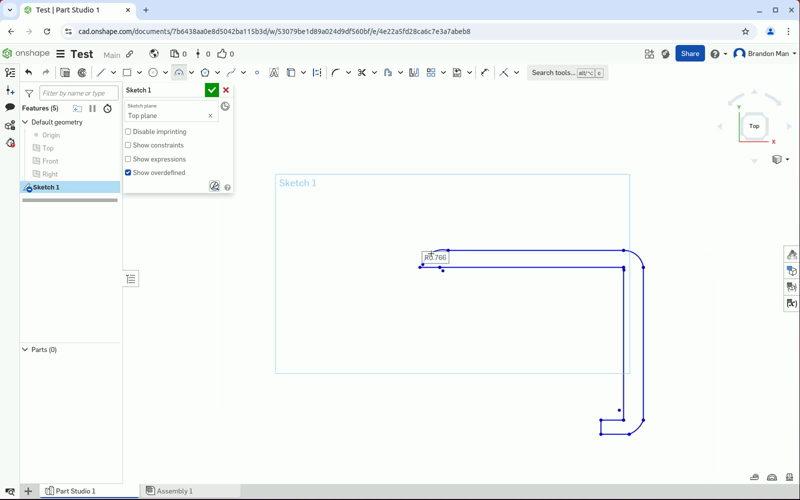
scroll(-6)
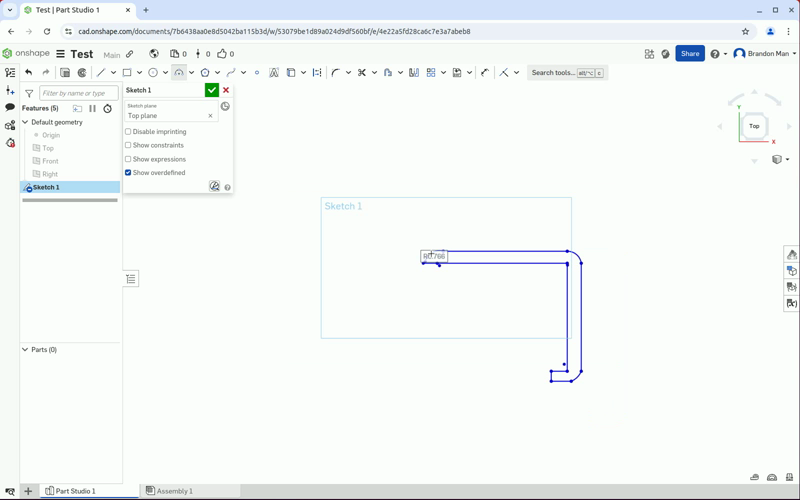
scroll(-6)
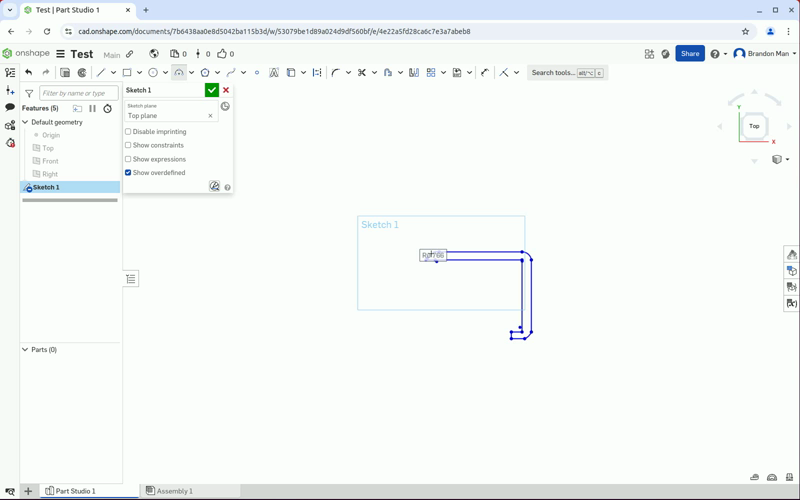
scroll(-6)
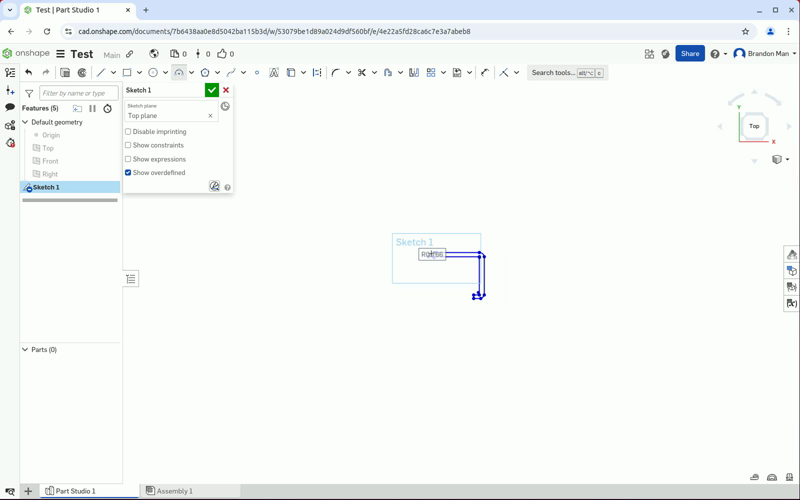
scroll(-6)
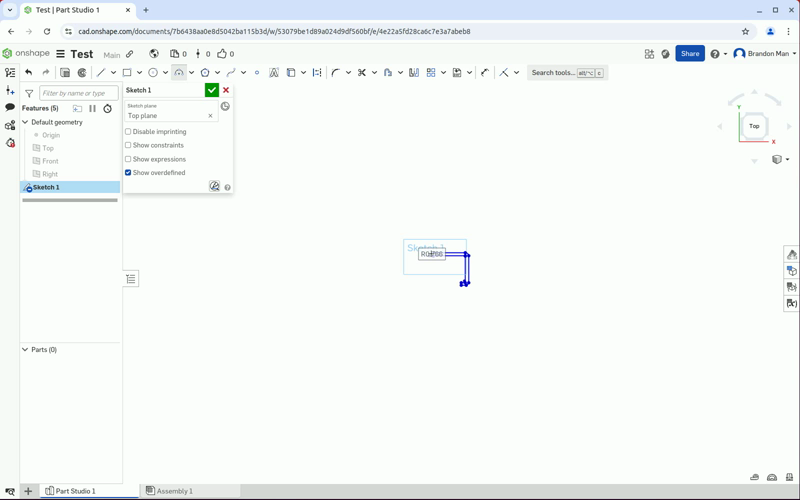
key_up(shift)
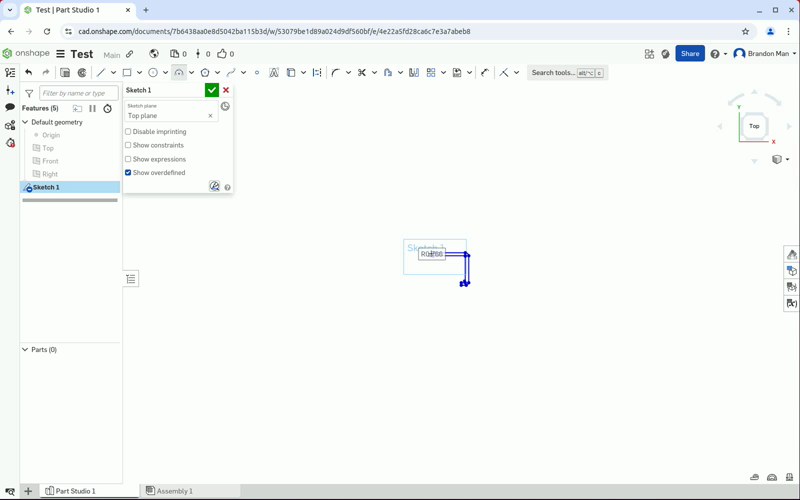
key(esc)
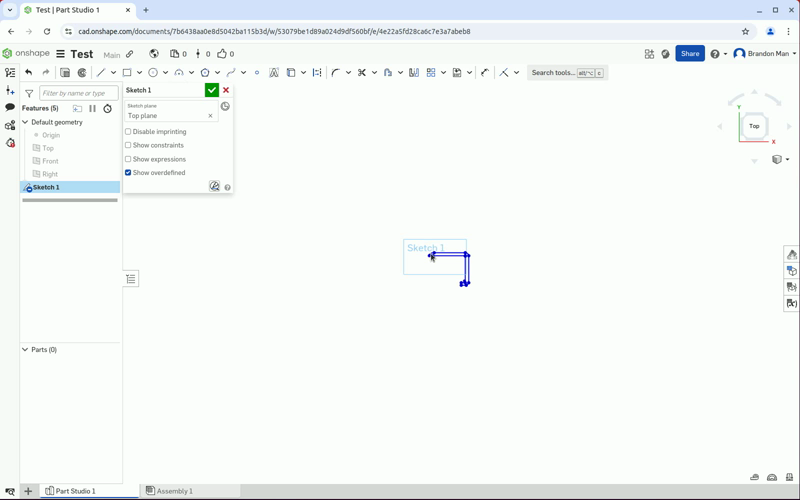
key(l)
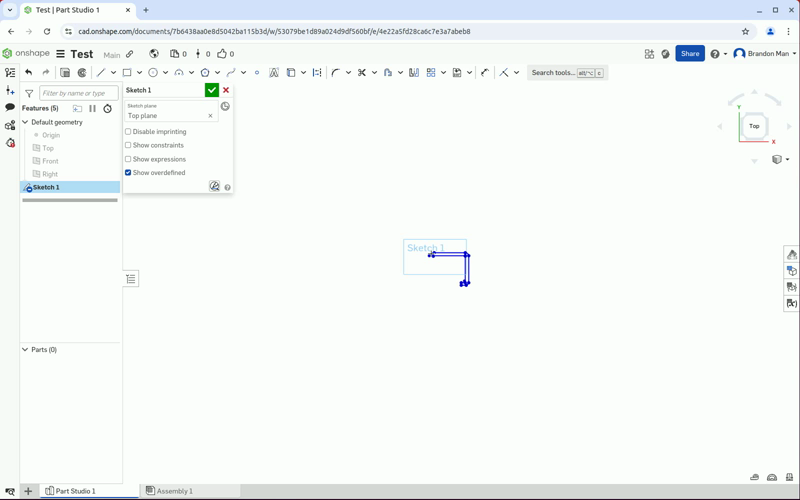
mouse_move(429, 255)
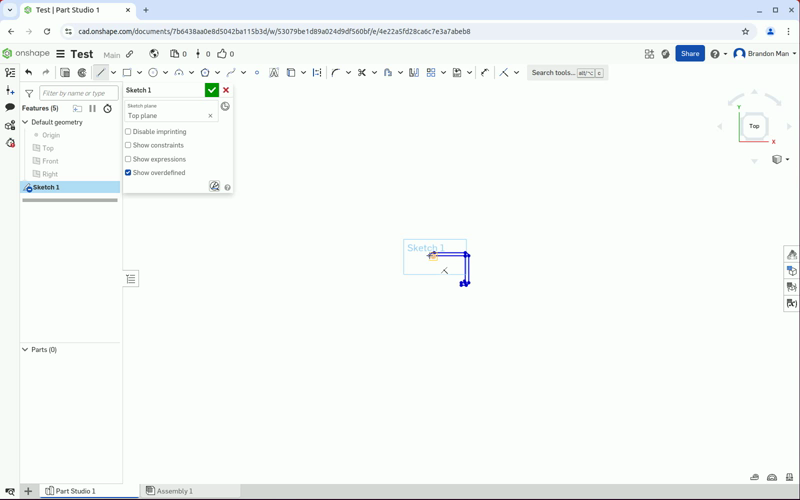
scroll(6)
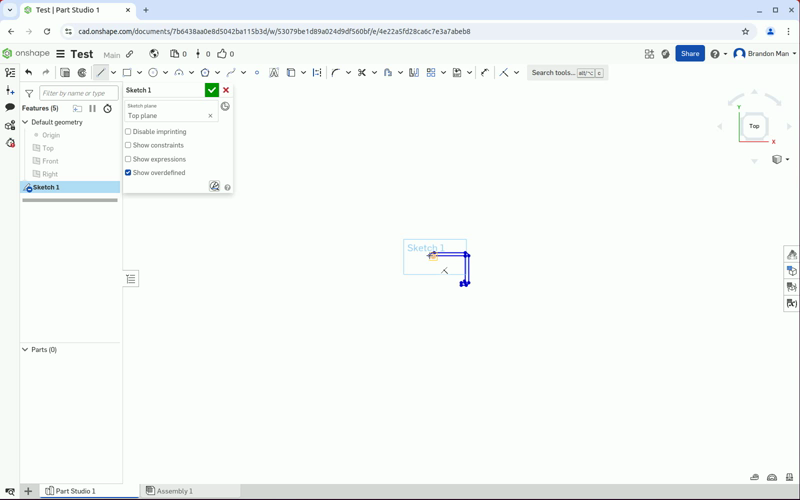
scroll(6)
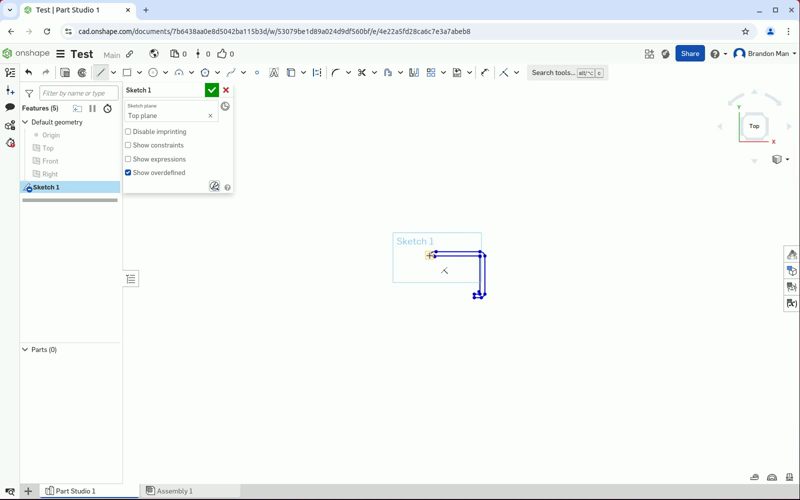
scroll(6)
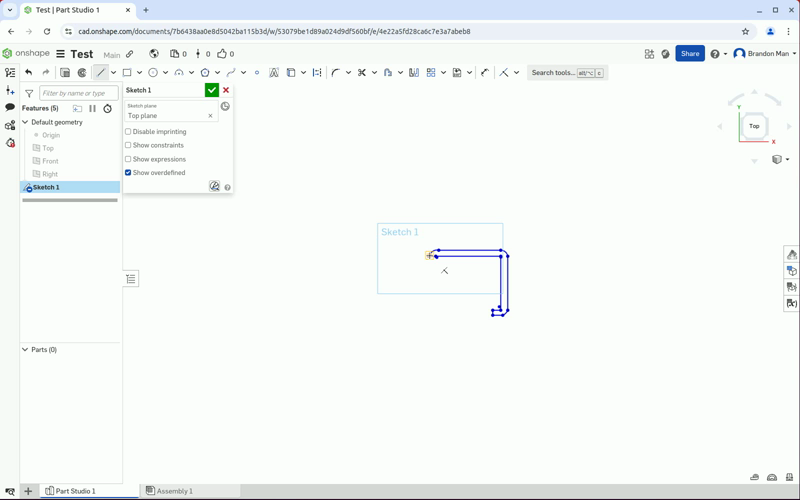
scroll(6)
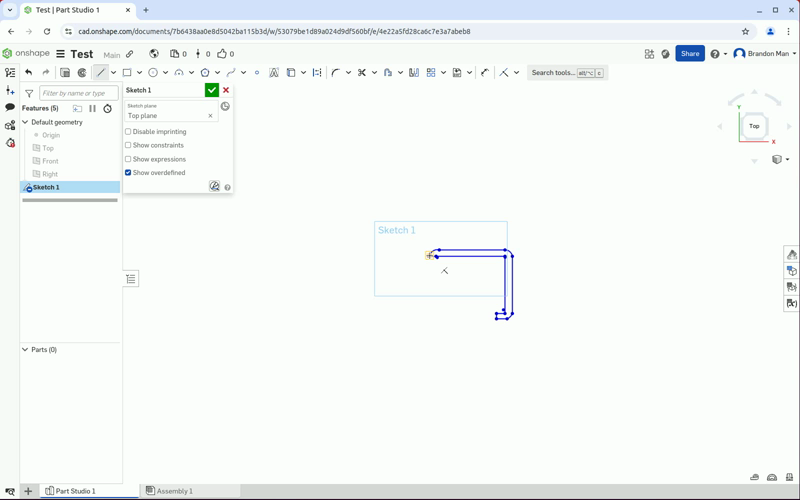
scroll(6)
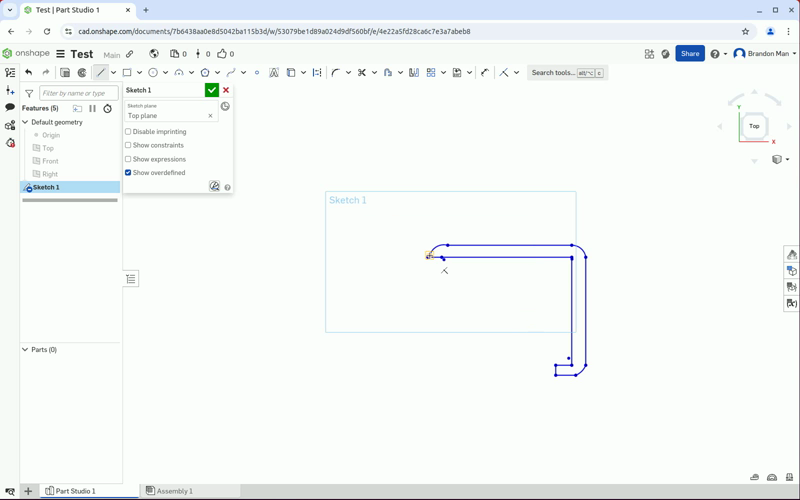
scroll(6)
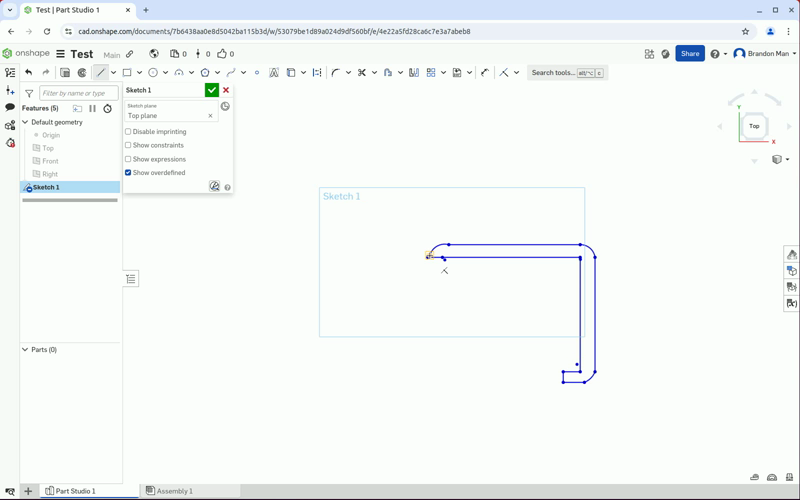
scroll(6)
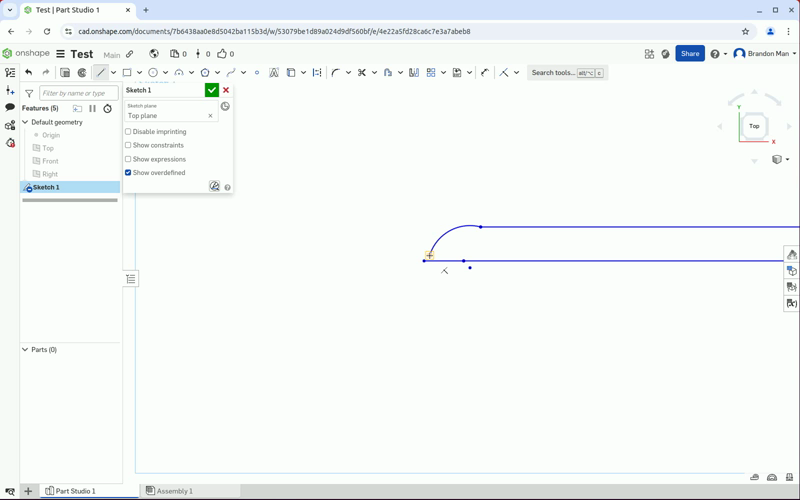
click(429, 255)
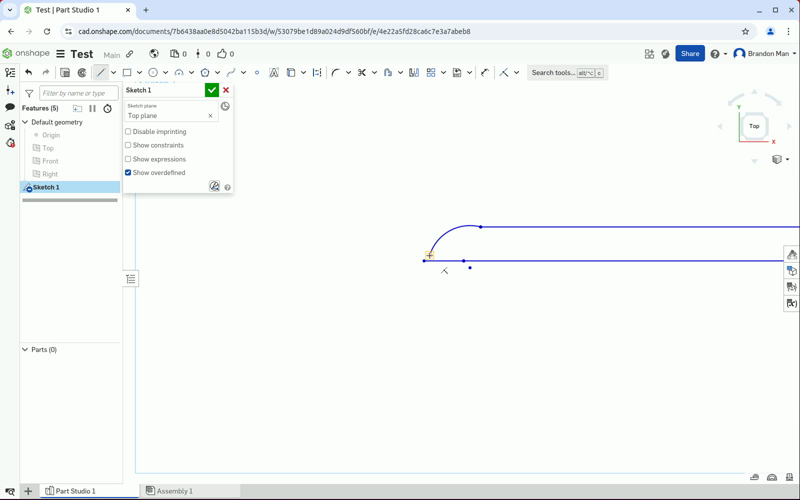
scroll(-6)
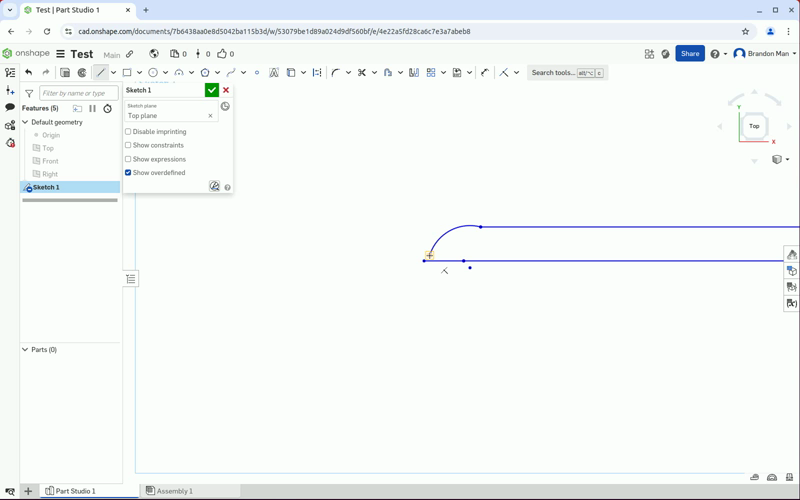
scroll(-6)
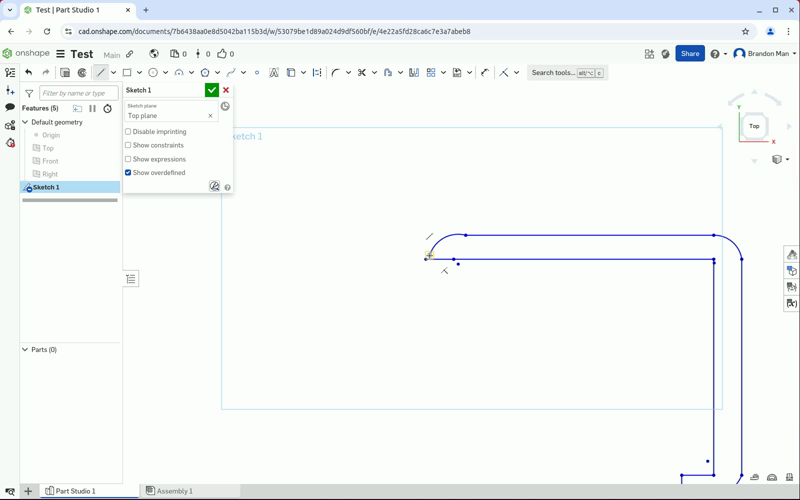
scroll(-6)
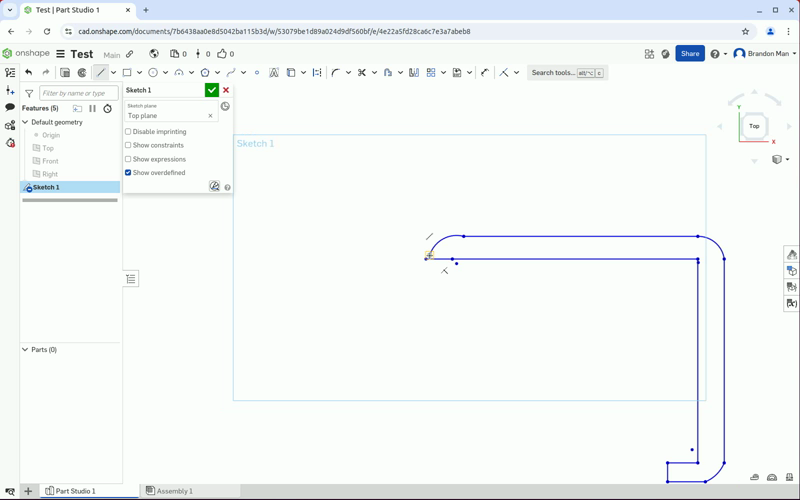
scroll(-6)
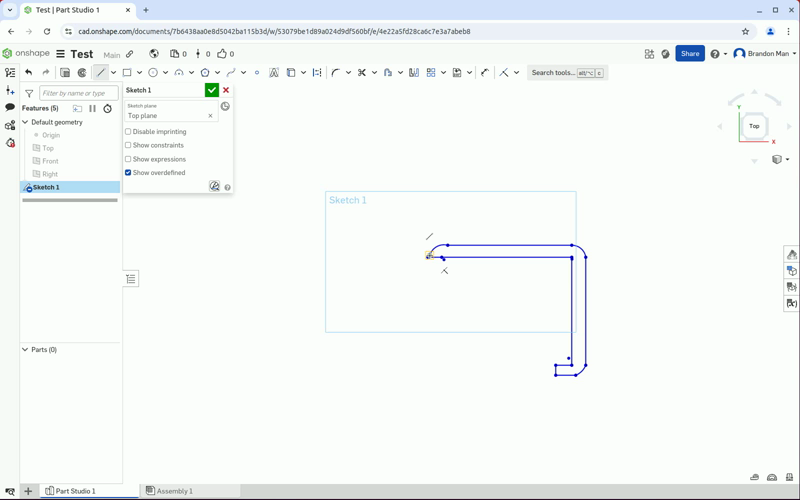
scroll(-6)
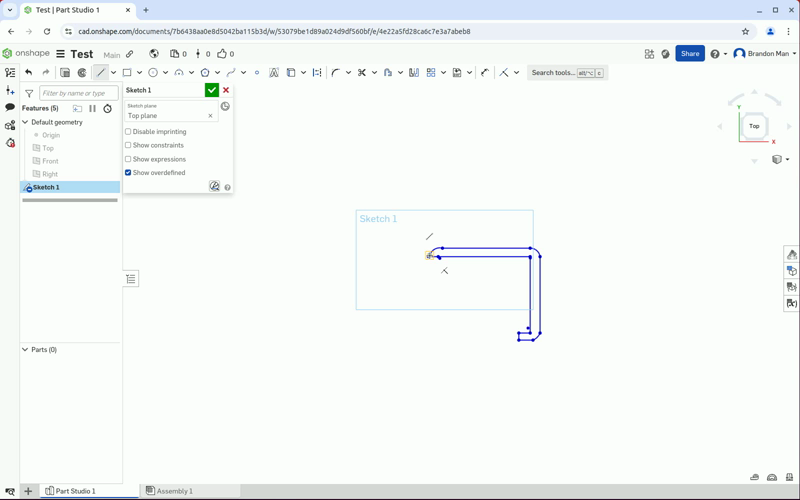
scroll(-6)
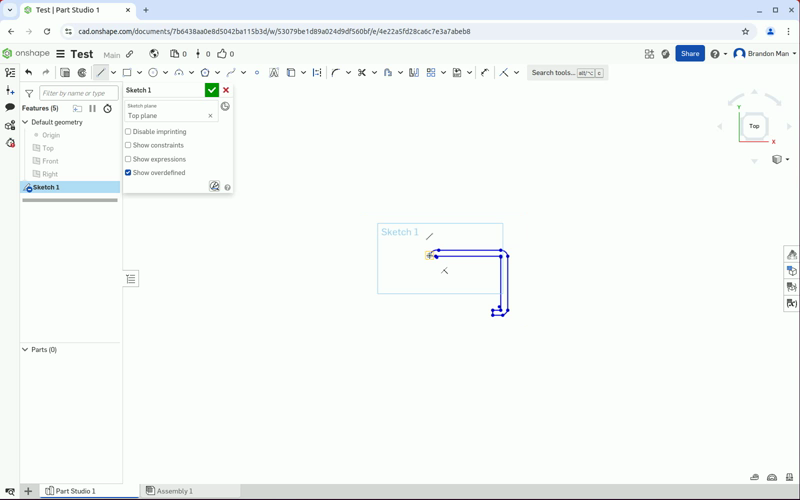
scroll(-6)
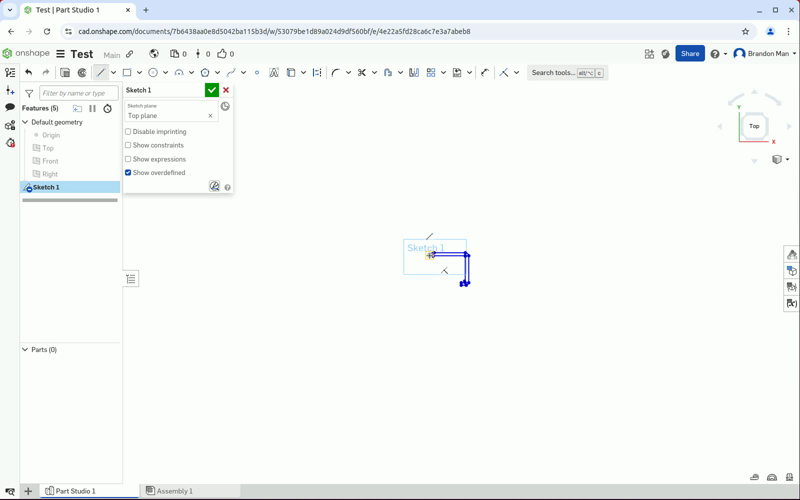
mouse_move(459, 255)
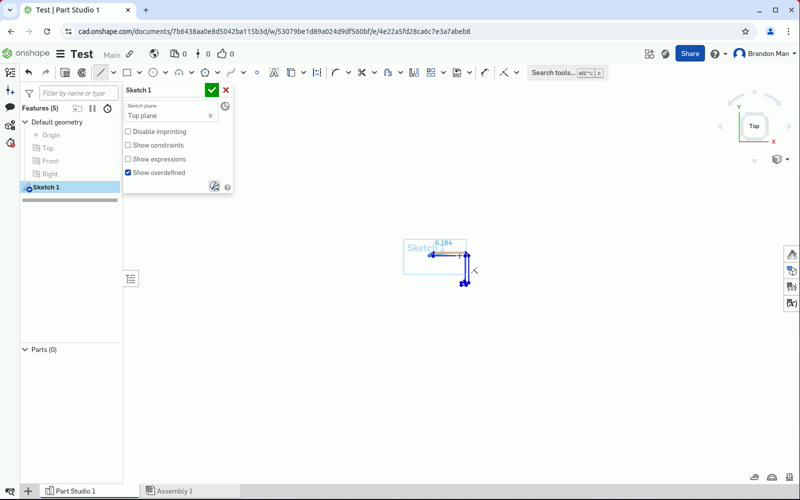
key_down(shift)
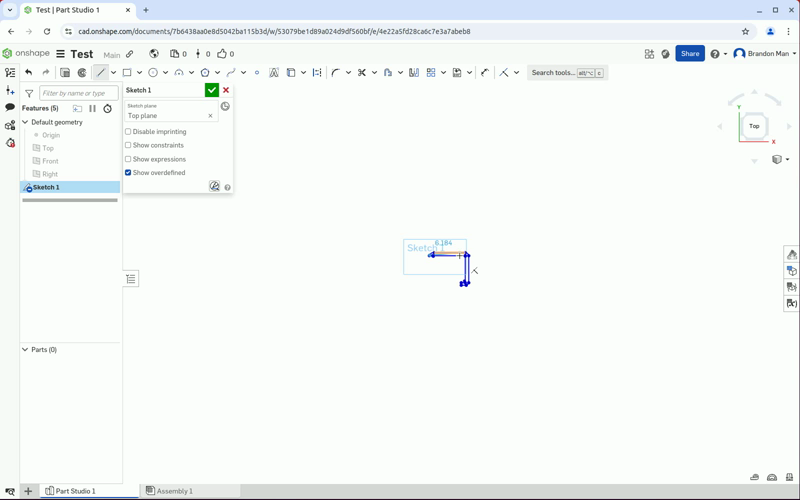
mouse_move(429, 255)
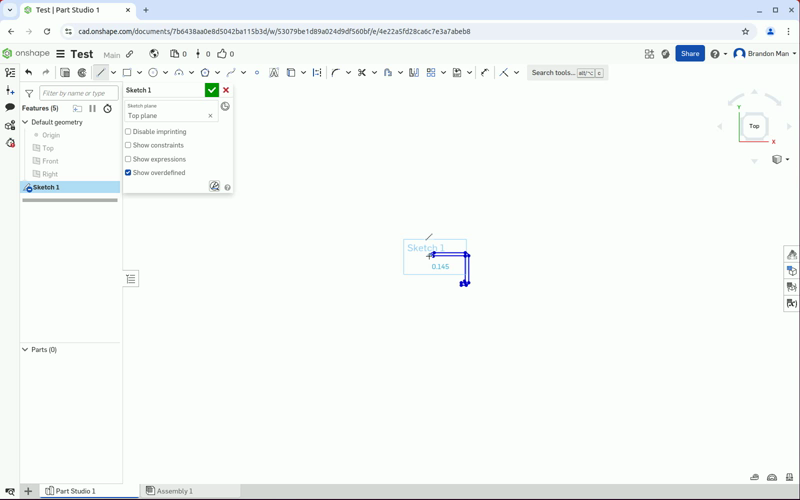
scroll(6)
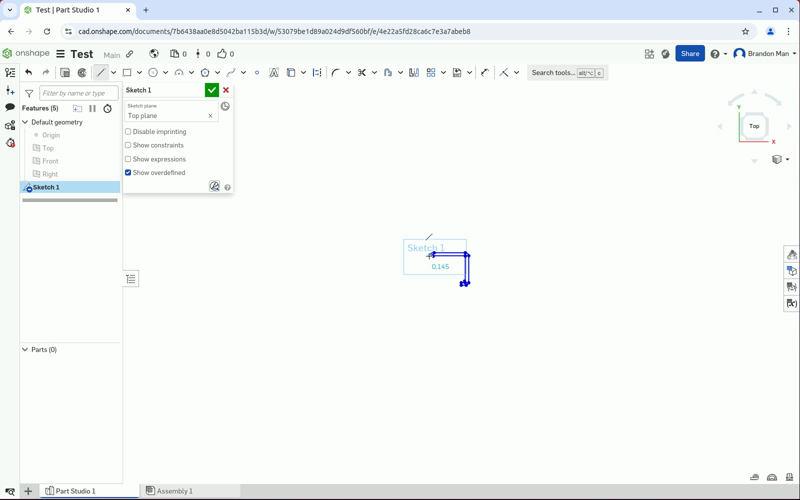
scroll(6)
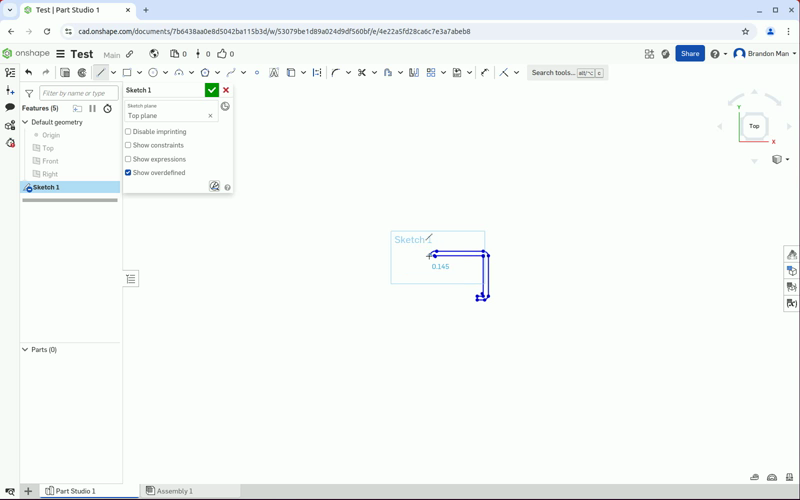
scroll(6)
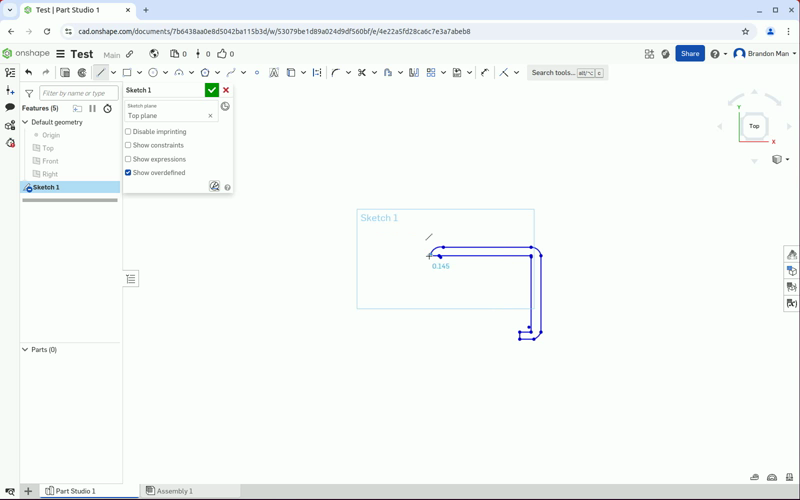
scroll(6)
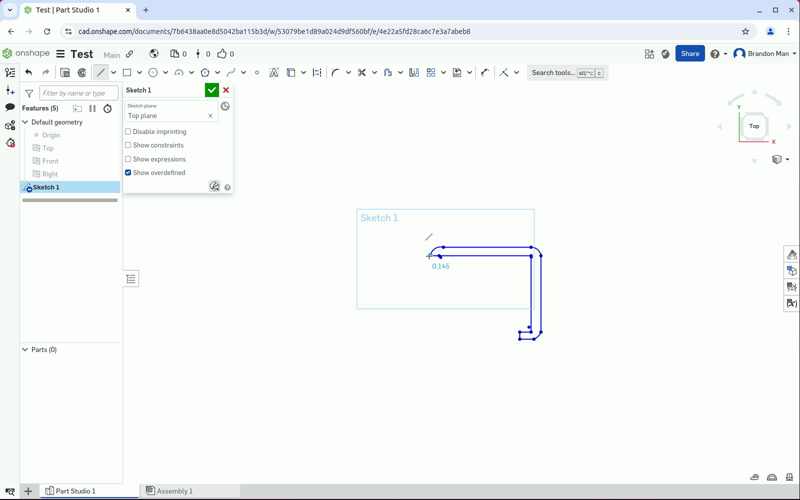
scroll(6)
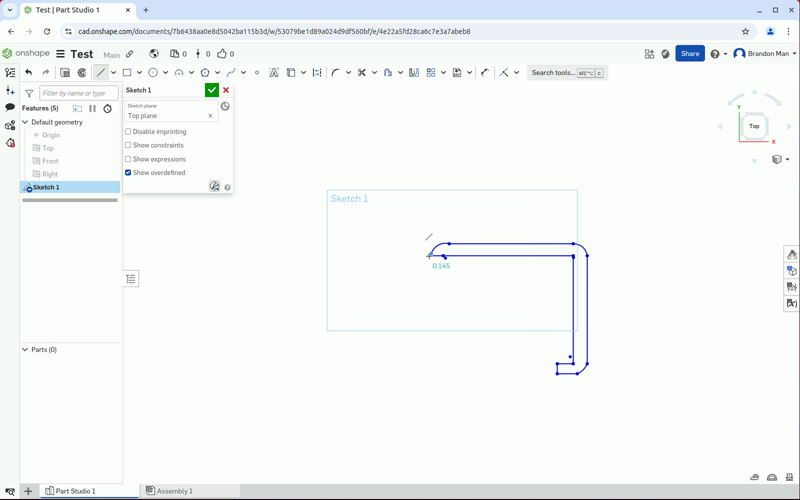
scroll(6)
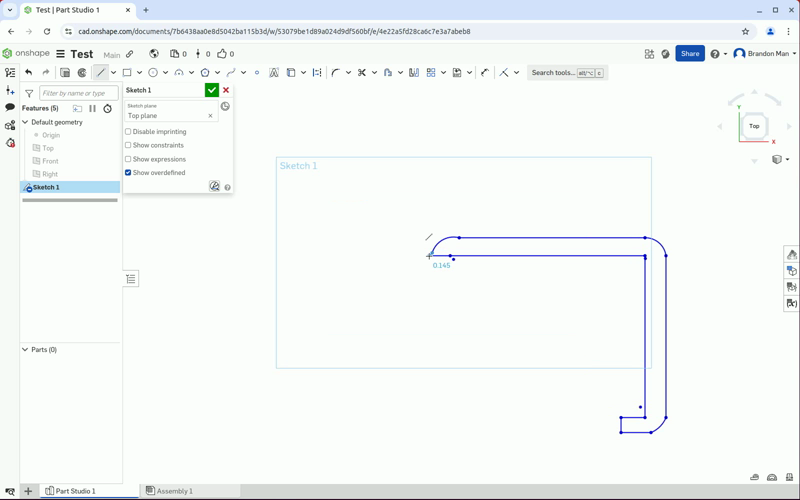
scroll(6)
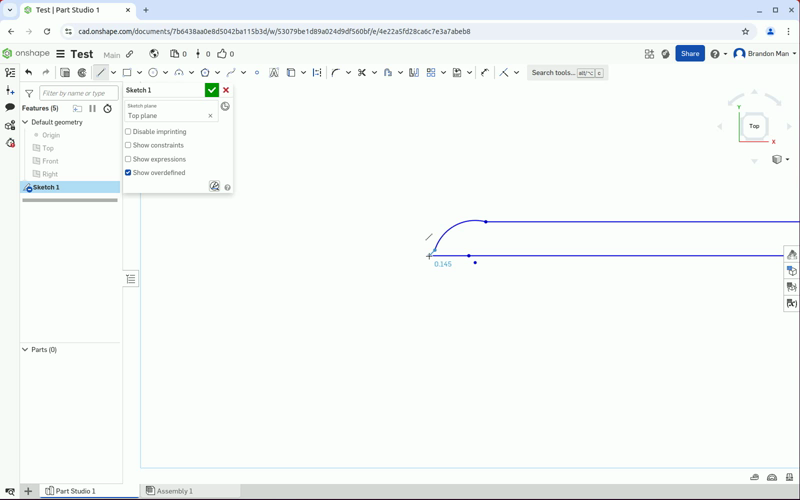
key_up(shift)
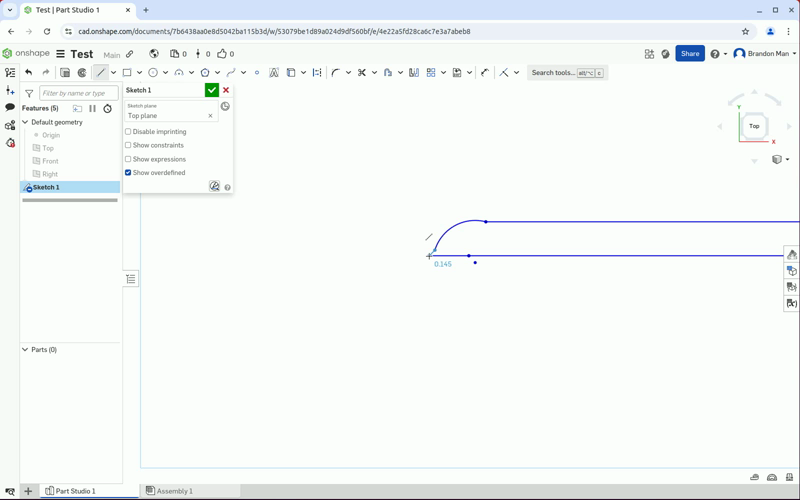
click(429, 255)
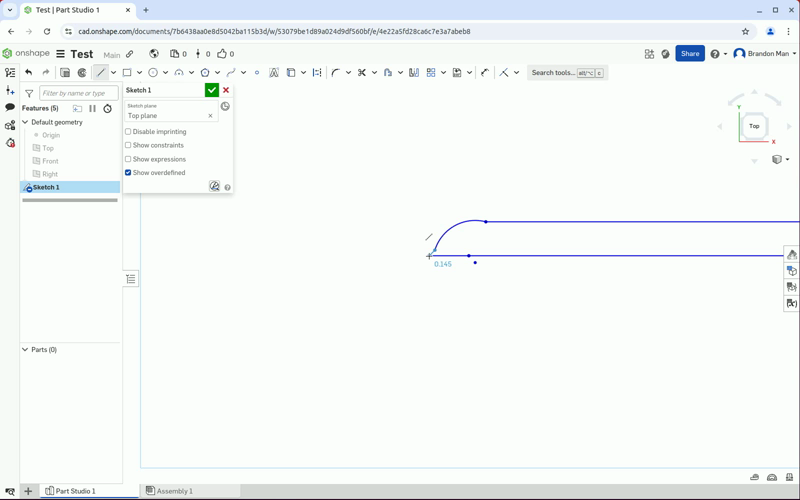
scroll(-6)
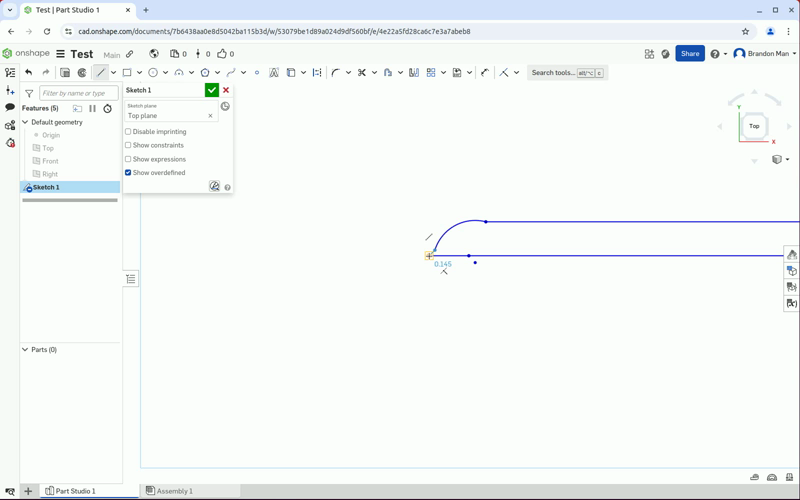
scroll(-6)
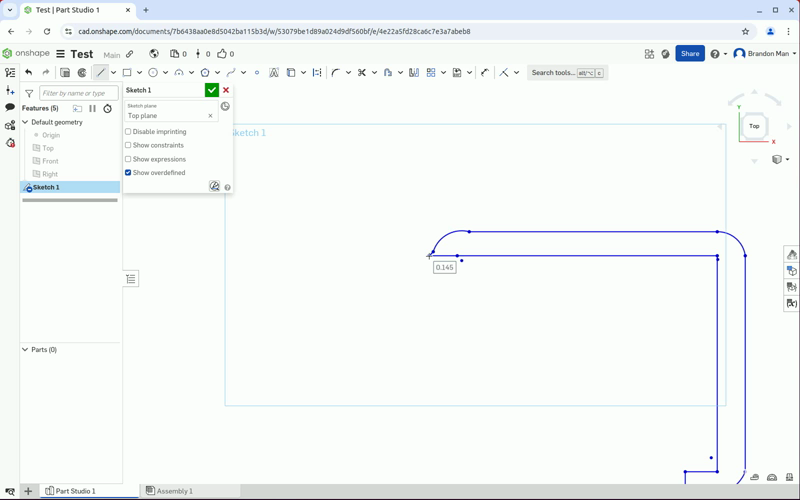
scroll(-6)
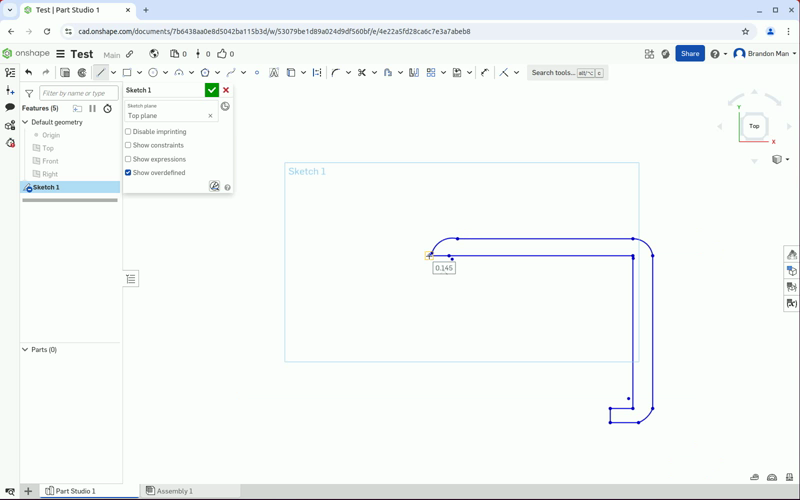
scroll(-6)
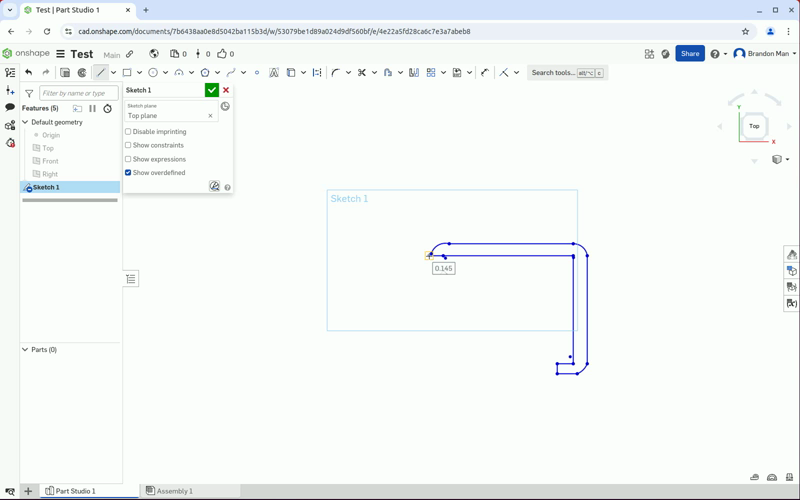
scroll(-6)
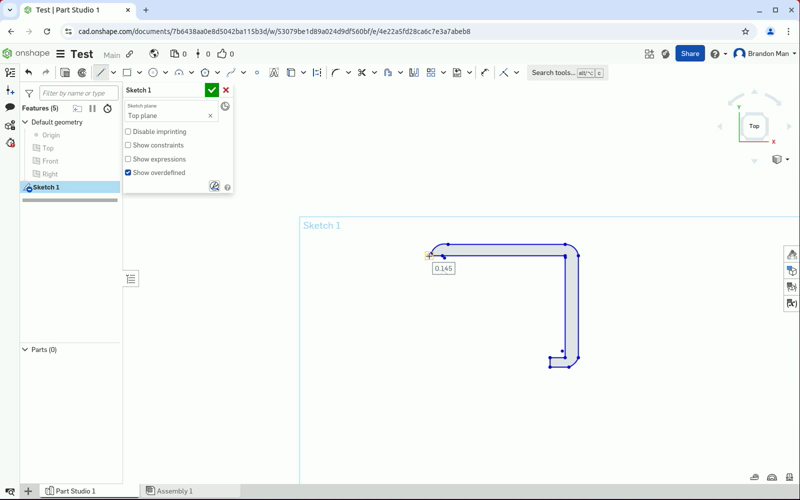
scroll(-6)
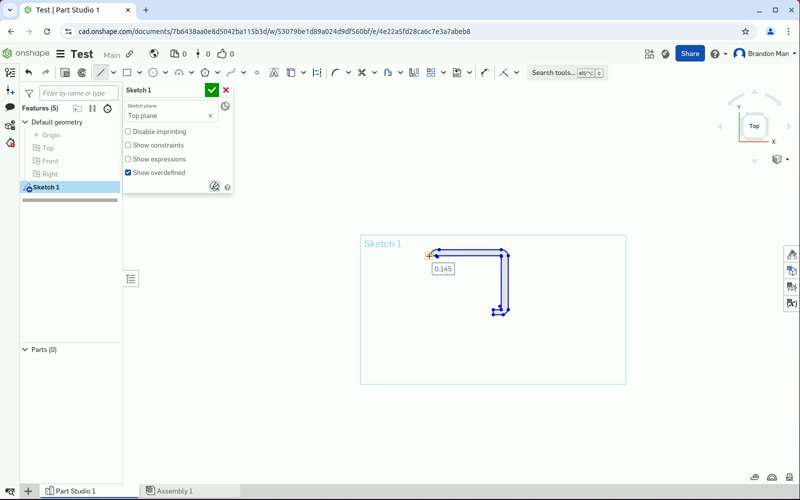
scroll(-6)
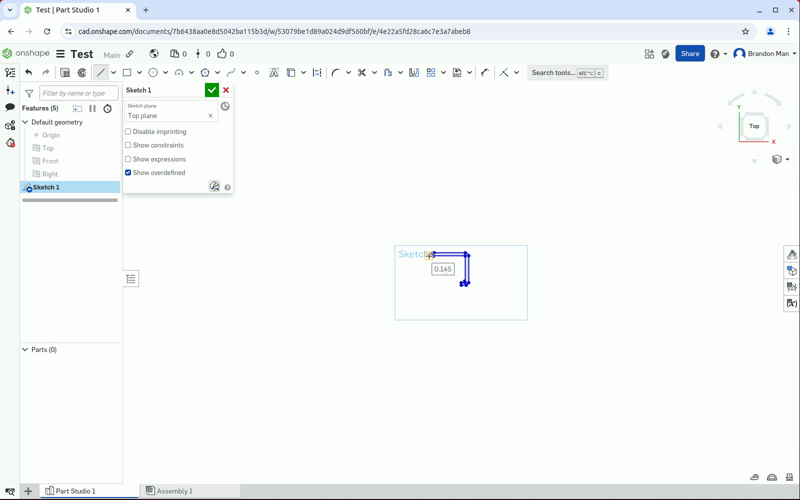
key(esc)
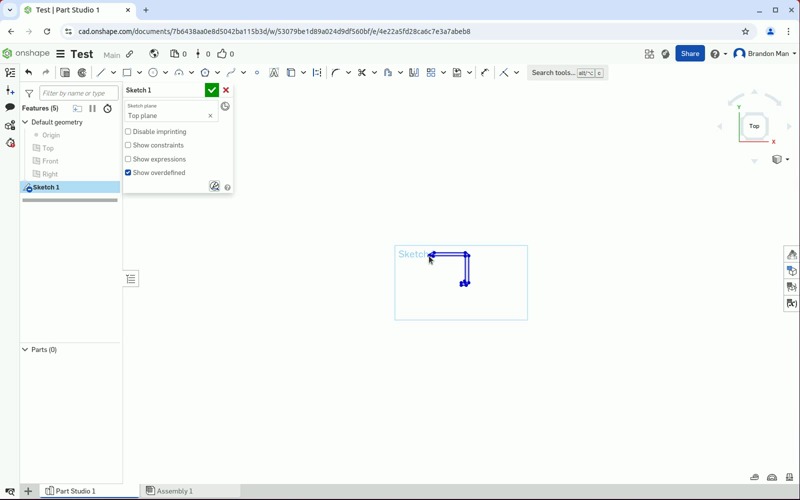
mouse_move(454, 255)
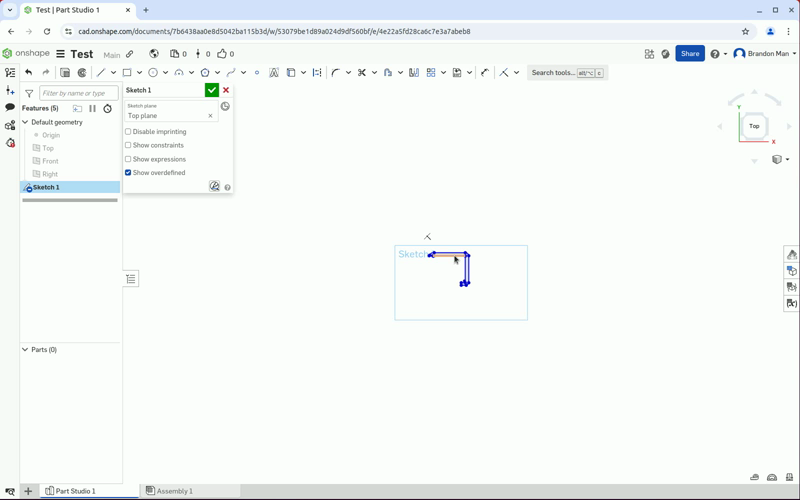
scroll(6)
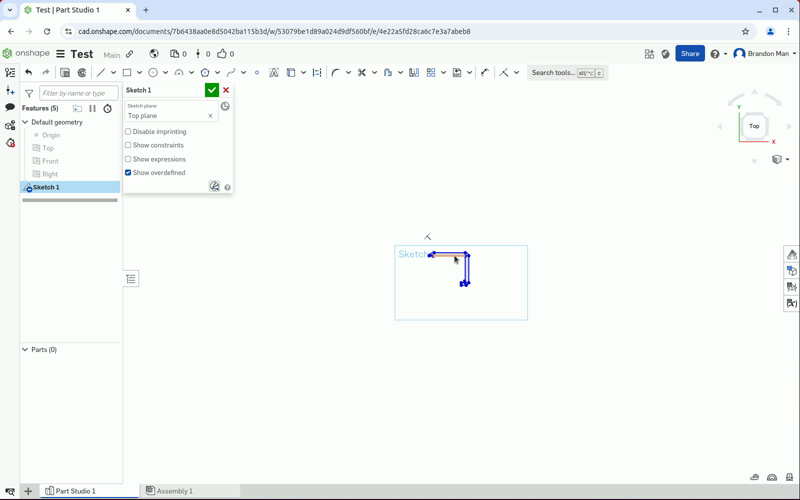
scroll(6)
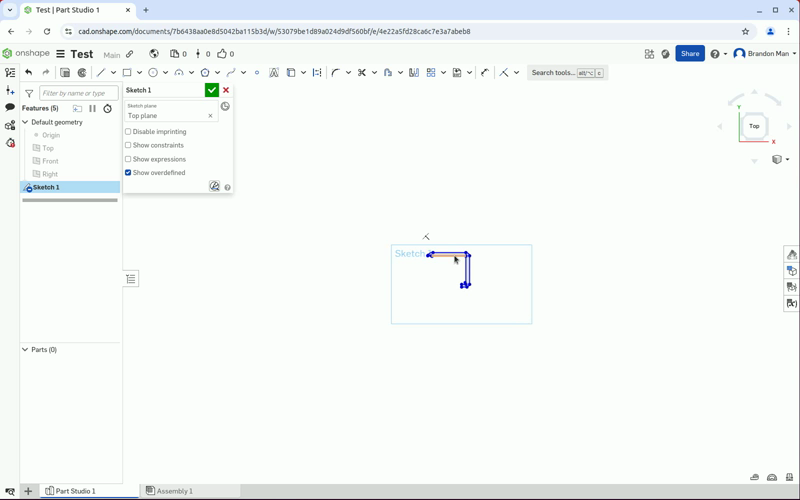
scroll(6)
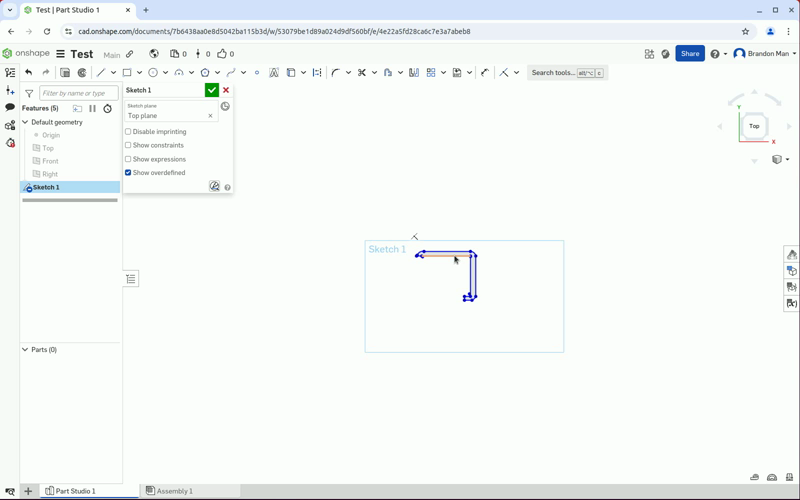
scroll(6)
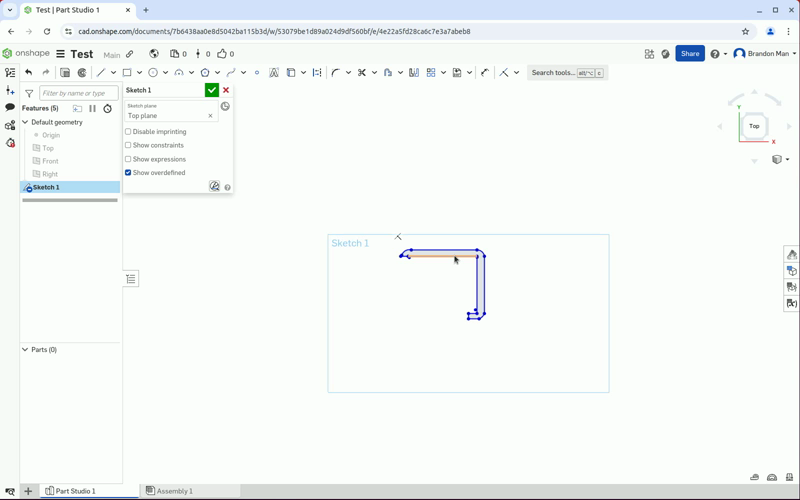
scroll(6)
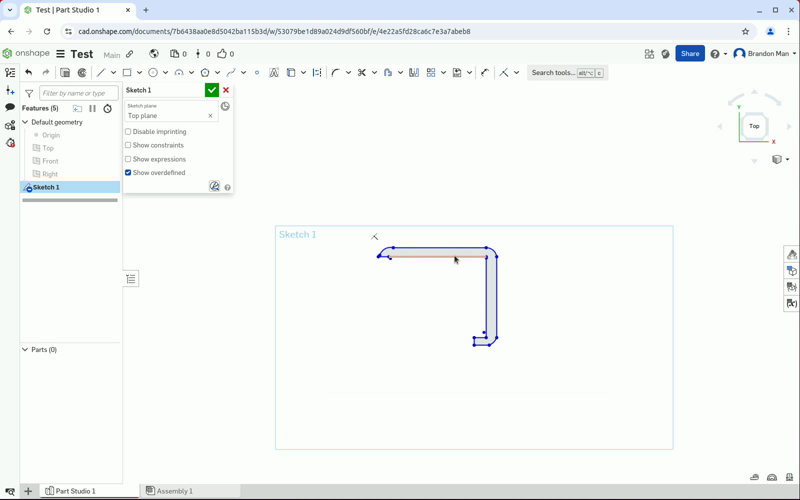
scroll(6)
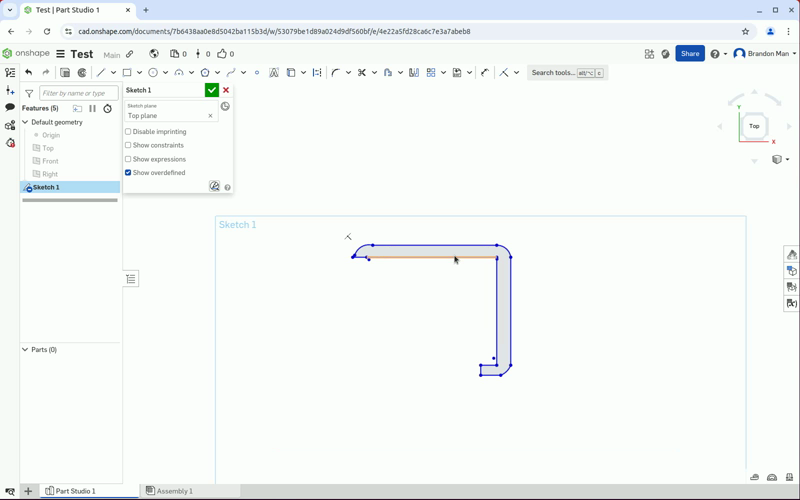
scroll(6)
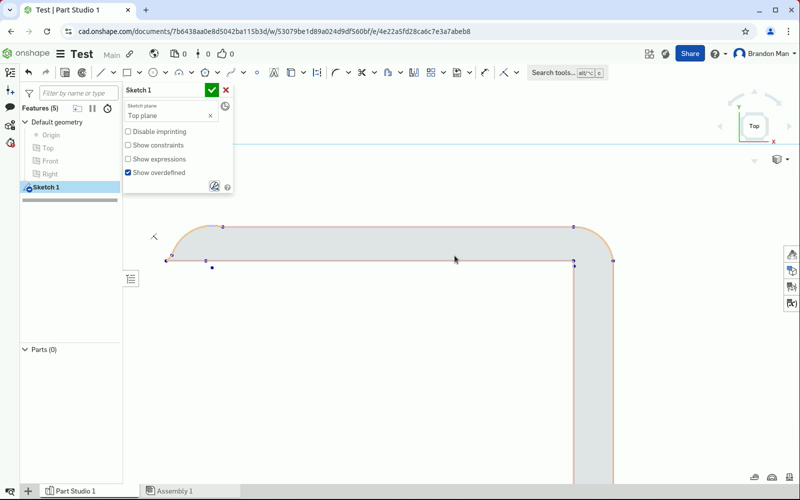
click(454, 255)
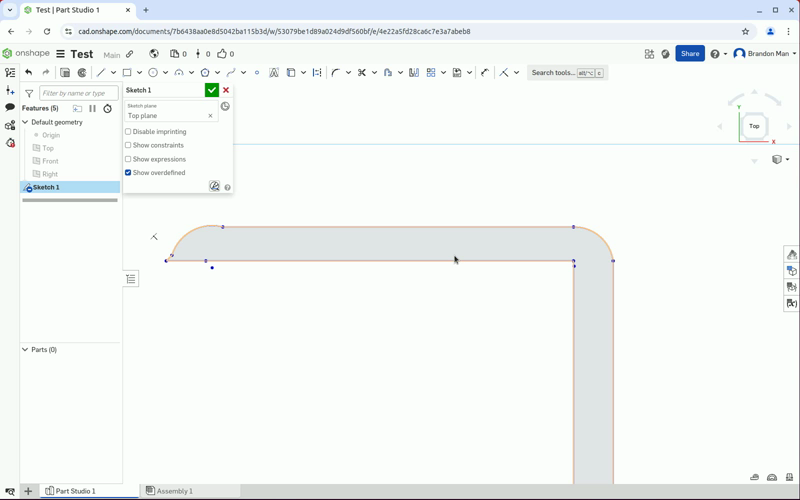
scroll(-6)
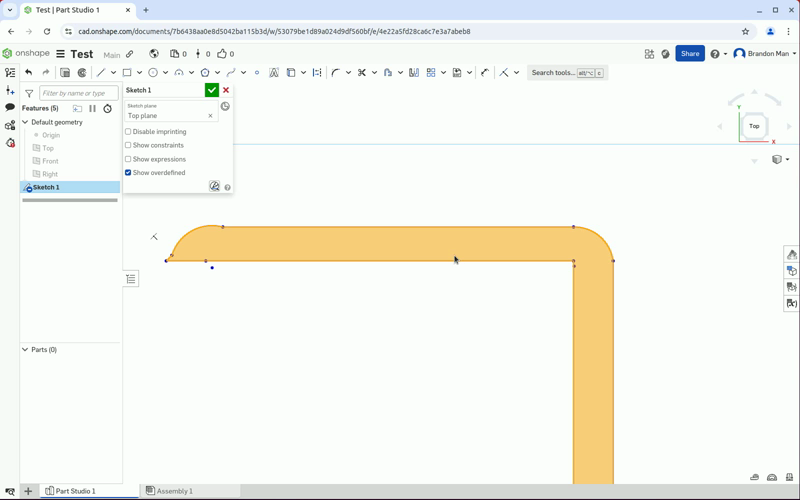
scroll(-6)
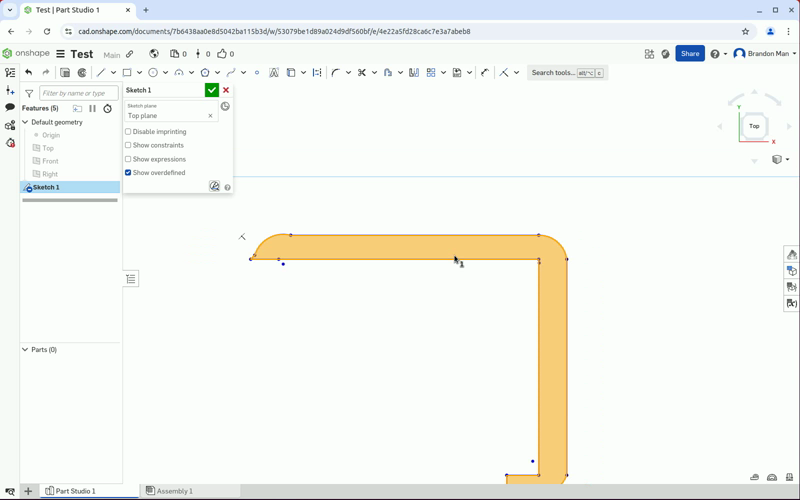
scroll(-6)
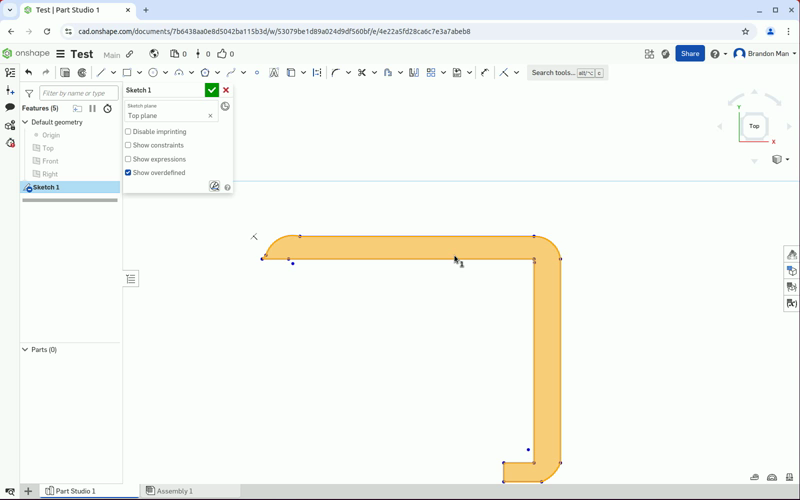
scroll(-6)
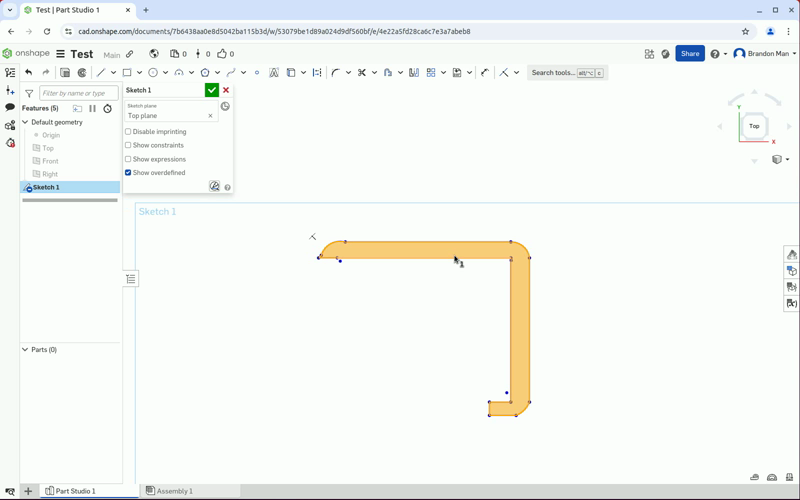
scroll(-6)
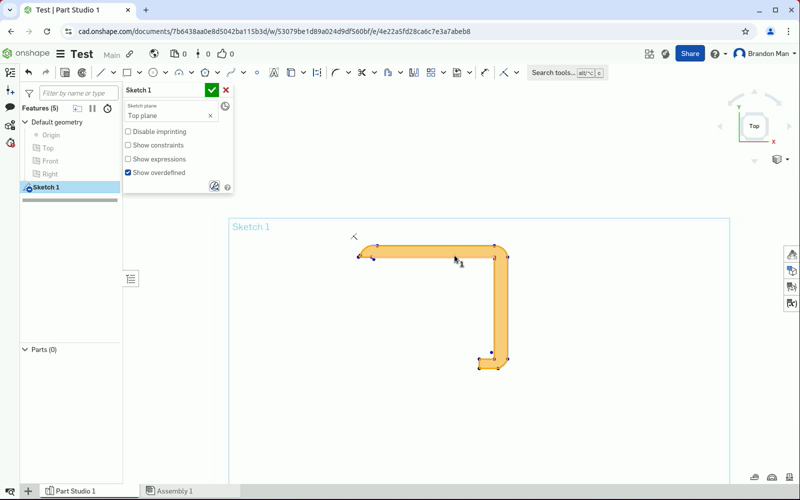
scroll(-6)
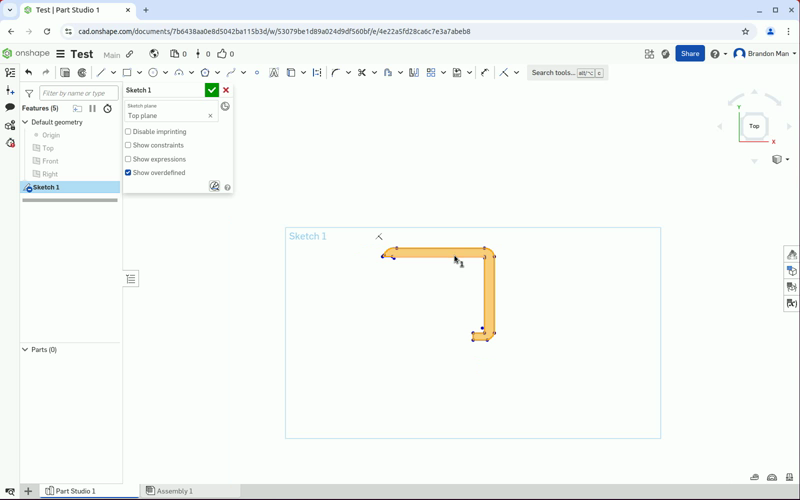
scroll(-6)
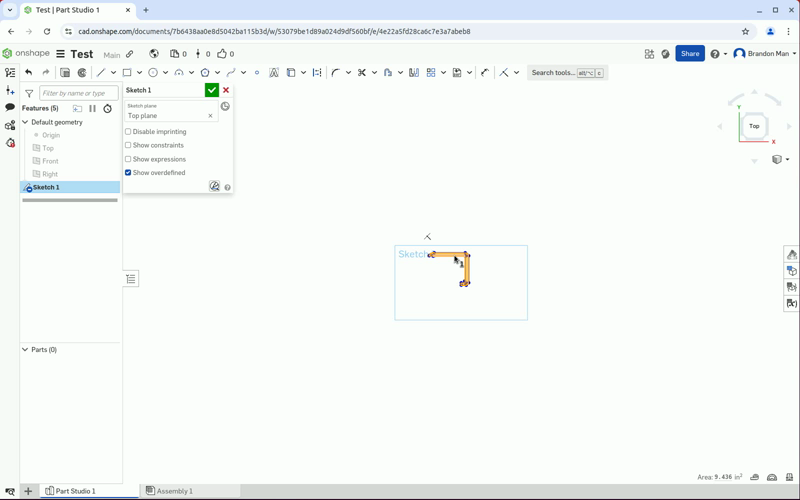
mouse_move(73, 352)
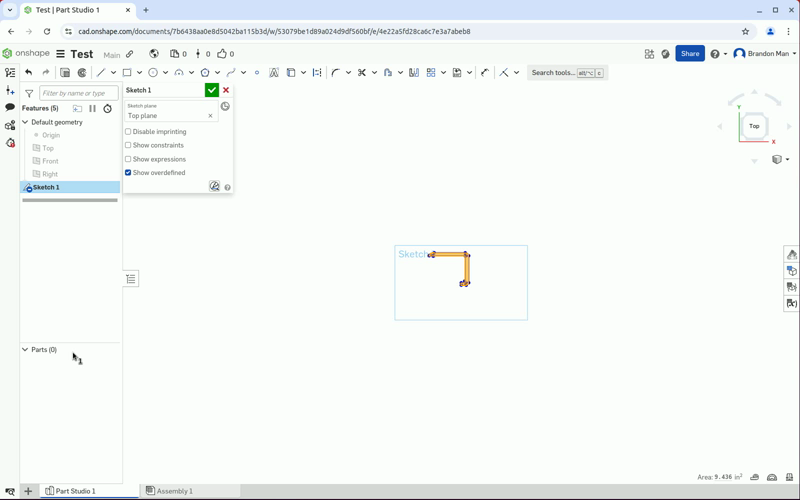
key(shift+y)
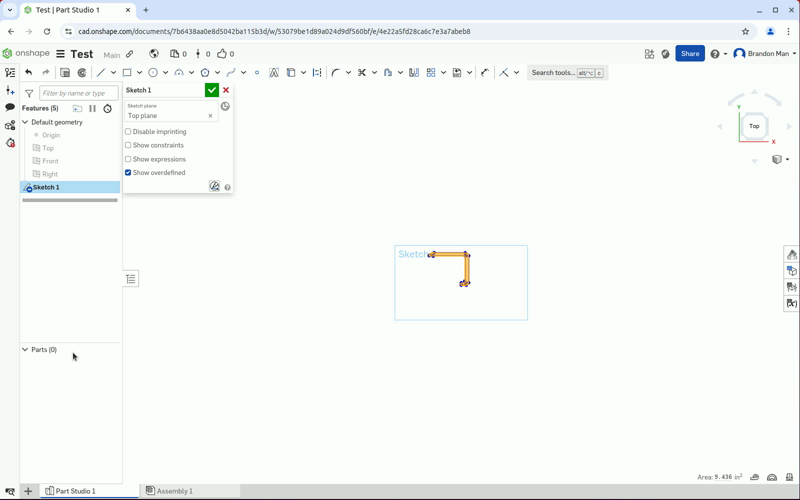
key(shift+e)
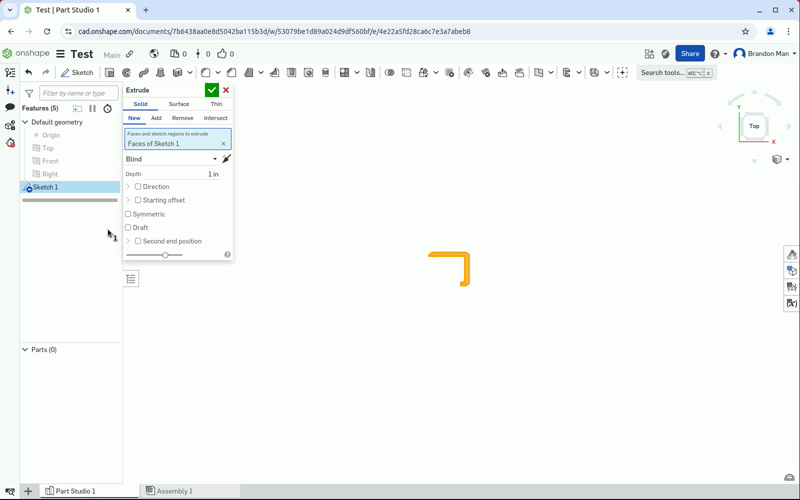
mouse_move(143, 106)
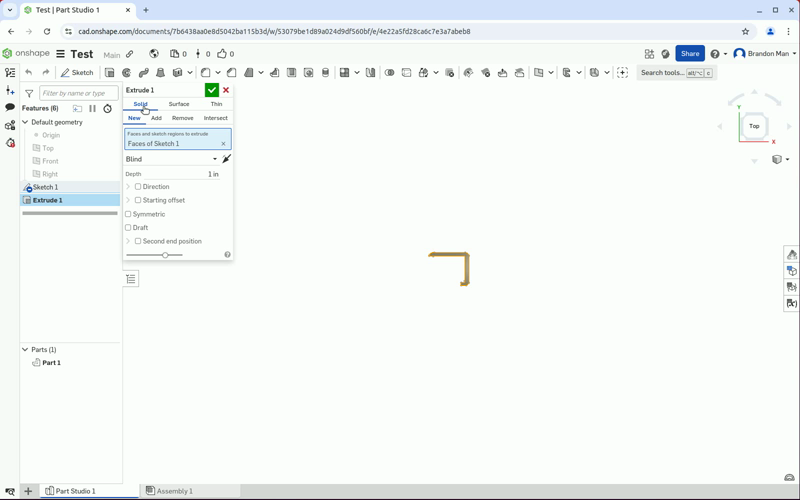
click(143, 106)
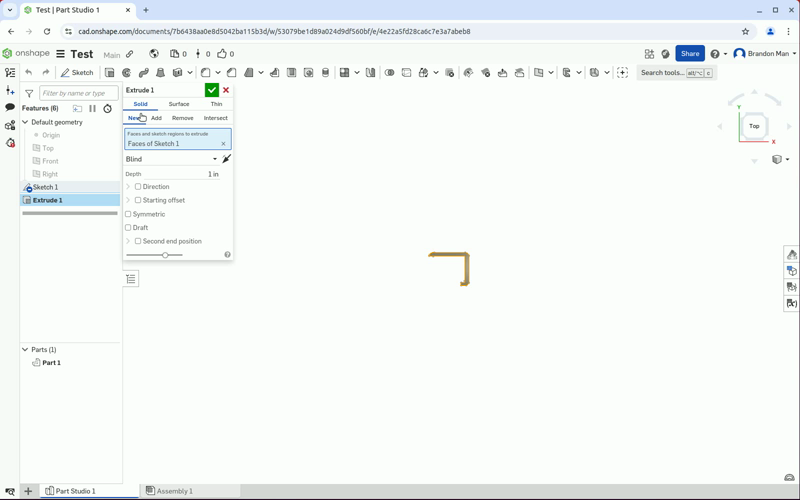
mouse_move(137, 120)
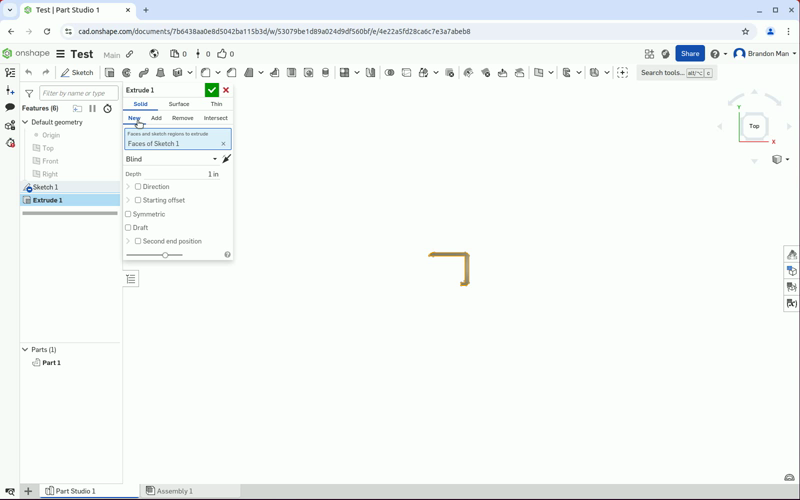
click(137, 120)
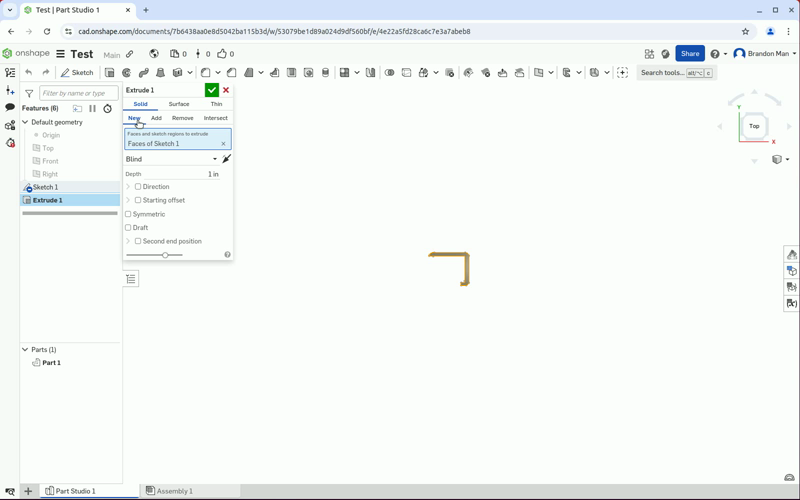
key(tab, 4)
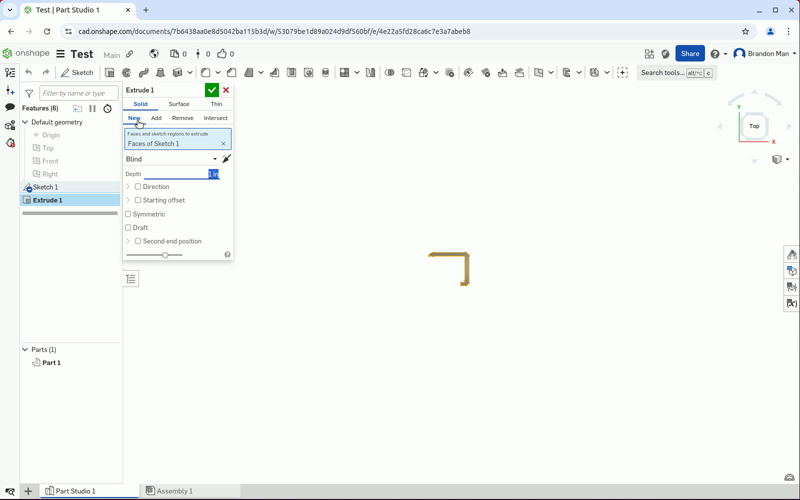
text(23.108)
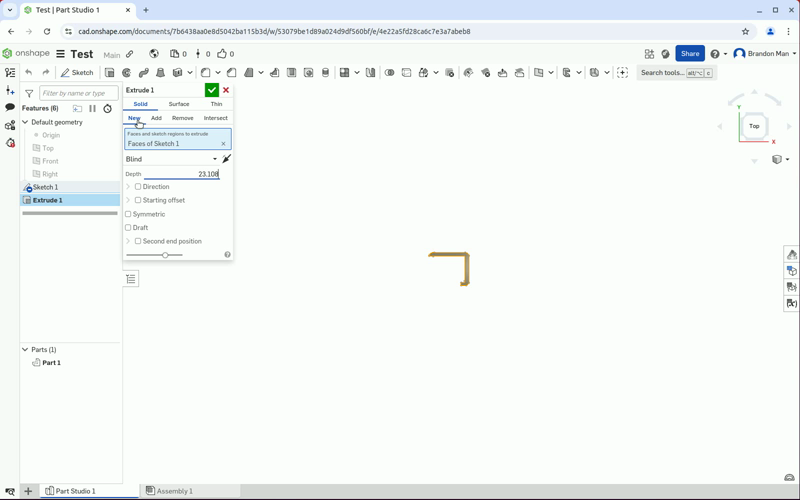
key(enter)
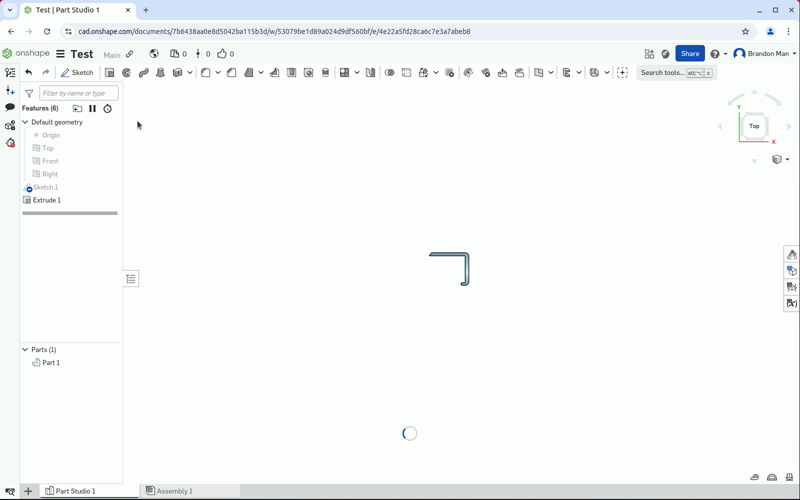
key(shift+h)
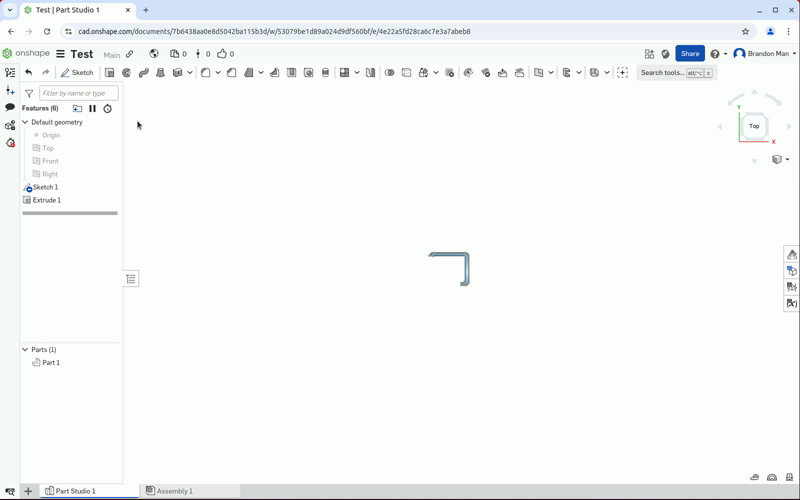
key(shift+h)
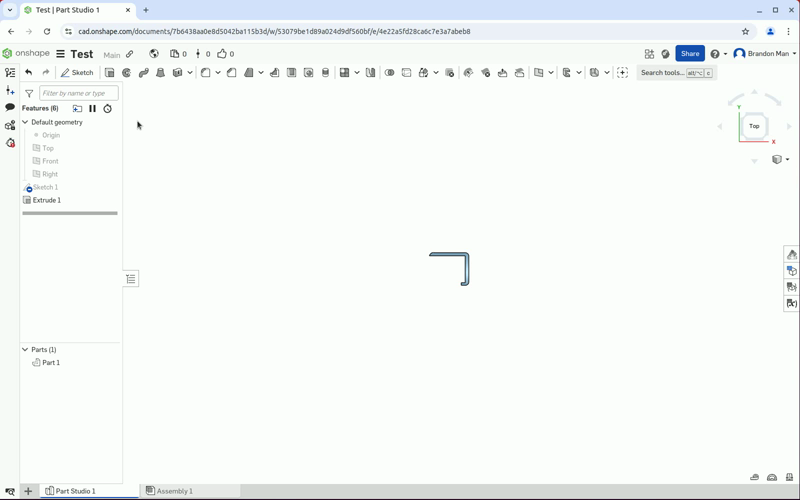
mouse_move(73, 189)
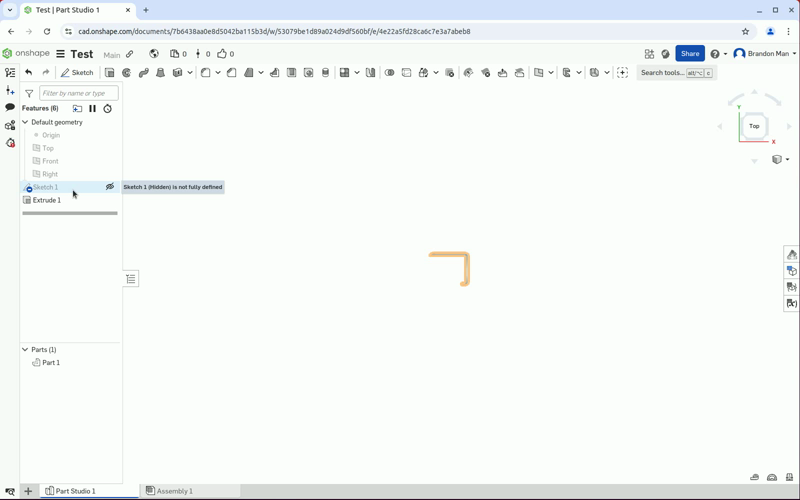
click(73, 189)
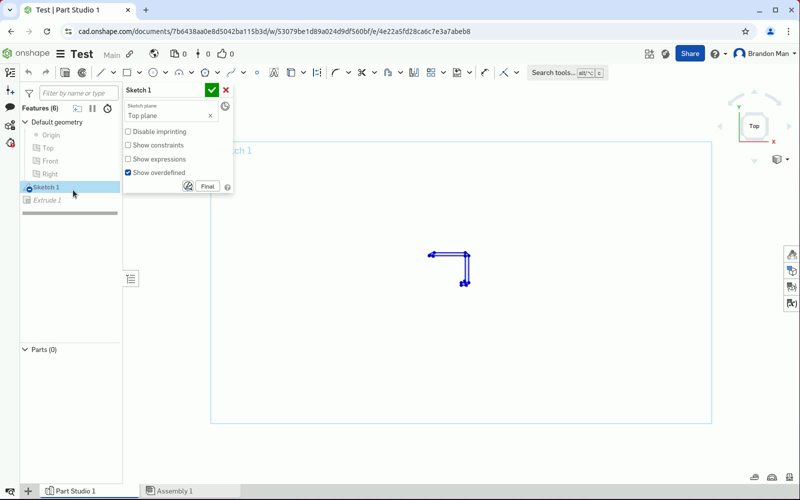
mouse_move(229, 92)
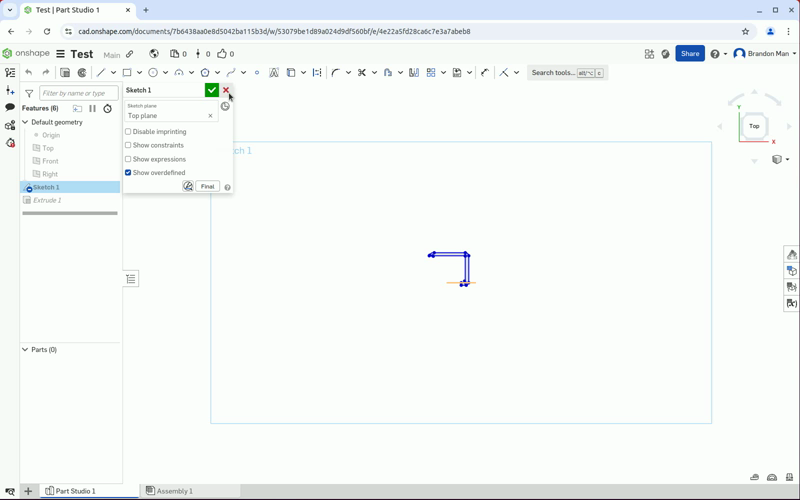
click(229, 92)
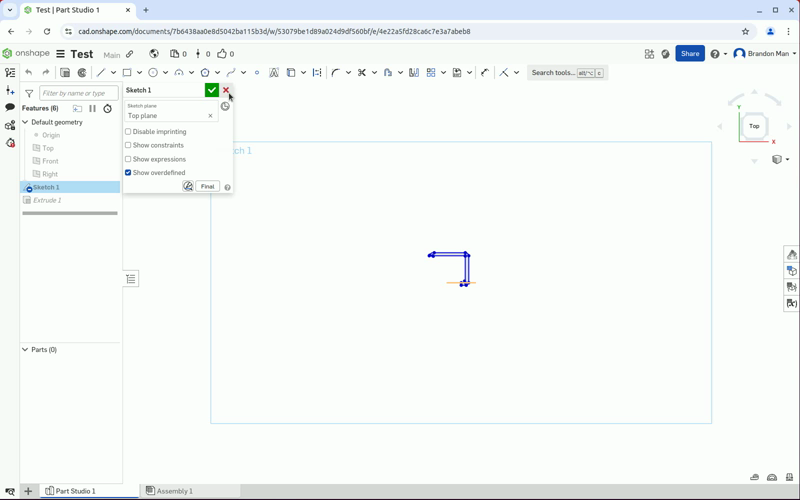
key(shift+s)
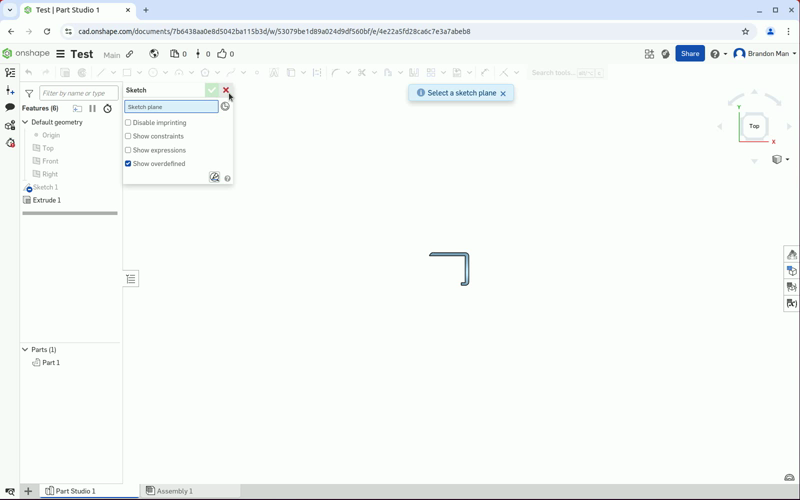
mouse_move(73, 150)
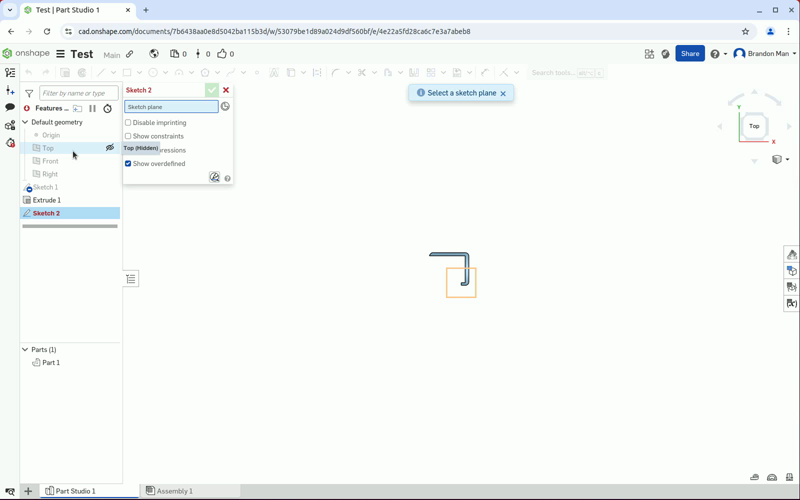
click(73, 150)
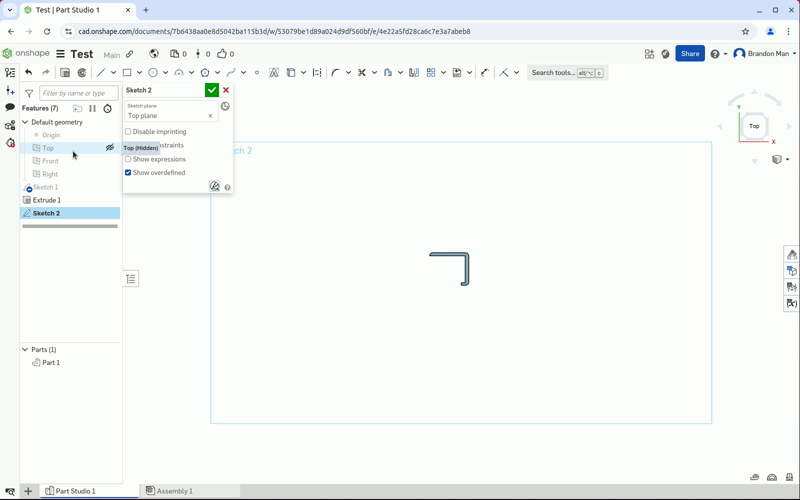
mouse_move(73, 352)
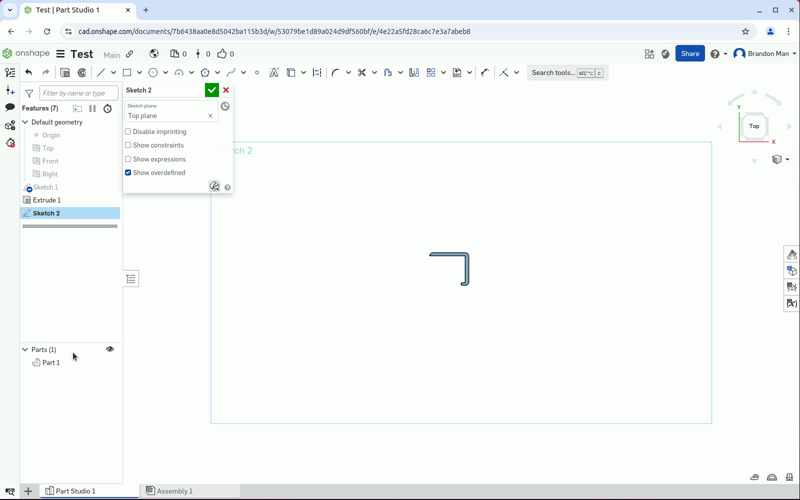
key(y)
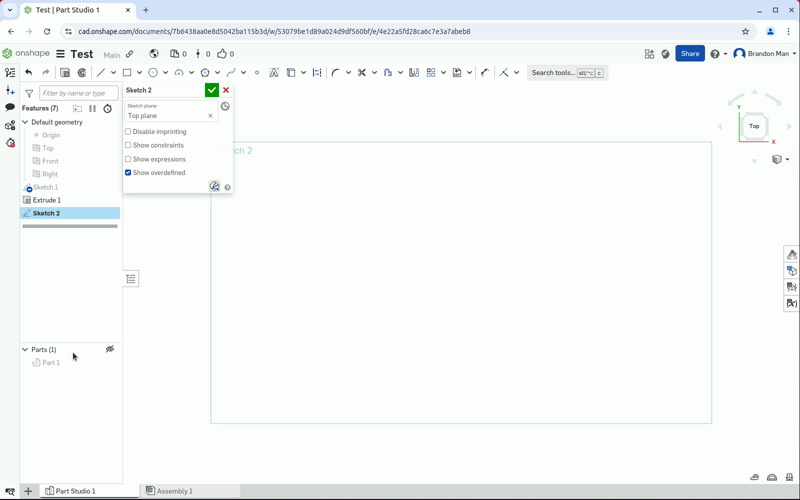
key(a)
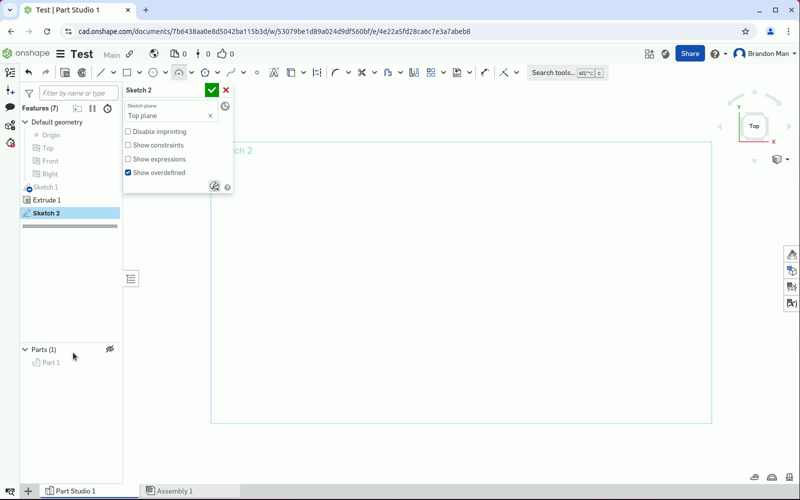
key_down(shift)
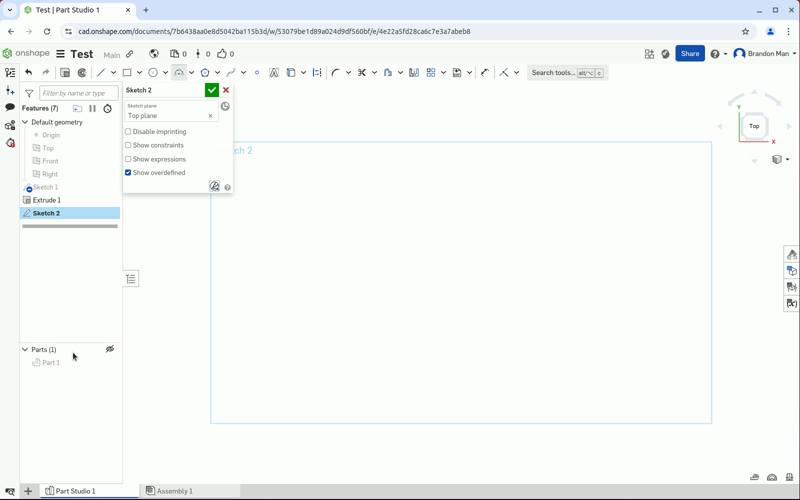
mouse_move(395, 309)
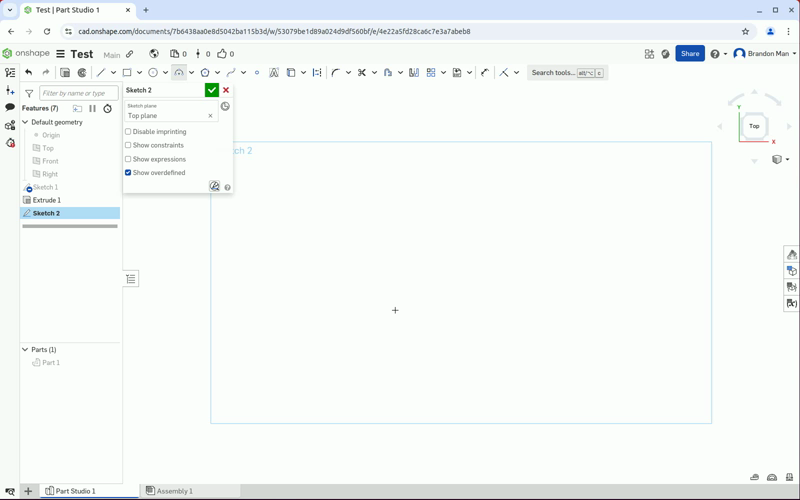
click(395, 309)
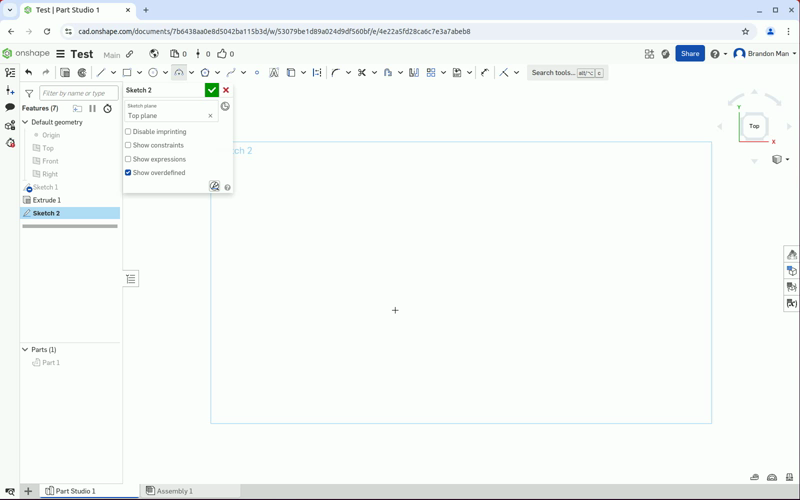
key_up(shift)
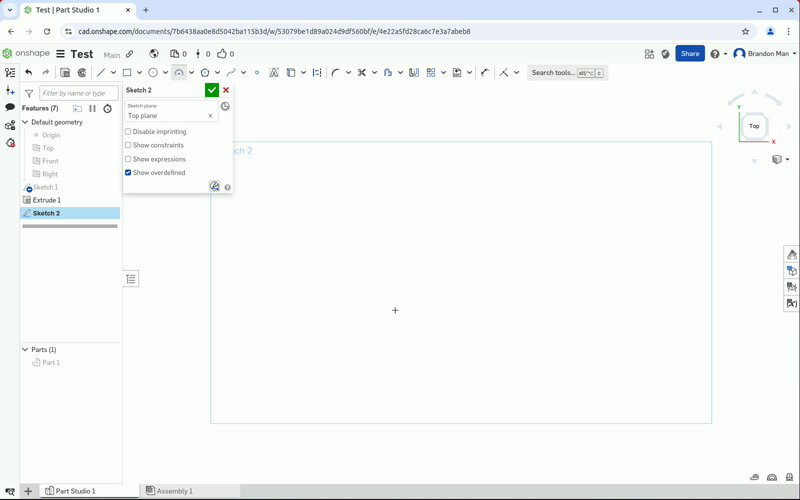
key_down(shift)
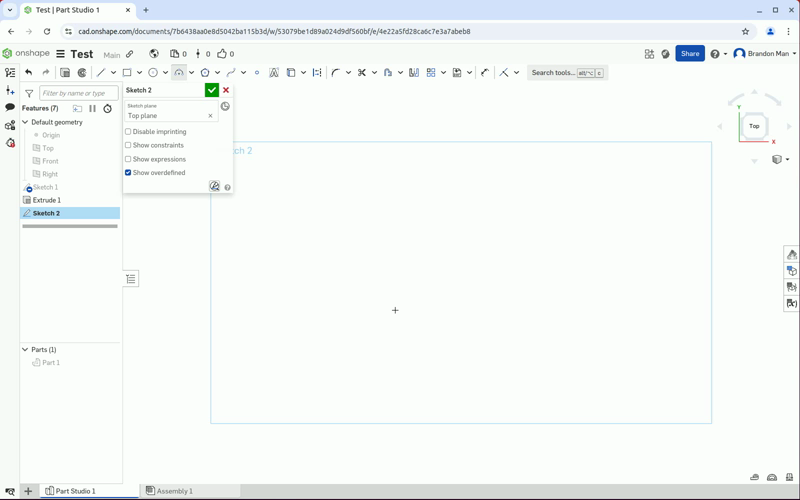
mouse_move(399, 318)
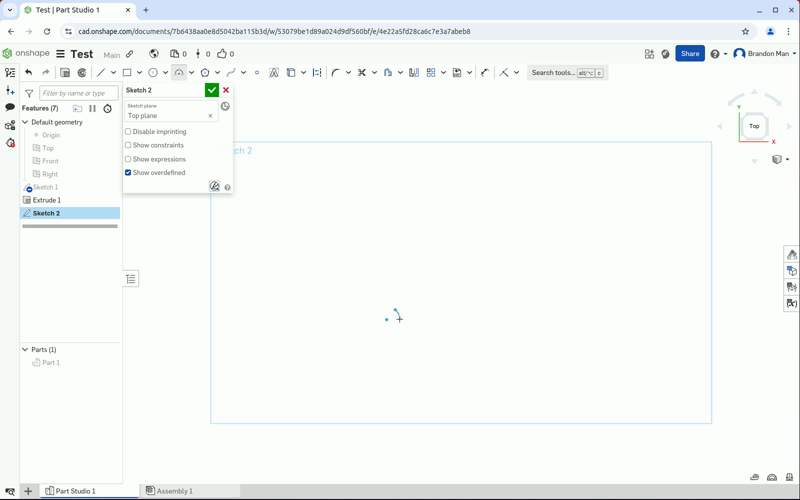
click(399, 318)
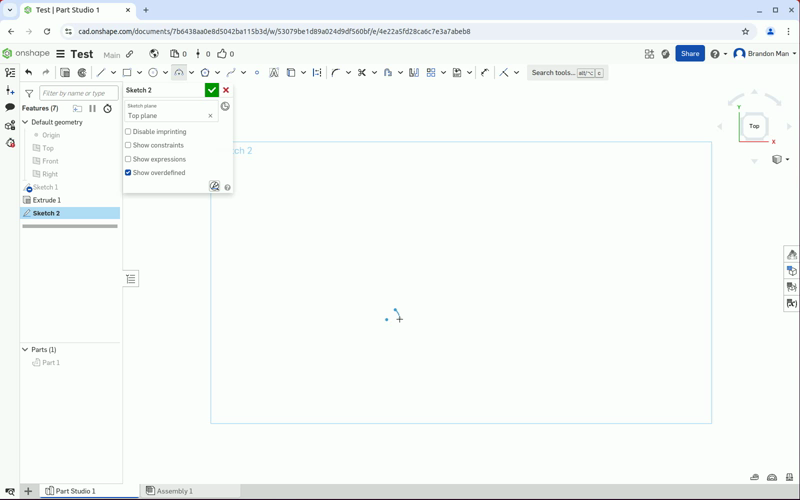
mouse_move(394, 315)
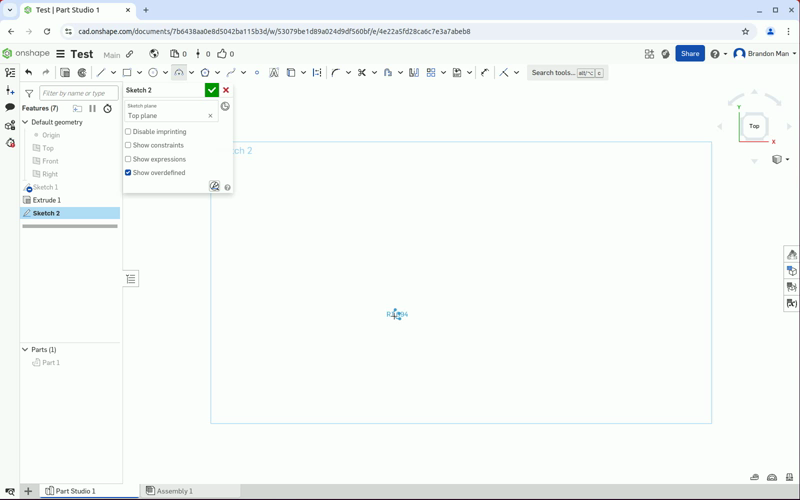
click(394, 315)
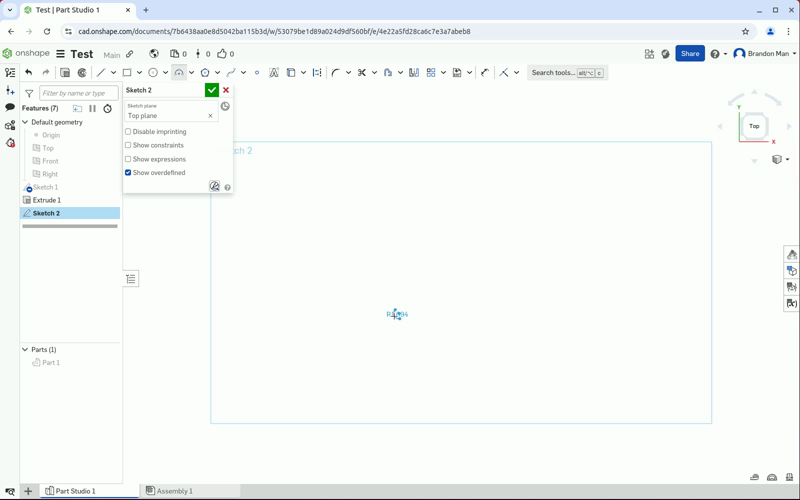
key_up(shift)
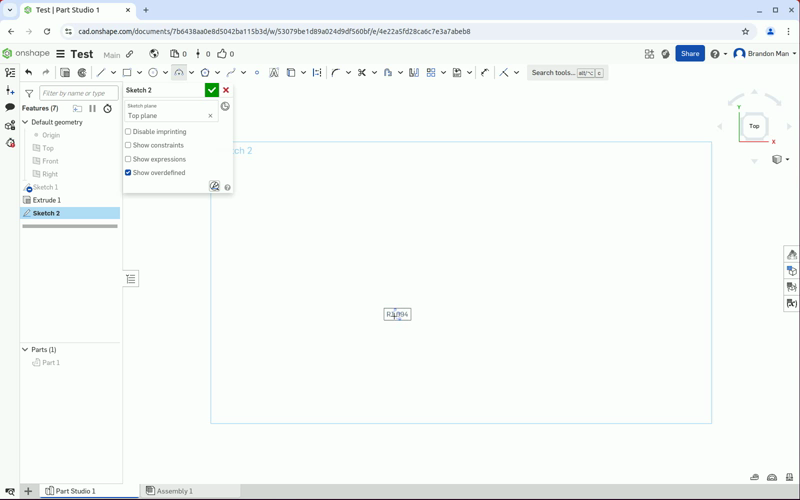
key(esc)
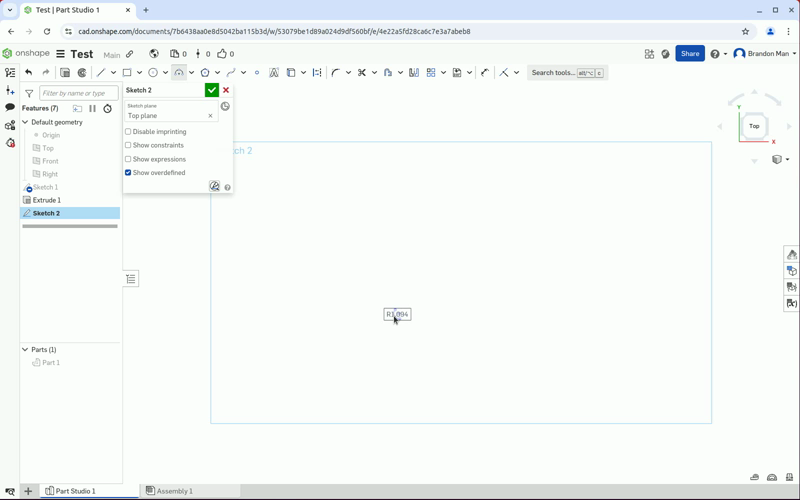
key(l)
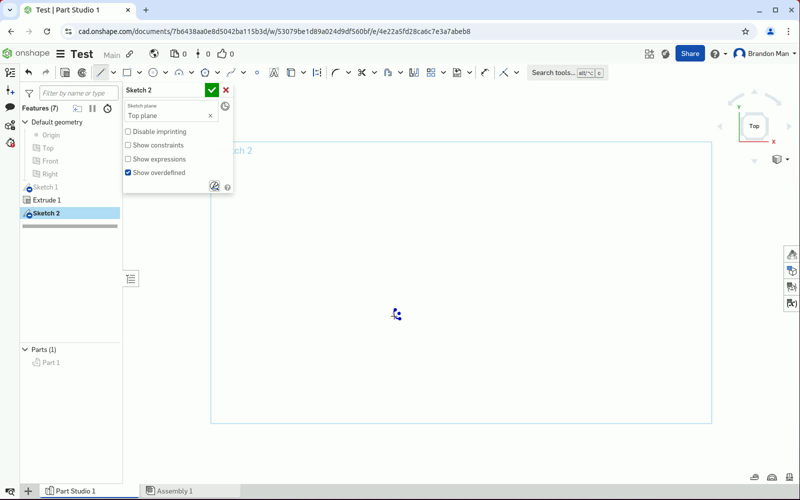
mouse_move(399, 318)
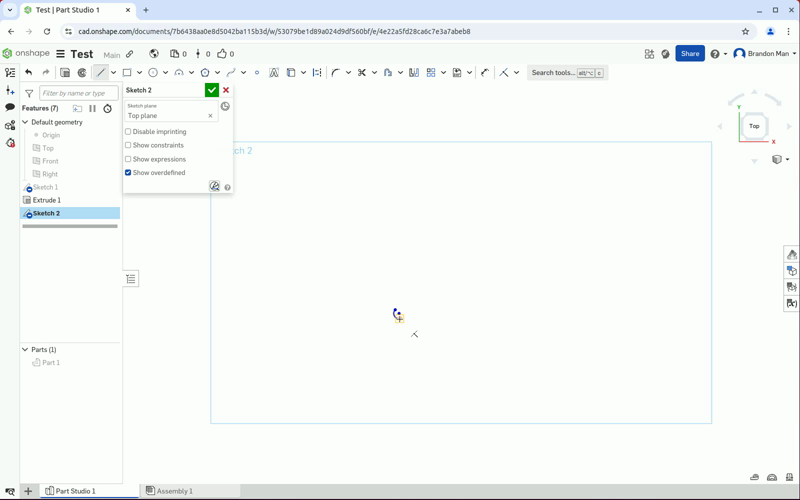
click(399, 318)
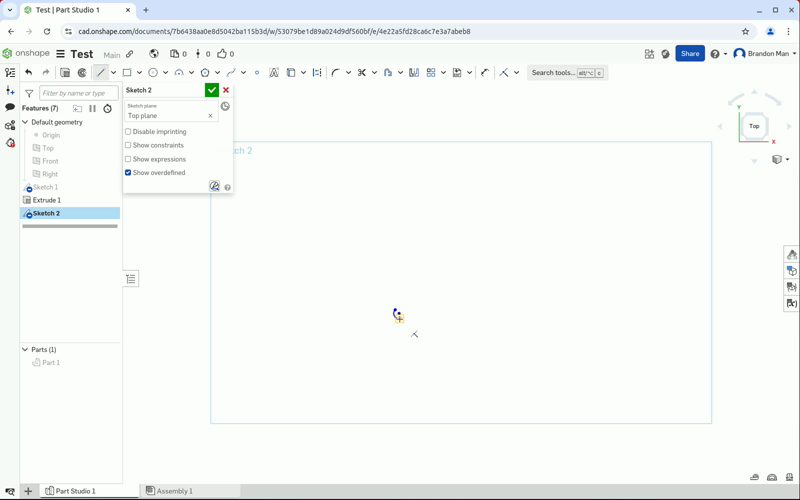
key_down(shift)
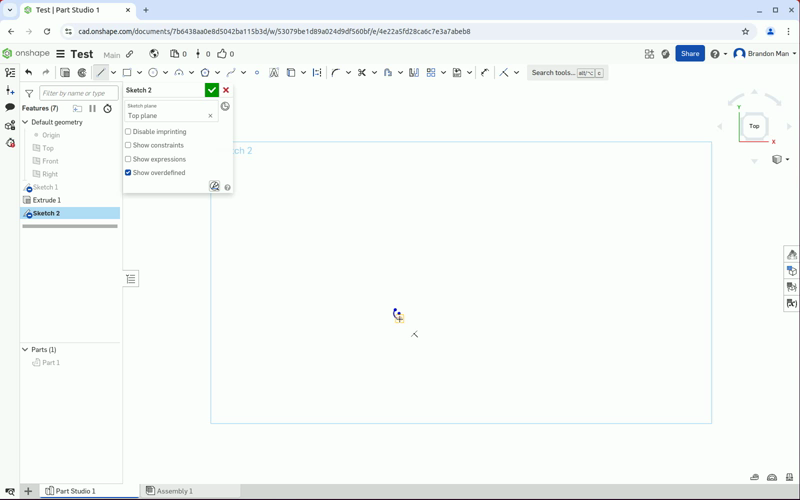
mouse_move(429, 318)
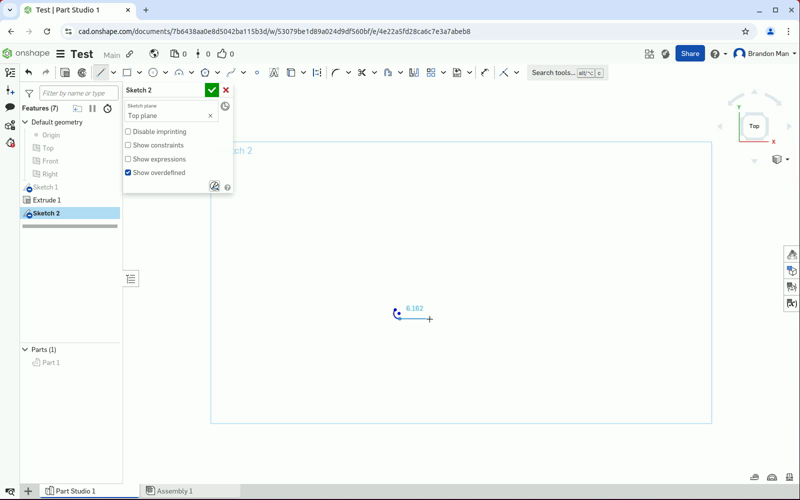
mouse_move(412, 318)
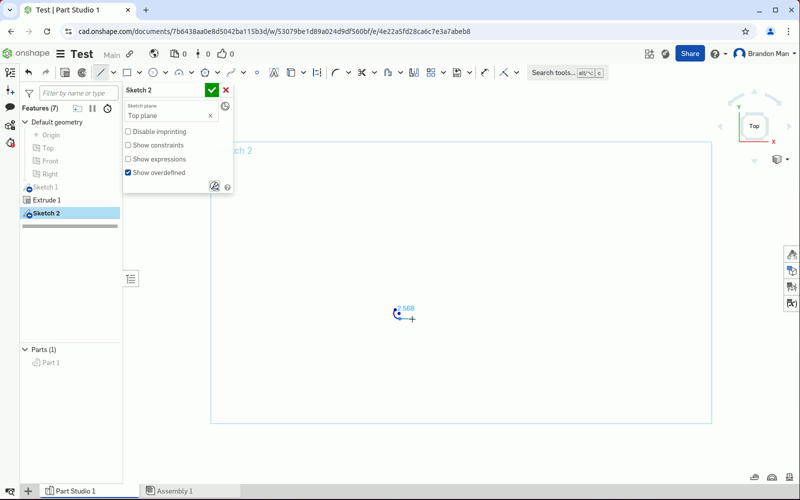
click(412, 318)
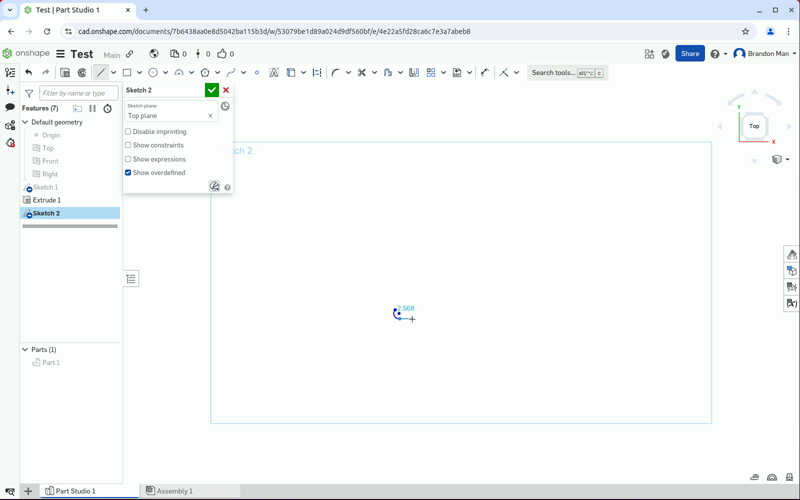
key_up(shift)
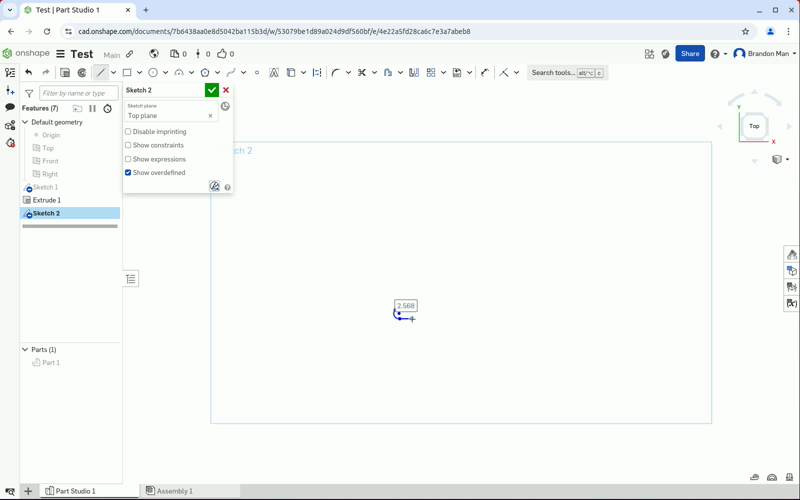
key_down(shift)
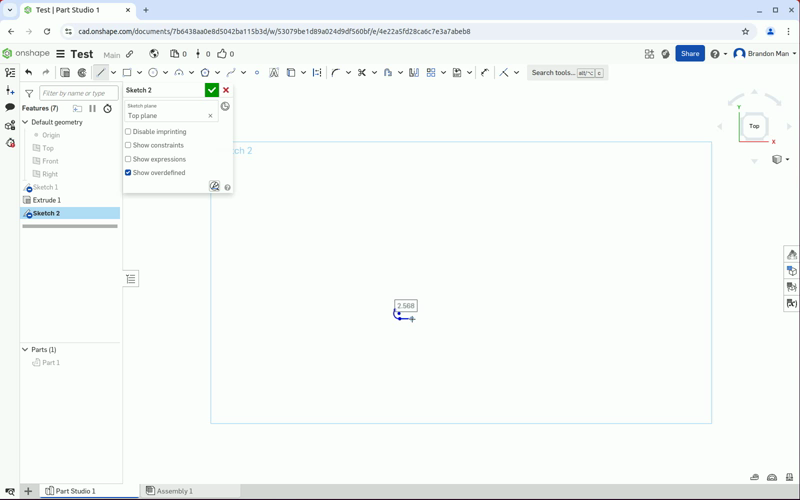
mouse_move(442, 318)
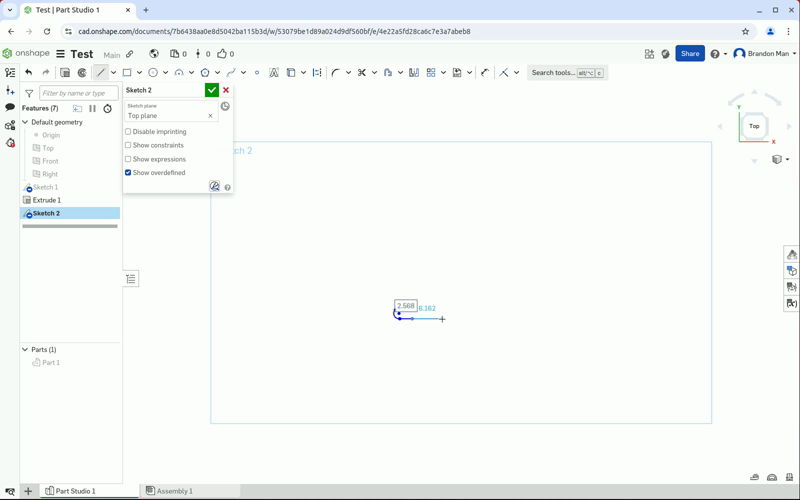
mouse_move(412, 315)
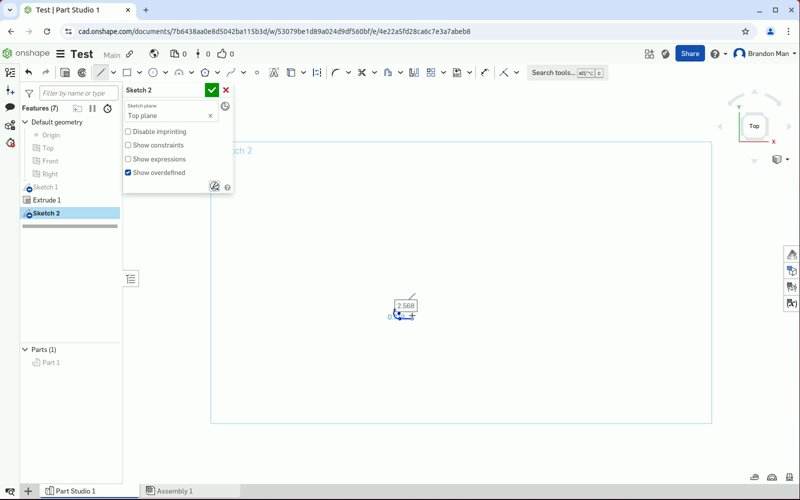
scroll(6)
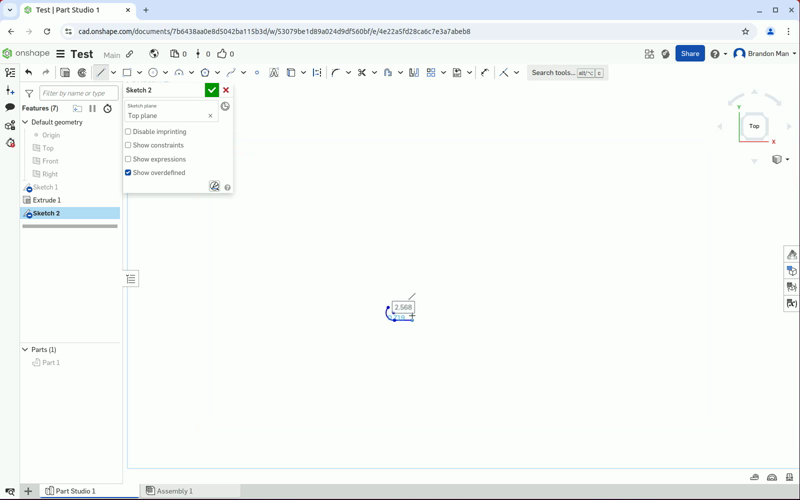
scroll(6)
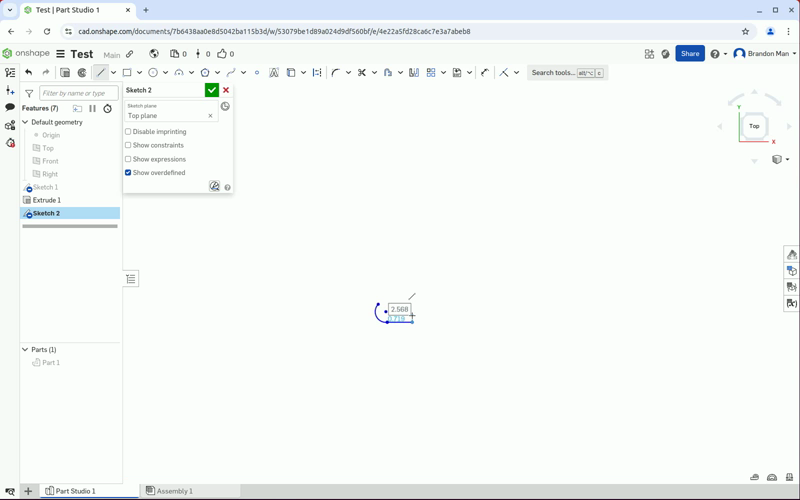
scroll(6)
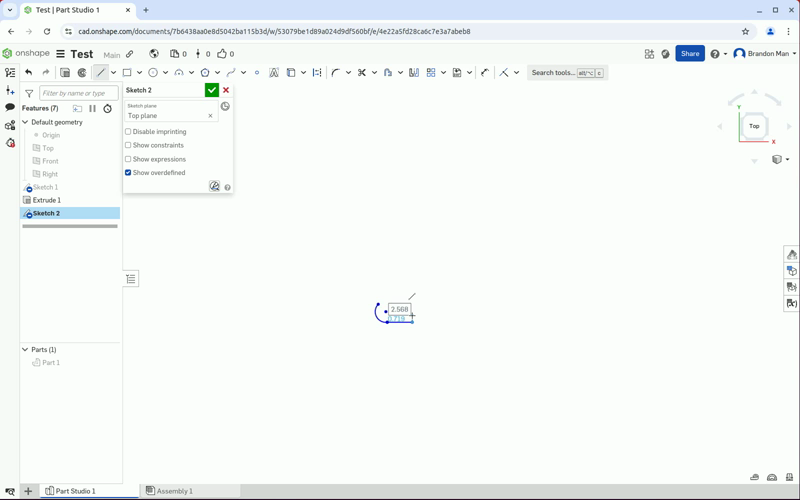
scroll(6)
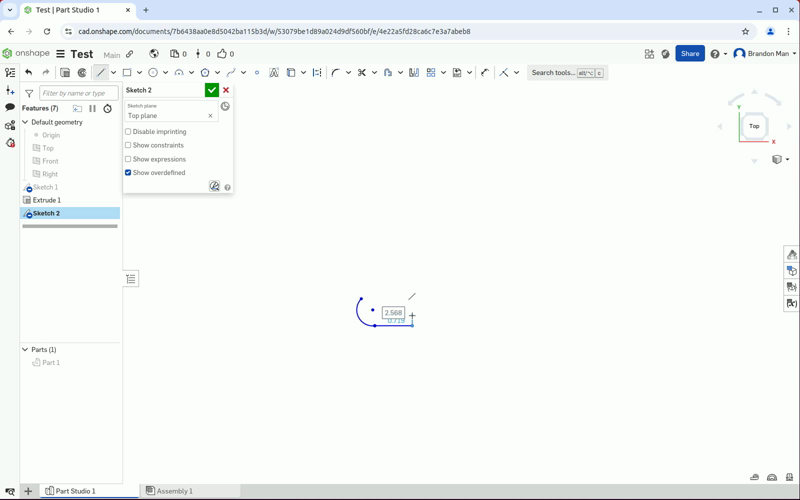
scroll(6)
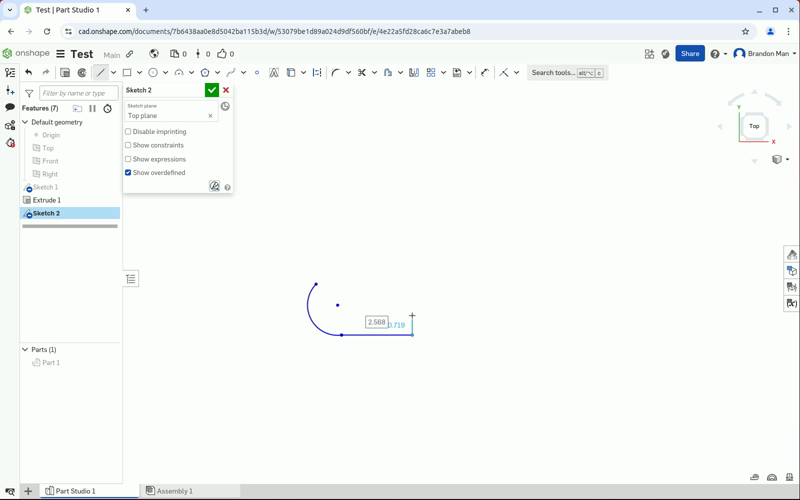
scroll(6)
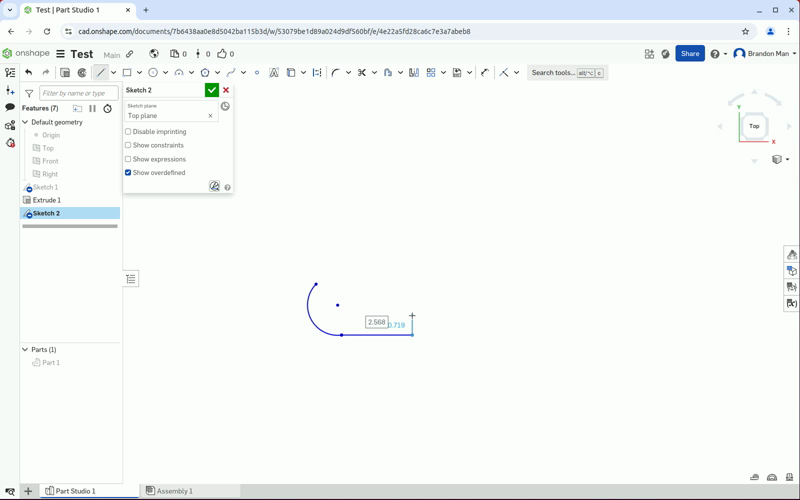
scroll(6)
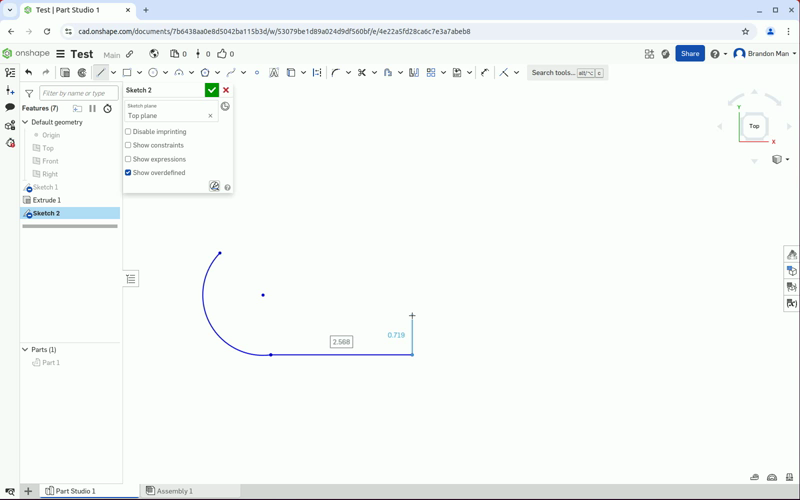
click(412, 315)
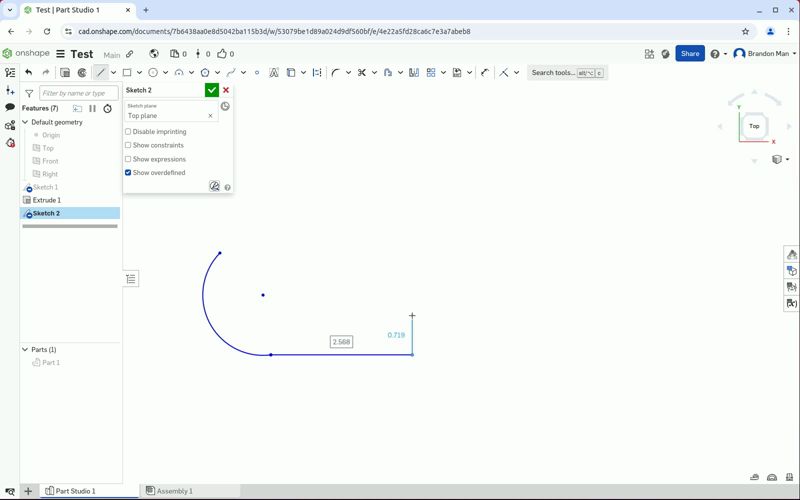
scroll(-6)
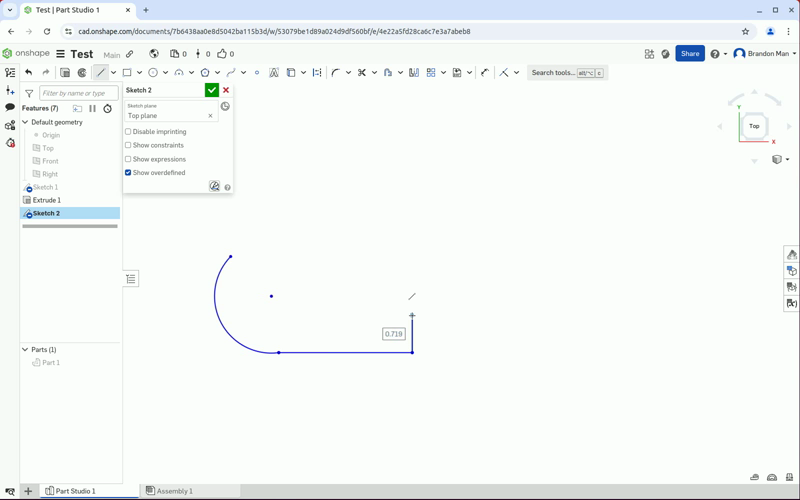
scroll(-6)
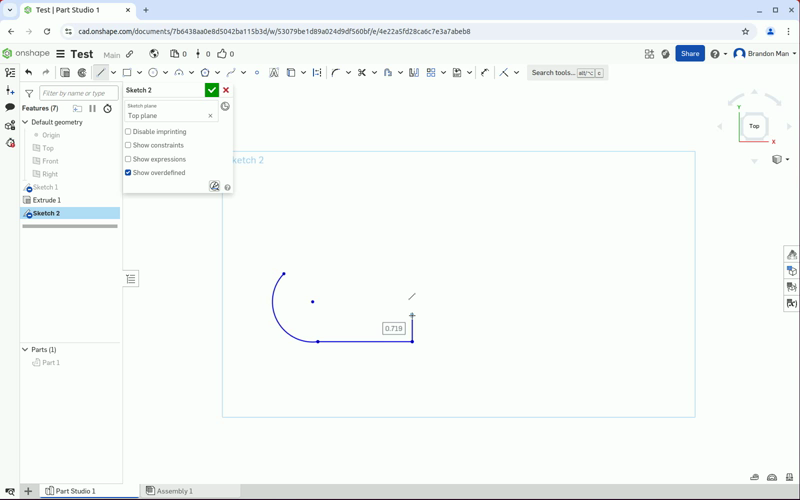
scroll(-6)
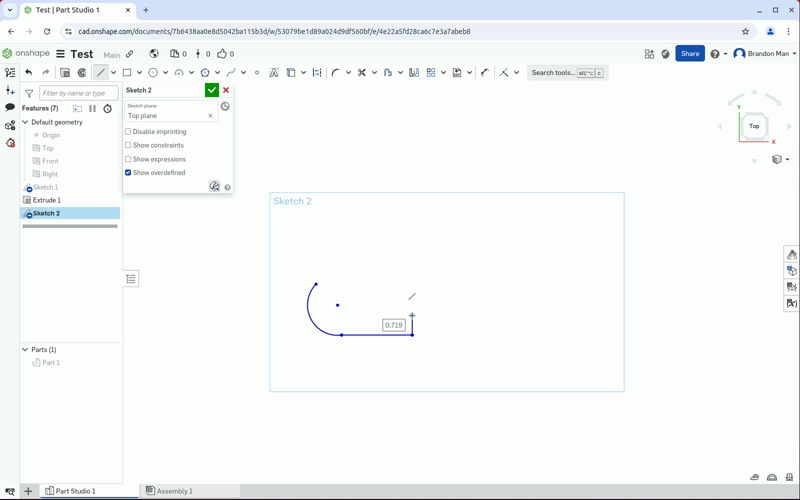
scroll(-6)
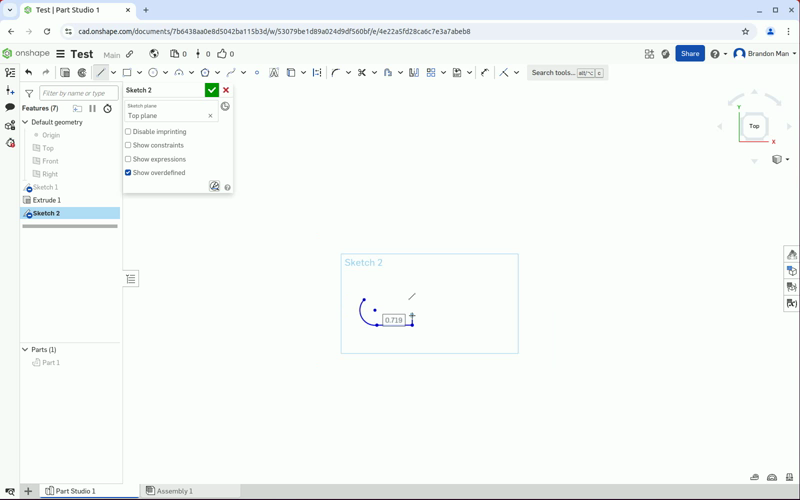
scroll(-6)
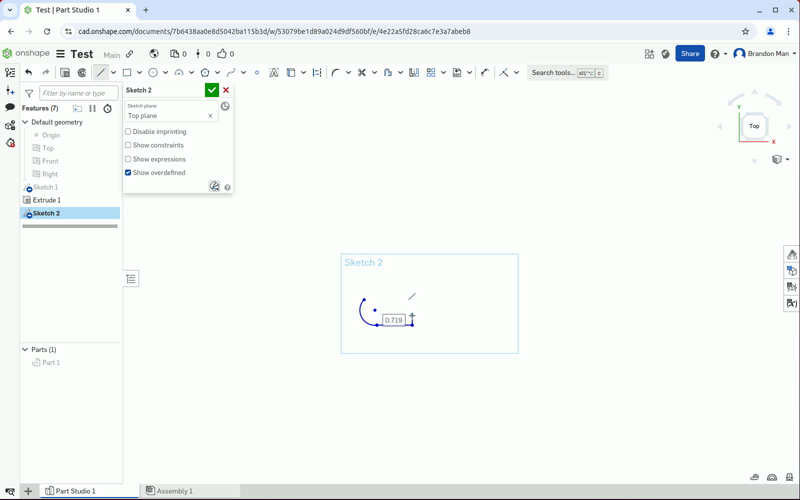
scroll(-6)
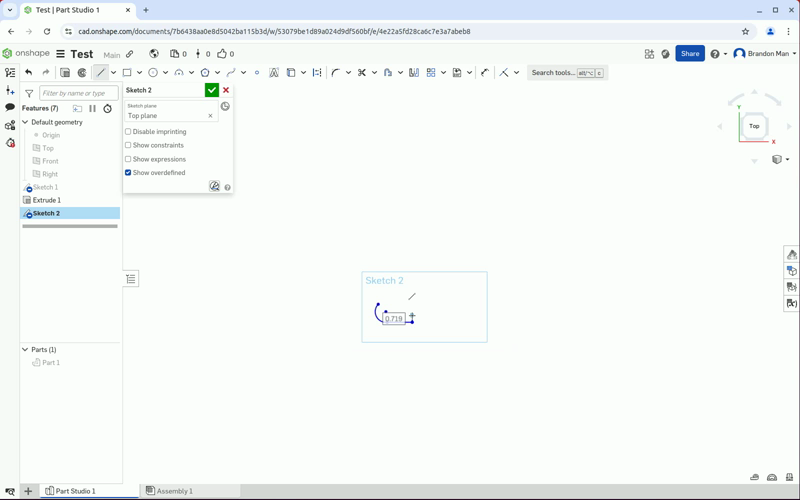
scroll(-6)
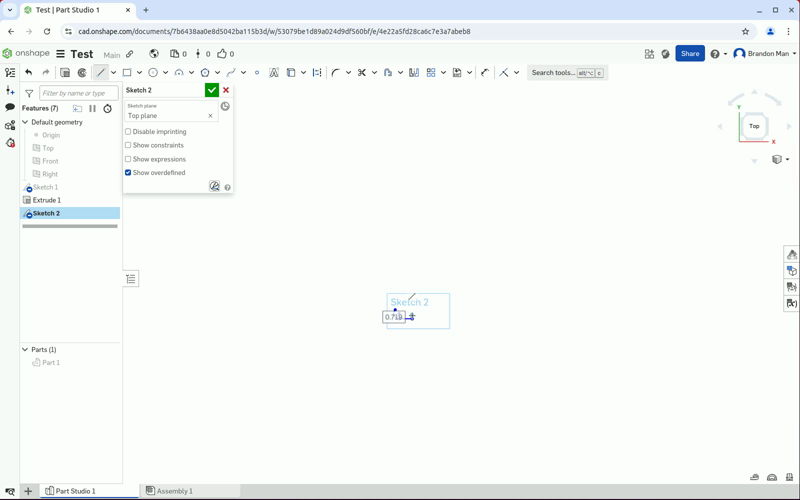
key_up(shift)
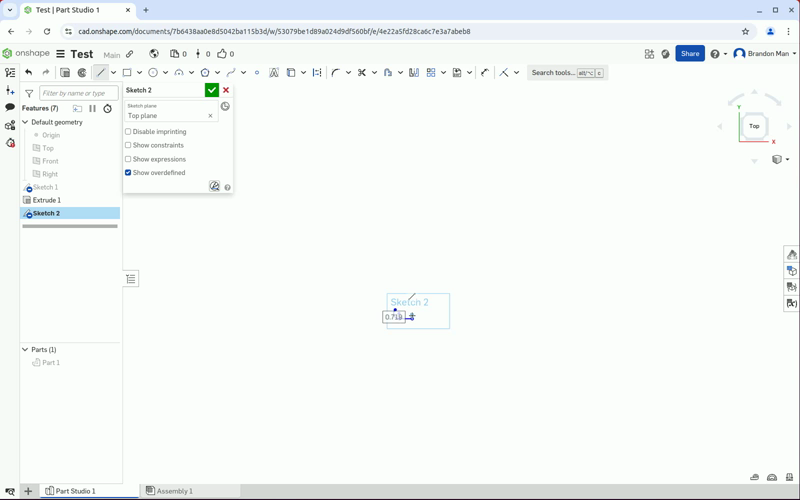
key_down(shift)
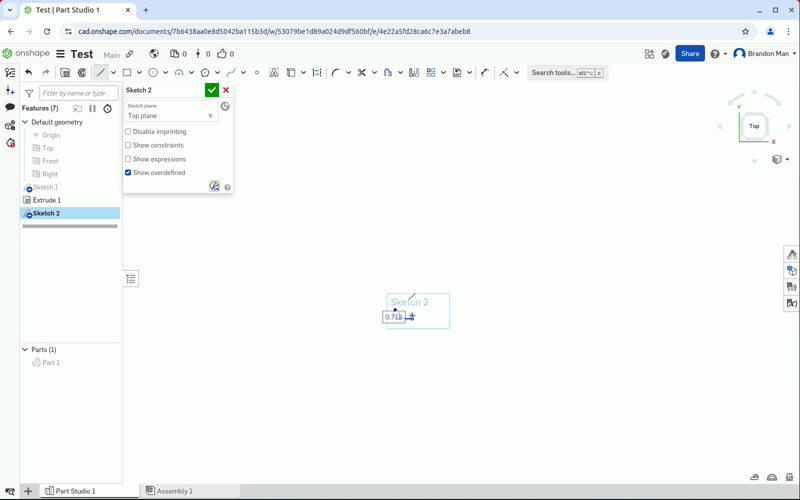
mouse_move(442, 315)
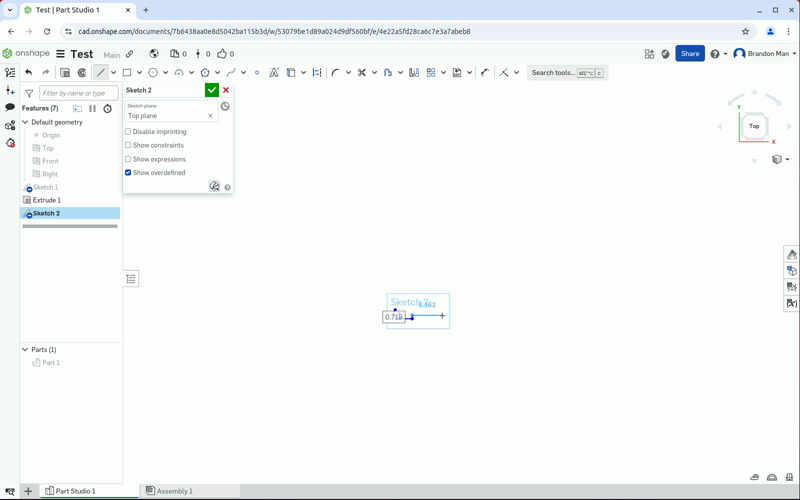
mouse_move(401, 315)
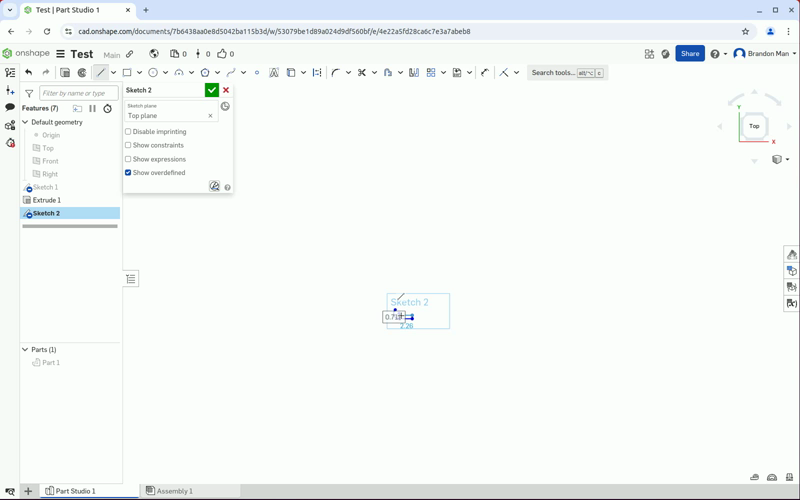
scroll(6)
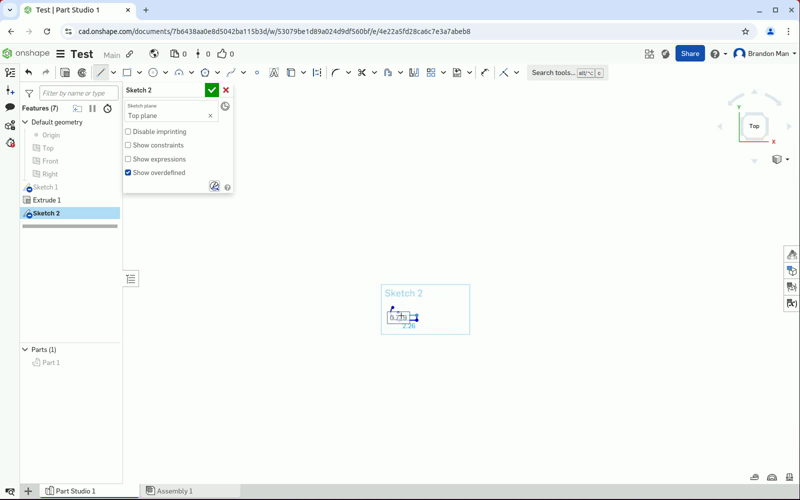
scroll(6)
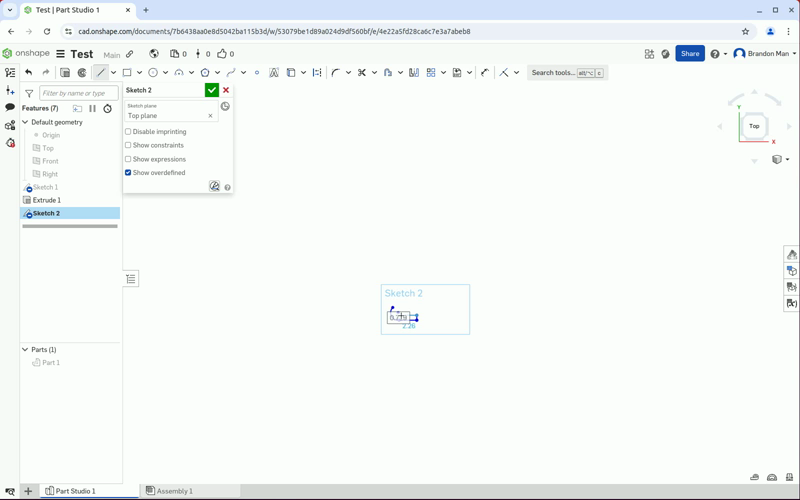
scroll(6)
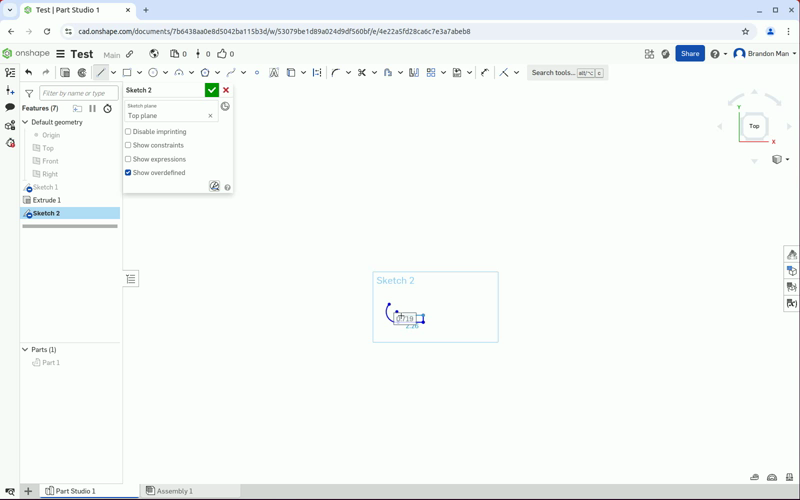
scroll(6)
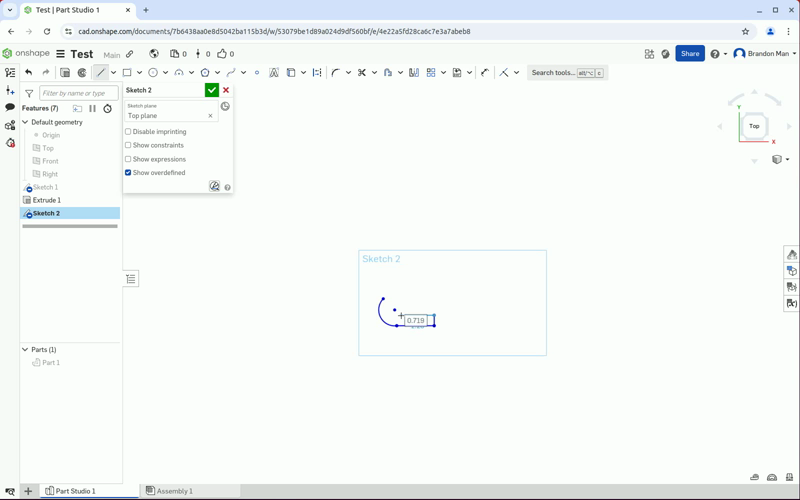
scroll(6)
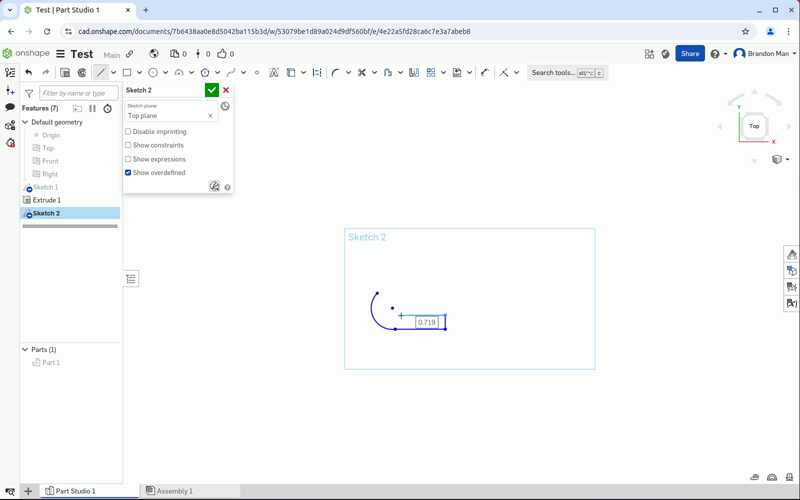
scroll(6)
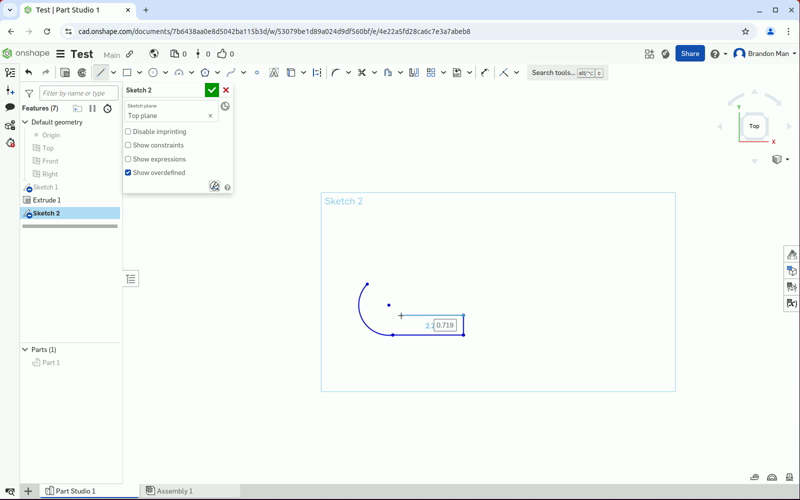
scroll(6)
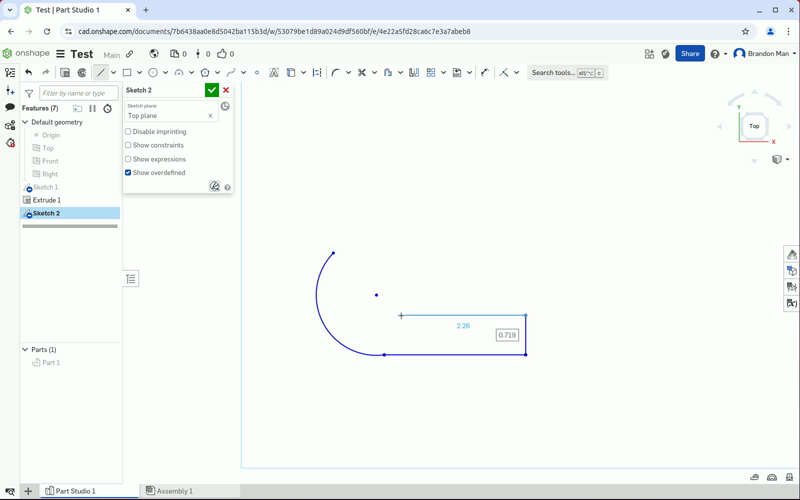
click(401, 315)
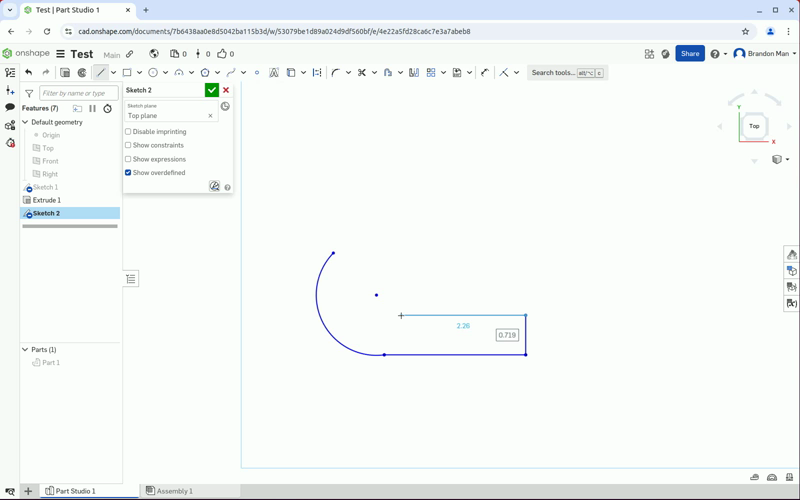
scroll(-6)
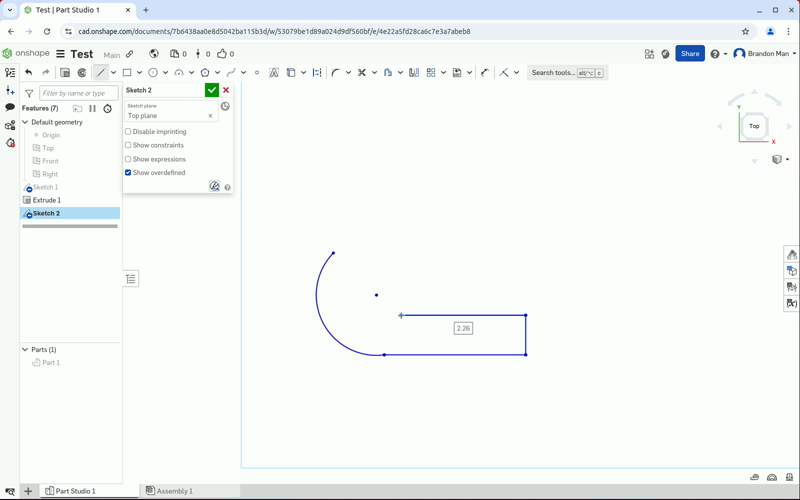
scroll(-6)
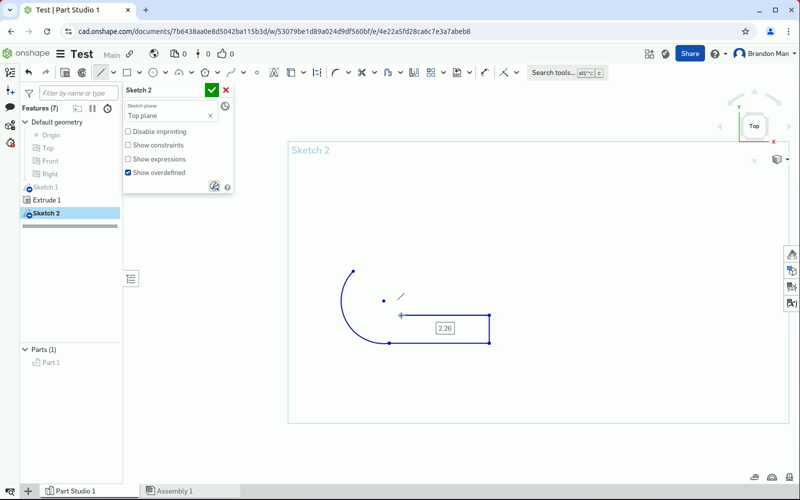
scroll(-6)
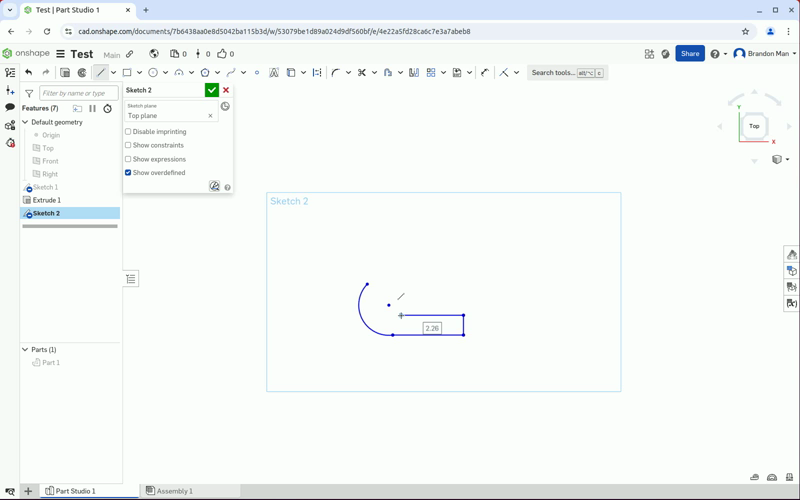
scroll(-6)
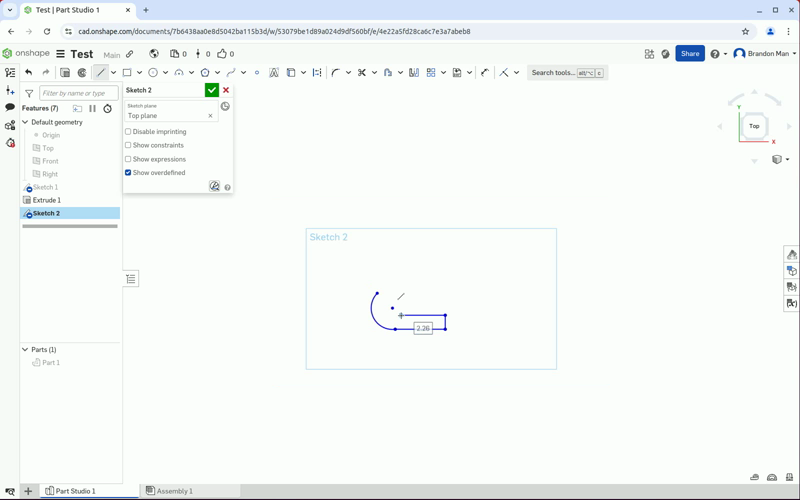
scroll(-6)
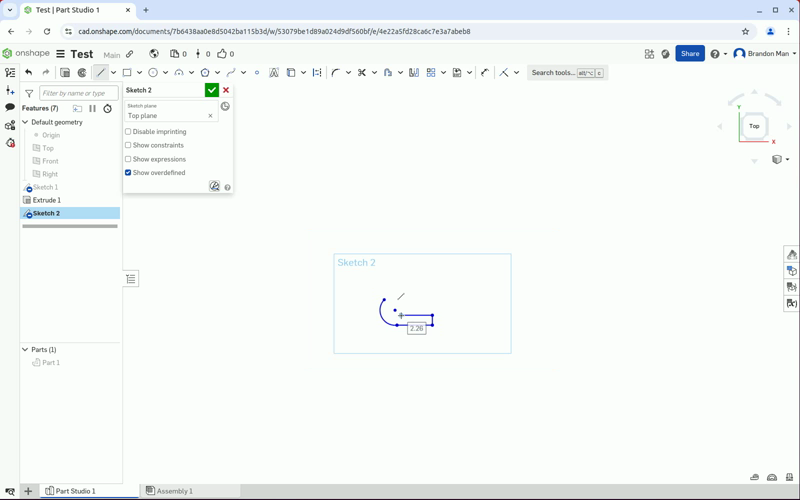
scroll(-6)
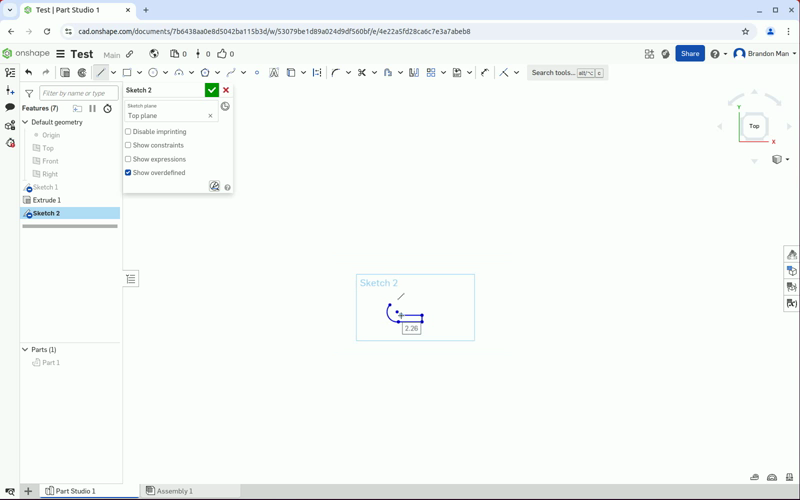
scroll(-6)
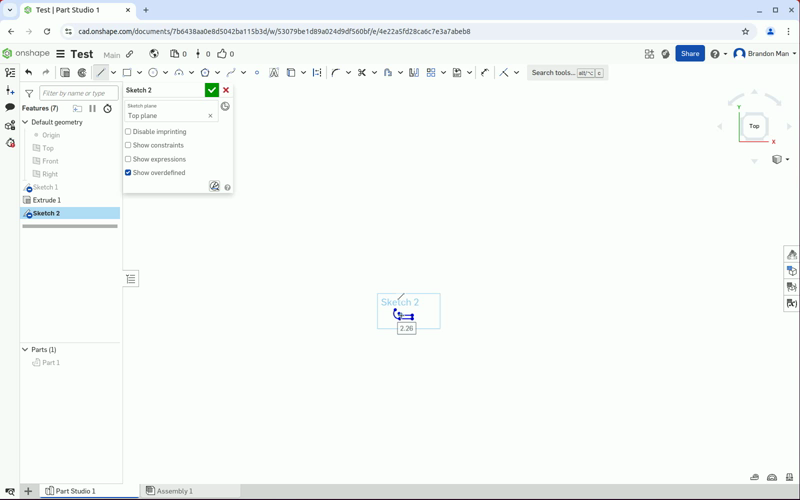
key_up(shift)
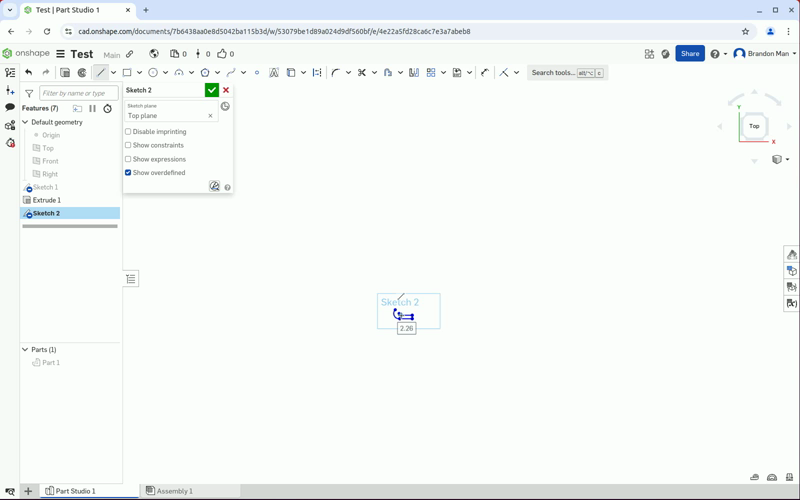
key(esc)
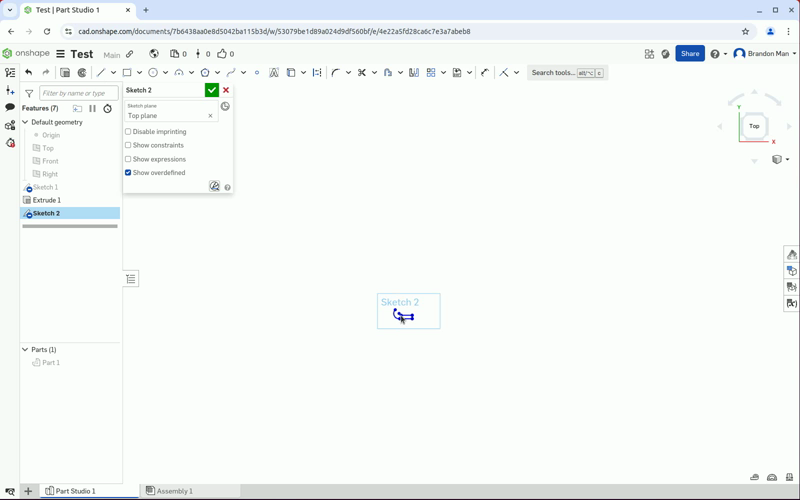
key(a)
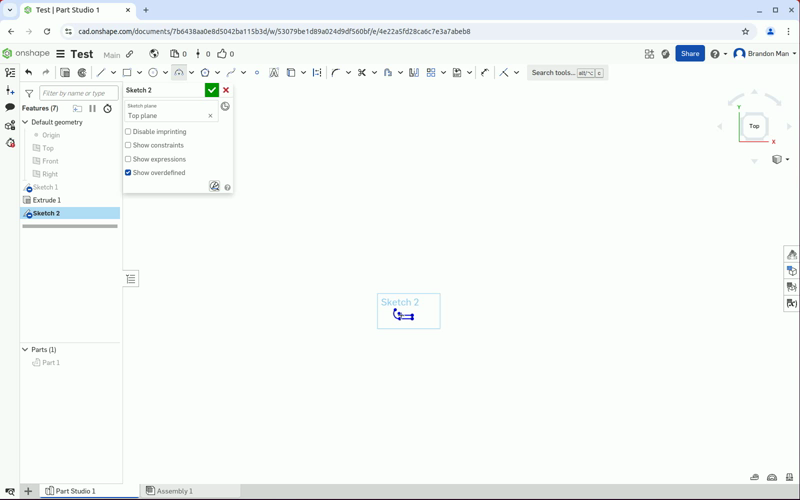
mouse_move(401, 315)
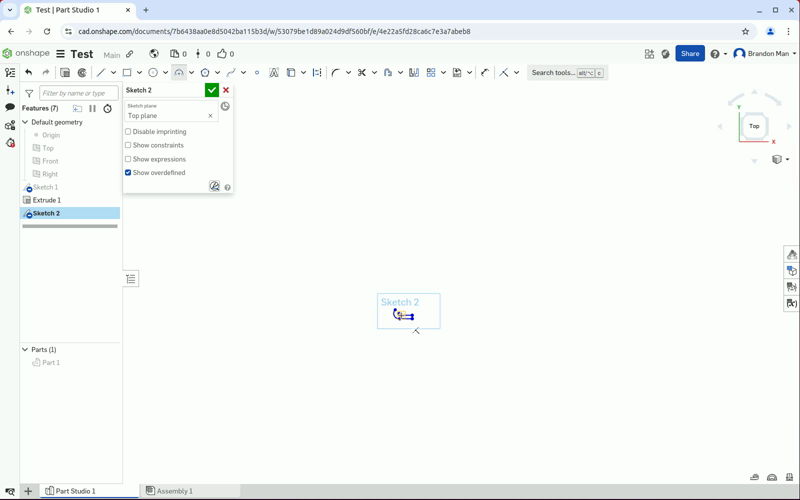
scroll(6)
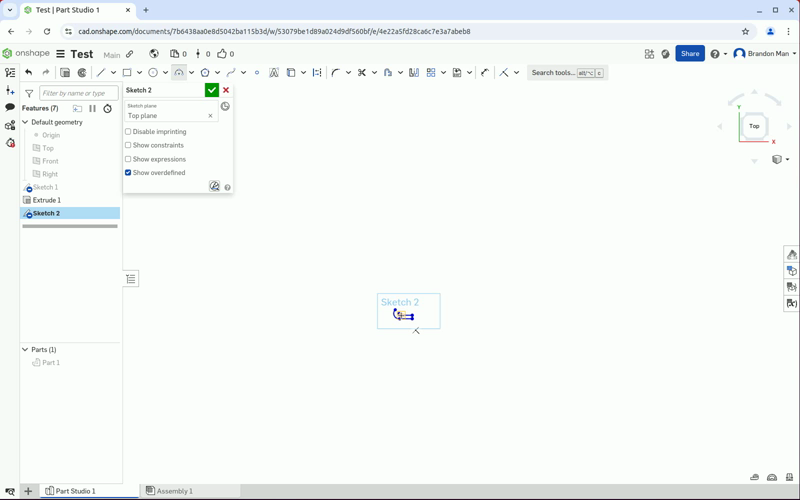
scroll(6)
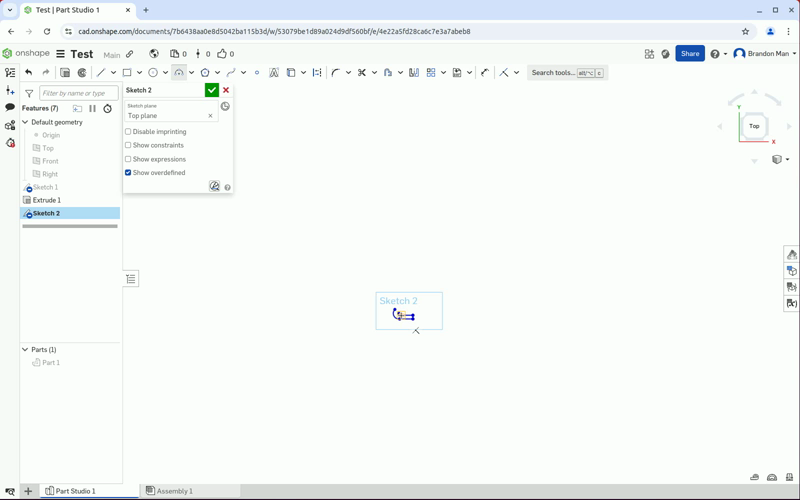
scroll(6)
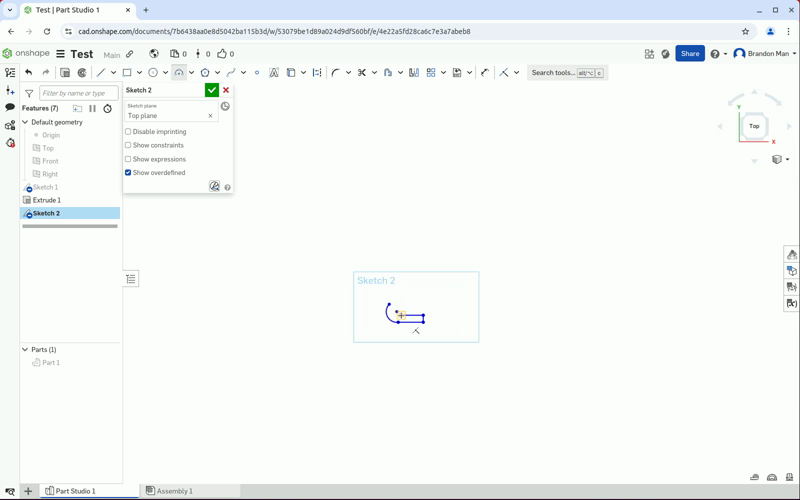
scroll(6)
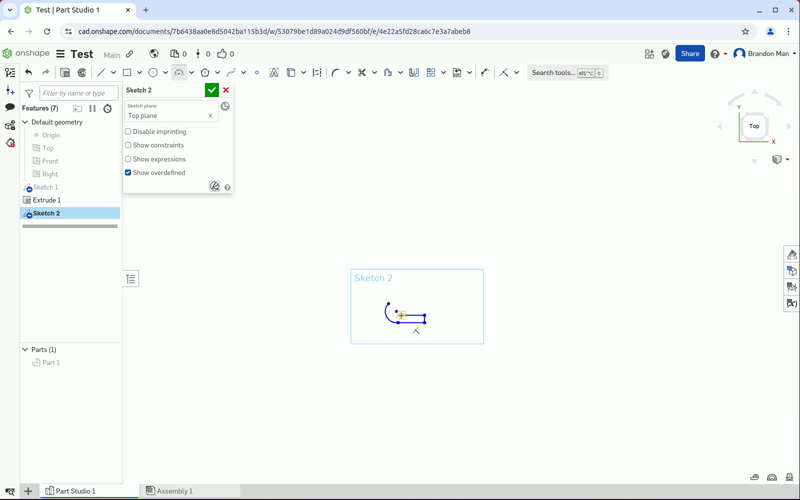
scroll(6)
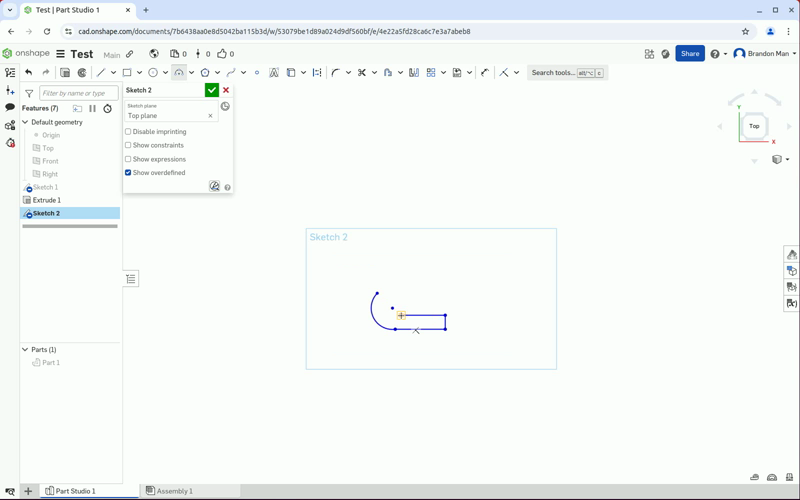
scroll(6)
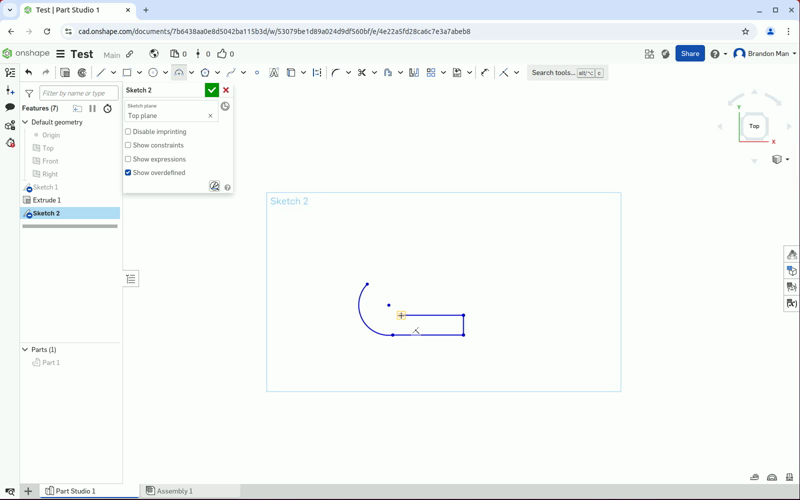
scroll(6)
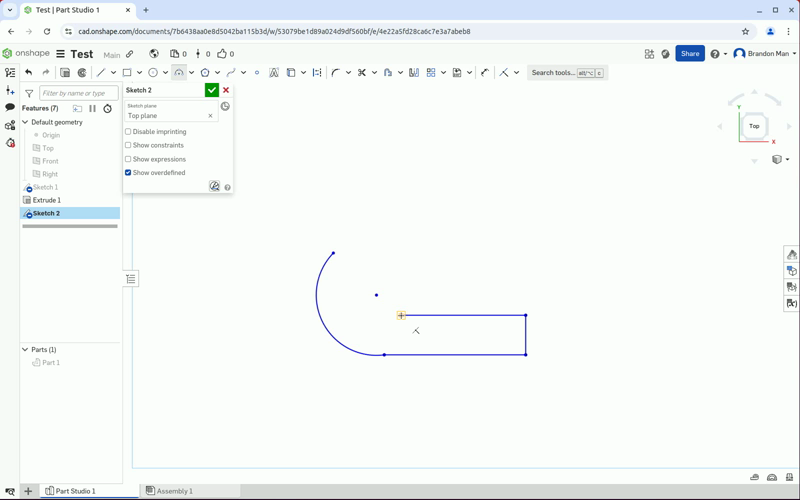
click(401, 315)
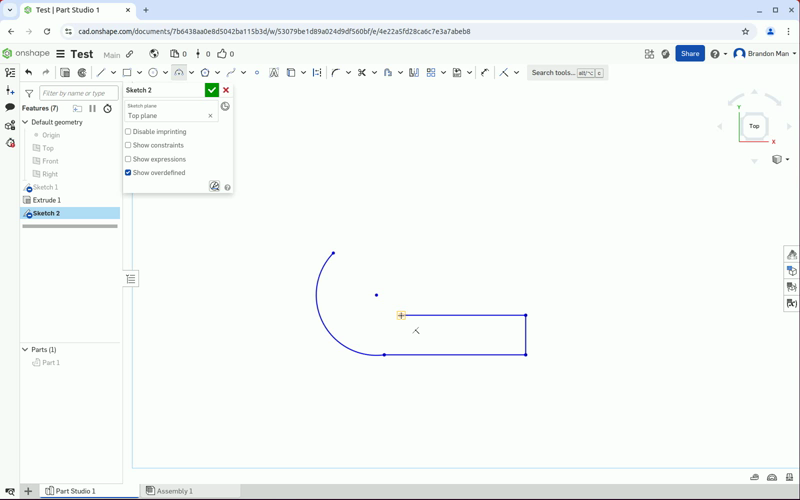
scroll(-6)
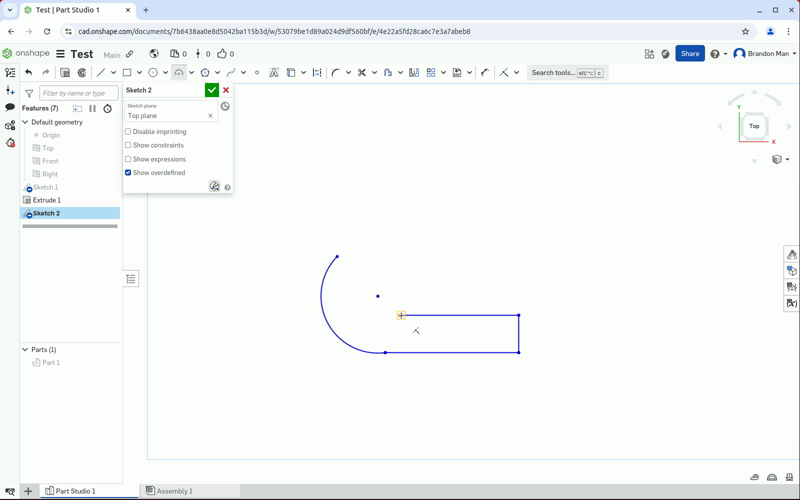
scroll(-6)
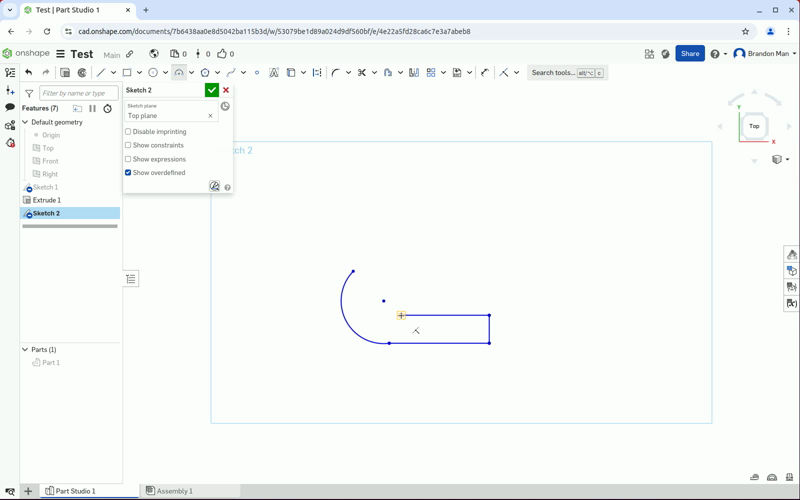
scroll(-6)
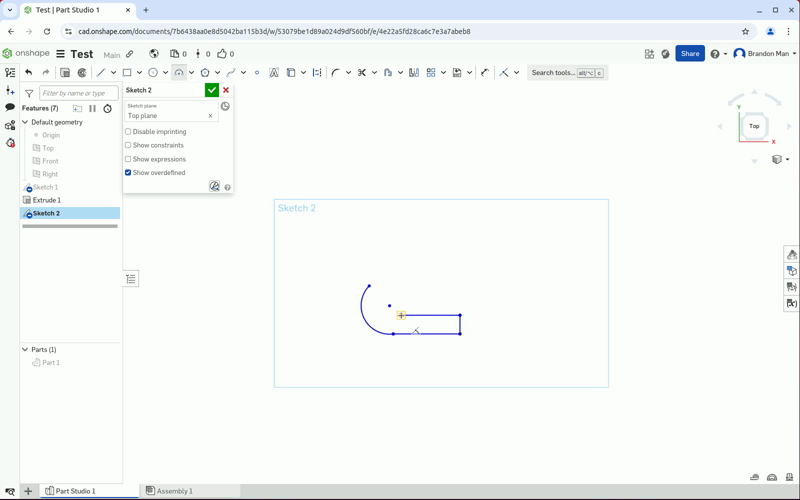
scroll(-6)
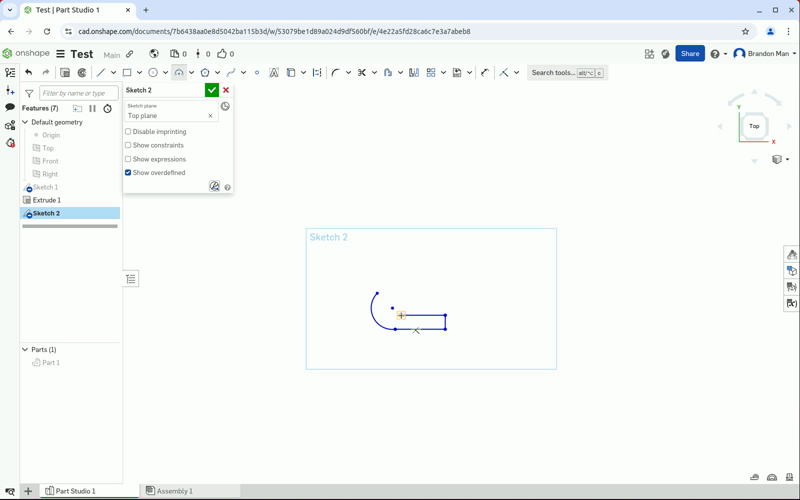
scroll(-6)
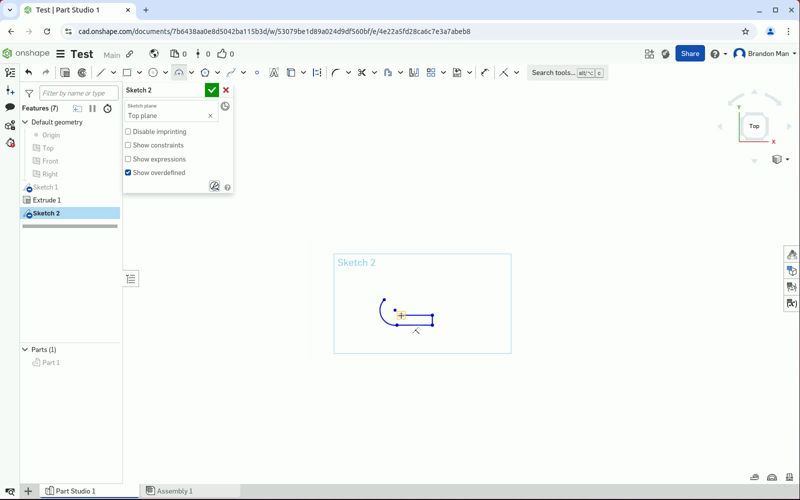
scroll(-6)
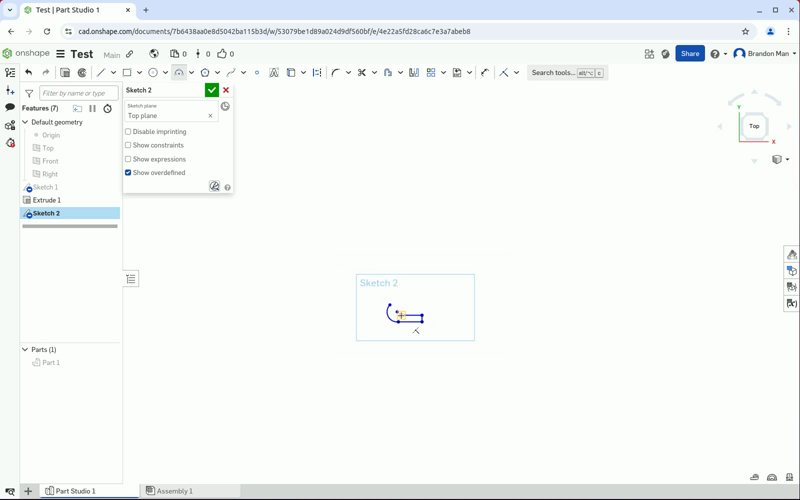
scroll(-6)
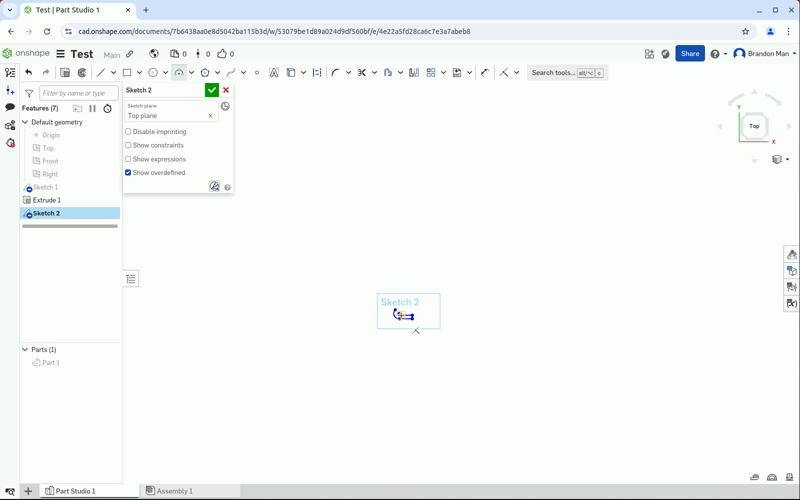
key_down(shift)
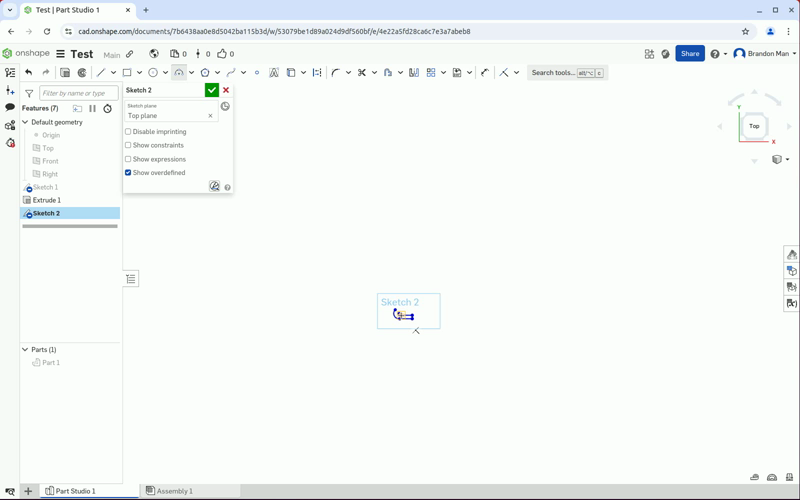
mouse_move(398, 309)
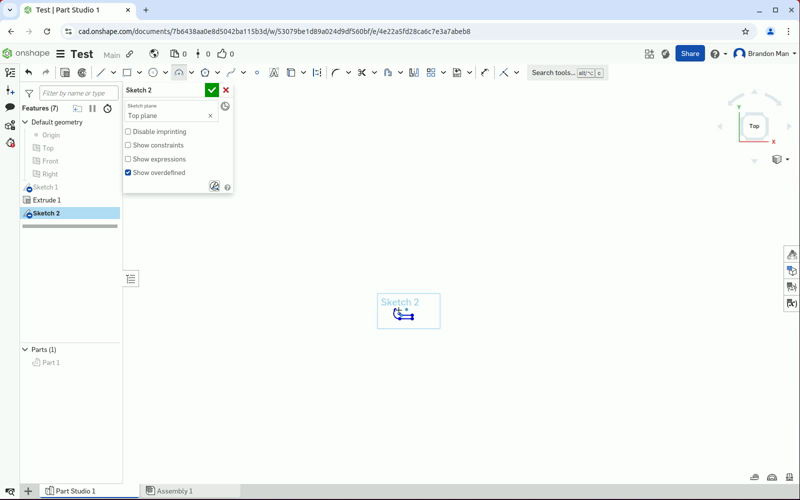
scroll(6)
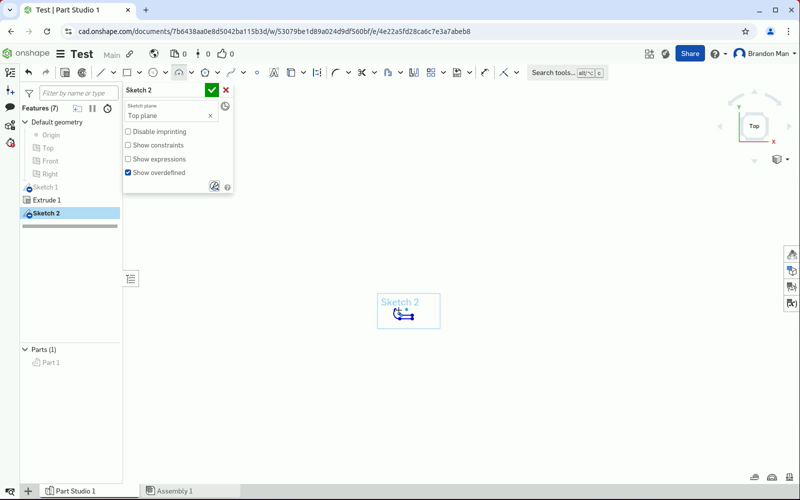
scroll(6)
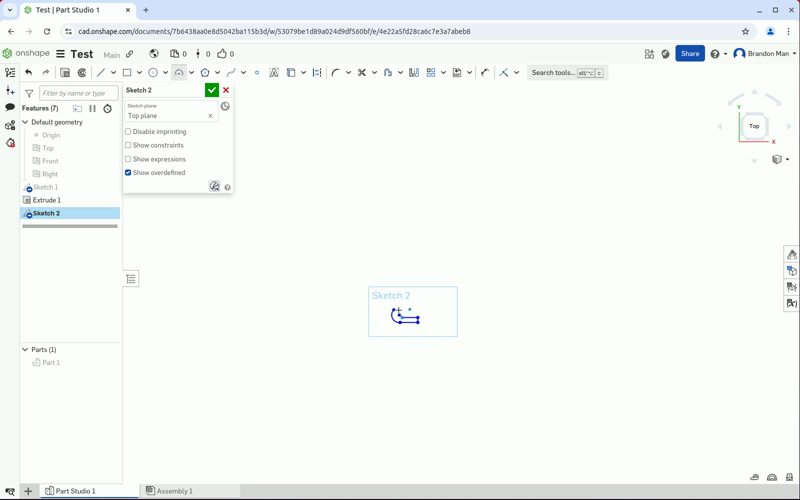
scroll(6)
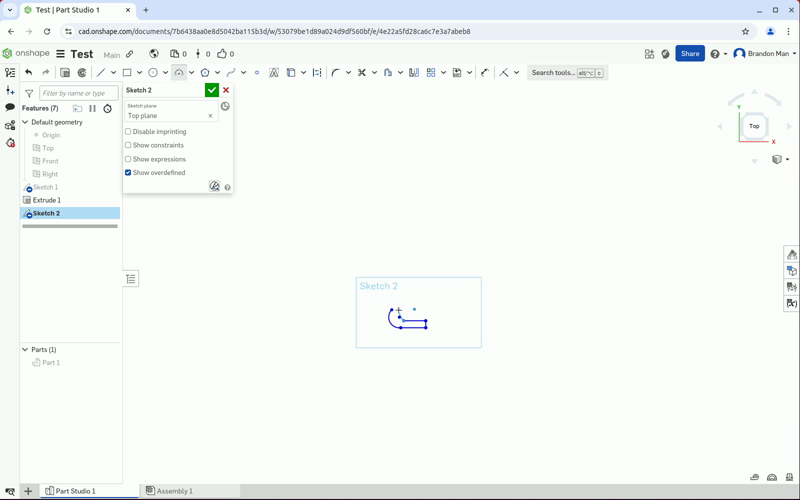
scroll(6)
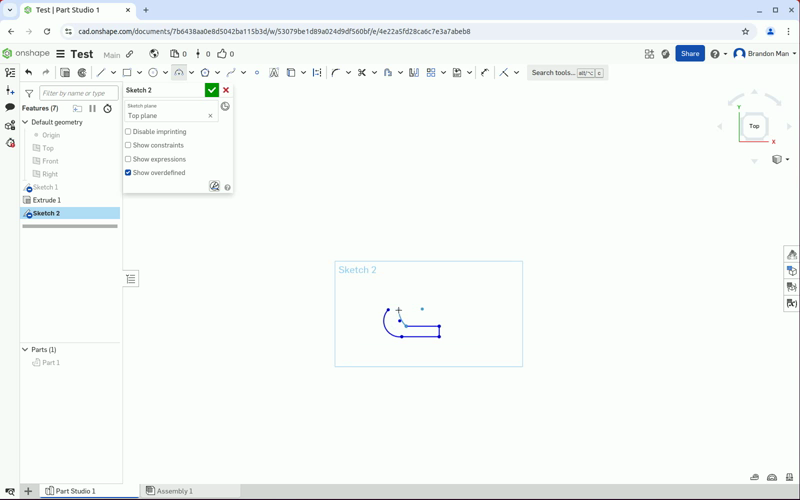
scroll(6)
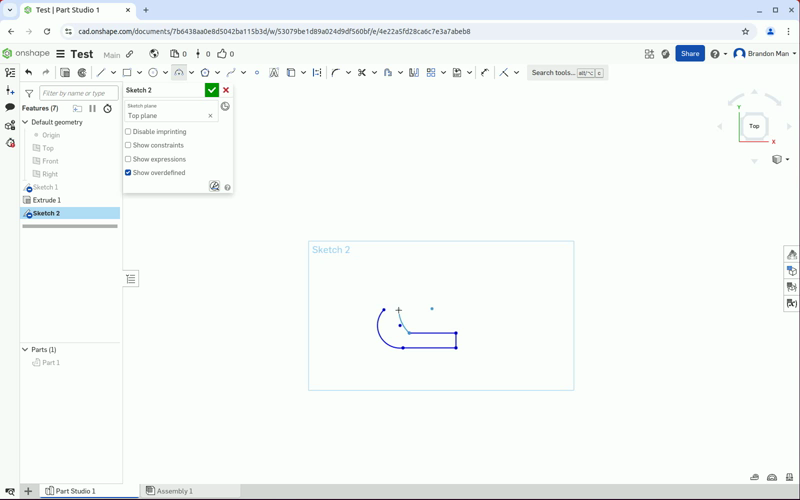
scroll(6)
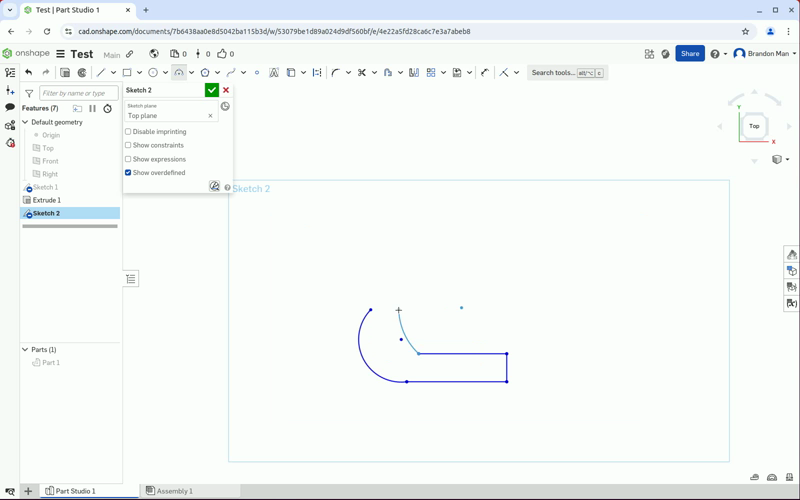
scroll(6)
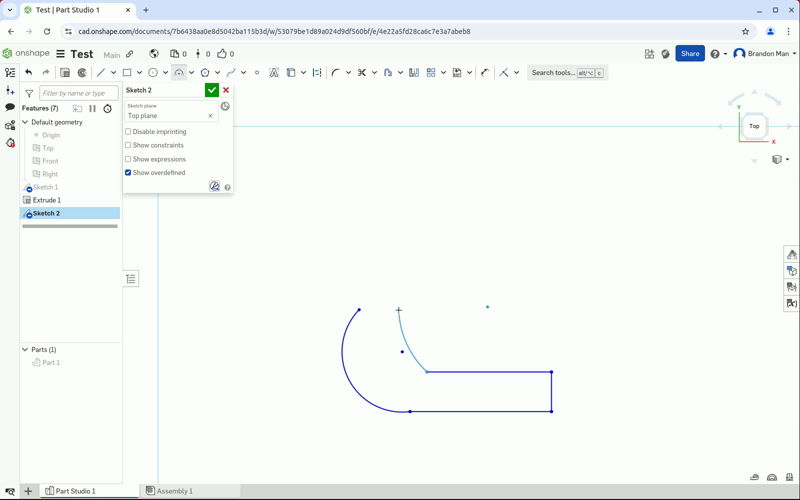
click(398, 309)
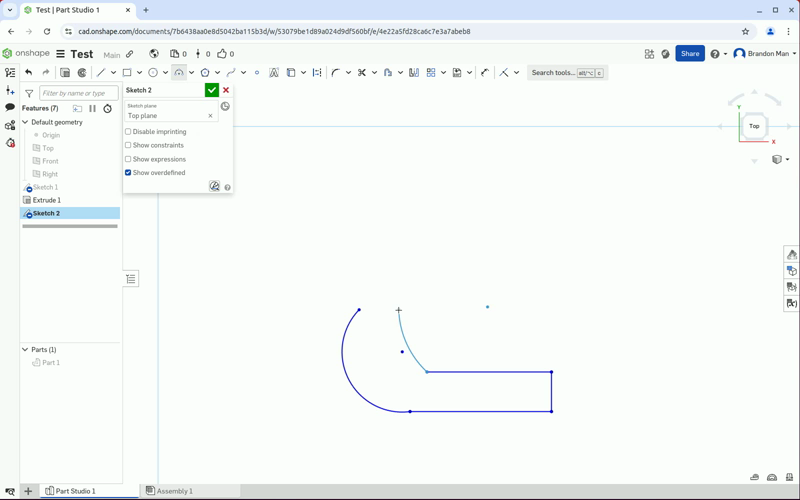
scroll(-6)
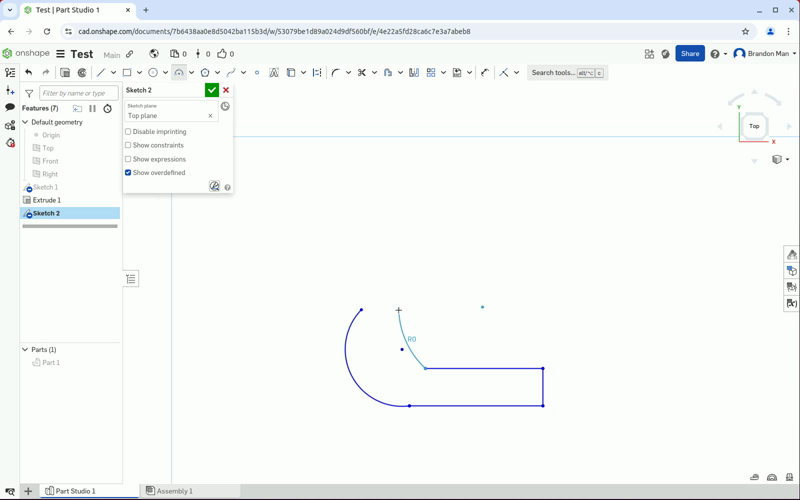
scroll(-6)
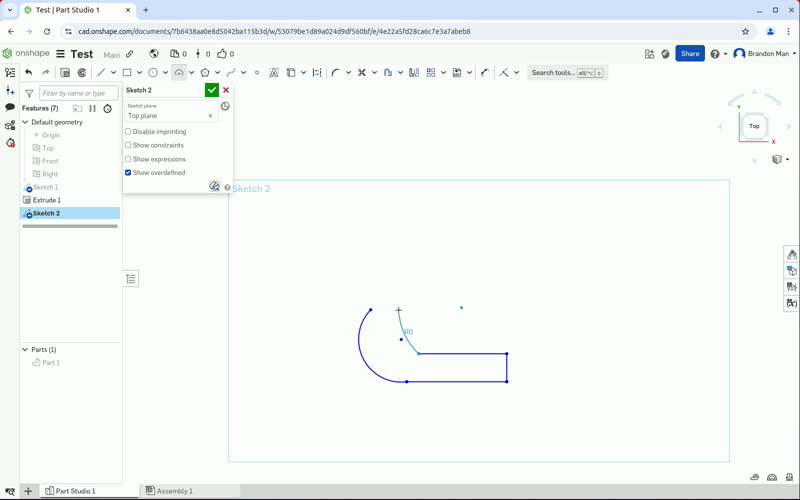
scroll(-6)
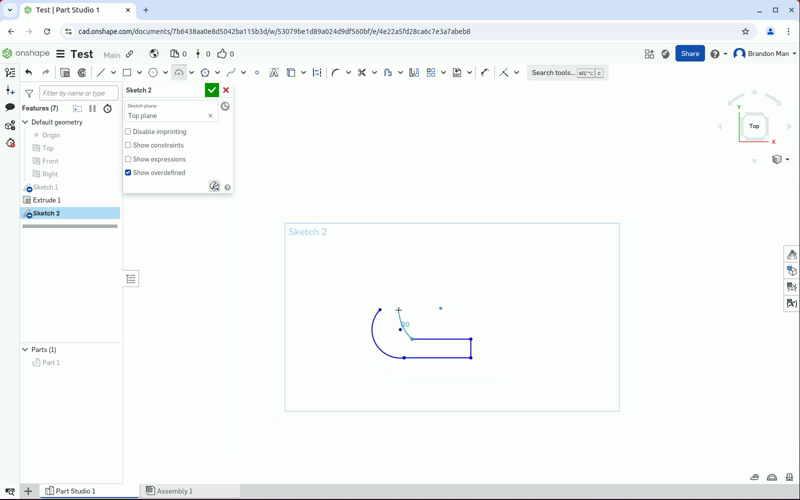
scroll(-6)
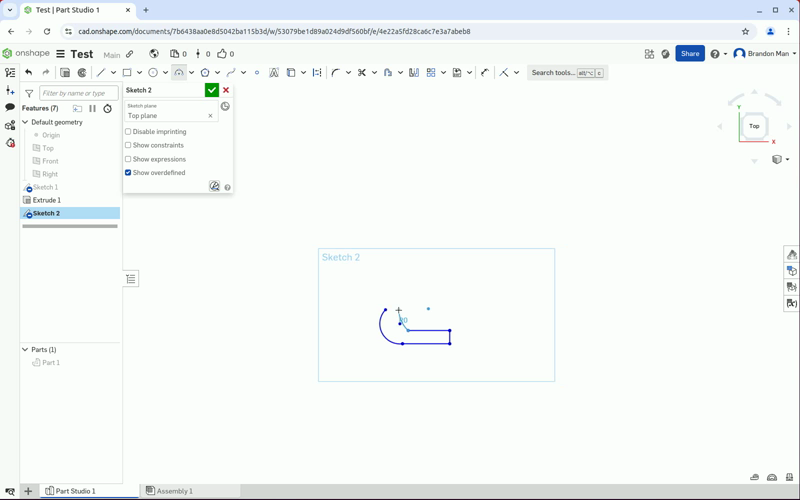
scroll(-6)
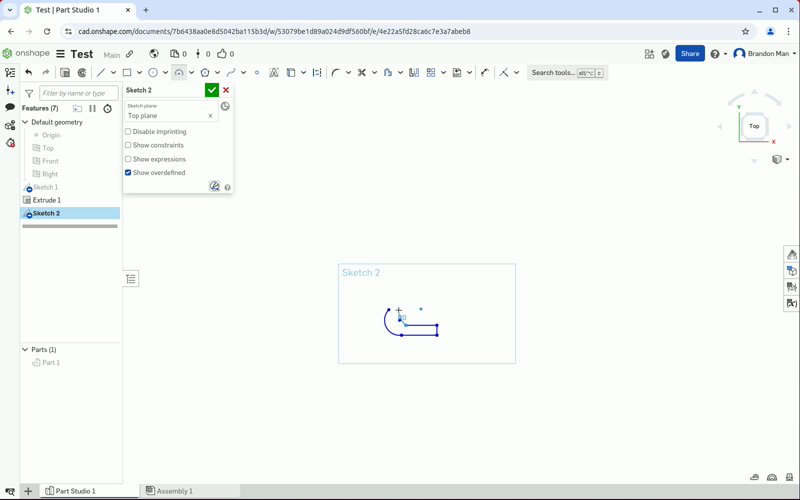
scroll(-6)
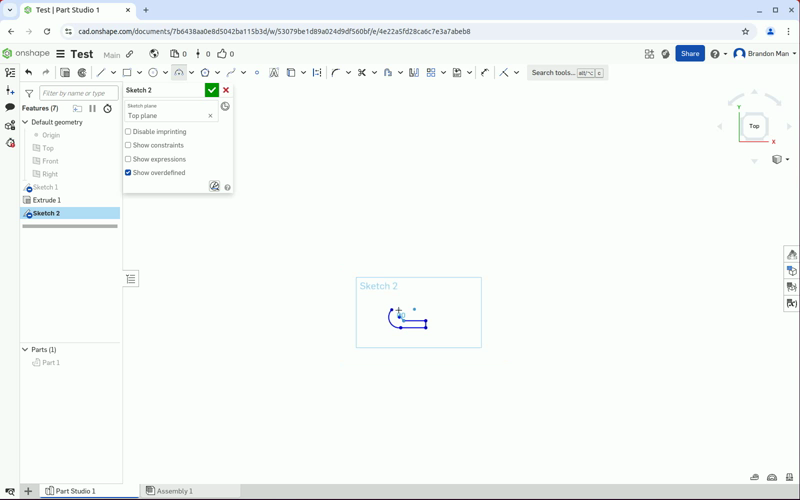
scroll(-6)
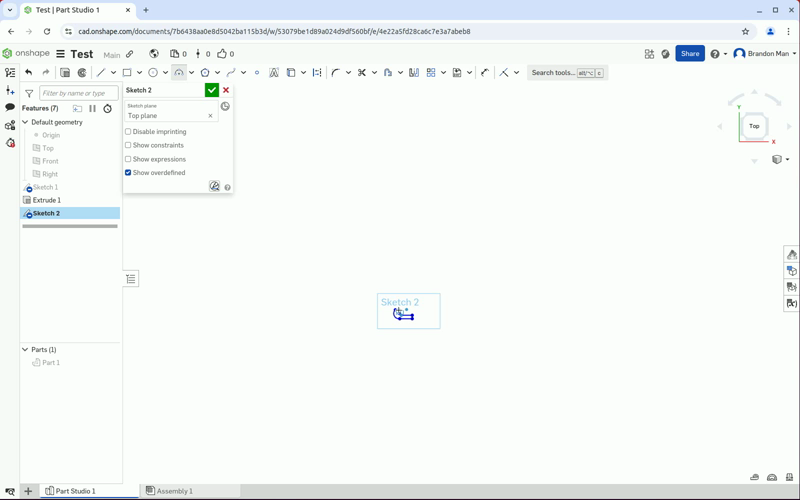
mouse_move(398, 313)
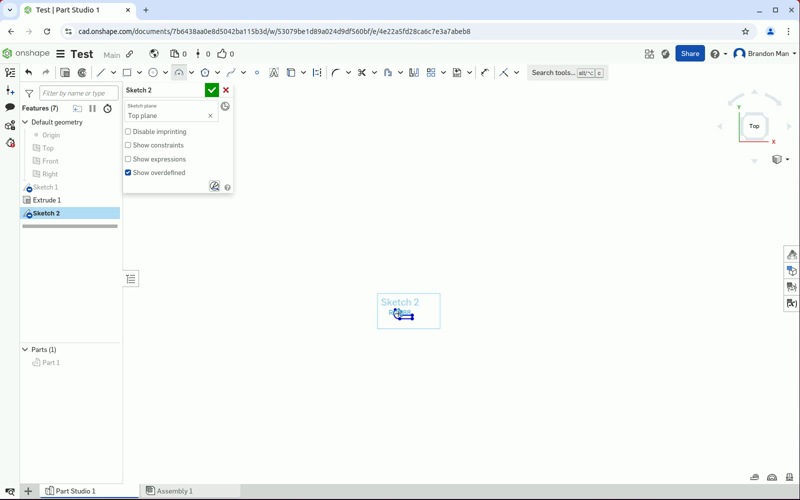
scroll(6)
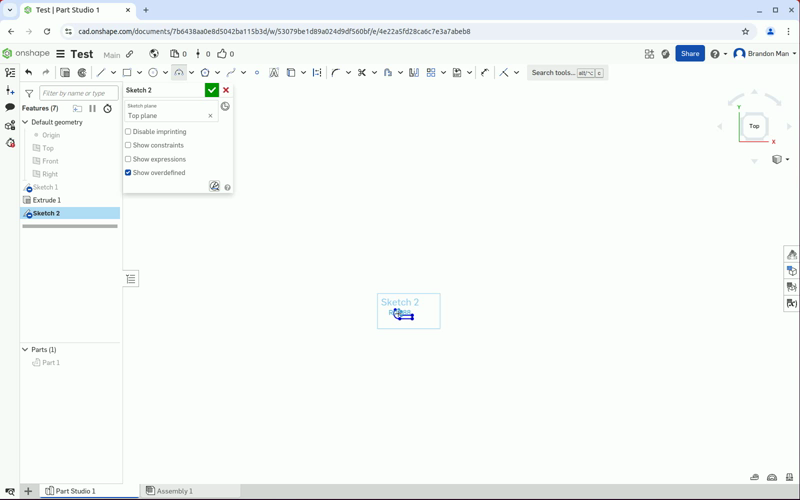
scroll(6)
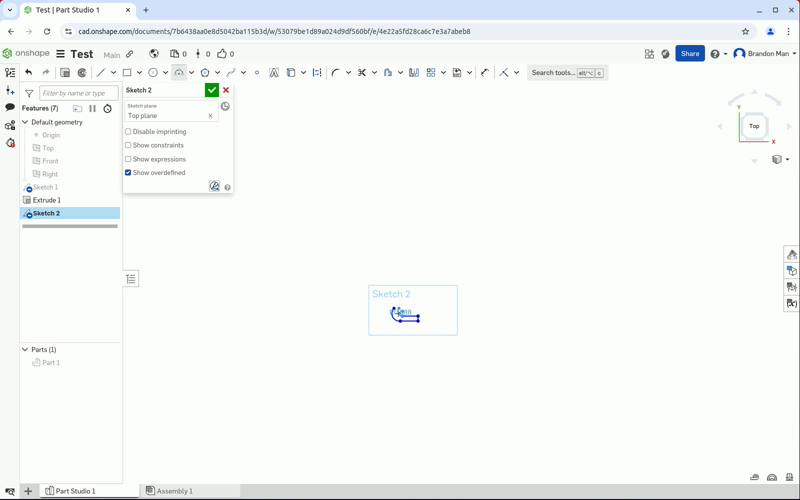
scroll(6)
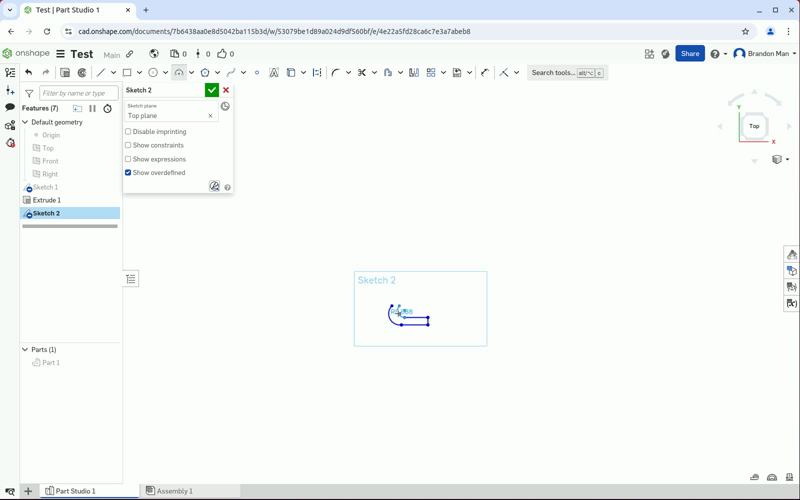
scroll(6)
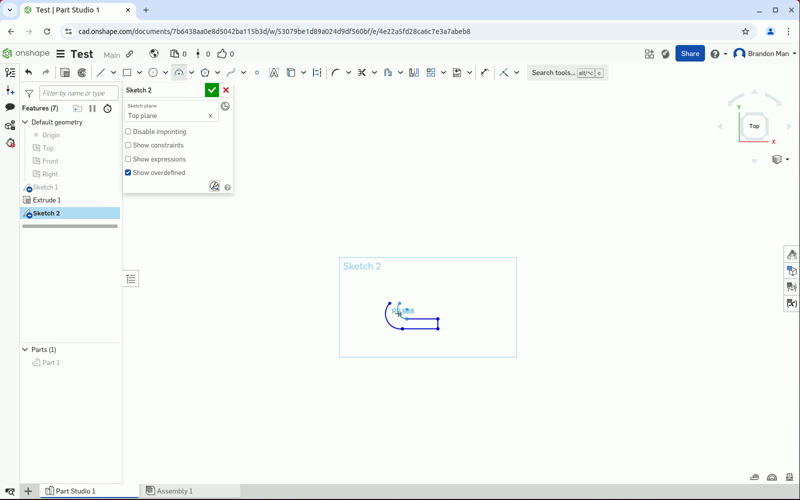
scroll(6)
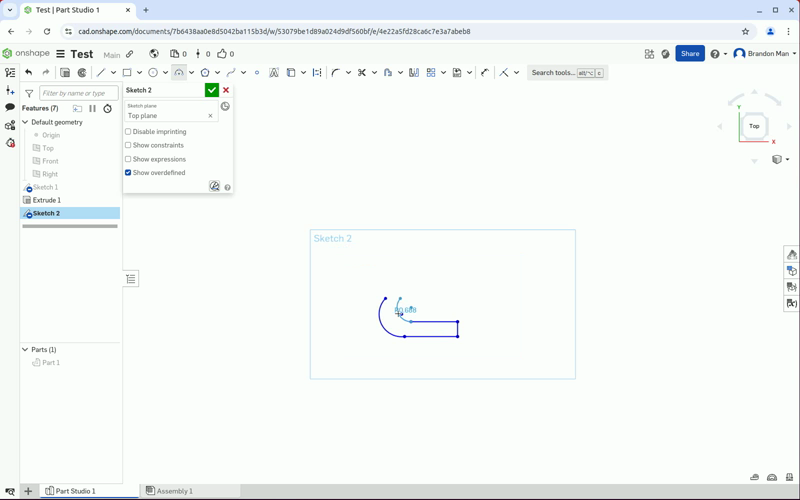
scroll(6)
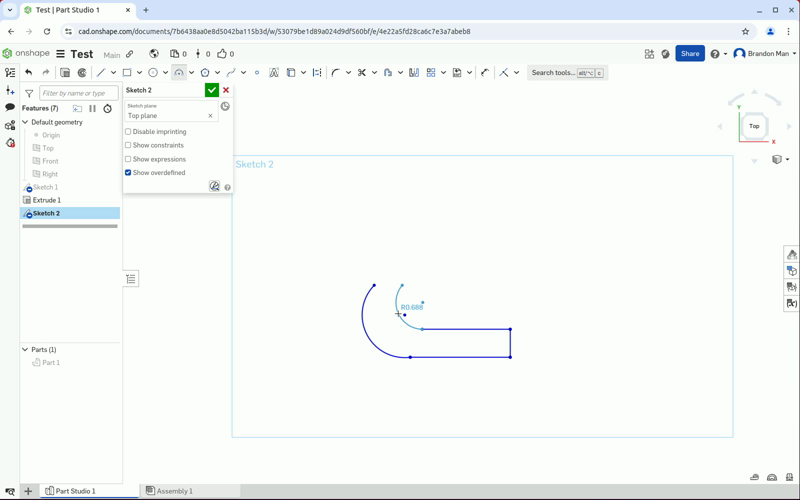
scroll(6)
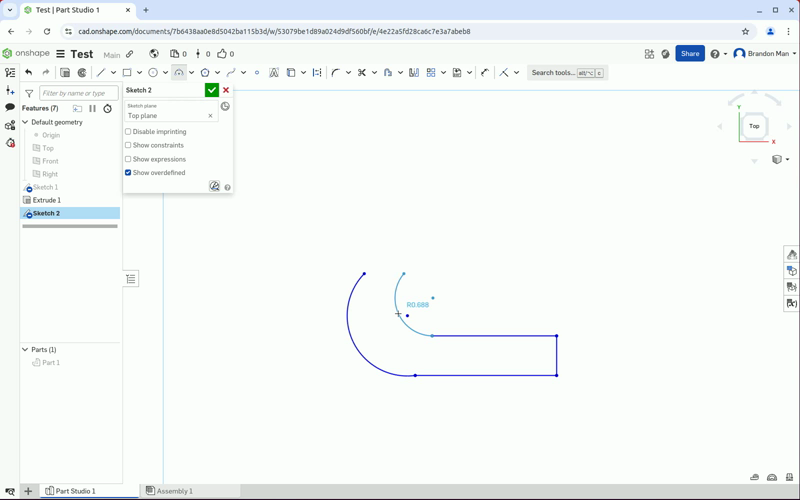
click(398, 313)
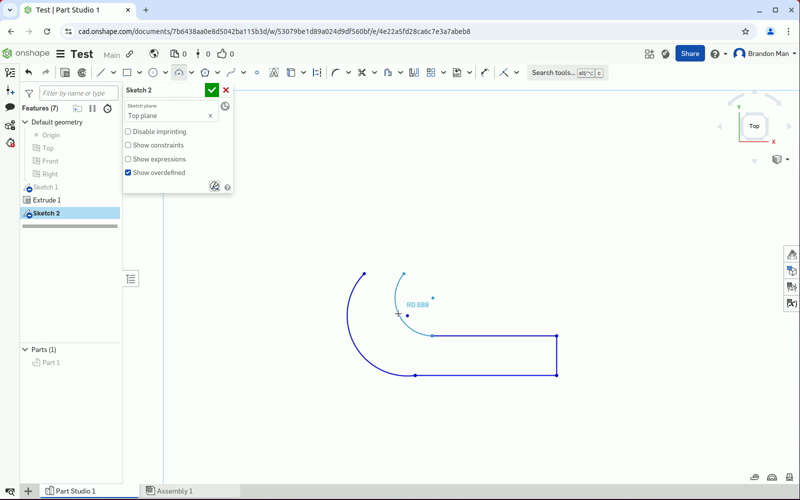
scroll(-6)
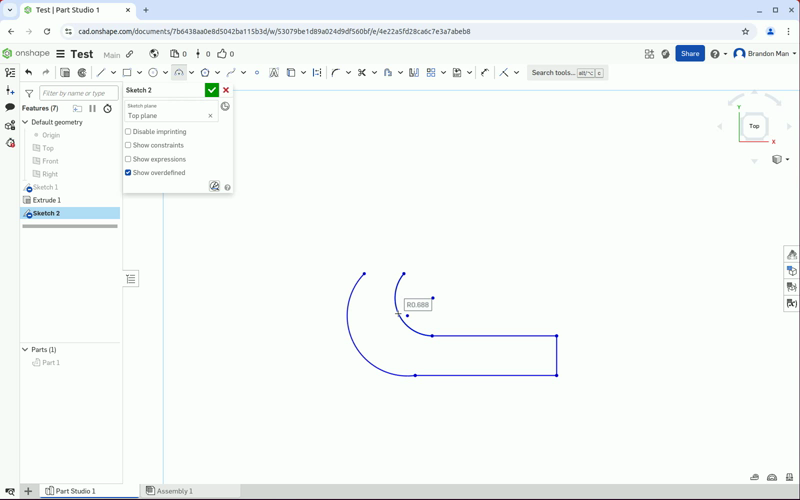
scroll(-6)
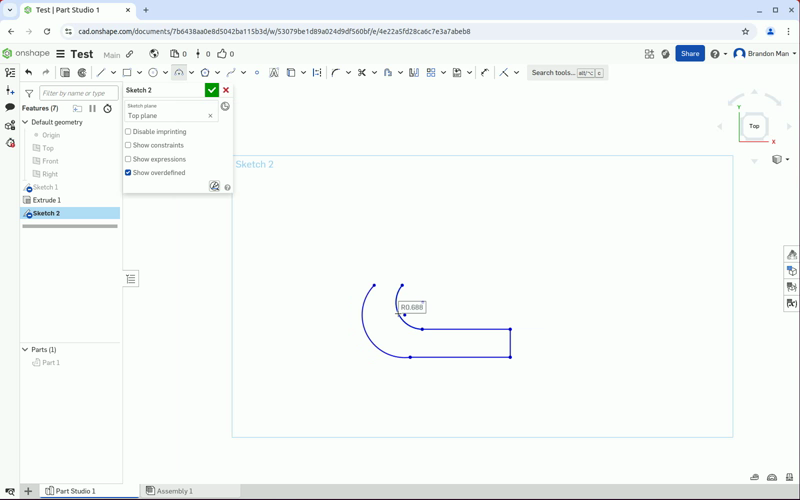
scroll(-6)
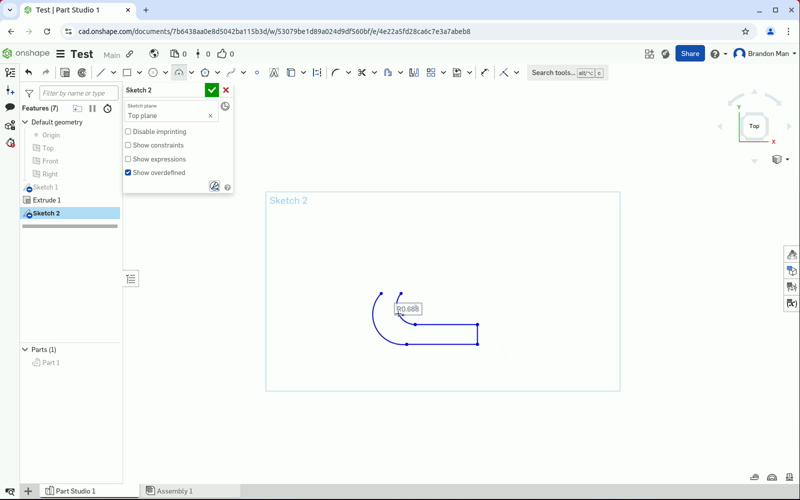
scroll(-6)
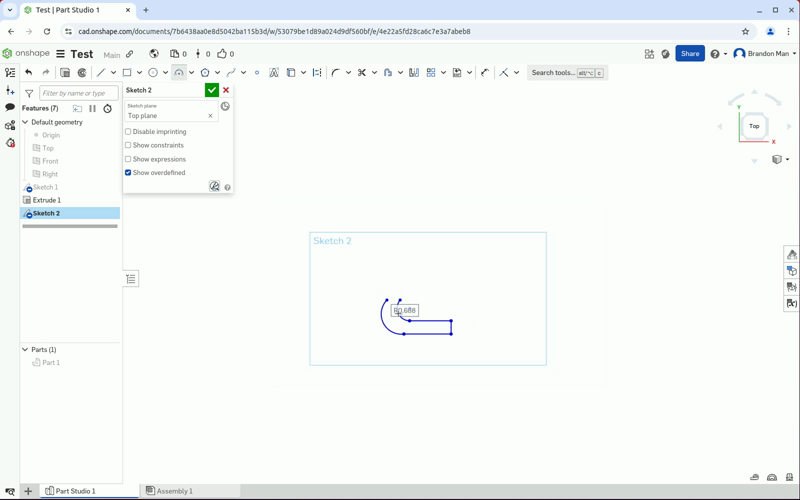
scroll(-6)
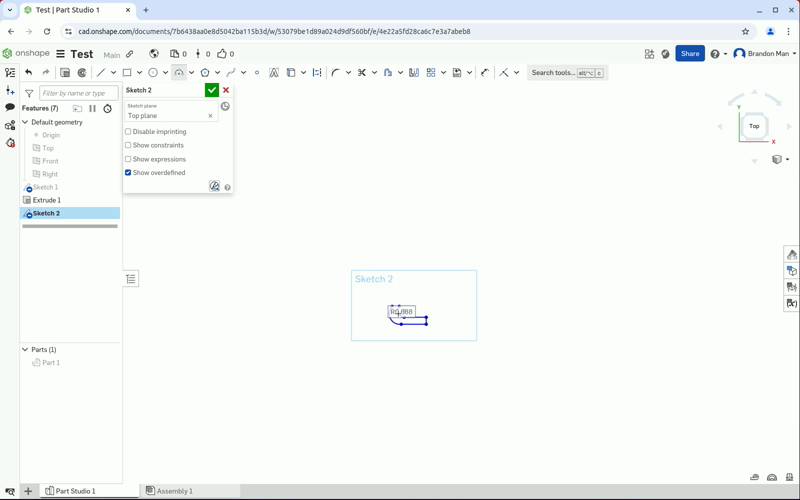
scroll(-6)
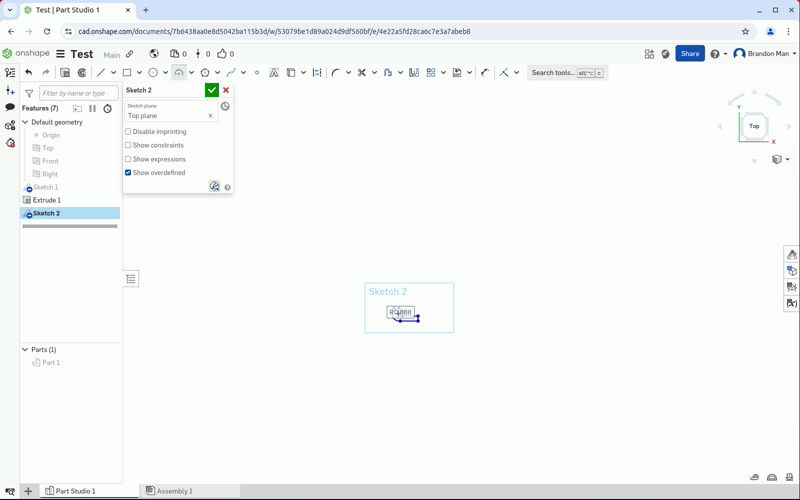
scroll(-6)
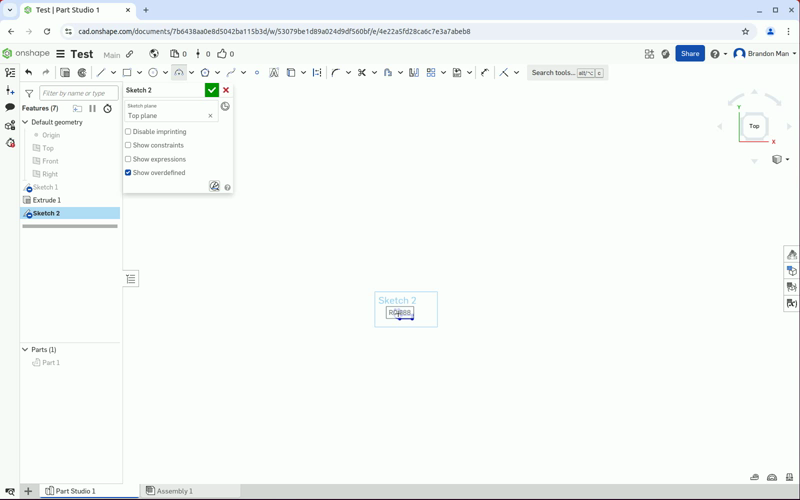
key_up(shift)
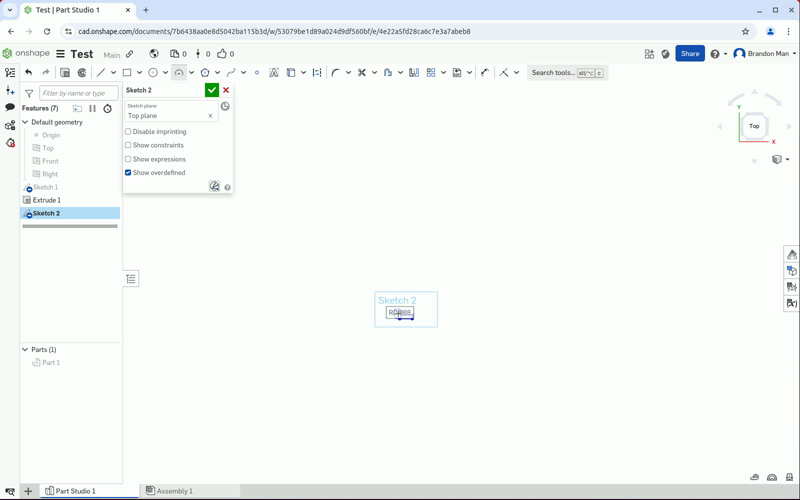
key(esc)
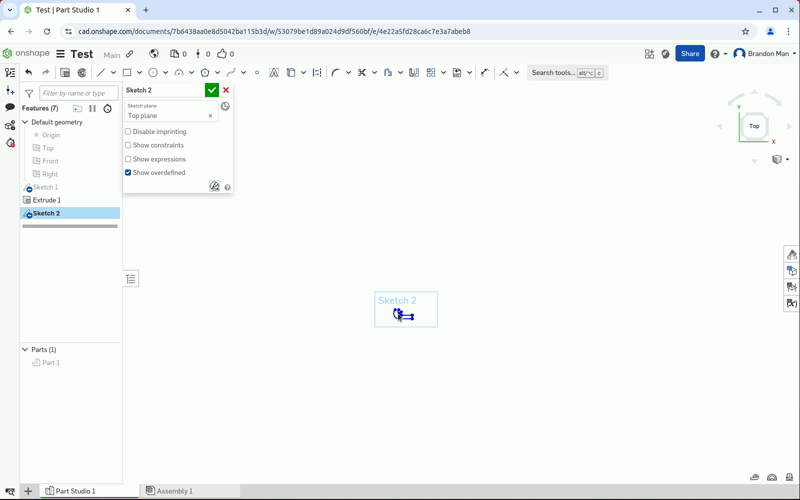
key(l)
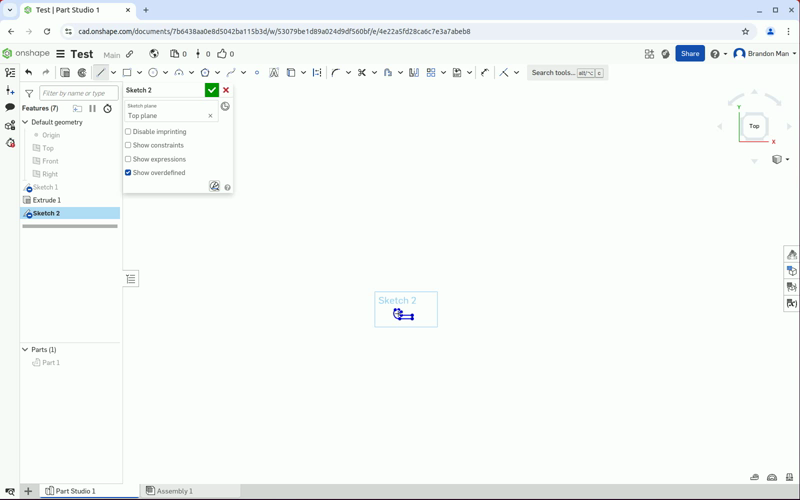
mouse_move(398, 309)
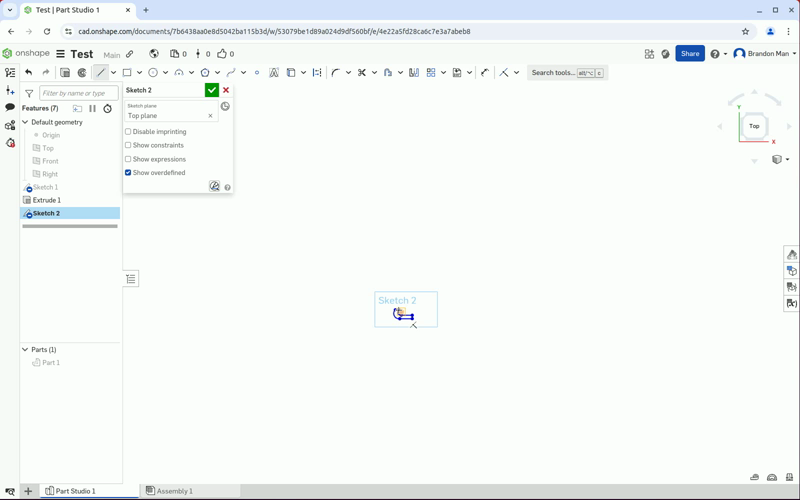
scroll(6)
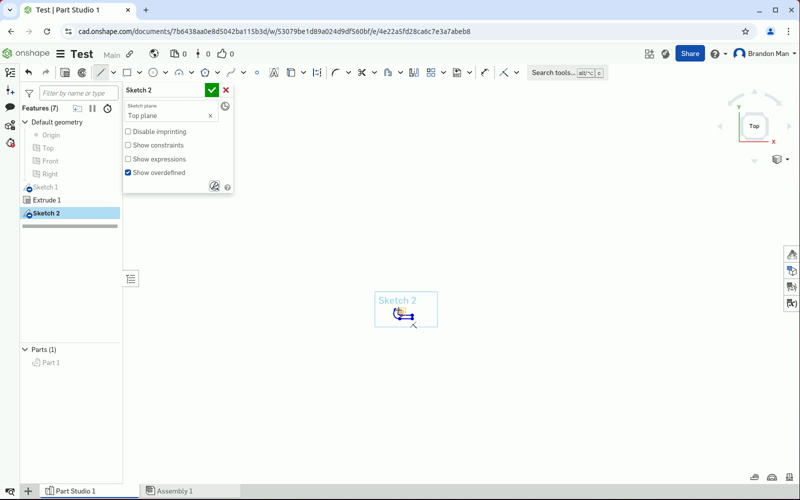
scroll(6)
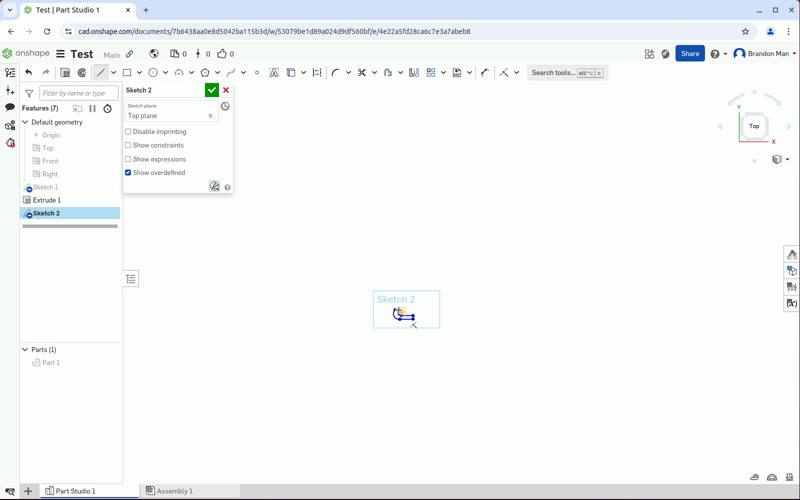
scroll(6)
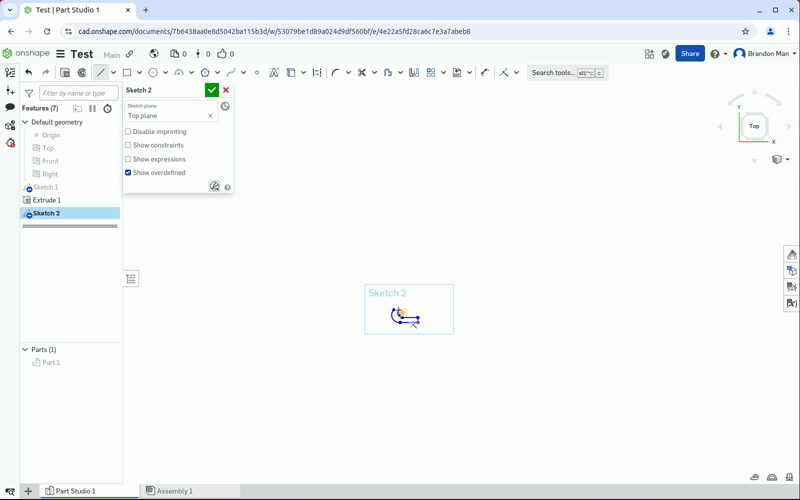
scroll(6)
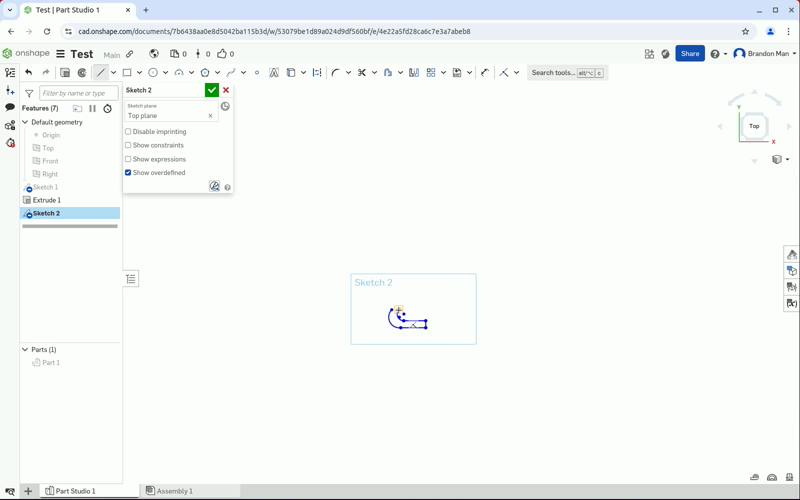
scroll(6)
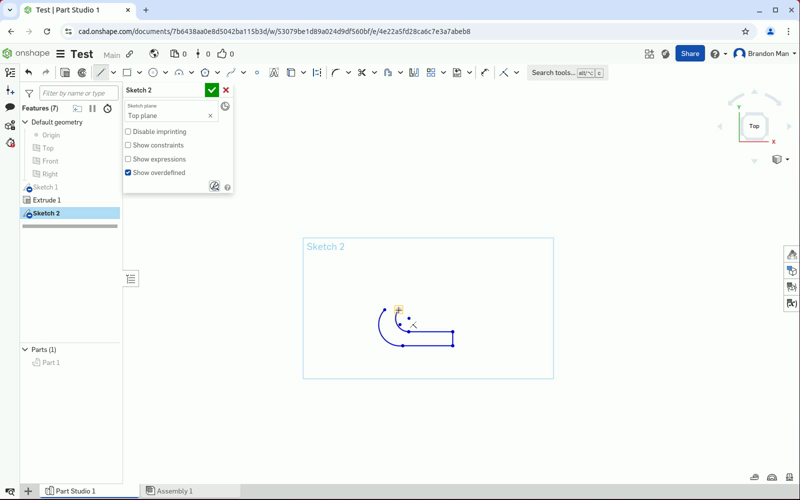
scroll(6)
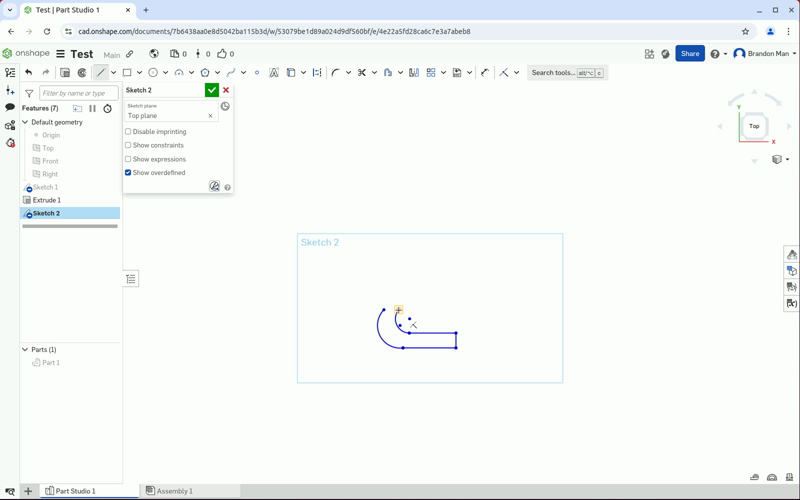
scroll(6)
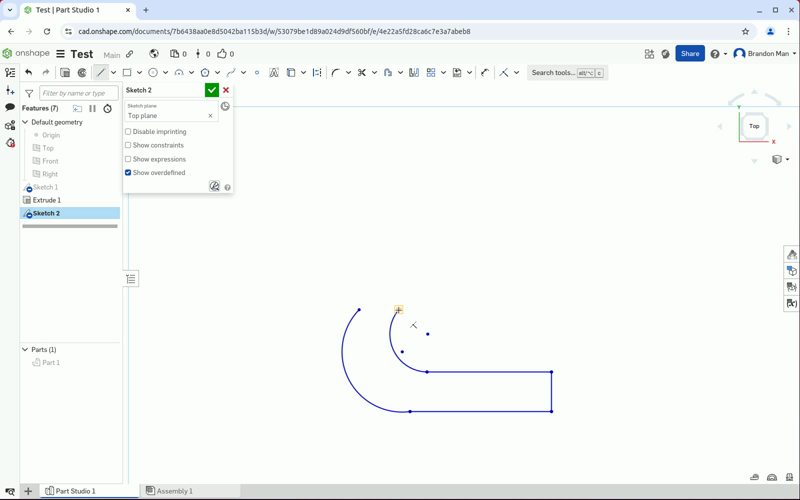
click(398, 309)
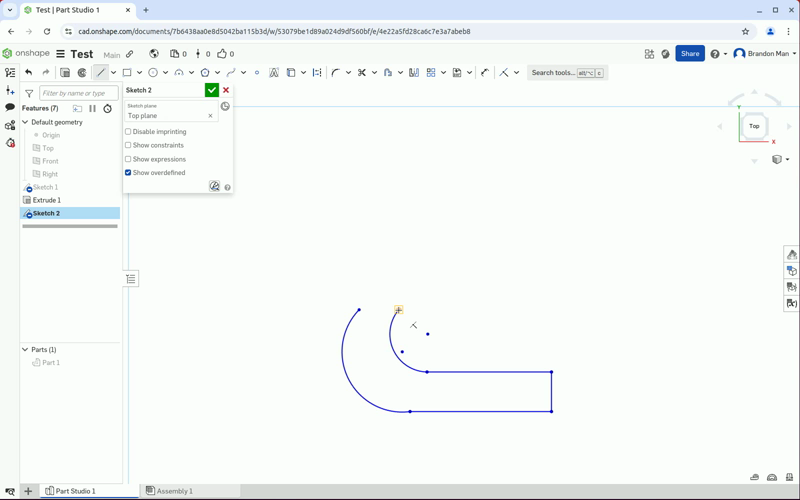
scroll(-6)
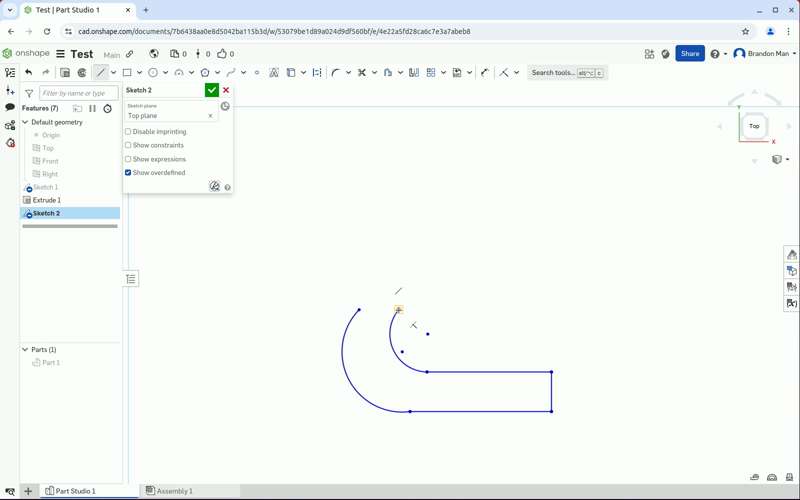
scroll(-6)
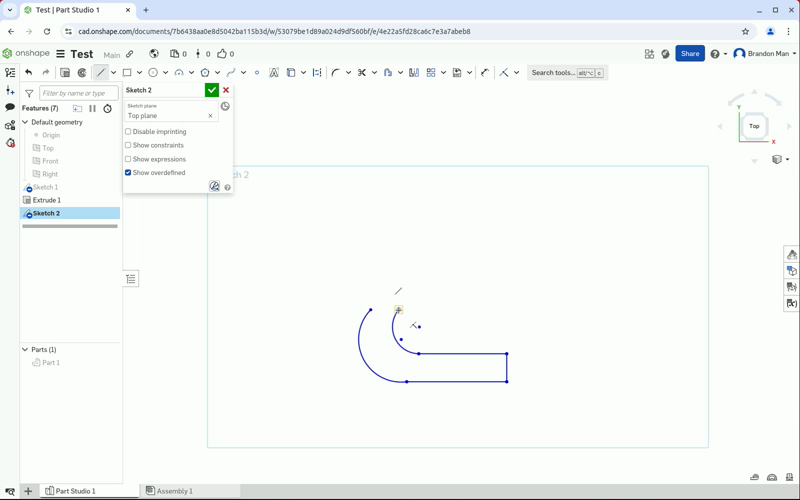
scroll(-6)
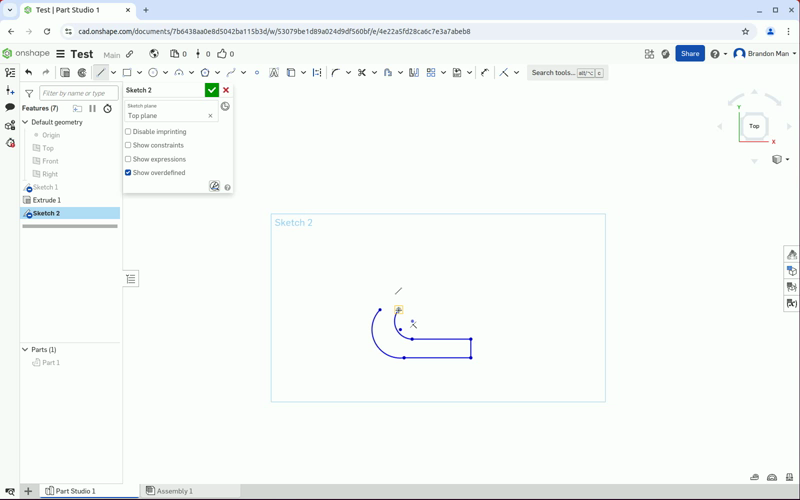
scroll(-6)
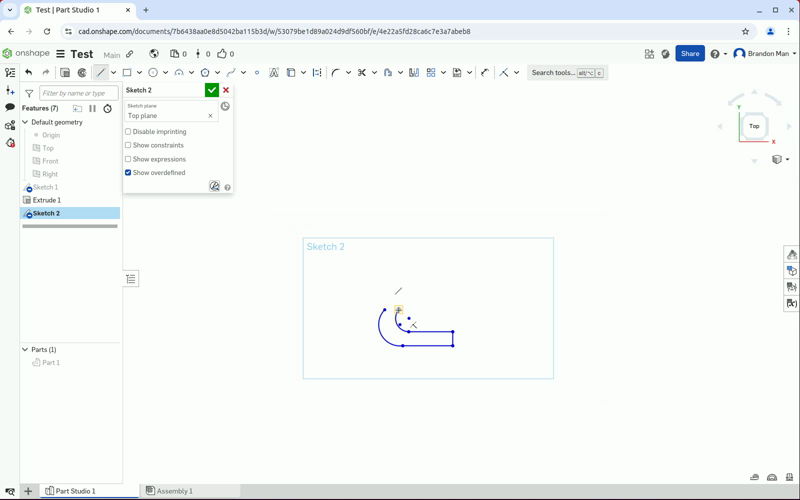
scroll(-6)
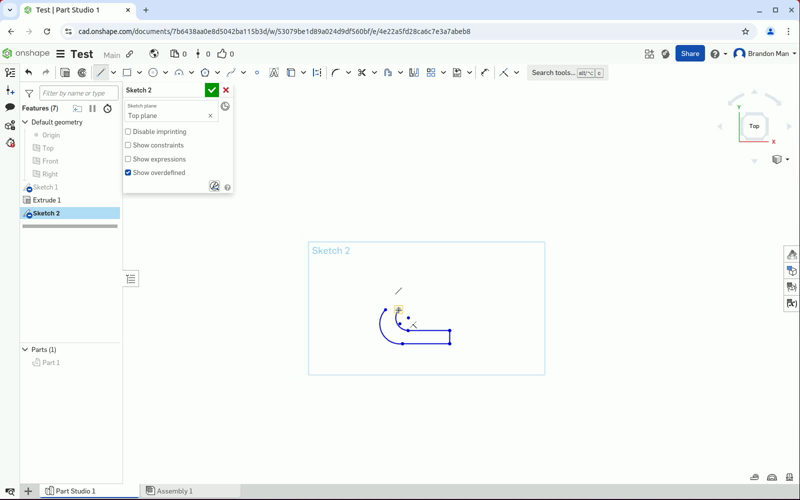
scroll(-6)
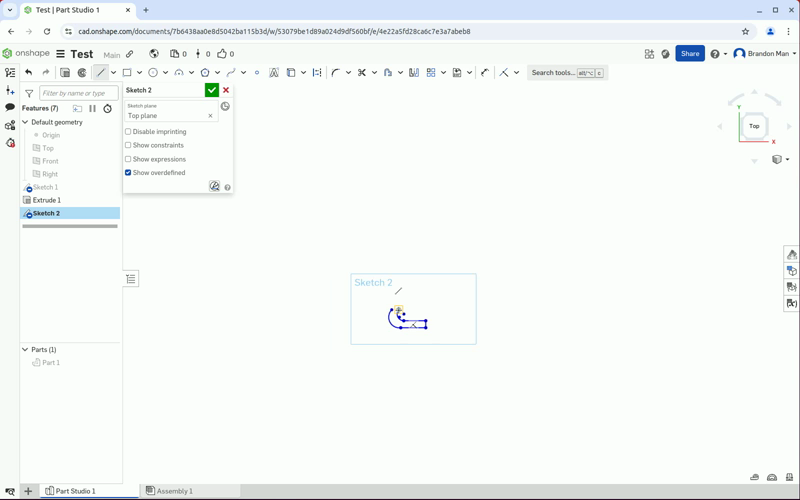
scroll(-6)
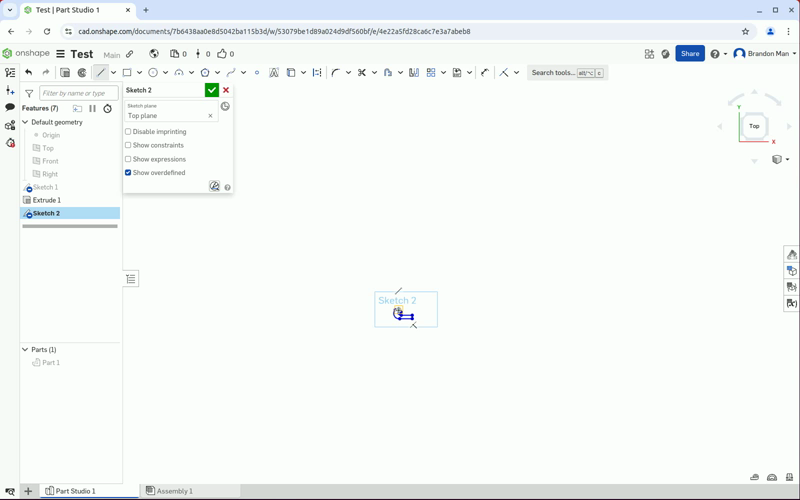
key_down(shift)
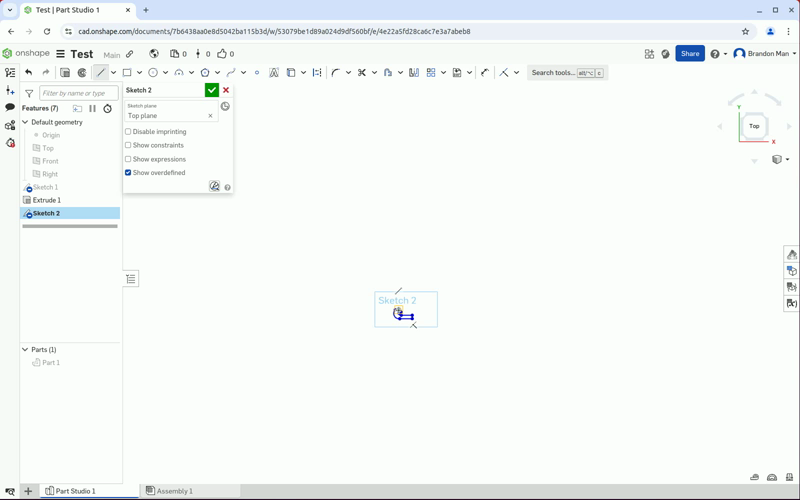
mouse_move(434, 255)
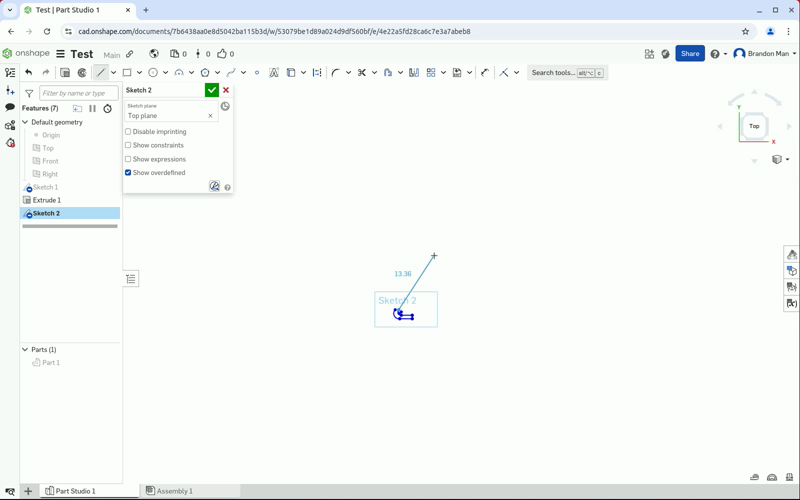
click(434, 255)
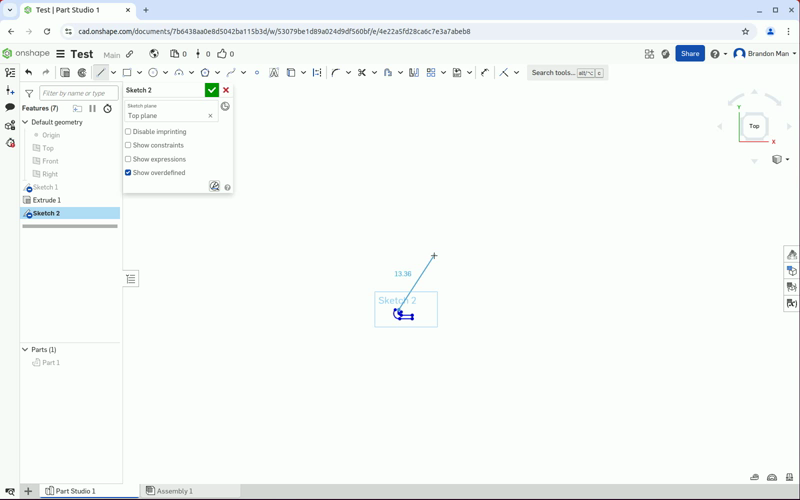
key_up(shift)
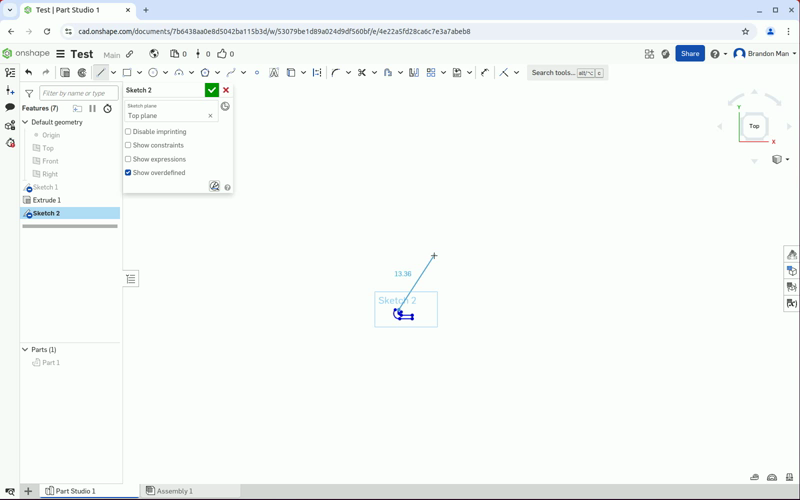
key_down(shift)
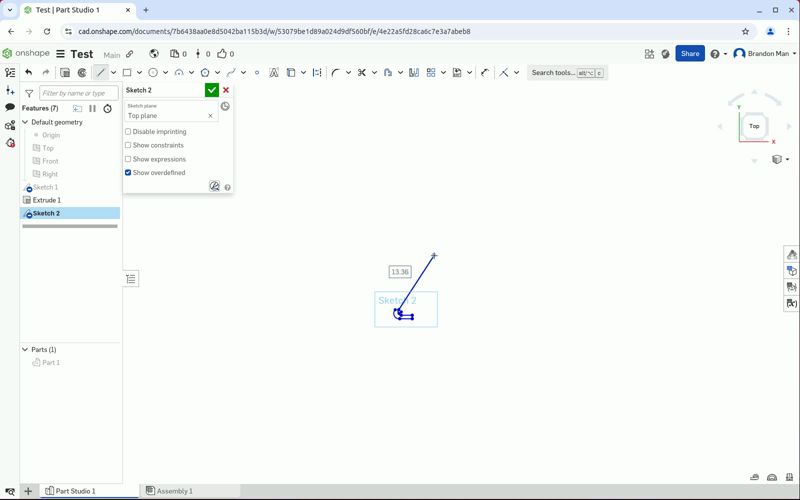
mouse_move(464, 255)
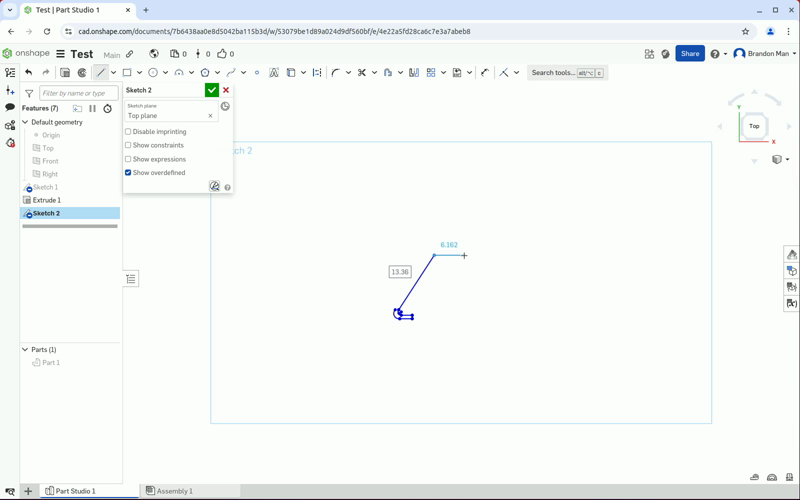
mouse_move(430, 255)
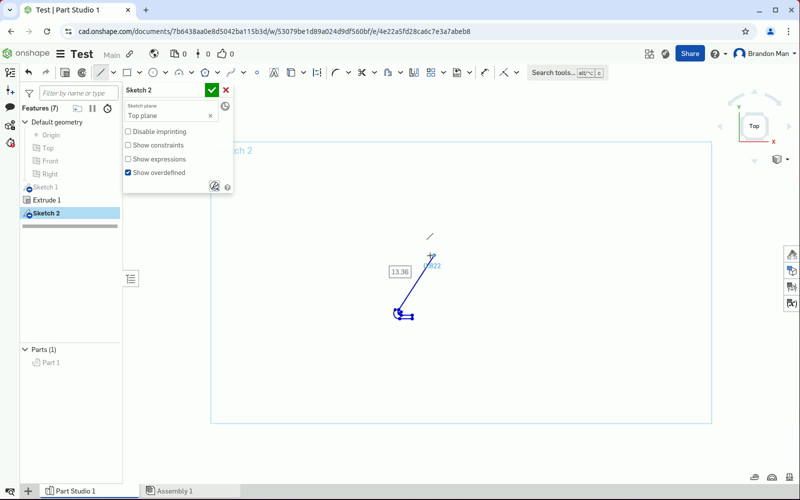
scroll(6)
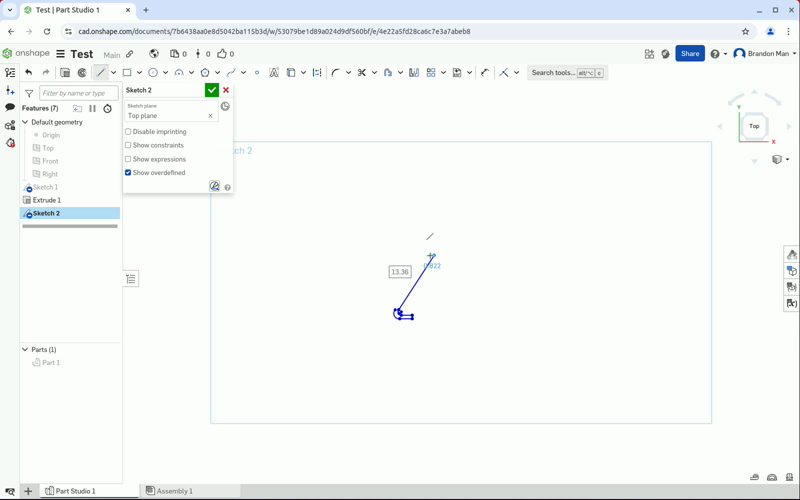
scroll(6)
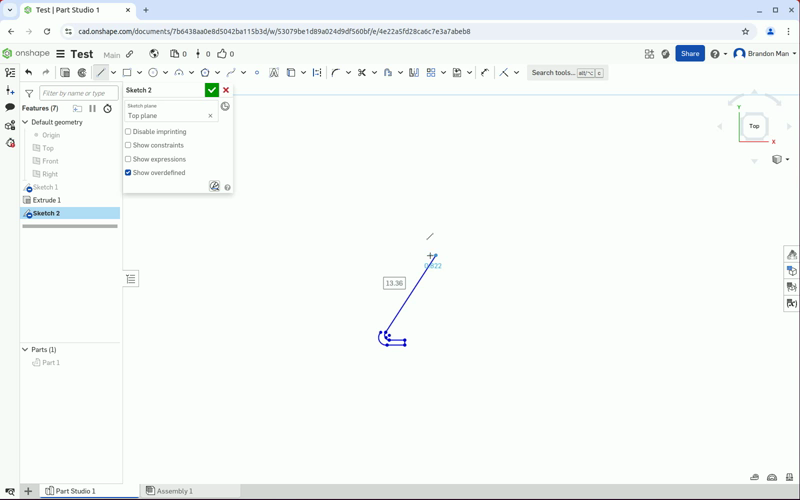
scroll(6)
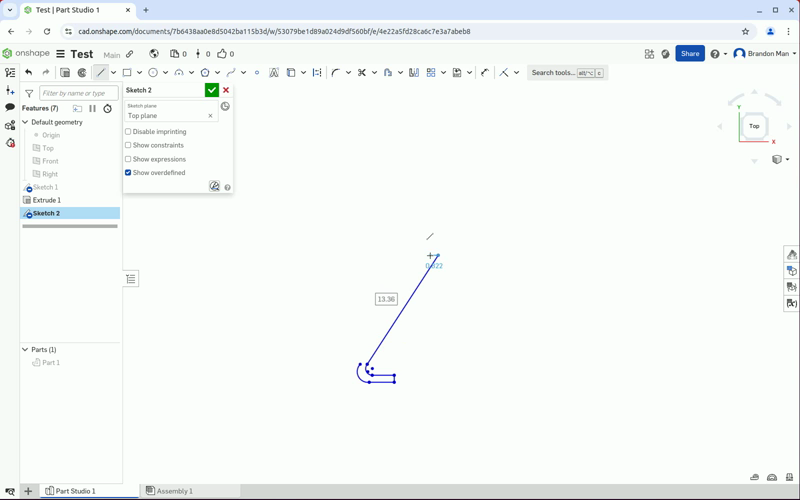
scroll(6)
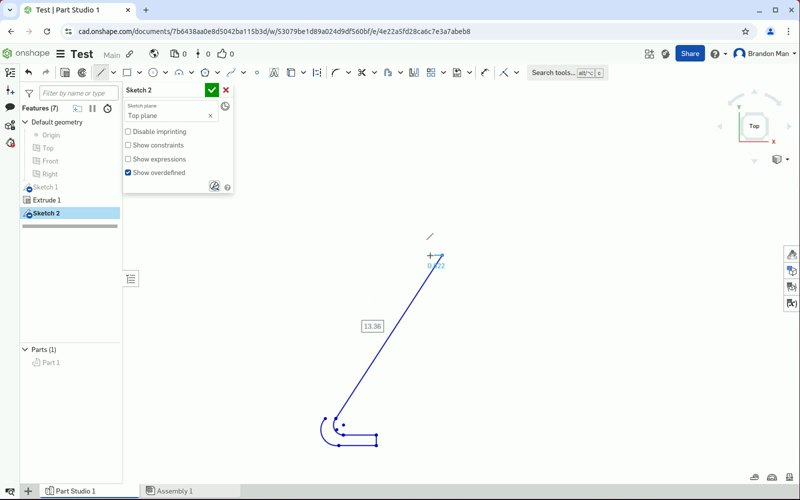
scroll(6)
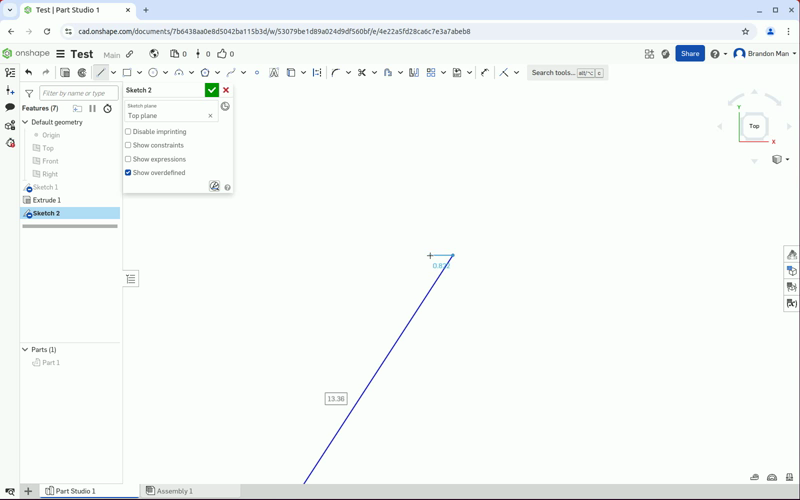
scroll(6)
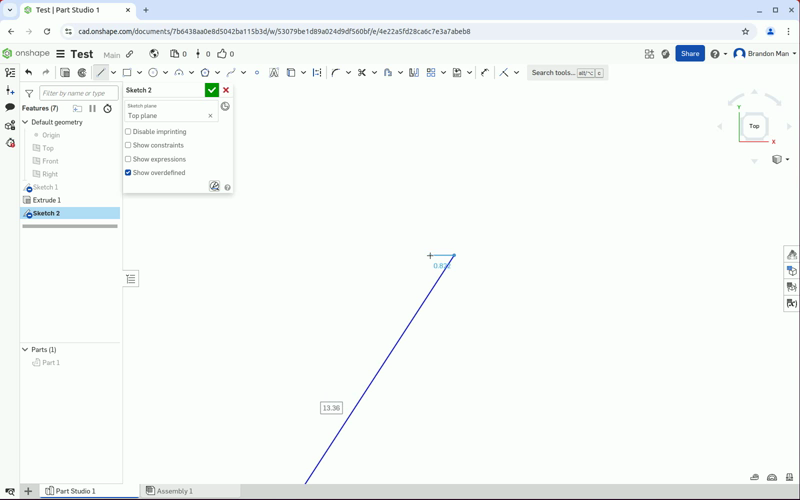
scroll(6)
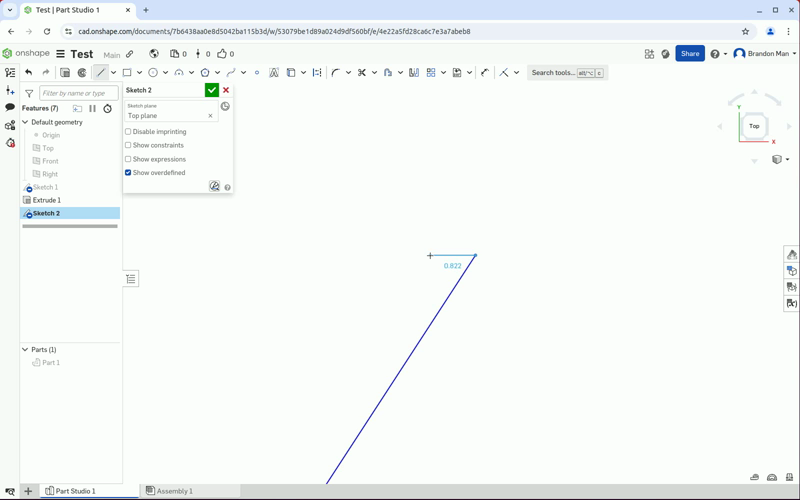
click(430, 255)
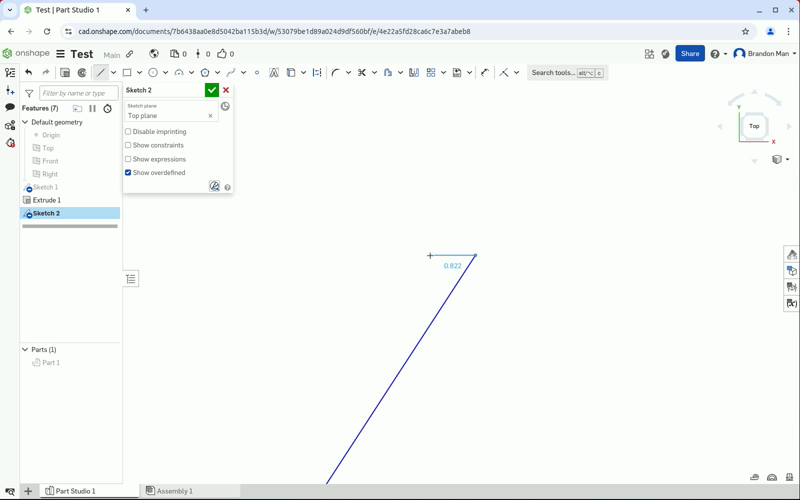
scroll(-6)
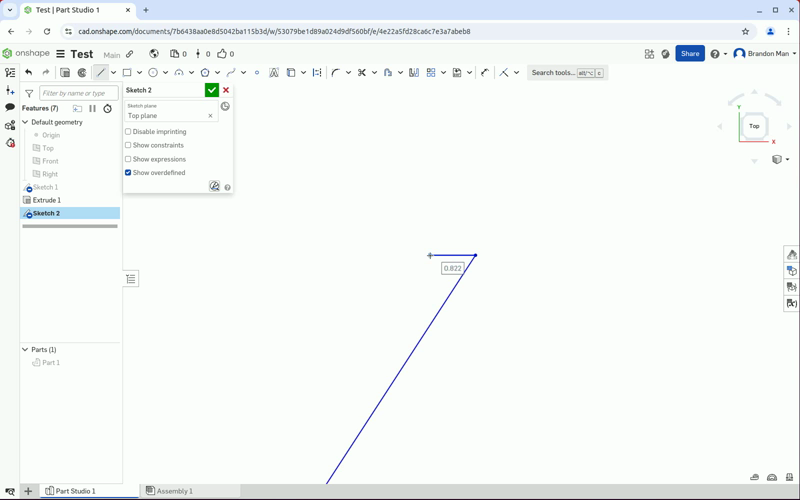
scroll(-6)
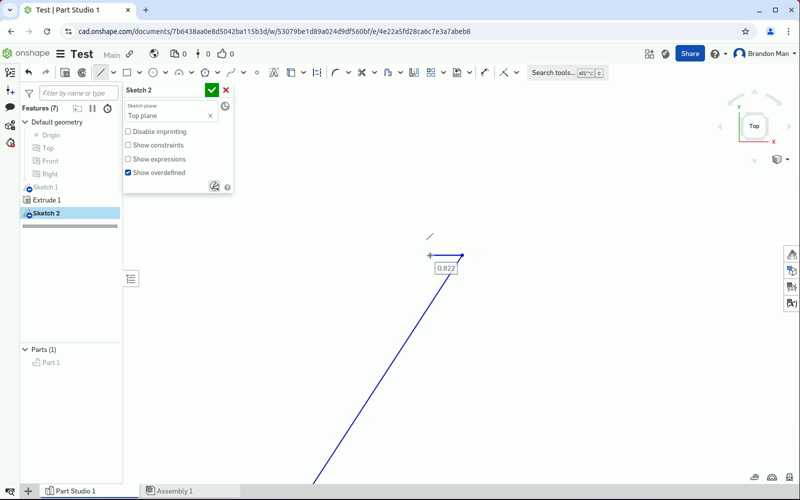
scroll(-6)
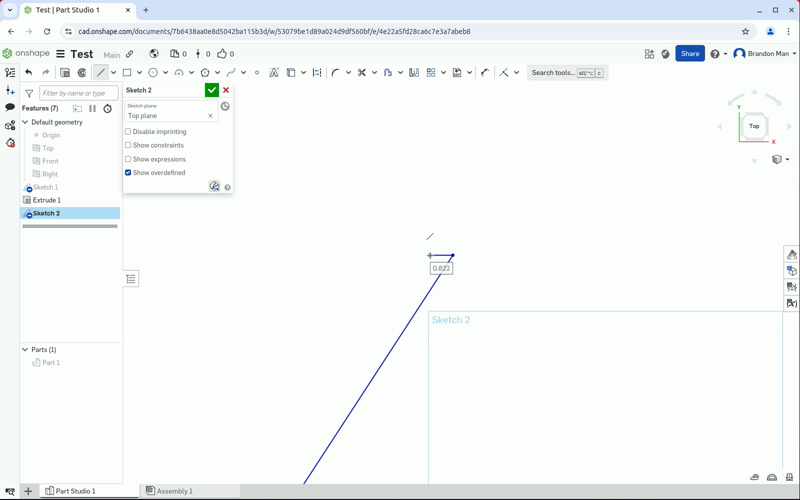
scroll(-6)
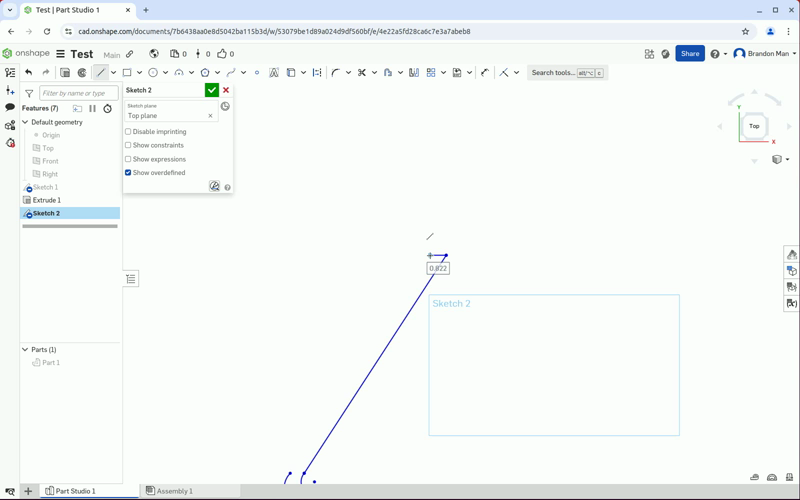
scroll(-6)
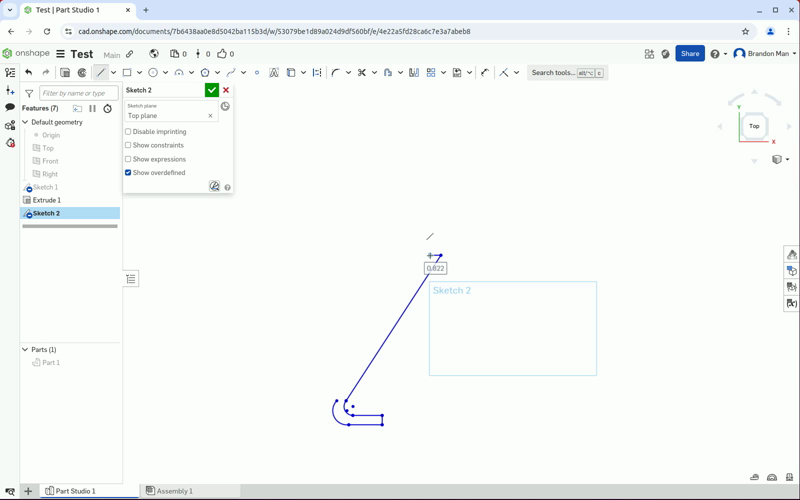
scroll(-6)
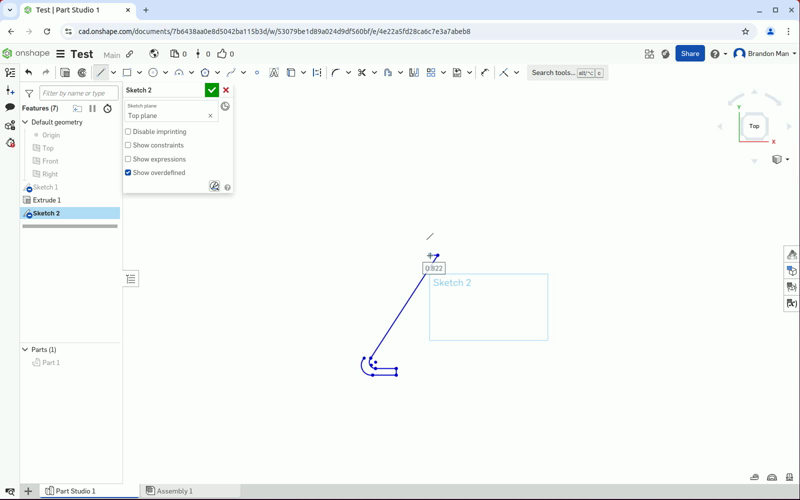
scroll(-6)
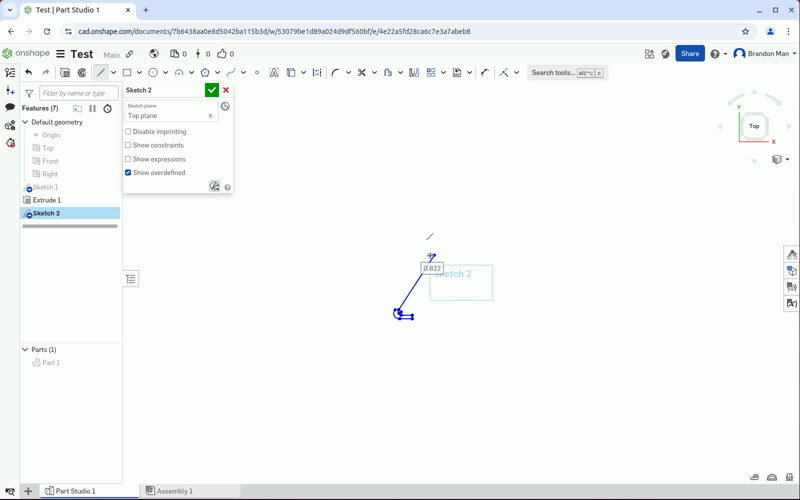
key_up(shift)
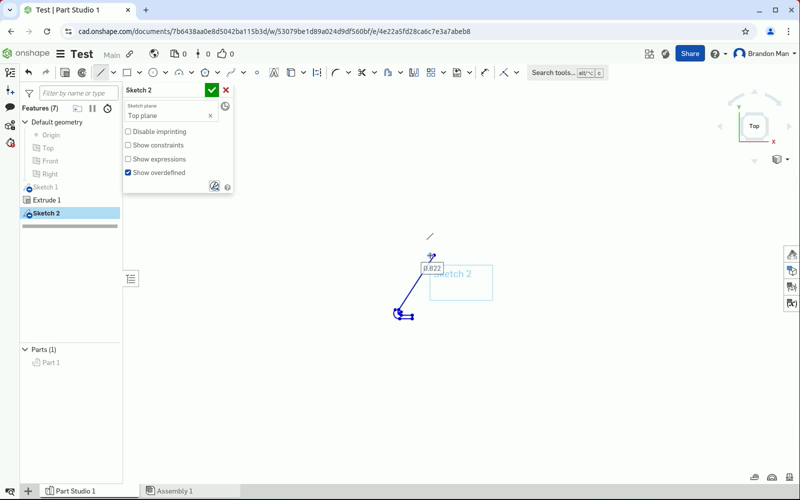
key_down(shift)
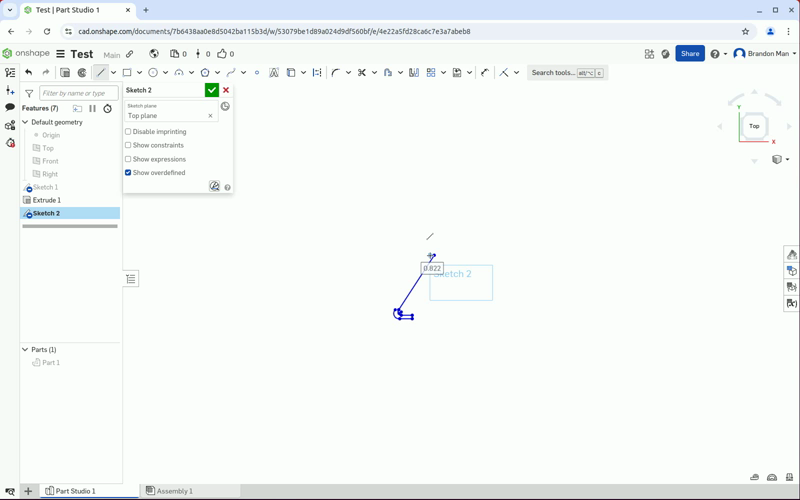
mouse_move(395, 309)
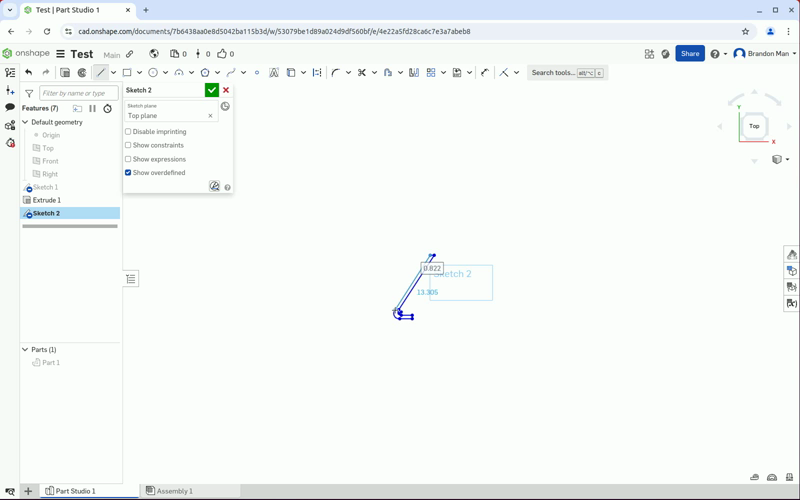
scroll(6)
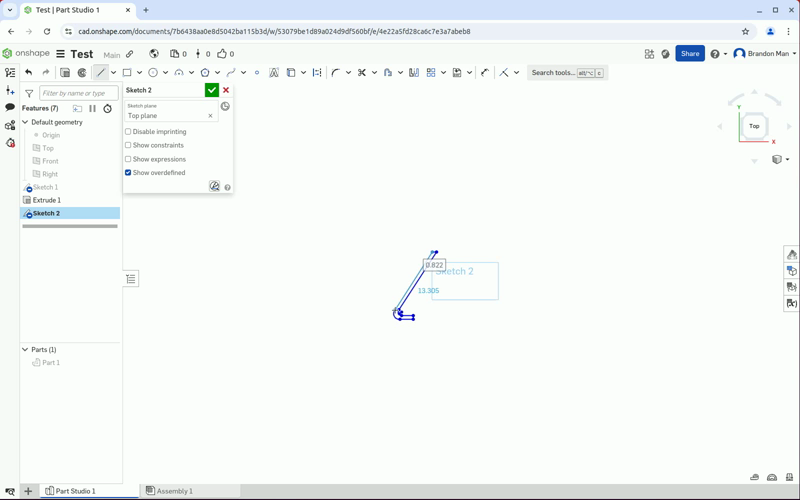
scroll(6)
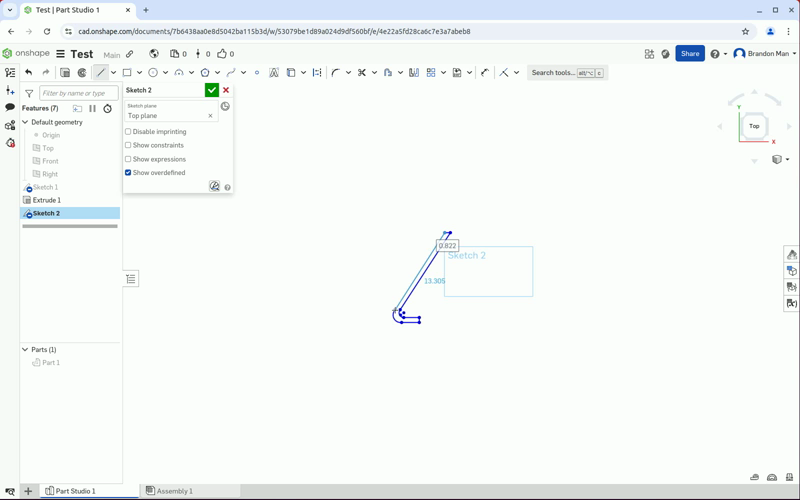
scroll(6)
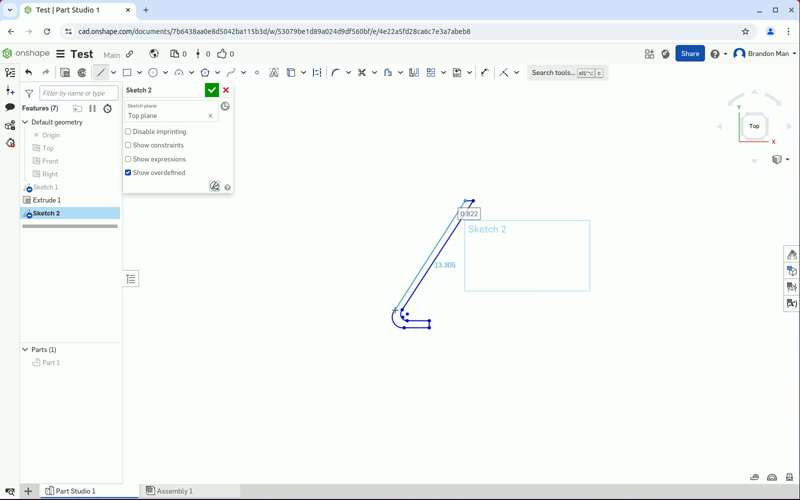
scroll(6)
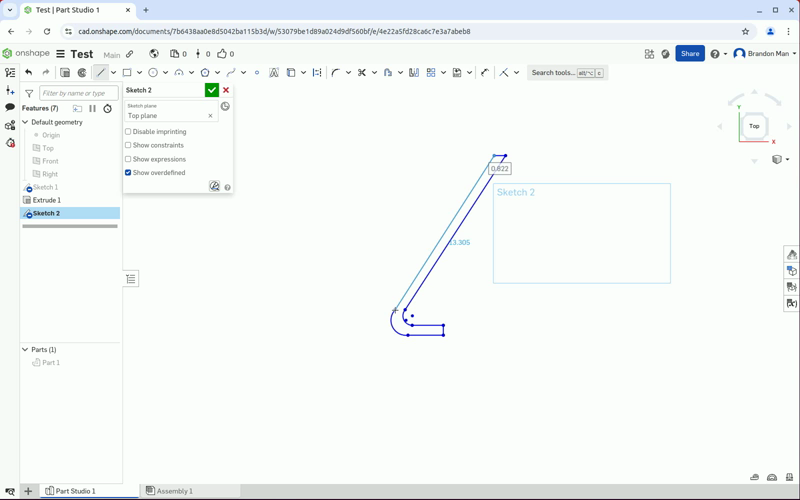
scroll(6)
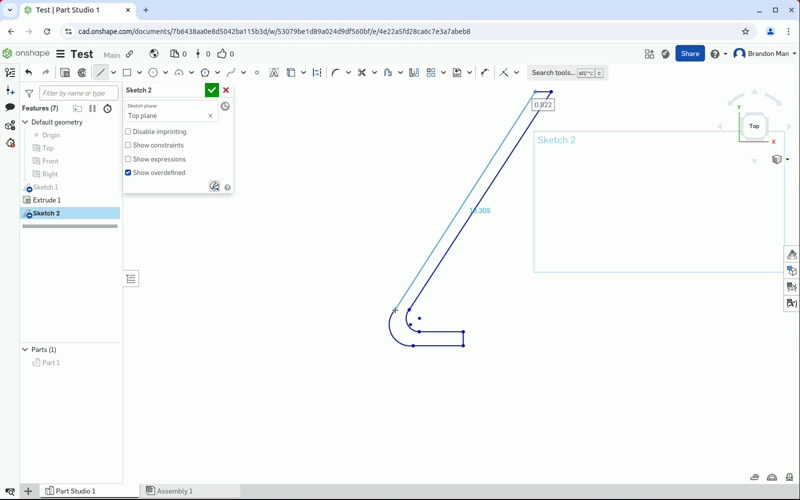
scroll(6)
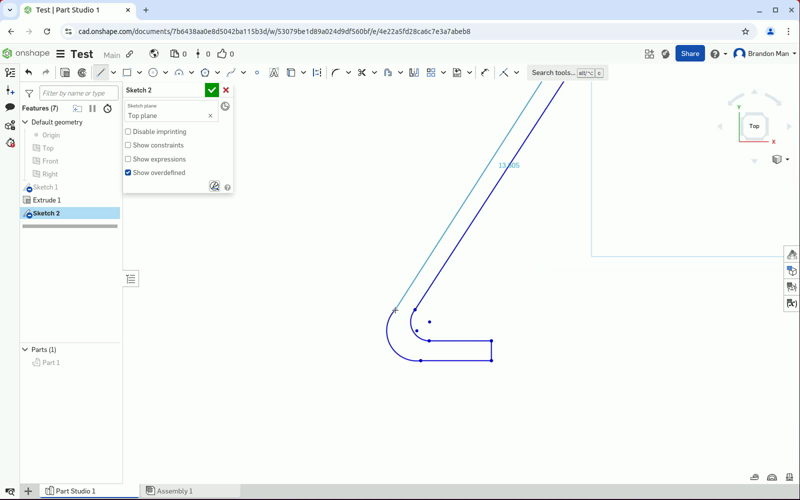
scroll(6)
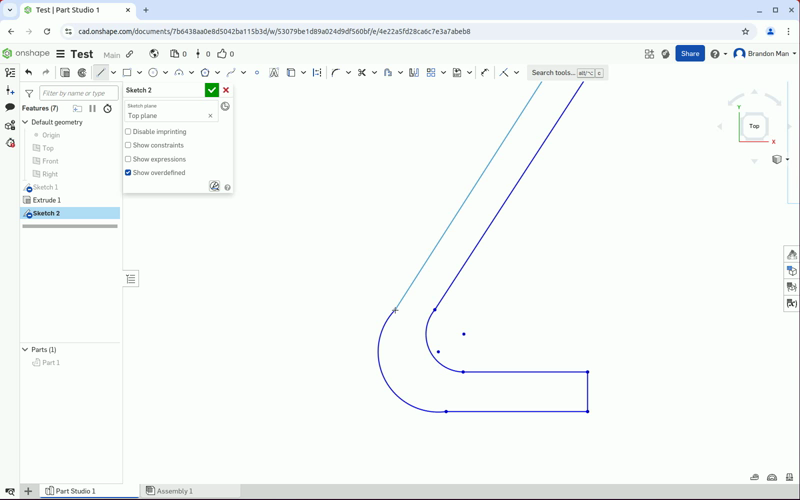
key_up(shift)
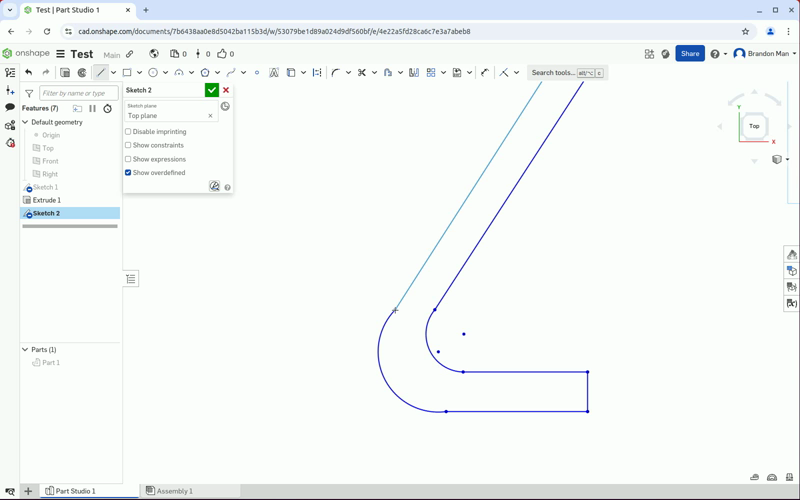
click(395, 309)
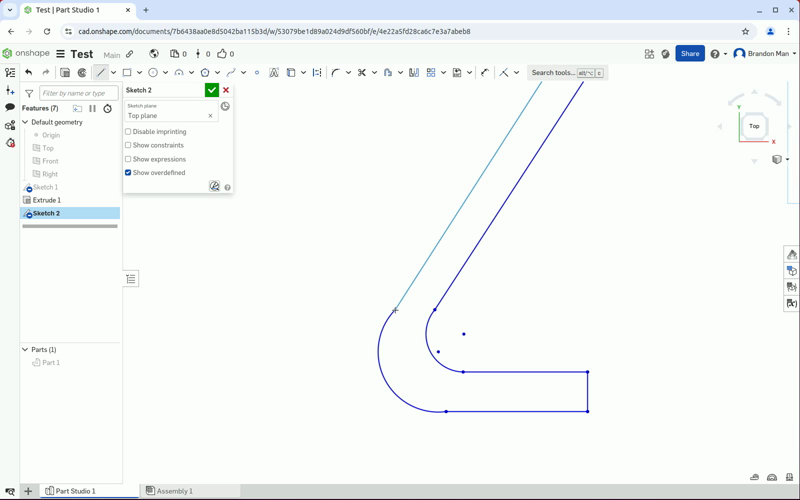
scroll(-6)
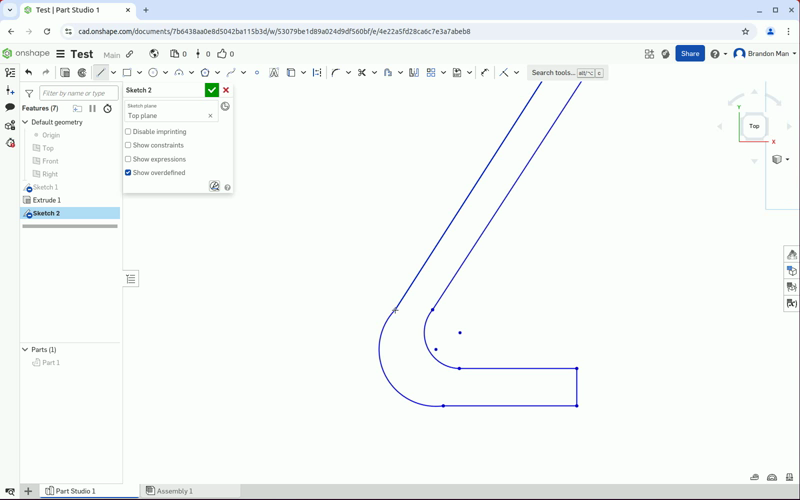
scroll(-6)
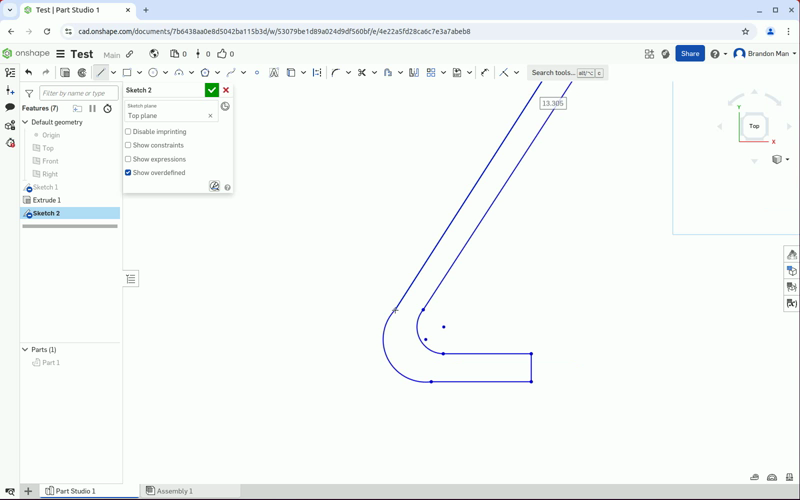
scroll(-6)
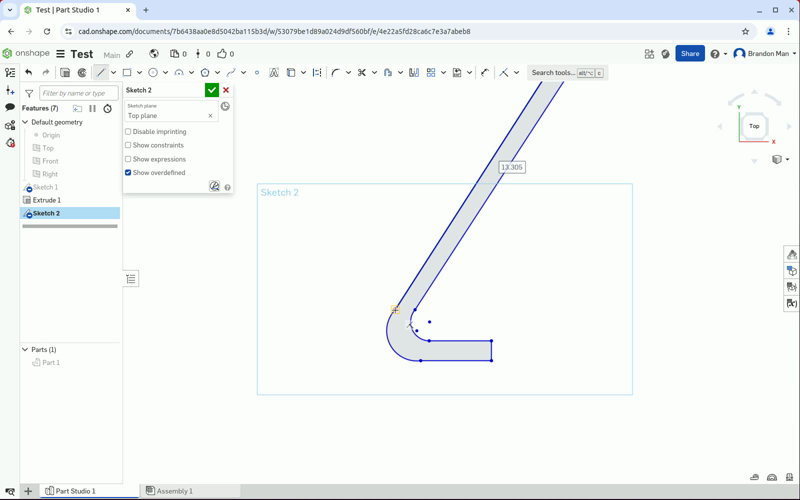
scroll(-6)
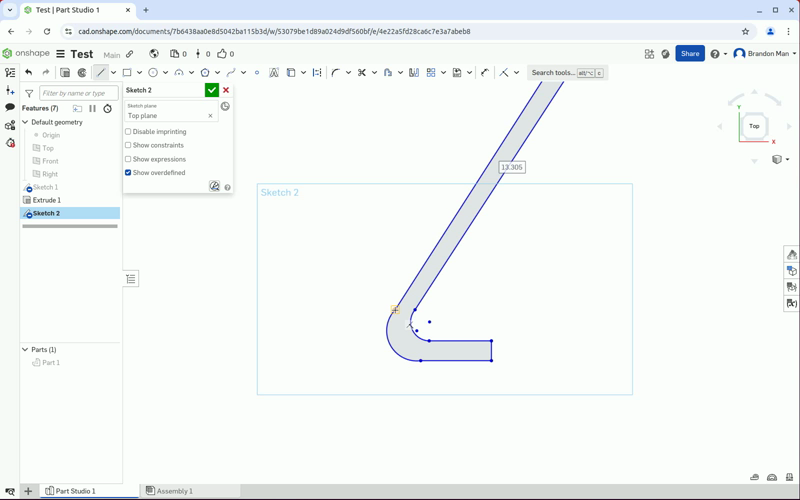
scroll(-6)
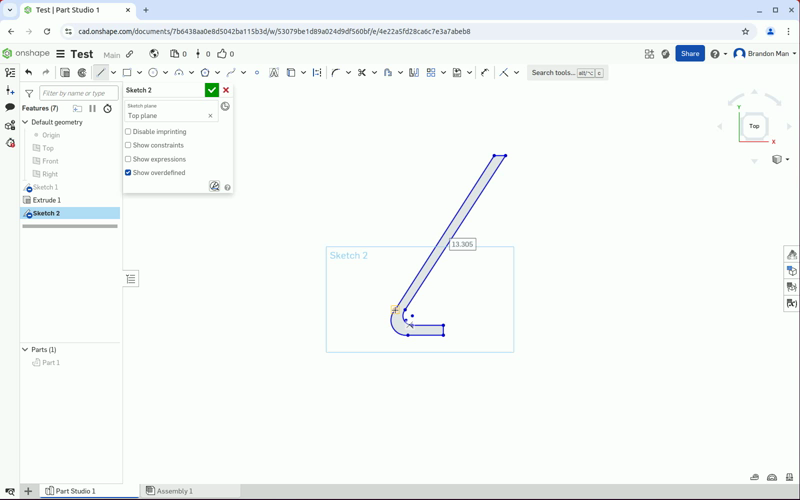
scroll(-6)
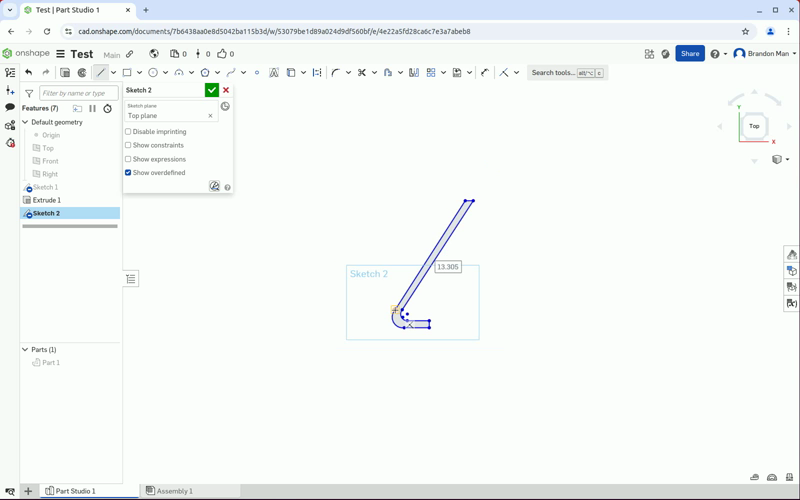
scroll(-6)
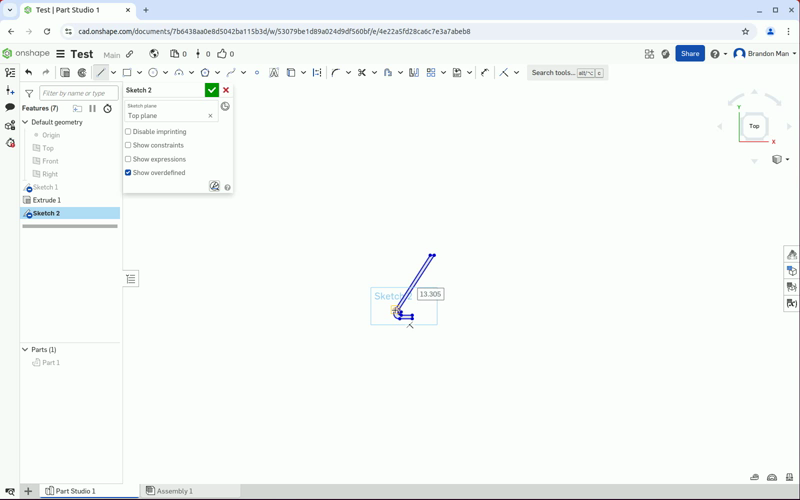
key(esc)
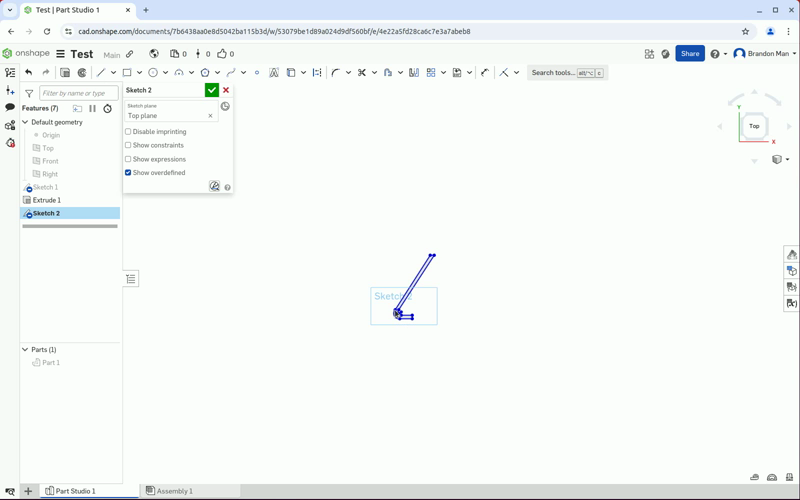
mouse_move(431, 256)
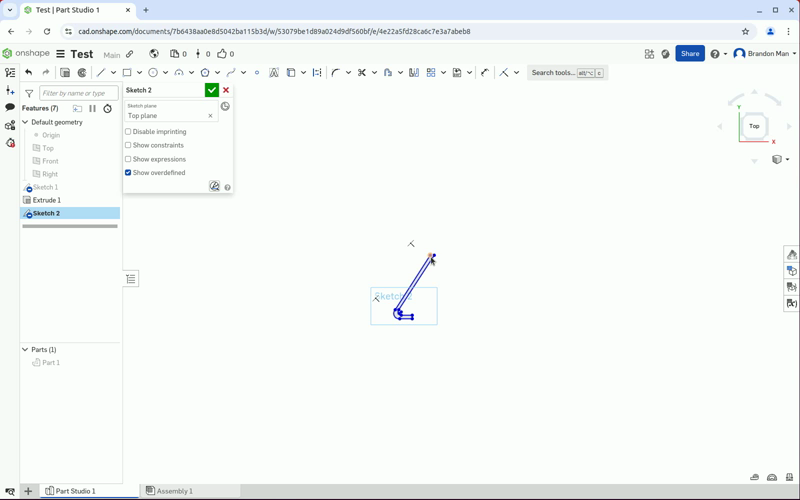
scroll(6)
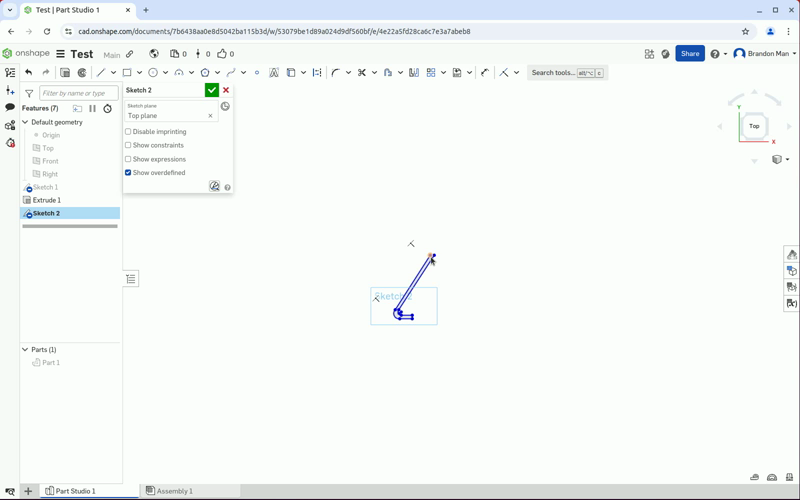
scroll(6)
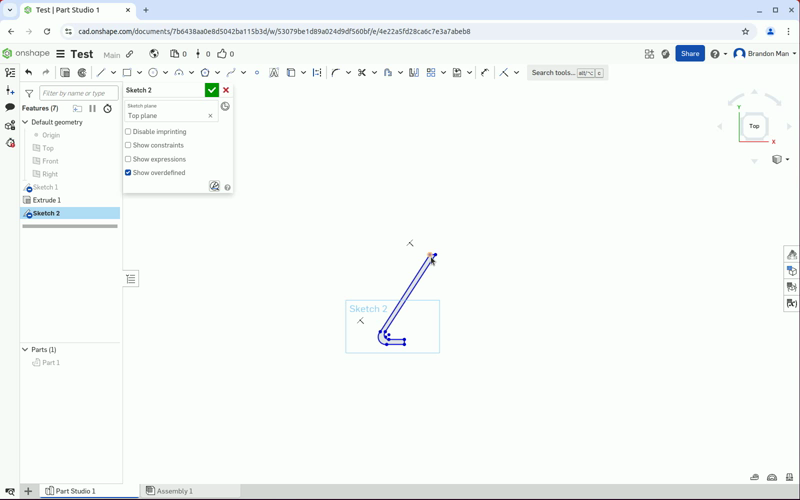
scroll(6)
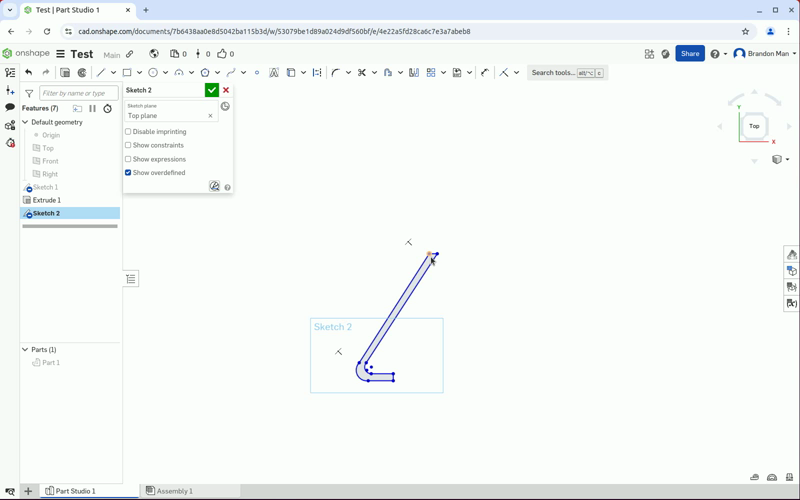
scroll(6)
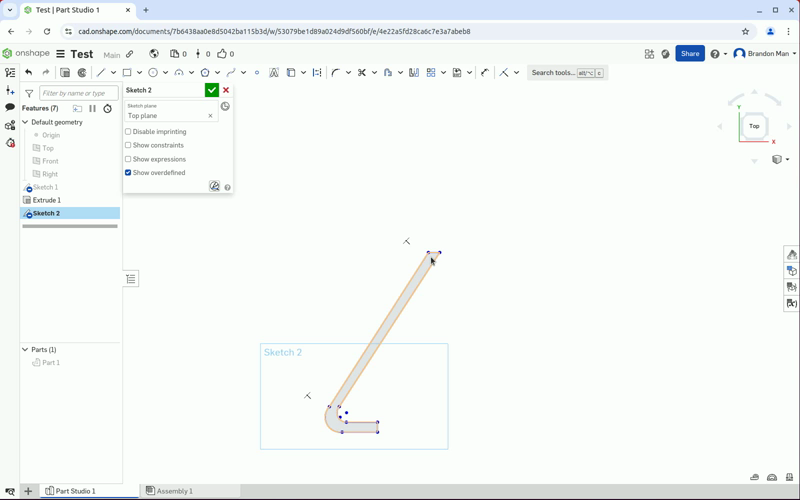
scroll(6)
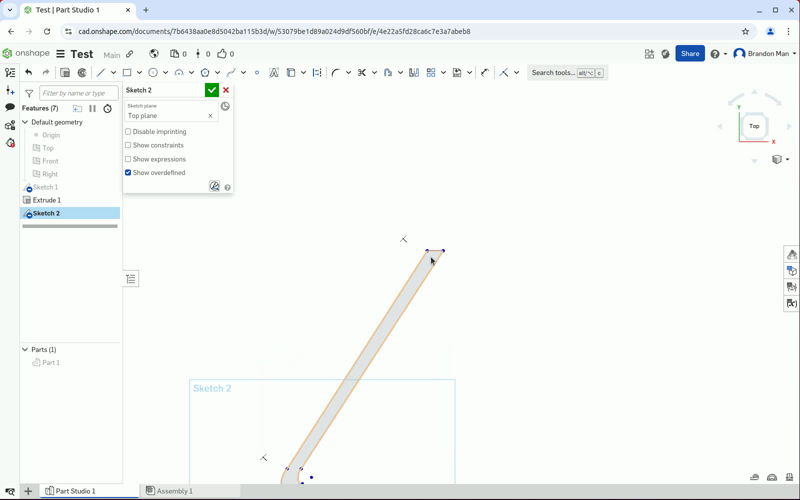
scroll(6)
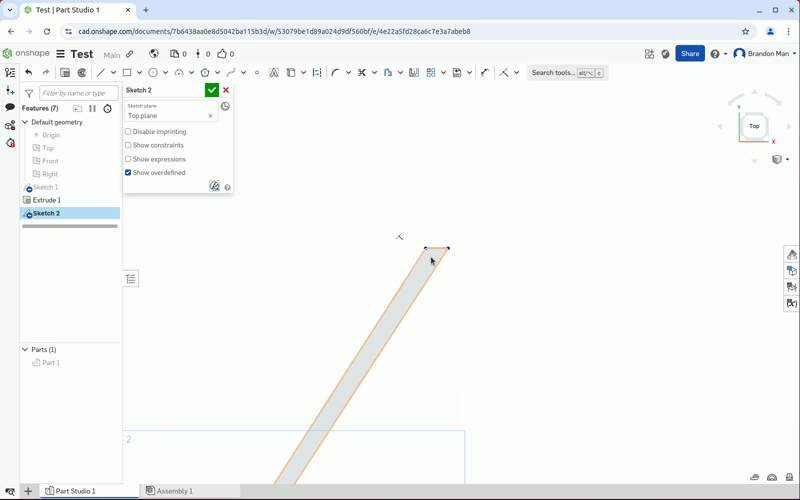
scroll(6)
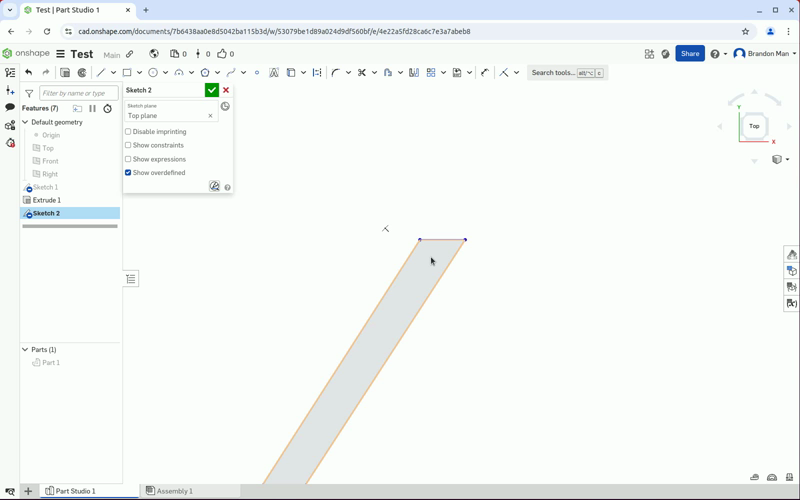
click(431, 256)
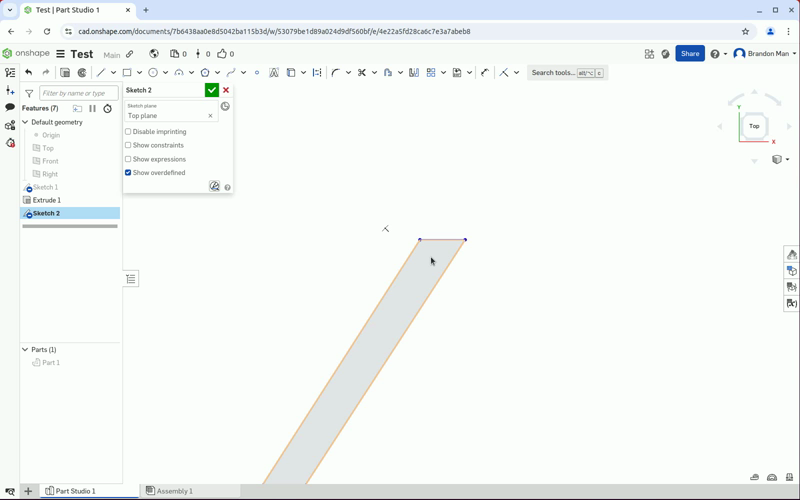
scroll(-6)
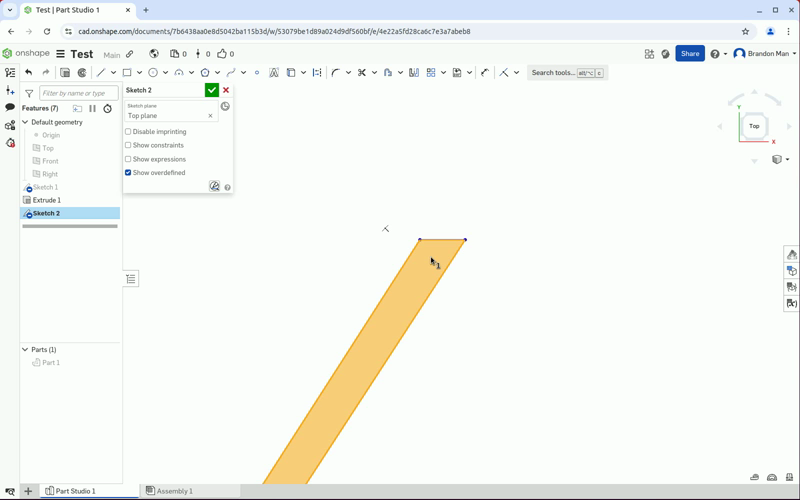
scroll(-6)
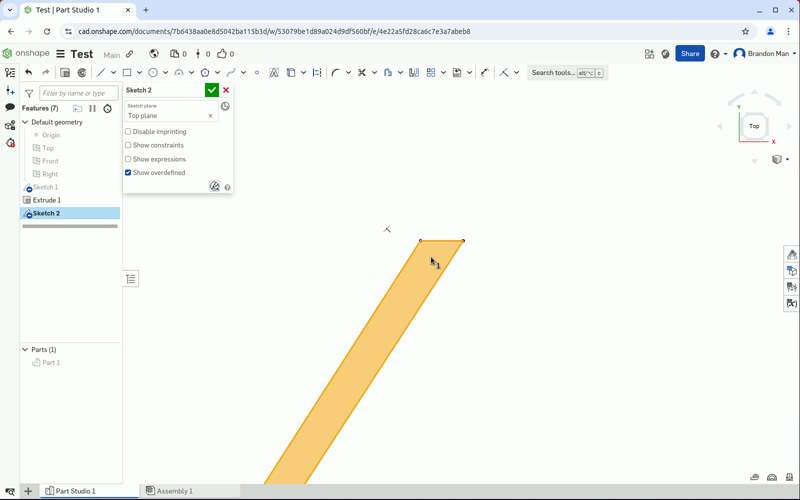
scroll(-6)
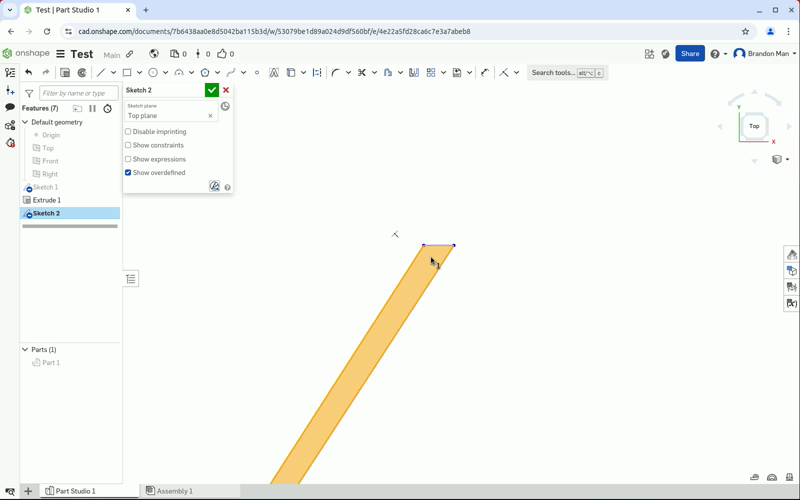
scroll(-6)
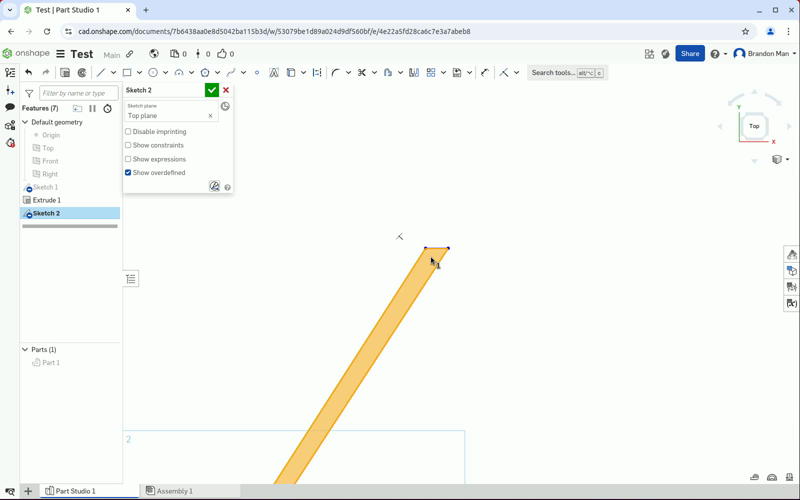
scroll(-6)
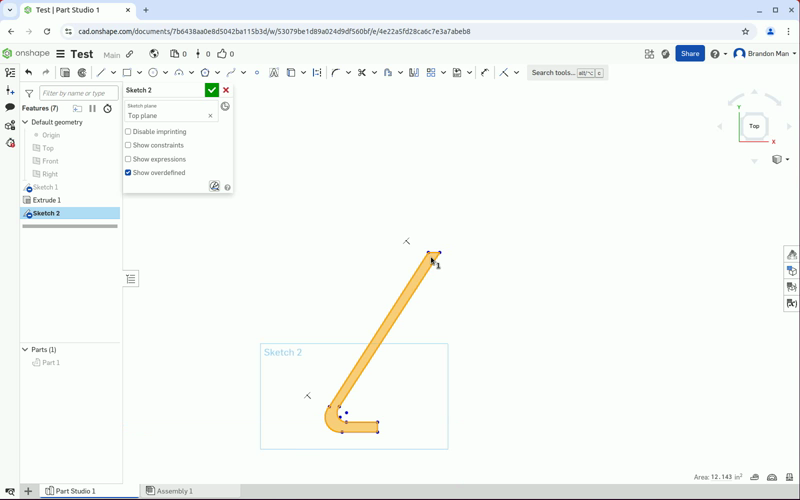
scroll(-6)
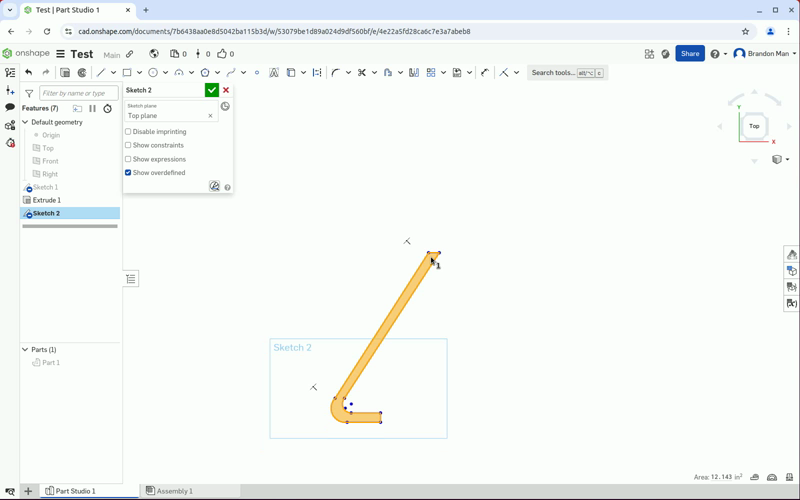
scroll(-6)
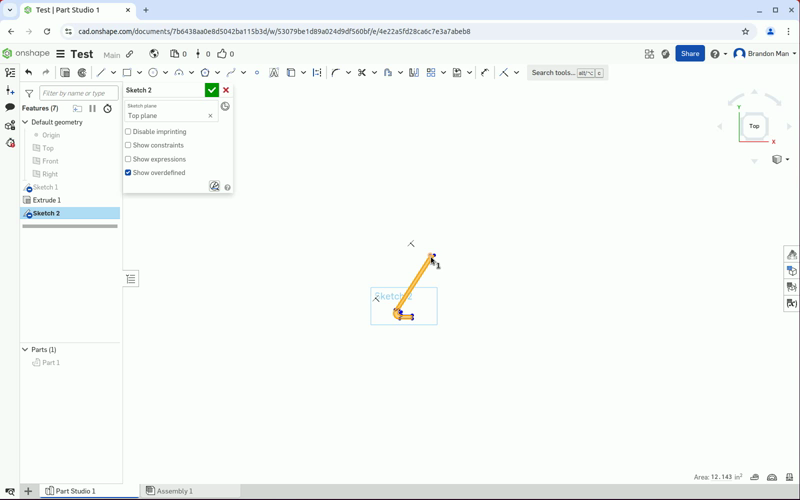
mouse_move(73, 352)
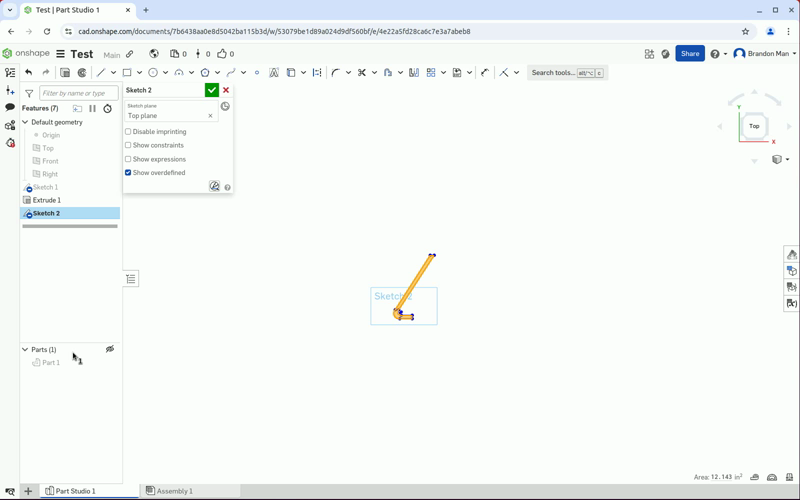
key(shift+y)
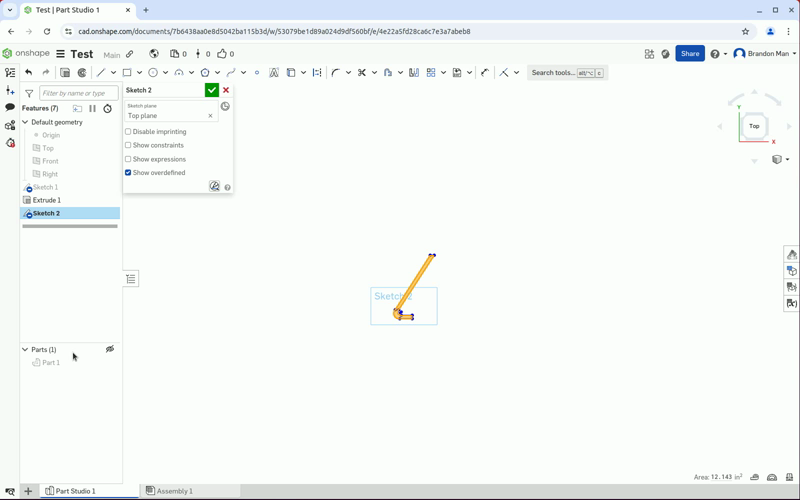
key(shift+e)
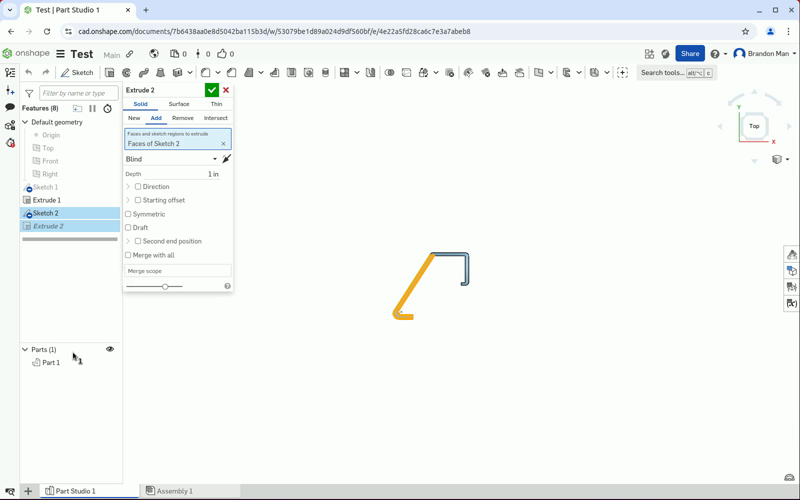
mouse_move(143, 106)
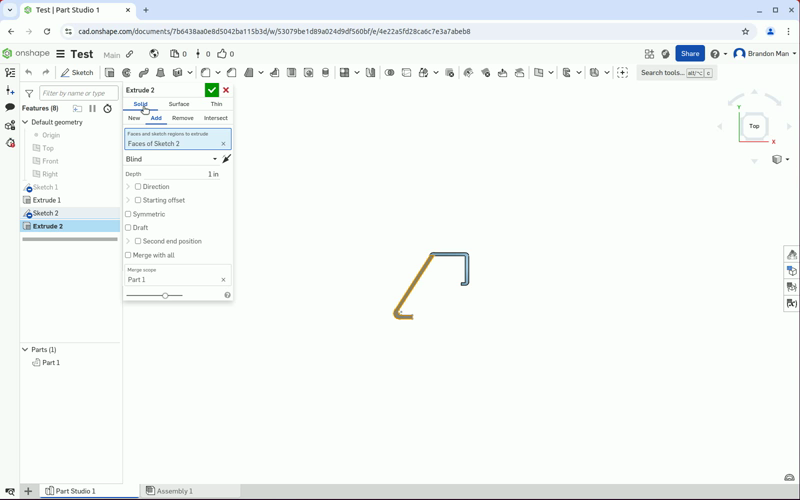
click(143, 106)
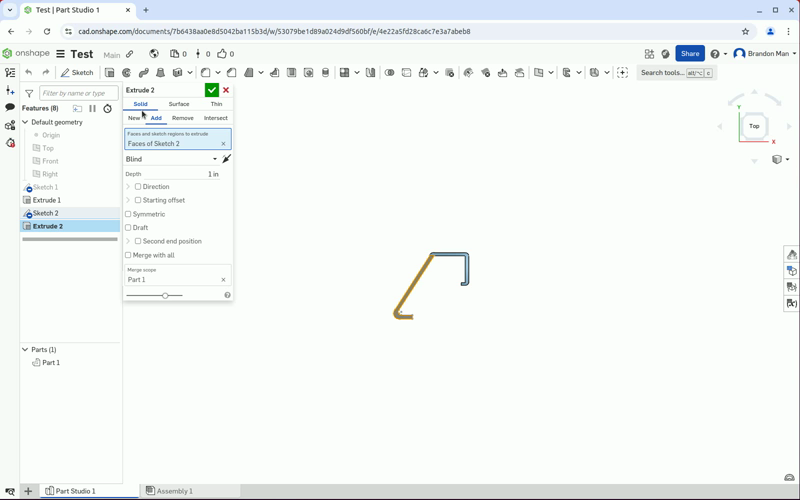
mouse_move(137, 120)
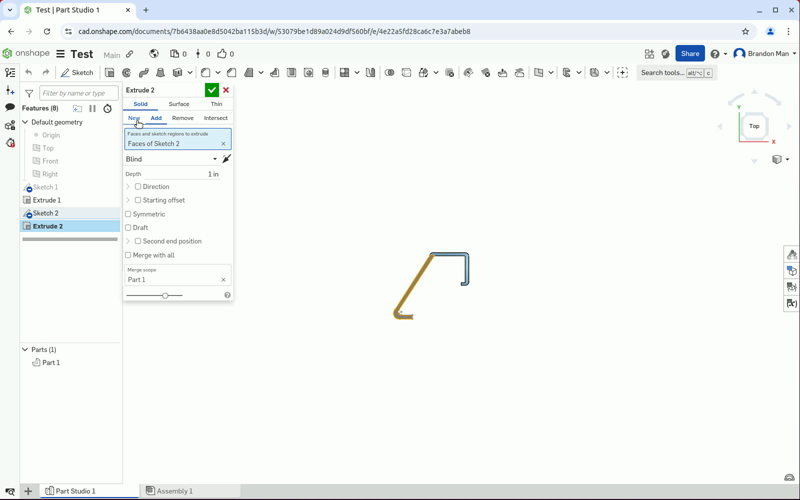
click(137, 120)
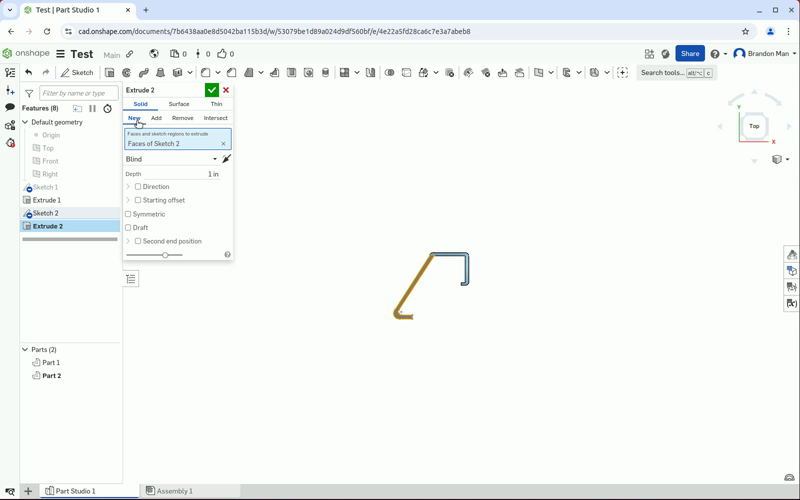
key(tab, 4)
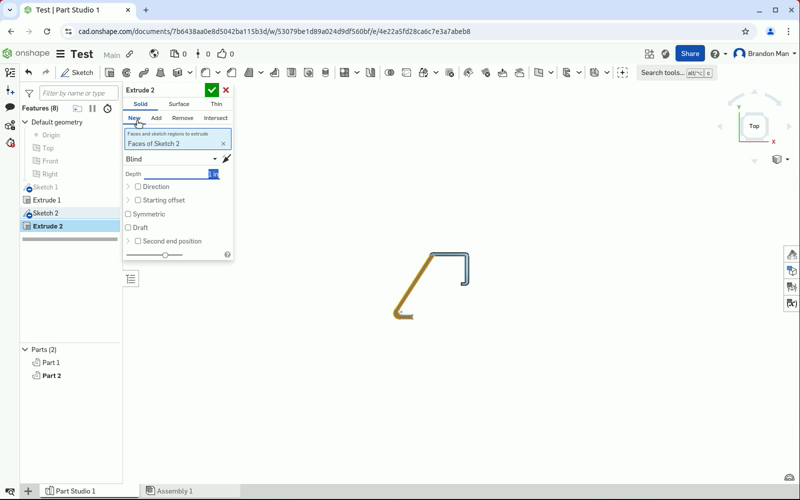
text(23.108)
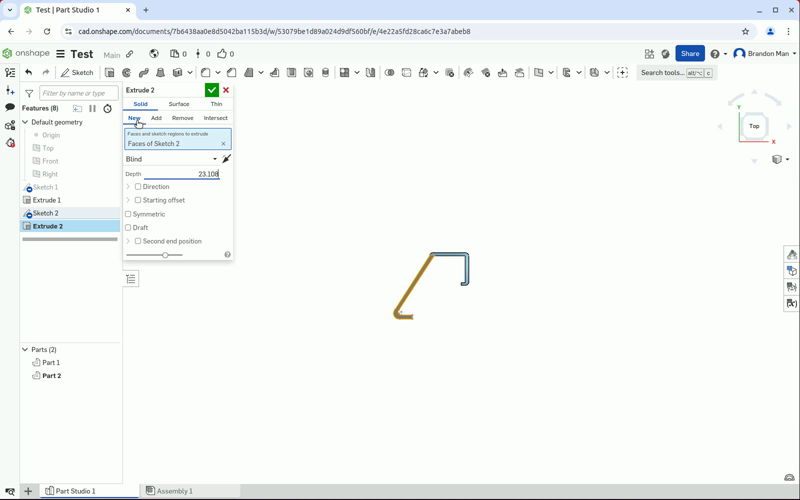
key(enter)
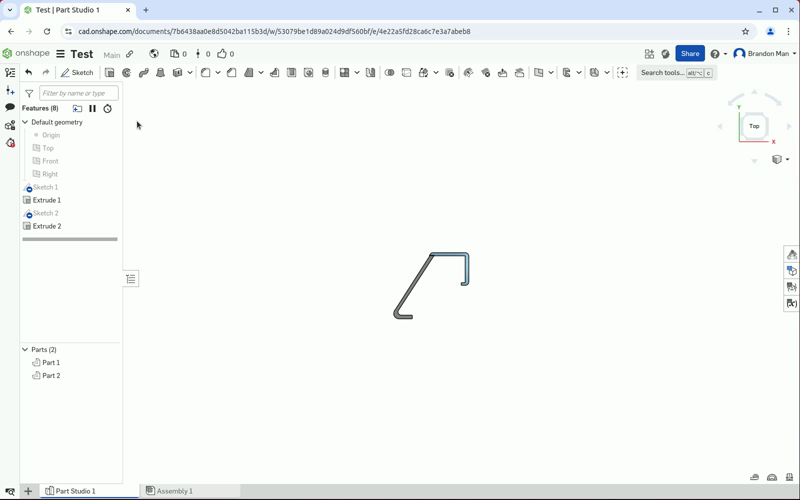
key(shift+h)
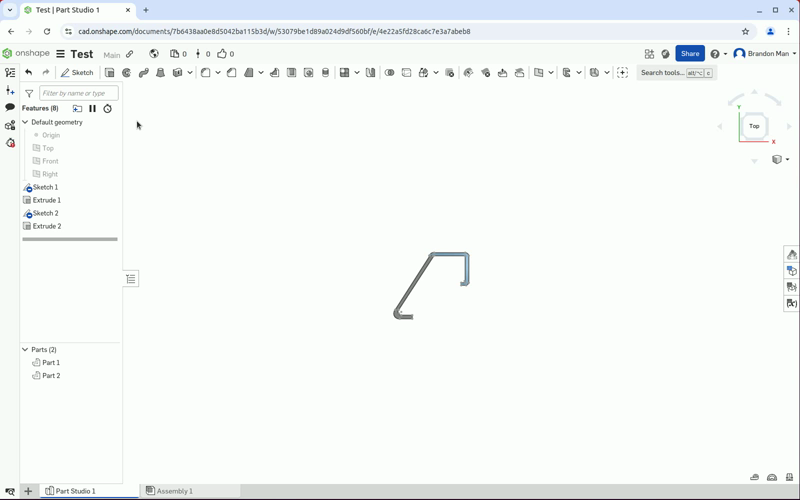
key(shift+h)
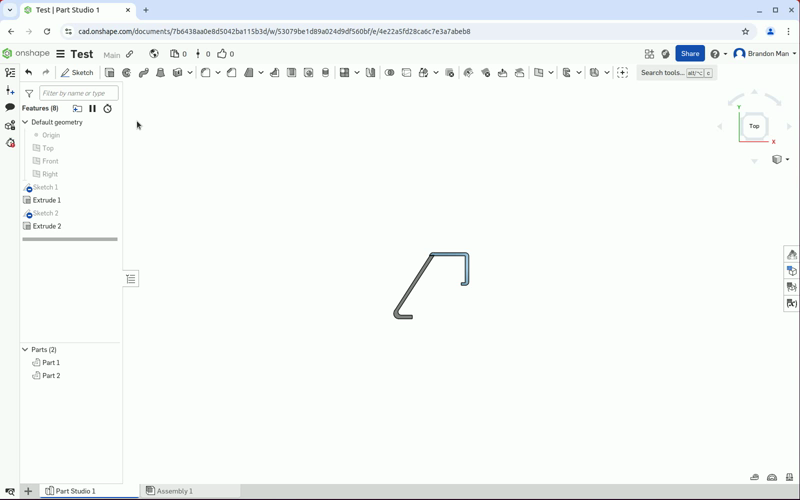
mouse_move(73, 189)
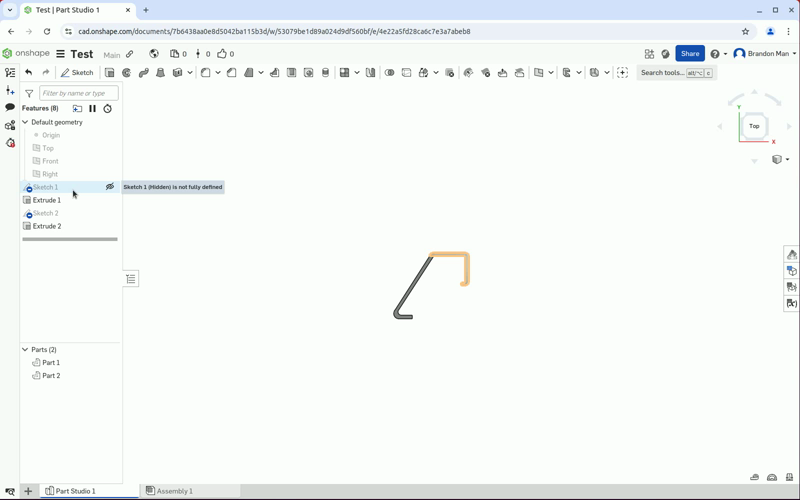
click(73, 189)
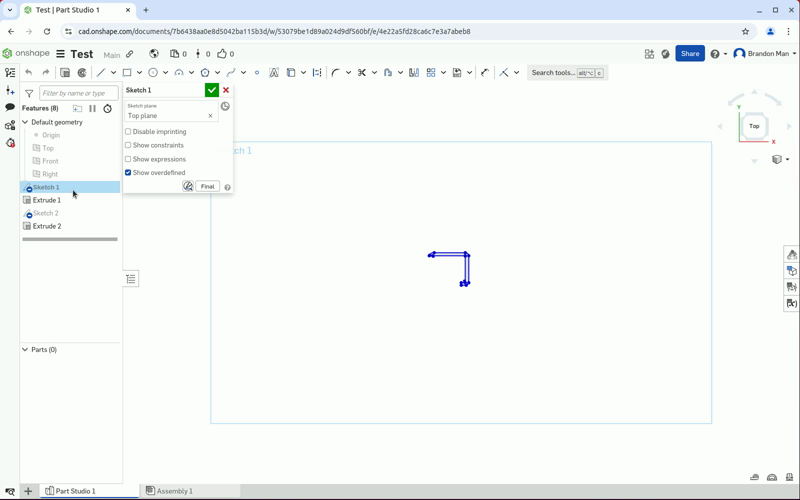
mouse_move(229, 92)
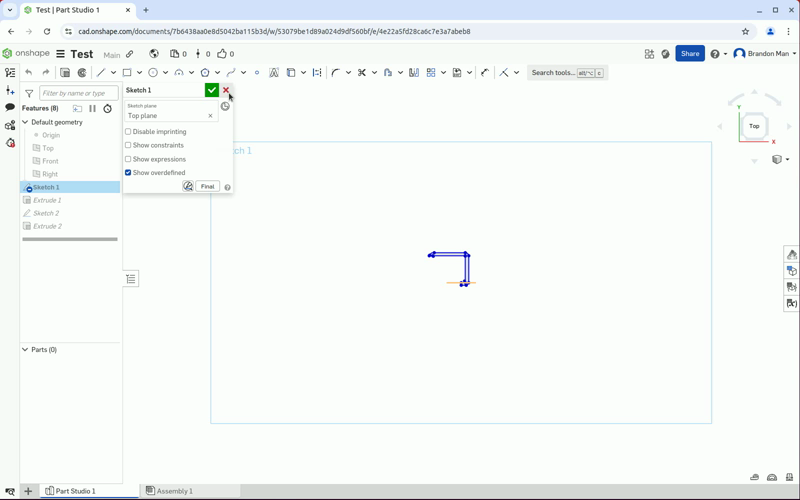
click(229, 92)
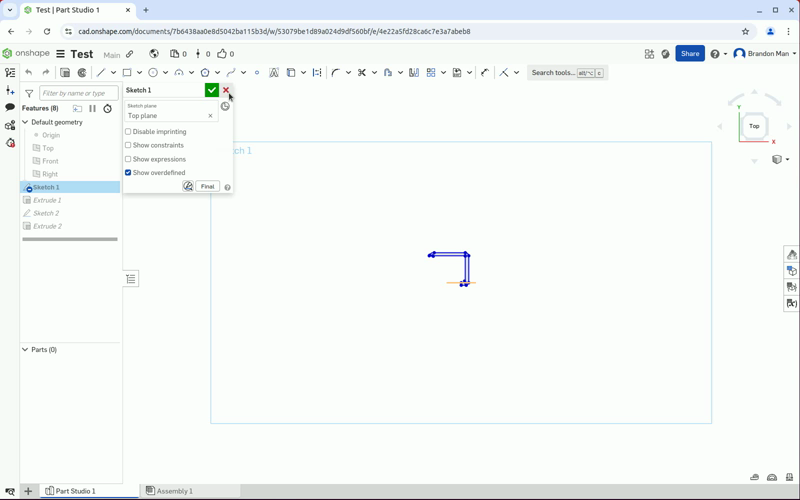
key(shift+s)
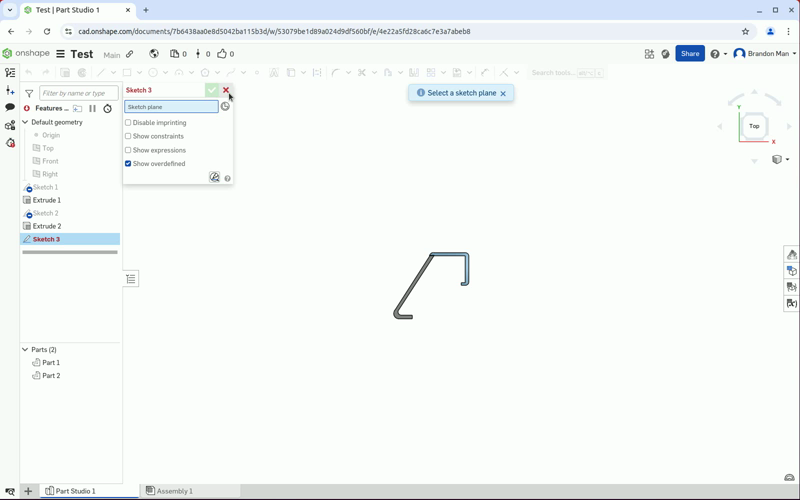
mouse_move(73, 150)
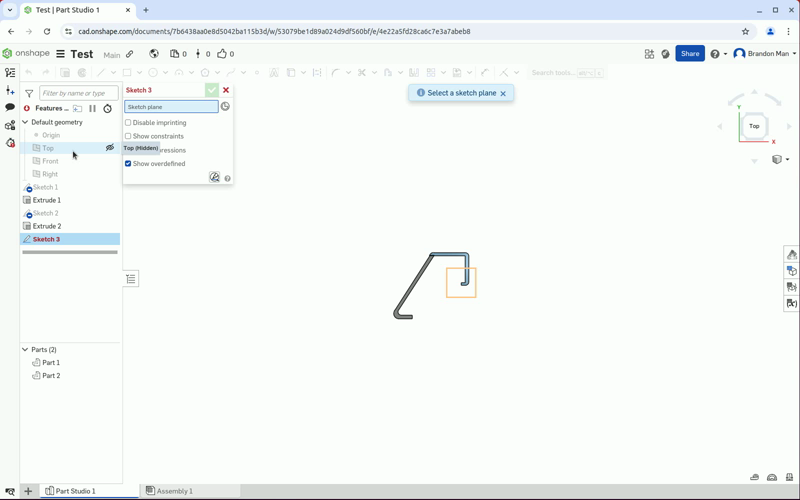
click(73, 150)
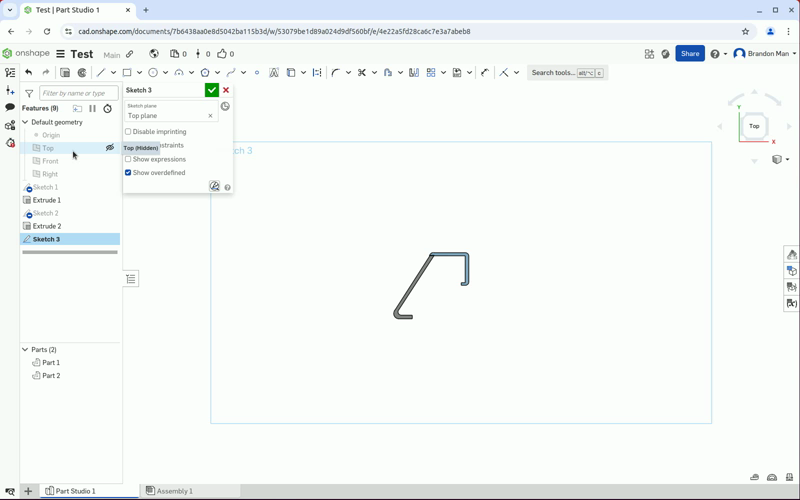
mouse_move(73, 352)
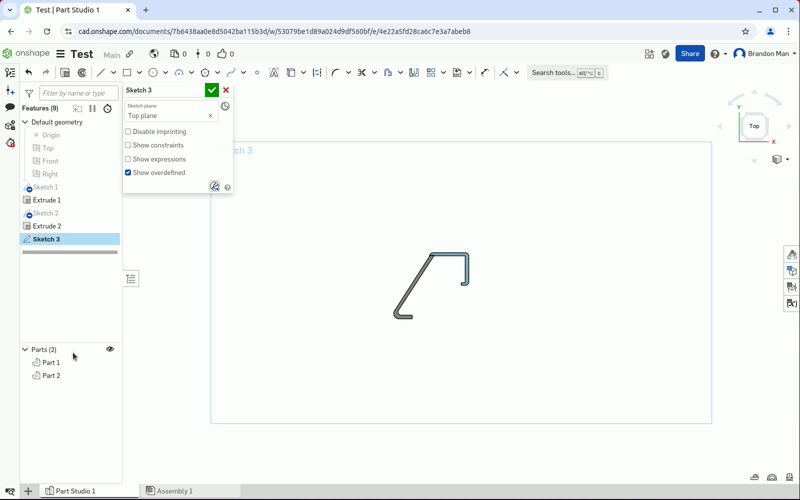
key(y)
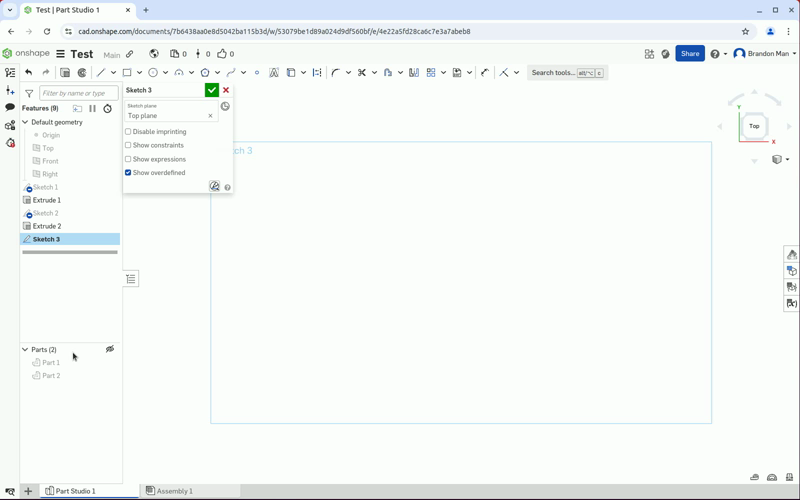
key(l)
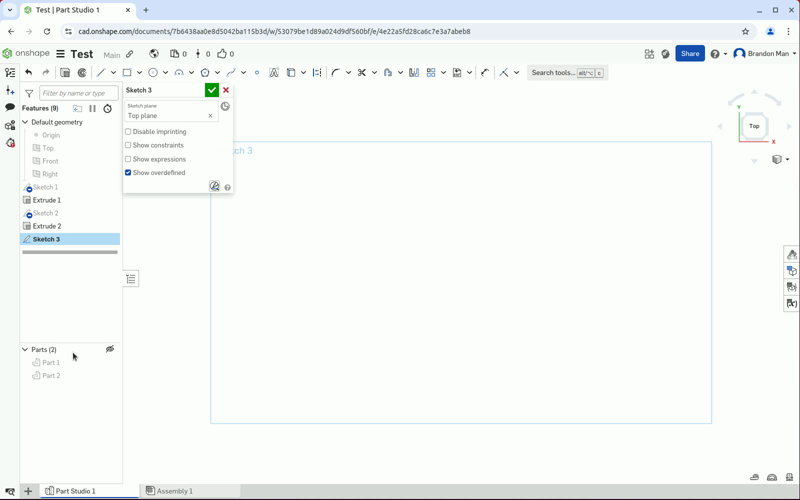
key_down(shift)
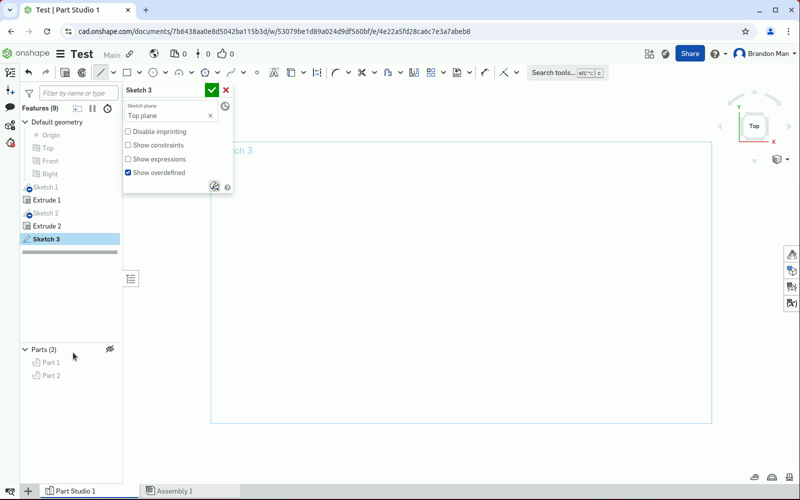
mouse_move(412, 255)
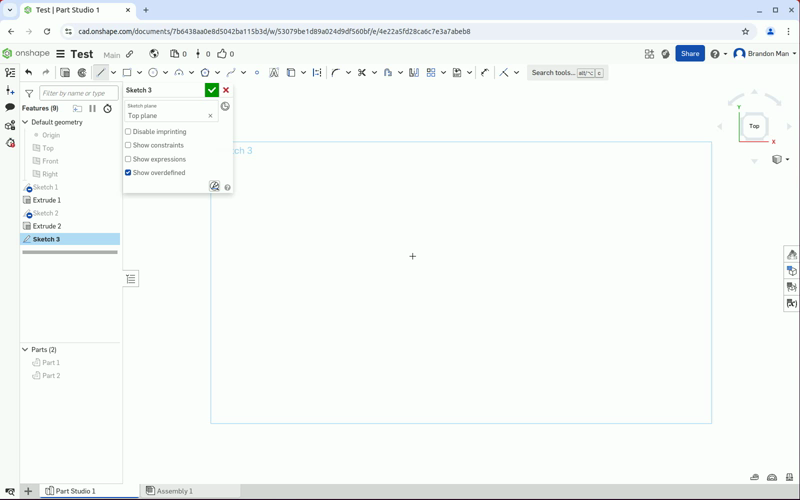
click(412, 255)
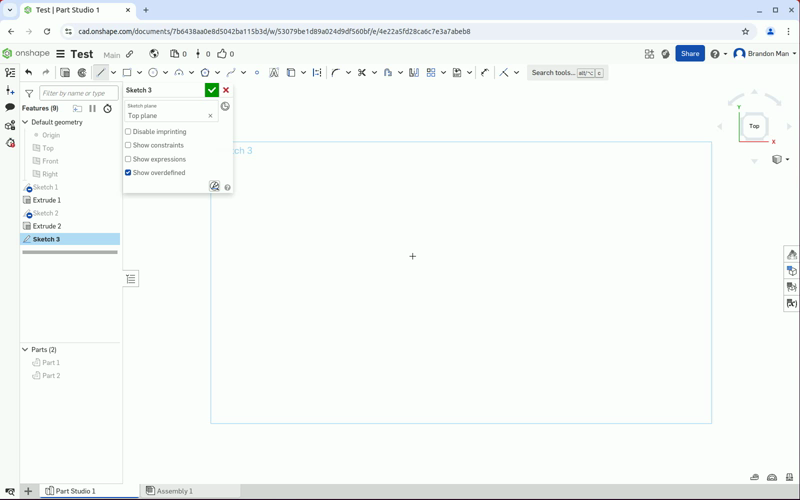
key_up(shift)
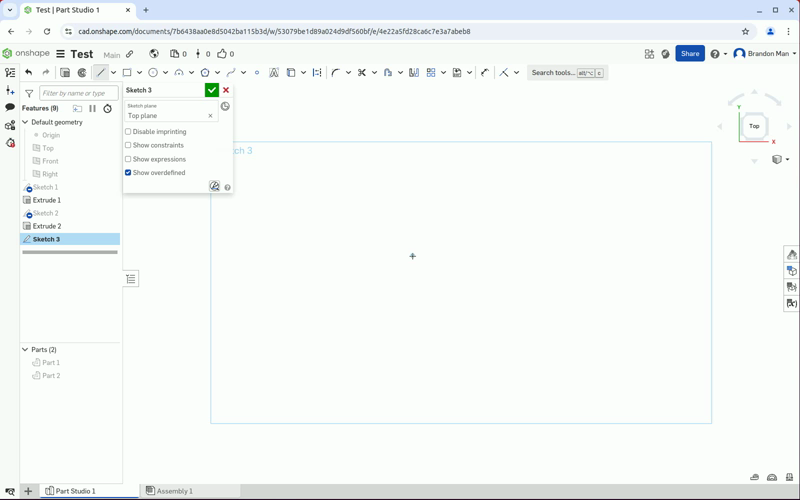
key_down(shift)
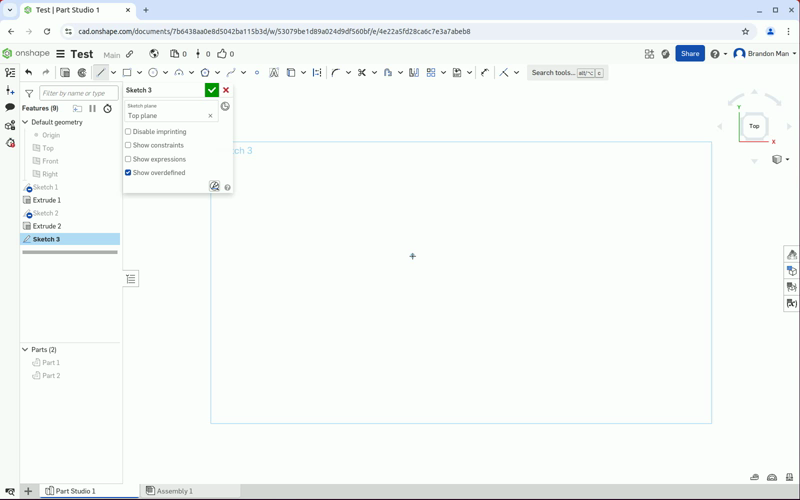
mouse_move(442, 255)
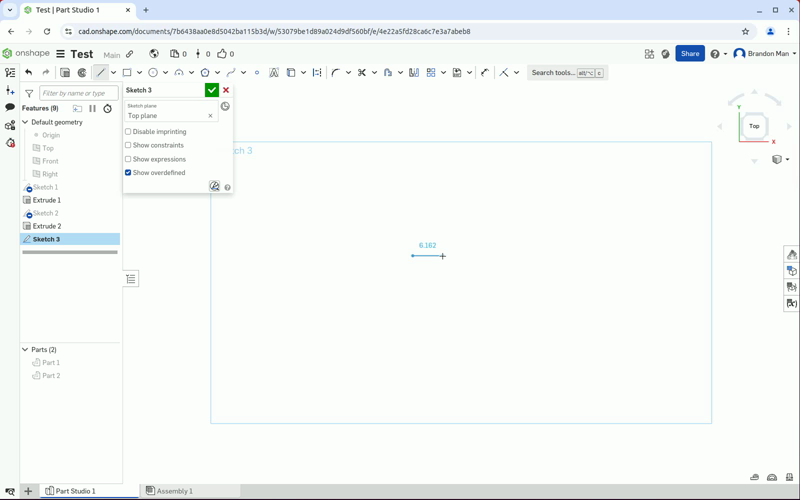
mouse_move(430, 255)
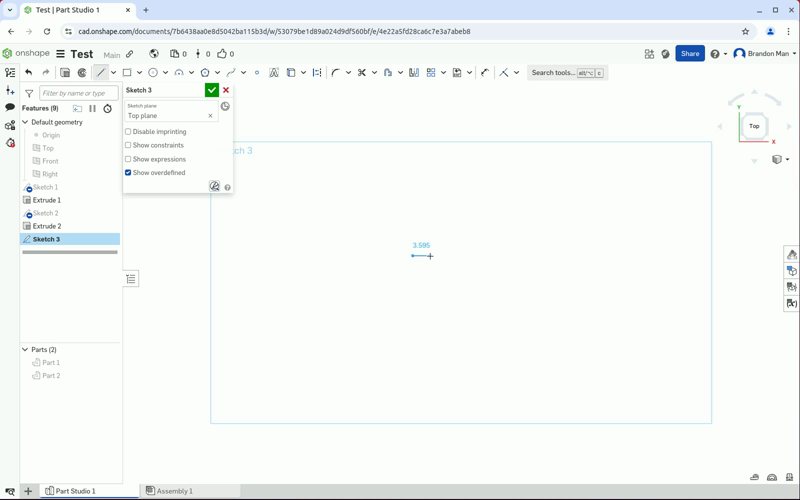
click(430, 255)
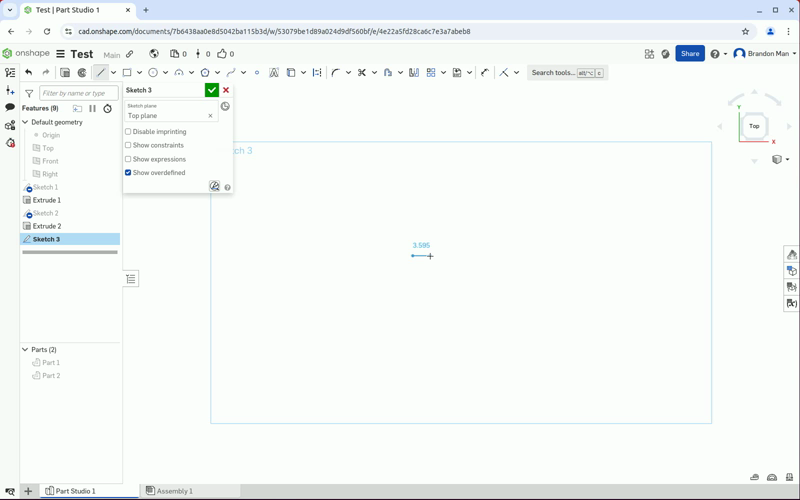
key_up(shift)
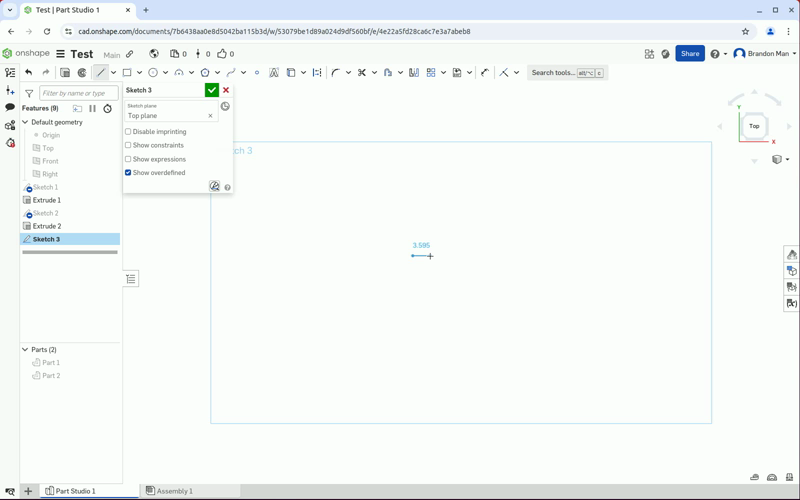
key_down(shift)
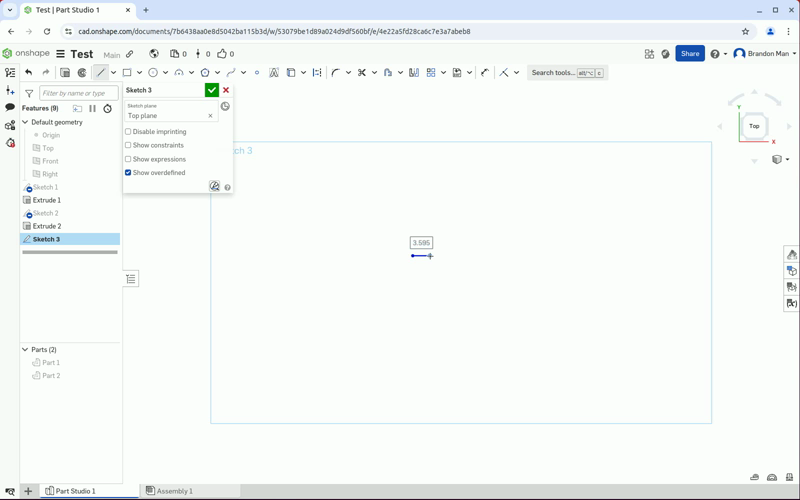
mouse_move(460, 255)
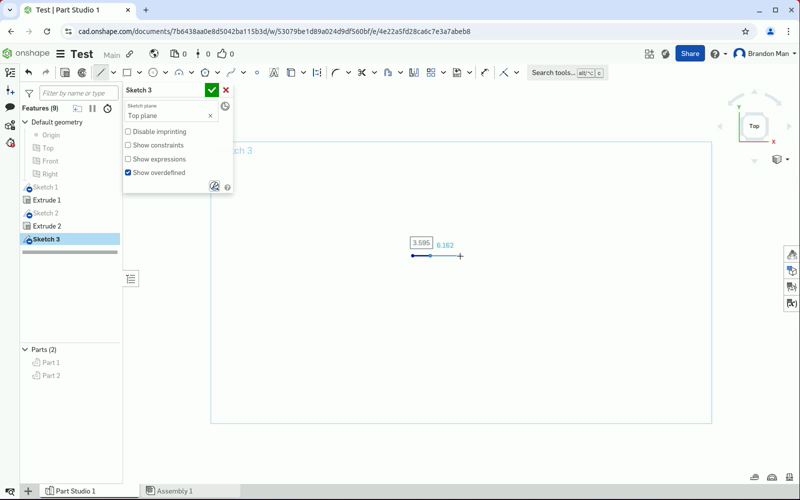
mouse_move(431, 255)
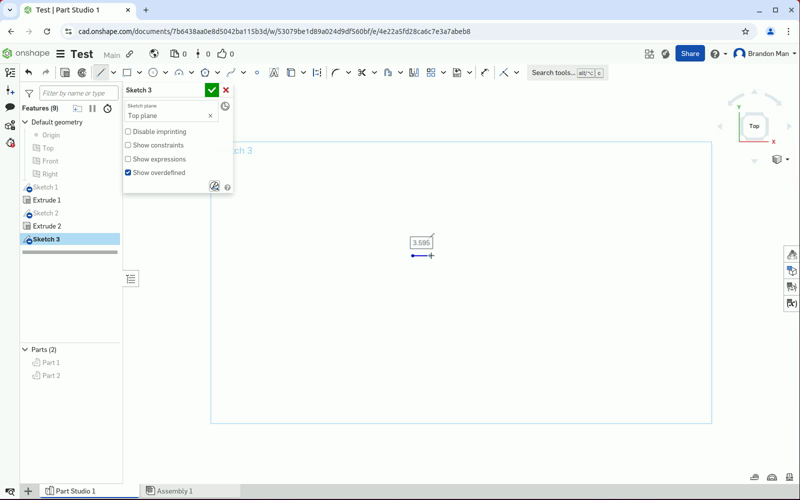
scroll(6)
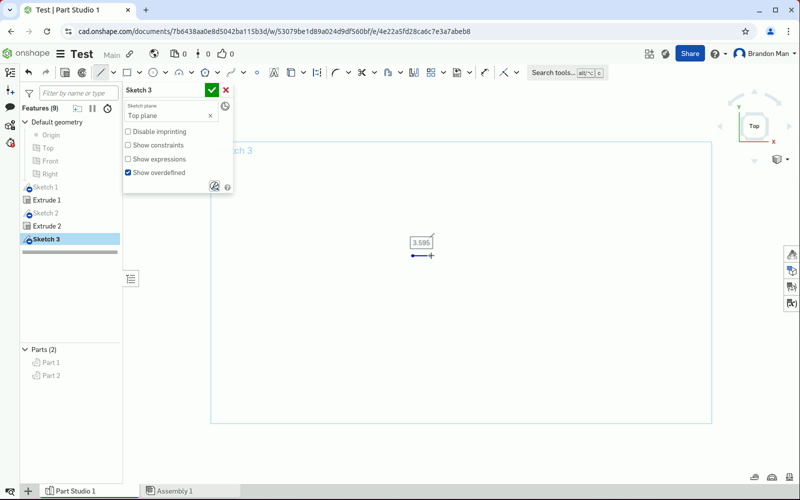
scroll(6)
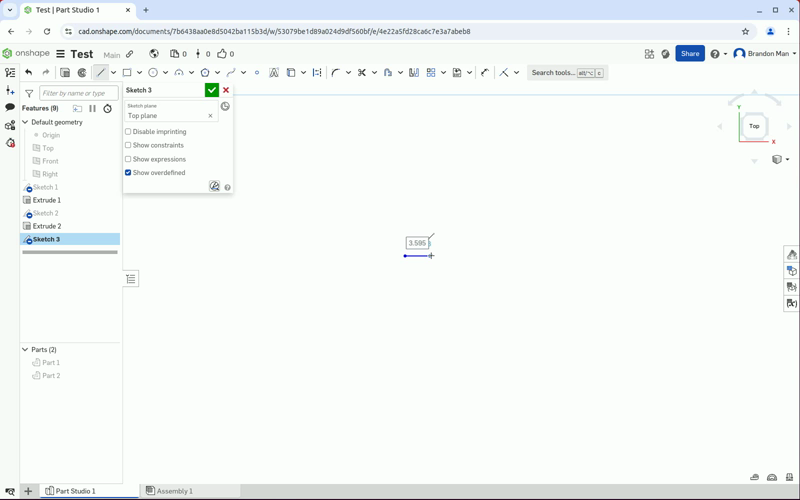
scroll(6)
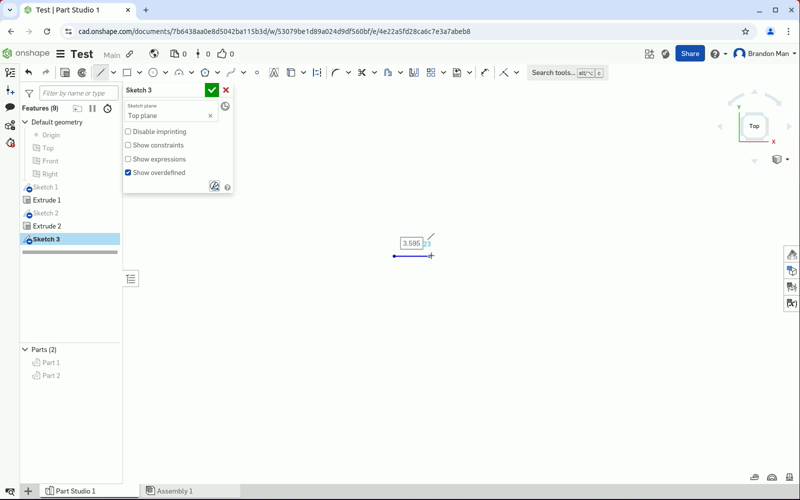
scroll(6)
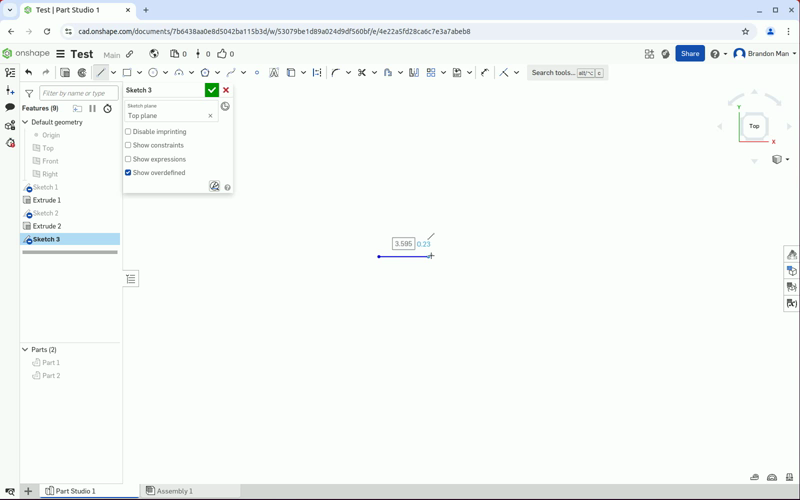
scroll(6)
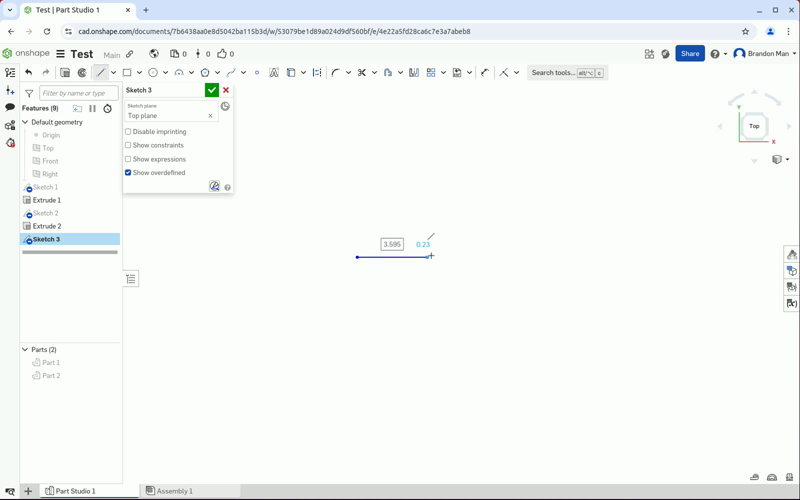
scroll(6)
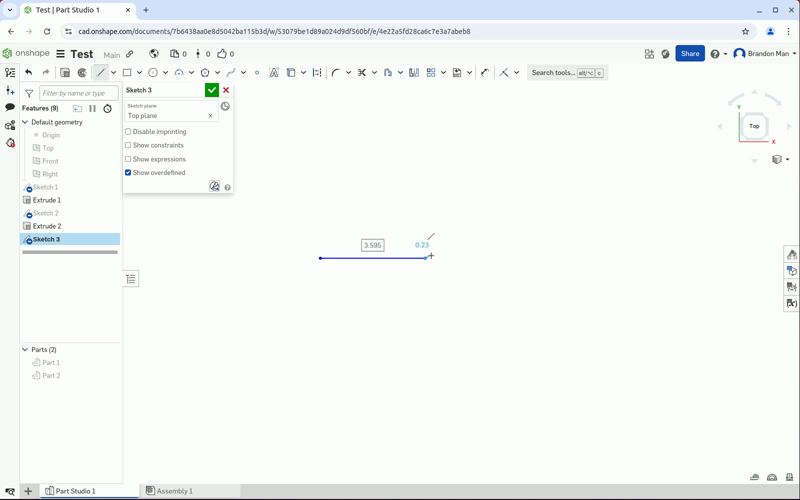
scroll(6)
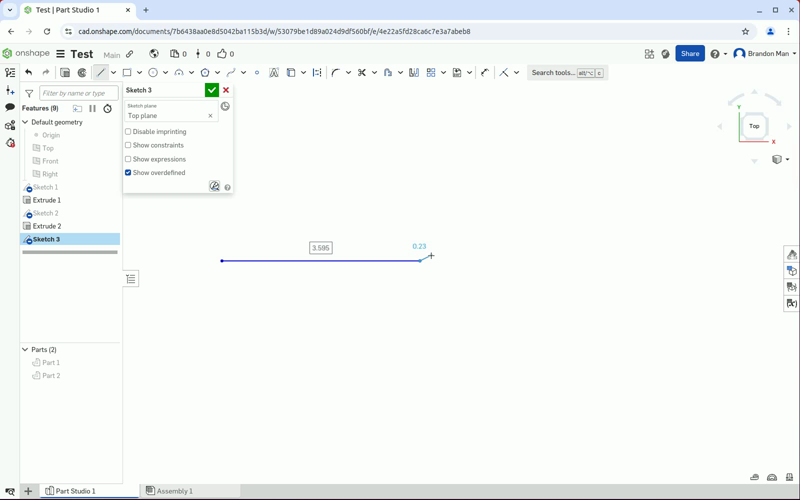
click(431, 255)
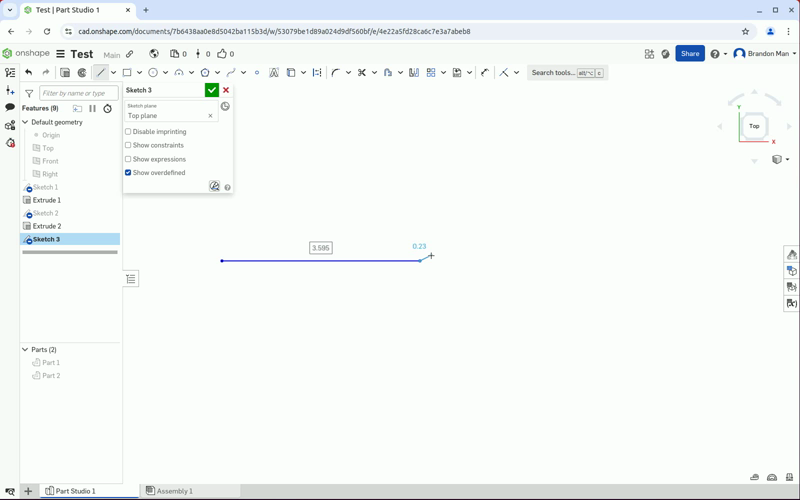
scroll(-6)
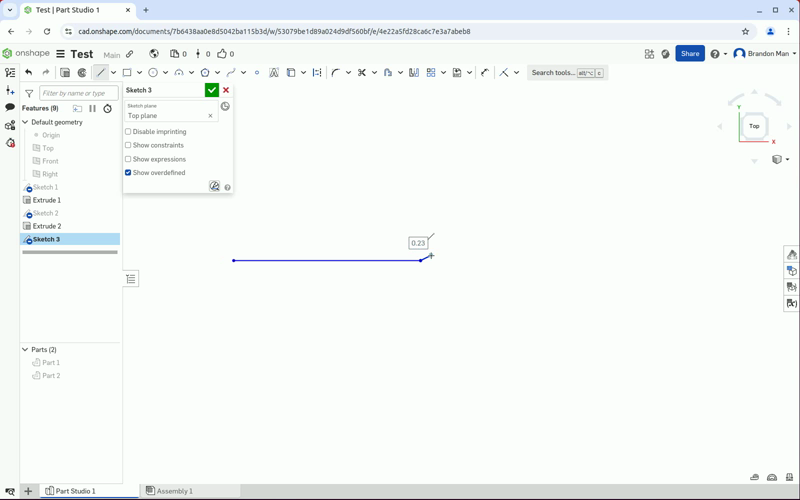
scroll(-6)
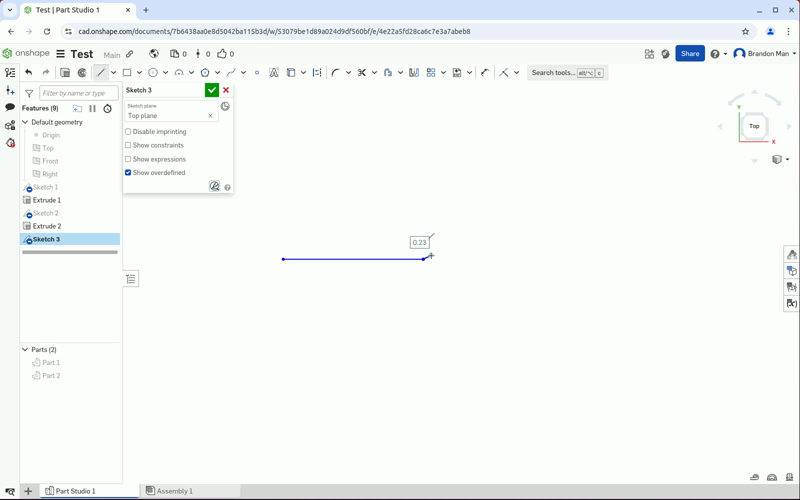
scroll(-6)
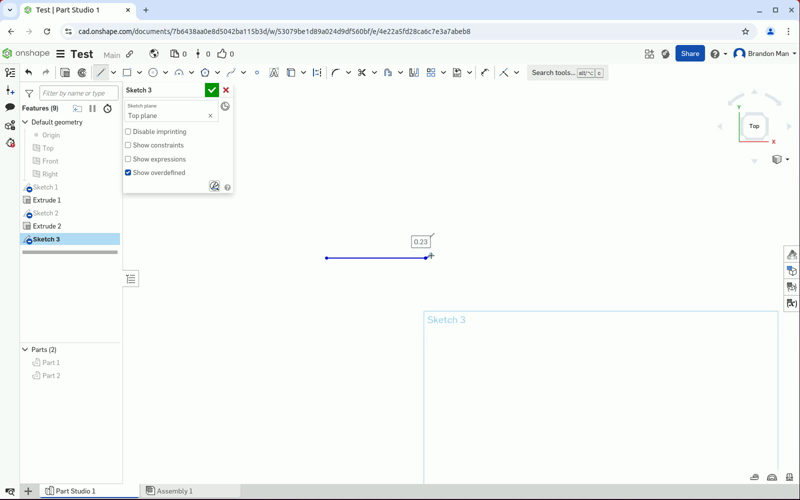
scroll(-6)
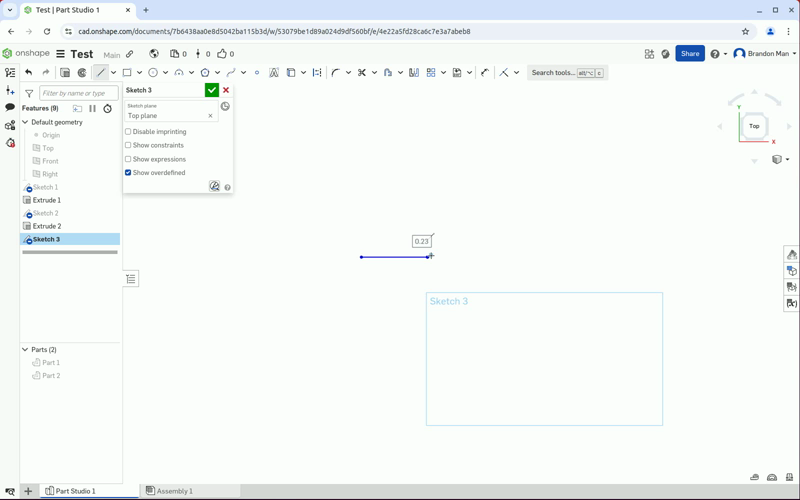
scroll(-6)
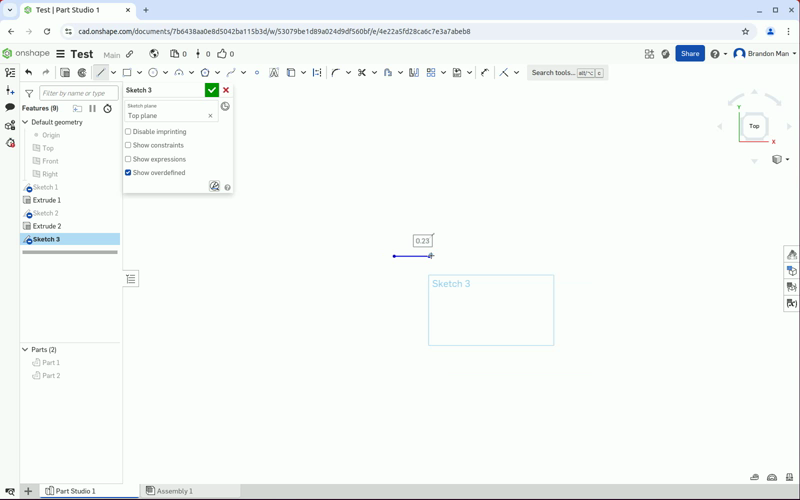
scroll(-6)
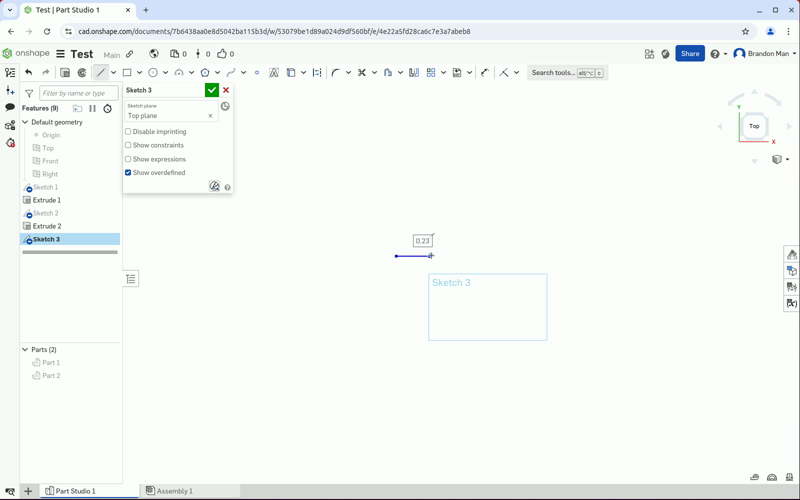
scroll(-6)
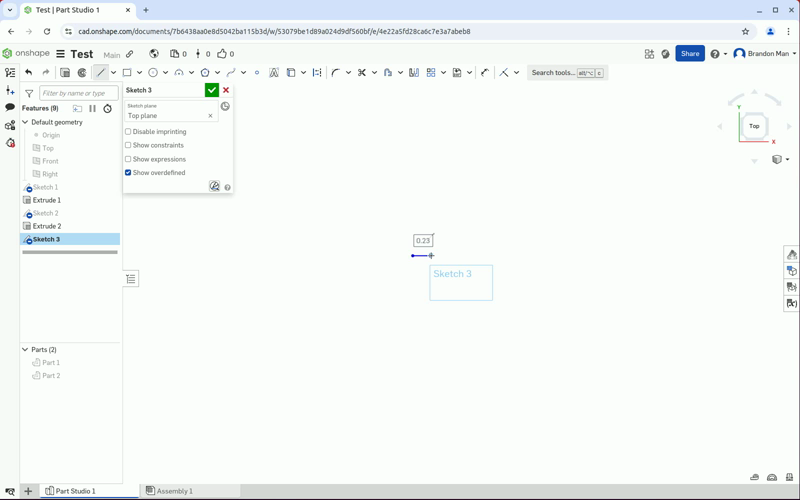
key_up(shift)
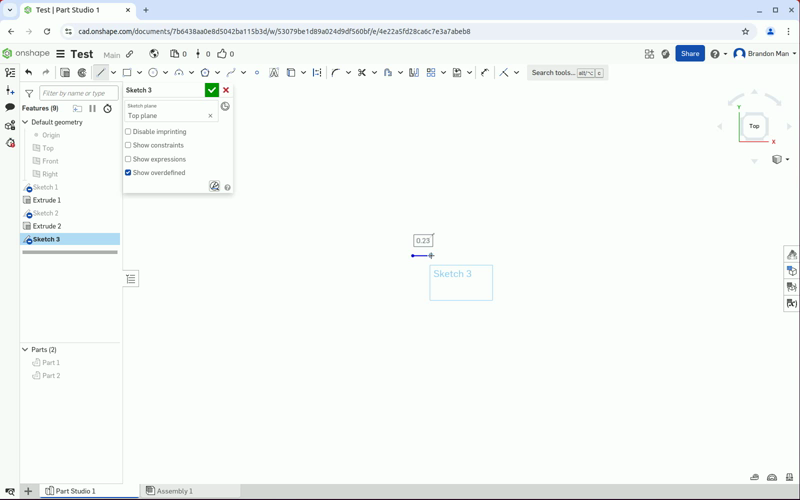
key(esc)
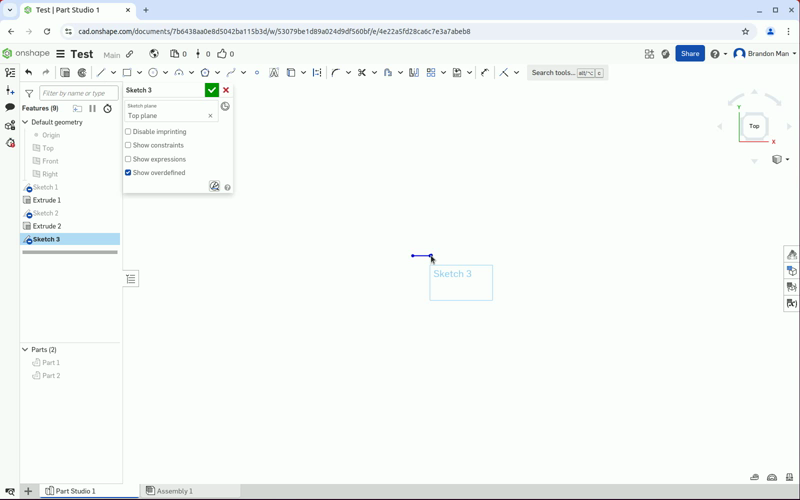
key(a)
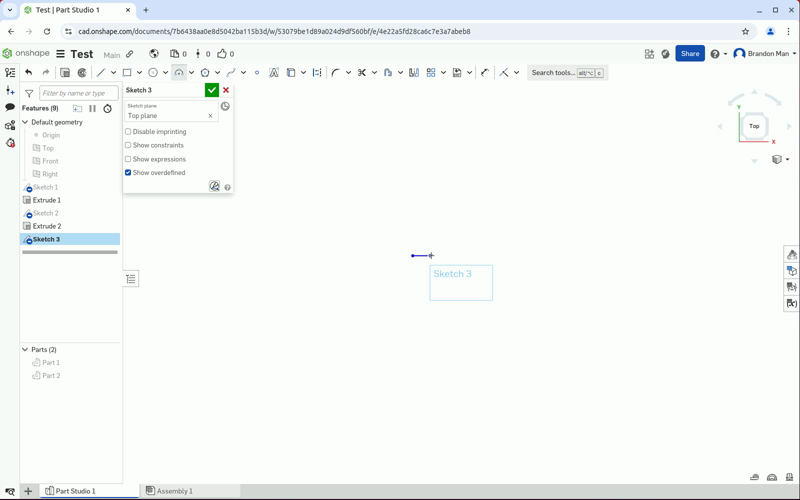
mouse_move(431, 255)
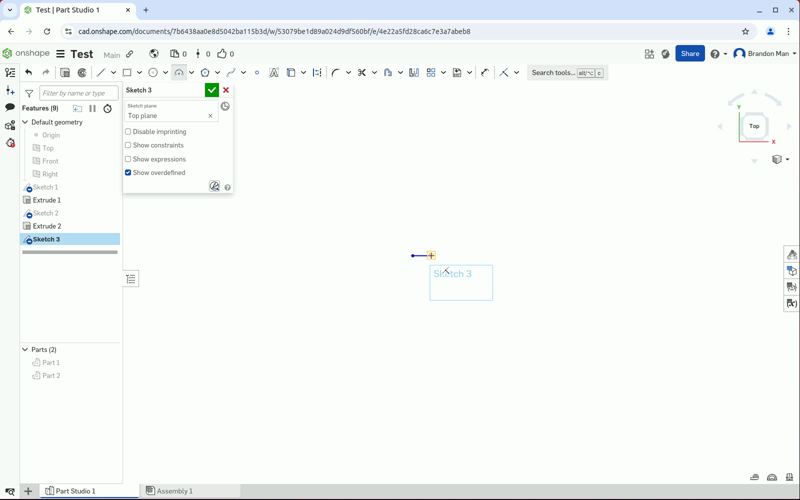
scroll(6)
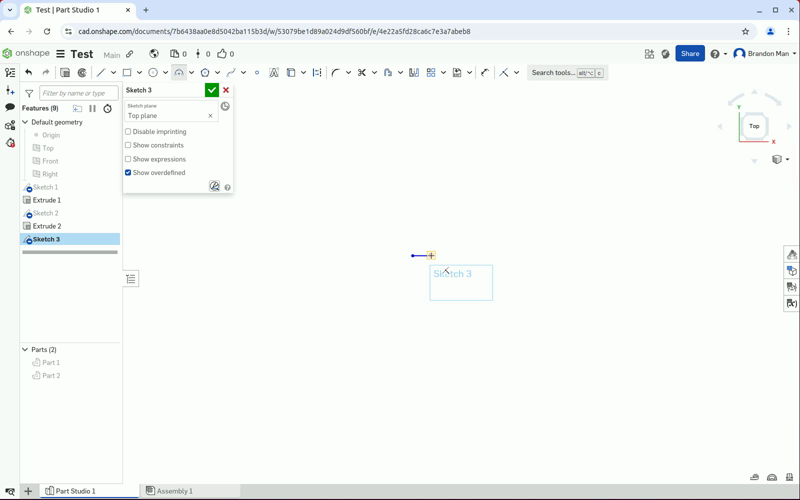
scroll(6)
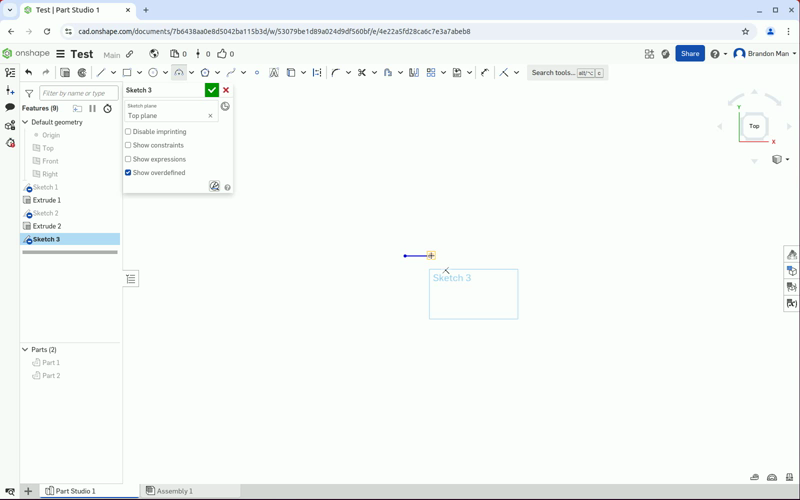
scroll(6)
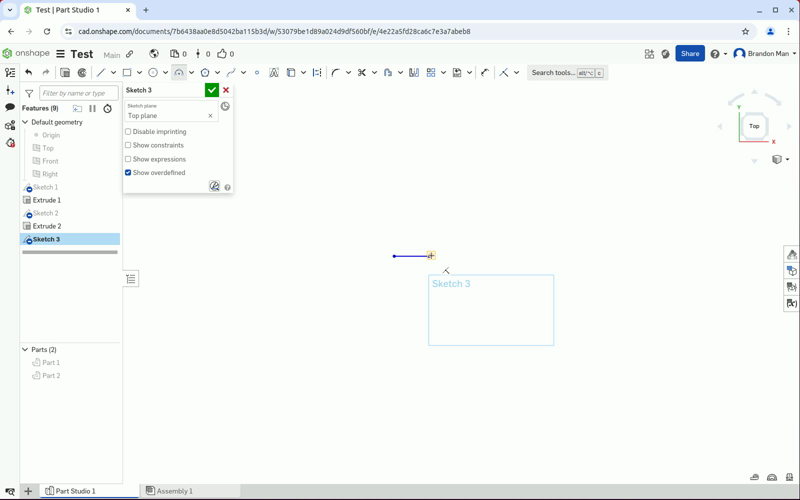
scroll(6)
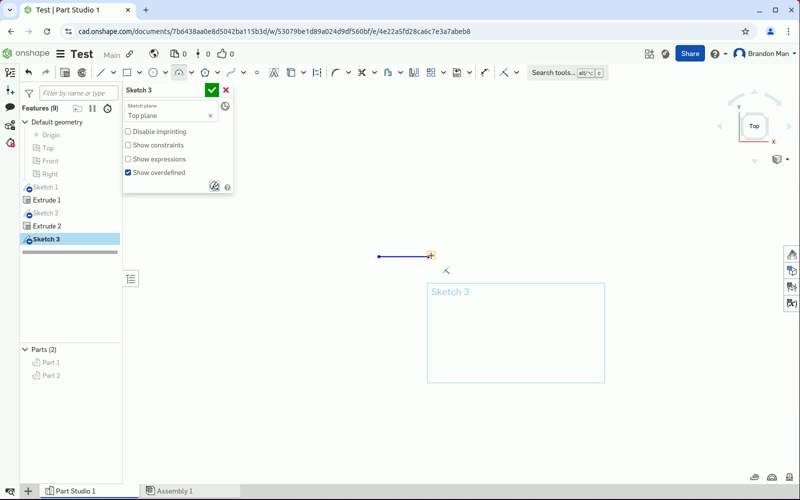
scroll(6)
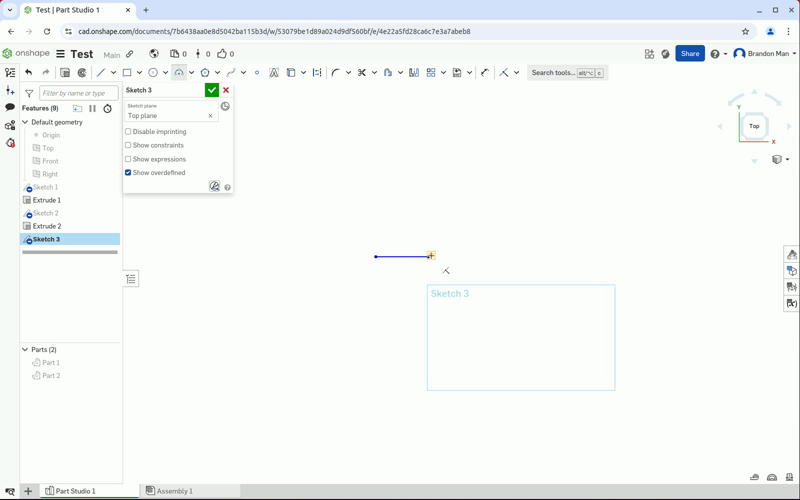
scroll(6)
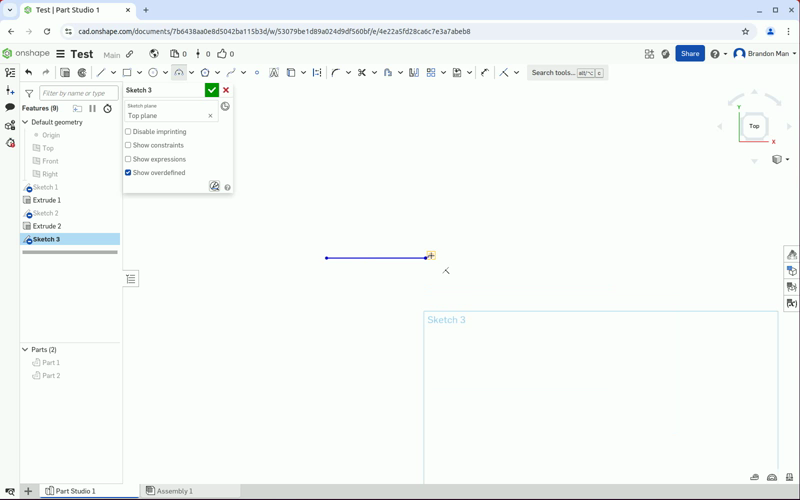
scroll(6)
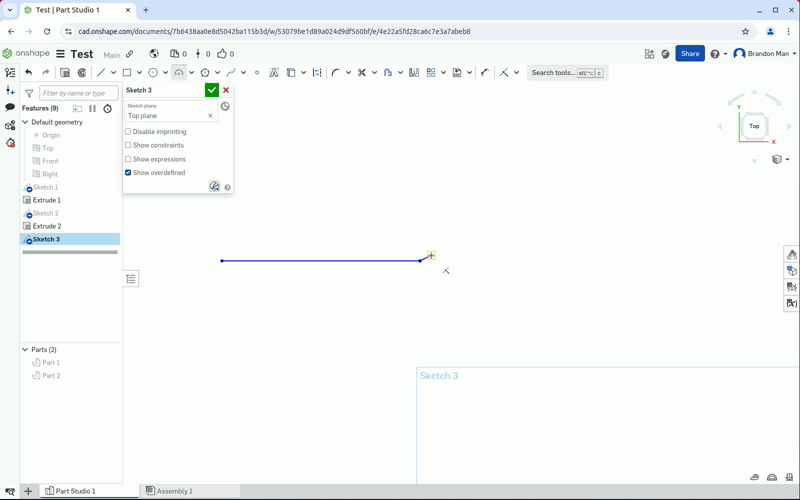
click(431, 255)
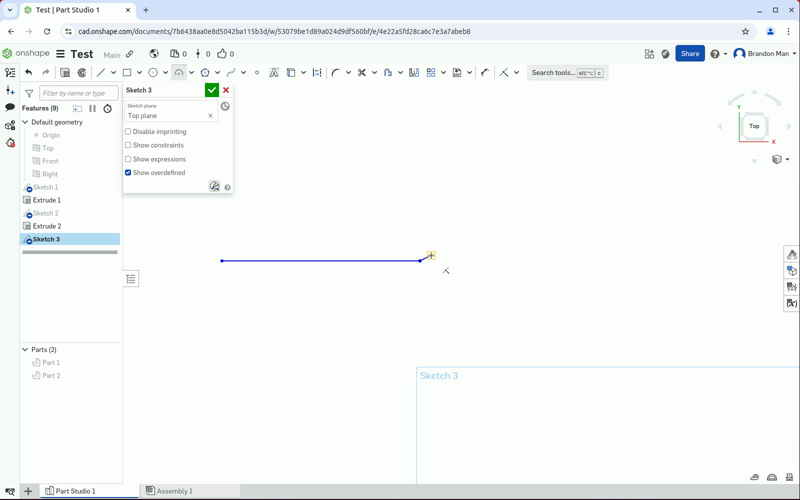
scroll(-6)
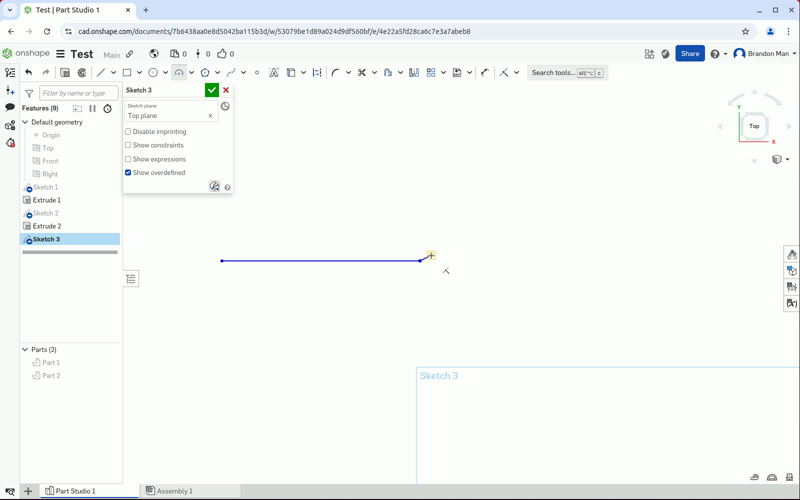
scroll(-6)
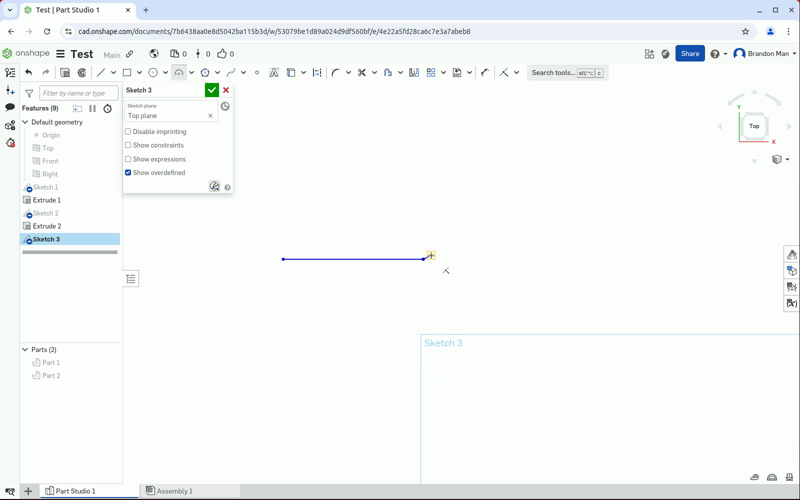
scroll(-6)
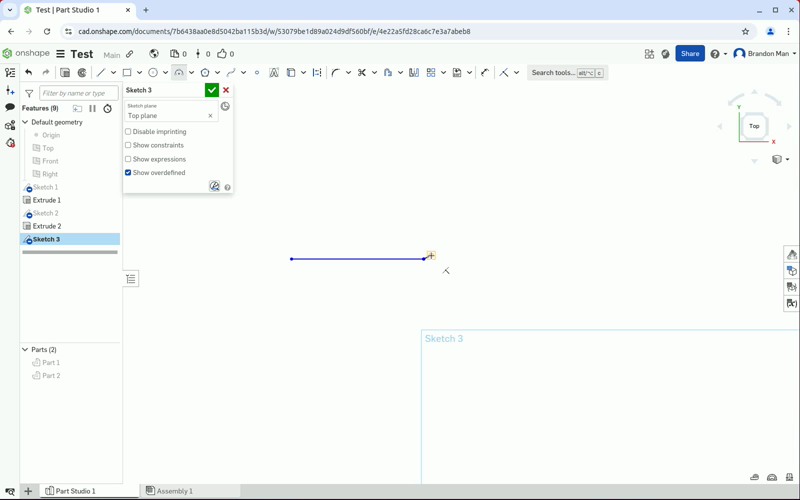
scroll(-6)
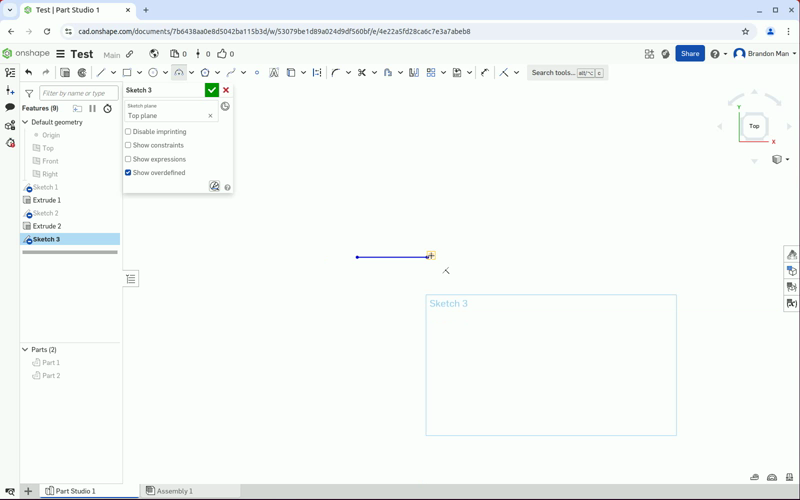
scroll(-6)
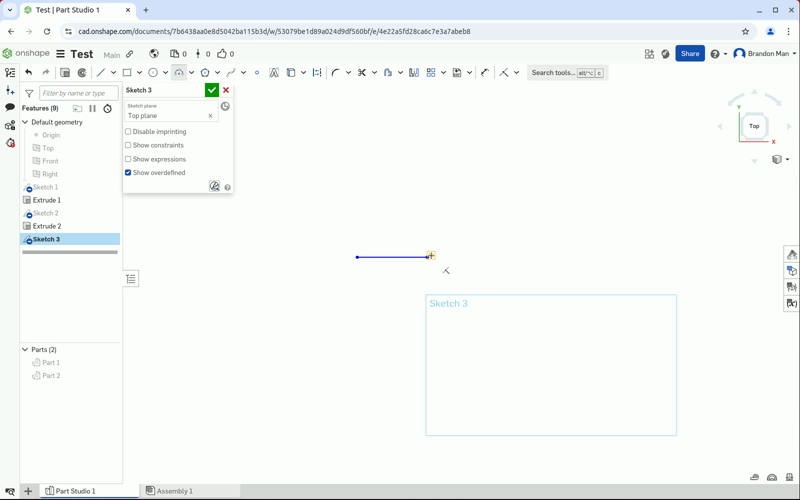
scroll(-6)
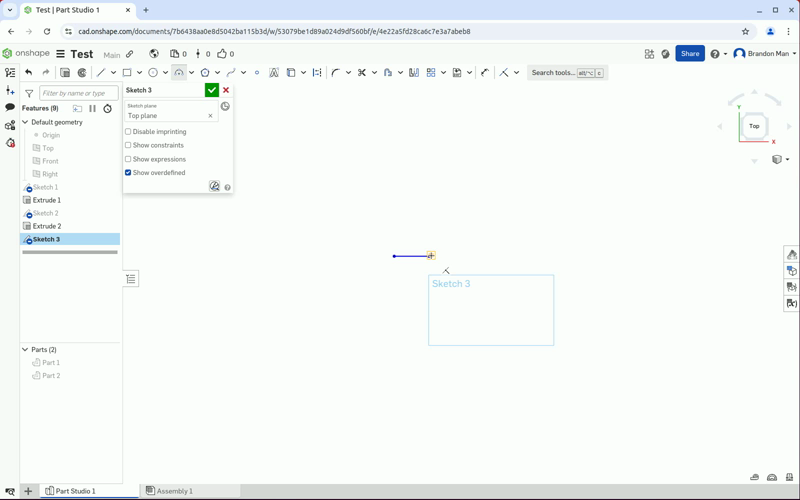
scroll(-6)
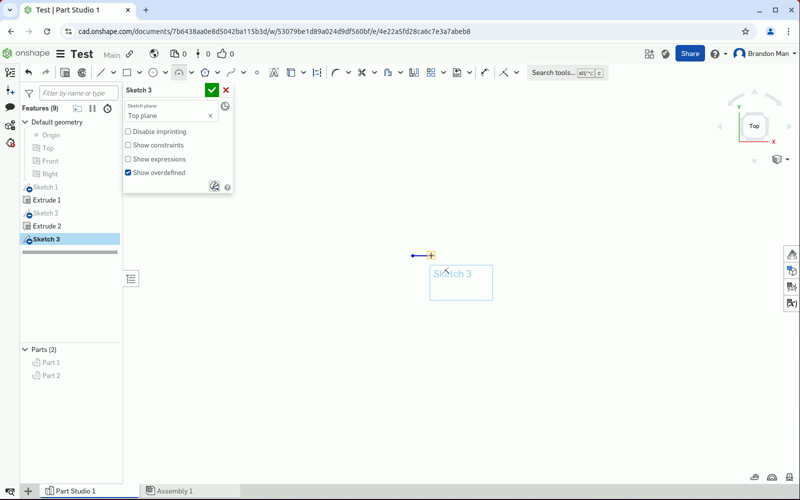
key_down(shift)
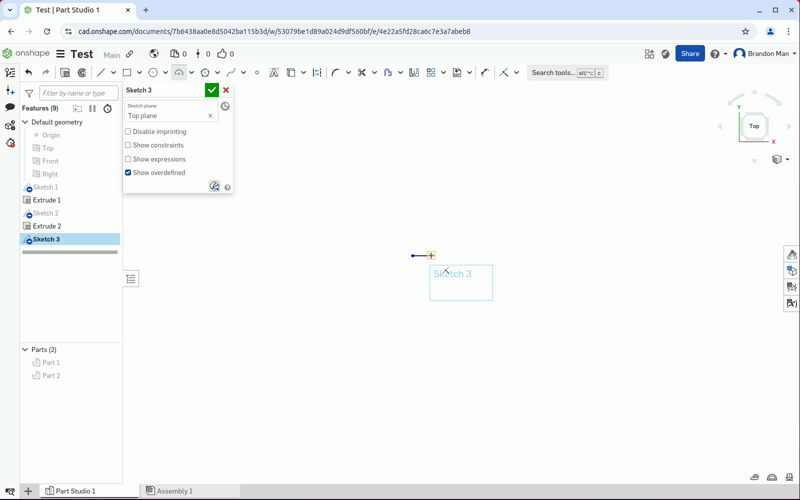
mouse_move(435, 252)
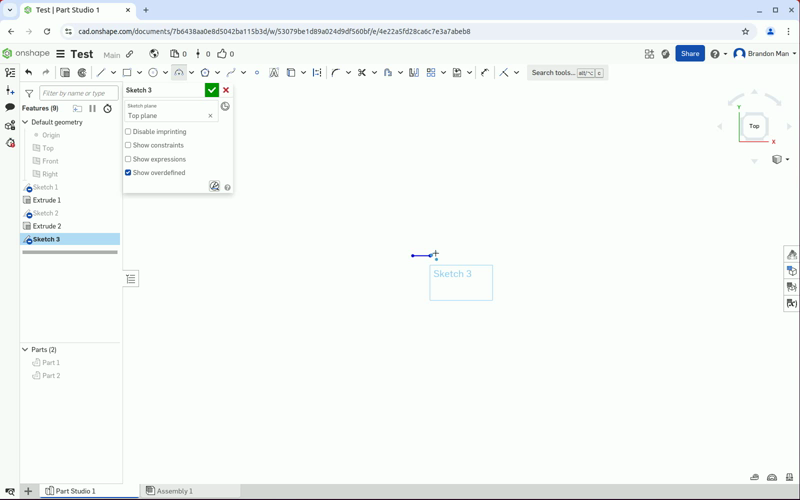
scroll(6)
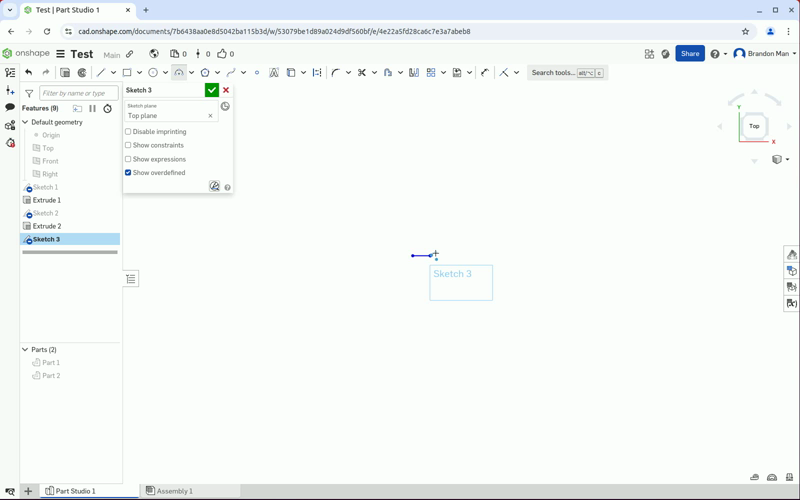
scroll(6)
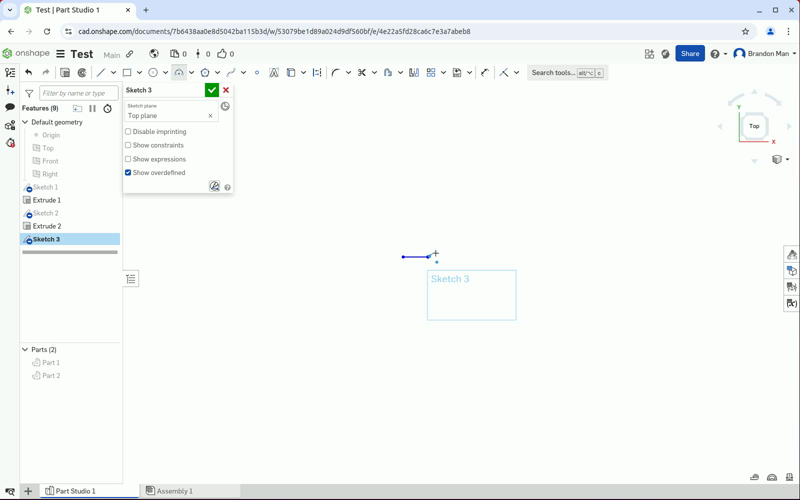
scroll(6)
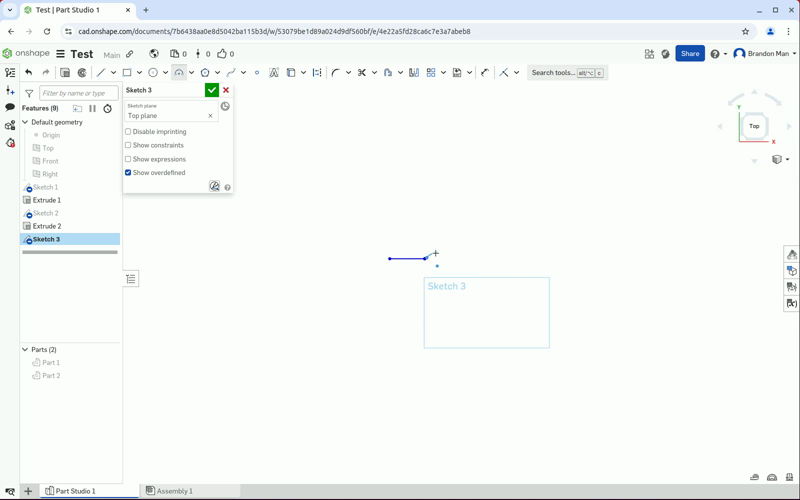
scroll(6)
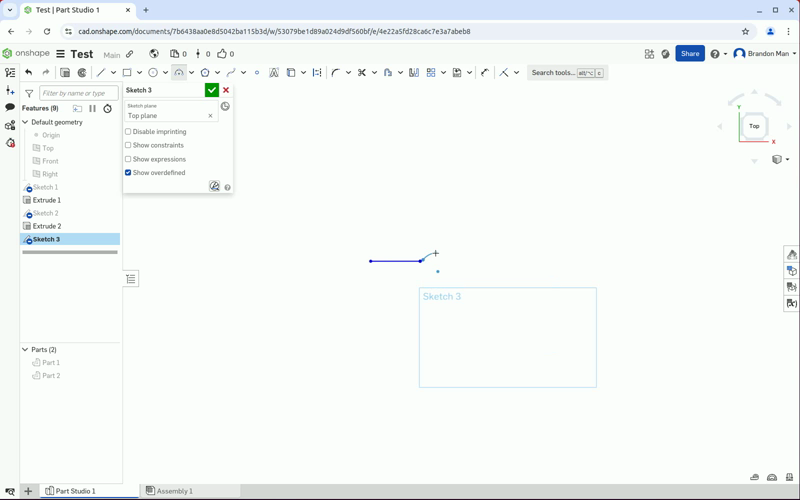
scroll(6)
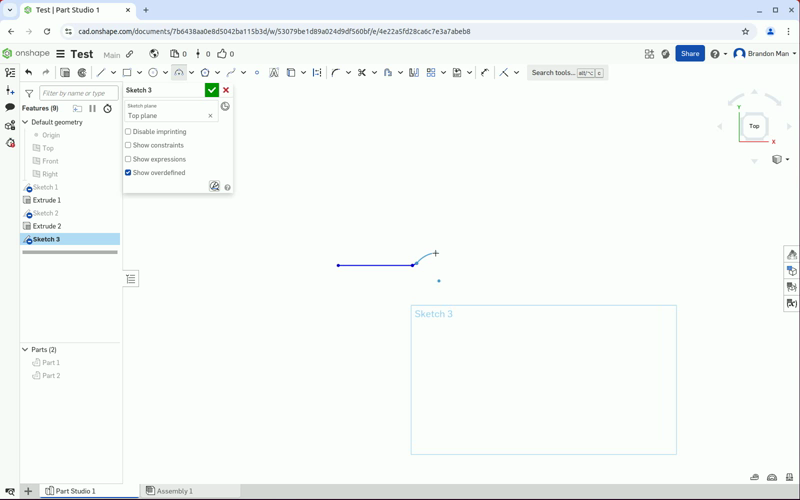
scroll(6)
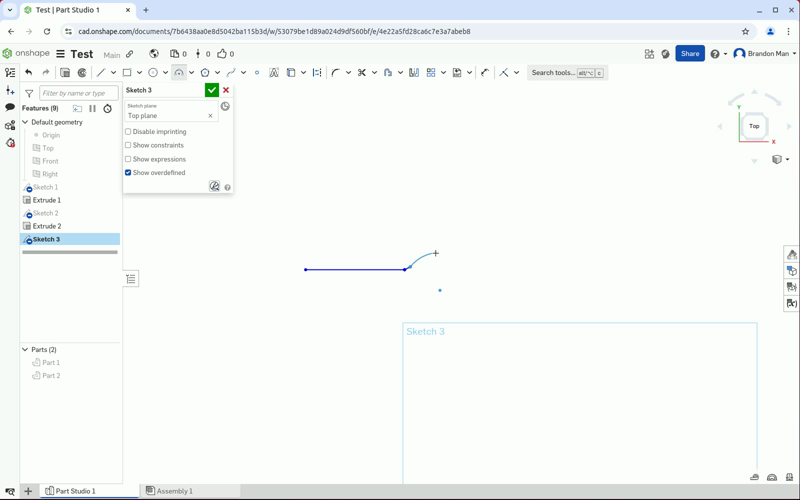
scroll(6)
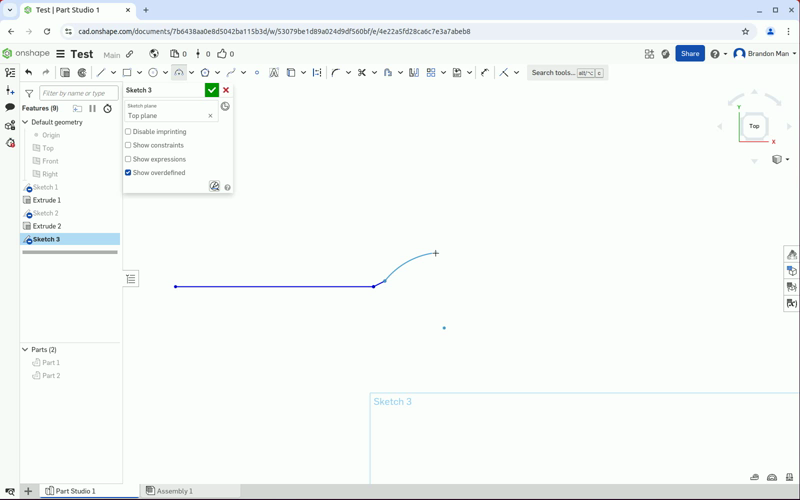
click(435, 252)
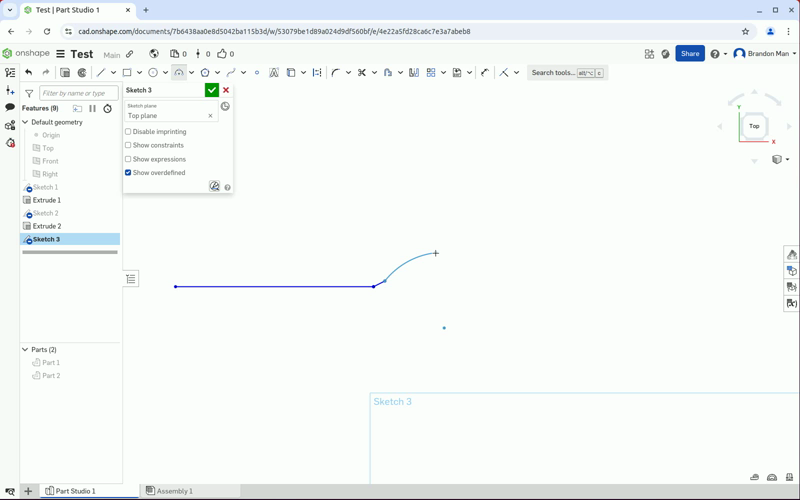
scroll(-6)
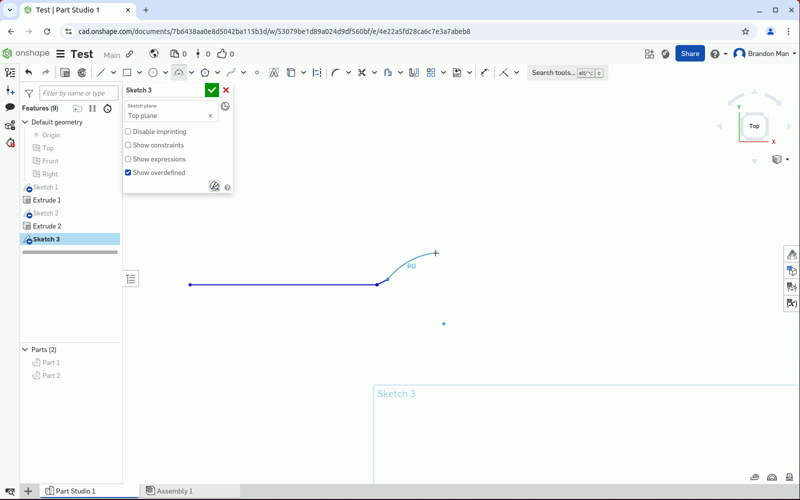
scroll(-6)
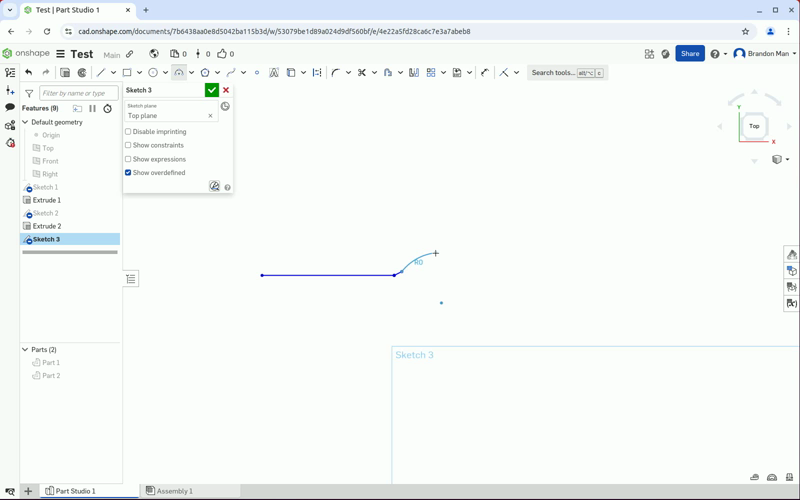
scroll(-6)
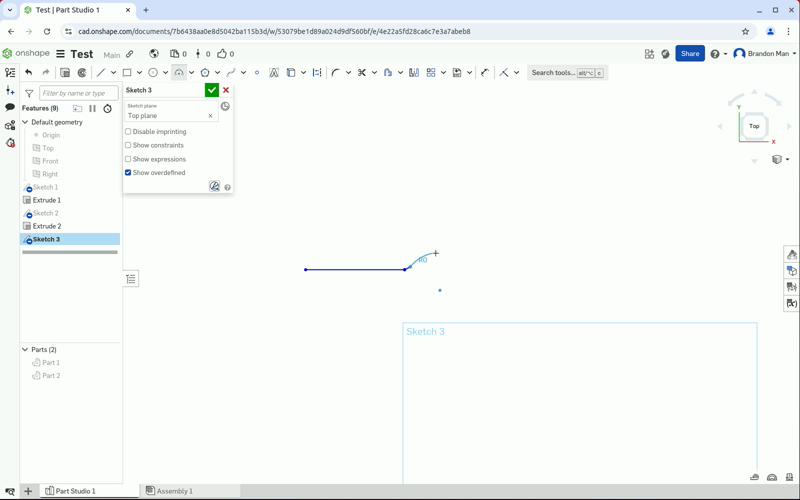
scroll(-6)
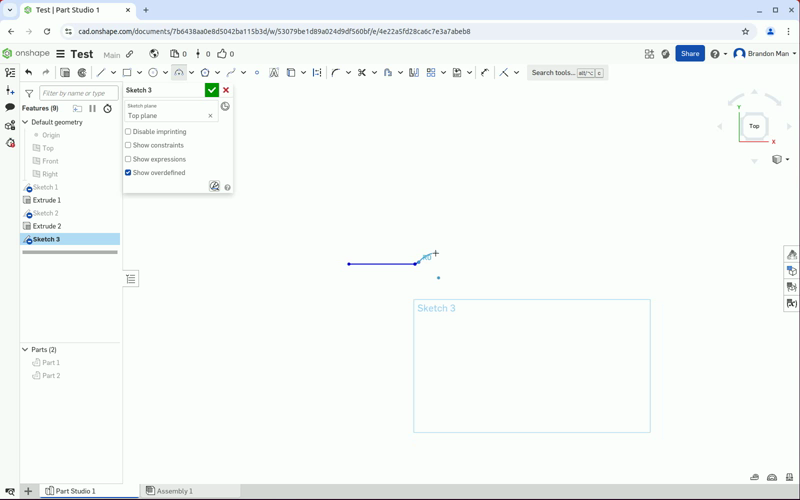
scroll(-6)
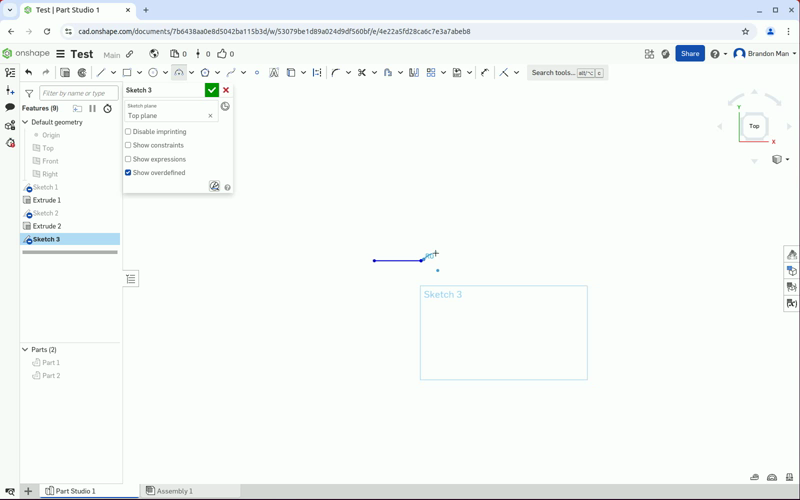
scroll(-6)
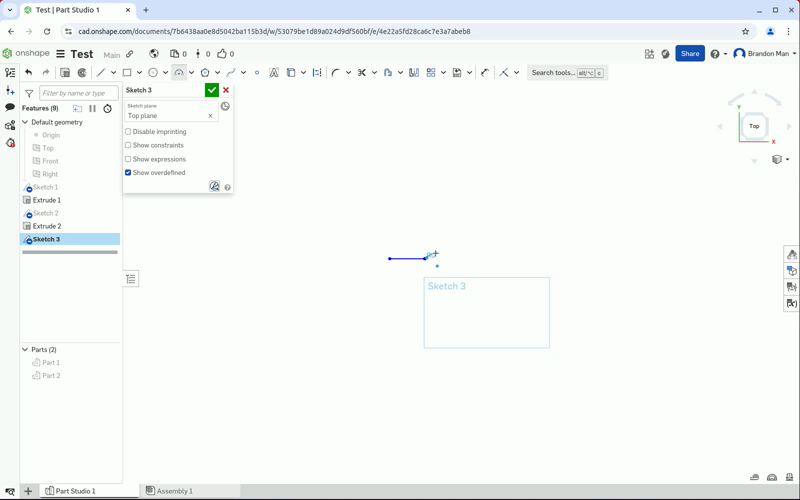
scroll(-6)
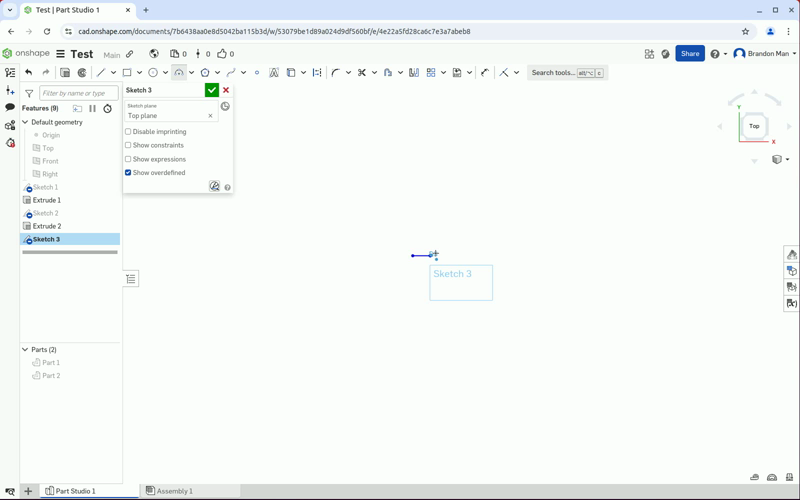
mouse_move(433, 253)
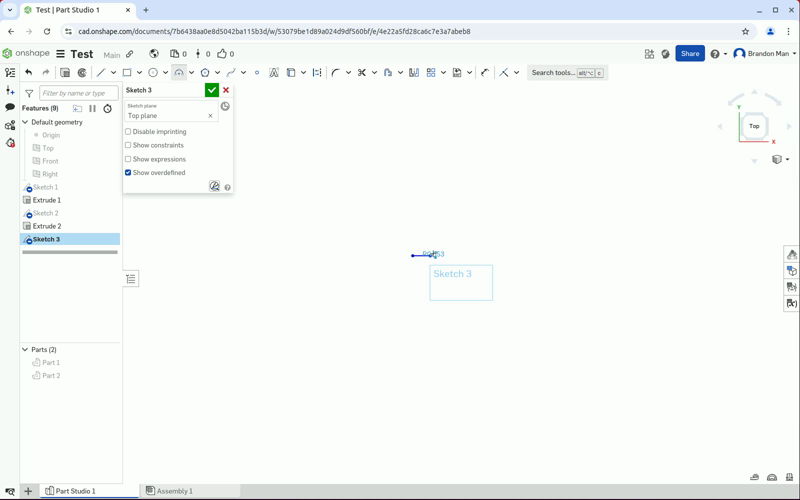
scroll(6)
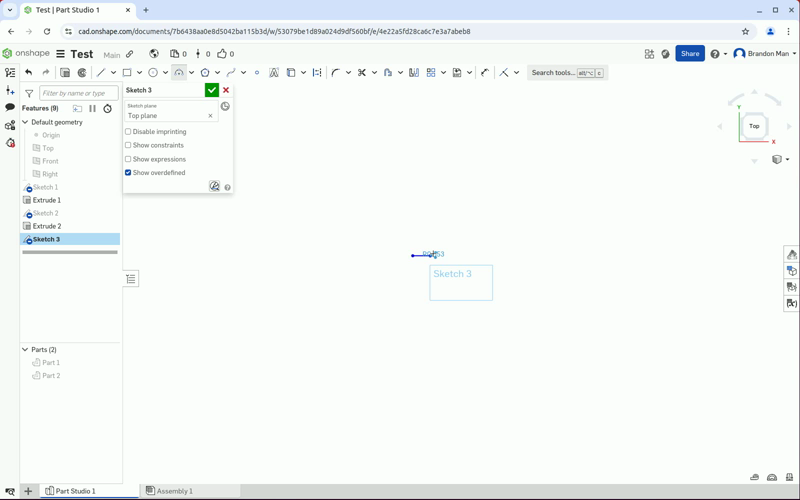
scroll(6)
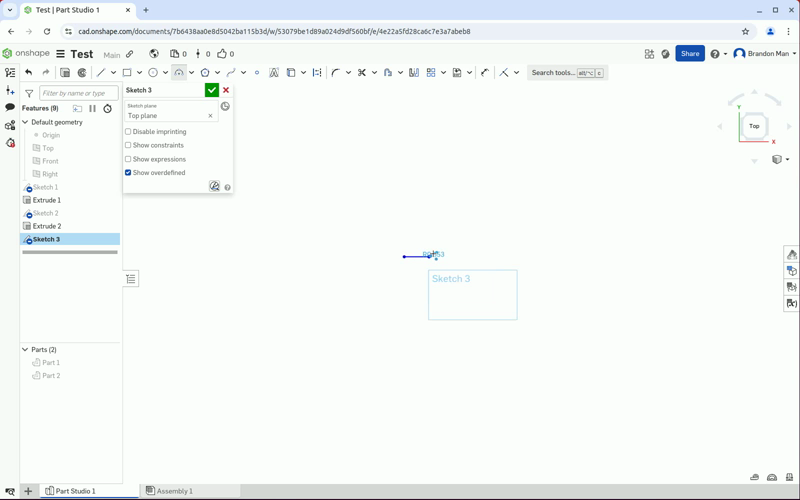
scroll(6)
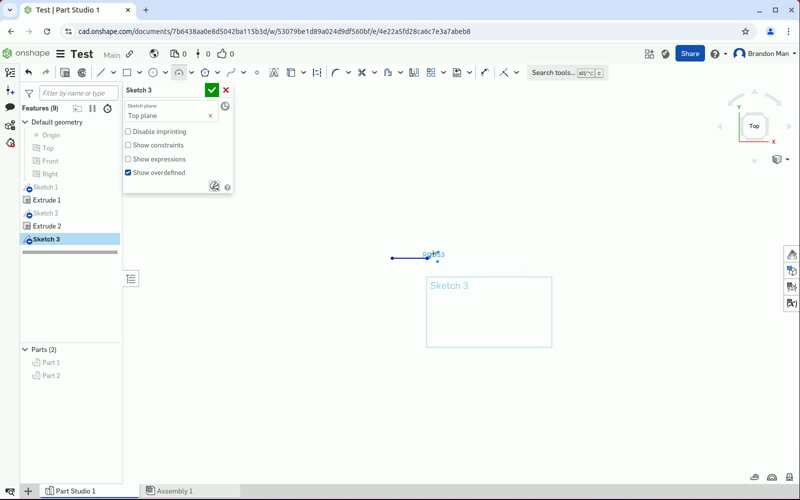
scroll(6)
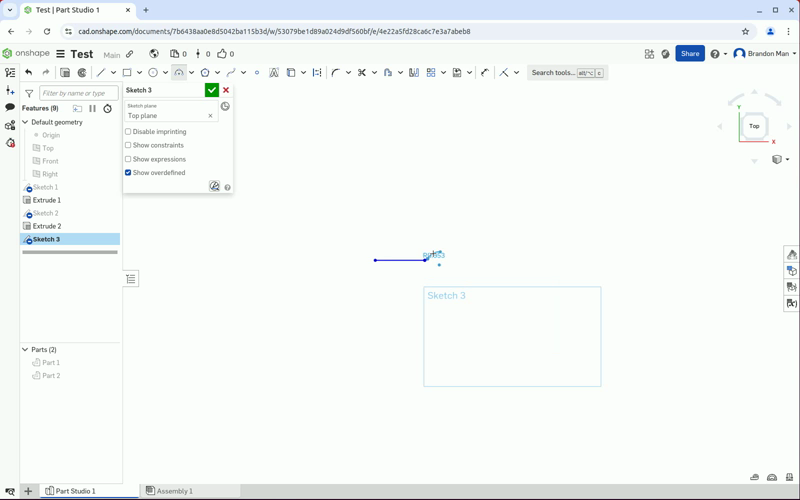
scroll(6)
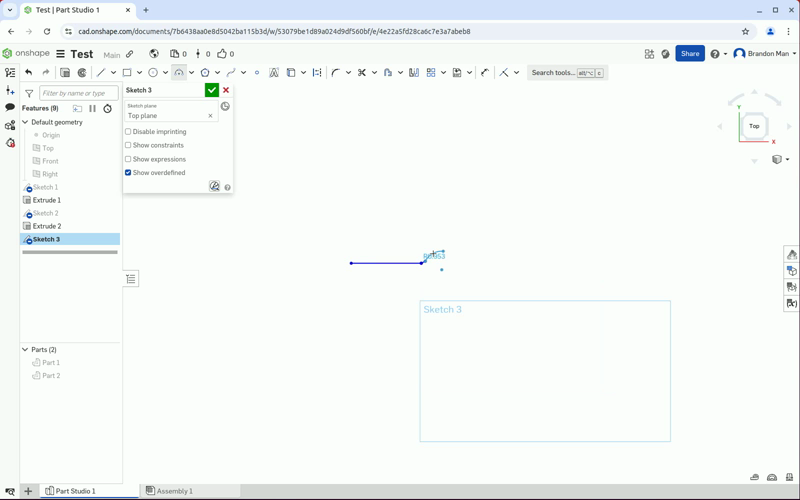
scroll(6)
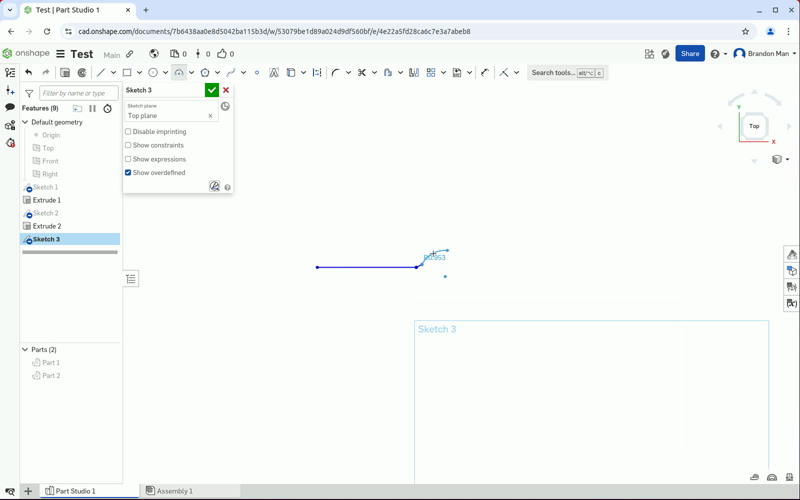
scroll(6)
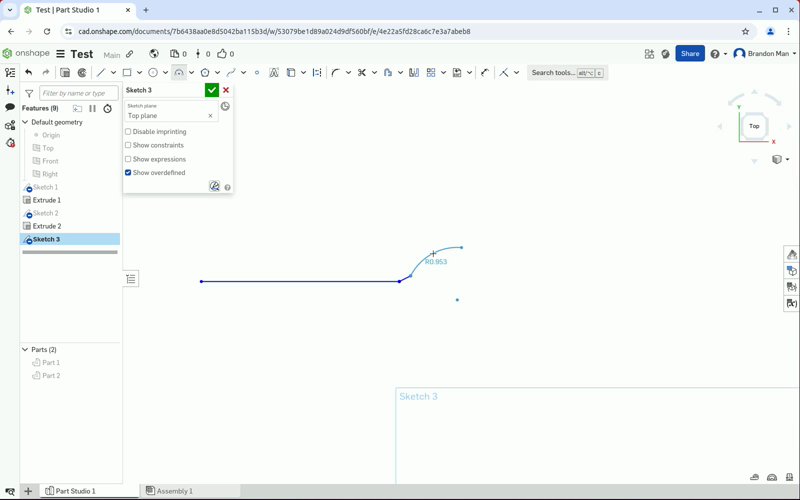
click(433, 253)
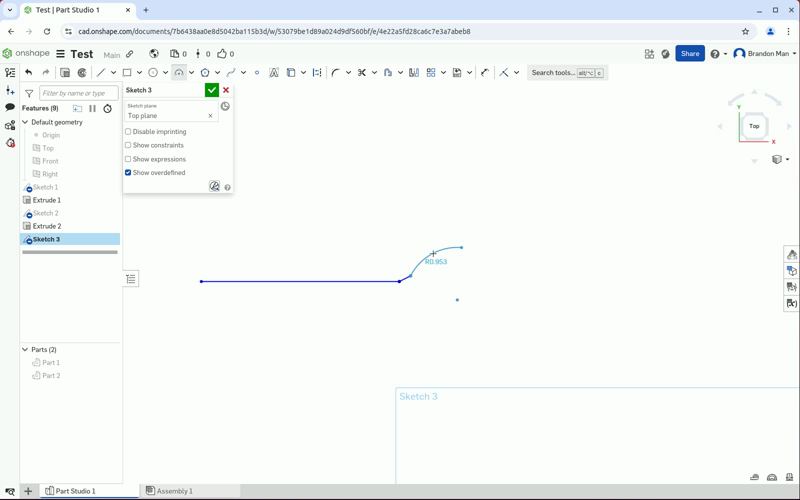
scroll(-6)
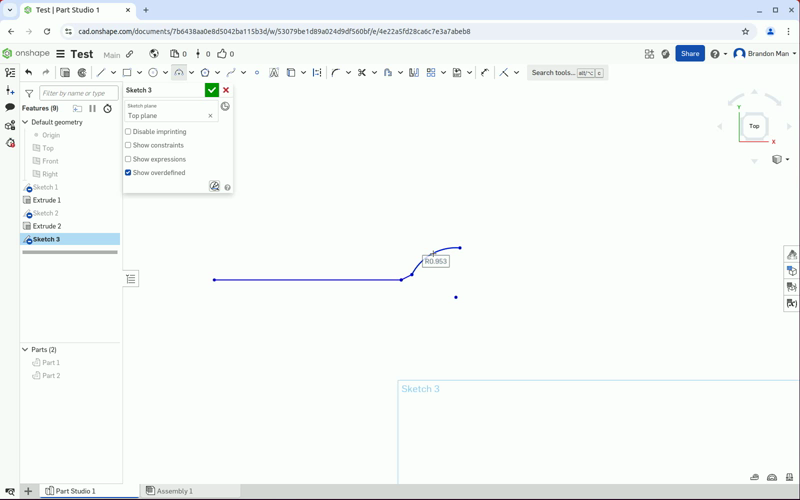
scroll(-6)
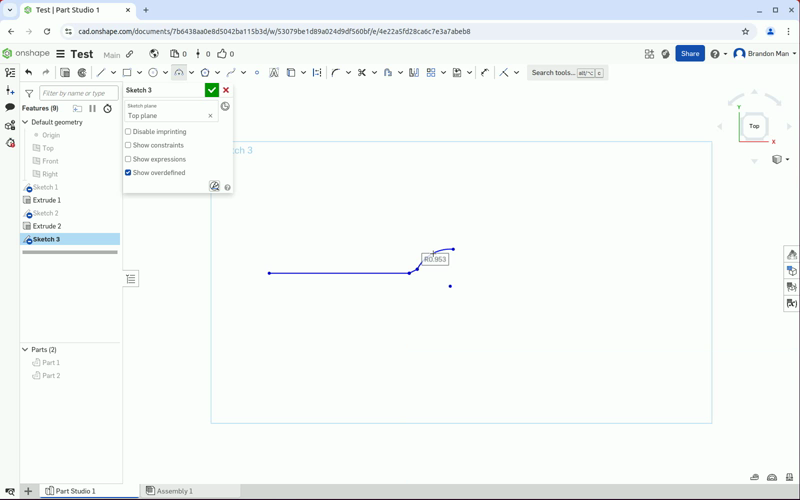
scroll(-6)
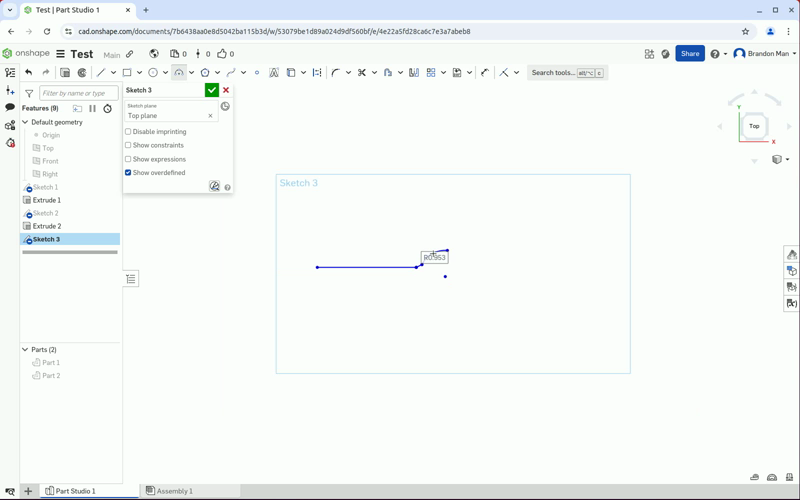
scroll(-6)
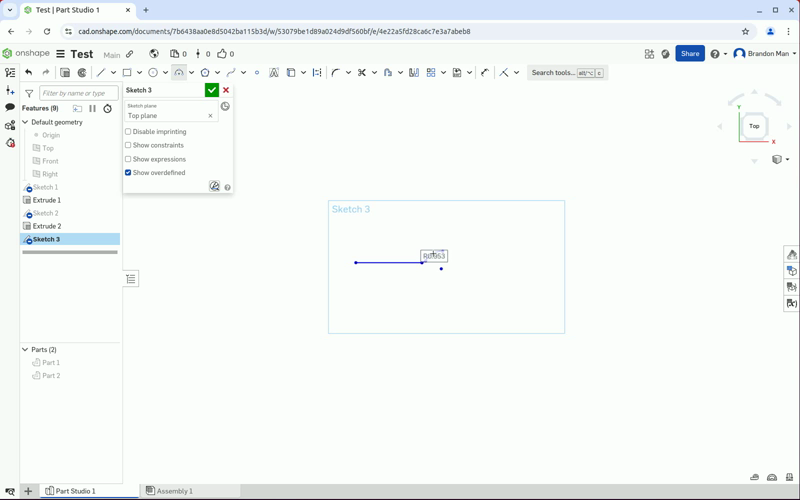
scroll(-6)
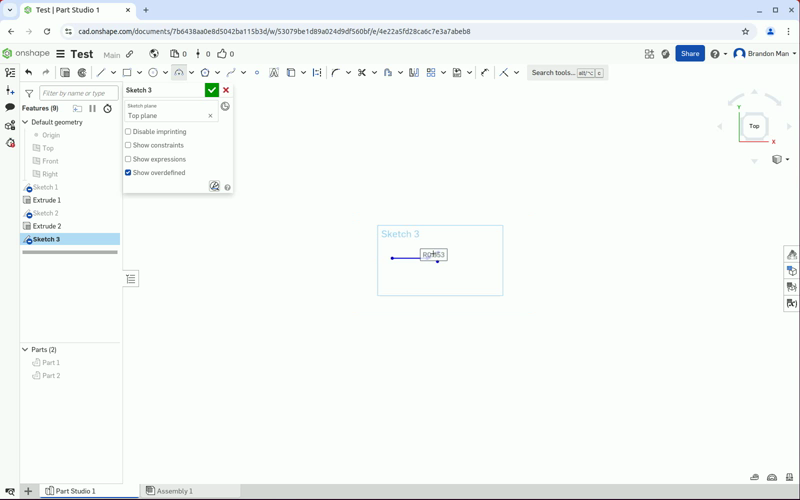
scroll(-6)
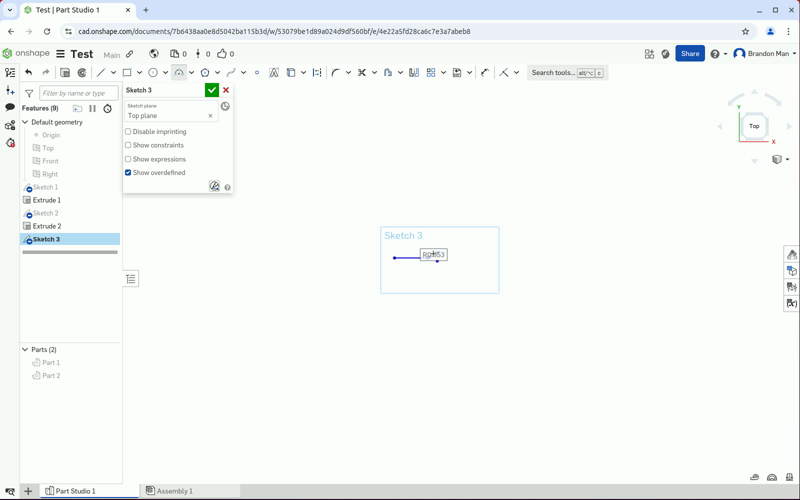
scroll(-6)
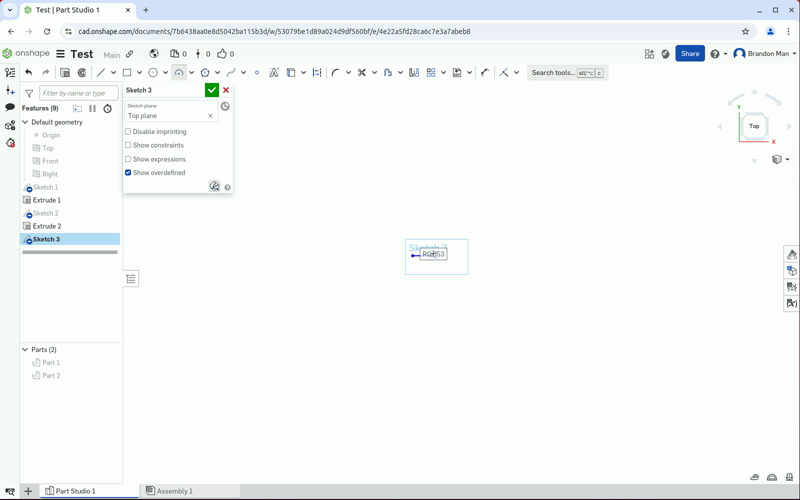
key_up(shift)
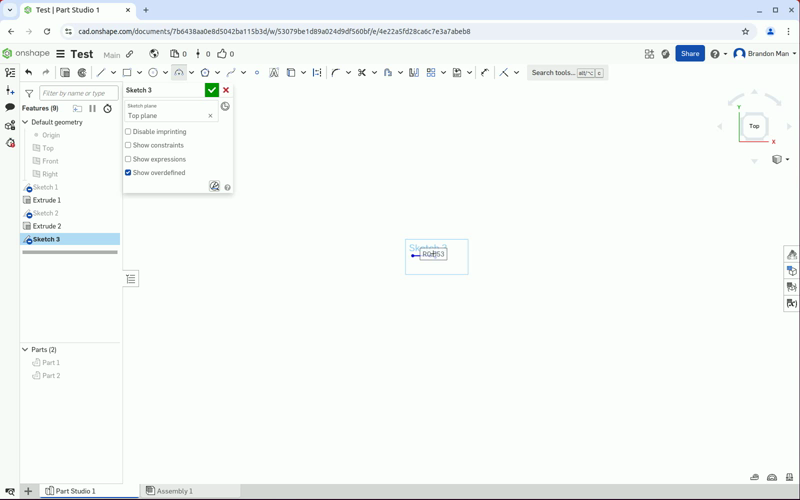
key(esc)
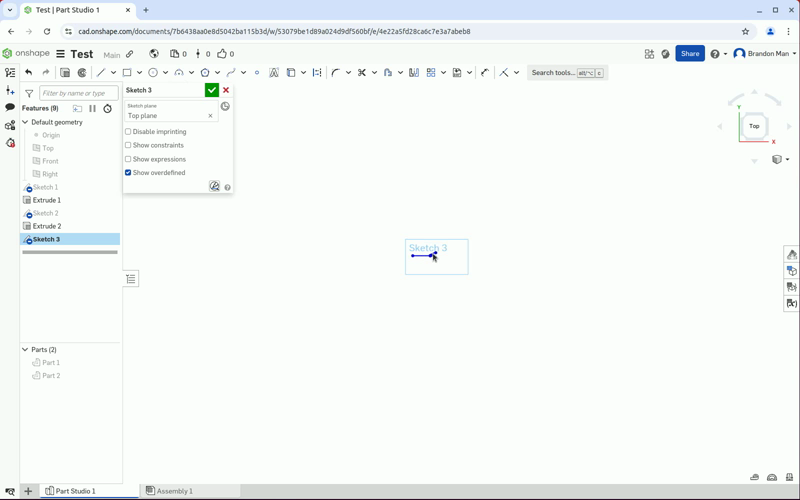
key(l)
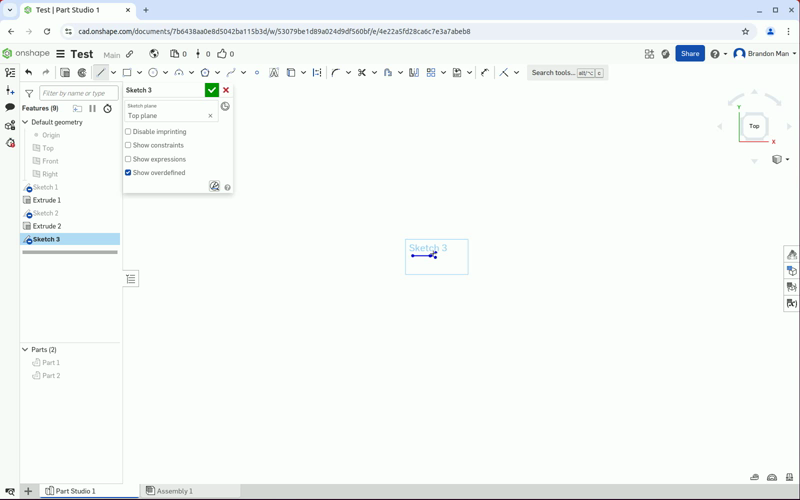
mouse_move(435, 252)
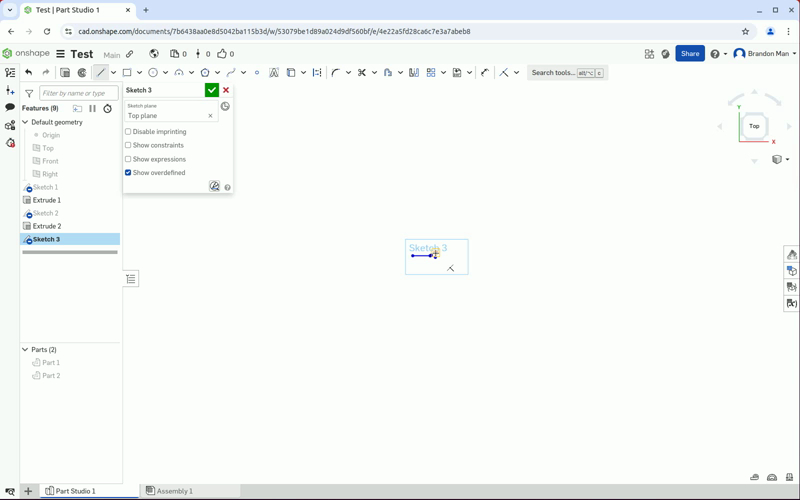
scroll(6)
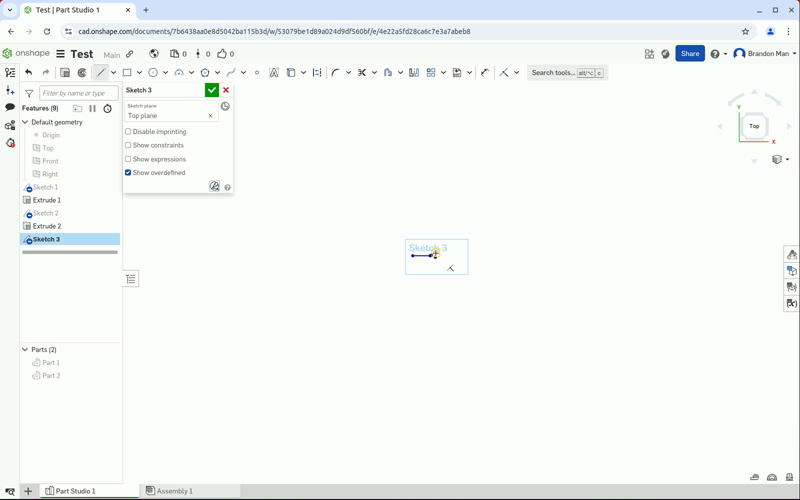
scroll(6)
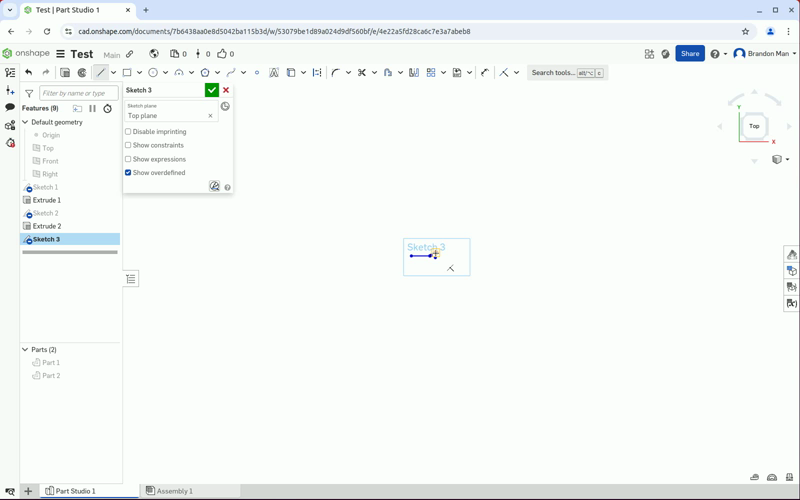
scroll(6)
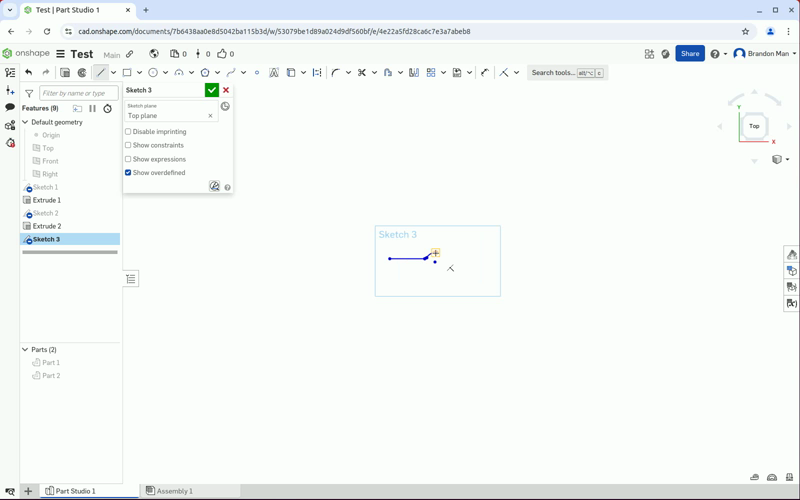
scroll(6)
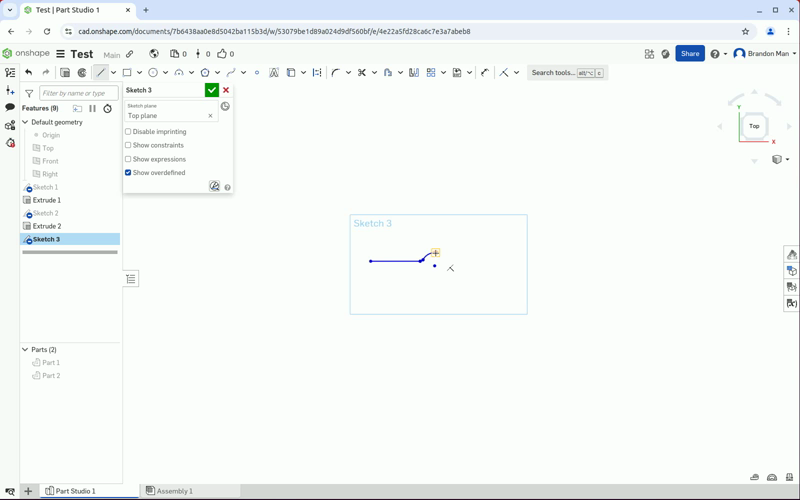
scroll(6)
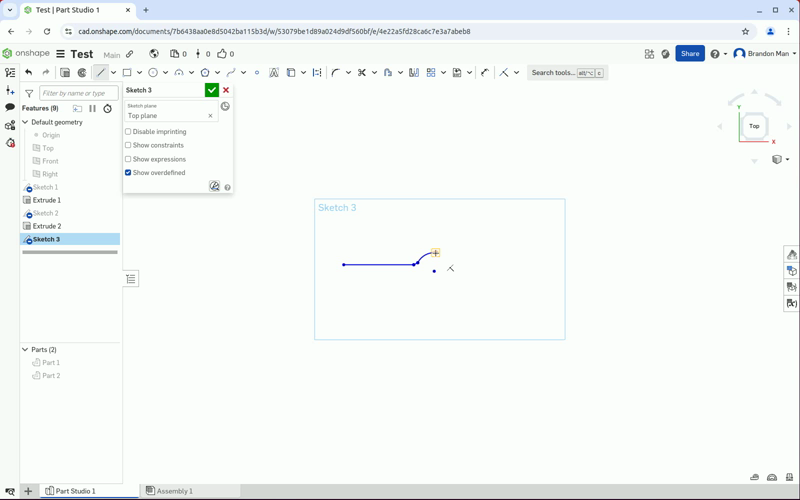
scroll(6)
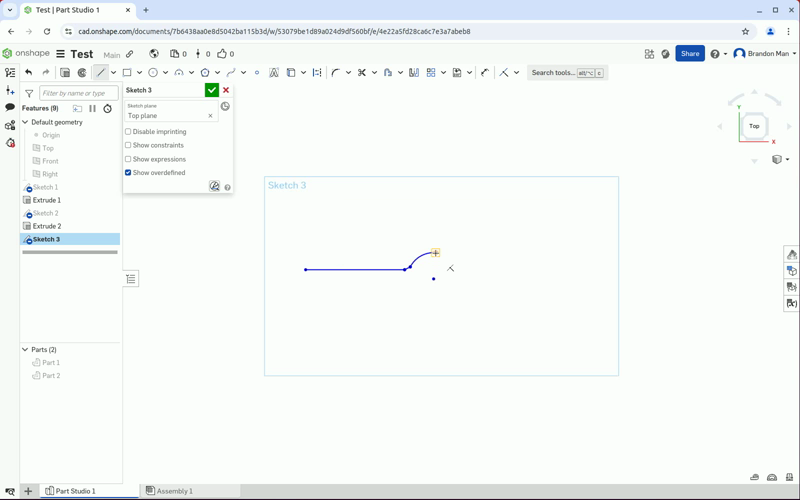
scroll(6)
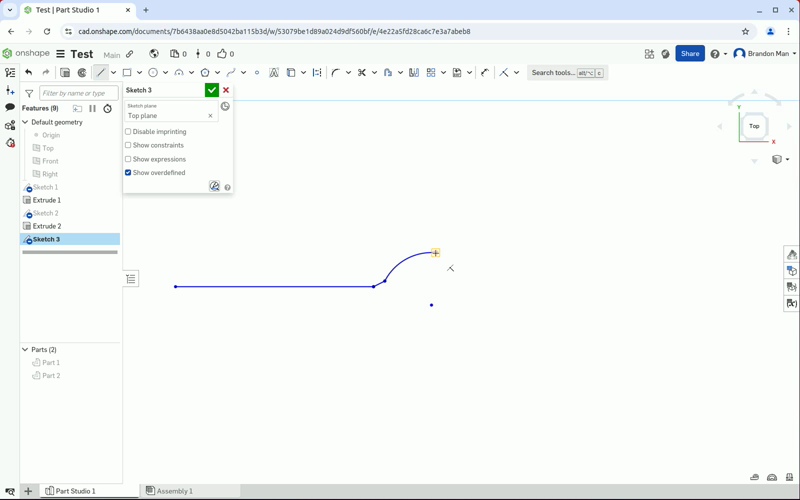
click(435, 252)
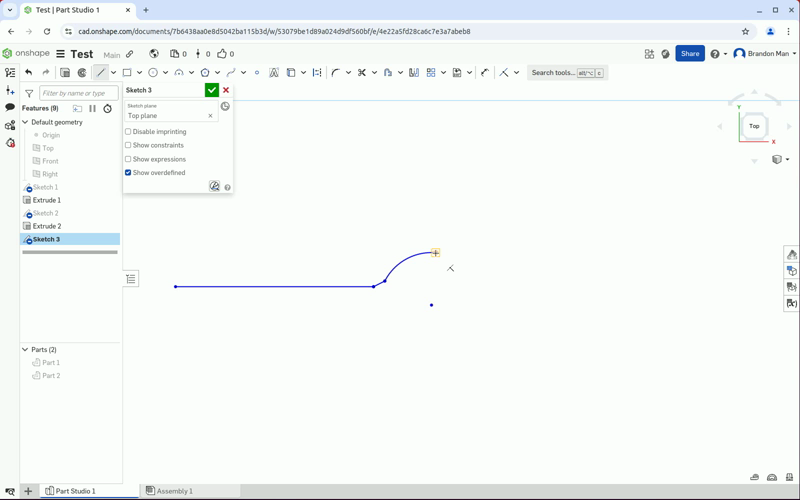
scroll(-6)
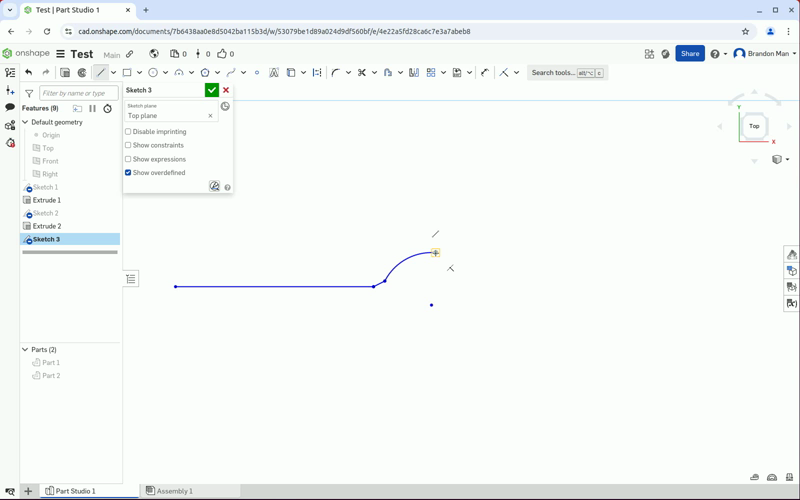
scroll(-6)
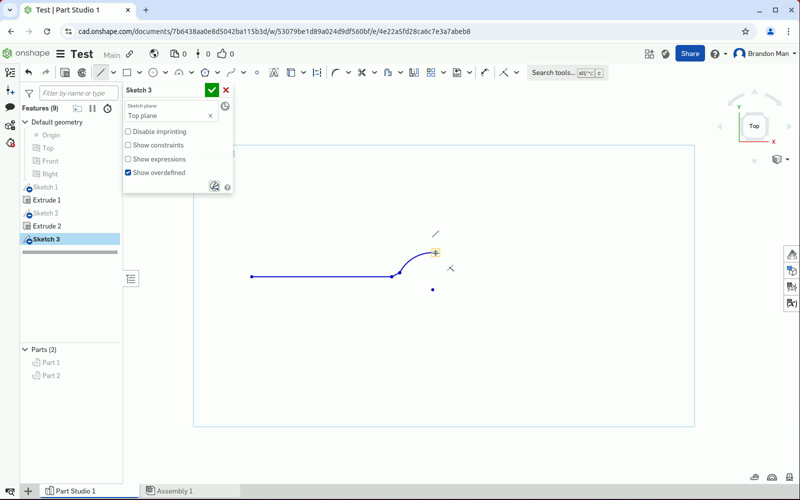
scroll(-6)
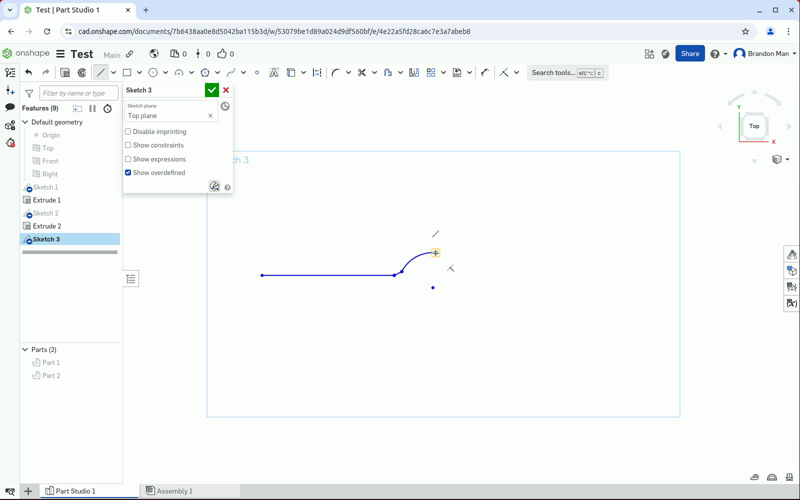
scroll(-6)
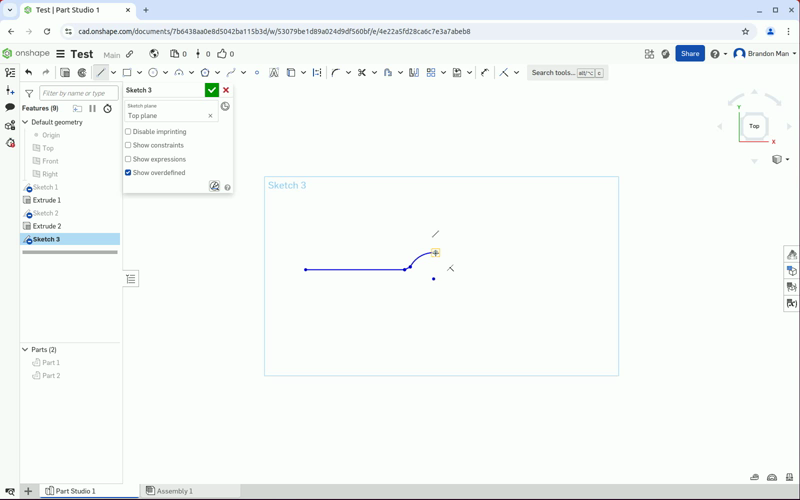
scroll(-6)
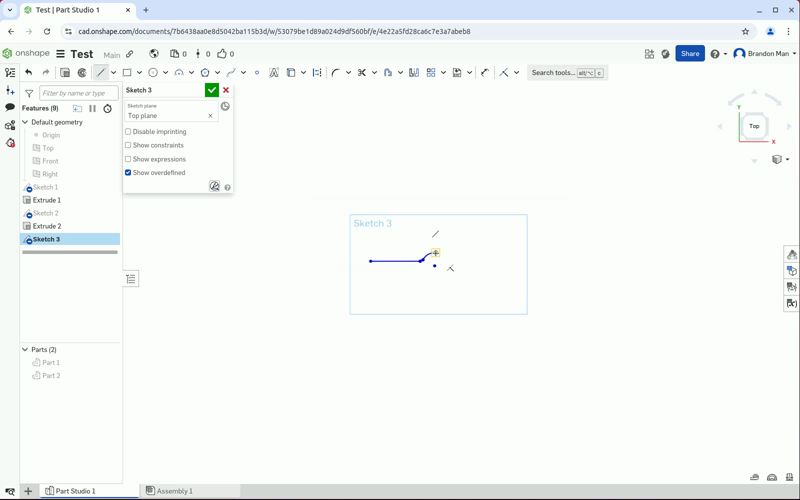
scroll(-6)
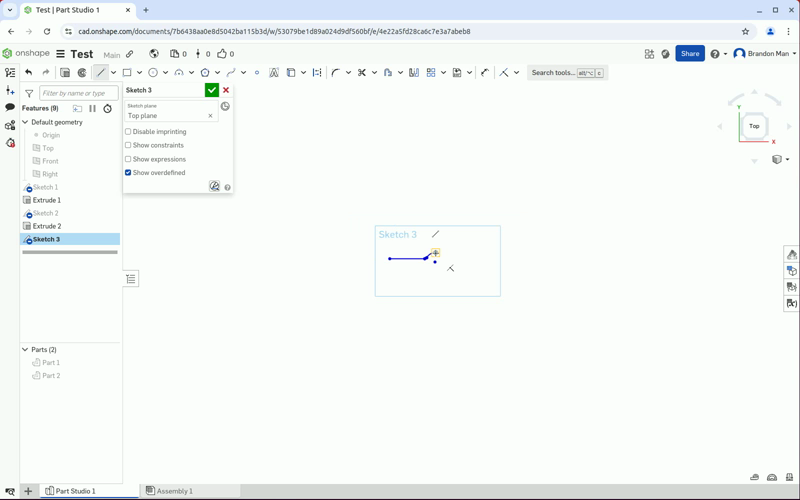
scroll(-6)
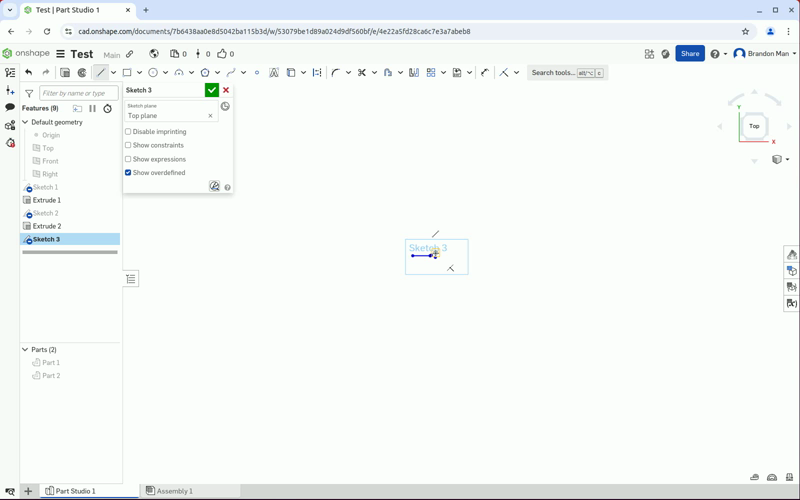
key_down(shift)
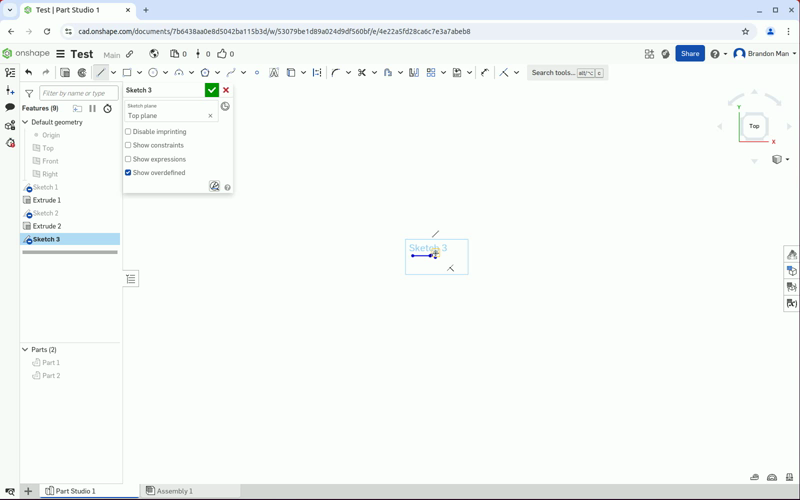
mouse_move(465, 252)
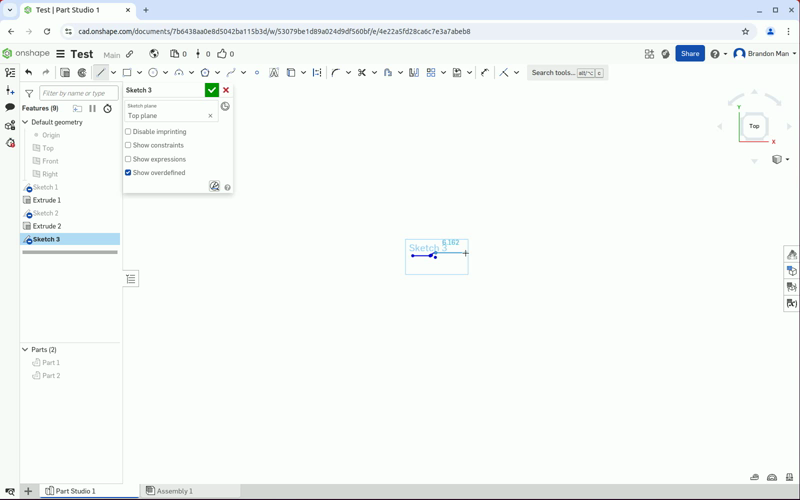
mouse_move(412, 252)
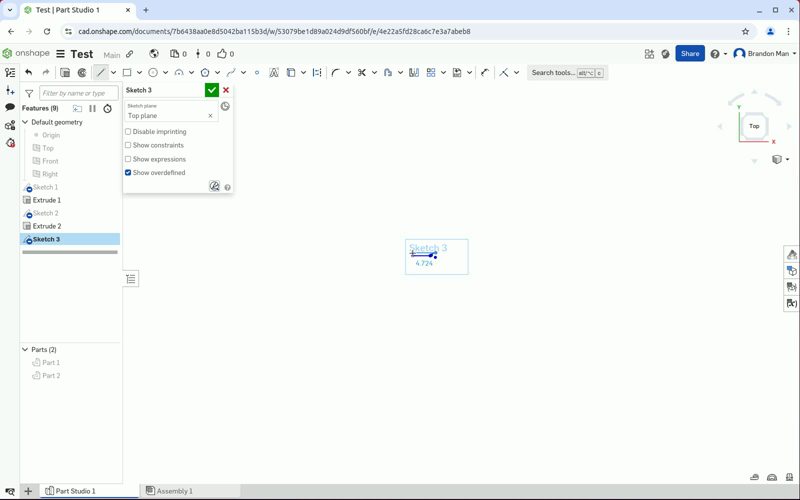
scroll(6)
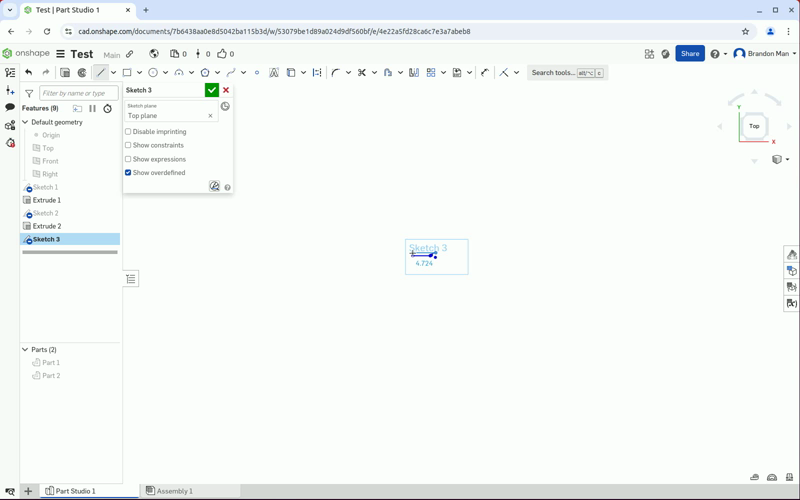
scroll(6)
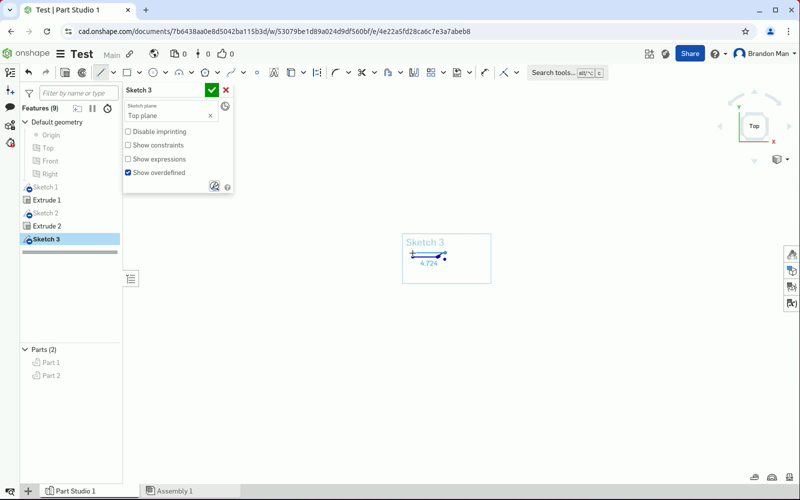
scroll(6)
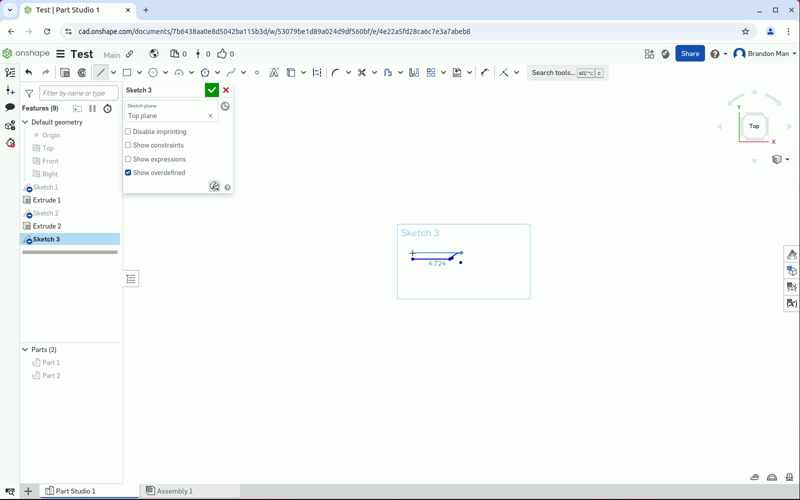
scroll(6)
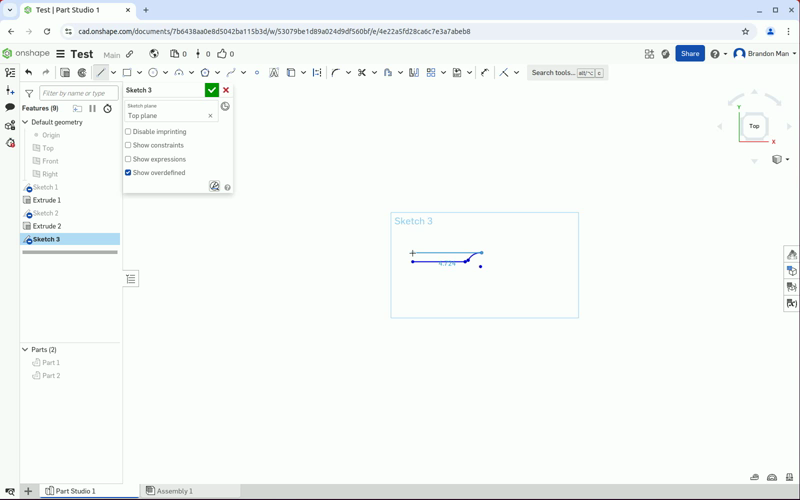
scroll(6)
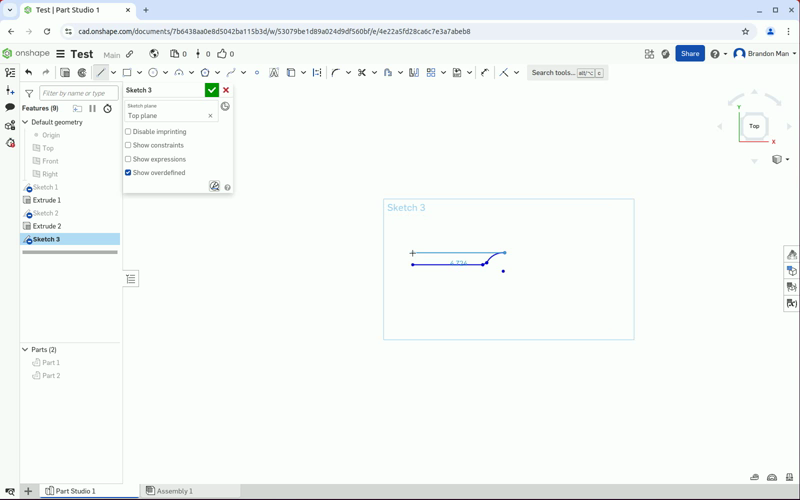
scroll(6)
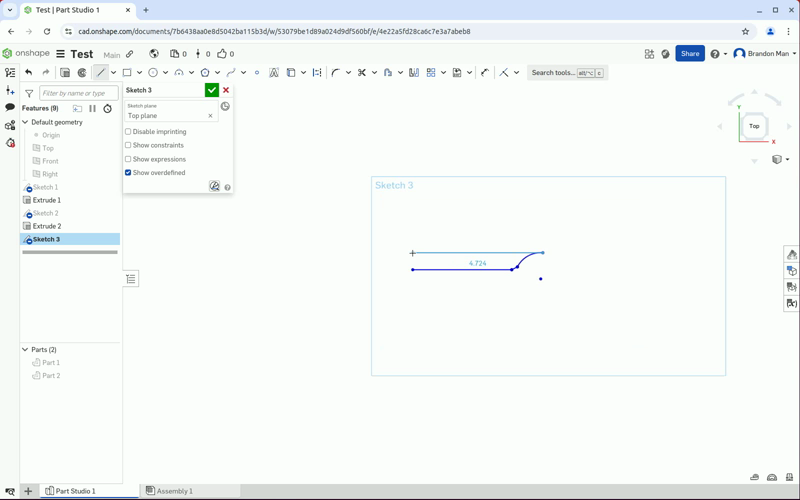
scroll(6)
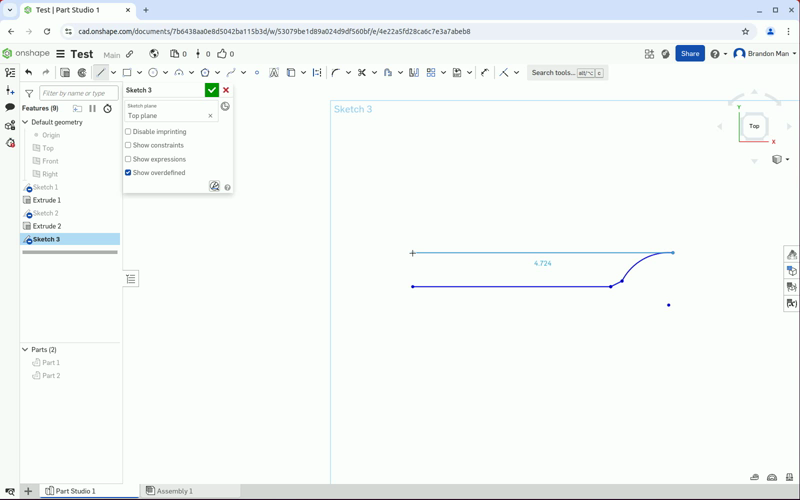
click(412, 252)
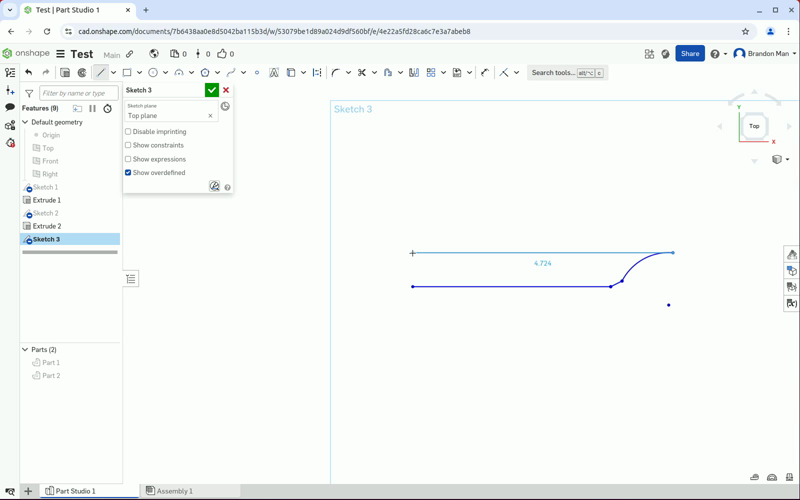
scroll(-6)
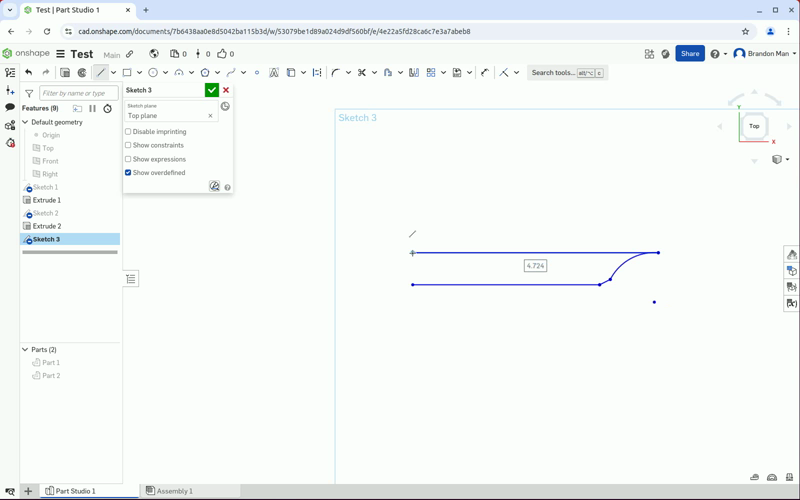
scroll(-6)
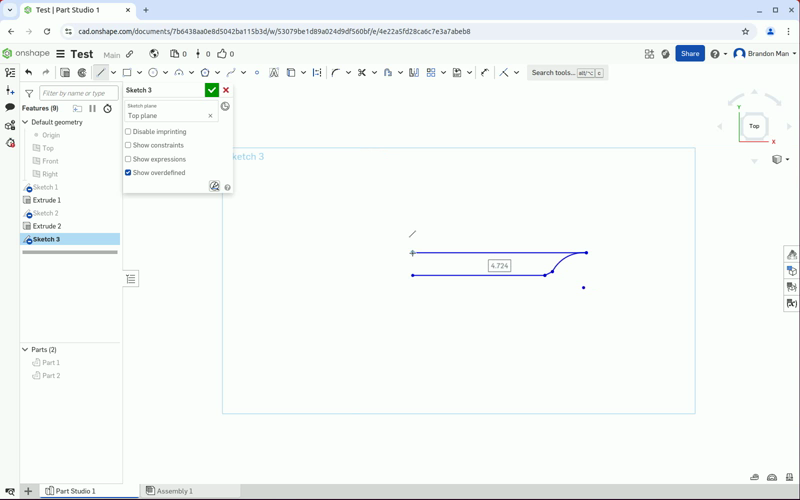
scroll(-6)
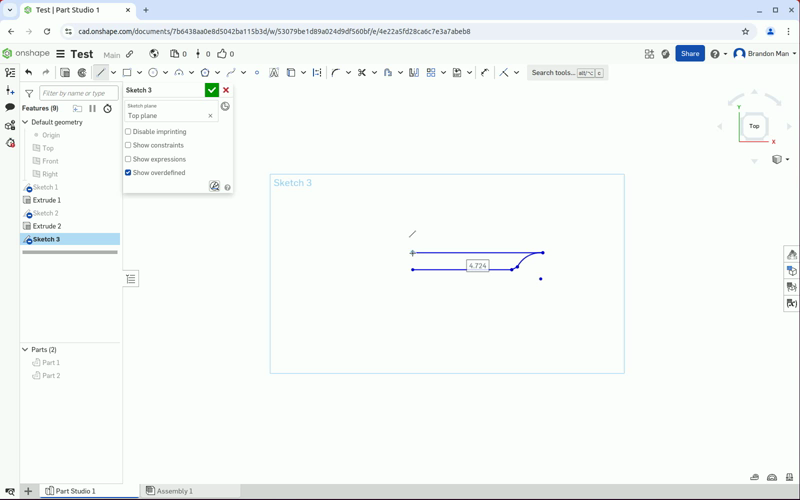
scroll(-6)
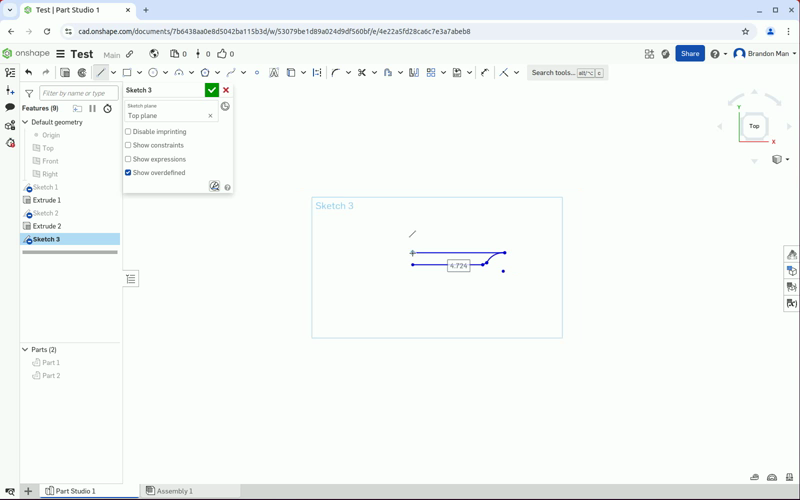
scroll(-6)
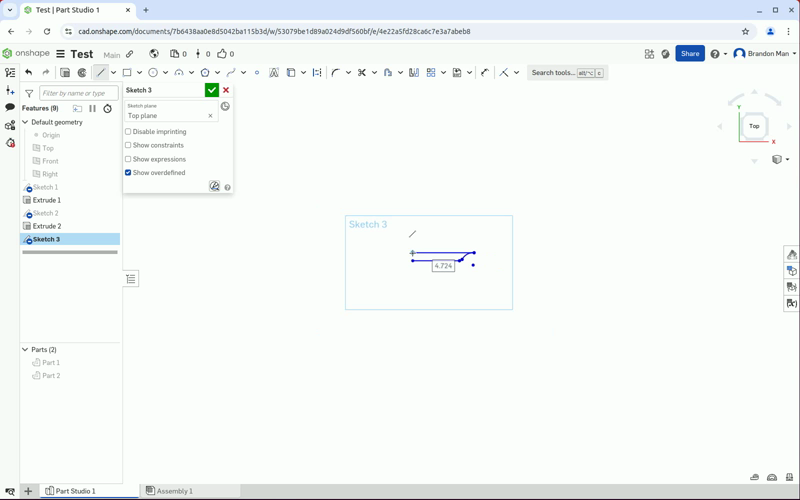
scroll(-6)
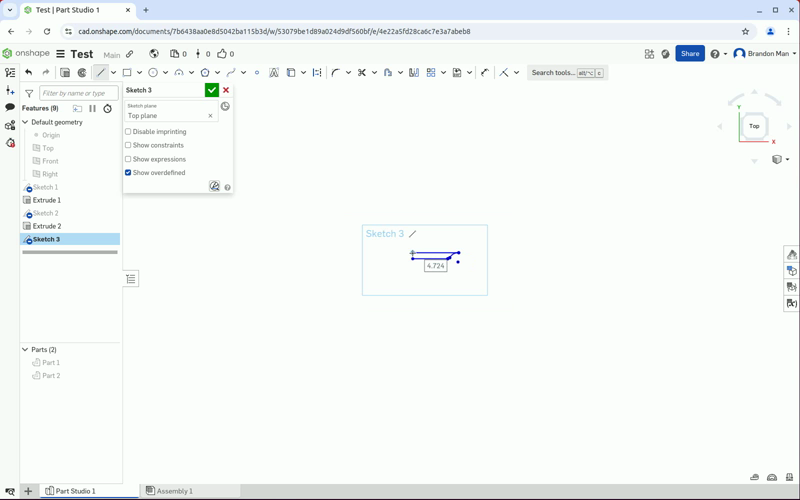
scroll(-6)
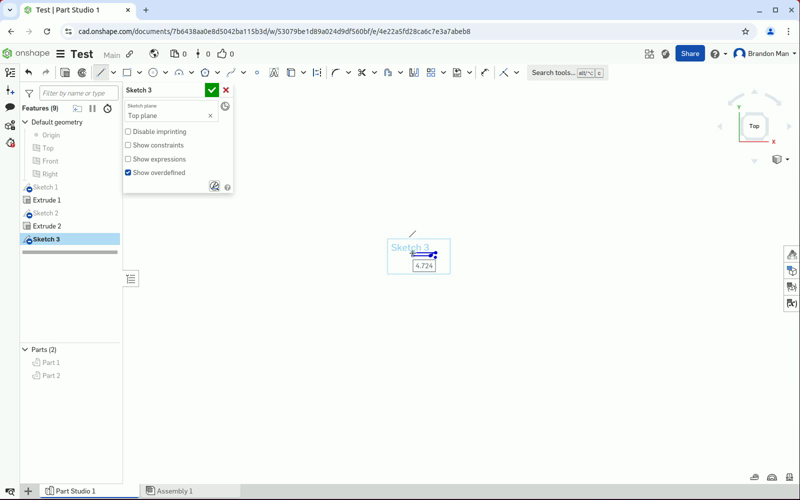
key_up(shift)
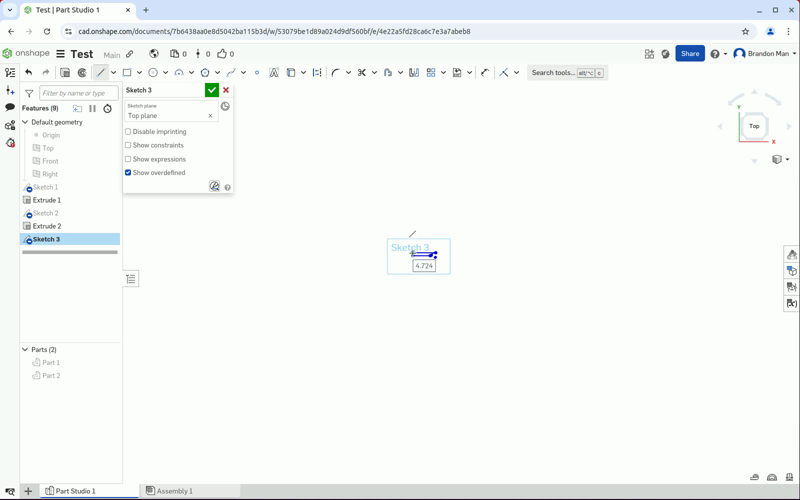
mouse_move(442, 252)
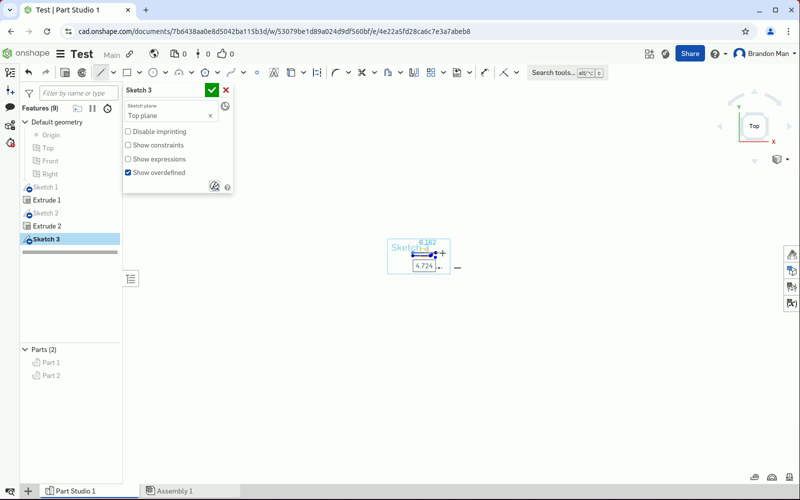
key_down(shift)
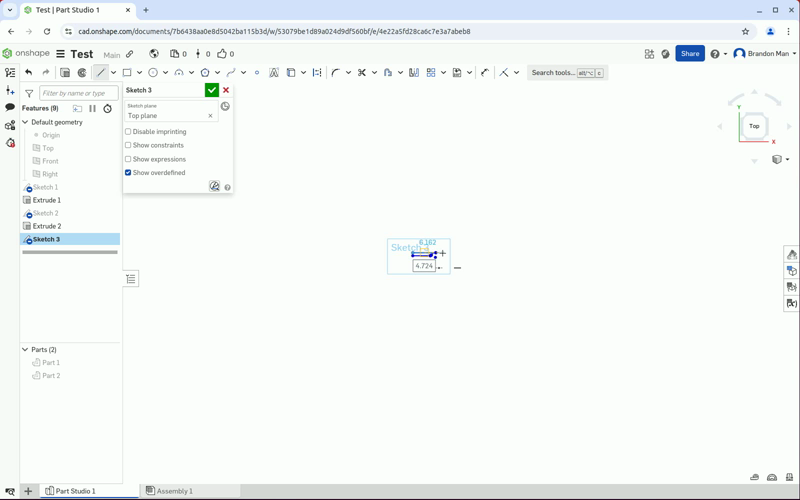
mouse_move(412, 255)
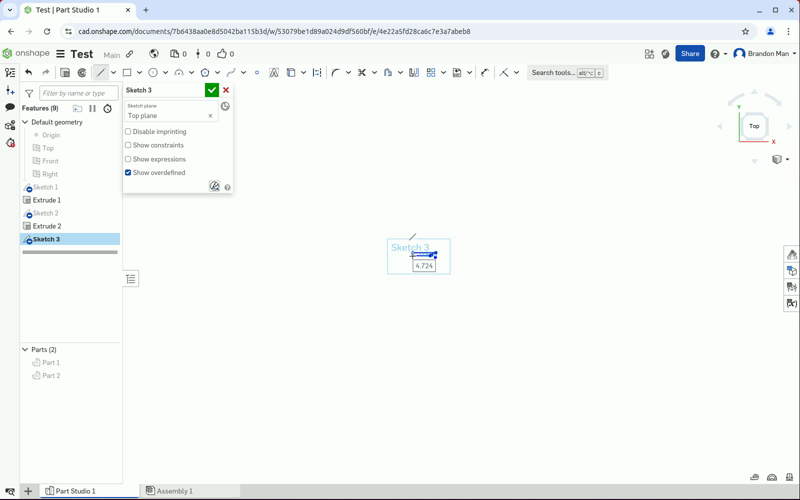
scroll(6)
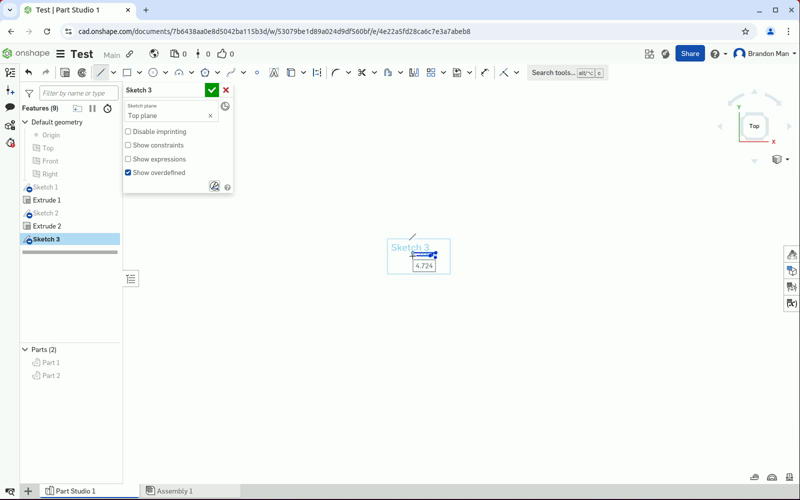
scroll(6)
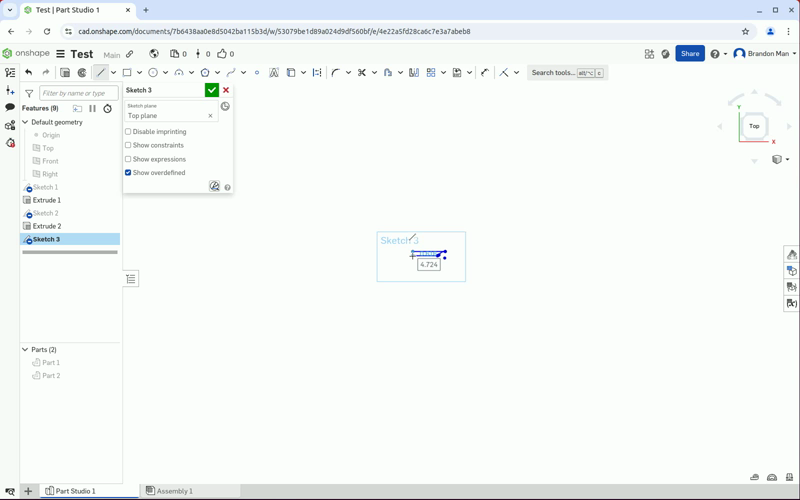
scroll(6)
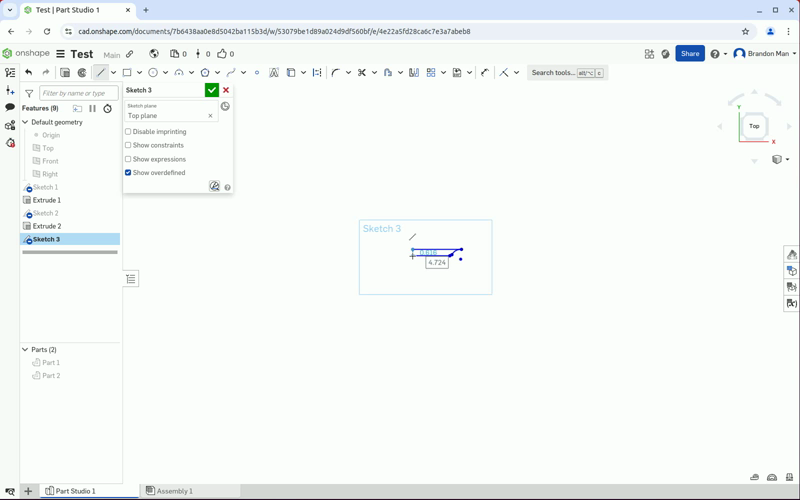
scroll(6)
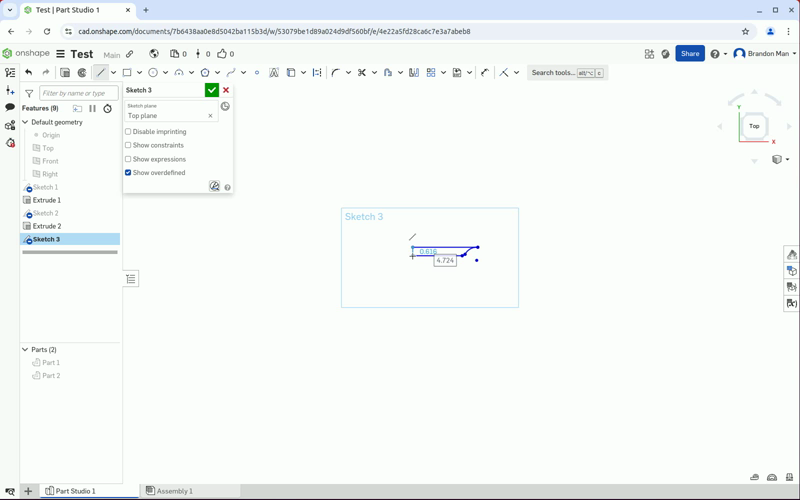
scroll(6)
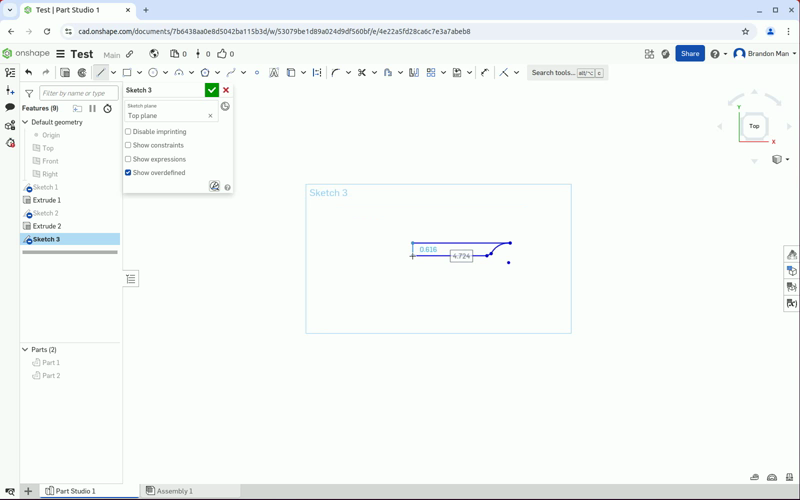
scroll(6)
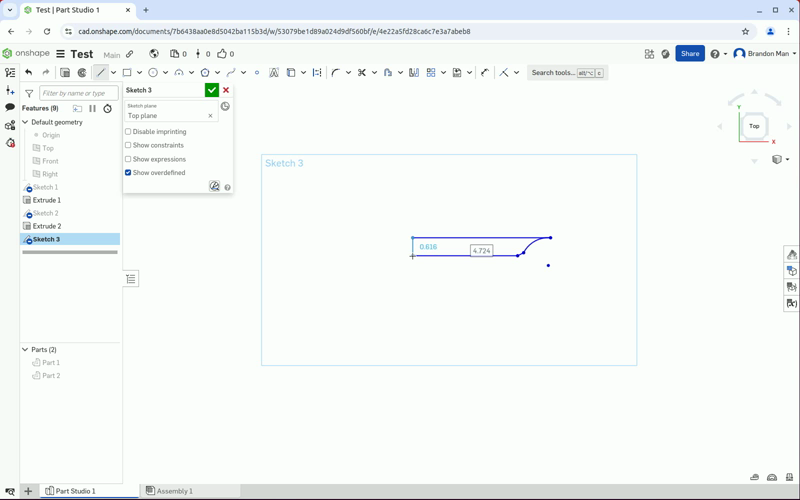
scroll(6)
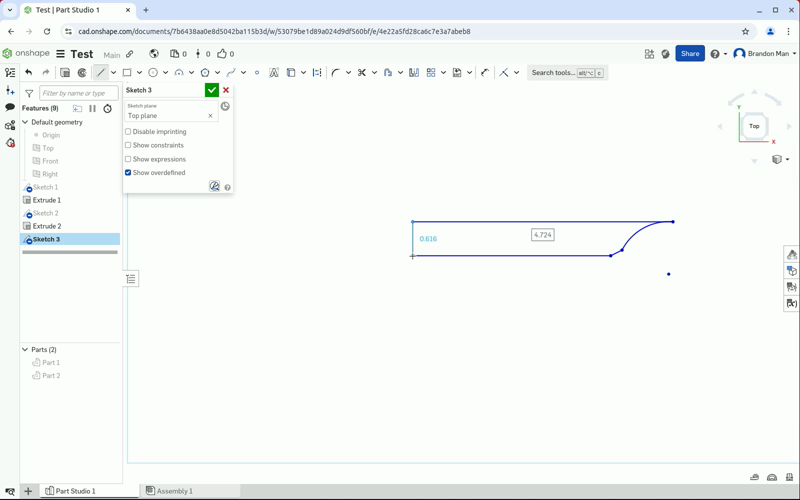
key_up(shift)
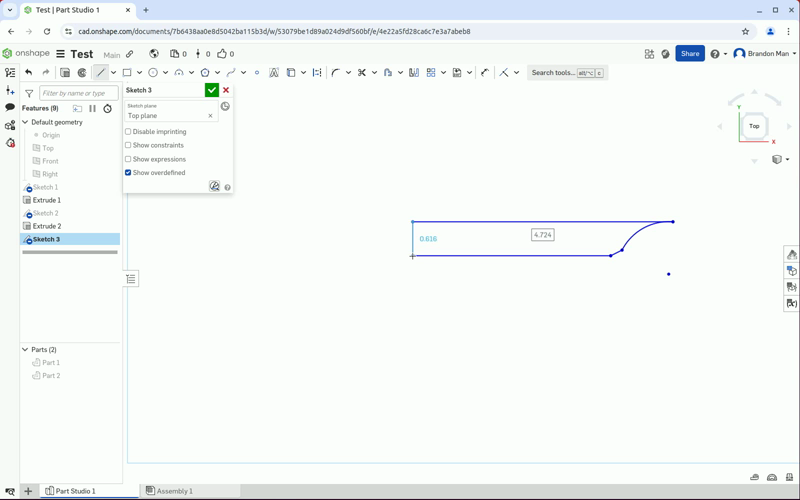
click(412, 255)
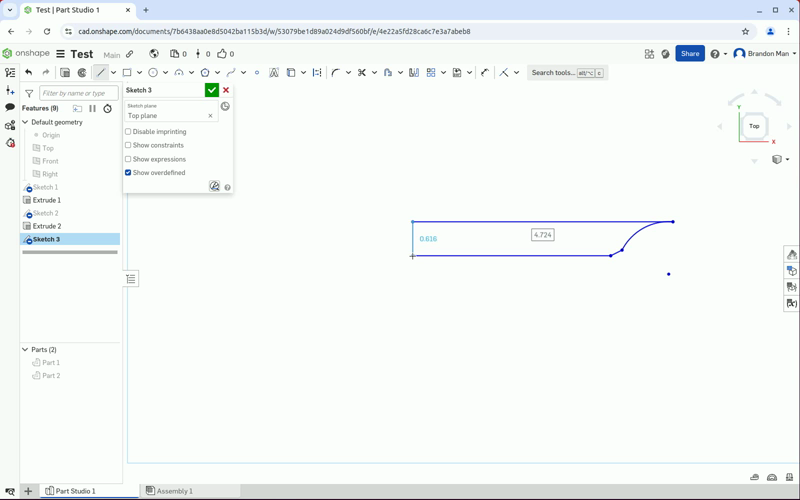
scroll(-6)
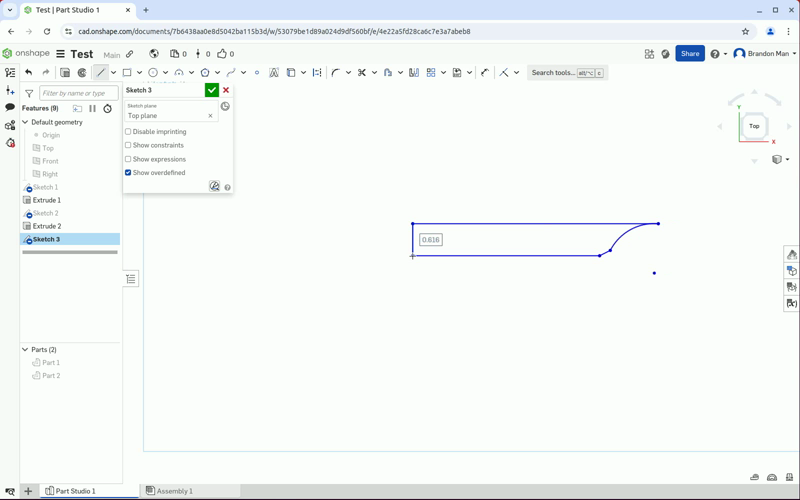
scroll(-6)
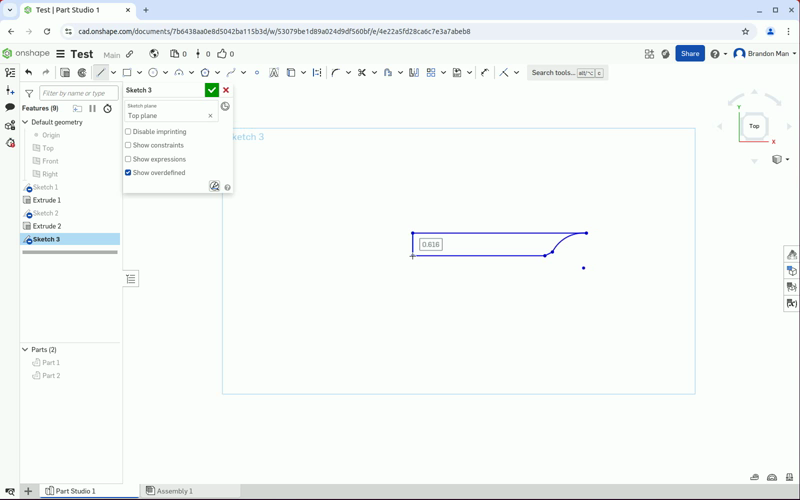
scroll(-6)
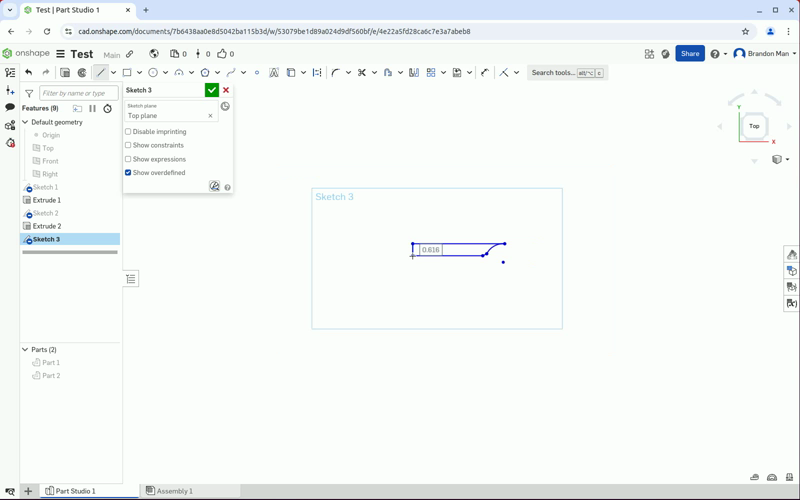
scroll(-6)
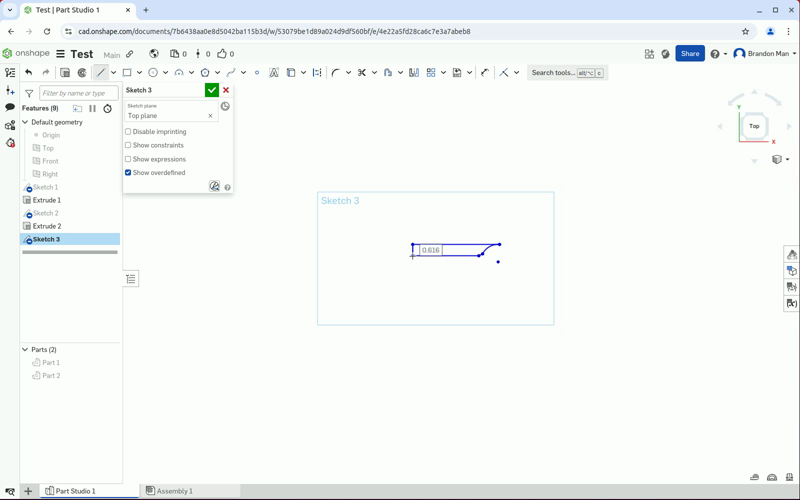
scroll(-6)
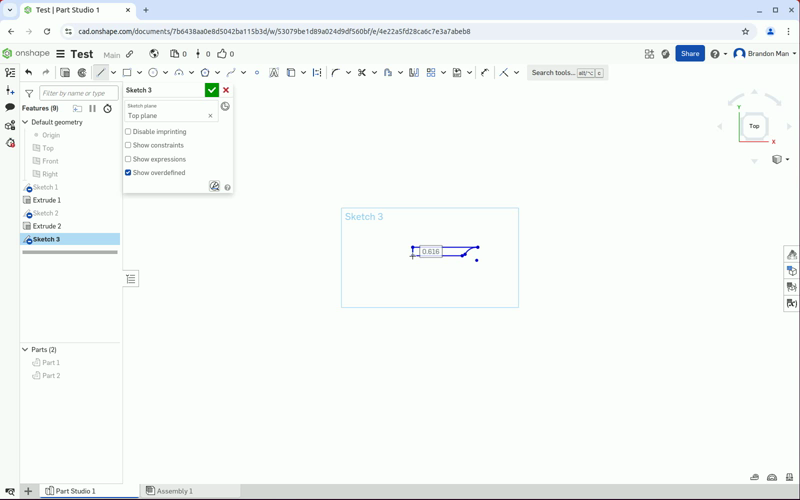
scroll(-6)
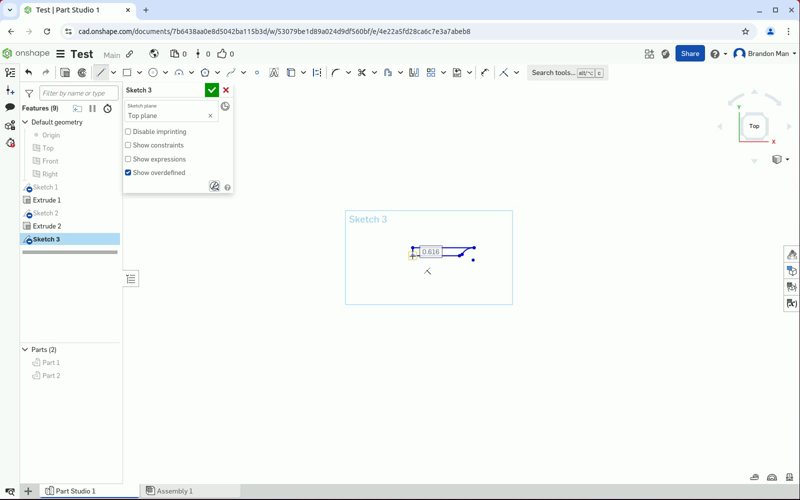
scroll(-6)
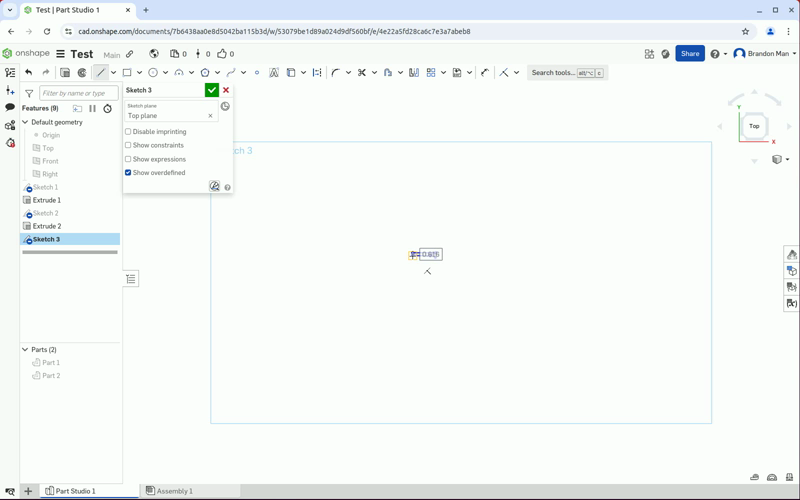
key(esc)
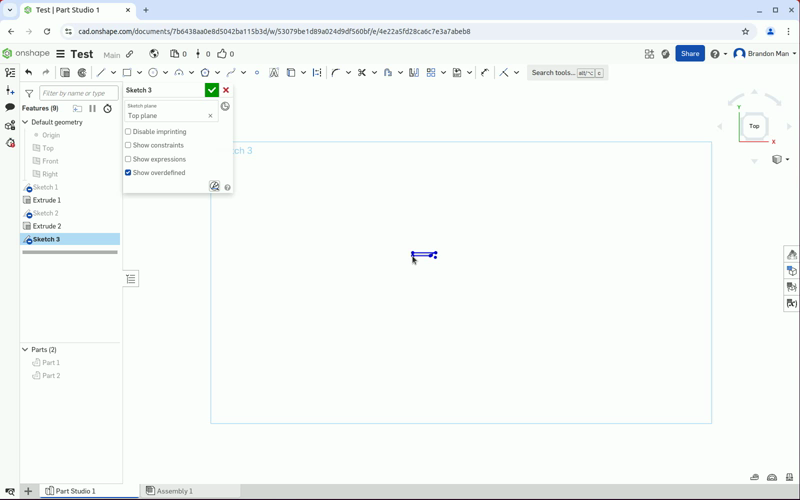
mouse_move(430, 255)
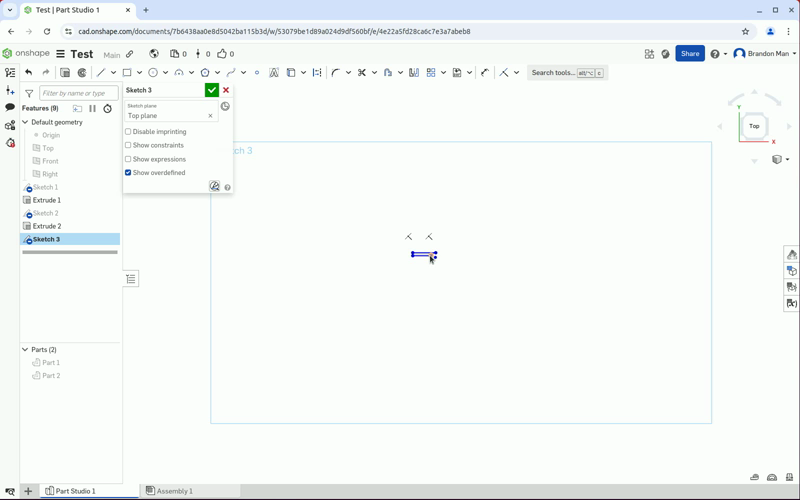
scroll(6)
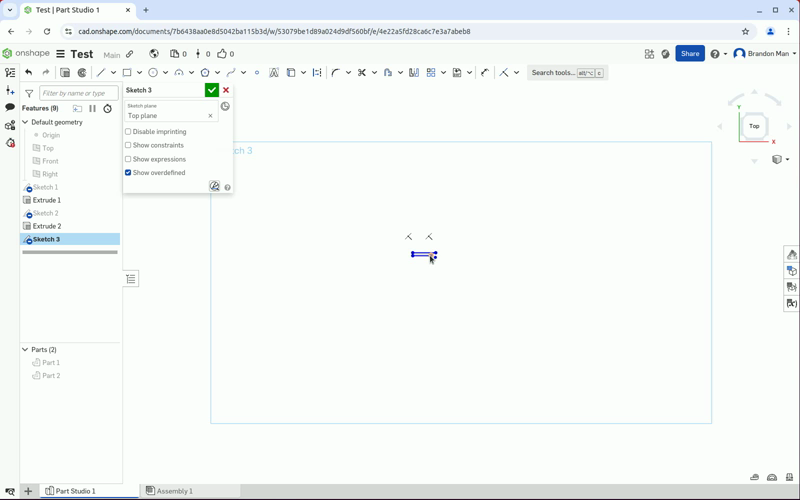
scroll(6)
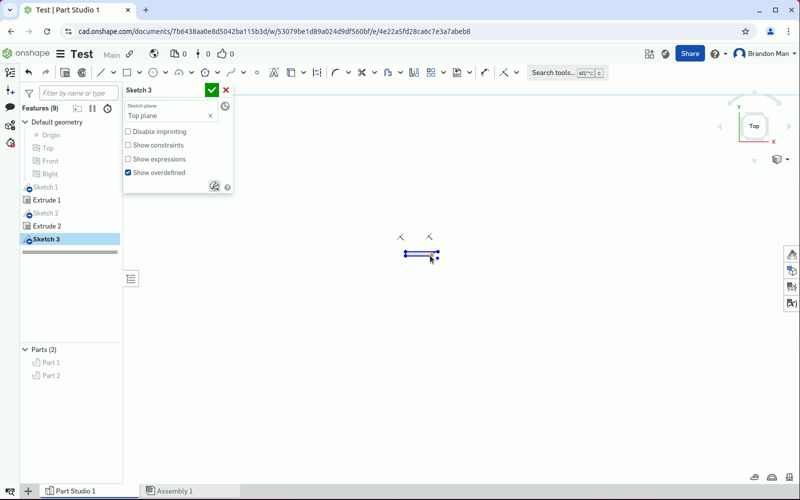
scroll(6)
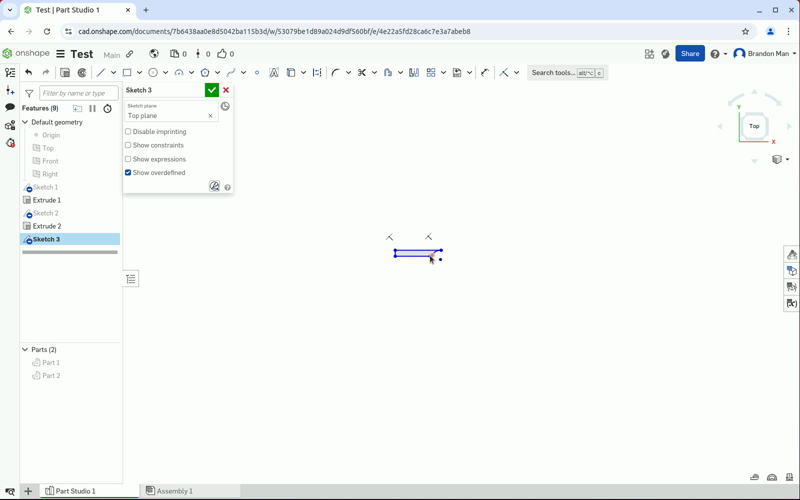
scroll(6)
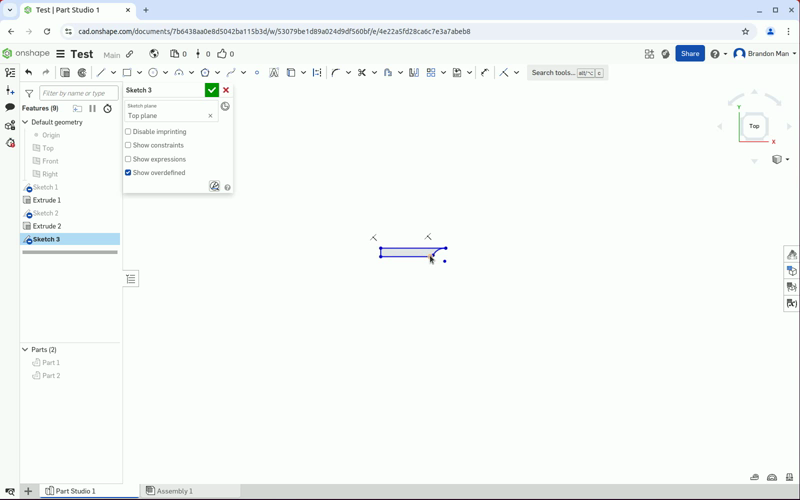
scroll(6)
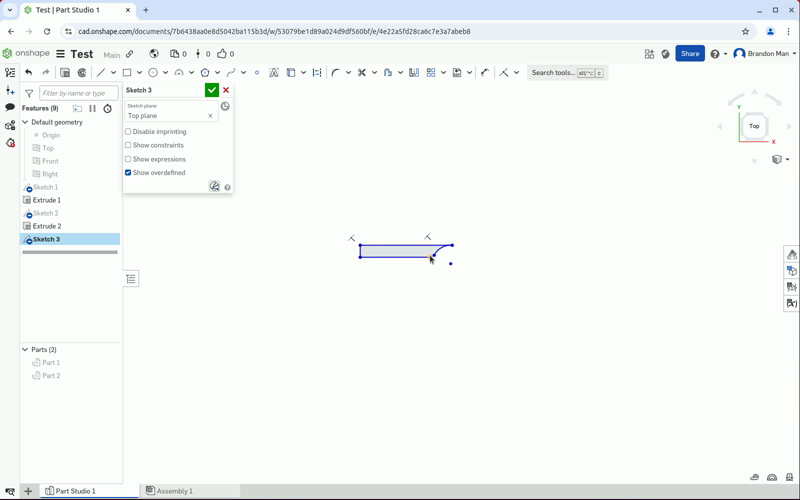
scroll(6)
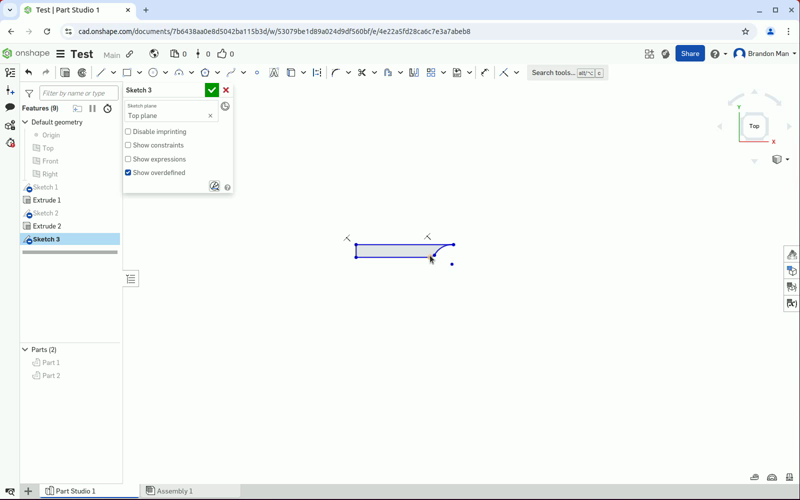
scroll(6)
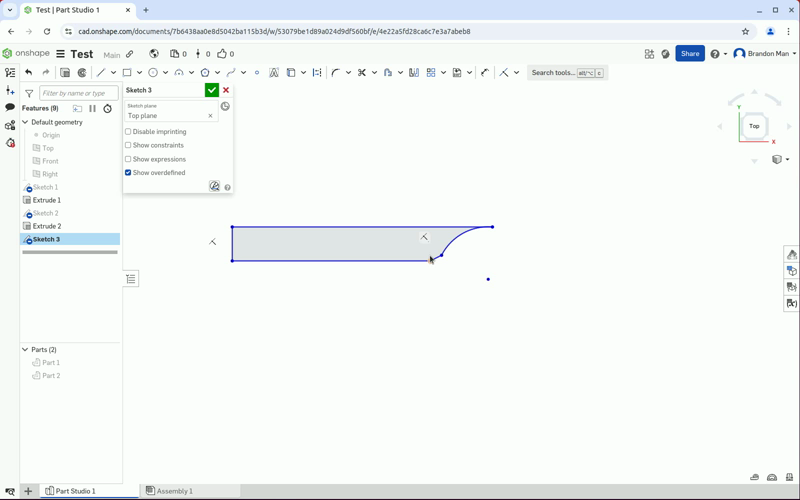
click(430, 255)
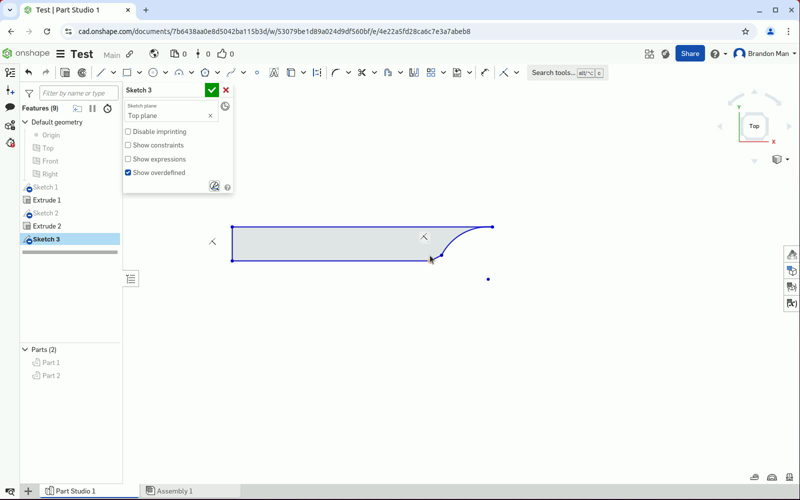
scroll(-6)
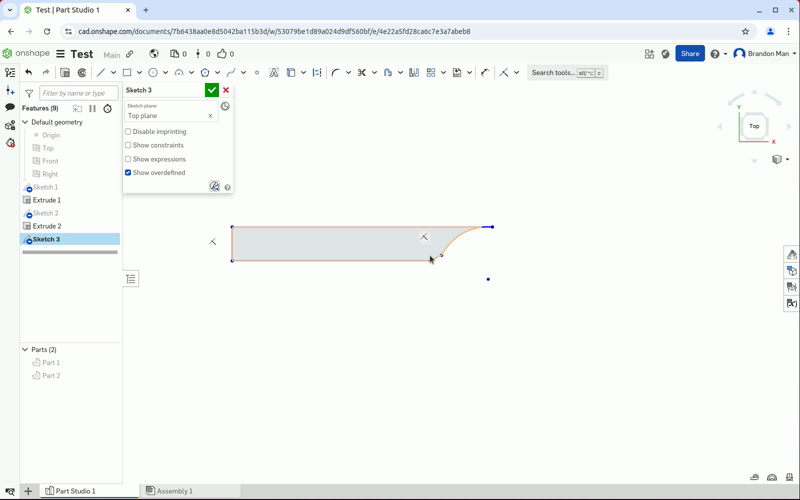
scroll(-6)
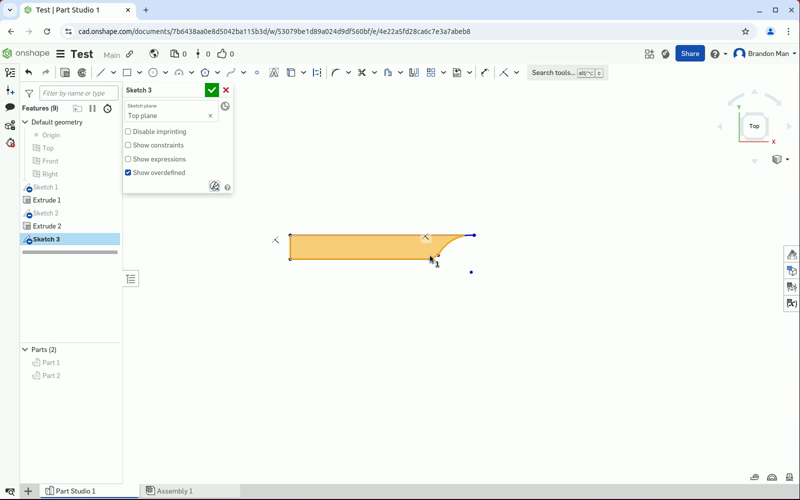
scroll(-6)
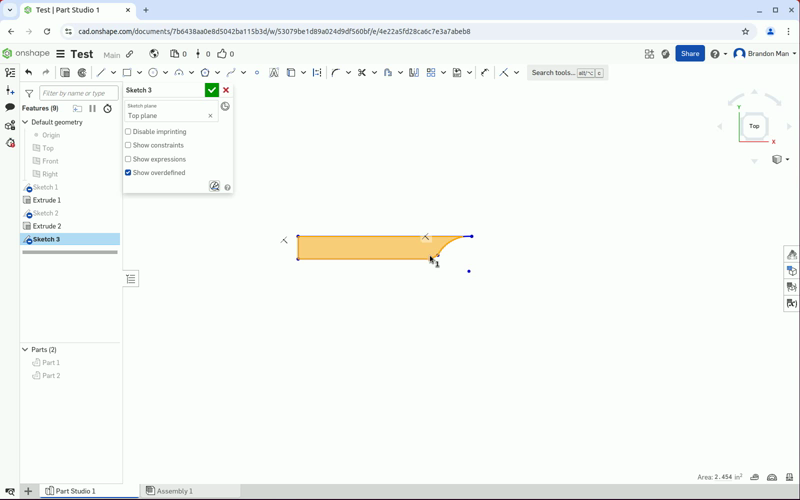
scroll(-6)
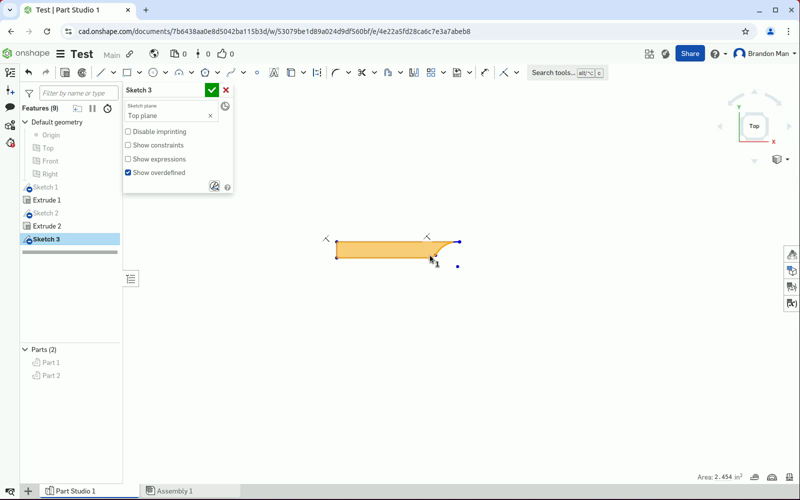
scroll(-6)
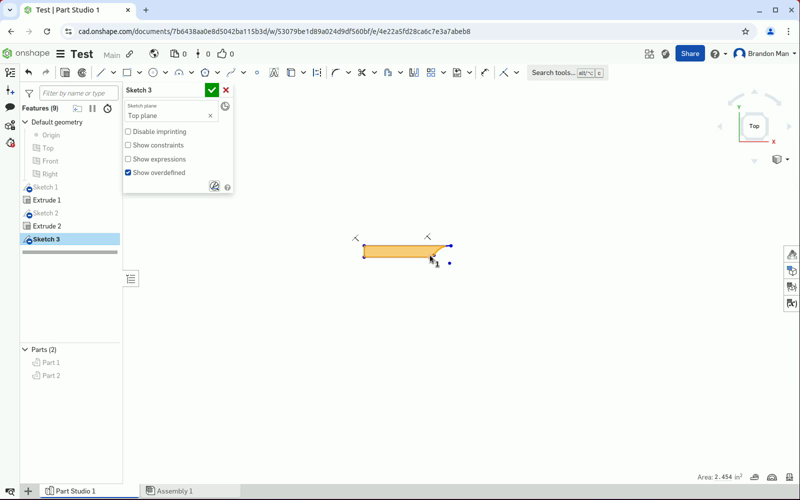
scroll(-6)
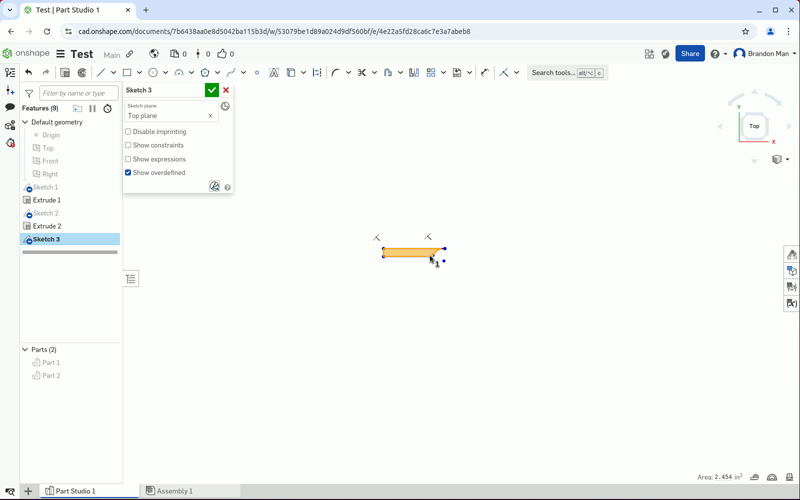
scroll(-6)
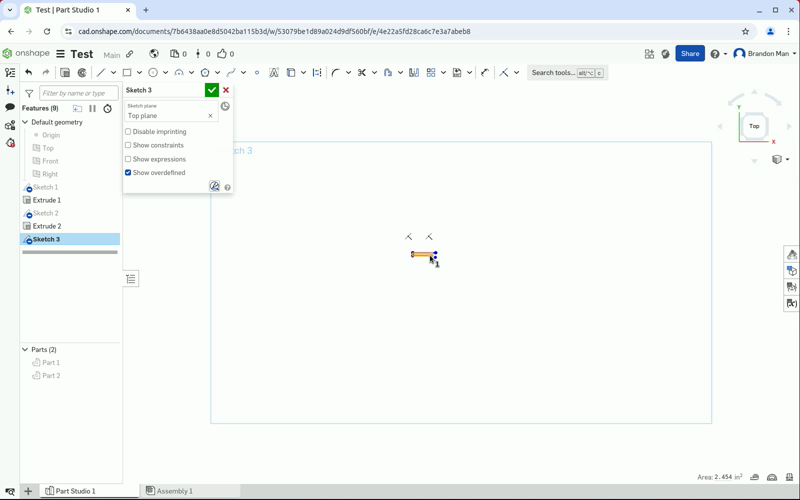
mouse_move(73, 352)
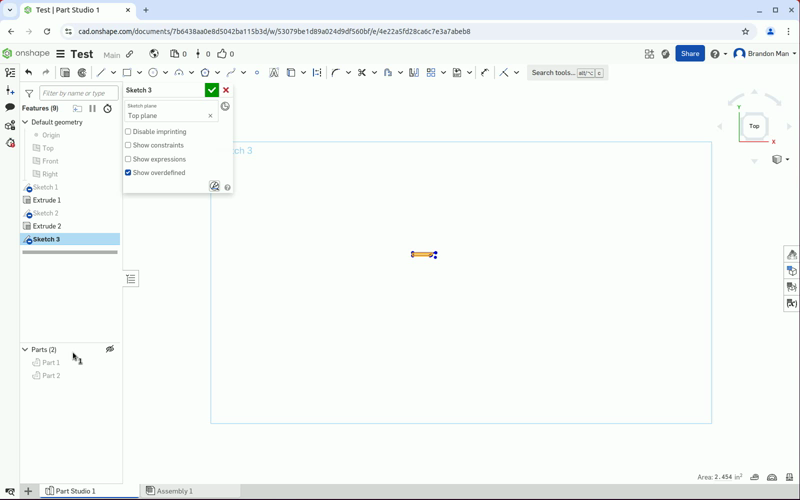
key(shift+y)
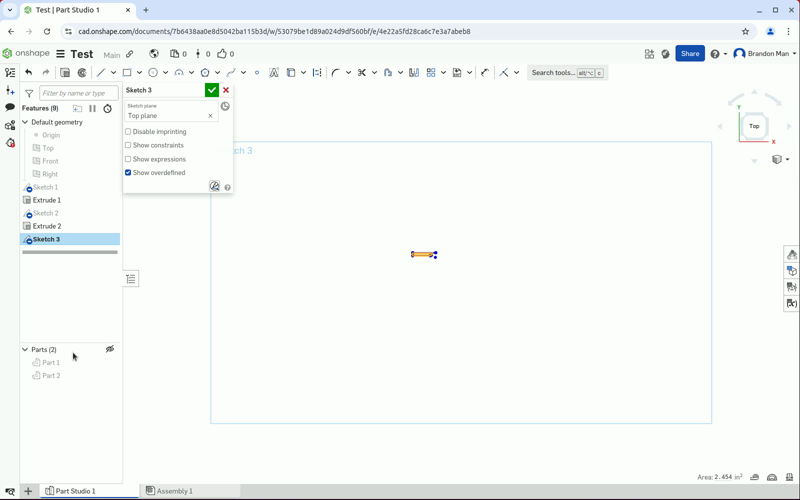
key(shift+e)
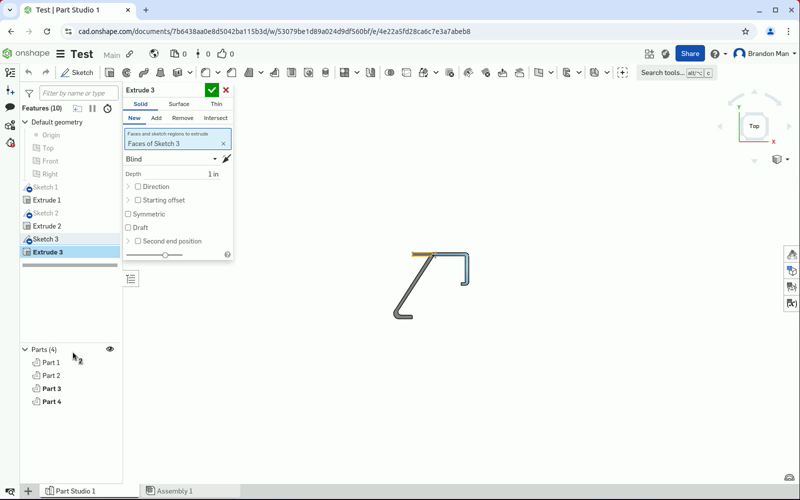
mouse_move(143, 106)
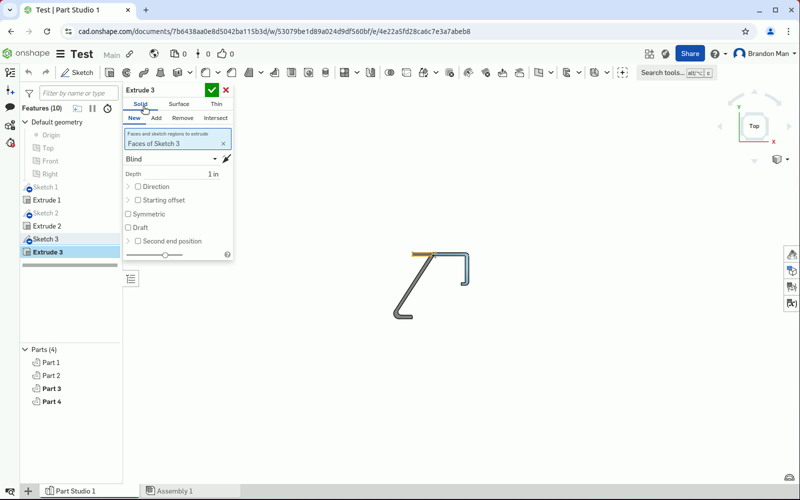
click(143, 106)
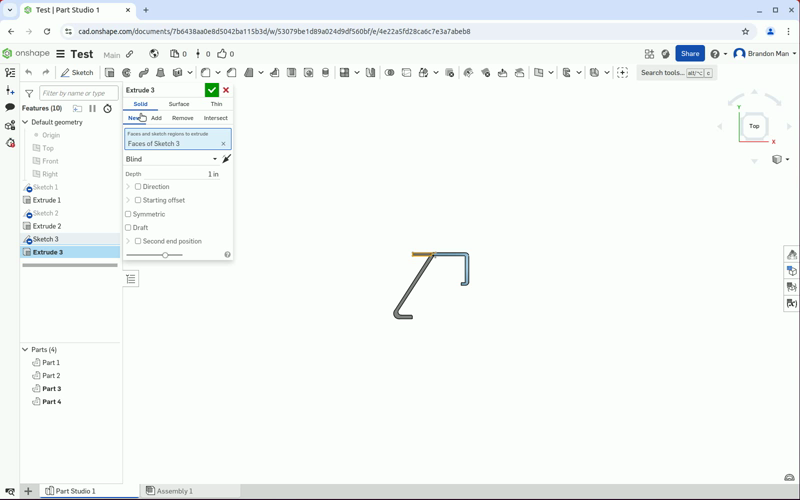
mouse_move(137, 120)
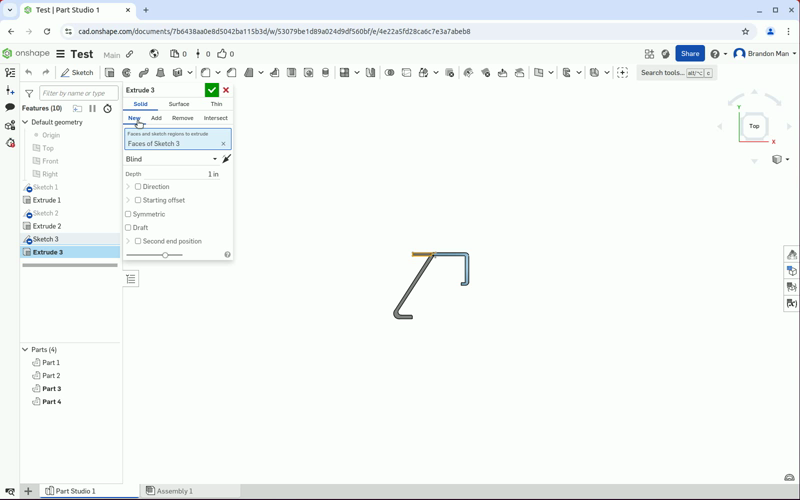
click(137, 120)
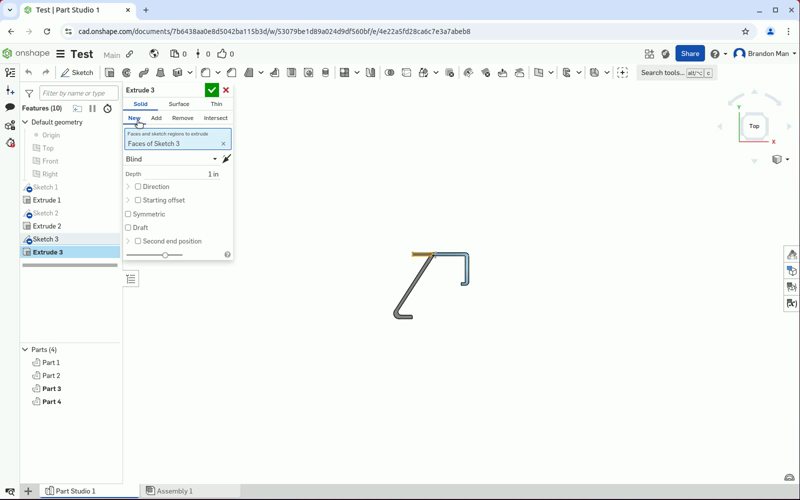
key(tab, 4)
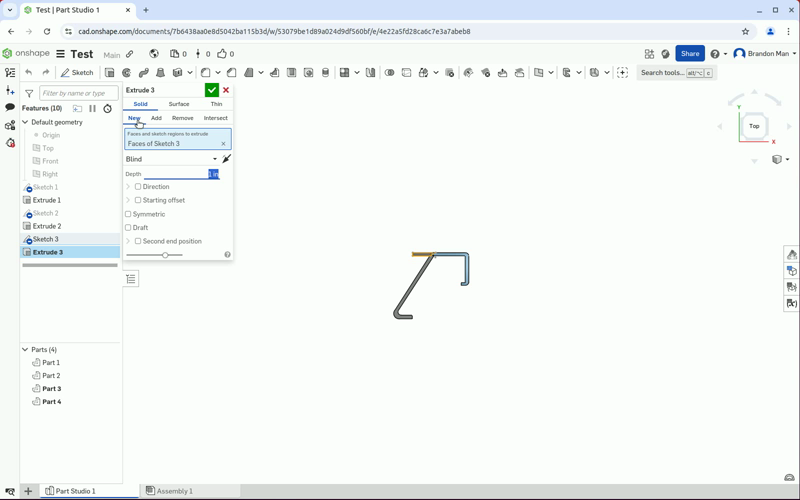
text(23.108)
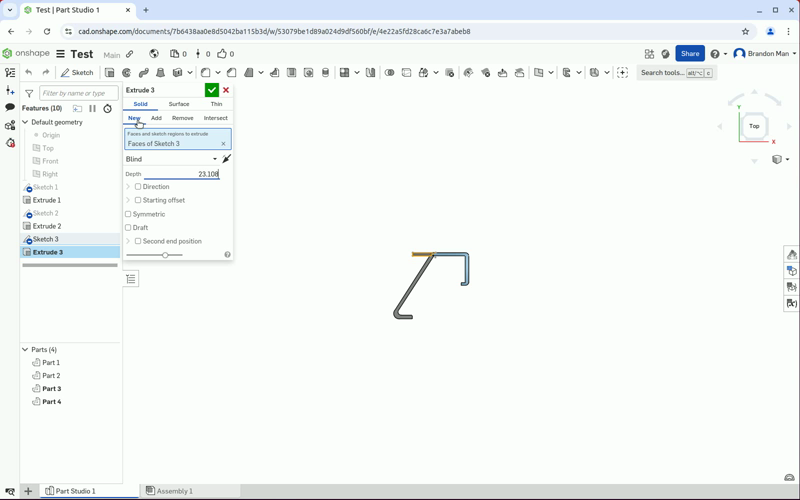
key(enter)
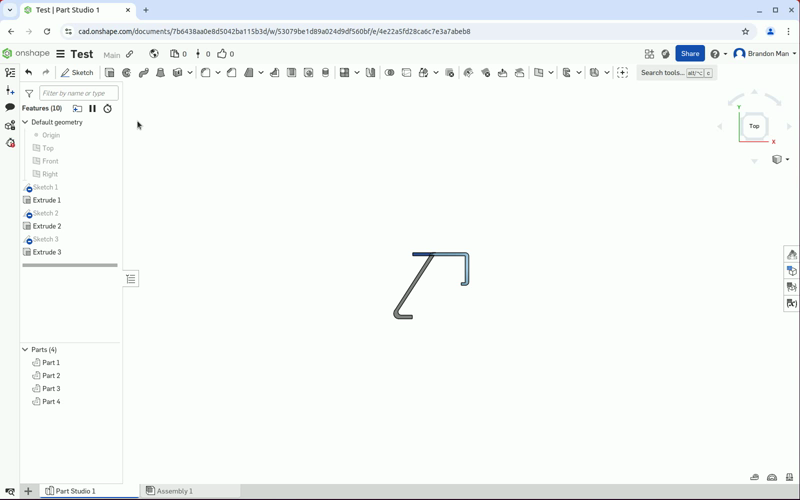
key(shift+h)
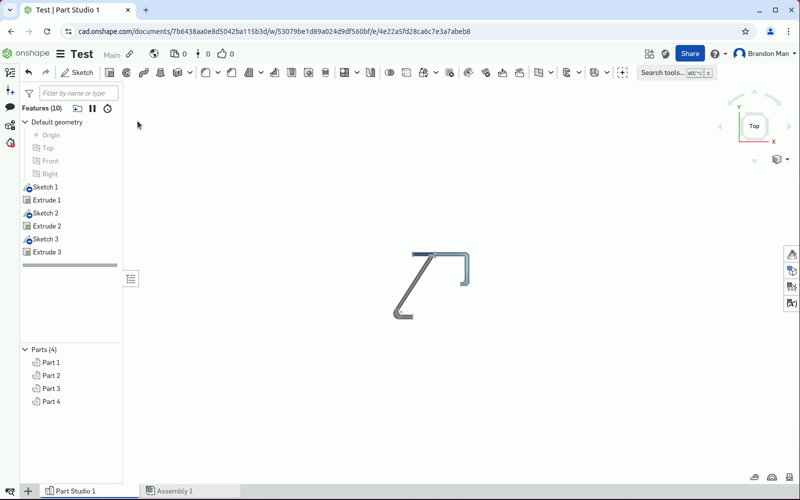
key(shift+h)
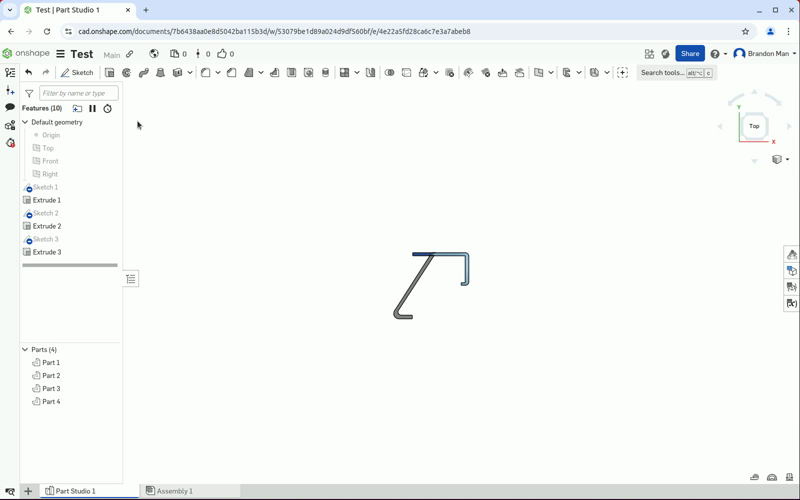
mouse_move(73, 189)
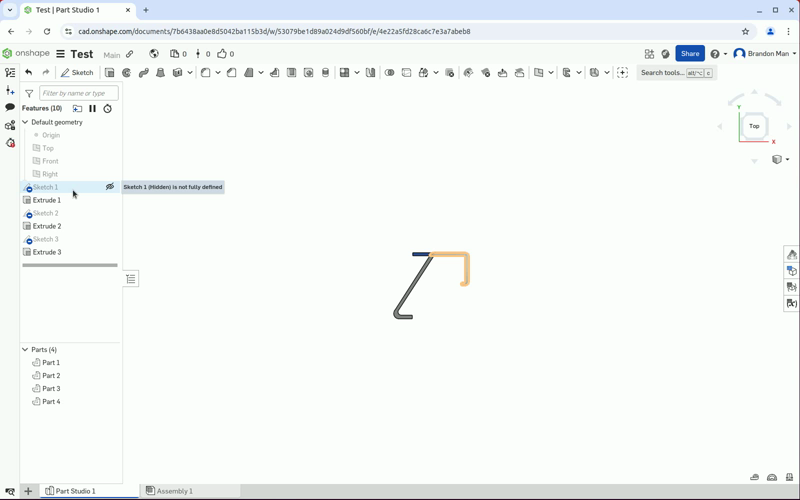
click(73, 189)
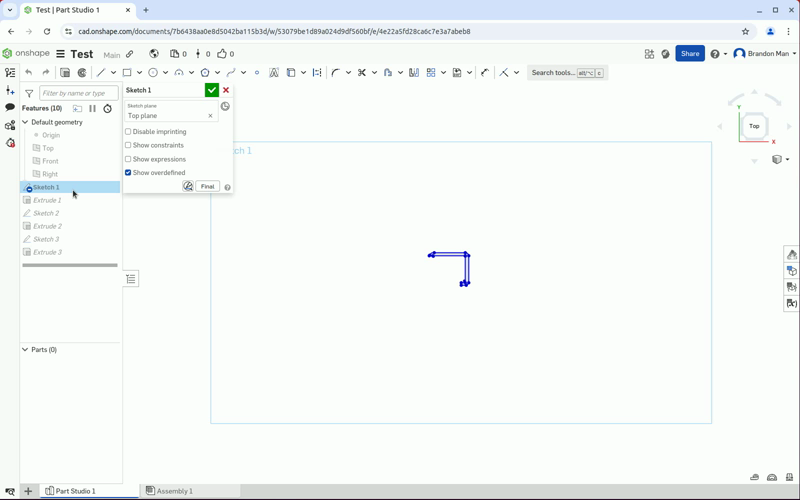
mouse_move(229, 92)
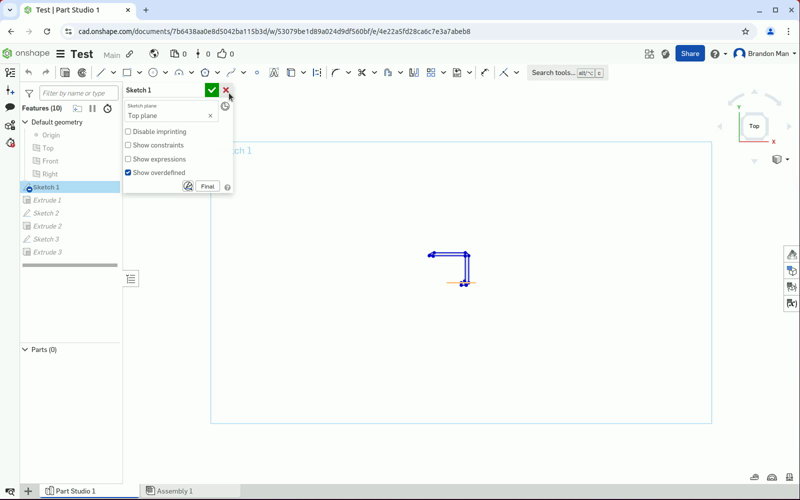
click(229, 92)
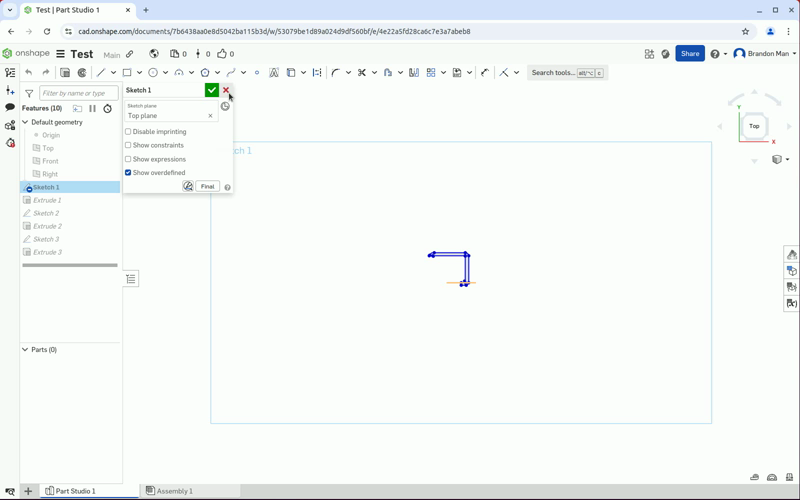
key(shift+s)
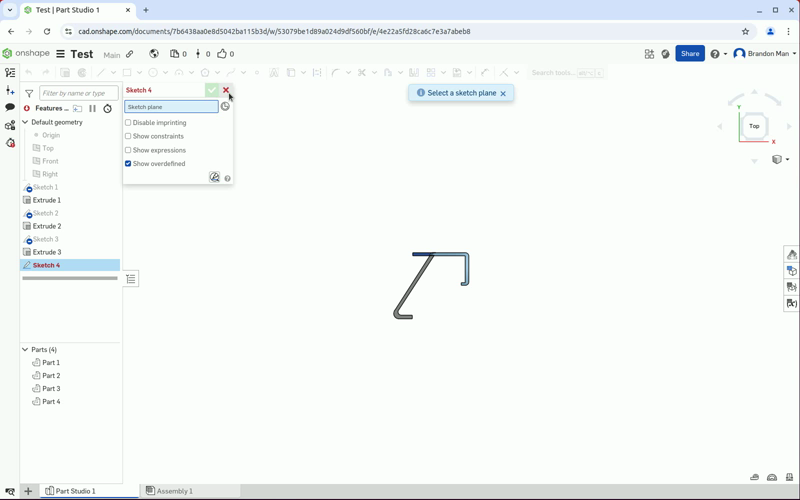
mouse_move(73, 150)
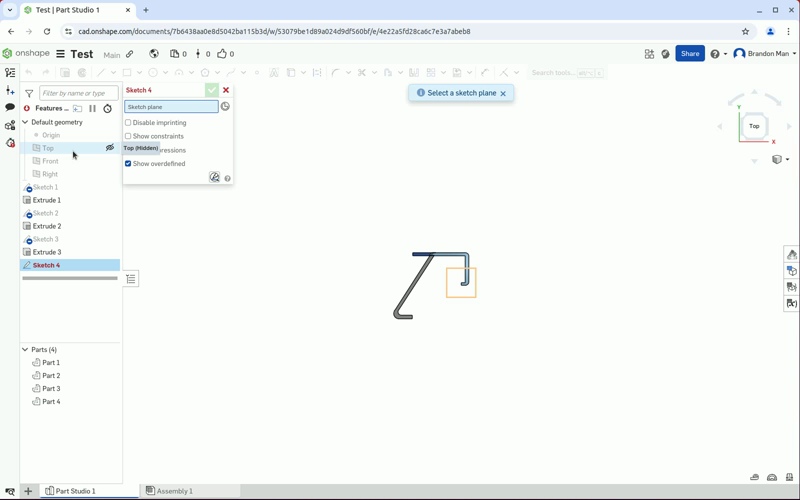
click(73, 150)
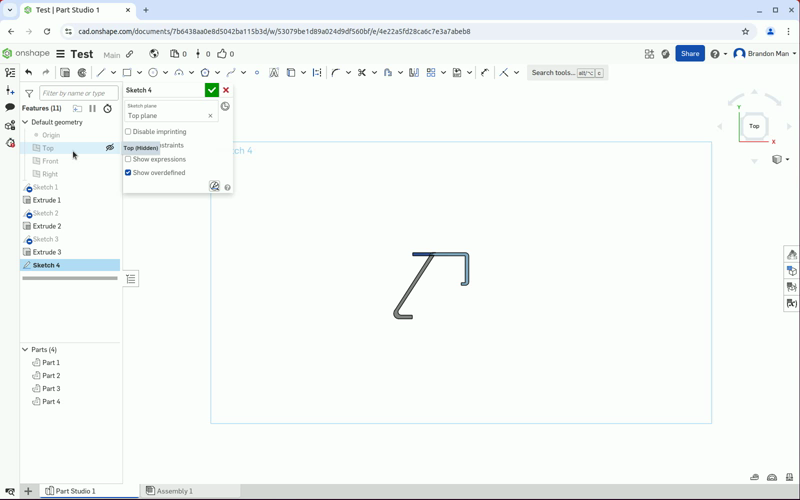
mouse_move(73, 352)
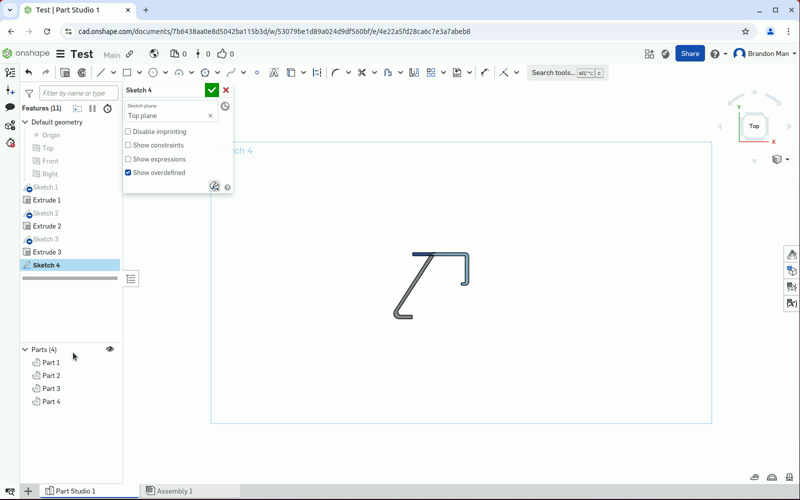
key(y)
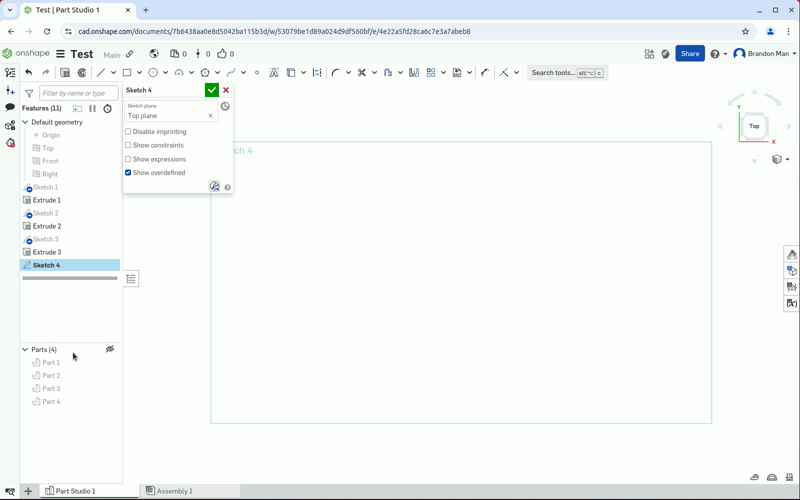
key(c)
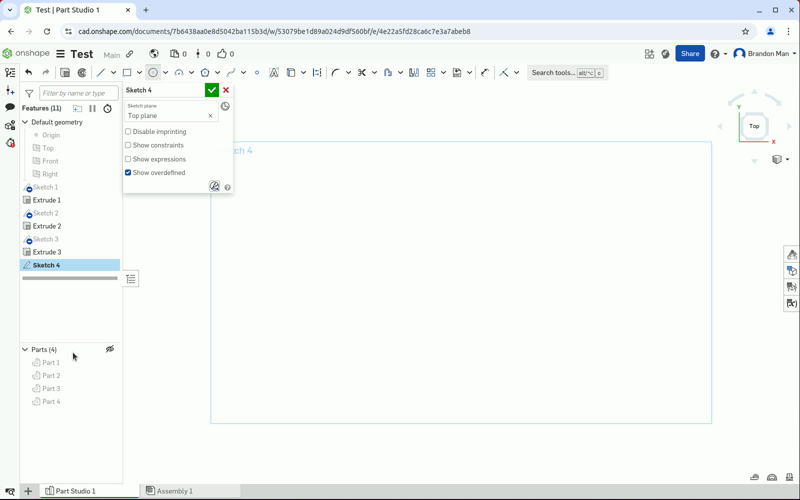
key_down(shift)
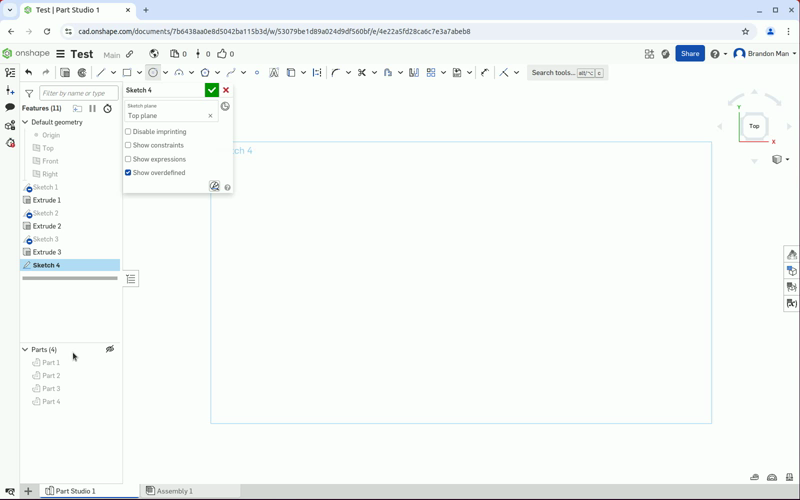
mouse_move(494, 259)
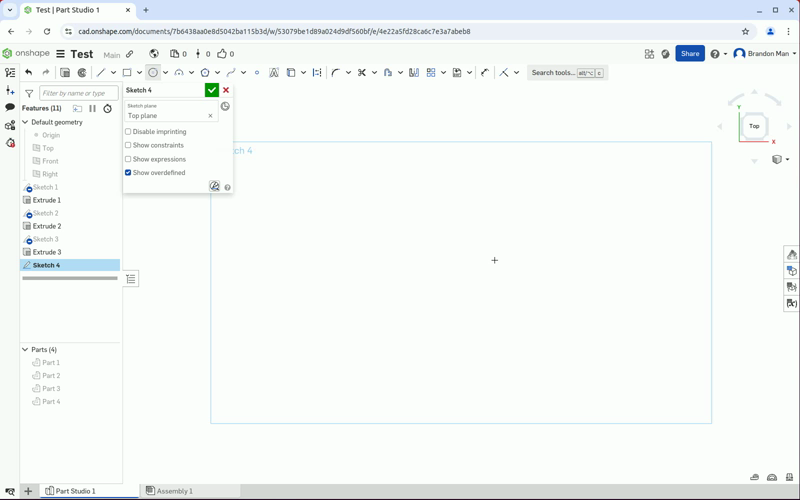
click(494, 259)
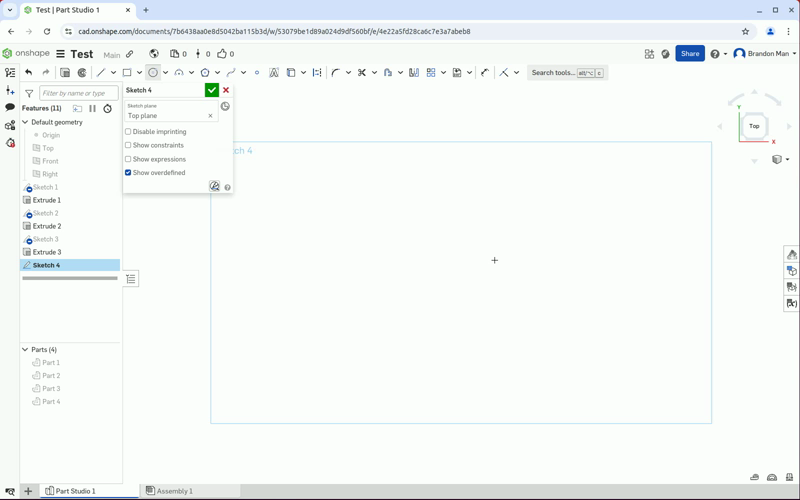
key_up(shift)
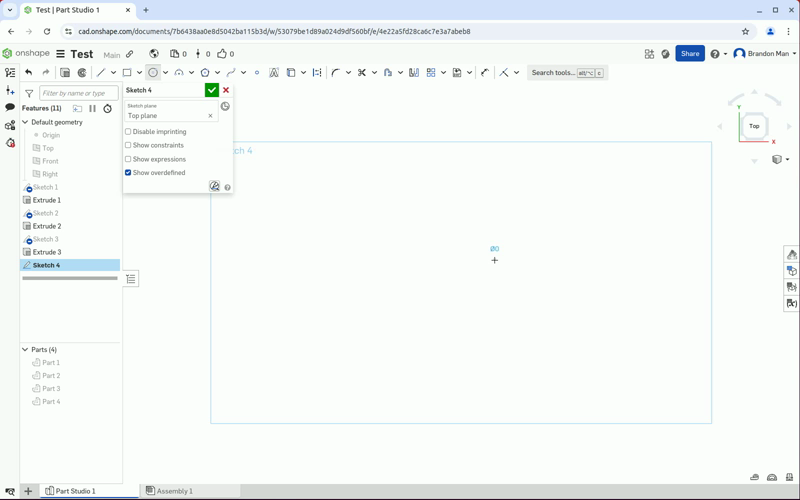
mouse_move(498, 259)
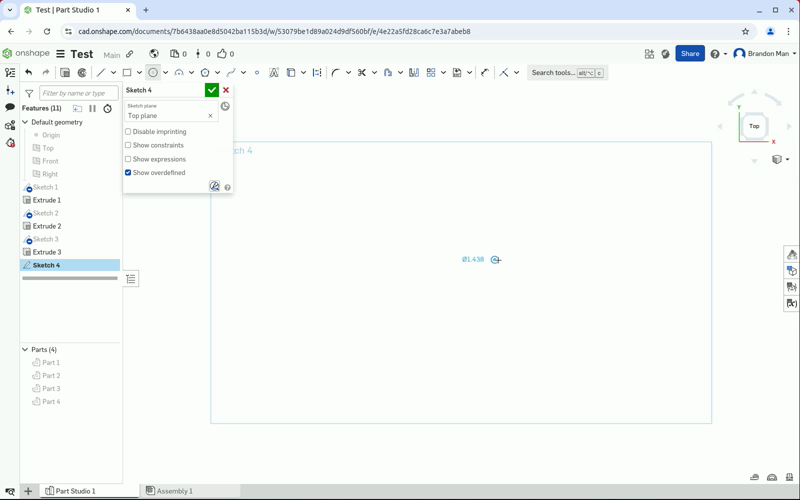
click(498, 259)
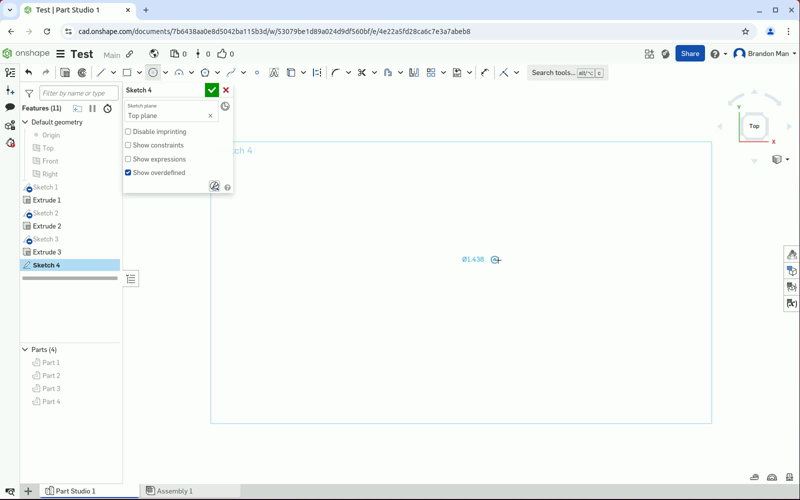
key(esc)
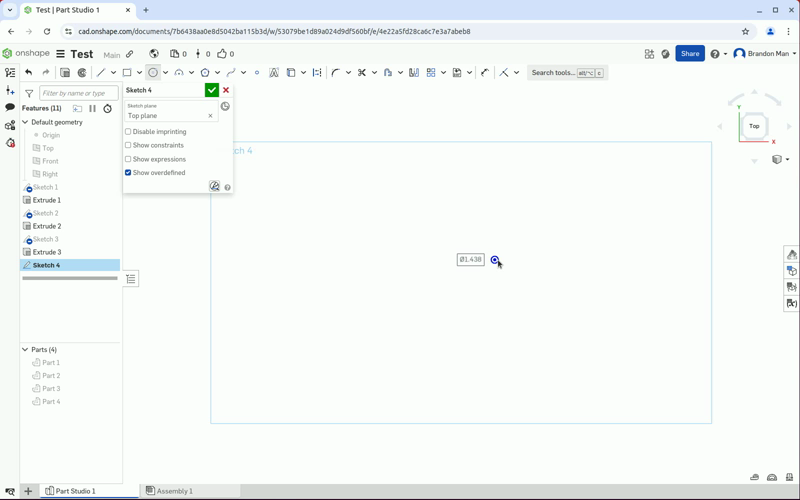
mouse_move(493, 260)
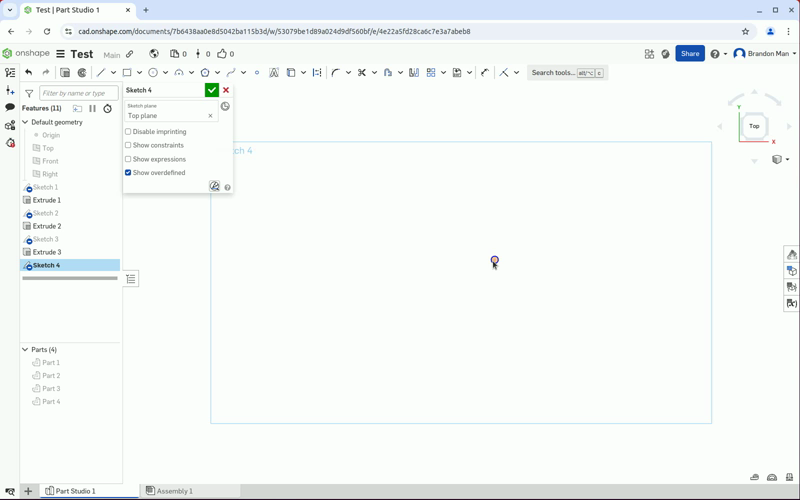
scroll(6)
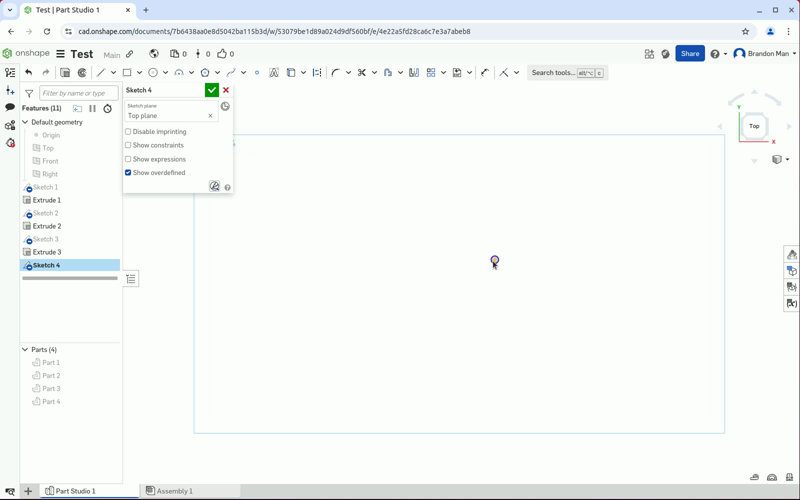
scroll(6)
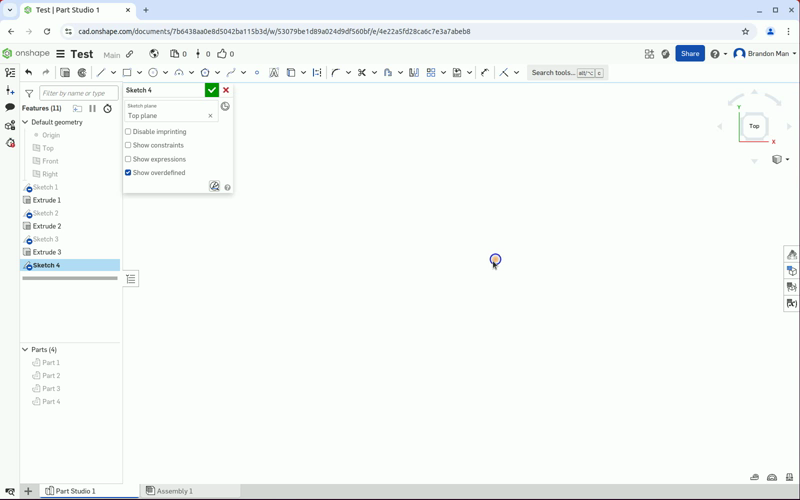
scroll(6)
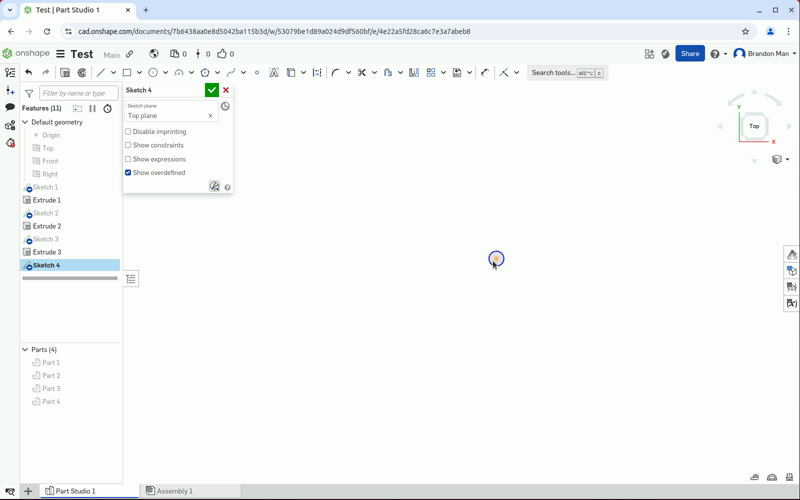
scroll(6)
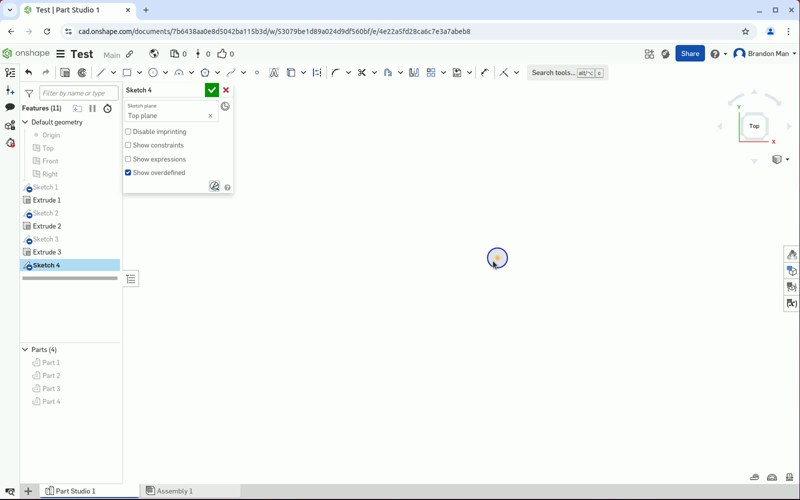
scroll(6)
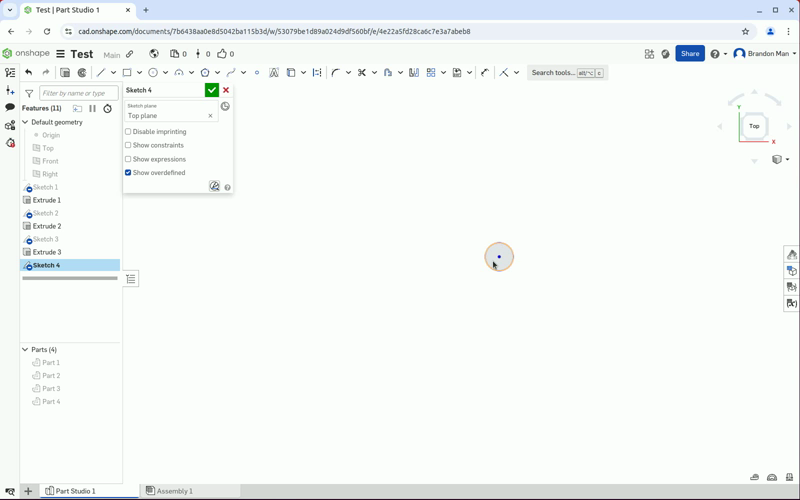
scroll(6)
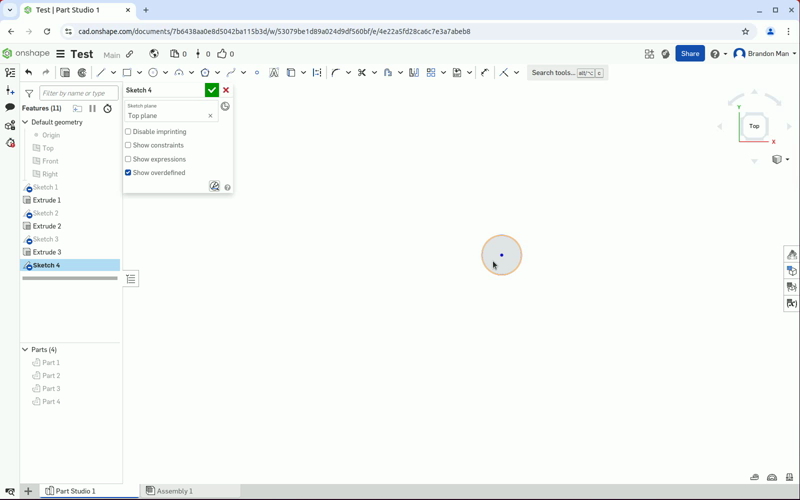
scroll(6)
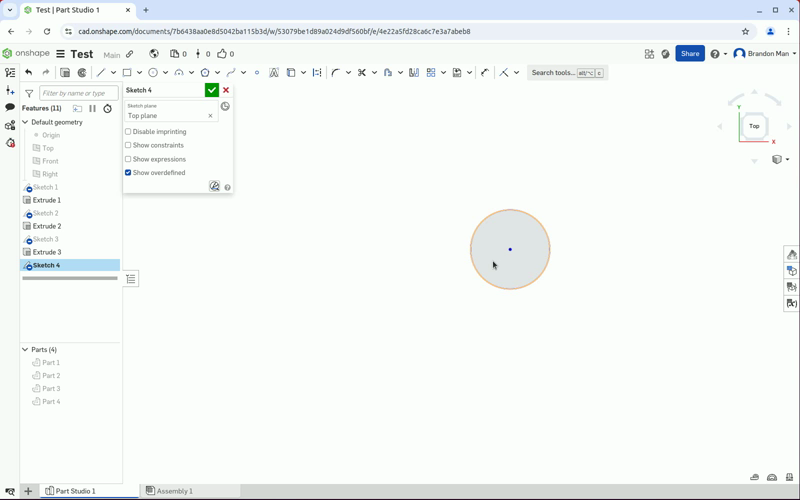
click(493, 260)
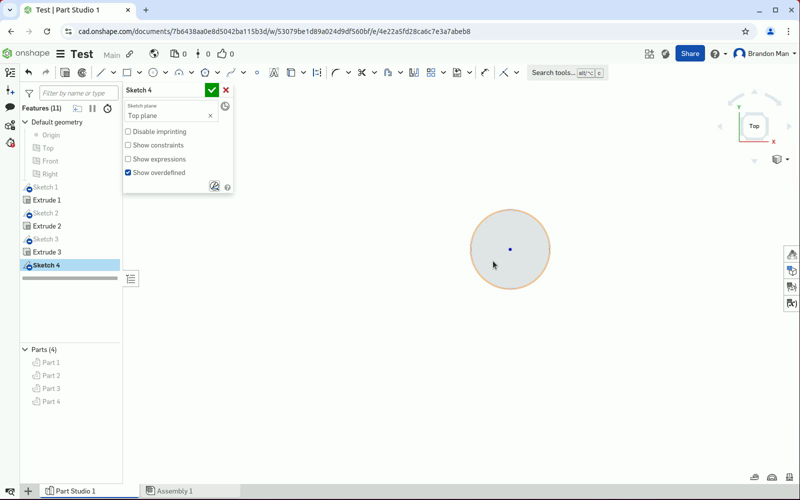
scroll(-6)
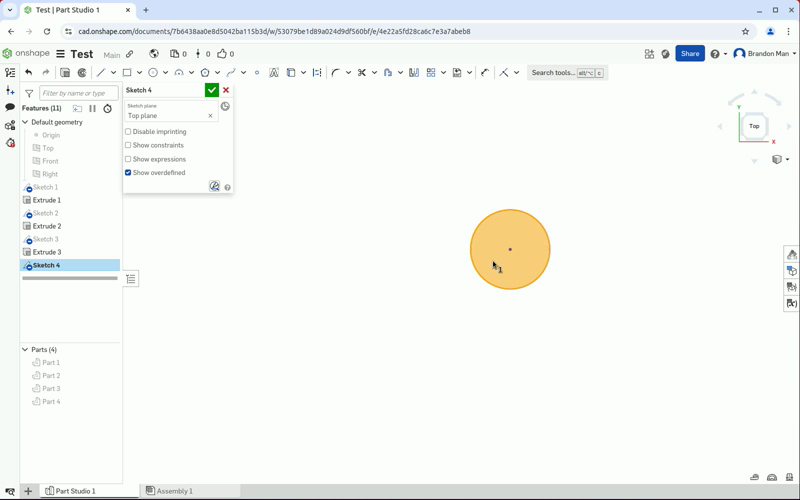
scroll(-6)
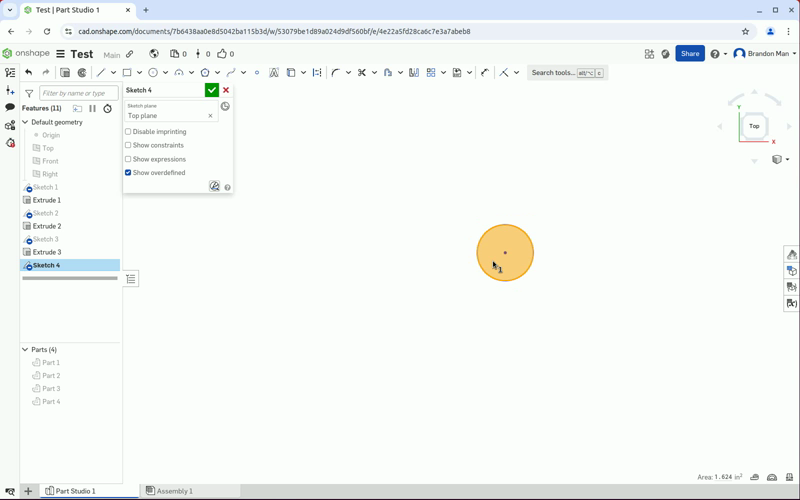
scroll(-6)
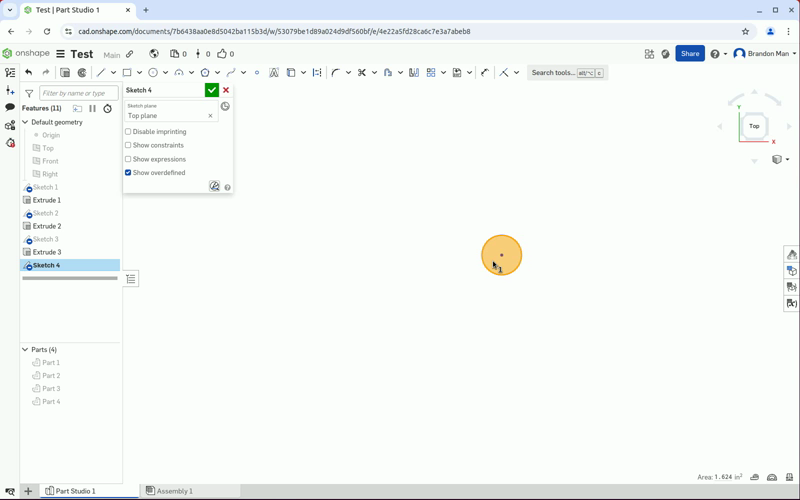
scroll(-6)
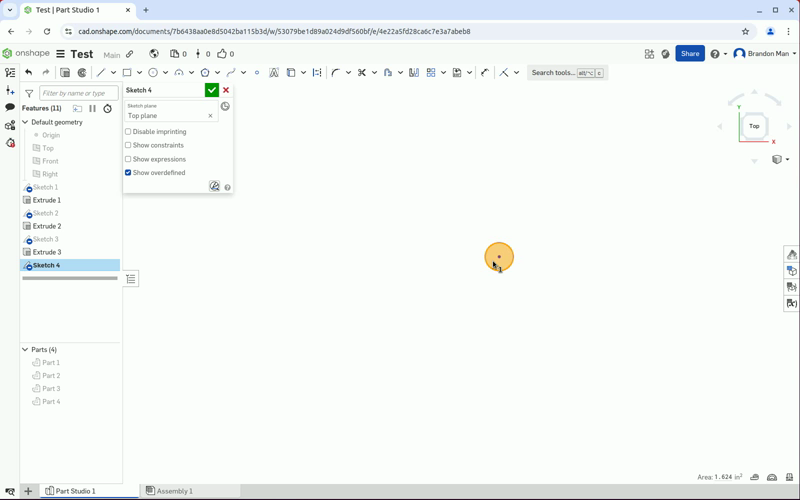
scroll(-6)
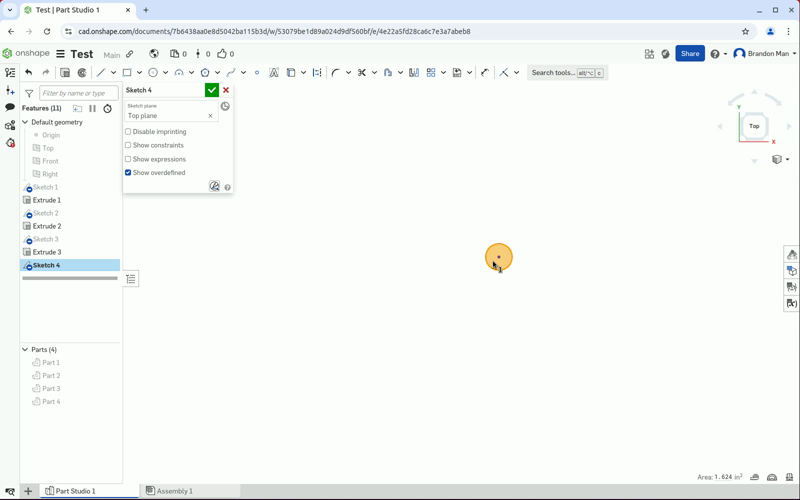
scroll(-6)
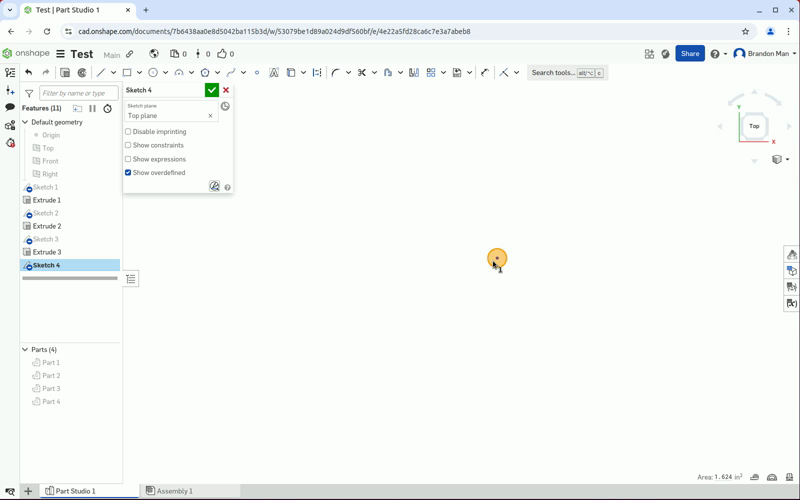
scroll(-6)
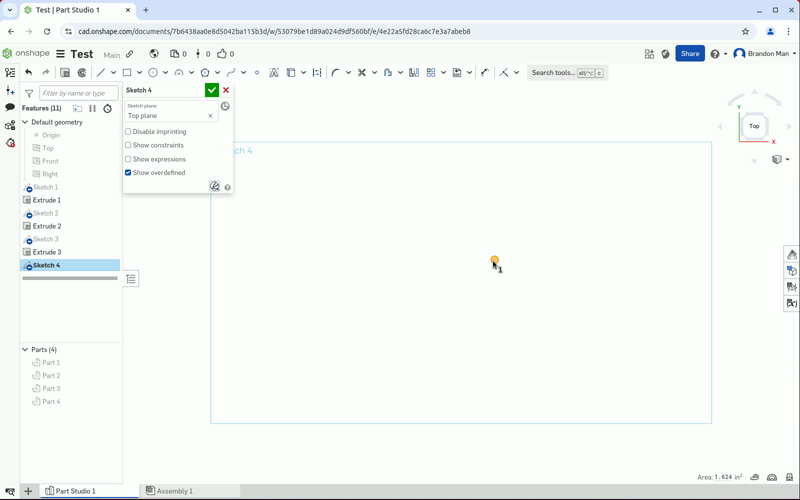
mouse_move(73, 352)
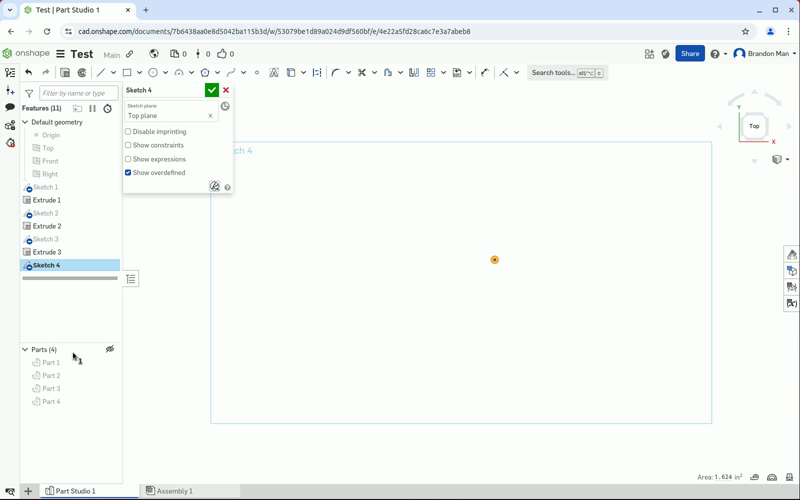
key(shift+y)
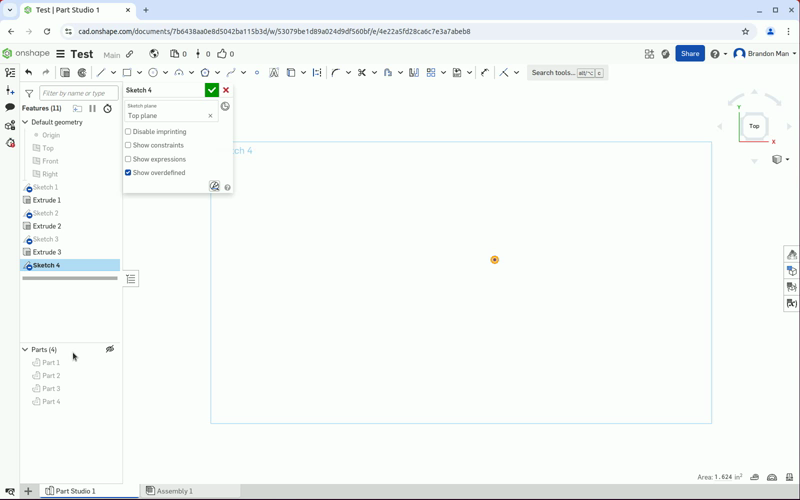
key(shift+e)
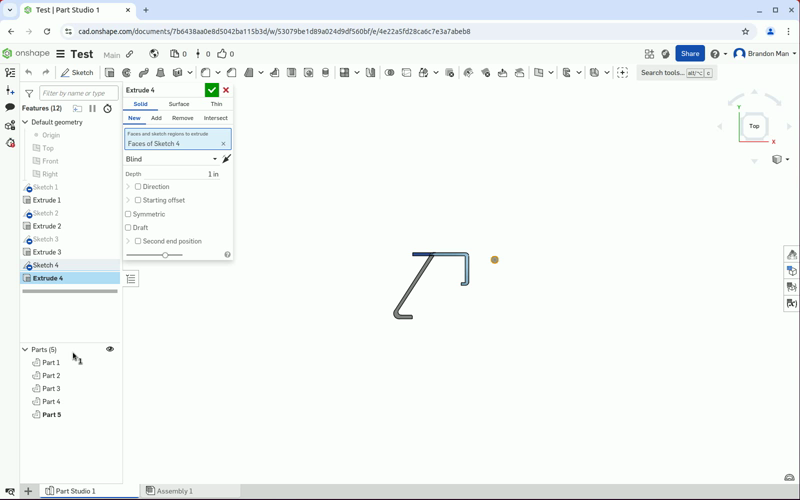
mouse_move(143, 106)
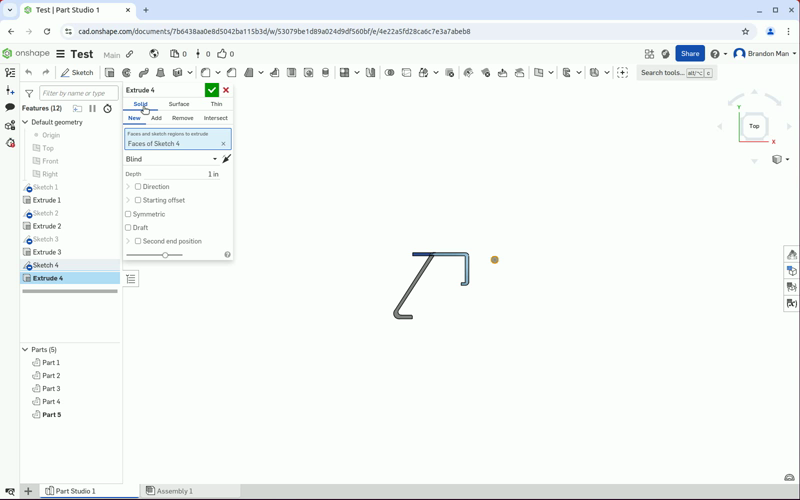
click(143, 106)
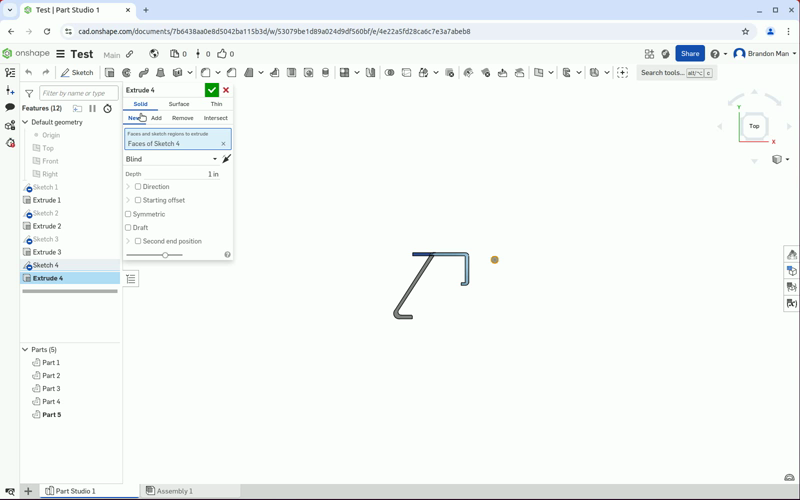
mouse_move(137, 120)
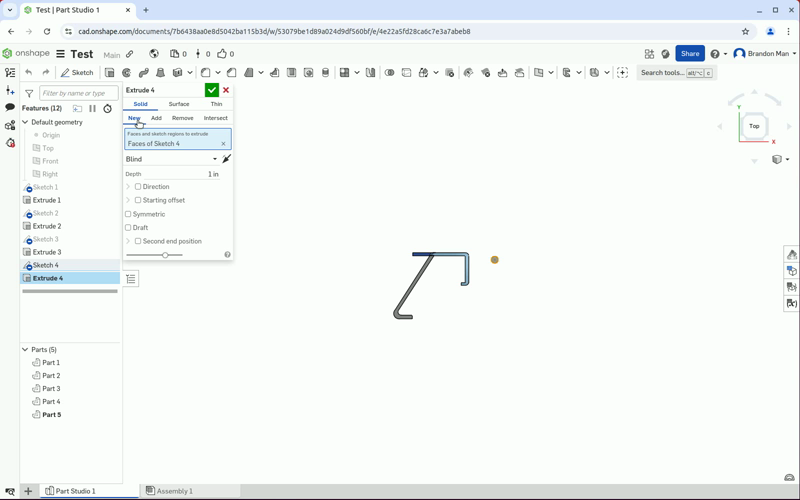
click(137, 120)
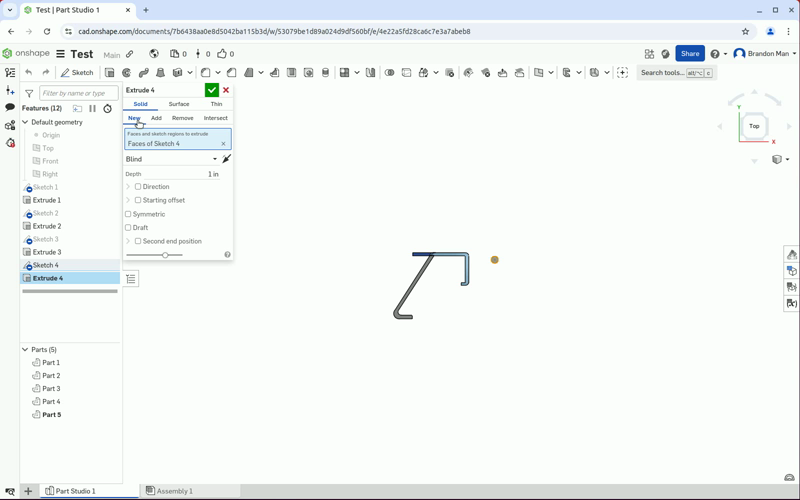
key(tab, 4)
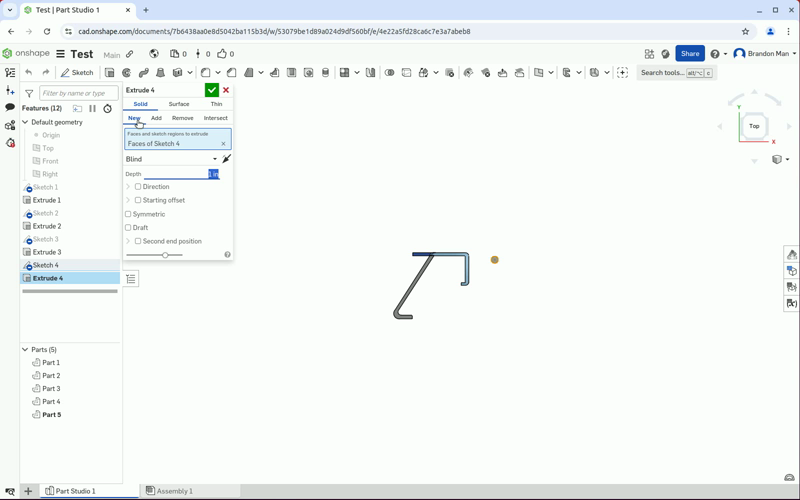
text(23.108)
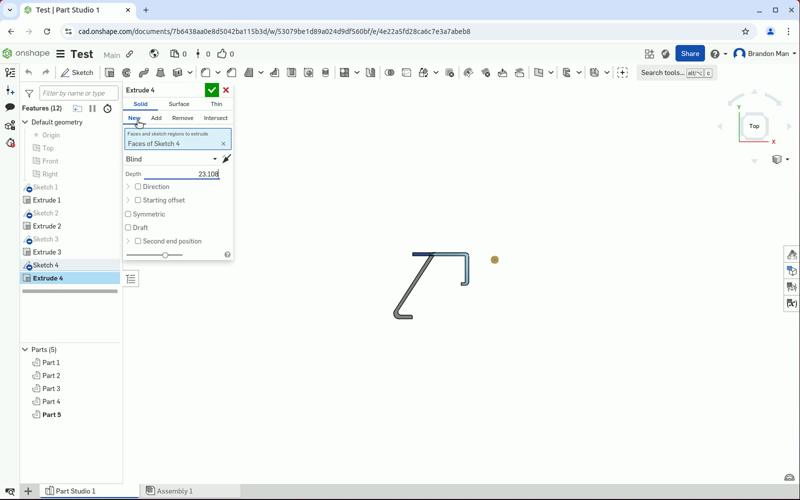
key(enter)
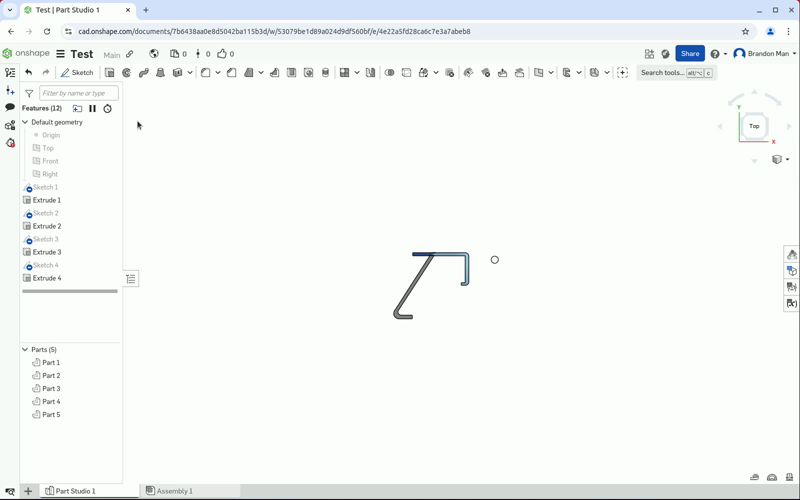
key(shift+h)
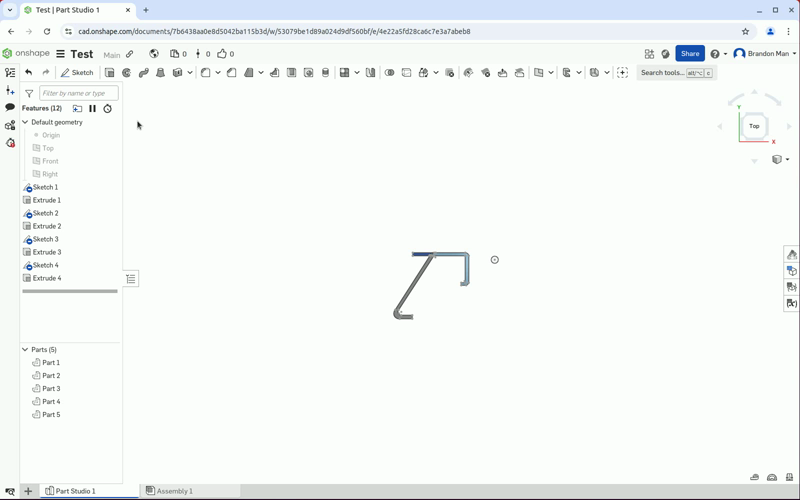
key(shift+h)
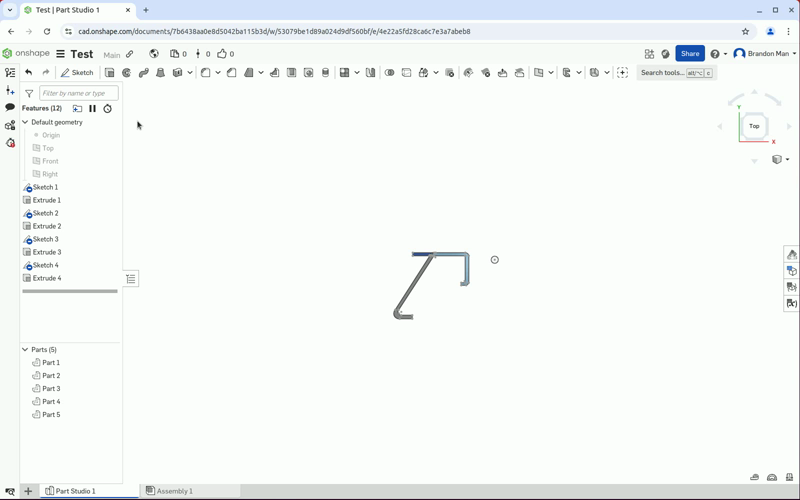
key(shift+7)
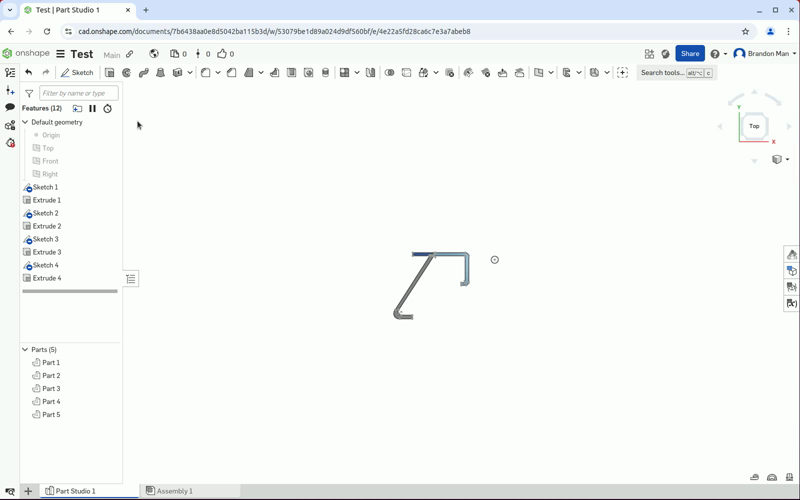
key(up, 3)
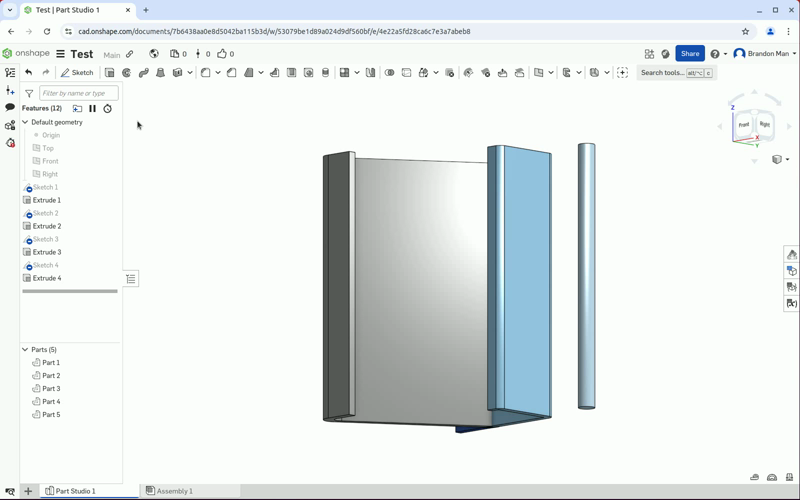
key(left, 3)
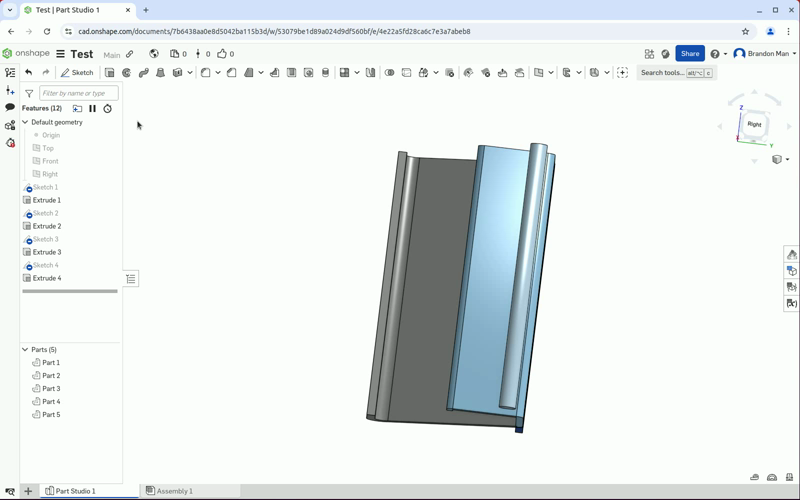
key(right, 3)
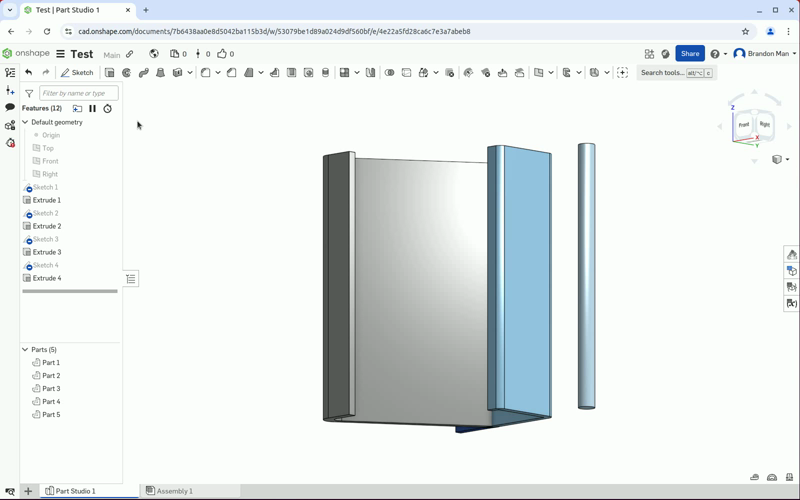
key(down, 3)
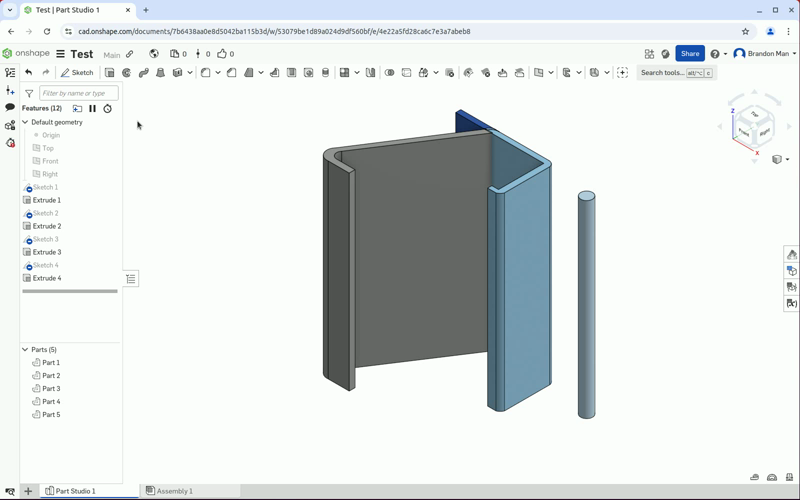
mouse_move(73, 189)
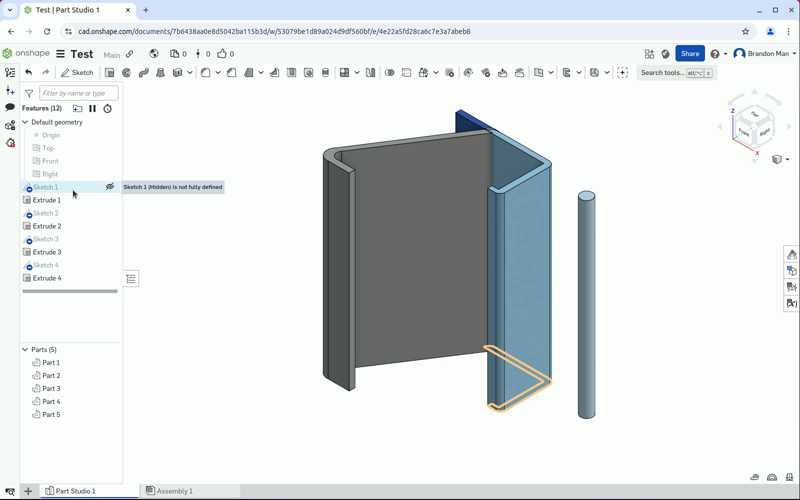
click(73, 189)